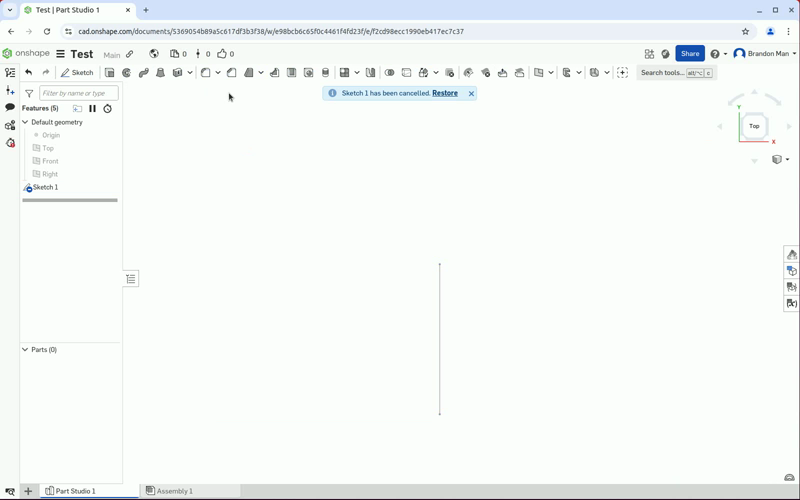
key(shift+h)
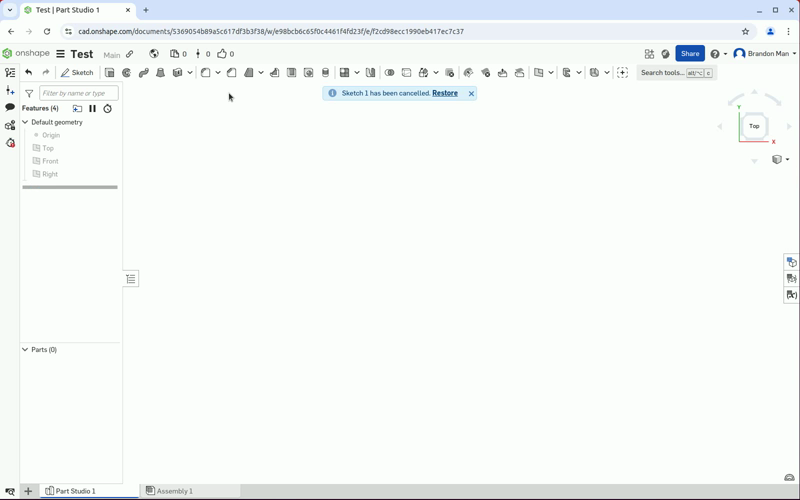
mouse_move(73, 352)
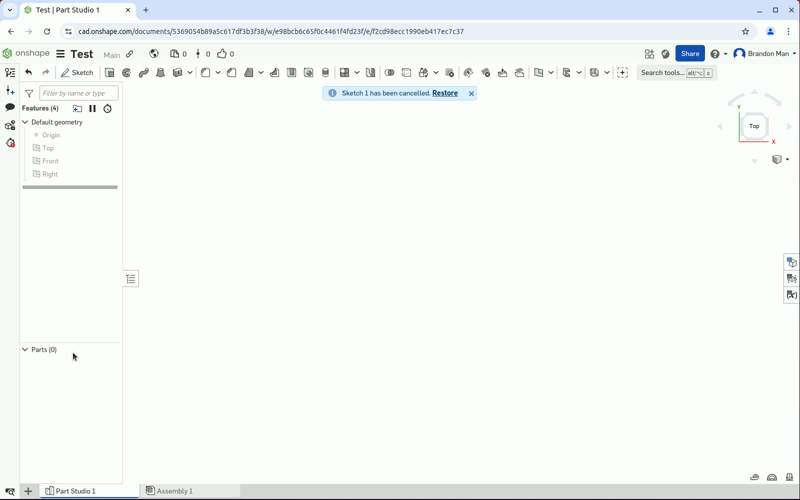
key(y)
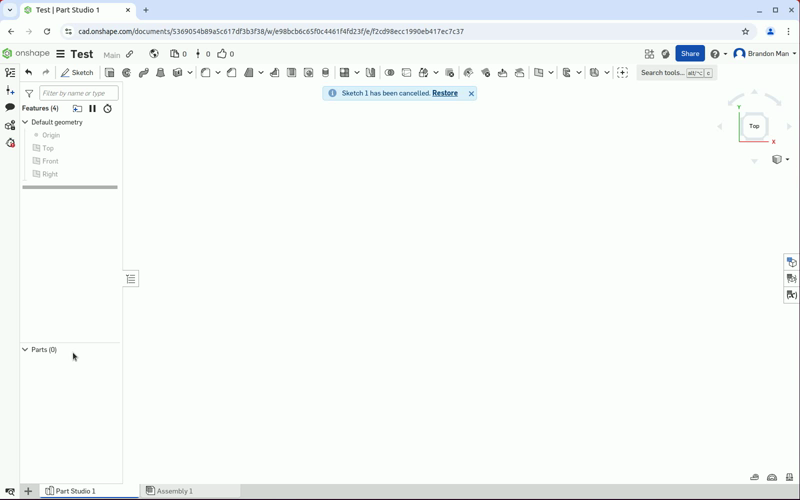
key(shift+p)
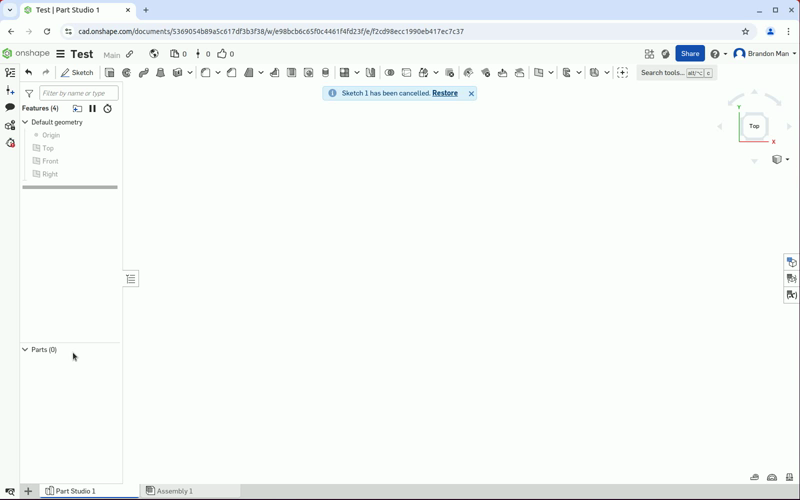
key(space)
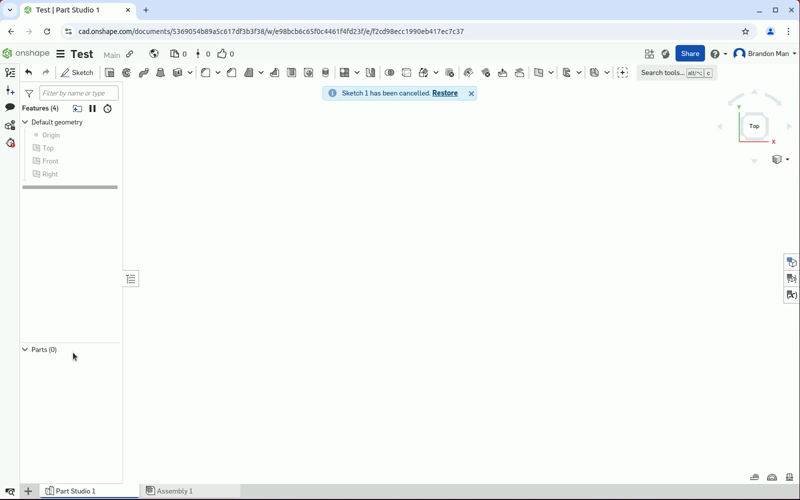
key_down(shift)
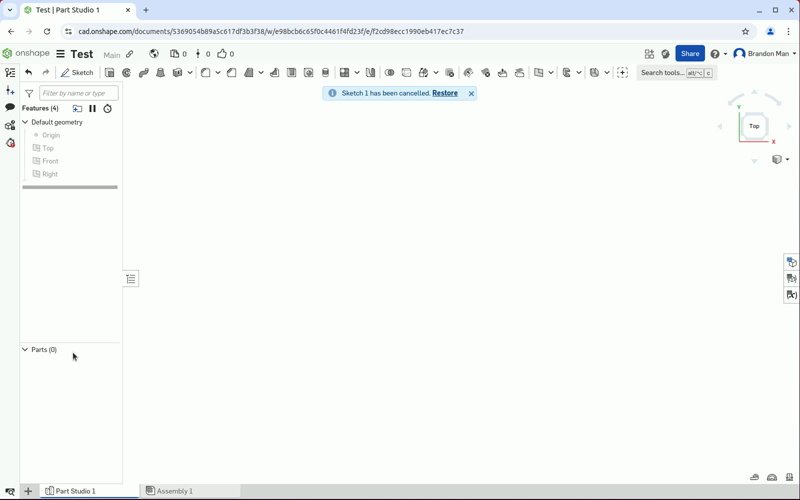
key(up)
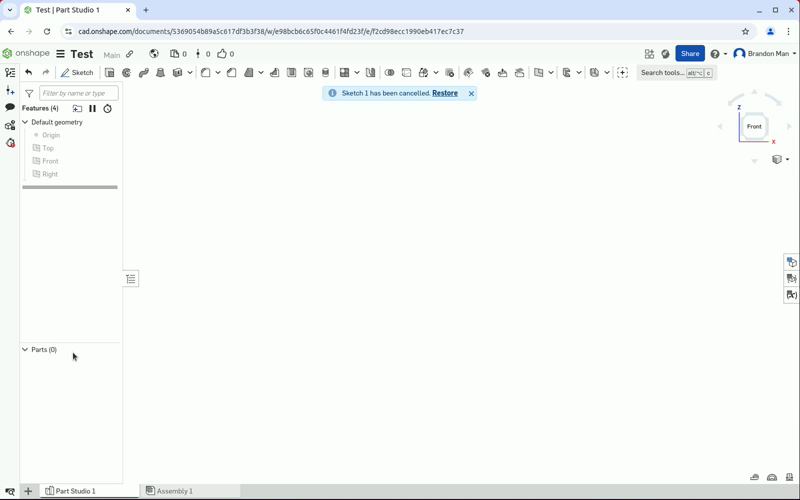
key_up(shift)
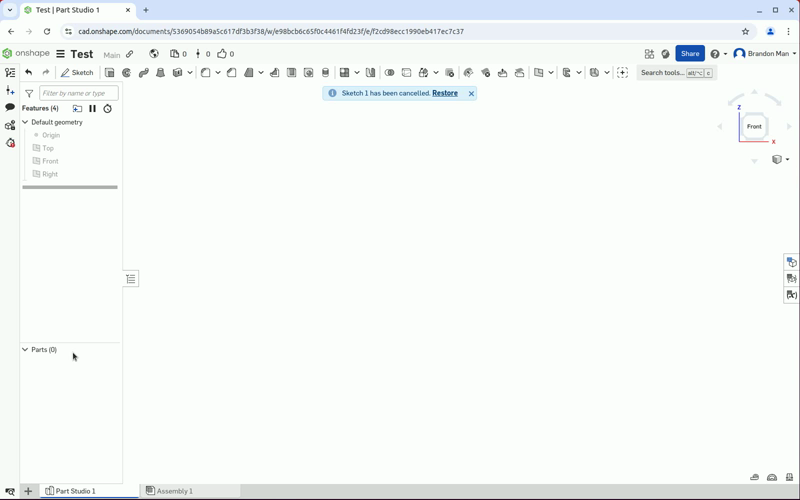
mouse_move(73, 352)
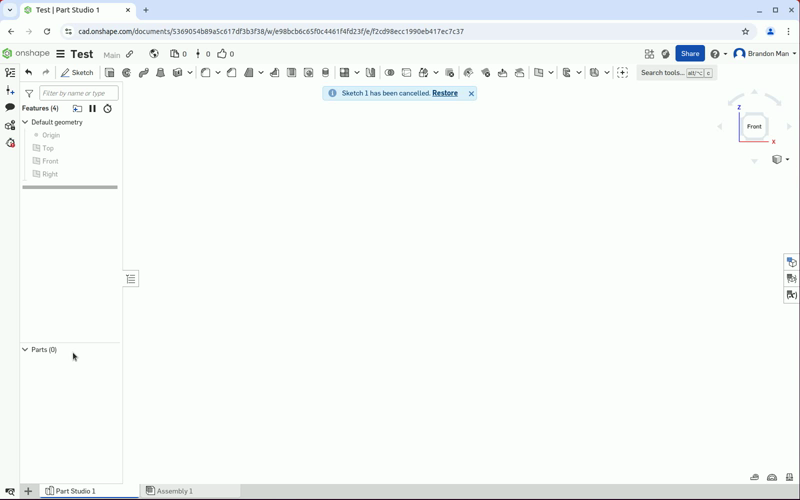
key(shift+y)
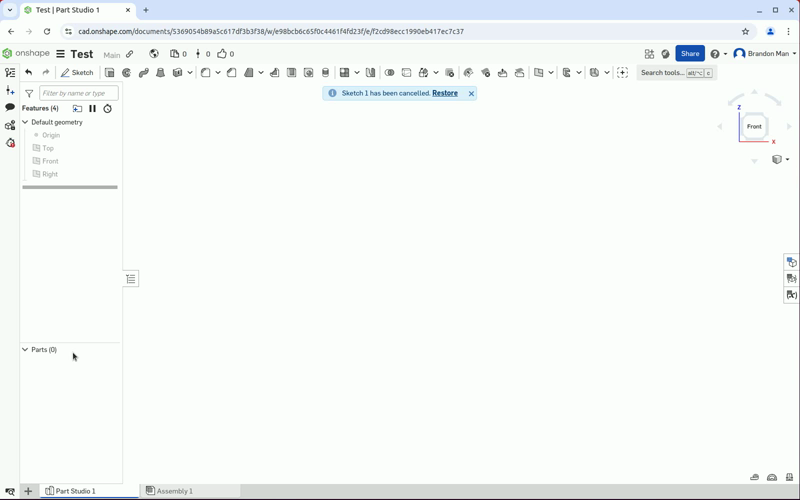
key(shift+s)
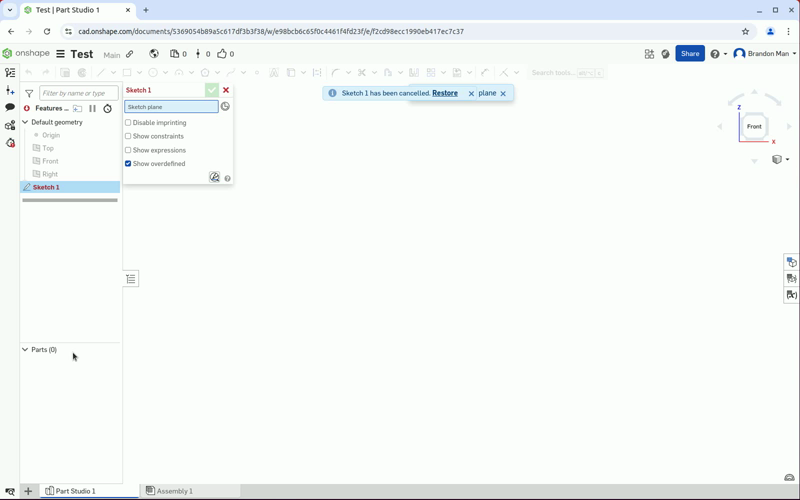
mouse_move(73, 163)
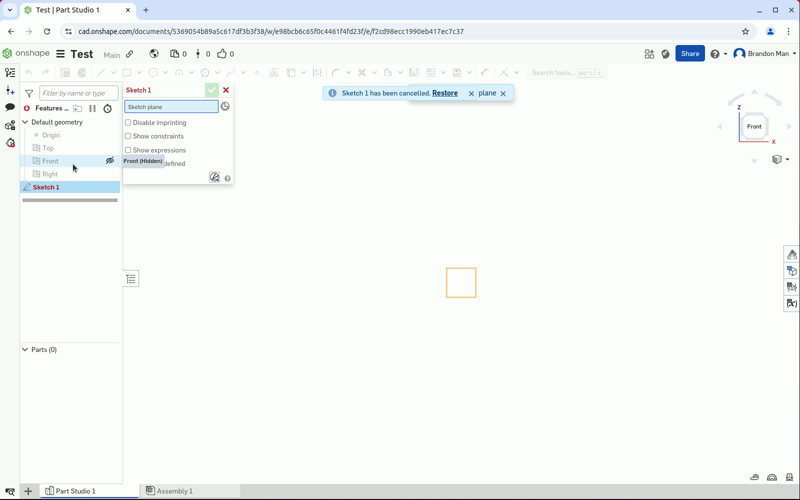
click(73, 163)
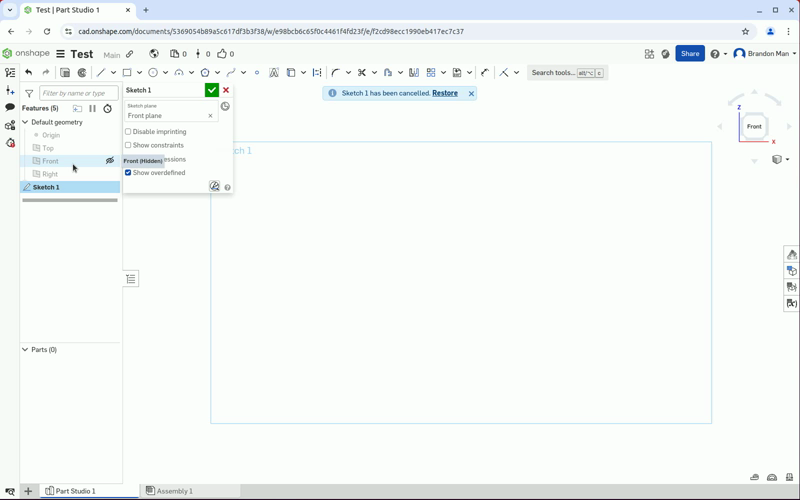
mouse_move(73, 352)
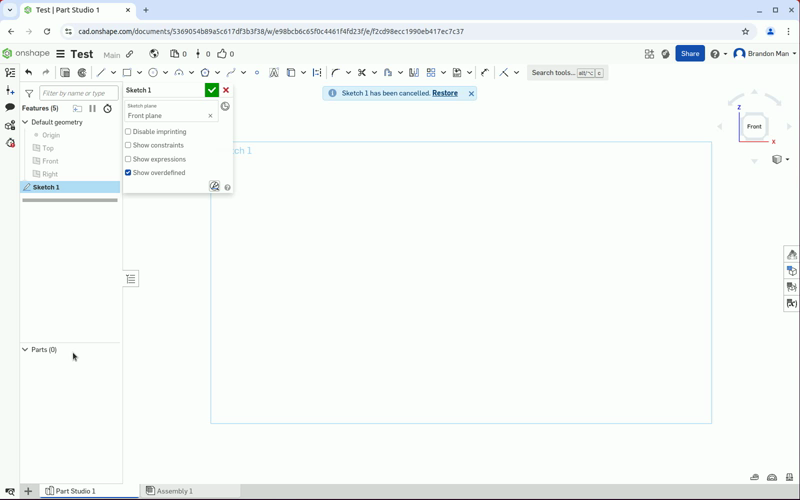
key(y)
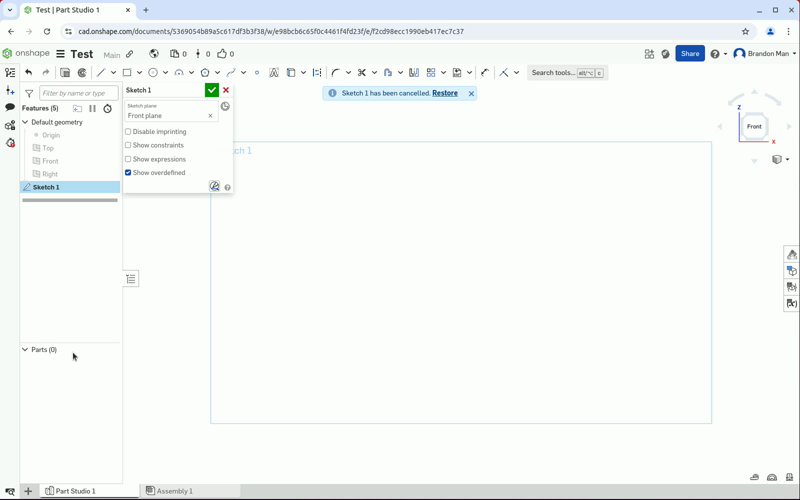
key(l)
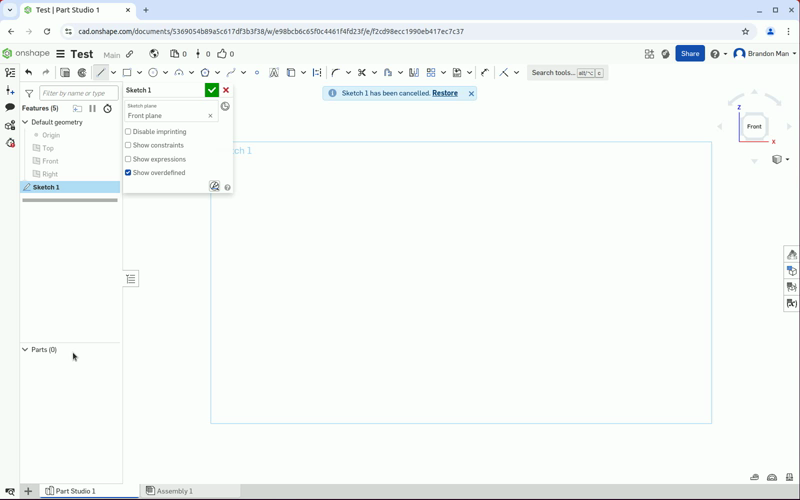
key_down(shift)
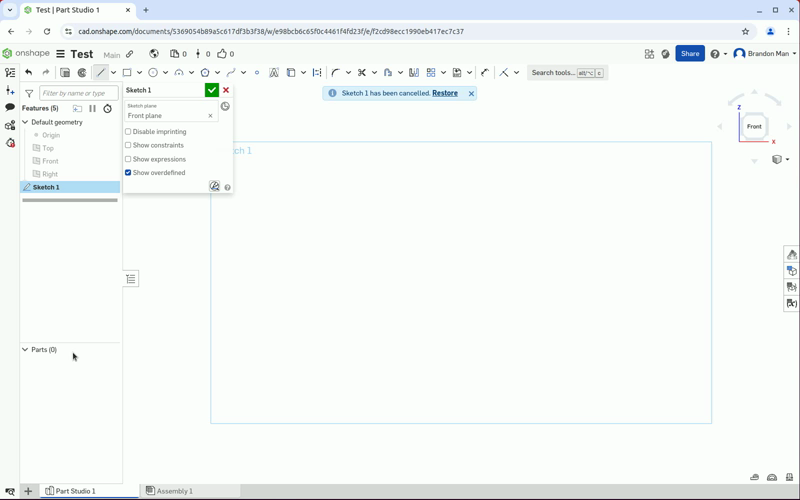
mouse_move(369, 395)
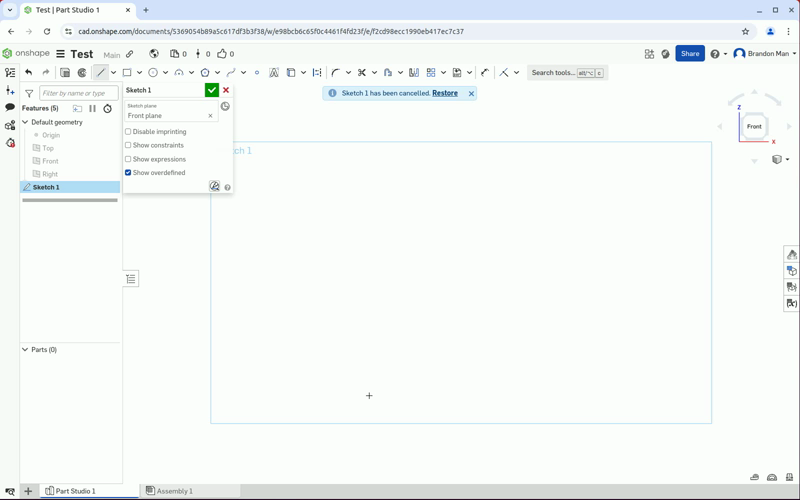
click(369, 395)
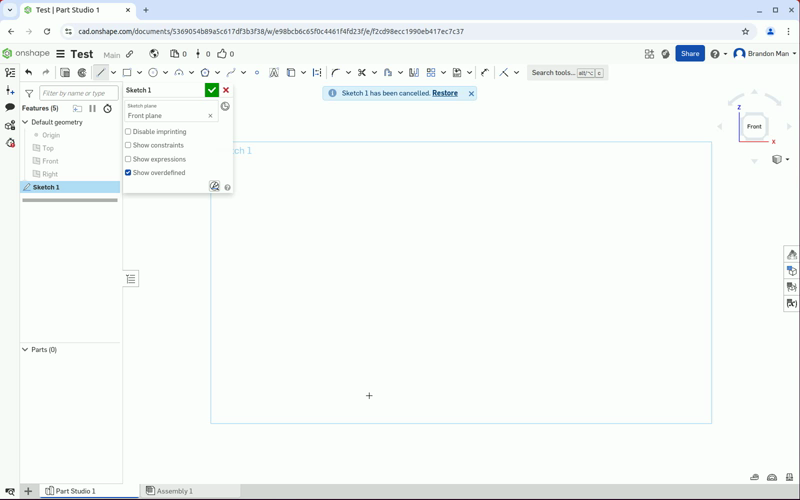
key_up(shift)
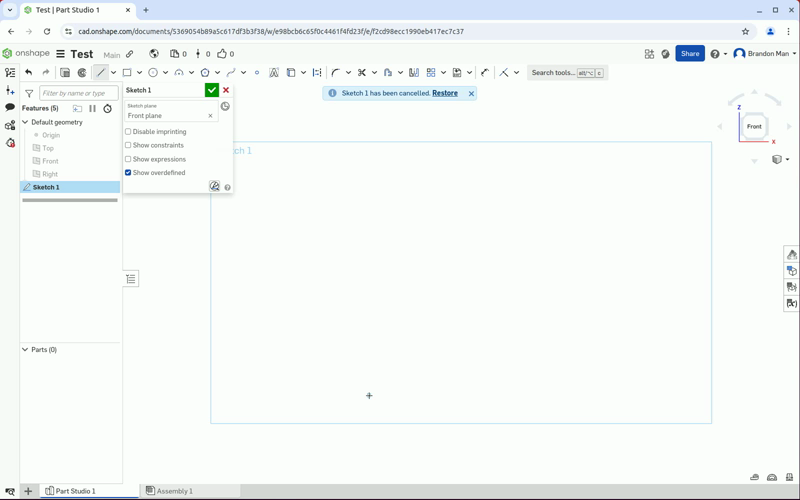
key_down(shift)
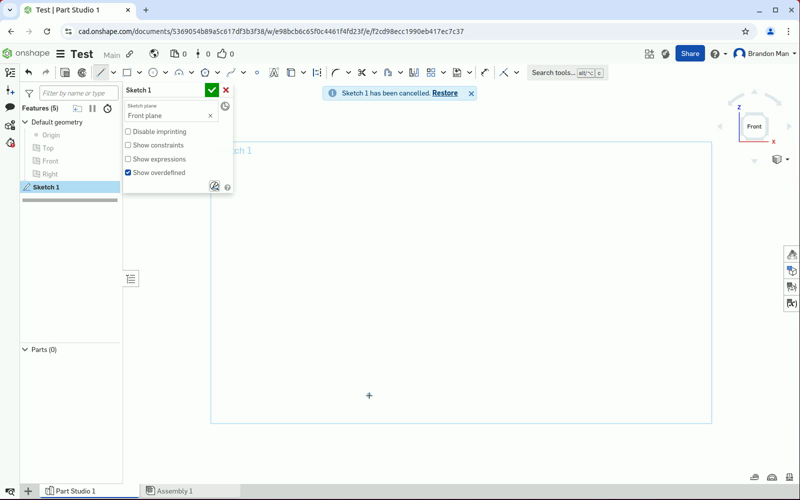
mouse_move(550, 395)
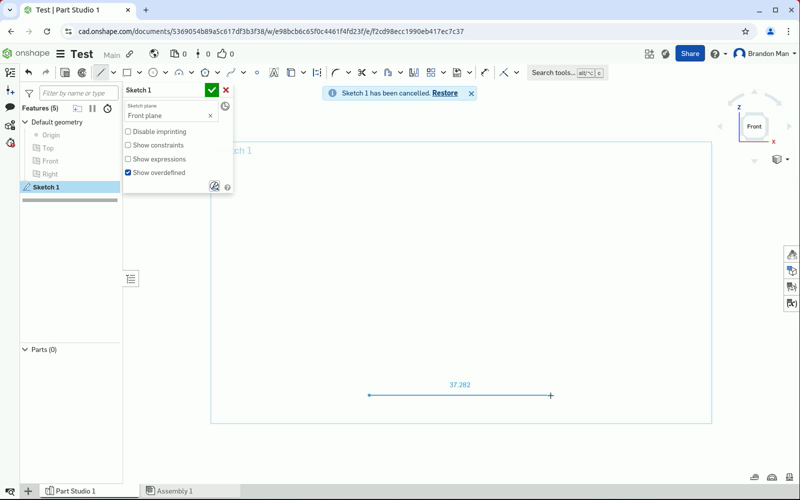
click(550, 395)
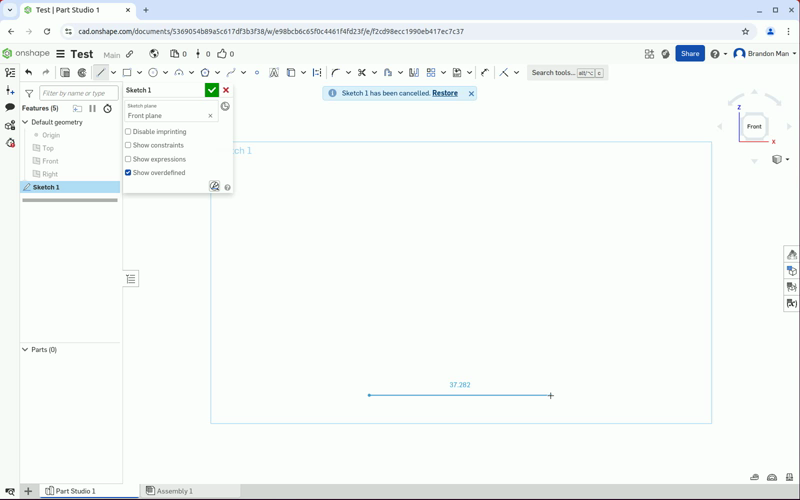
key_up(shift)
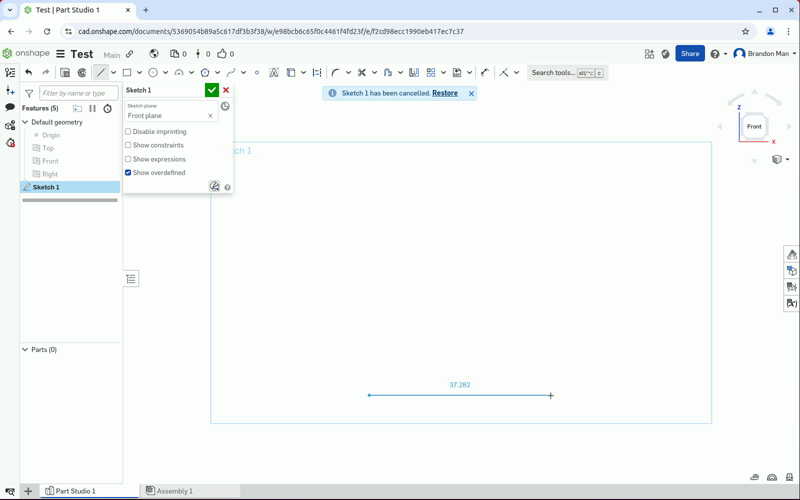
key_down(shift)
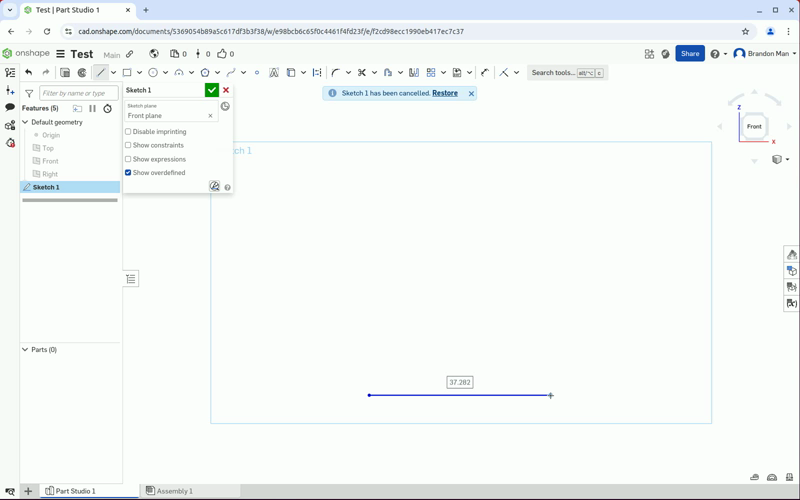
mouse_move(550, 171)
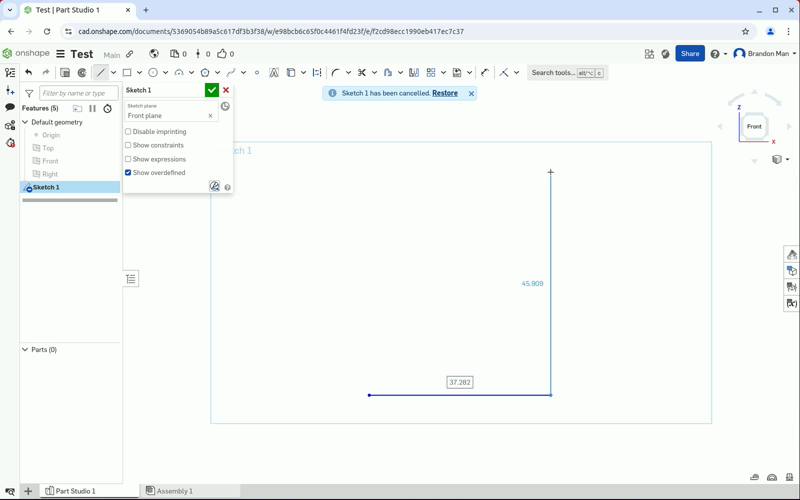
click(550, 171)
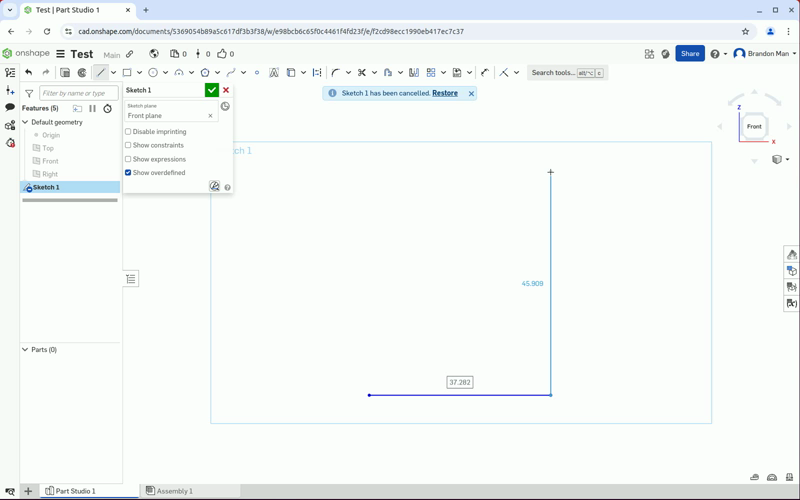
key_up(shift)
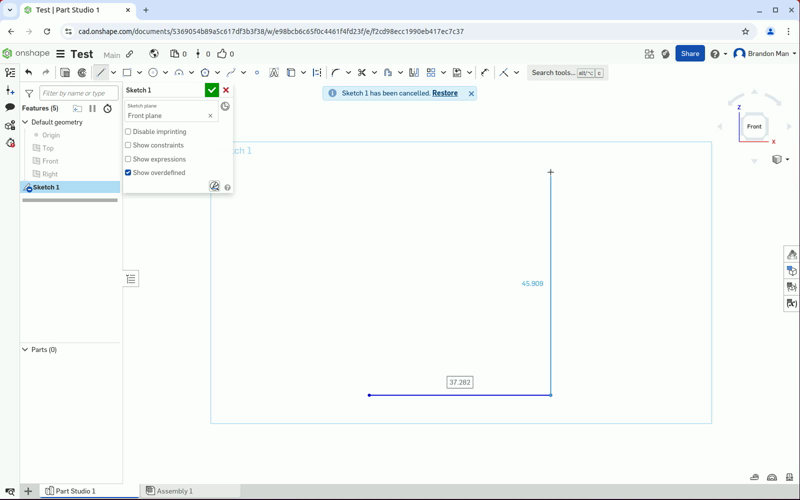
key_down(shift)
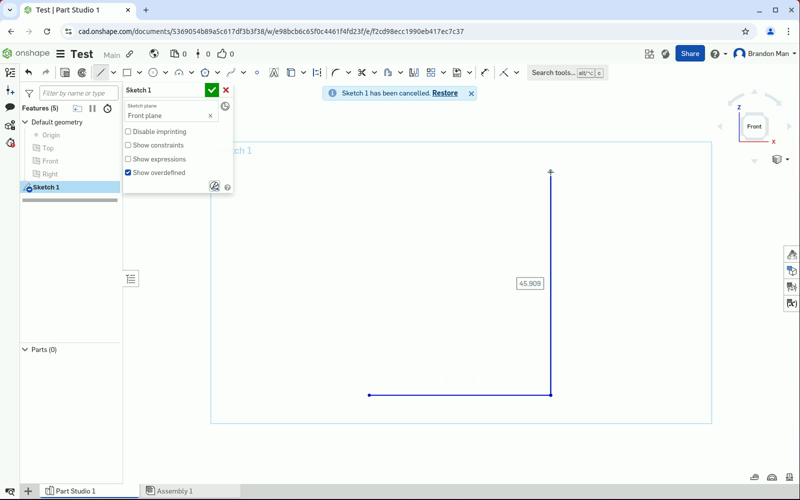
mouse_move(369, 171)
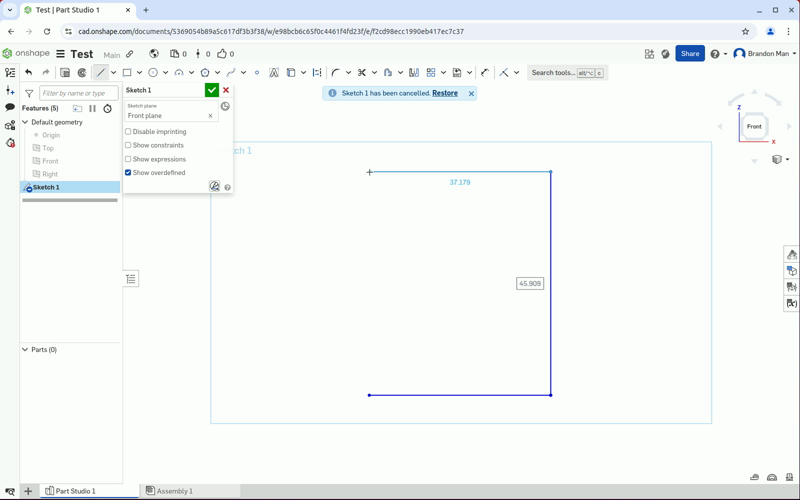
click(369, 171)
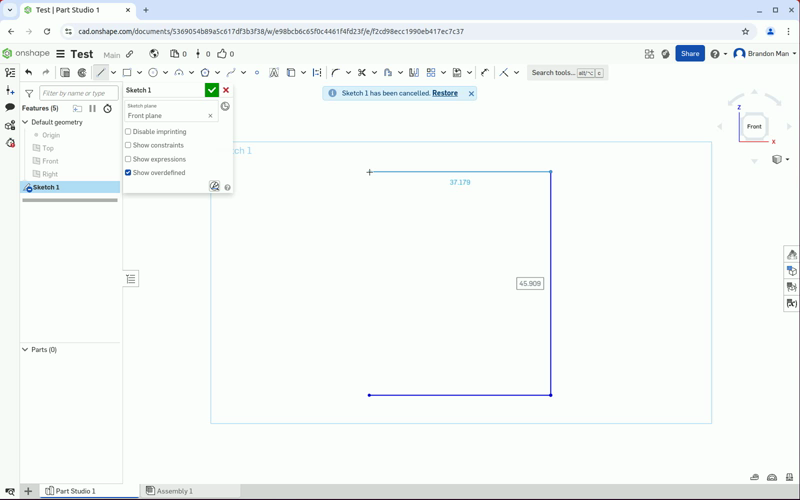
key_up(shift)
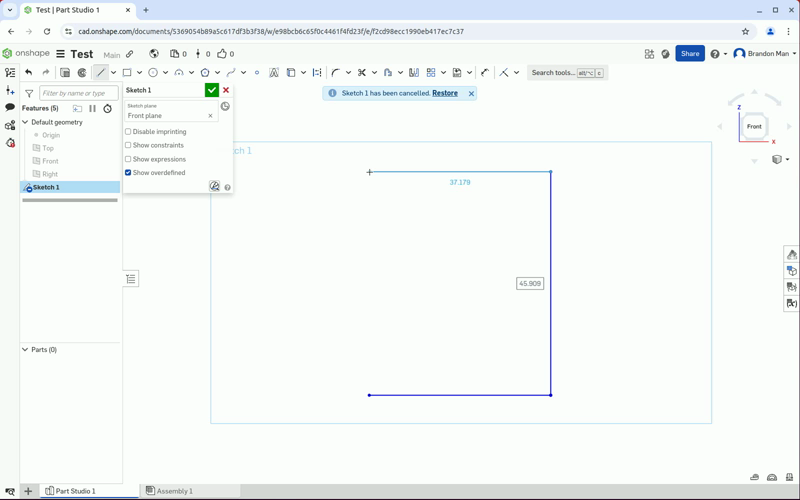
key_down(shift)
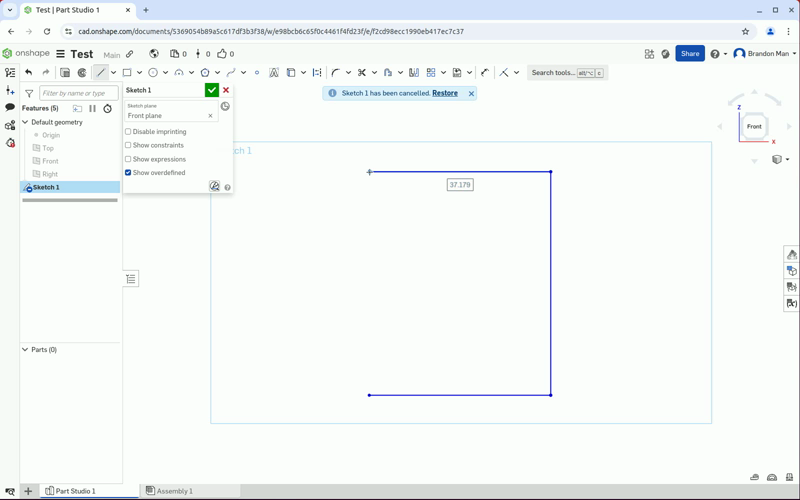
mouse_move(369, 395)
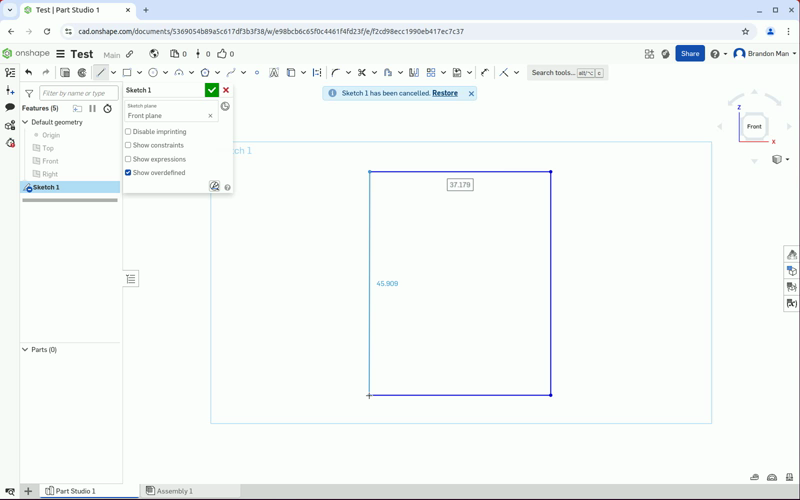
key_up(shift)
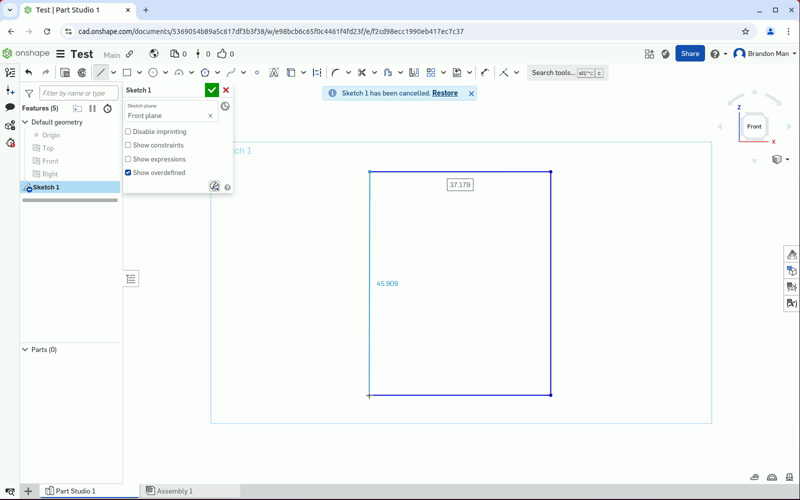
click(369, 395)
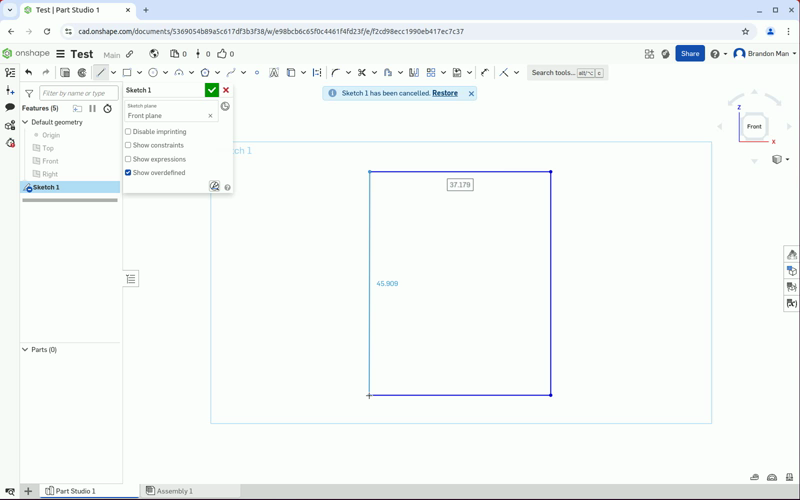
key(esc)
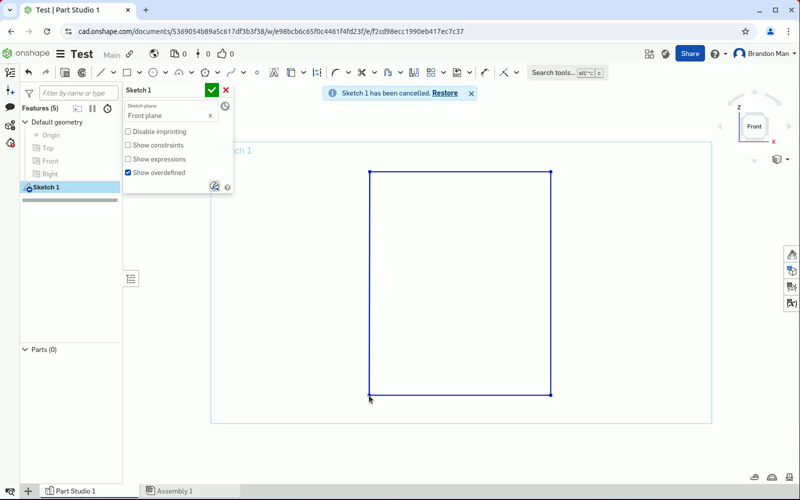
key(c)
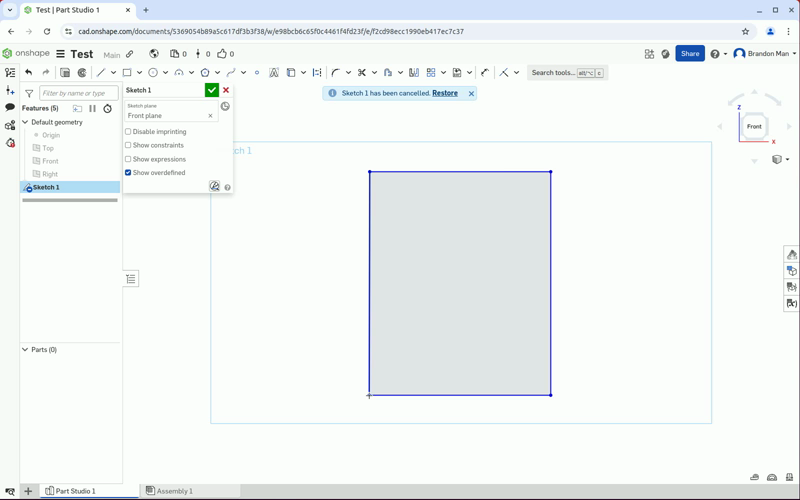
key_down(shift)
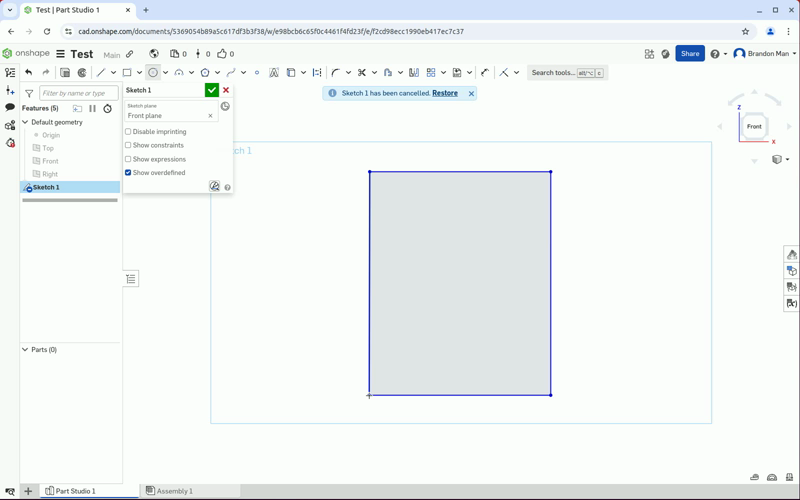
mouse_move(376, 348)
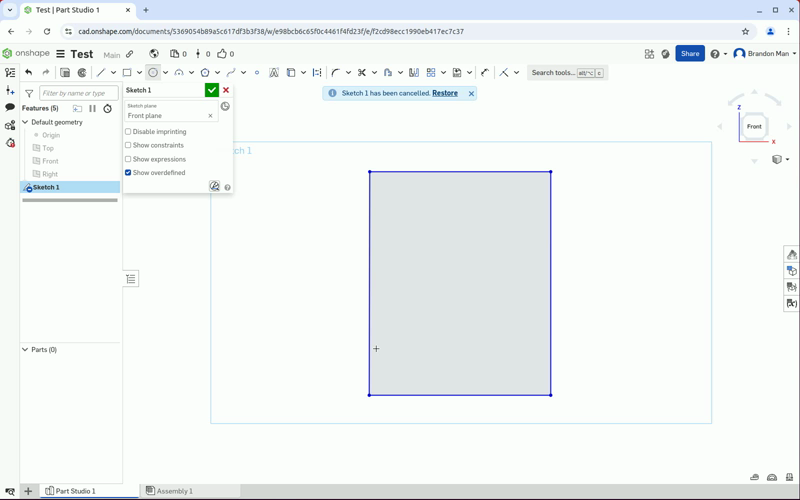
click(376, 348)
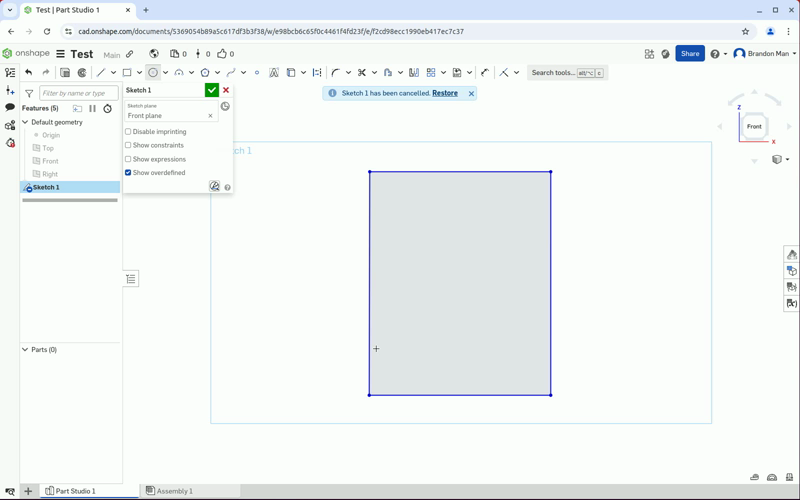
key_up(shift)
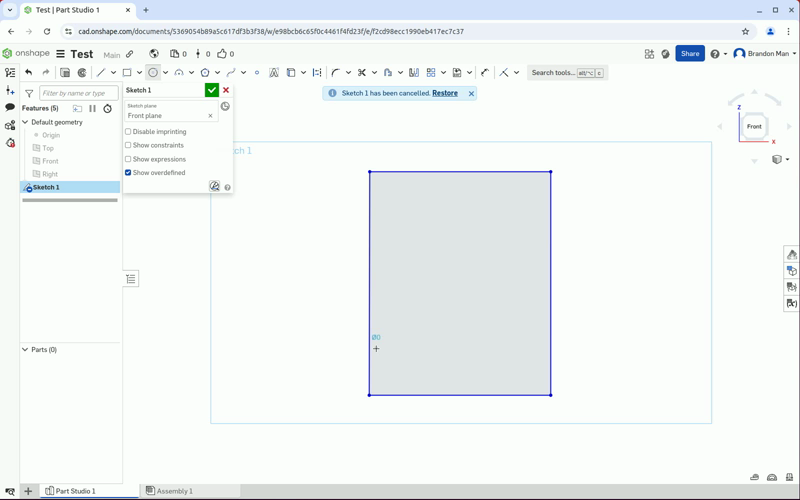
mouse_move(378, 348)
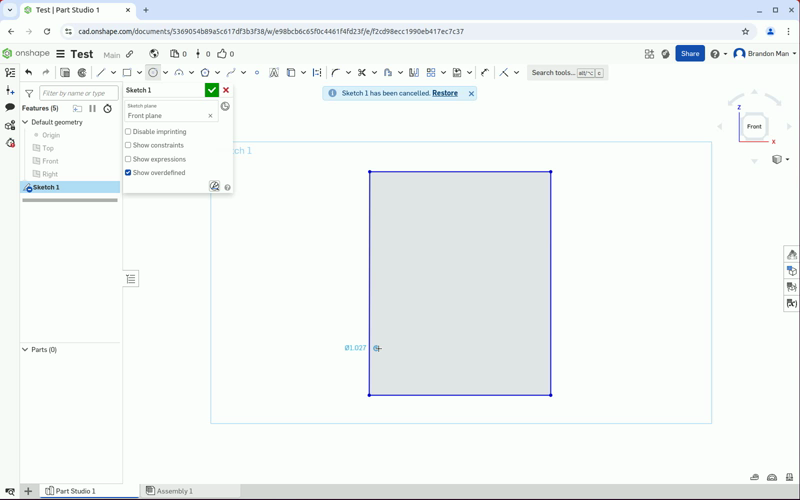
scroll(6)
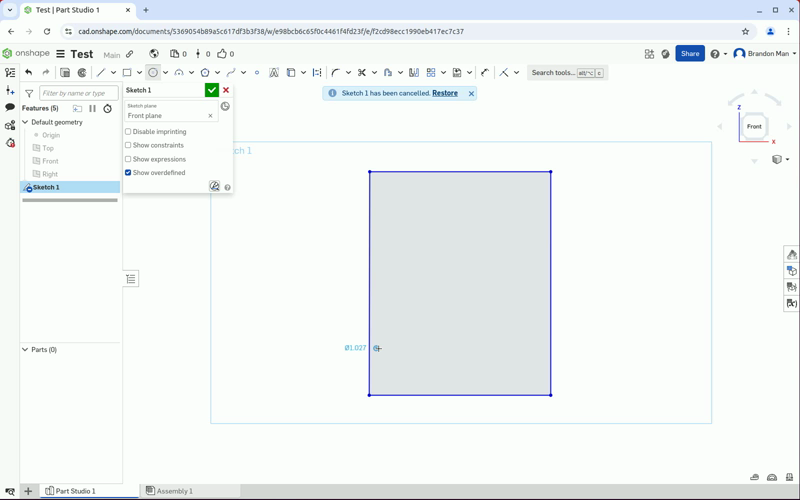
scroll(6)
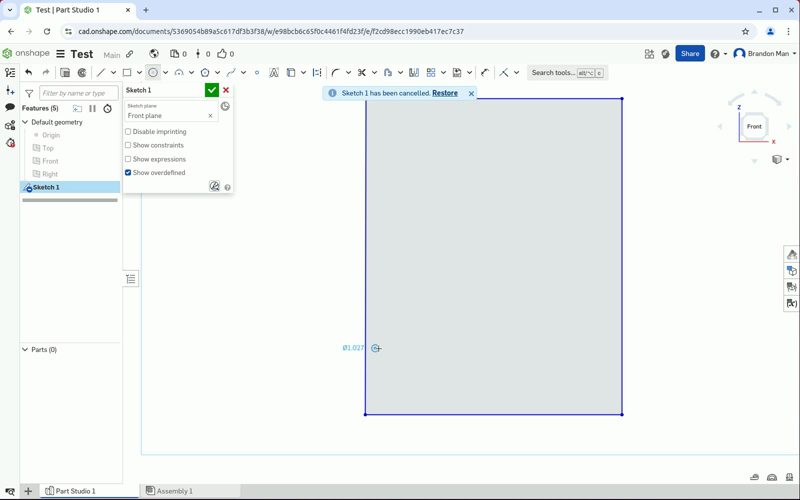
scroll(6)
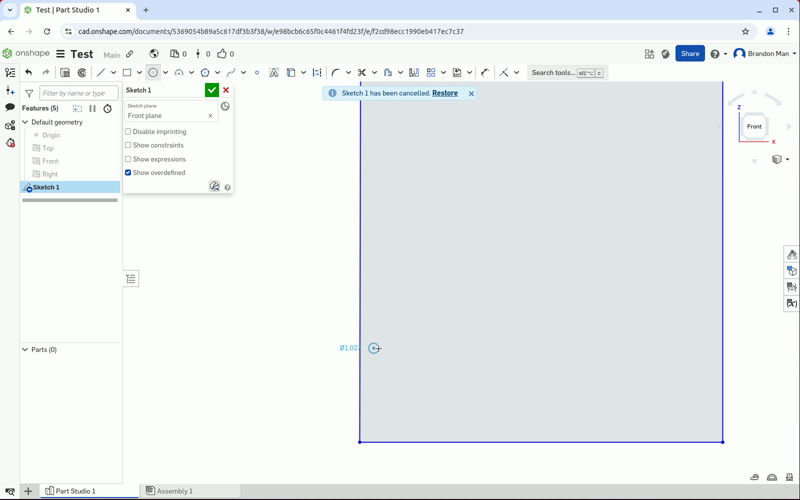
scroll(6)
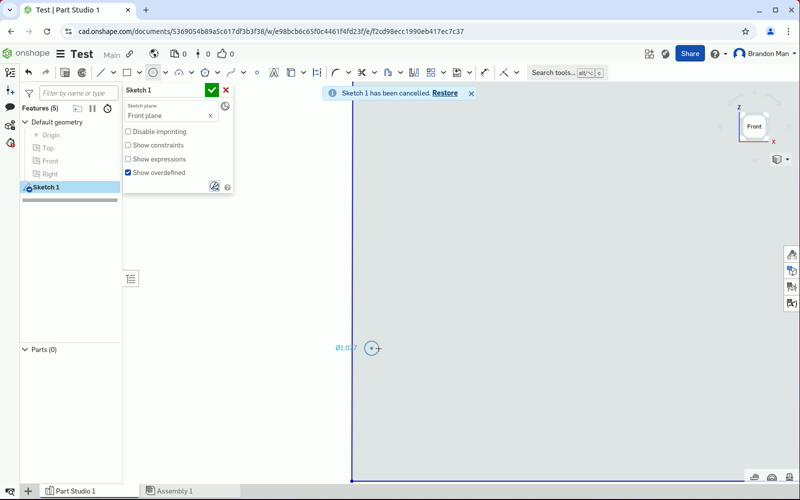
scroll(6)
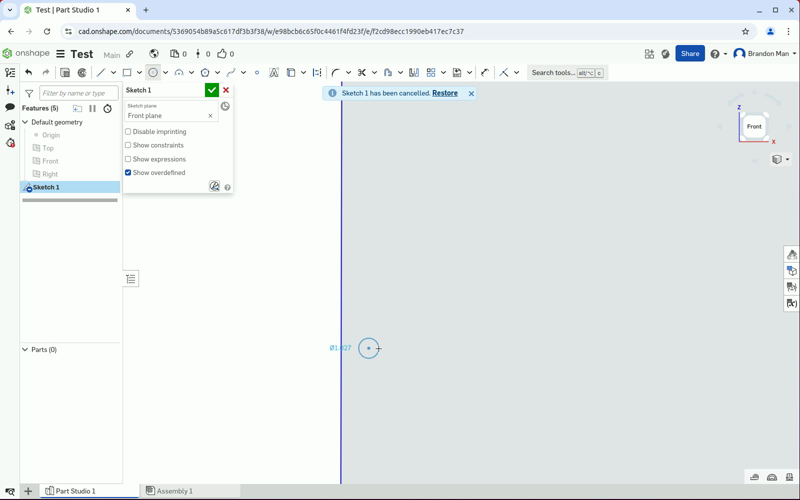
scroll(6)
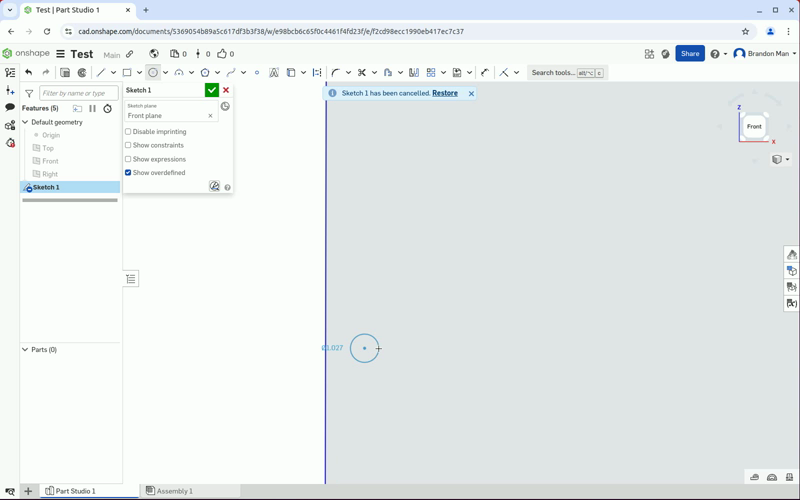
scroll(6)
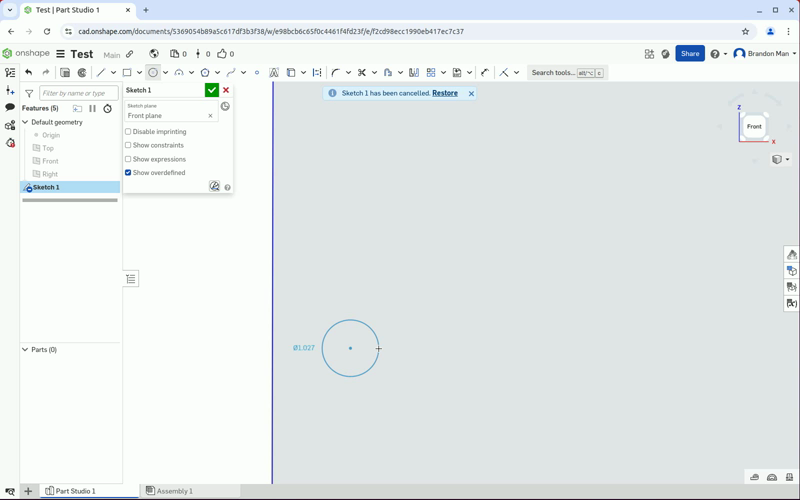
click(378, 348)
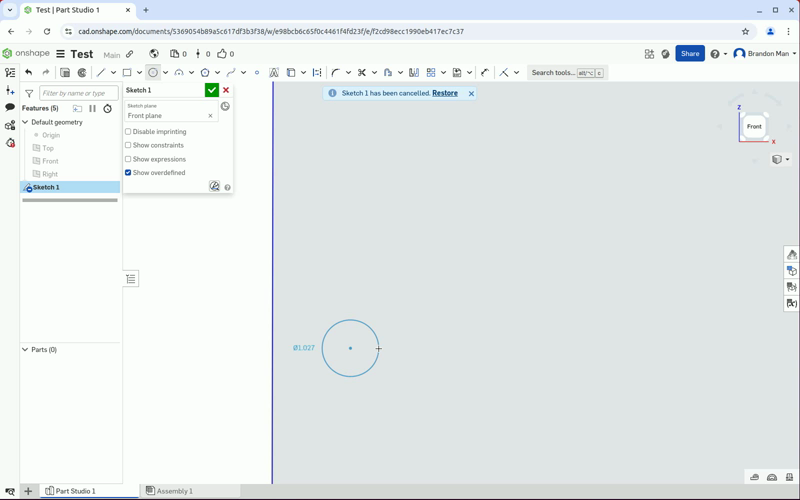
scroll(-6)
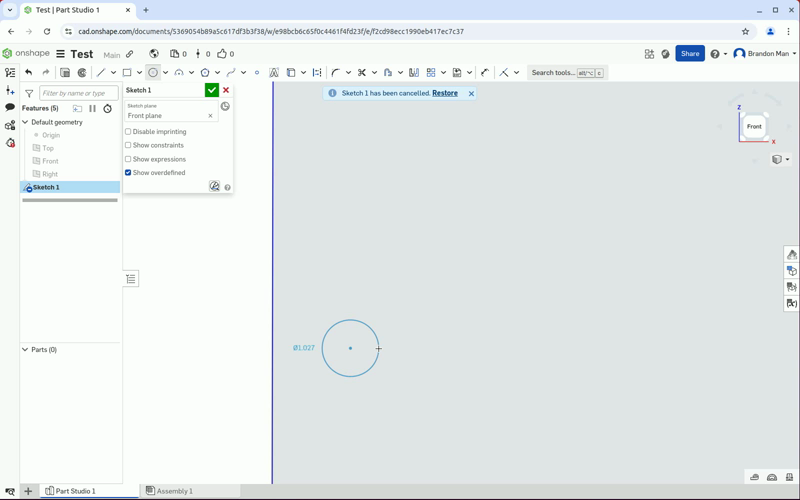
scroll(-6)
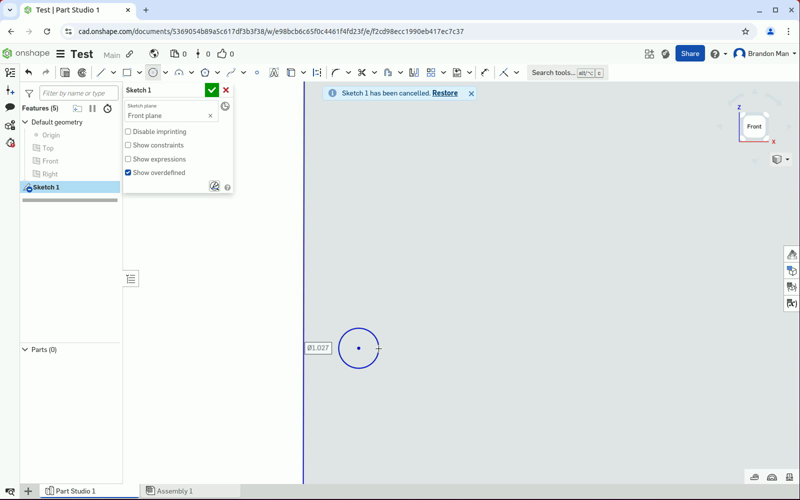
scroll(-6)
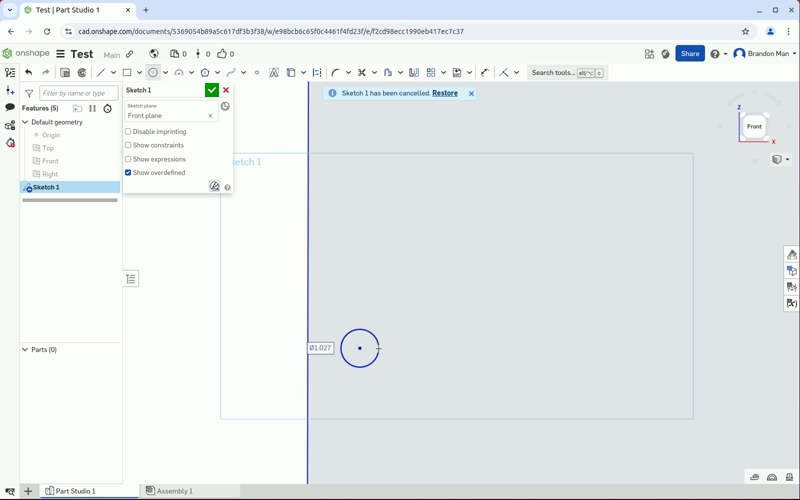
scroll(-6)
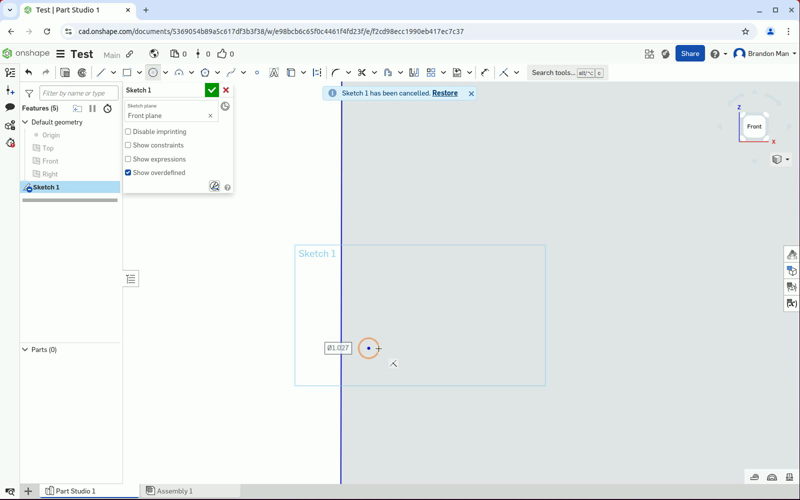
scroll(-6)
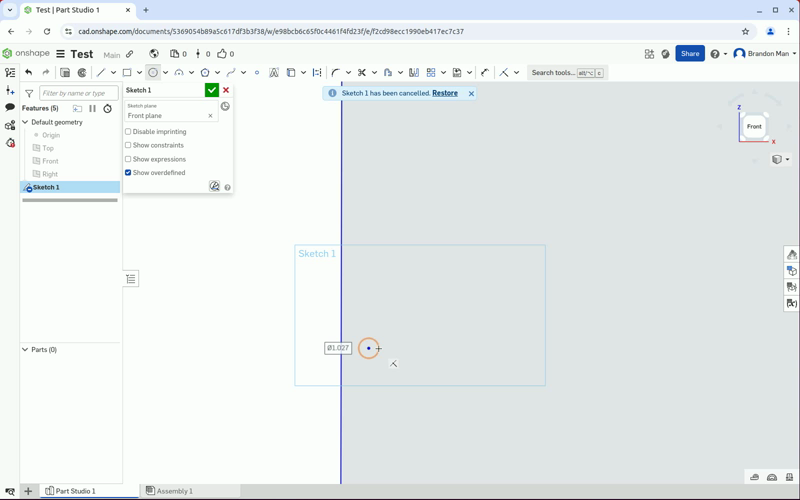
scroll(-6)
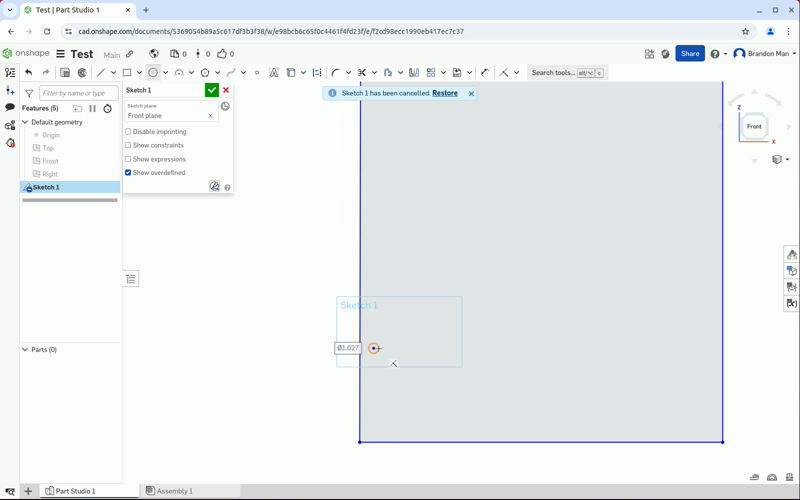
scroll(-6)
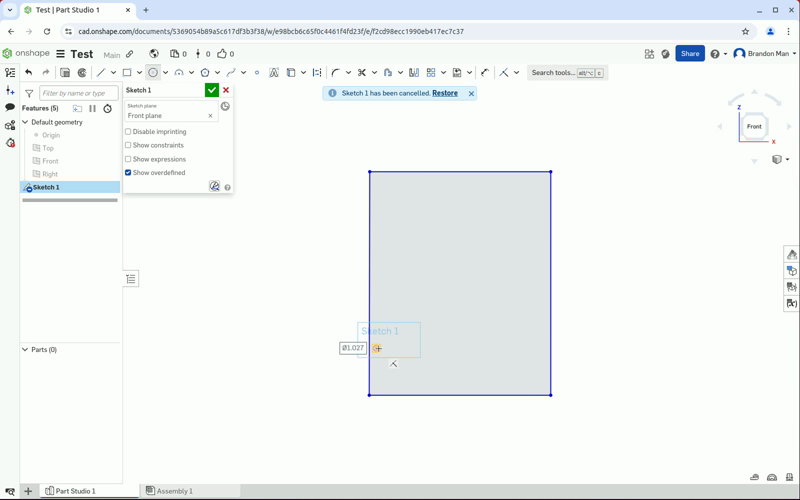
key(esc)
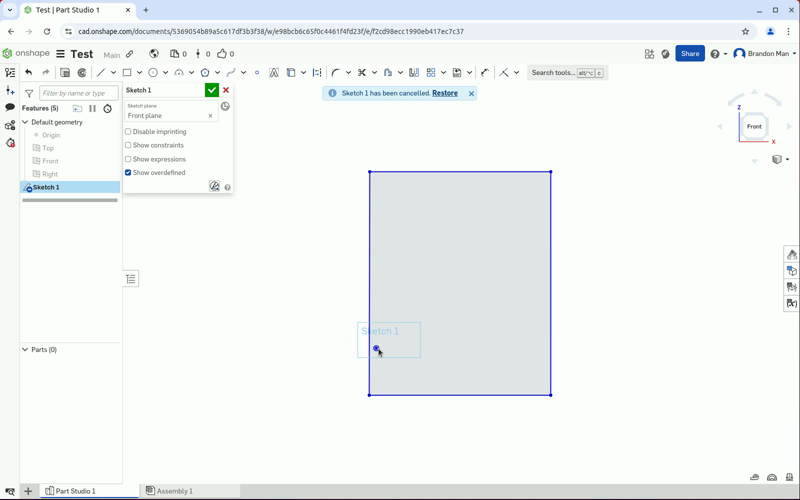
key(c)
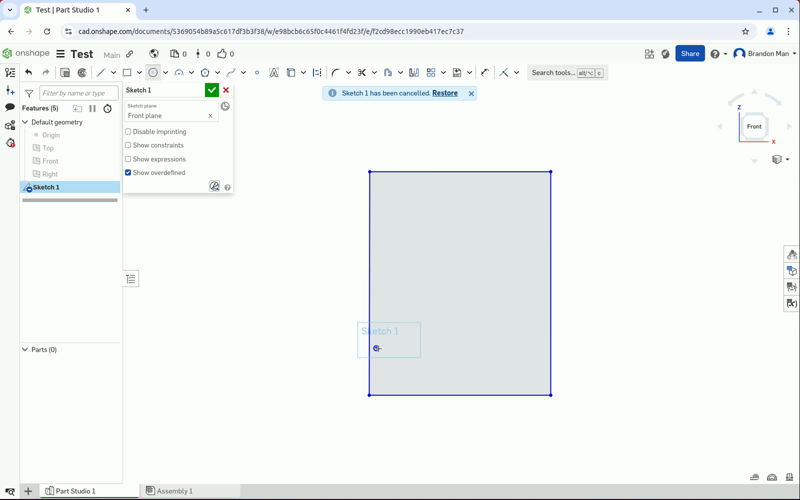
key_down(shift)
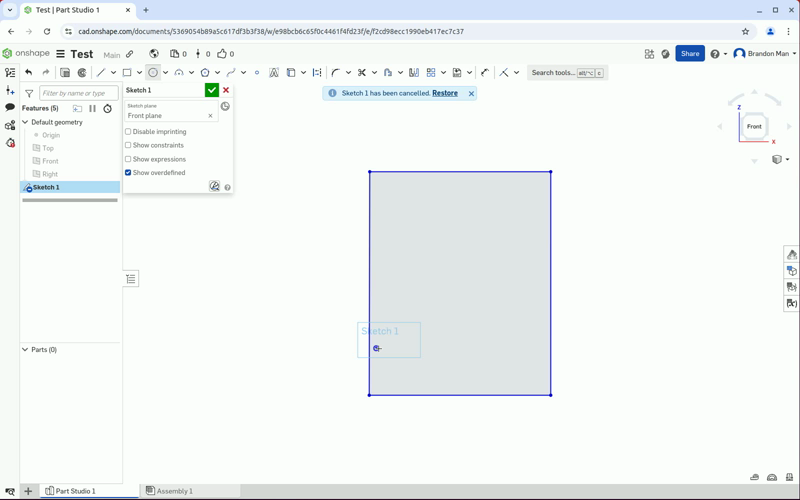
mouse_move(385, 188)
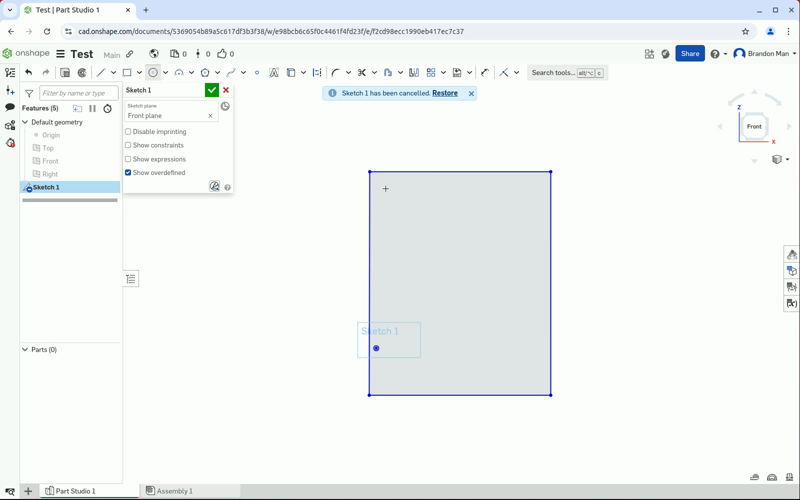
click(385, 188)
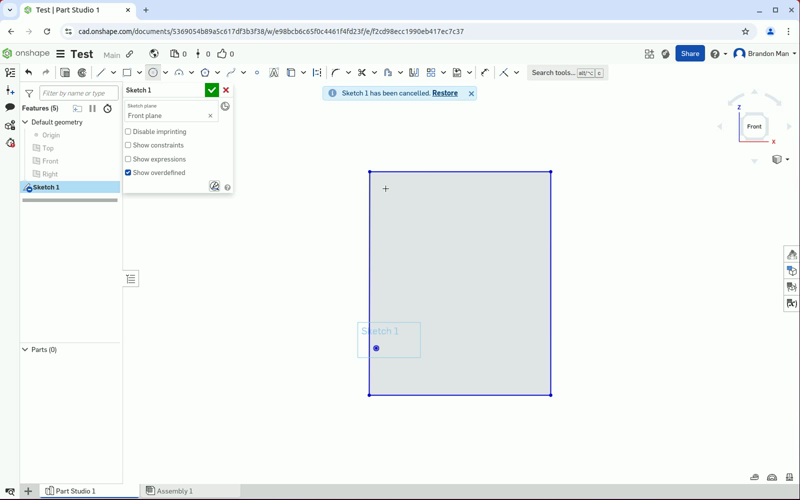
key_up(shift)
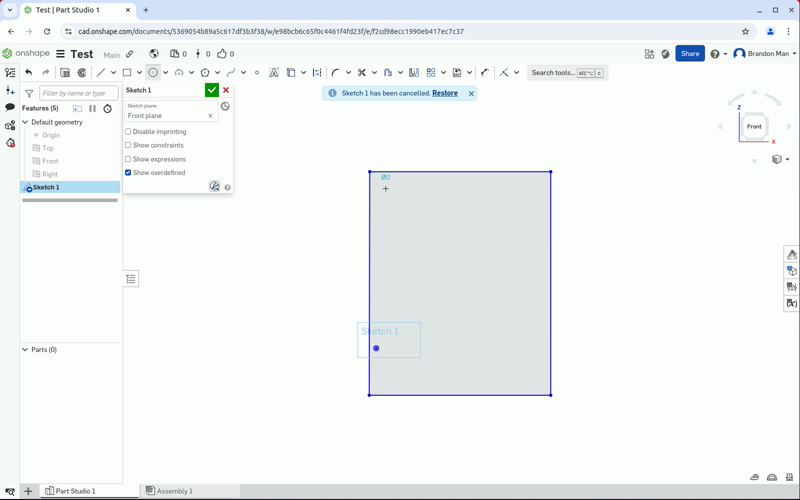
mouse_move(388, 188)
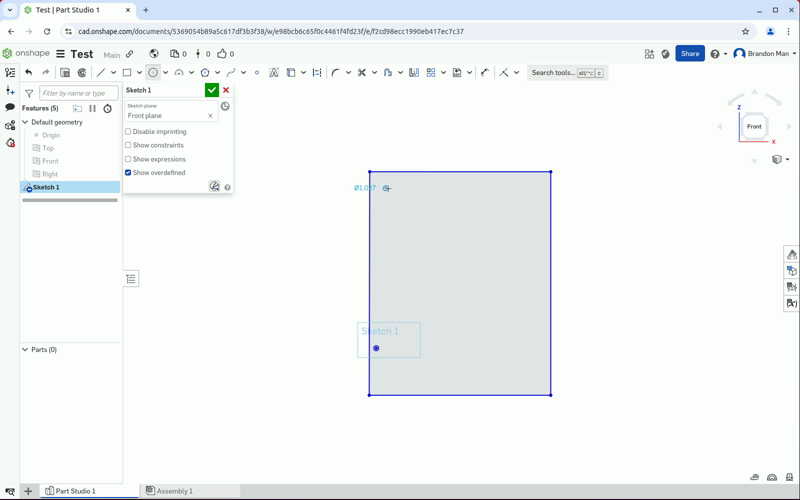
scroll(6)
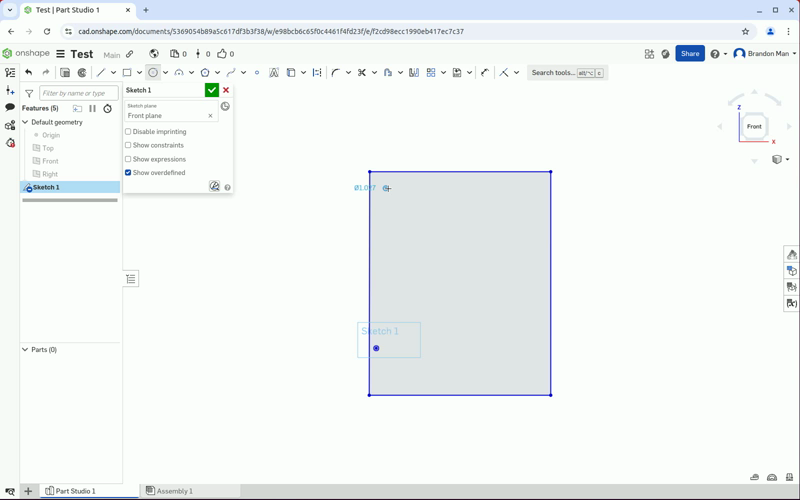
scroll(6)
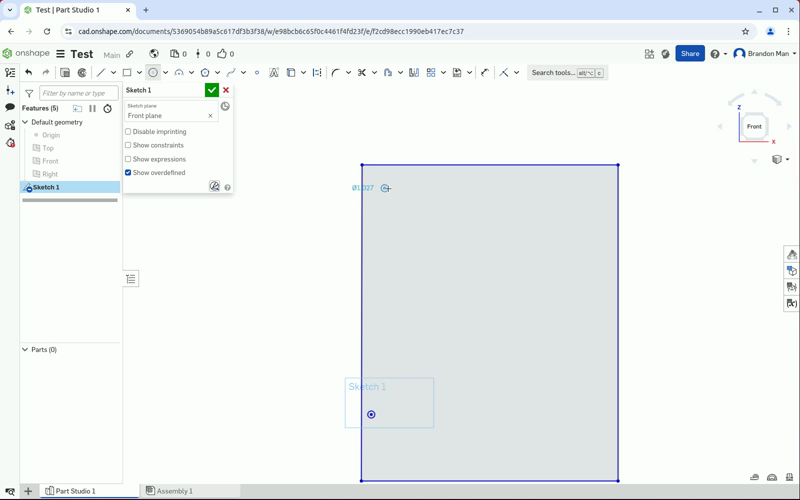
scroll(6)
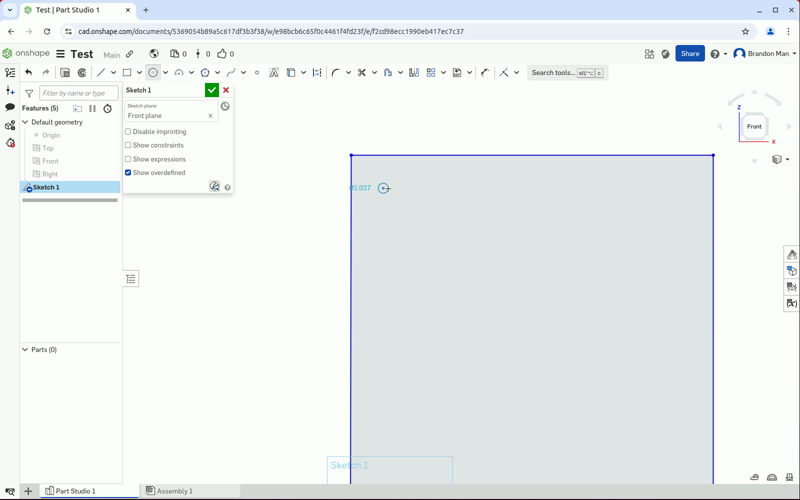
scroll(6)
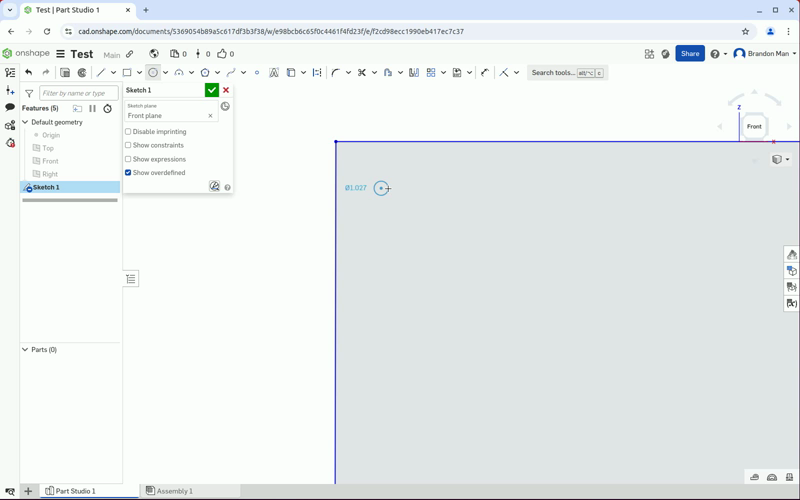
scroll(6)
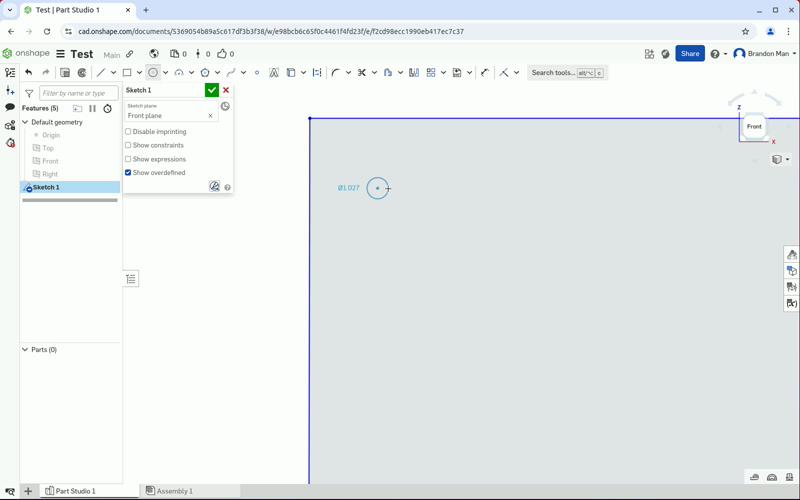
scroll(6)
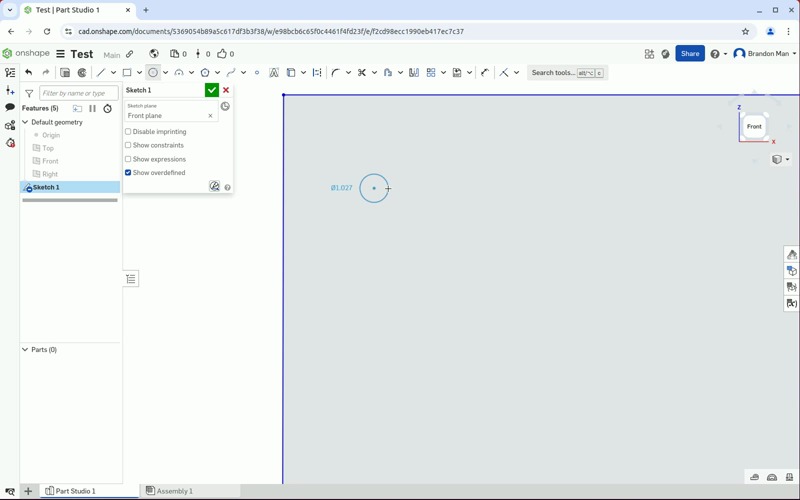
scroll(6)
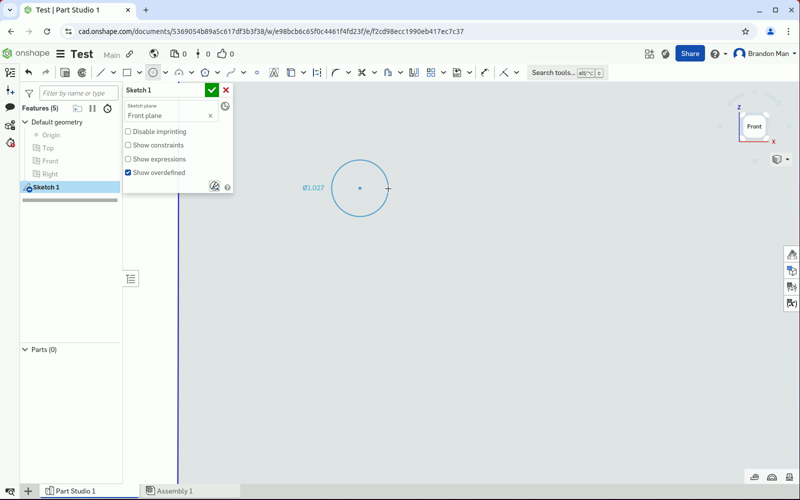
click(388, 188)
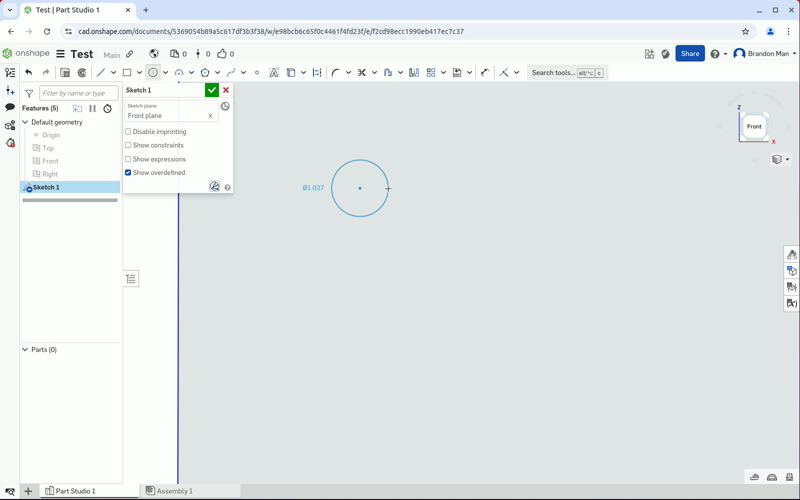
scroll(-6)
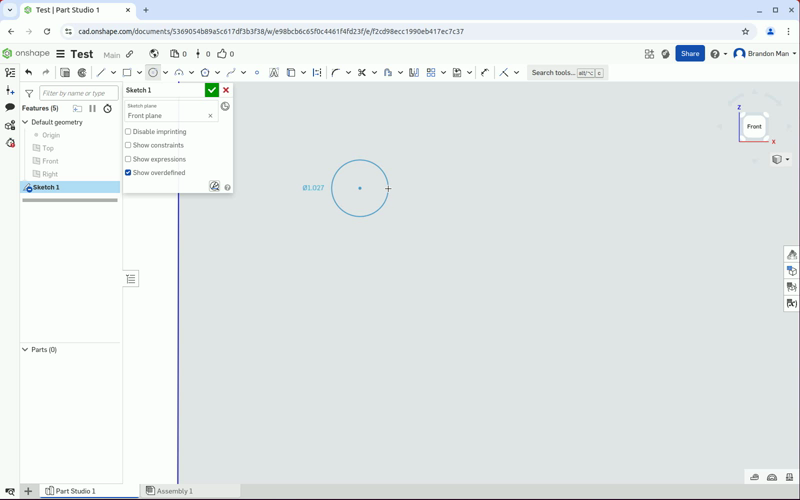
scroll(-6)
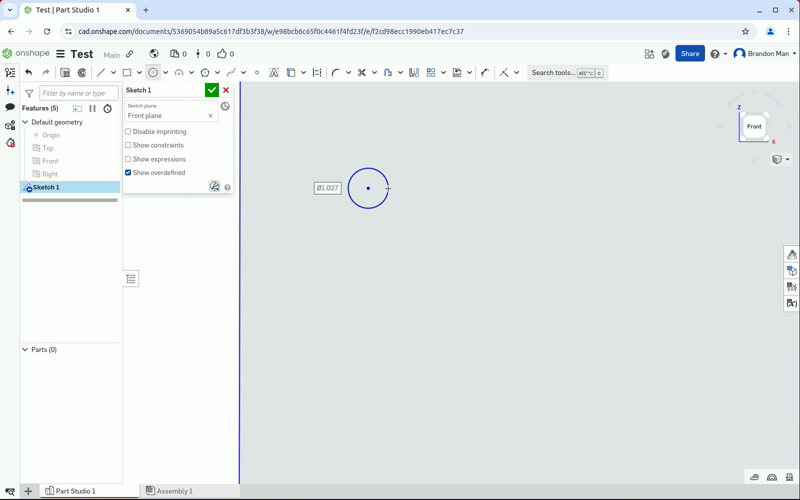
scroll(-6)
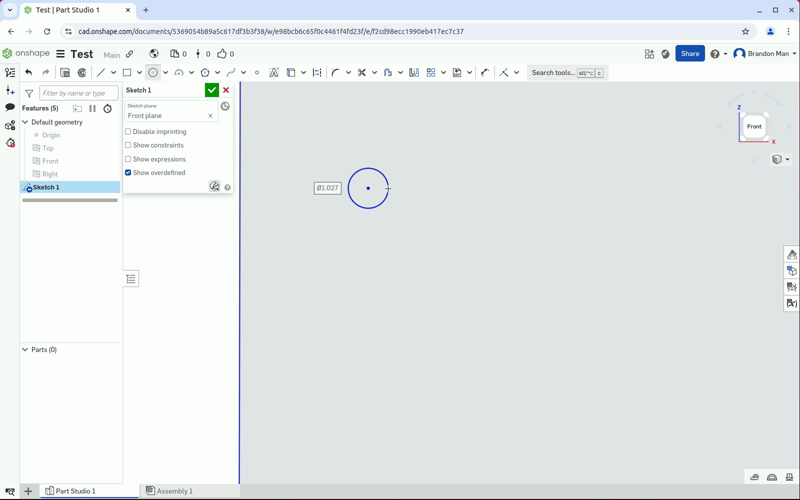
scroll(-6)
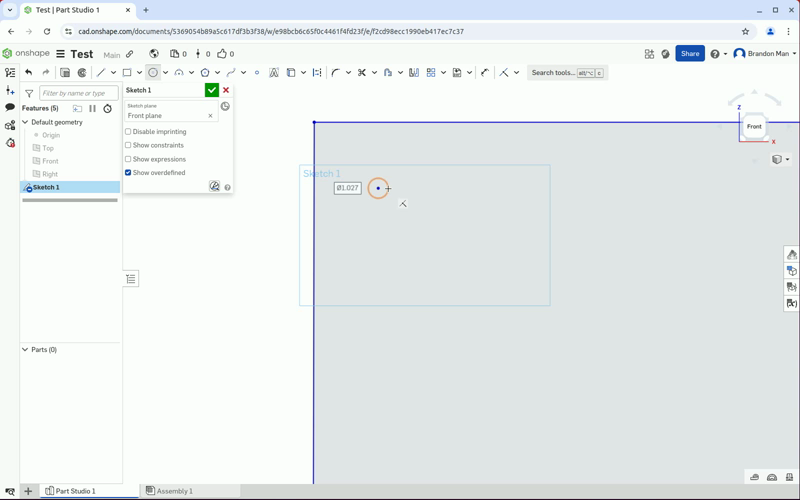
scroll(-6)
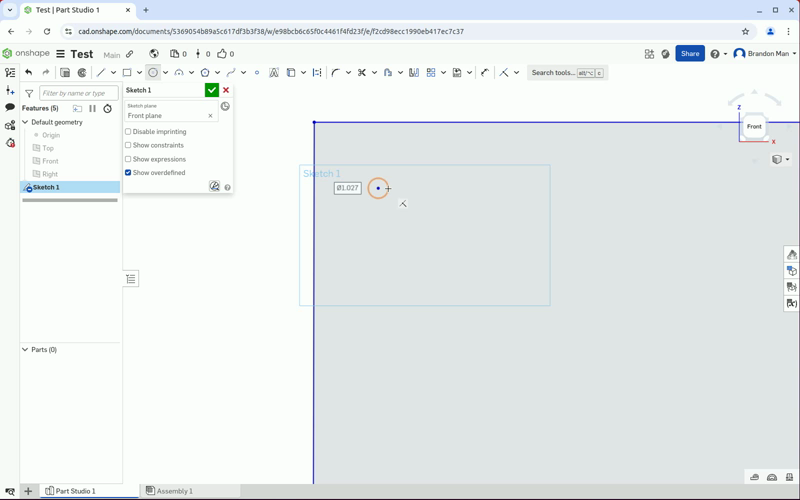
scroll(-6)
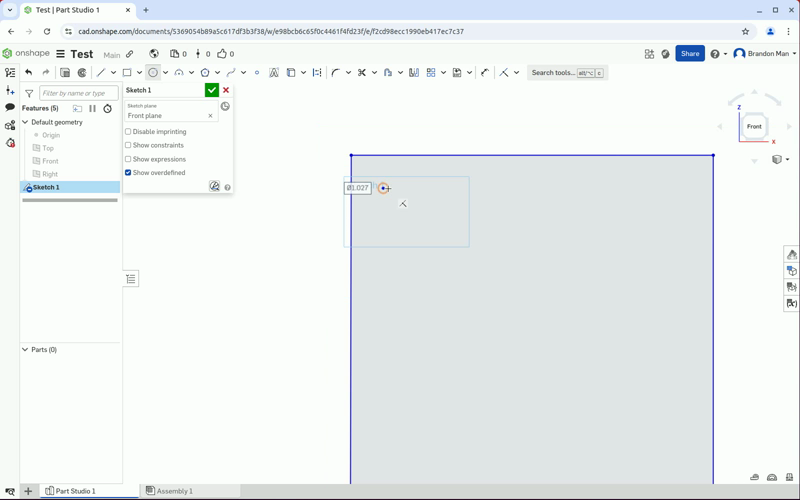
scroll(-6)
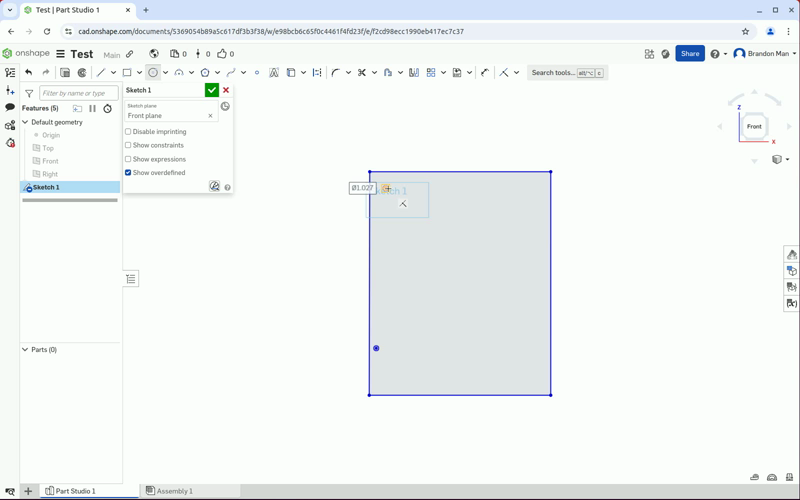
key(esc)
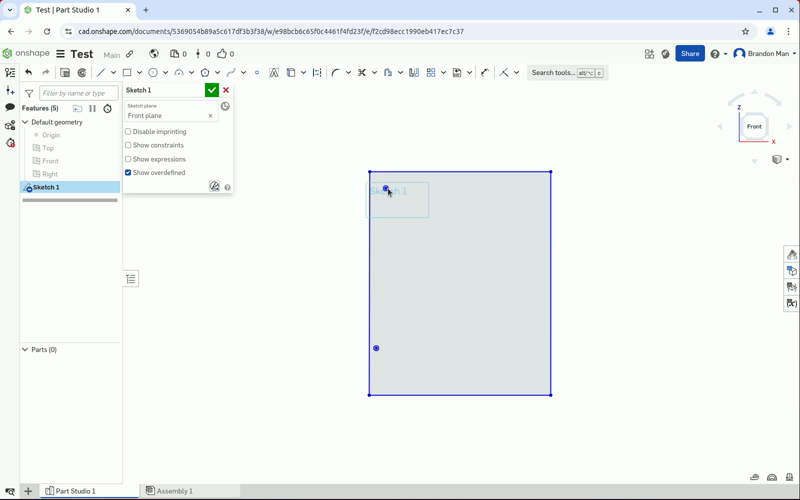
key(c)
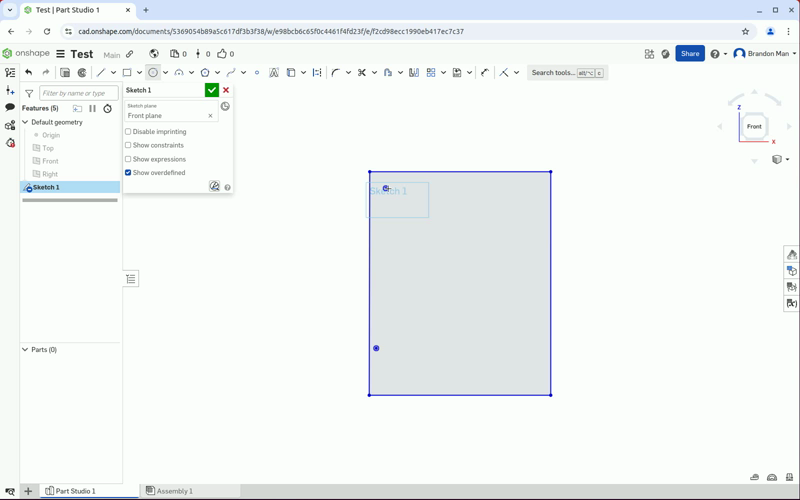
key_down(shift)
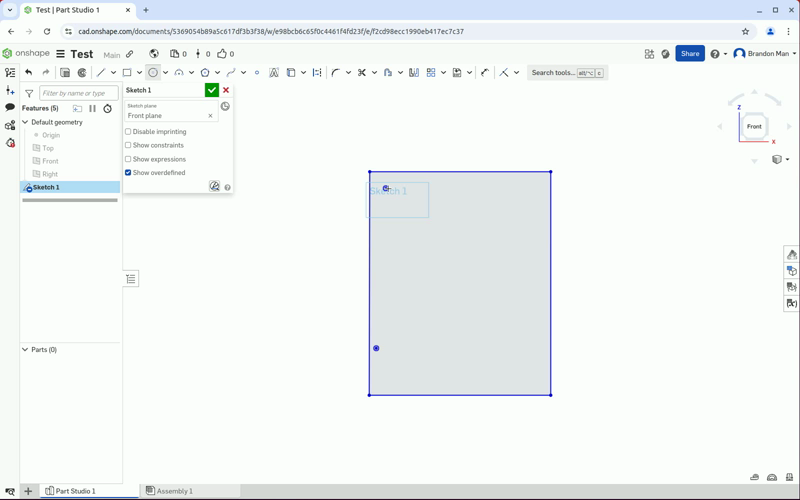
mouse_move(543, 348)
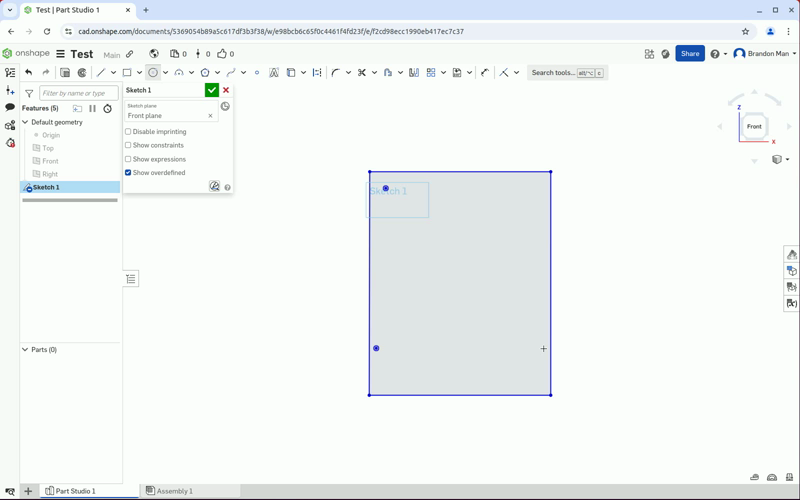
click(543, 348)
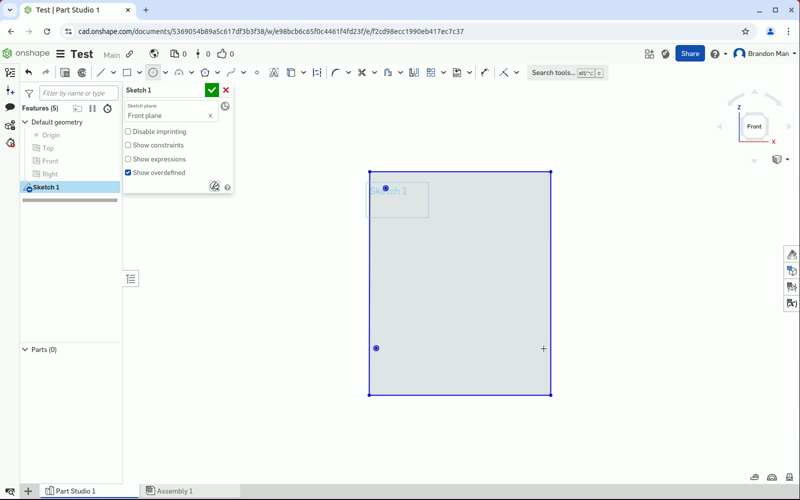
key_up(shift)
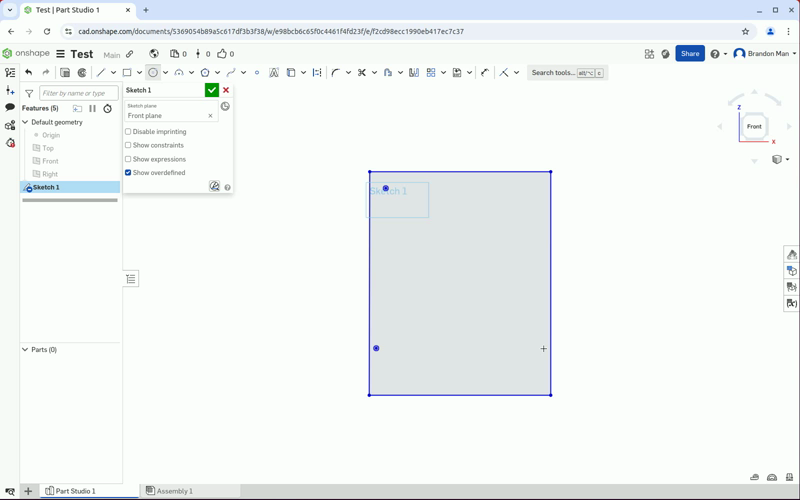
mouse_move(546, 348)
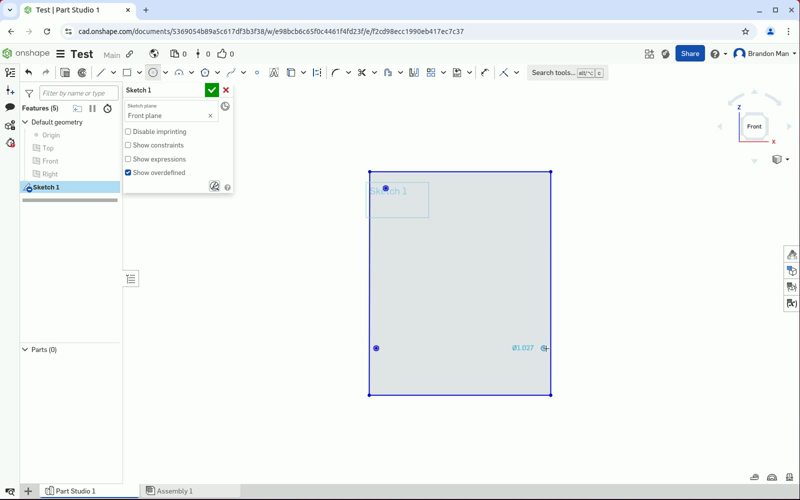
scroll(6)
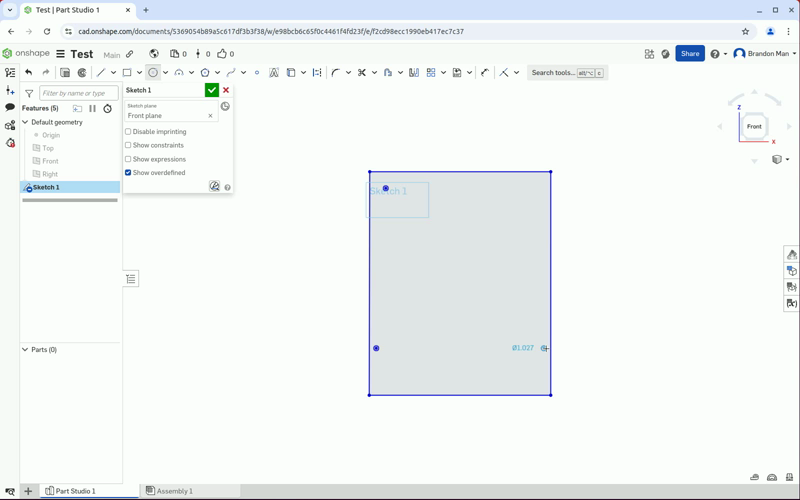
scroll(6)
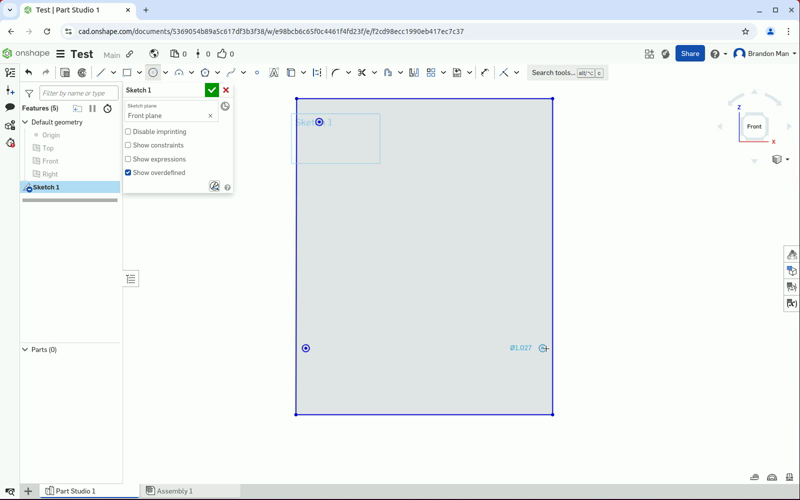
scroll(6)
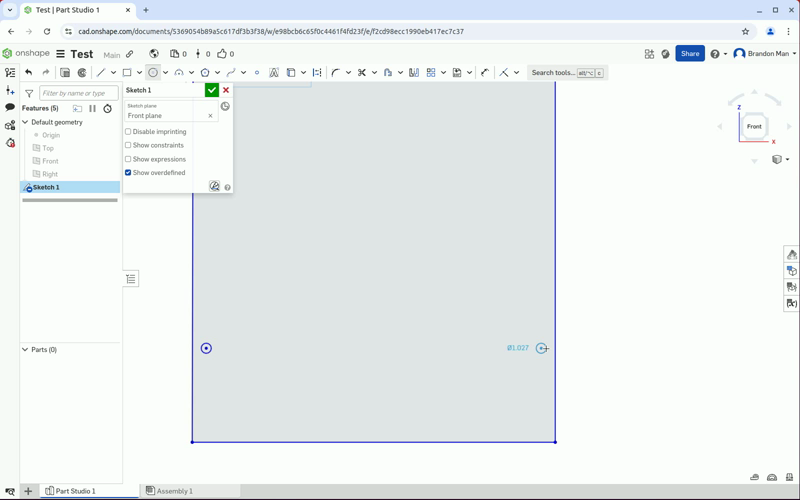
scroll(6)
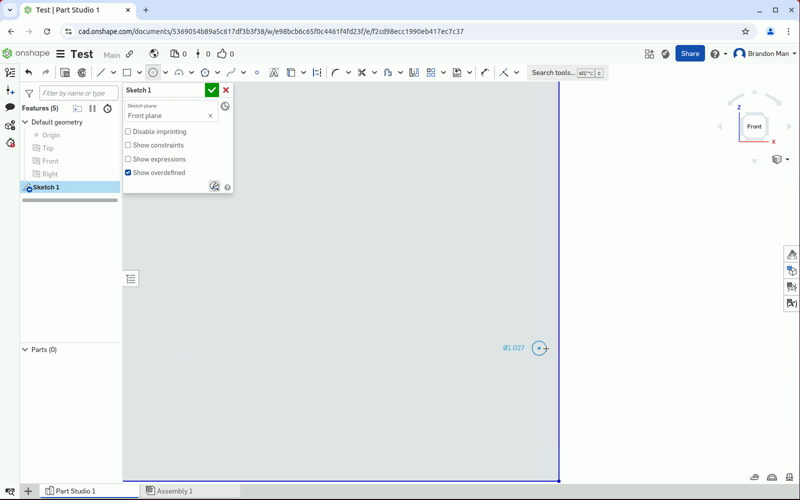
scroll(6)
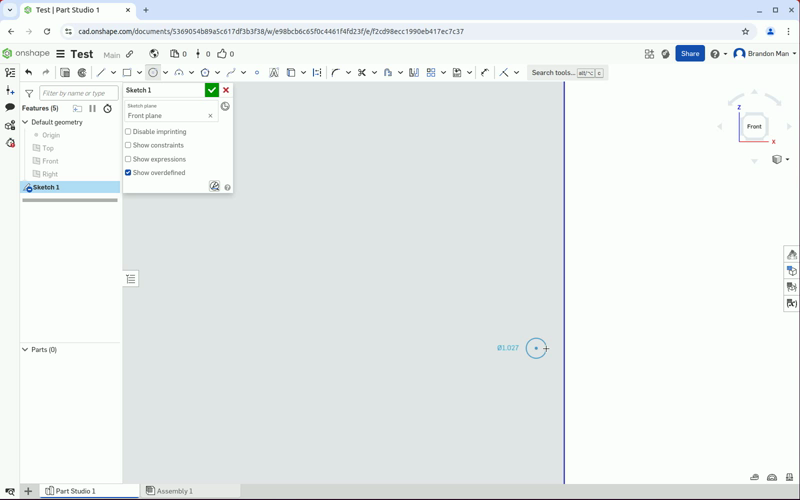
scroll(6)
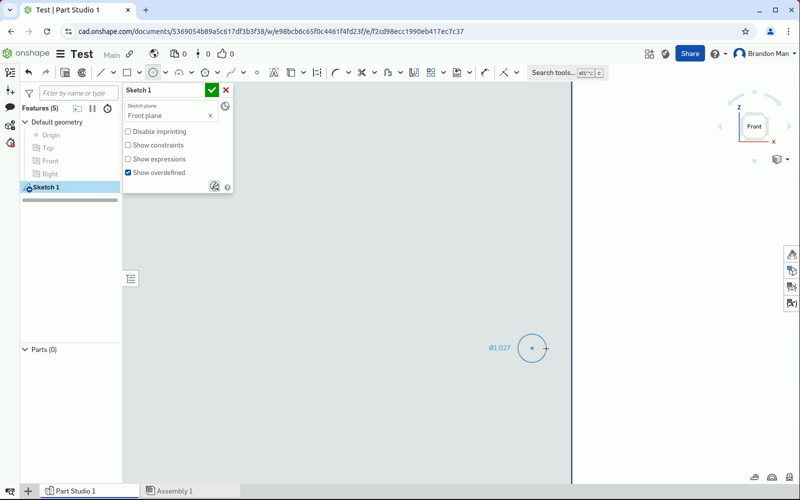
scroll(6)
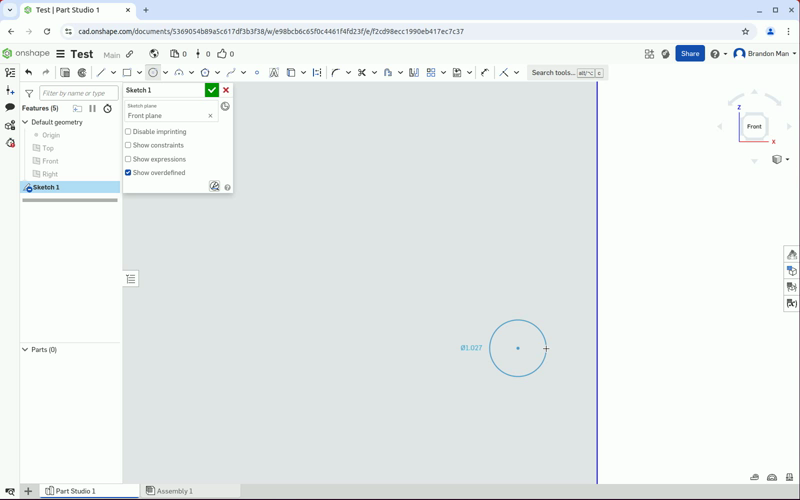
click(546, 348)
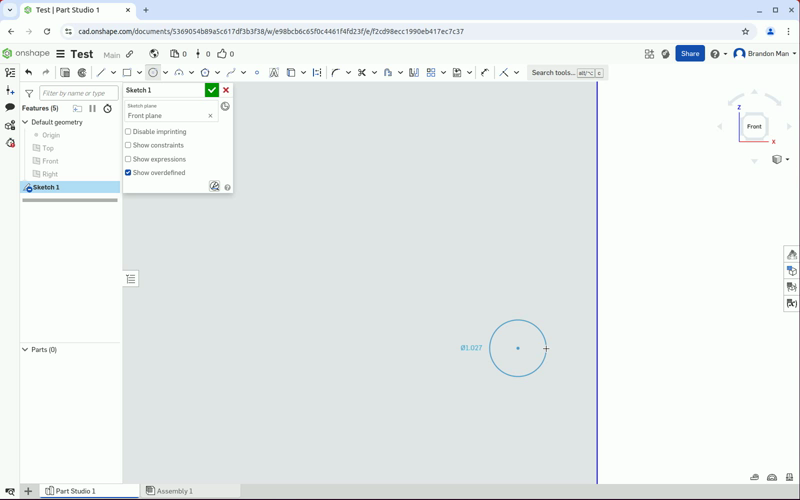
scroll(-6)
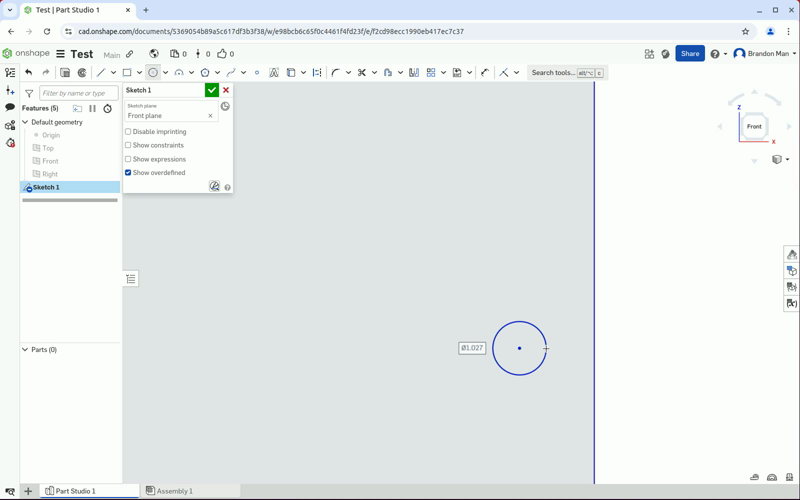
scroll(-6)
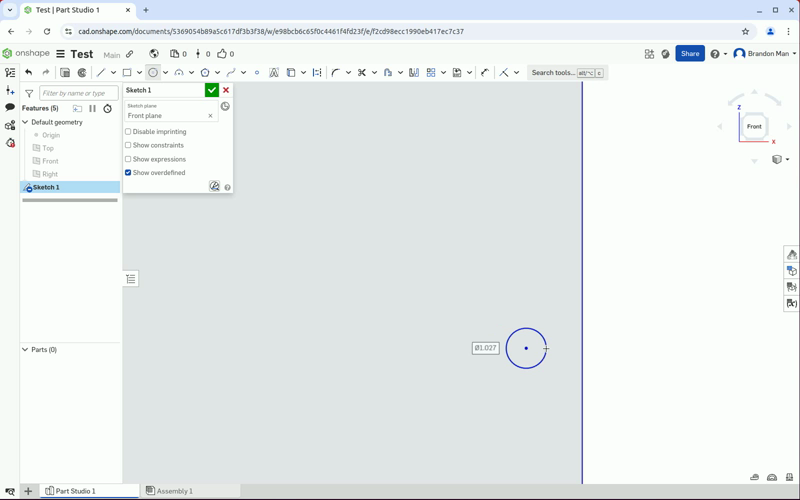
scroll(-6)
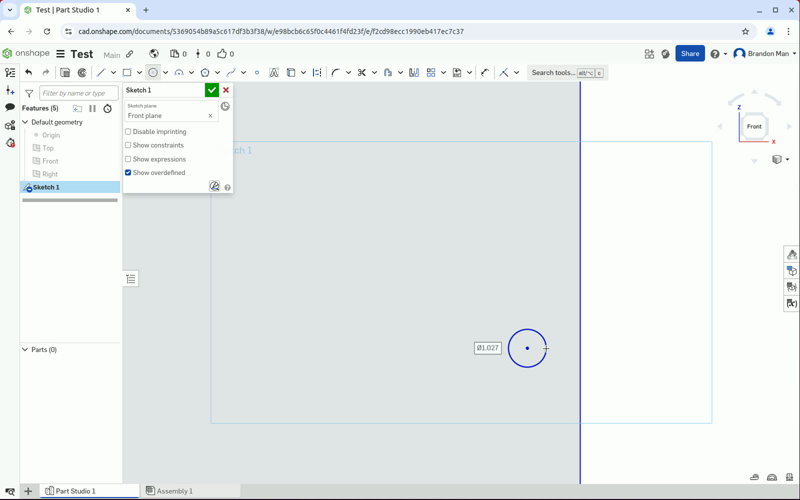
scroll(-6)
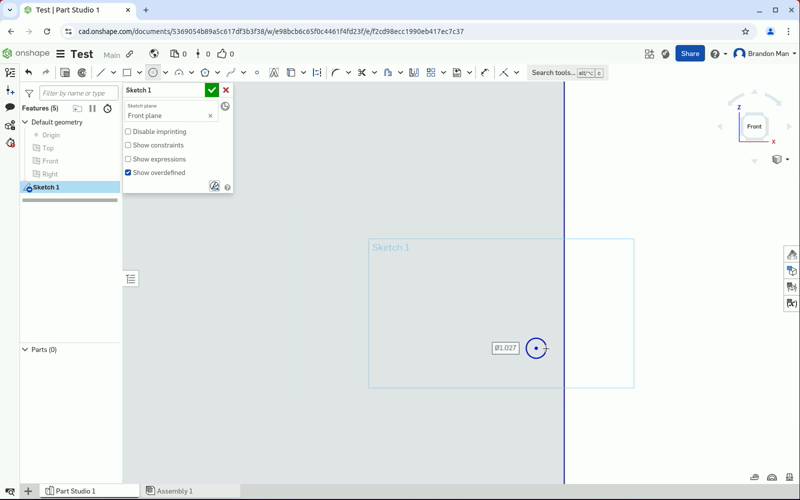
scroll(-6)
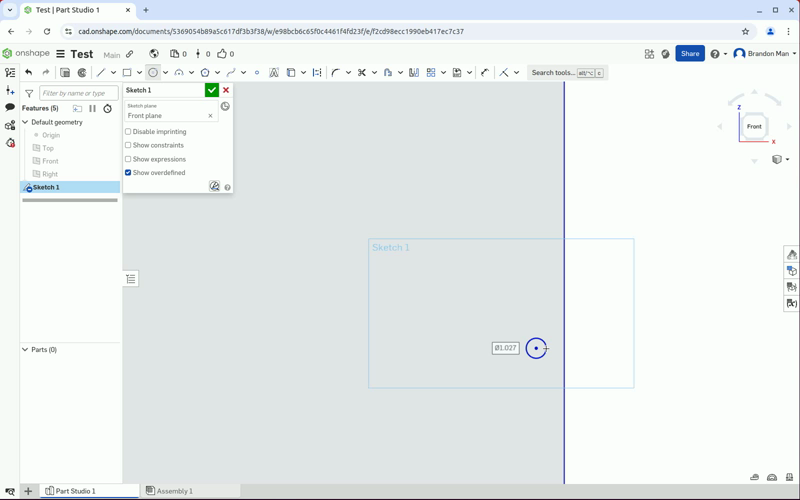
scroll(-6)
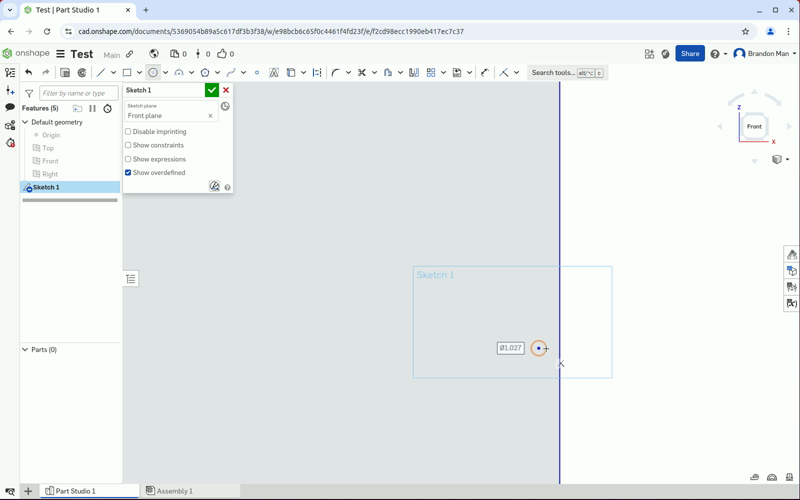
scroll(-6)
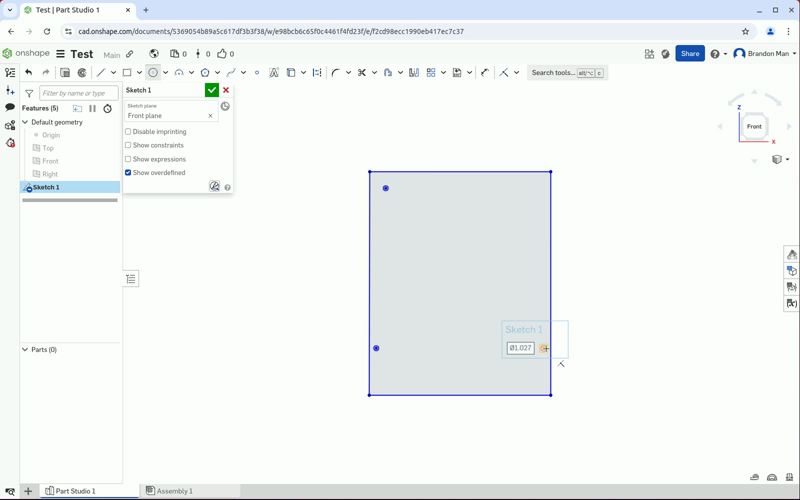
key(esc)
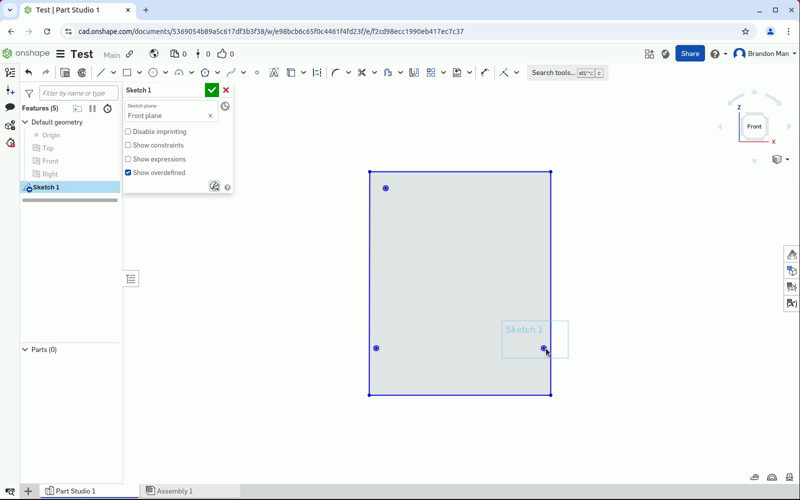
key(c)
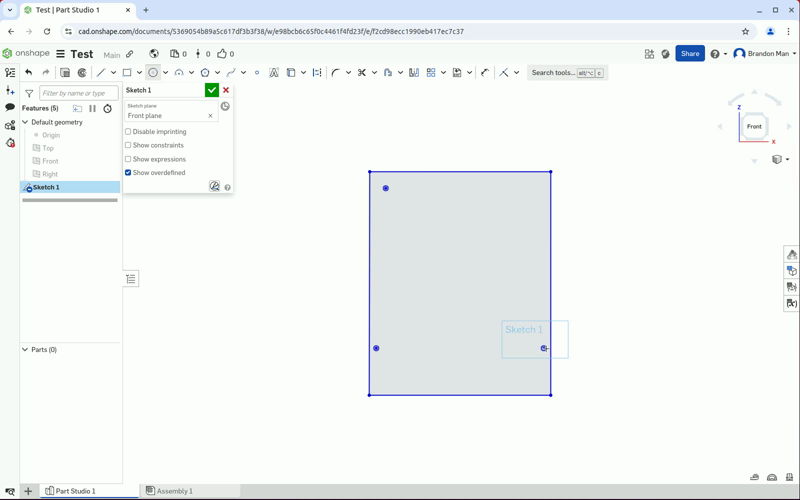
key_down(shift)
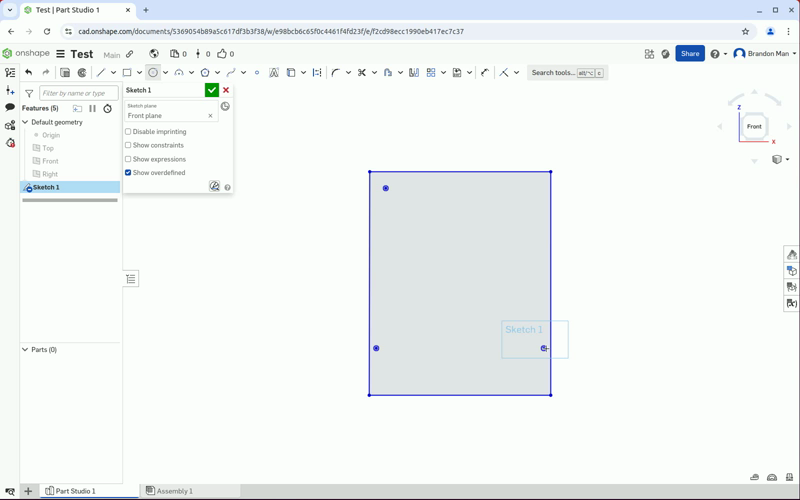
mouse_move(543, 176)
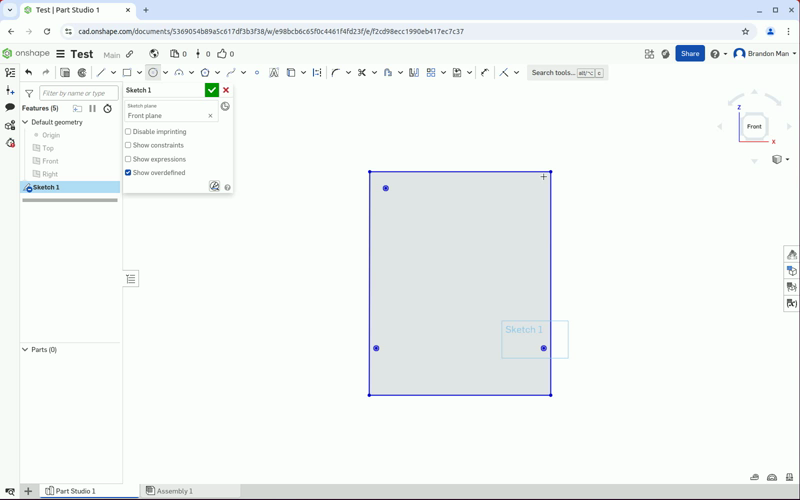
click(543, 176)
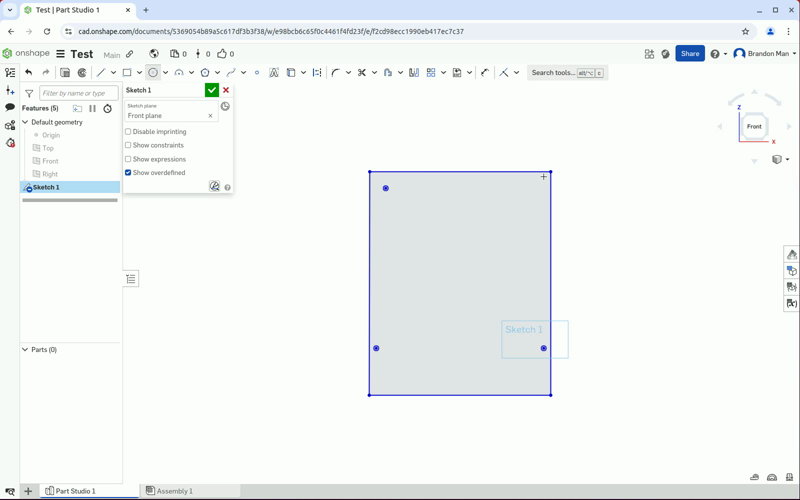
key_up(shift)
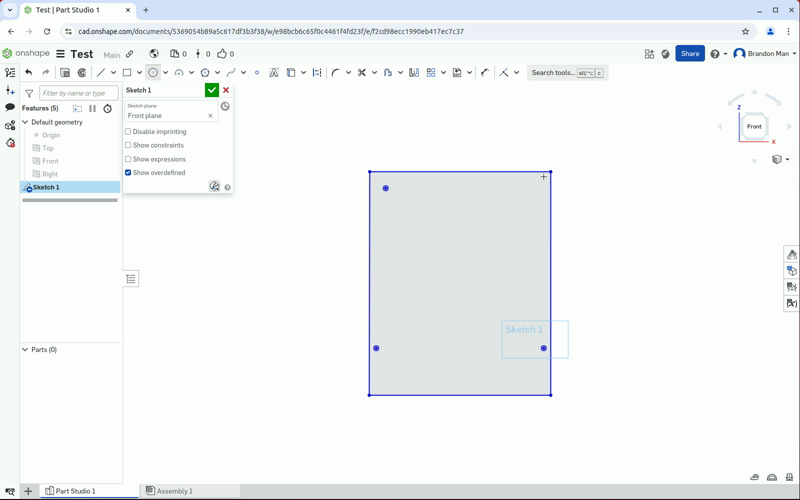
mouse_move(546, 176)
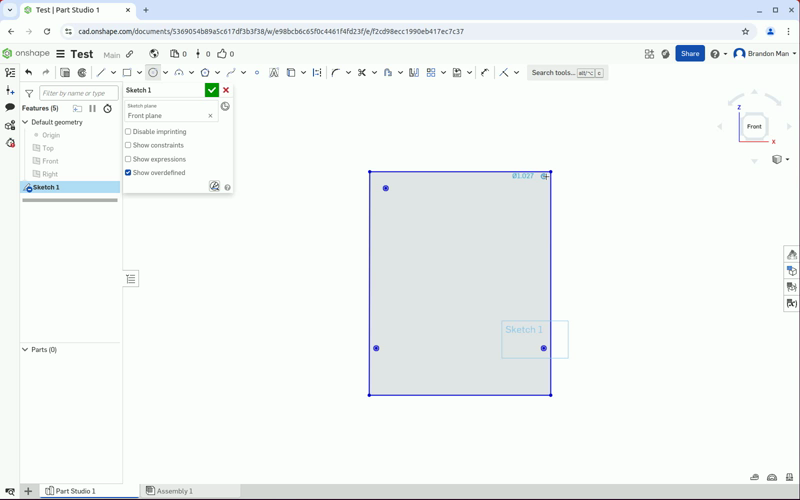
scroll(6)
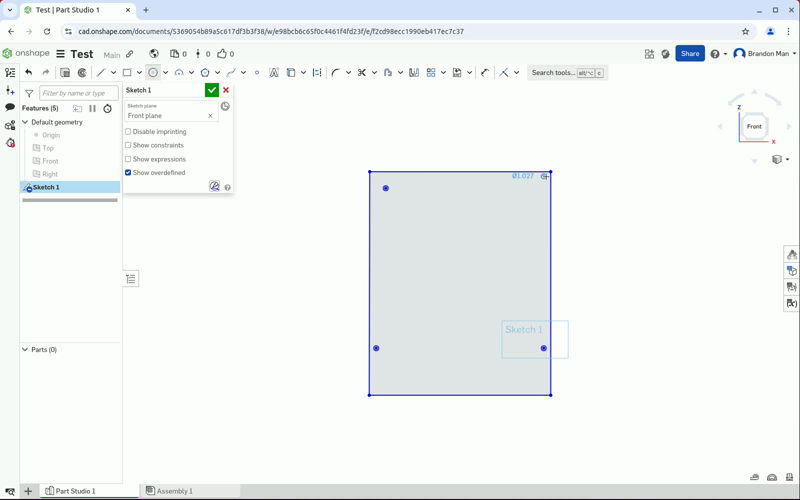
scroll(6)
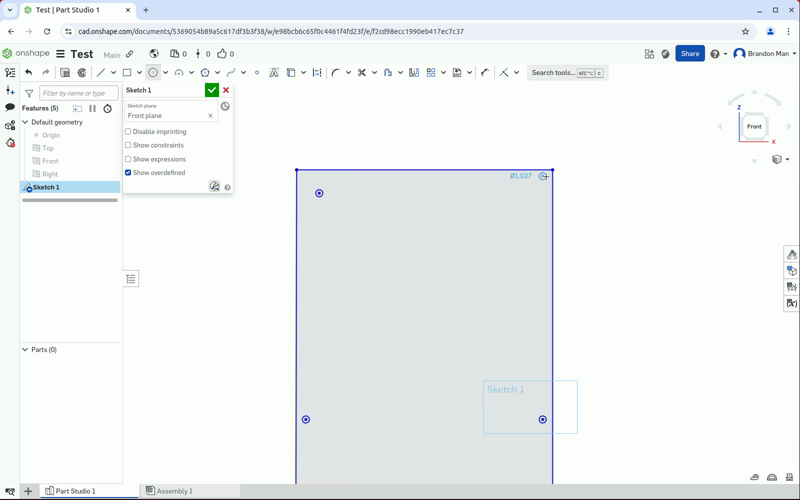
scroll(6)
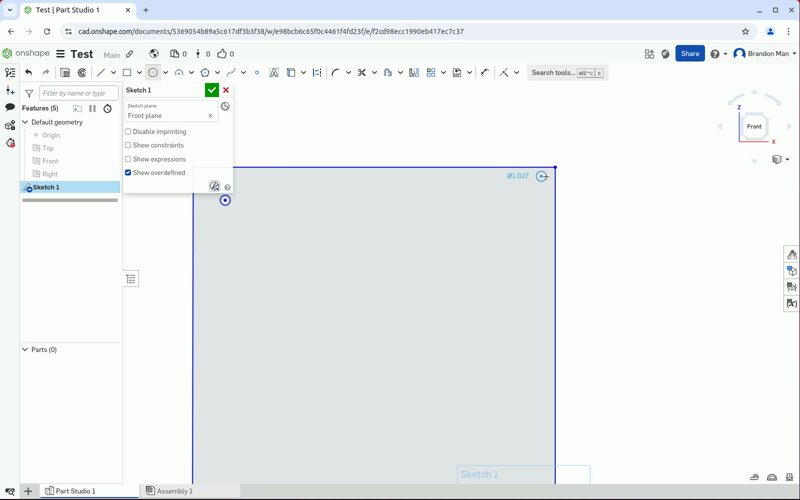
scroll(6)
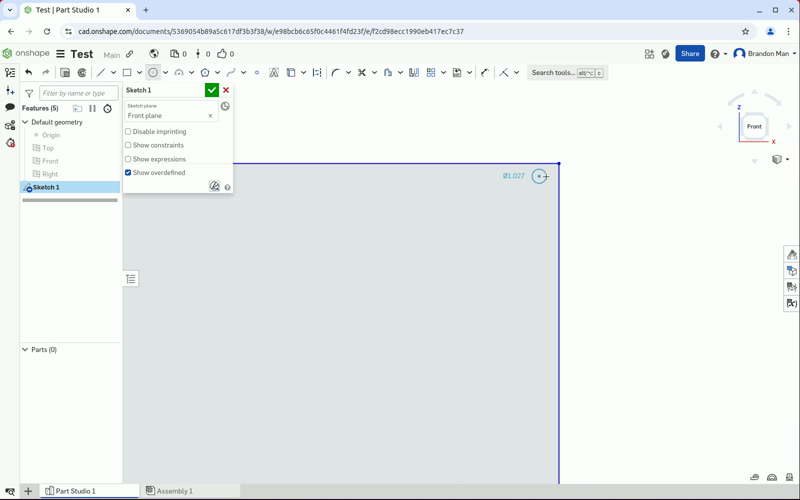
scroll(6)
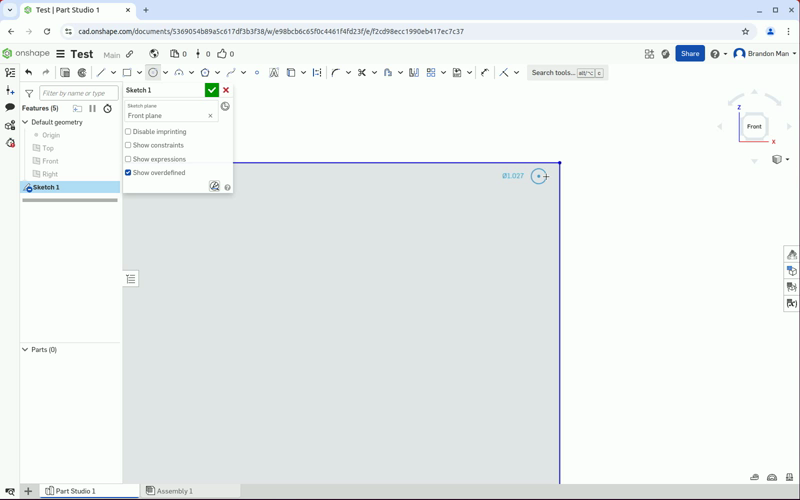
scroll(6)
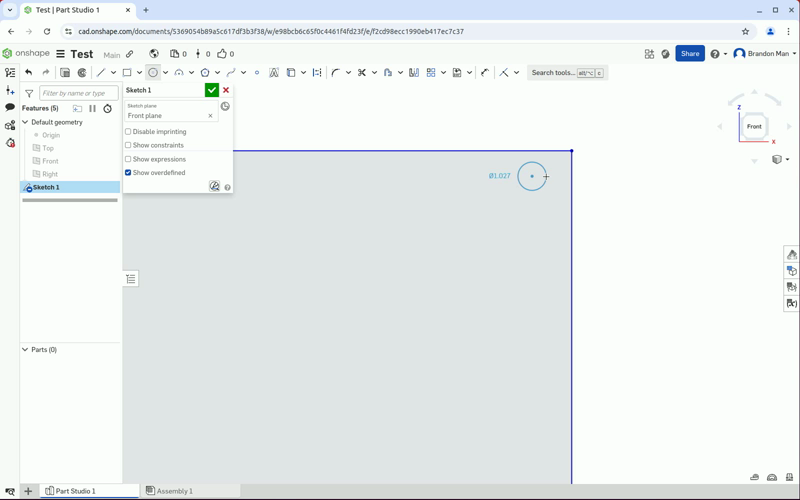
scroll(6)
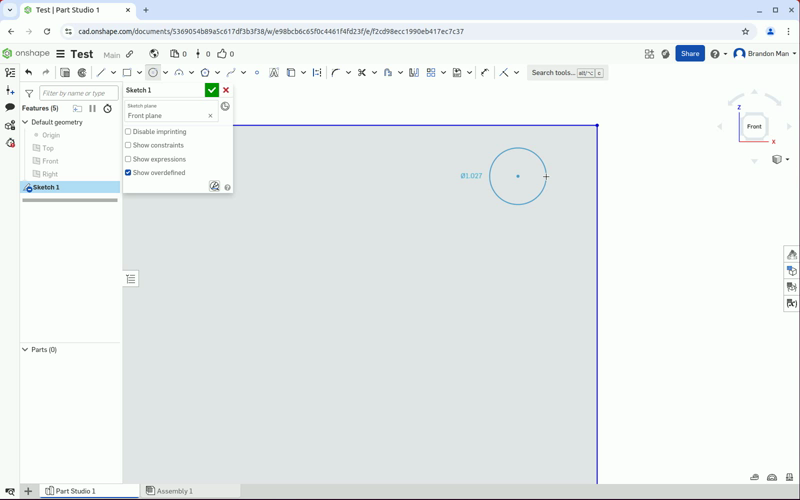
click(546, 176)
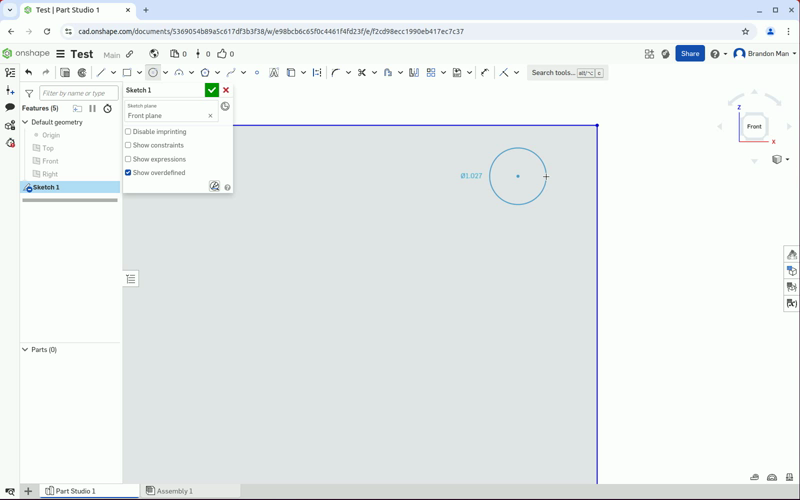
scroll(-6)
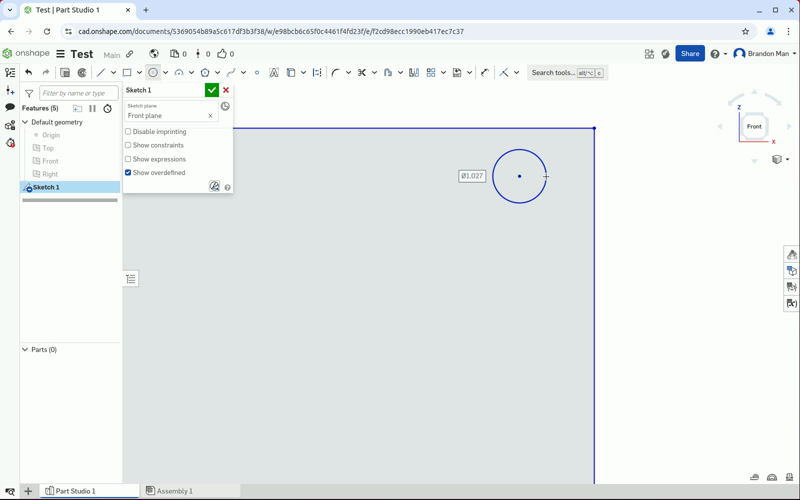
scroll(-6)
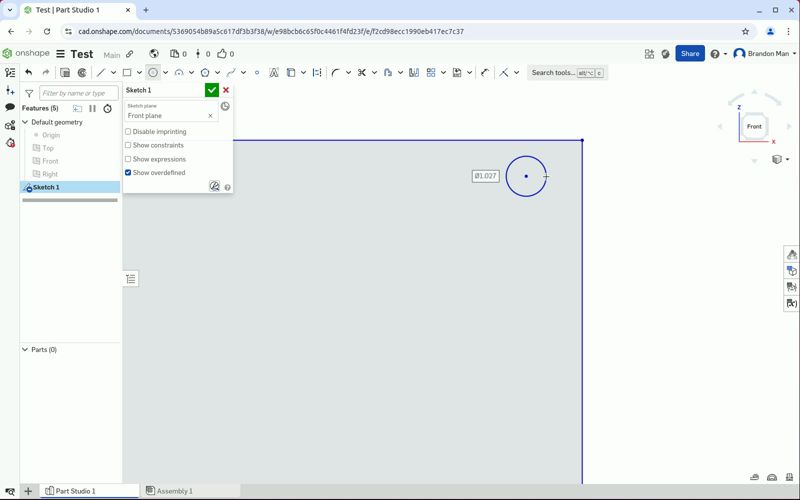
scroll(-6)
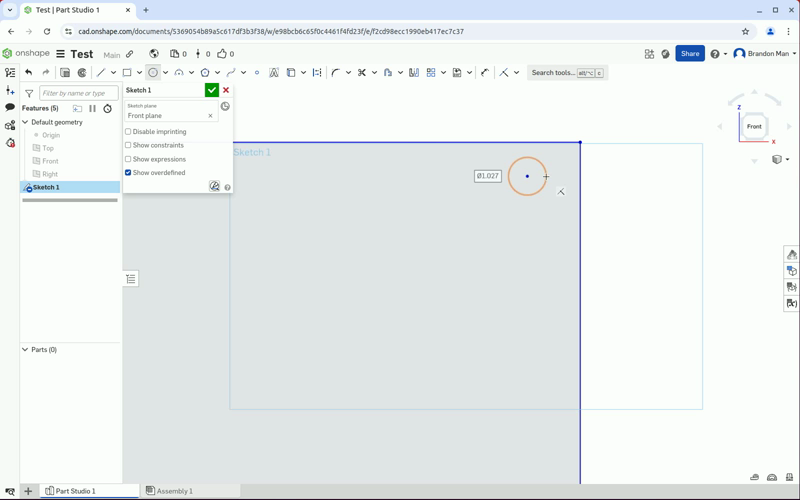
scroll(-6)
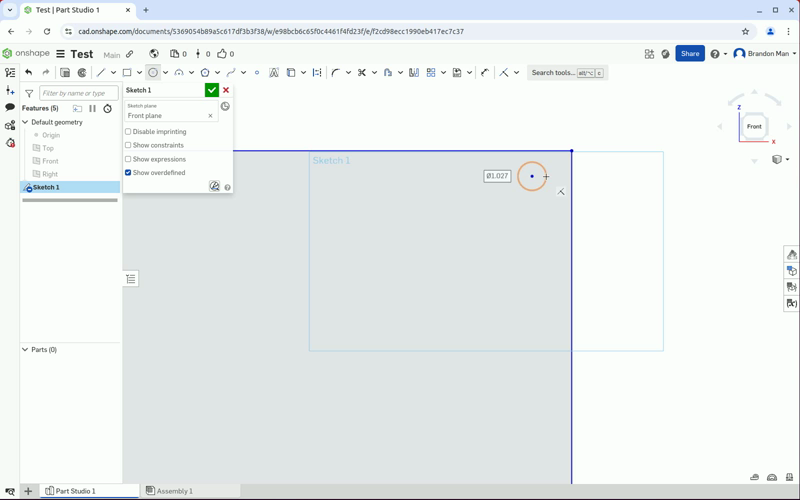
scroll(-6)
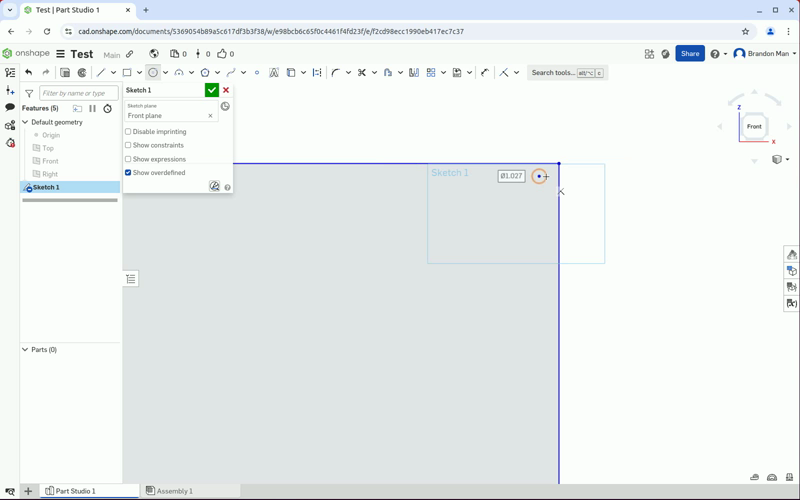
scroll(-6)
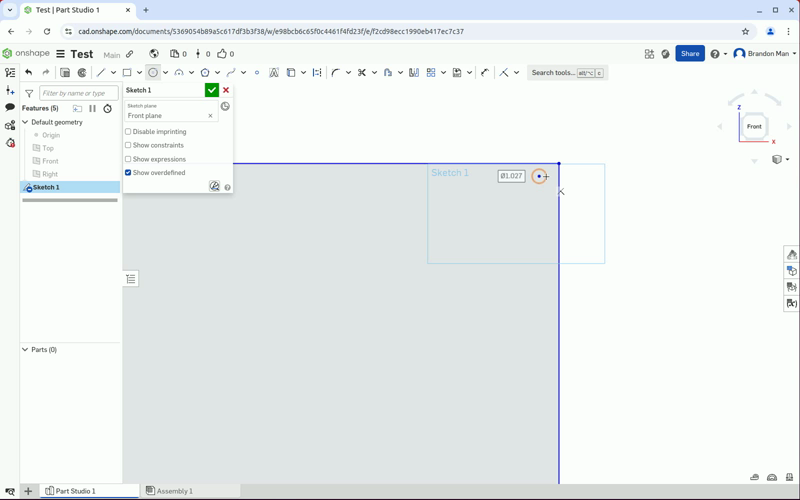
scroll(-6)
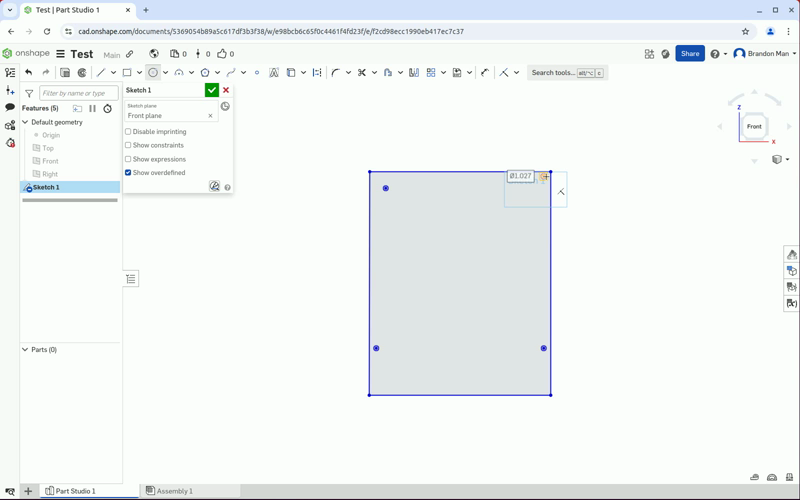
key(esc)
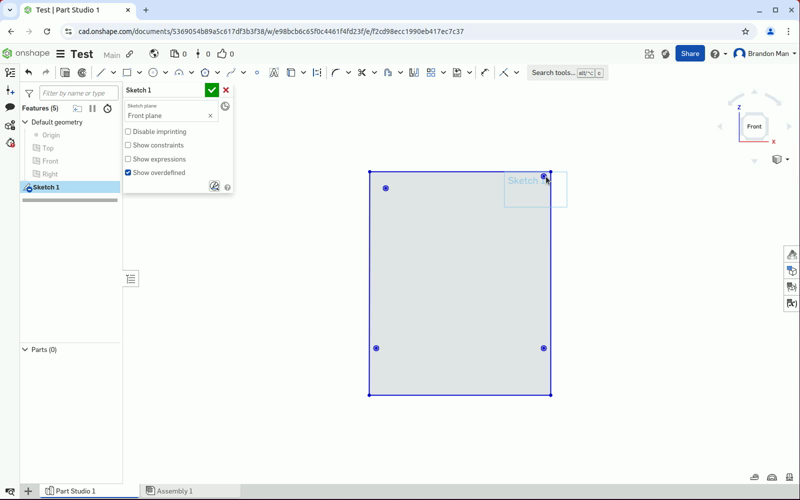
mouse_move(494, 237)
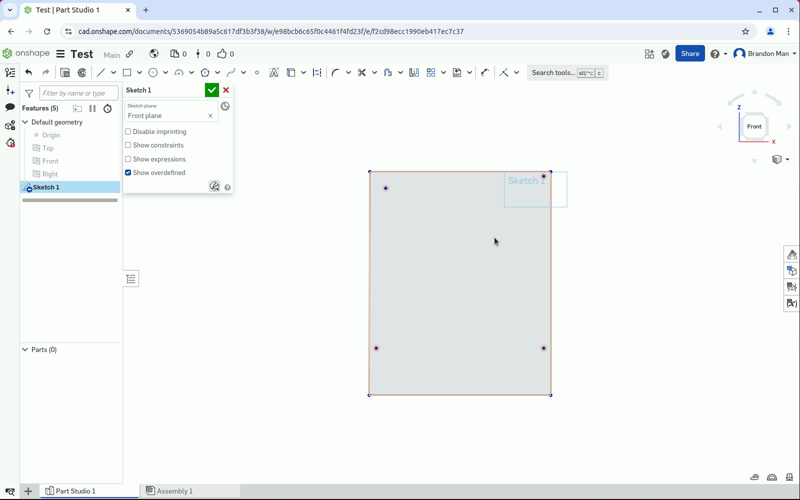
click(494, 237)
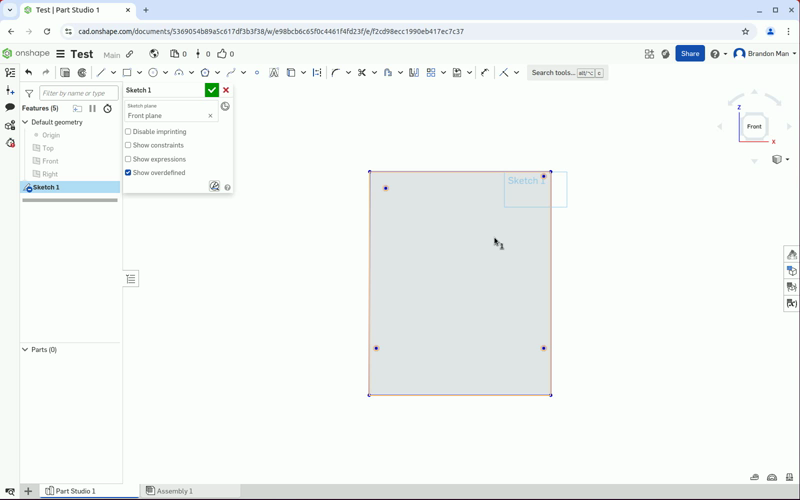
mouse_move(73, 352)
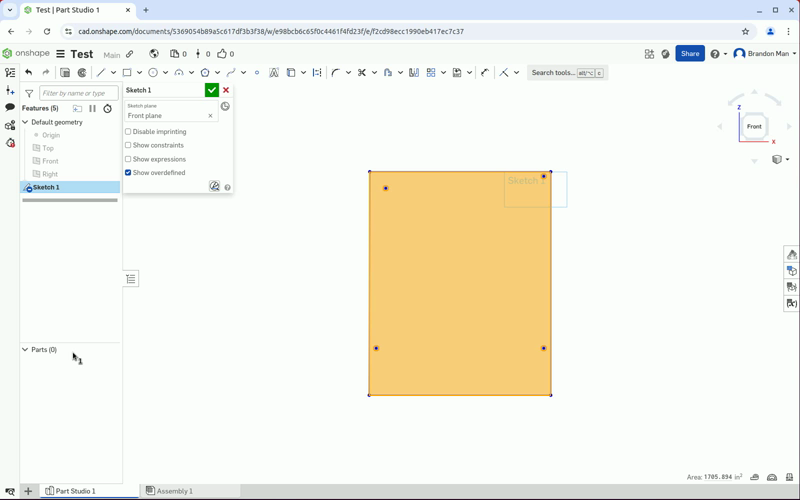
key(shift+y)
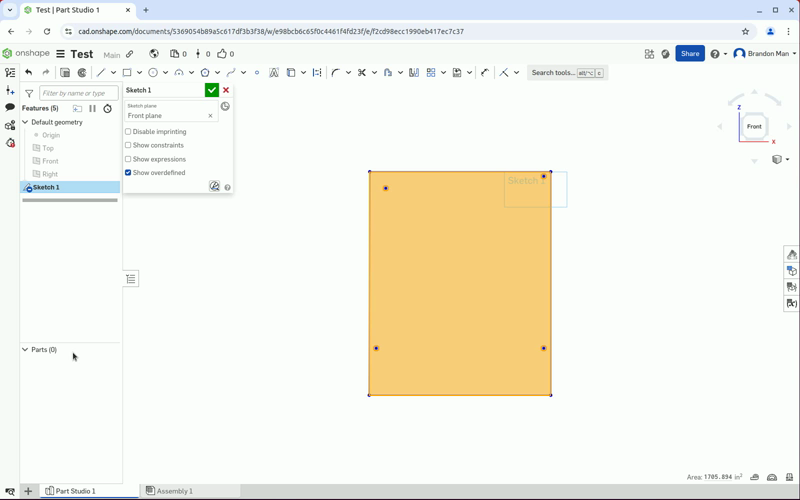
key(shift+e)
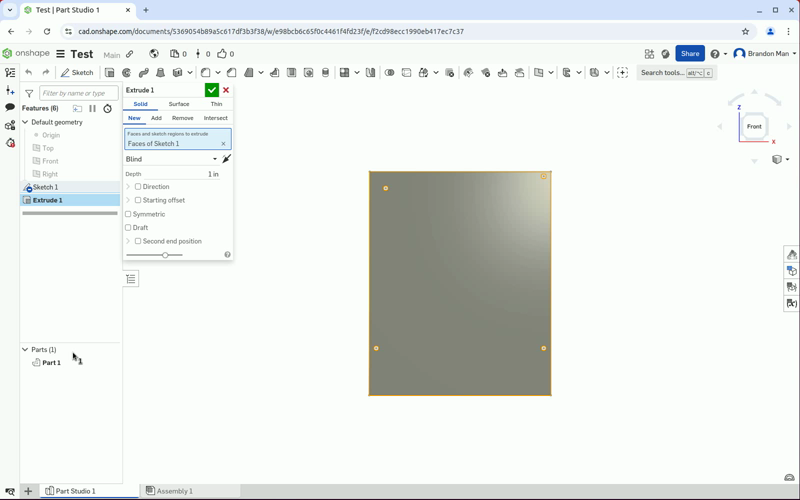
mouse_move(143, 106)
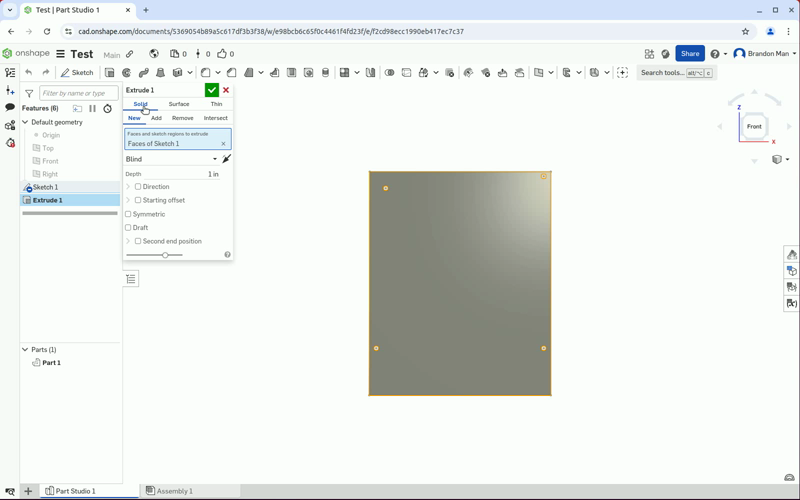
click(143, 106)
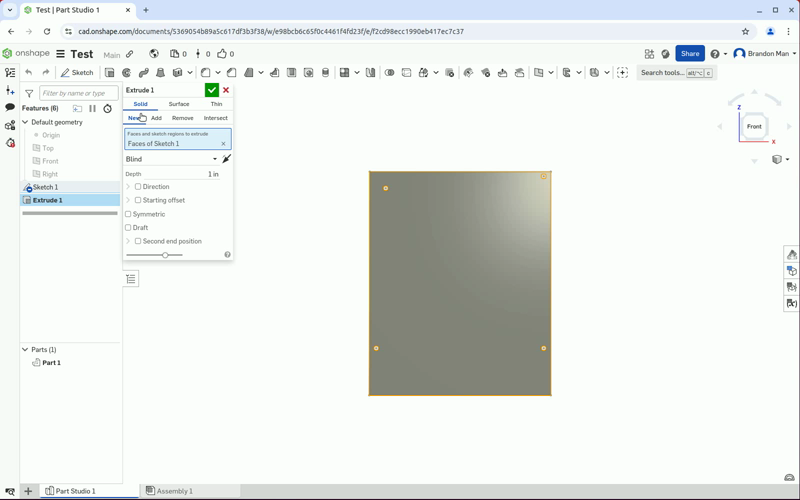
mouse_move(137, 120)
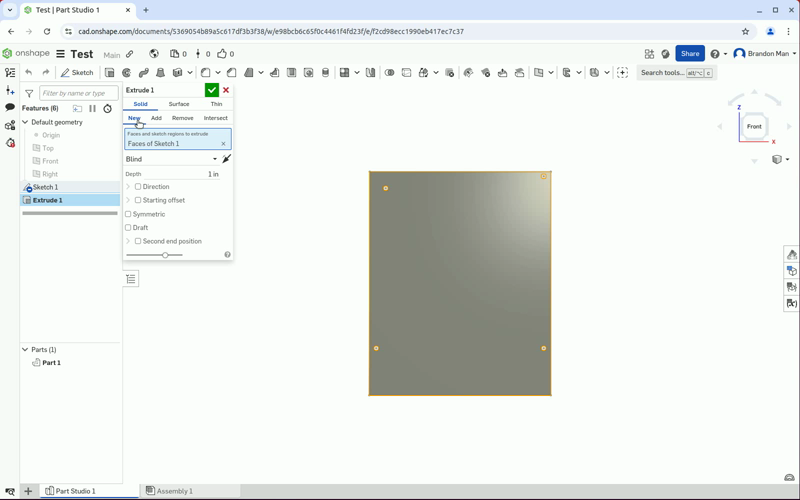
click(137, 120)
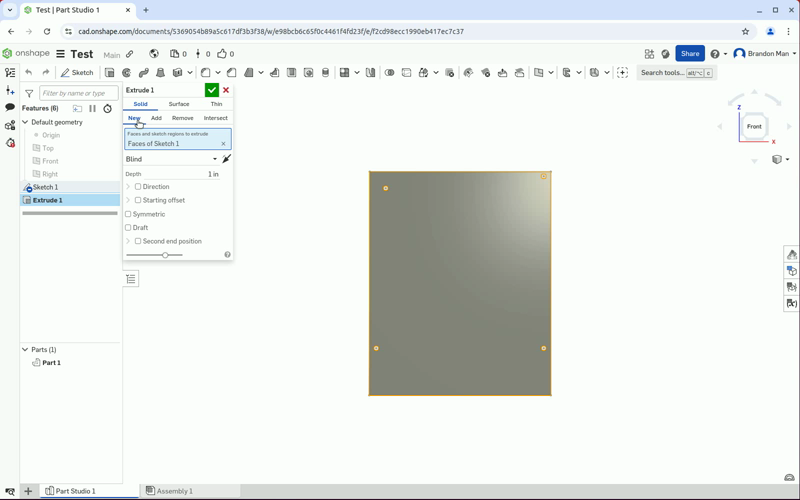
key(tab, 4)
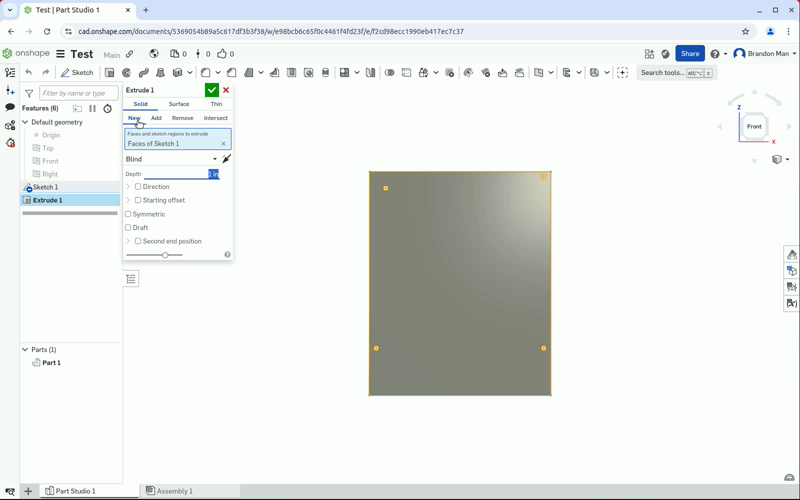
text(0.722)
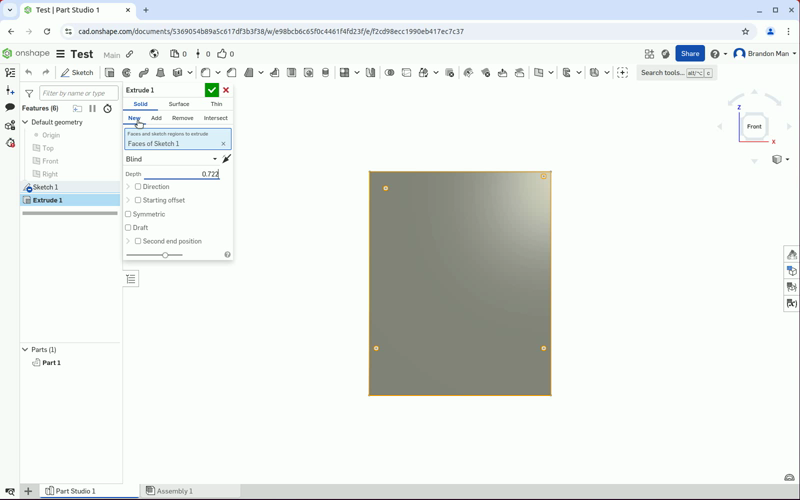
key(enter)
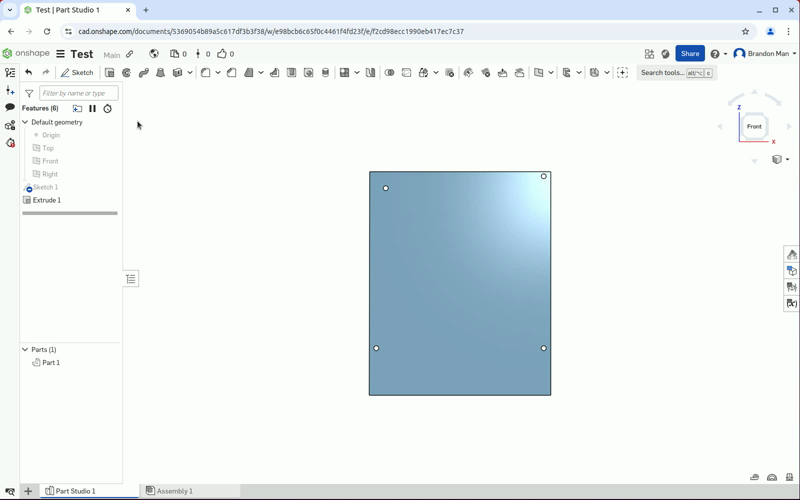
key(shift+h)
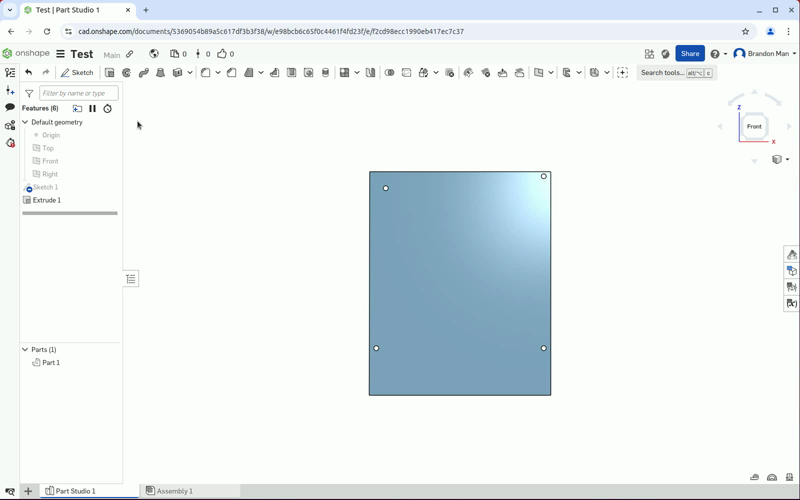
key(shift+h)
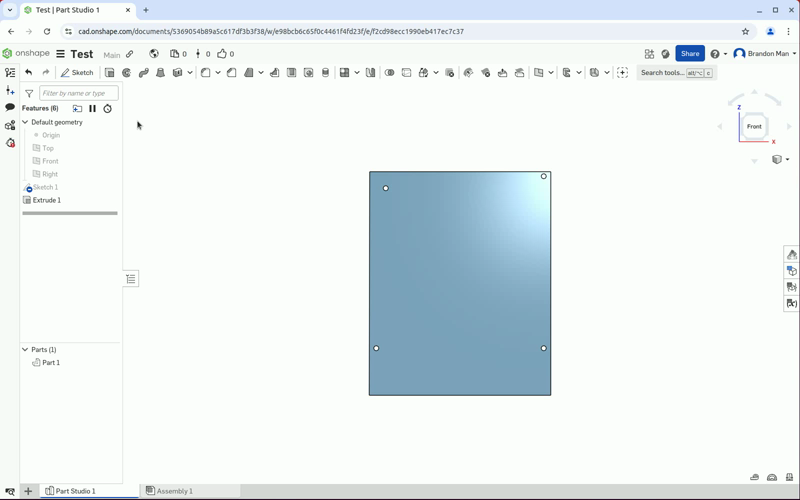
mouse_move(73, 189)
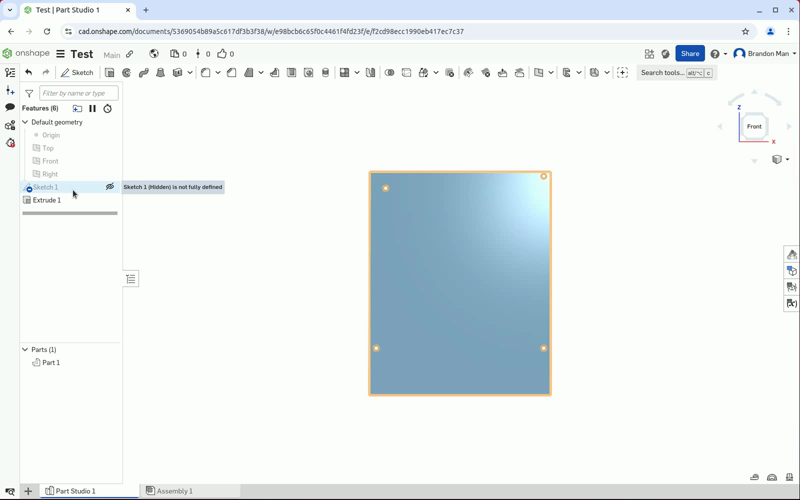
click(73, 189)
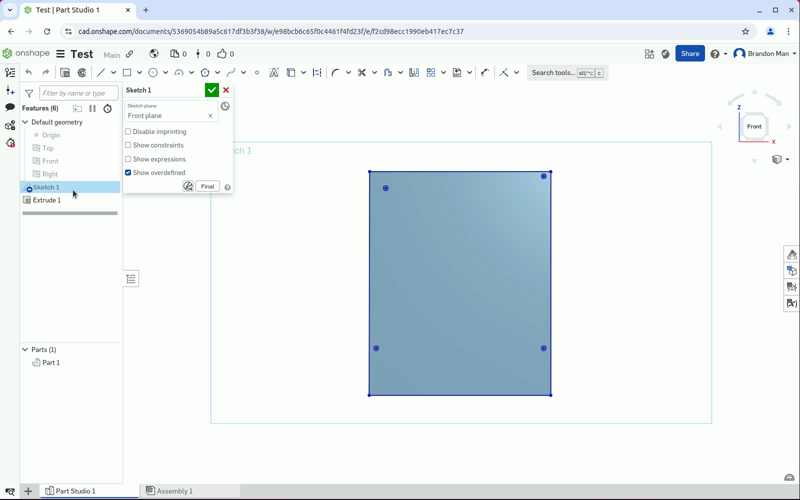
mouse_move(229, 92)
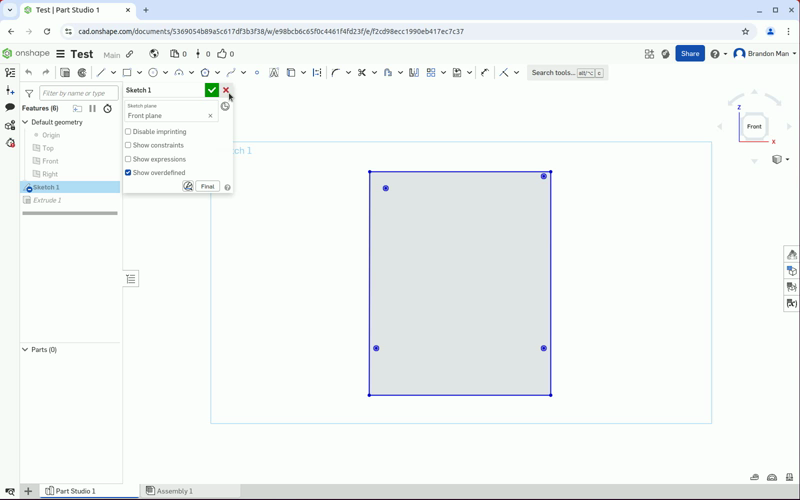
click(229, 92)
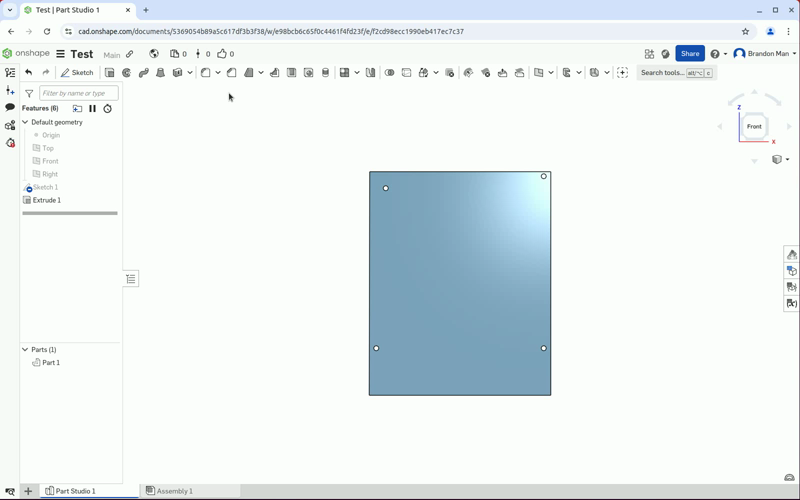
mouse_move(541, 75)
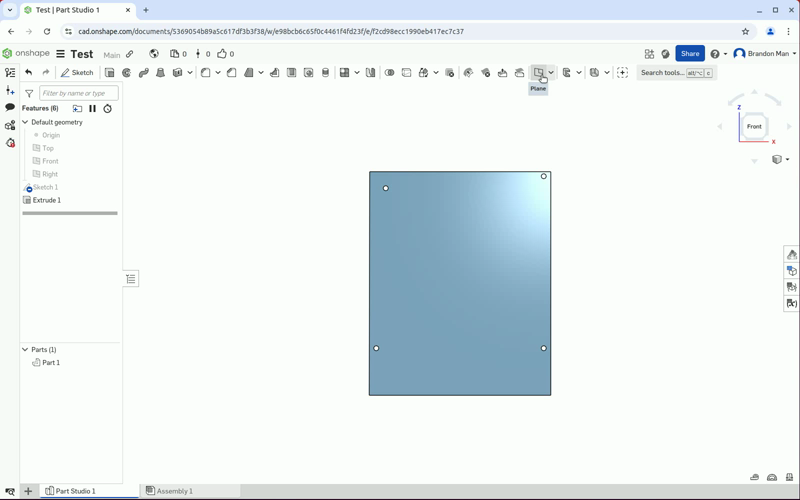
click(541, 75)
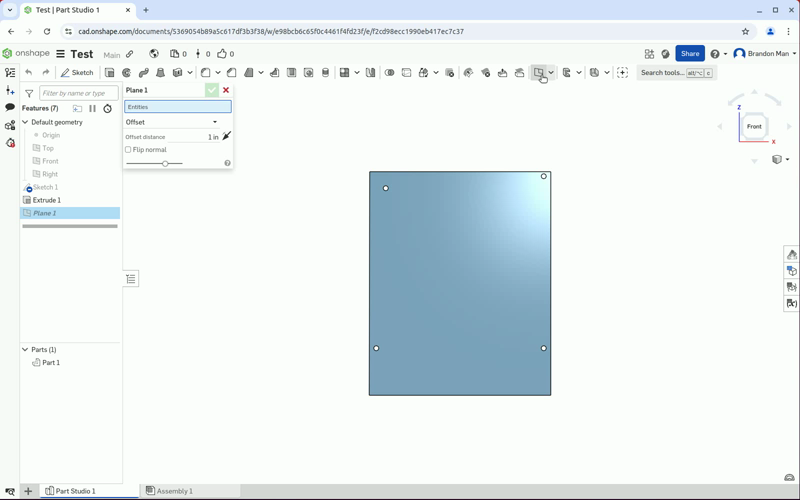
mouse_move(73, 163)
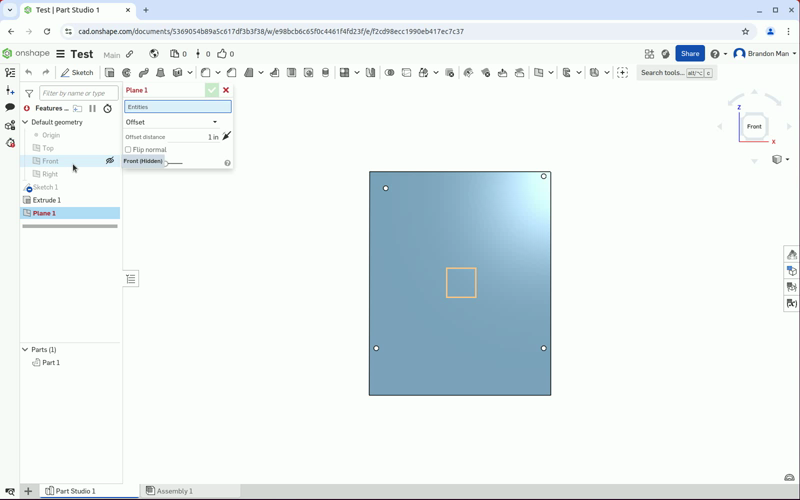
click(73, 163)
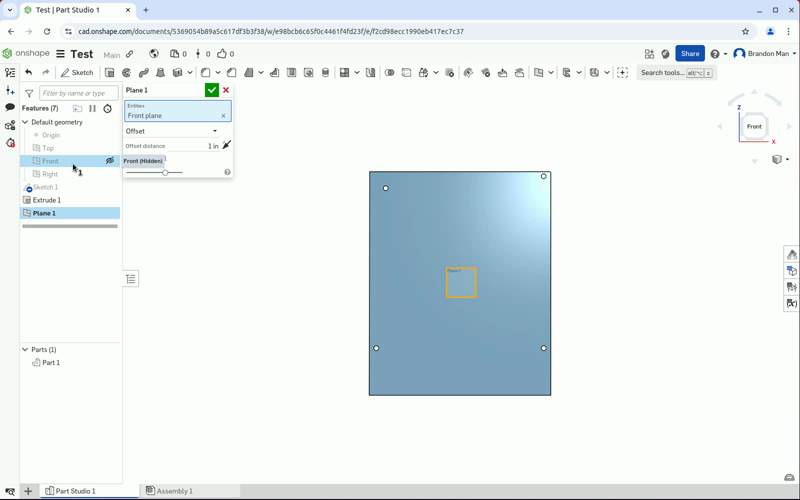
key(tab, 2)
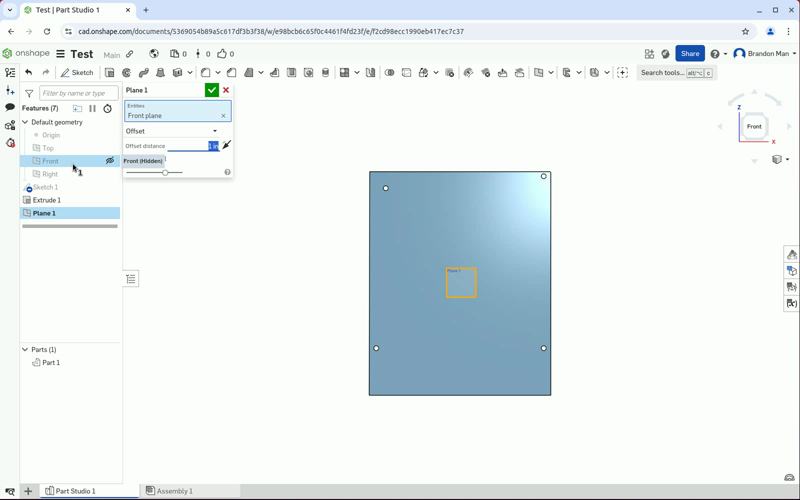
text(0.709)
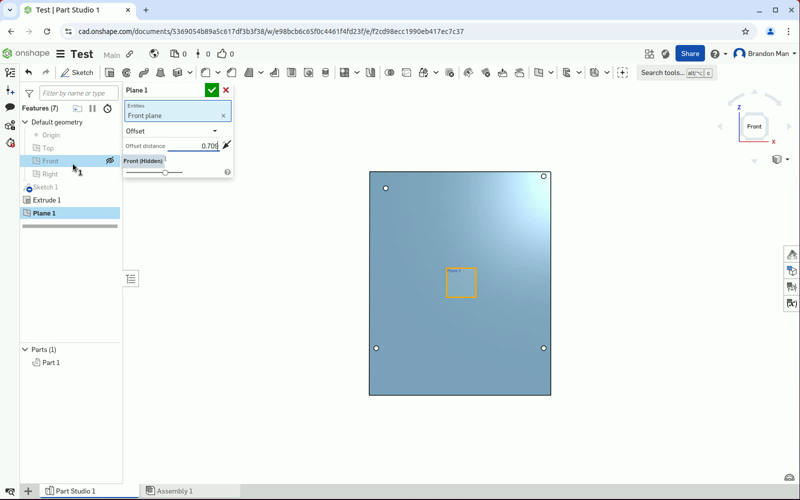
key(enter, 2)
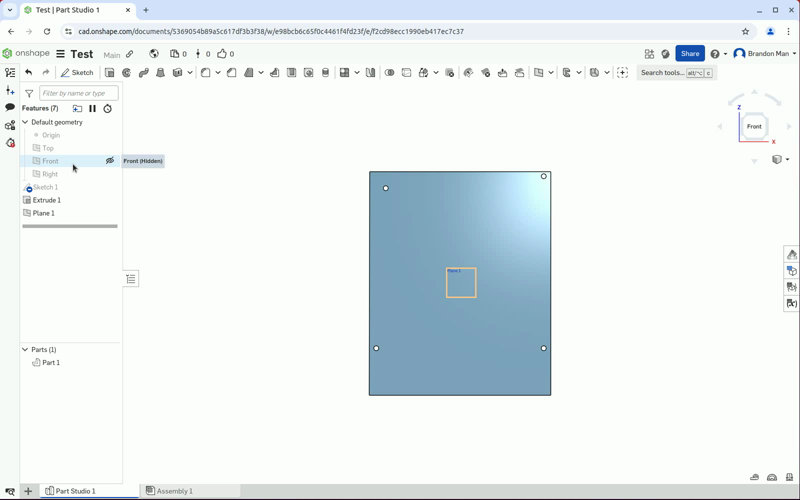
key(shift+s)
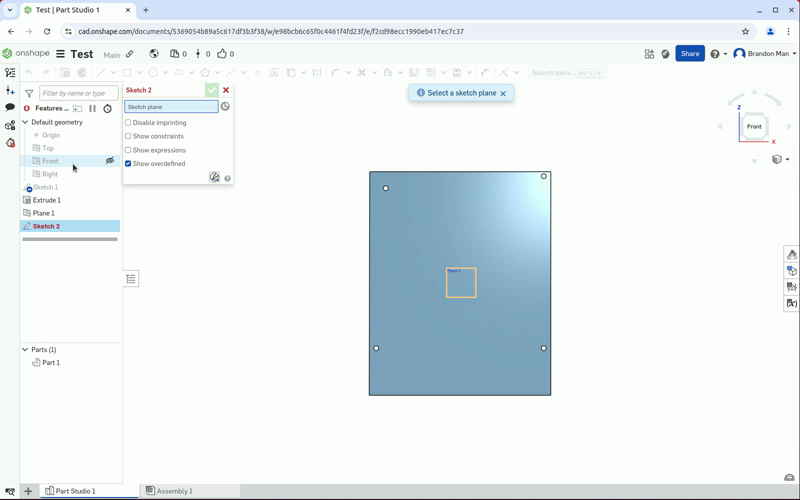
mouse_move(73, 215)
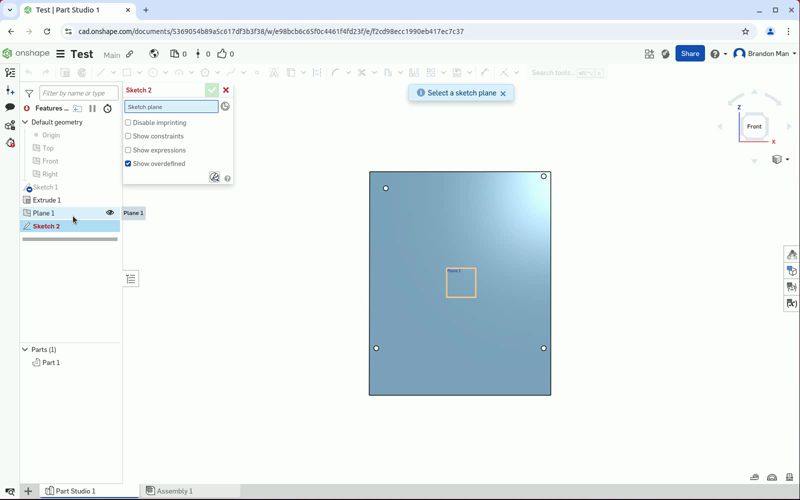
click(73, 215)
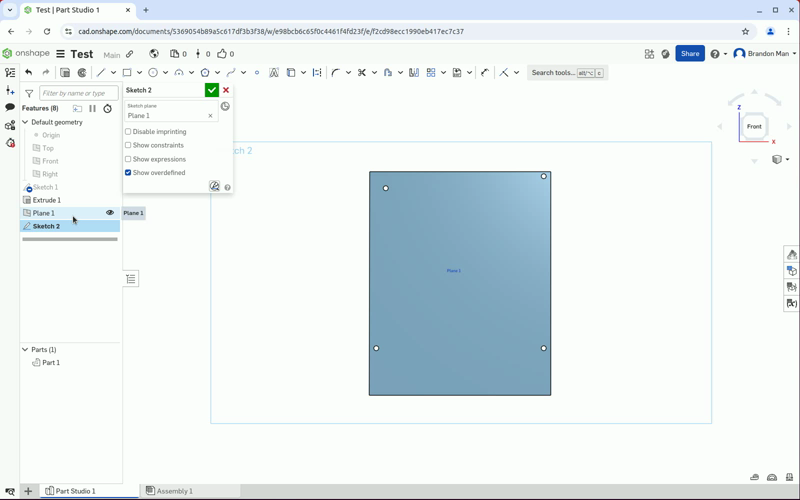
mouse_move(73, 352)
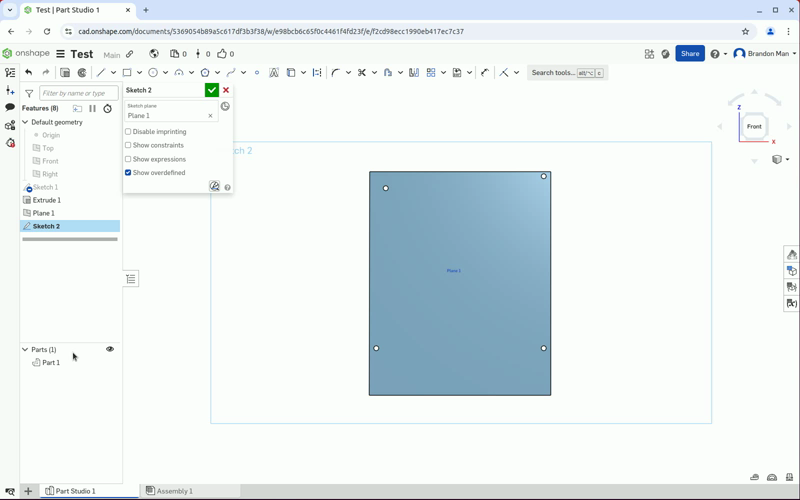
key(y)
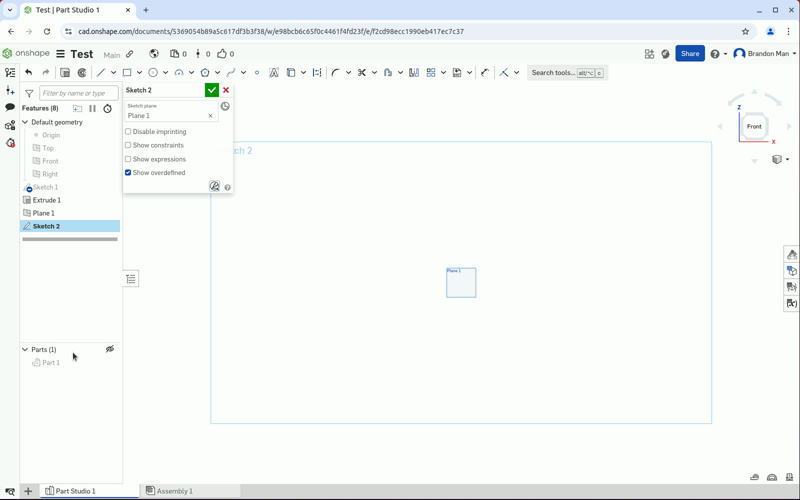
key(l)
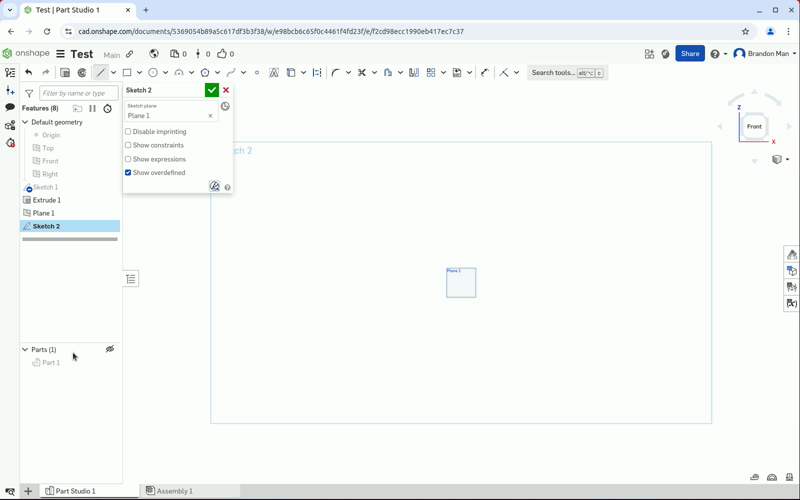
key_down(shift)
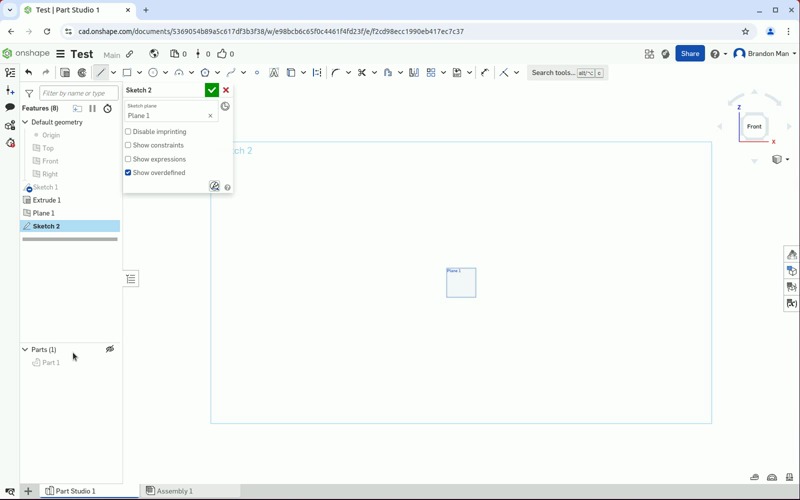
mouse_move(380, 187)
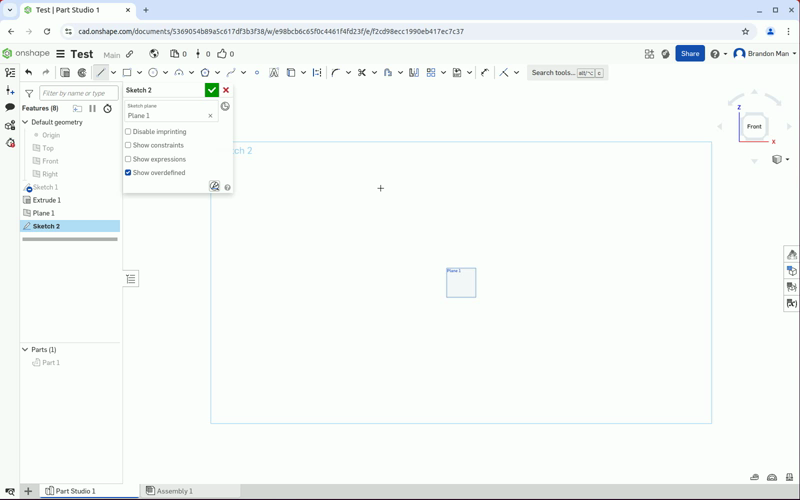
click(380, 187)
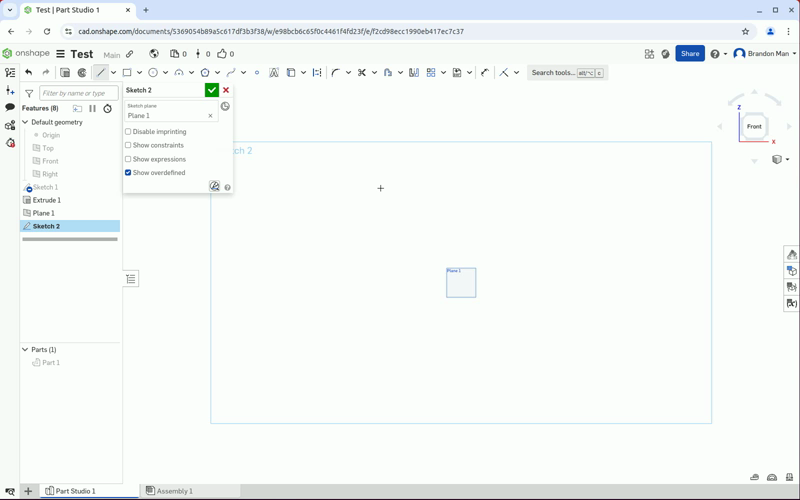
key_up(shift)
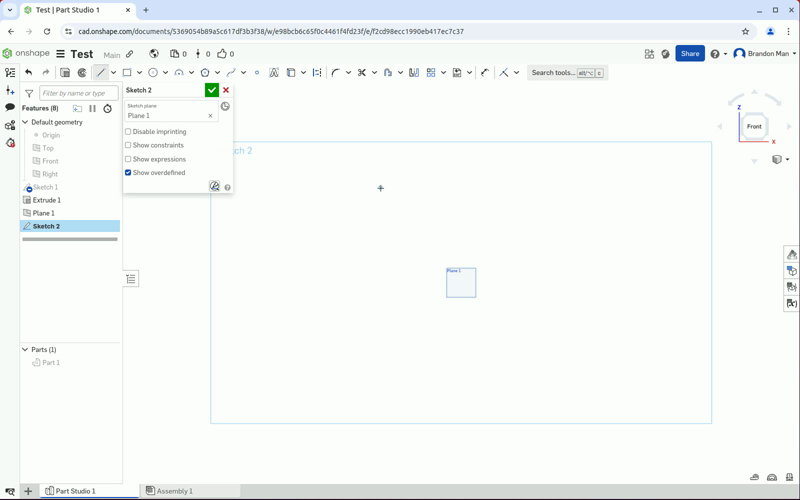
key_down(shift)
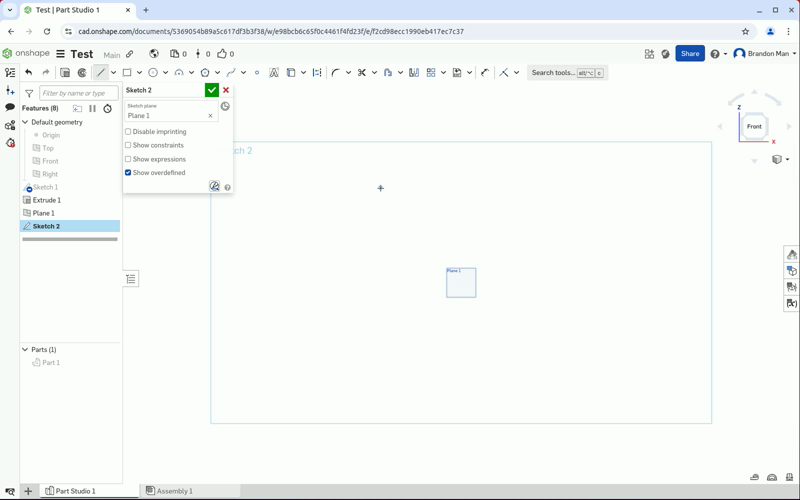
mouse_move(410, 187)
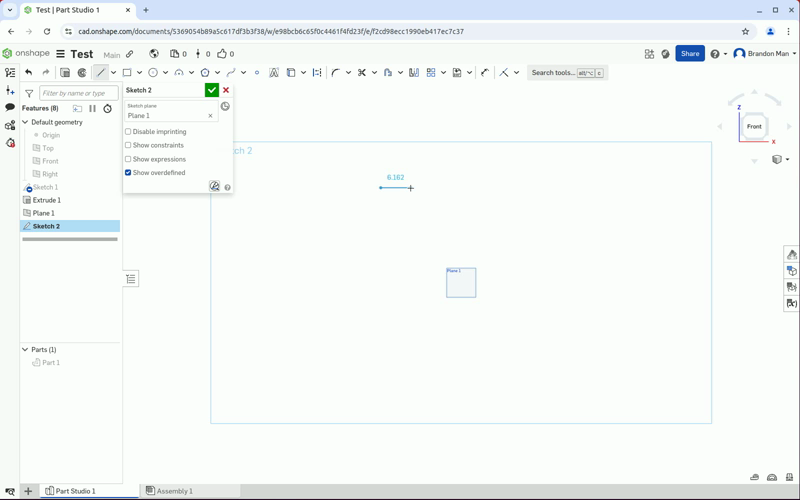
mouse_move(385, 190)
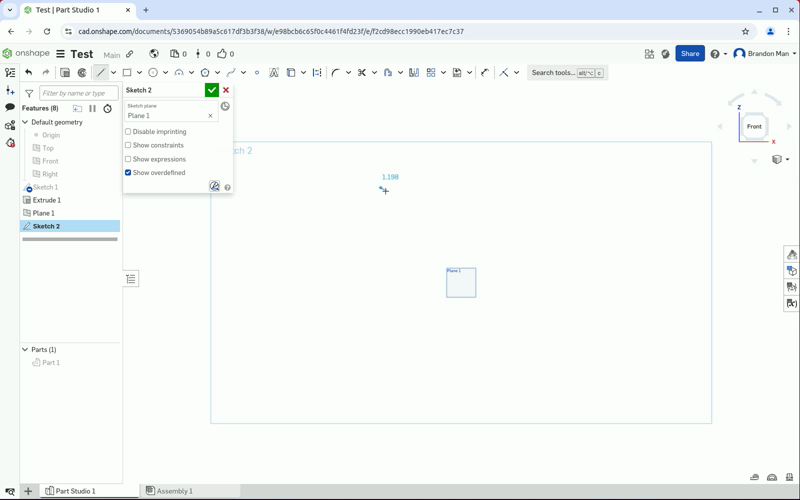
scroll(6)
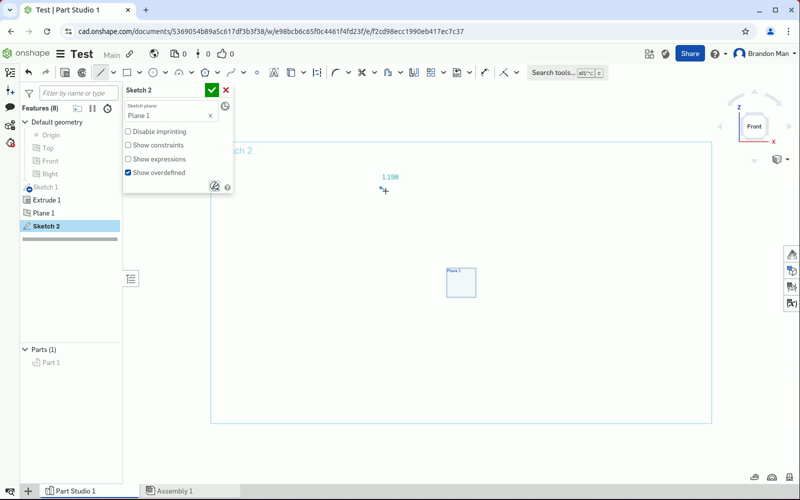
scroll(6)
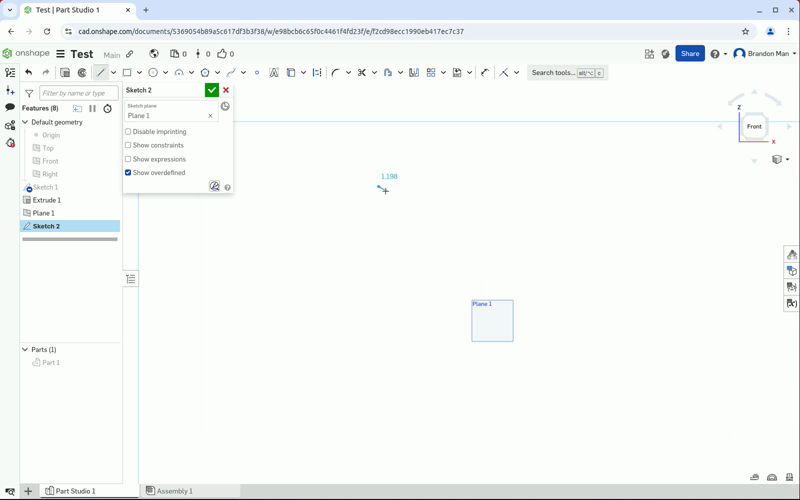
scroll(6)
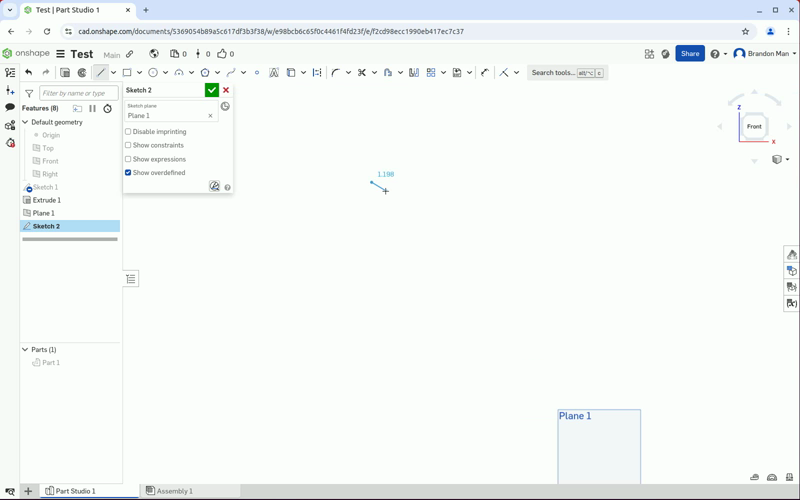
scroll(6)
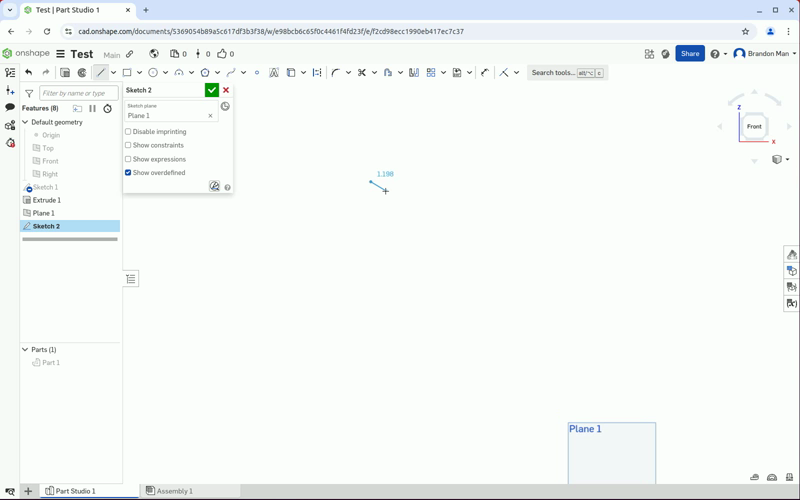
scroll(6)
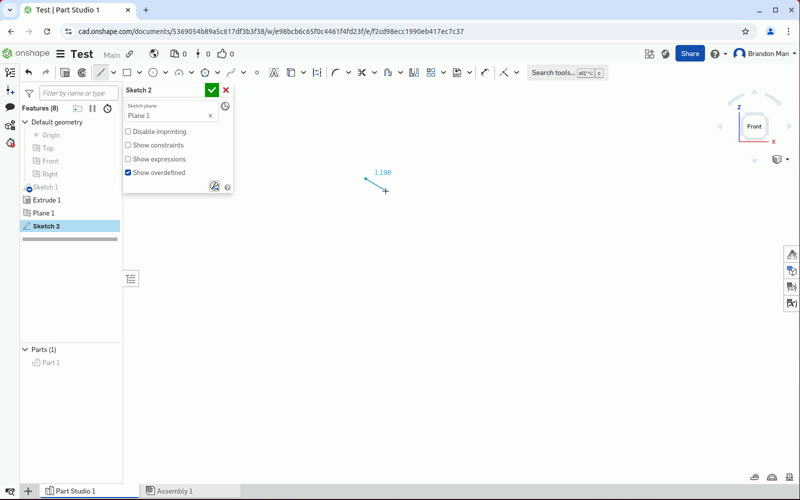
scroll(6)
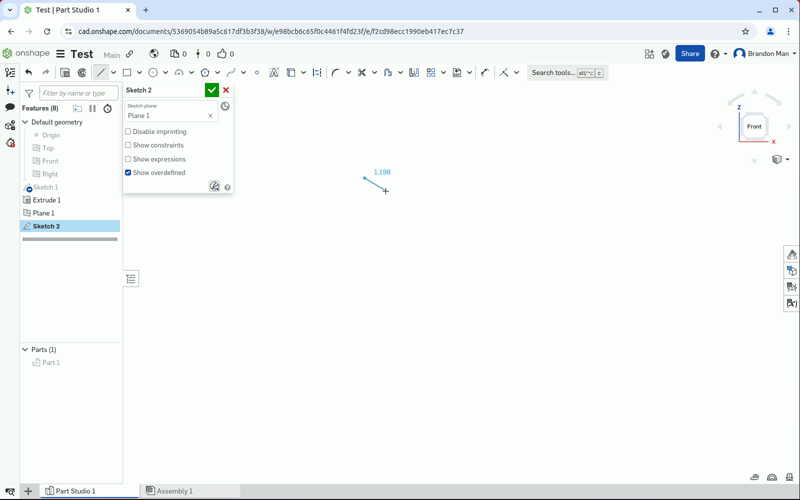
scroll(6)
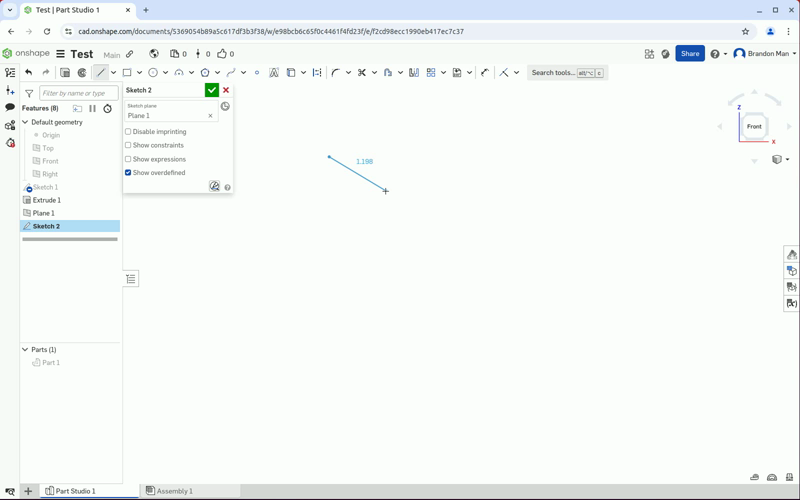
click(385, 190)
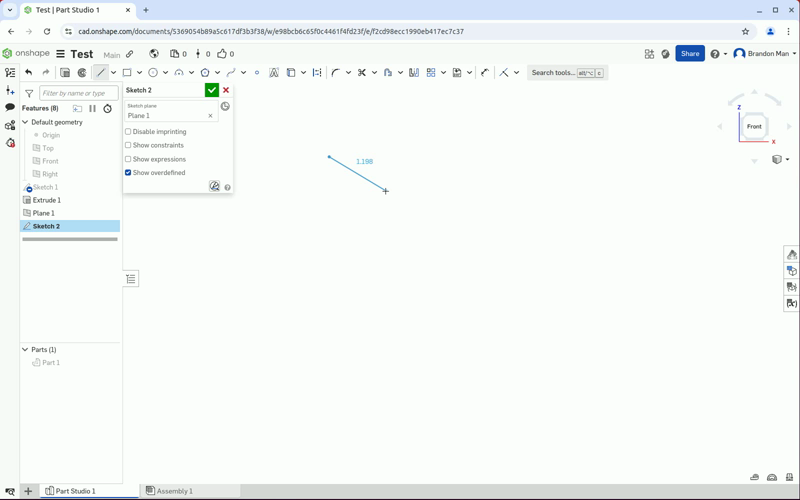
scroll(-6)
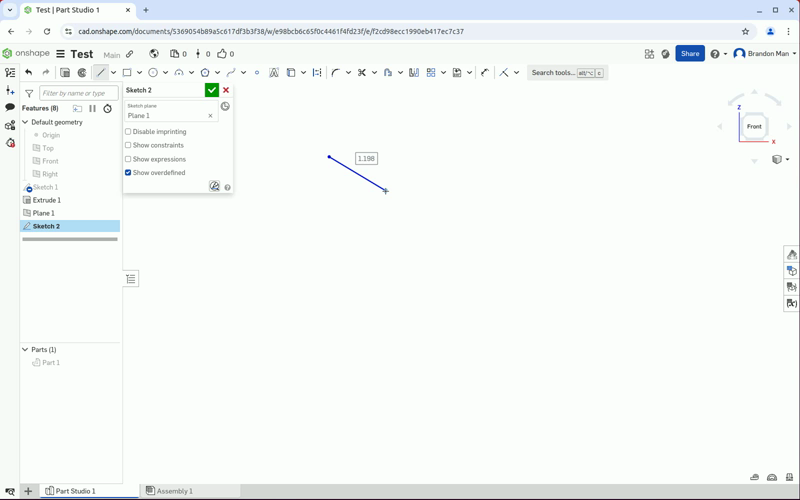
scroll(-6)
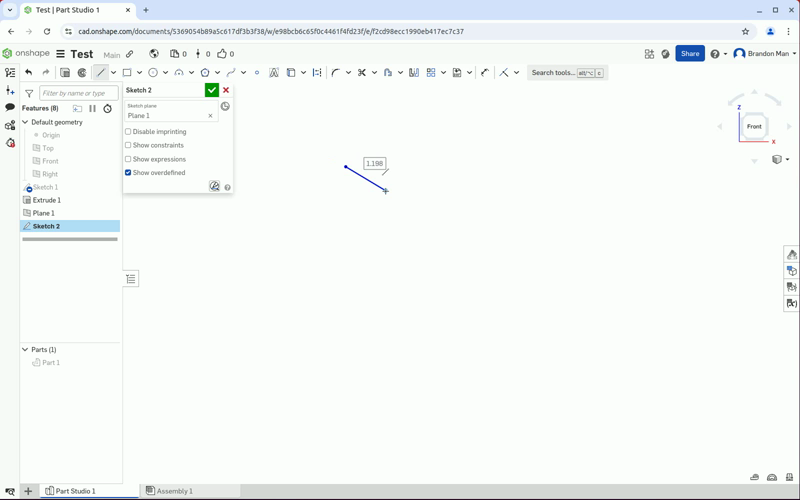
scroll(-6)
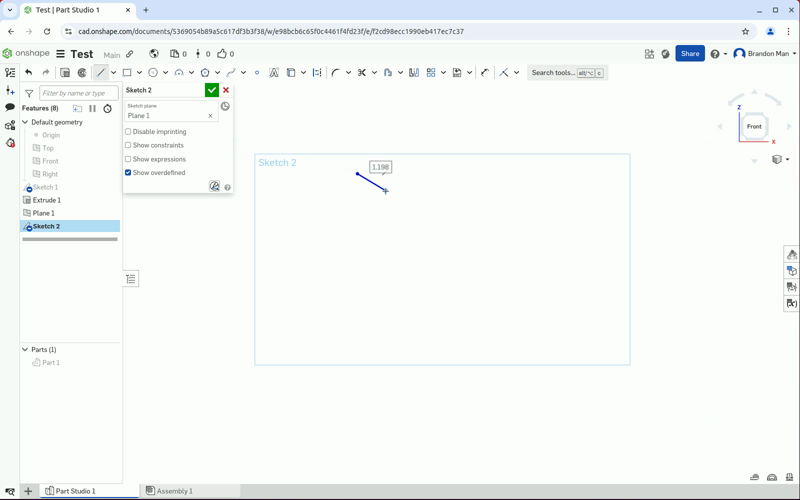
scroll(-6)
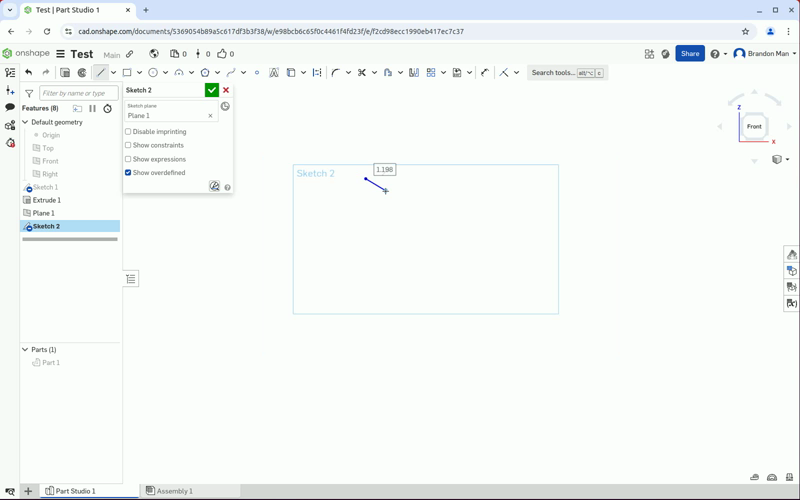
scroll(-6)
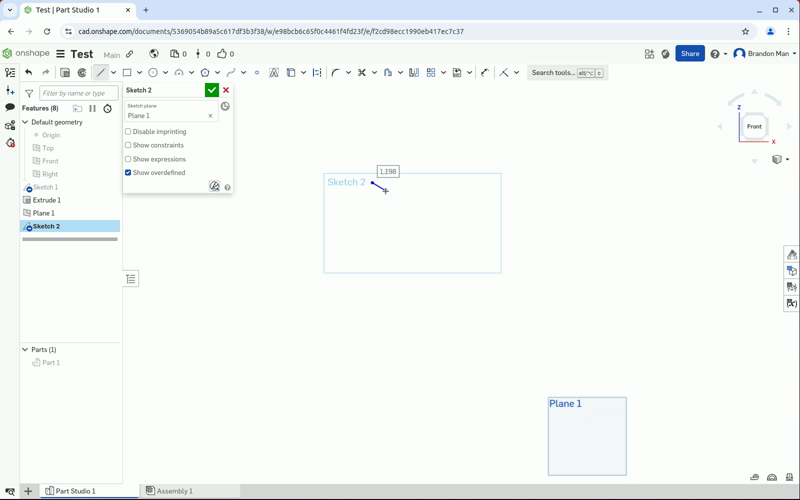
scroll(-6)
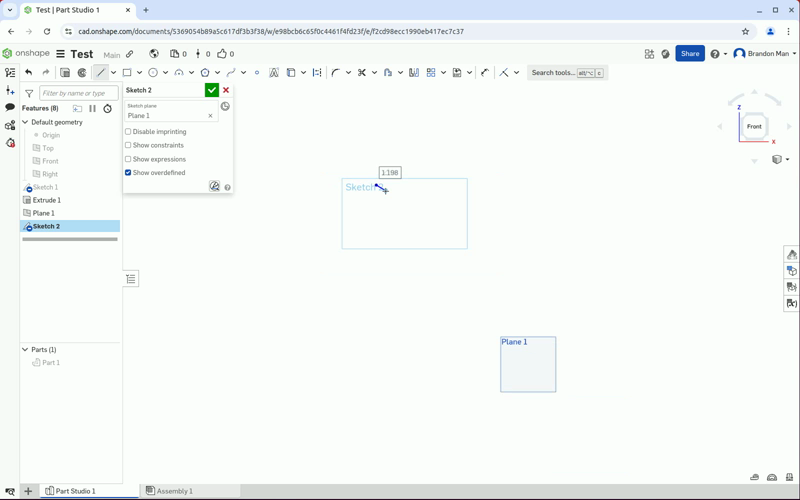
scroll(-6)
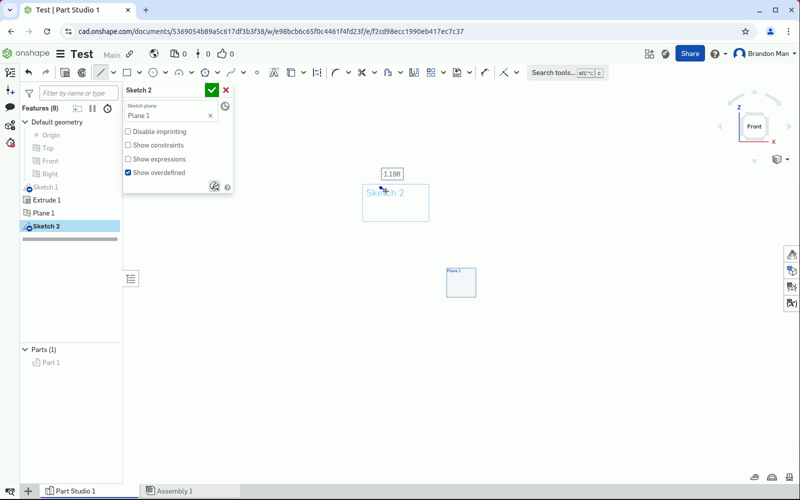
key_up(shift)
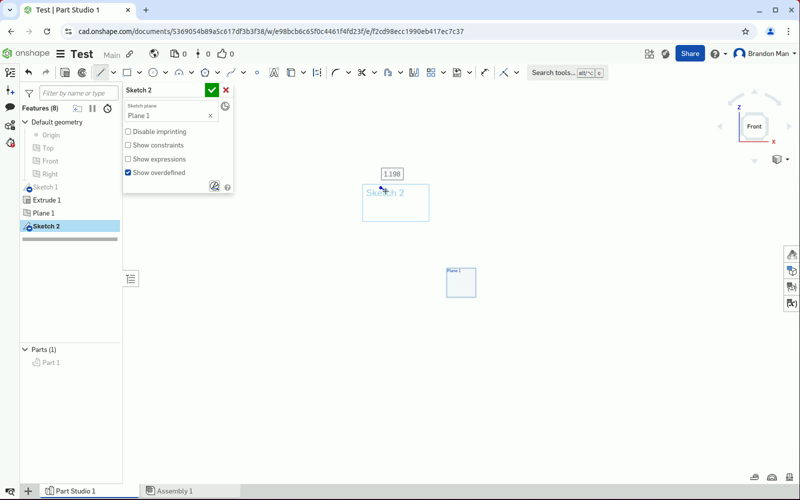
key_down(shift)
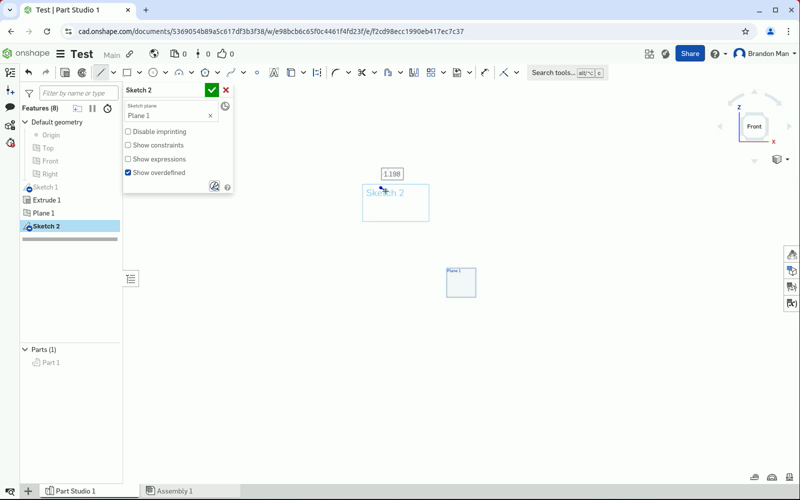
mouse_move(415, 190)
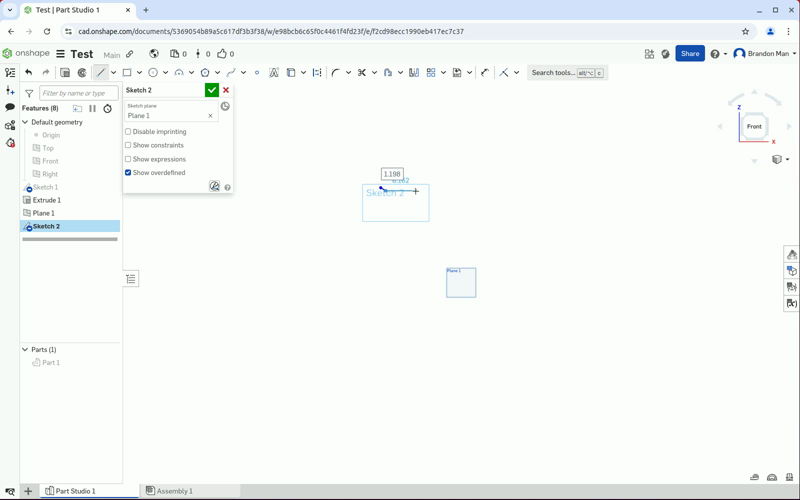
mouse_move(390, 187)
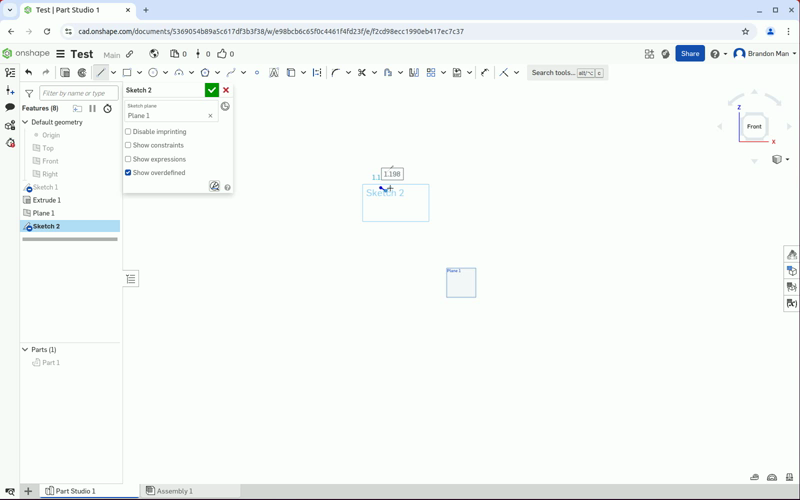
scroll(6)
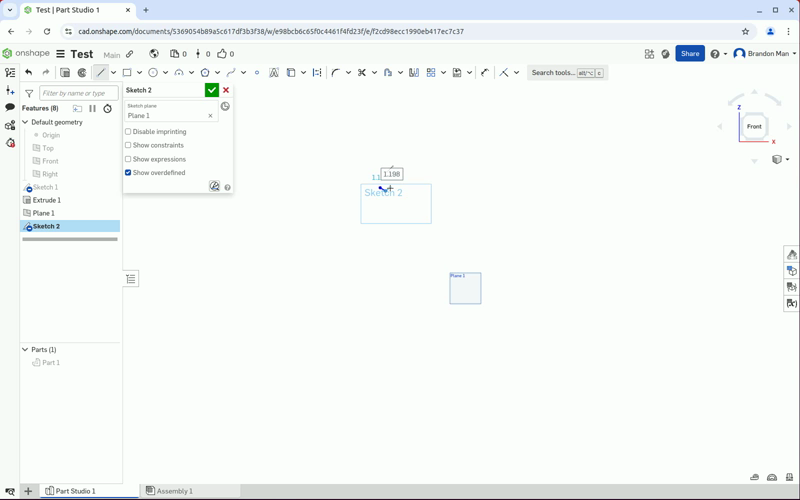
scroll(6)
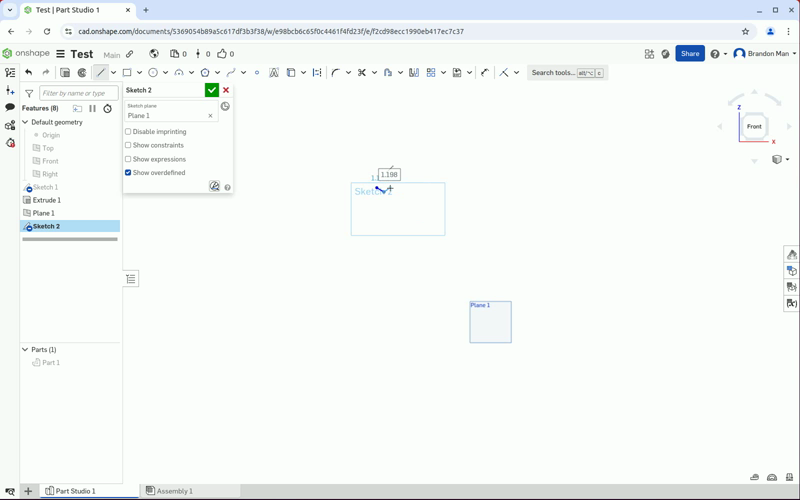
scroll(6)
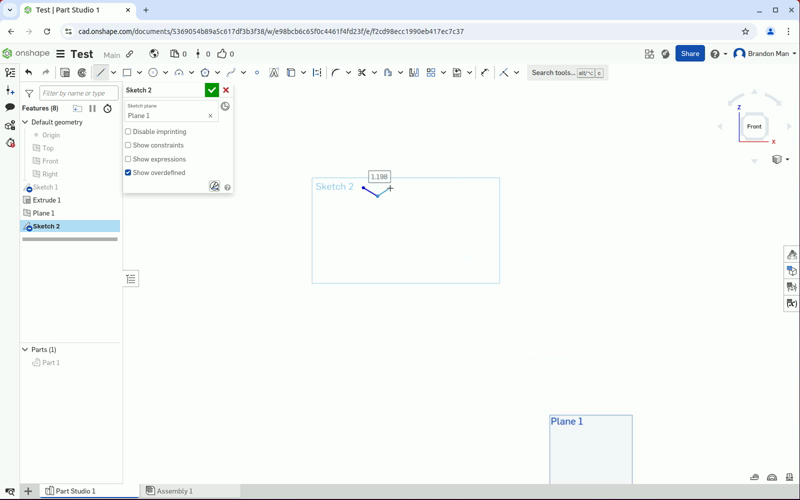
scroll(6)
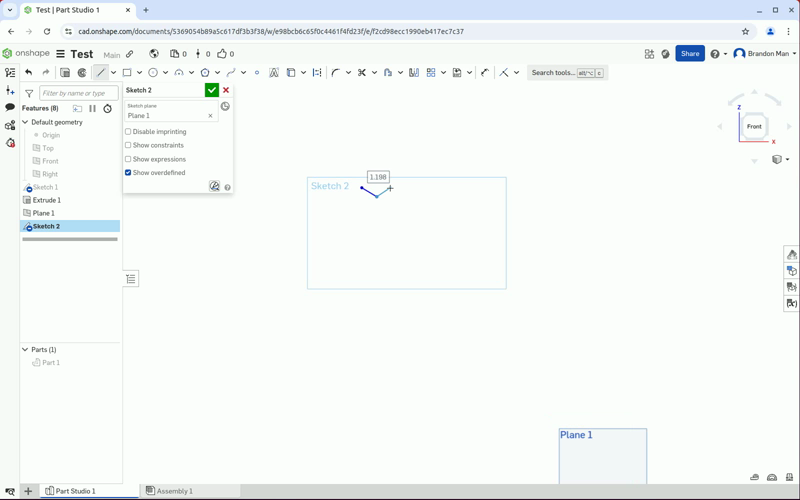
scroll(6)
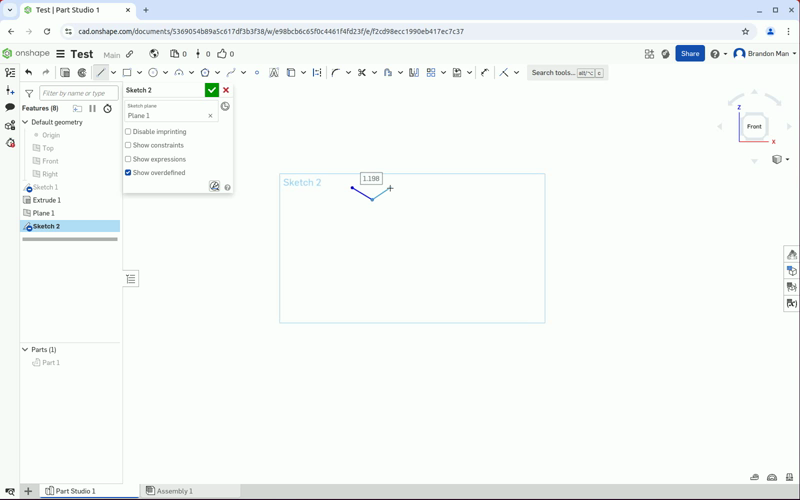
scroll(6)
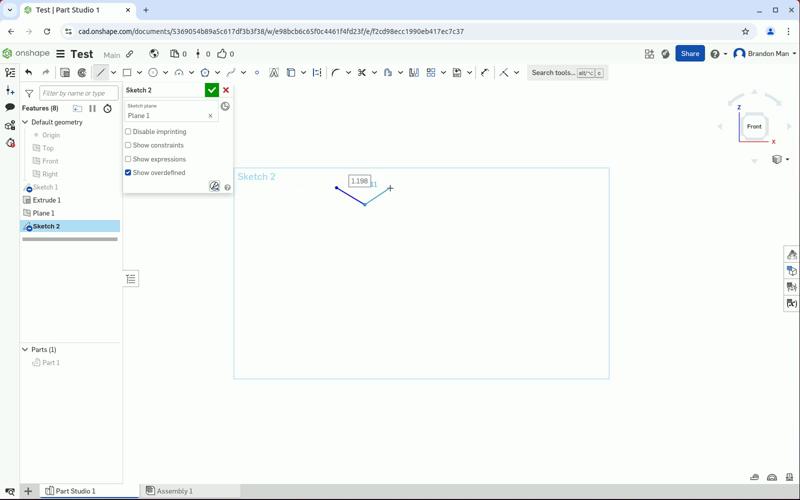
scroll(6)
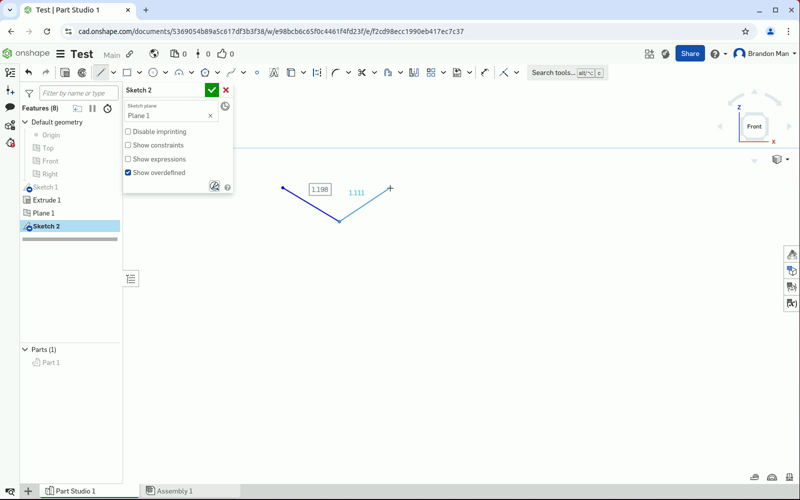
click(390, 187)
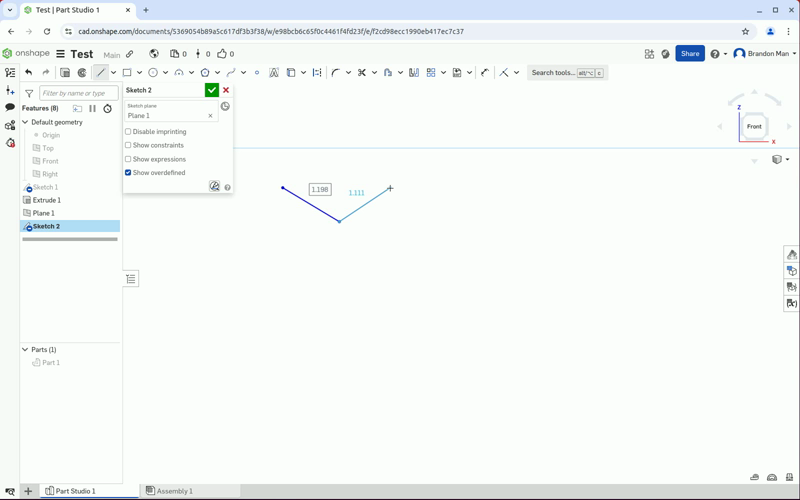
scroll(-6)
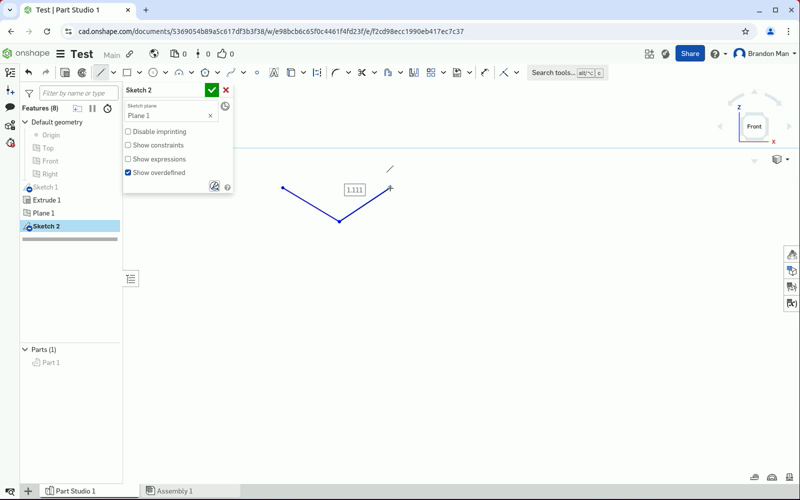
scroll(-6)
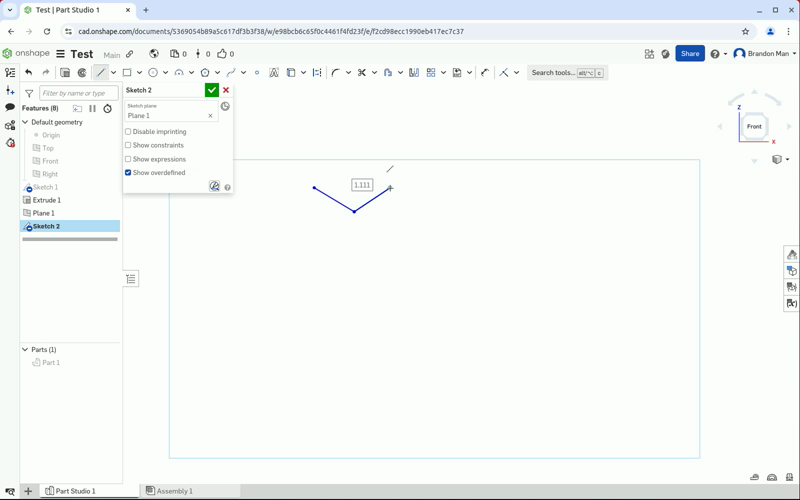
scroll(-6)
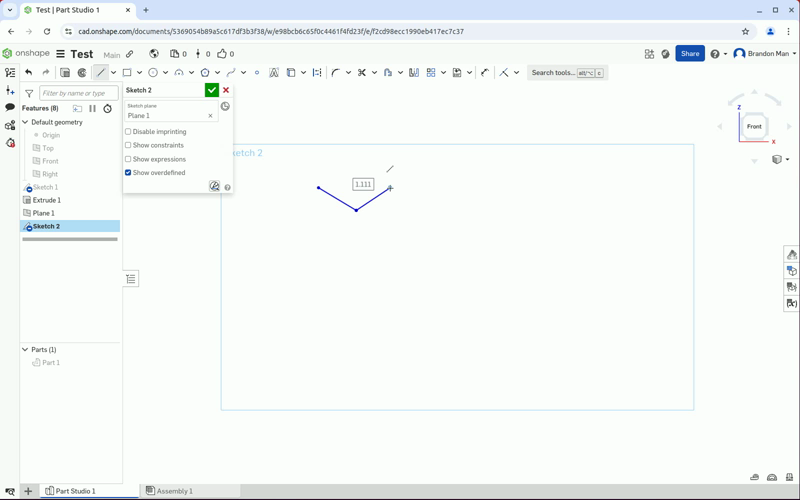
scroll(-6)
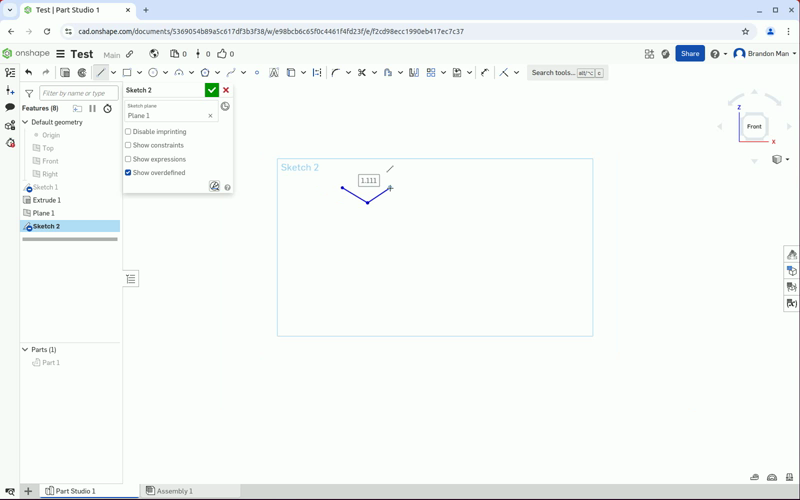
scroll(-6)
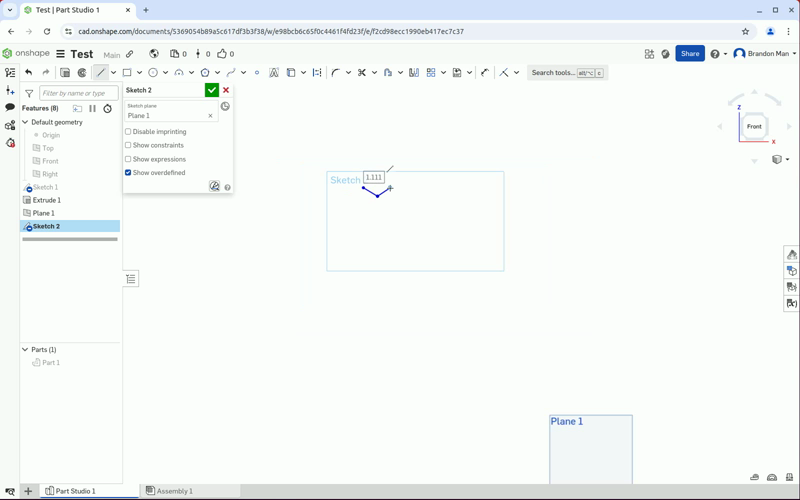
scroll(-6)
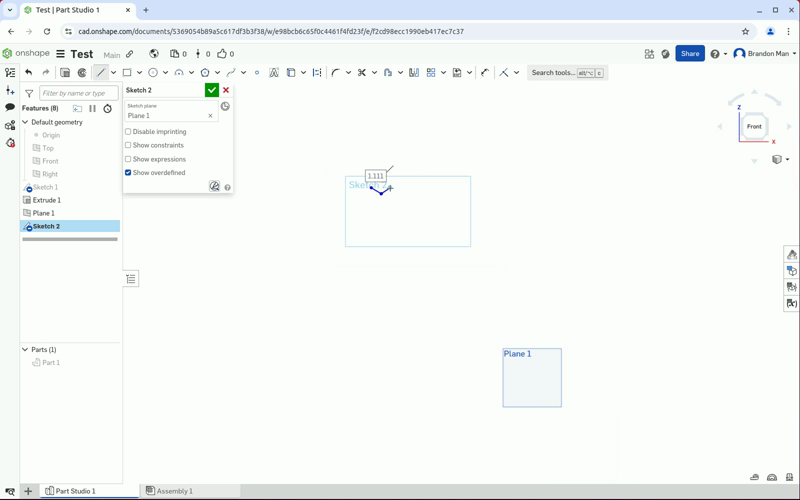
scroll(-6)
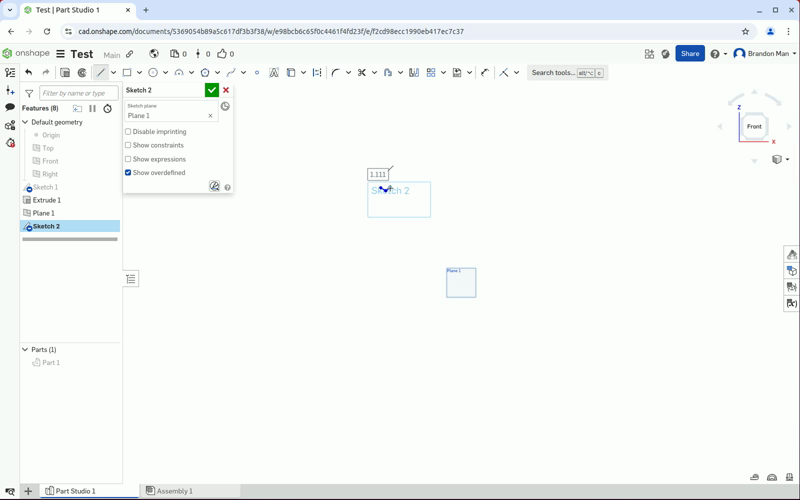
key_up(shift)
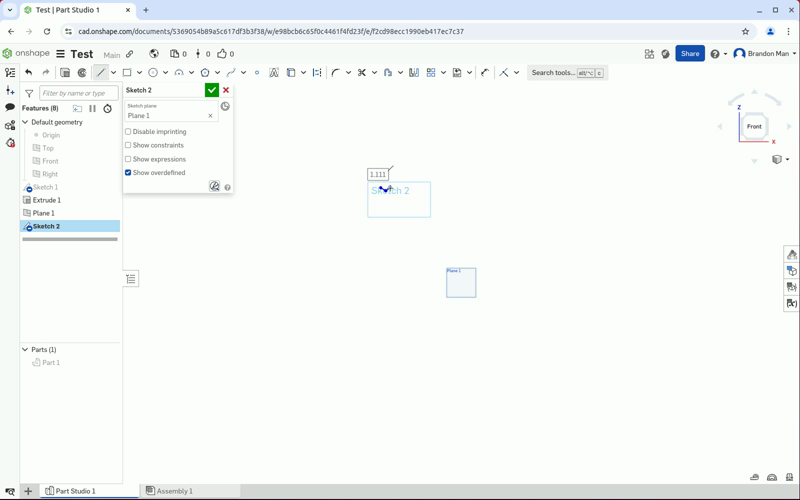
key_down(shift)
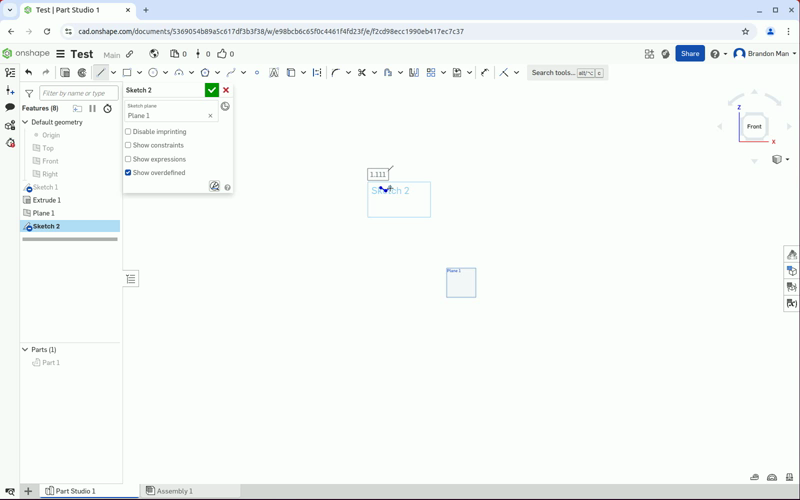
mouse_move(420, 187)
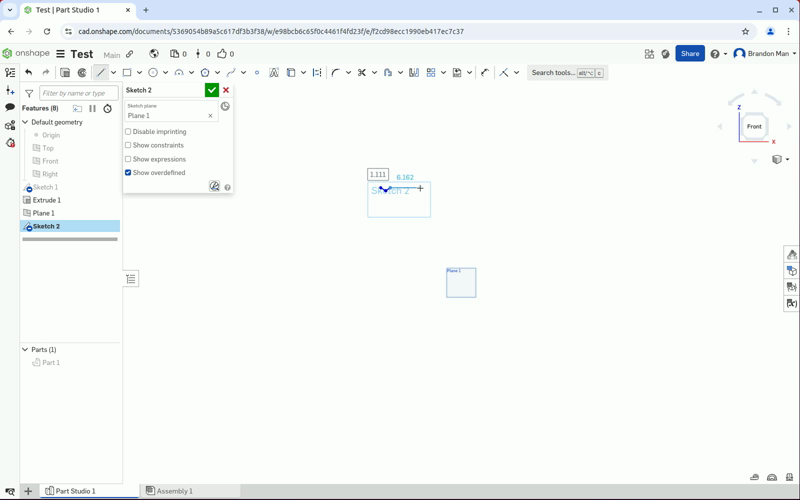
mouse_move(390, 182)
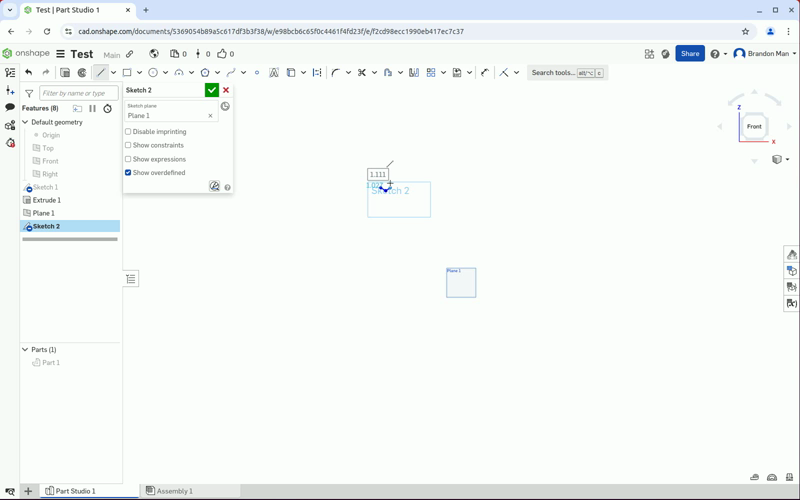
scroll(6)
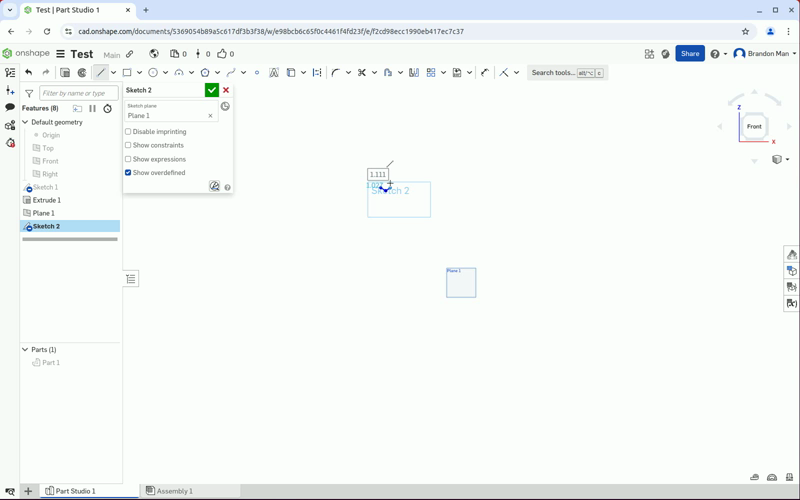
scroll(6)
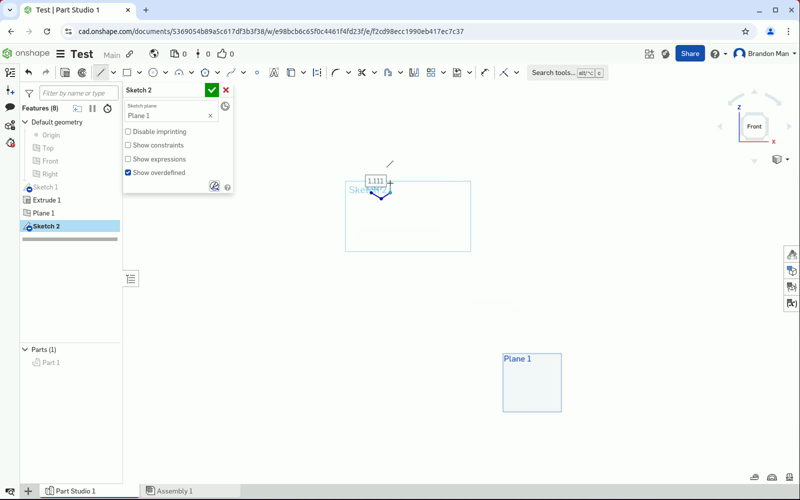
scroll(6)
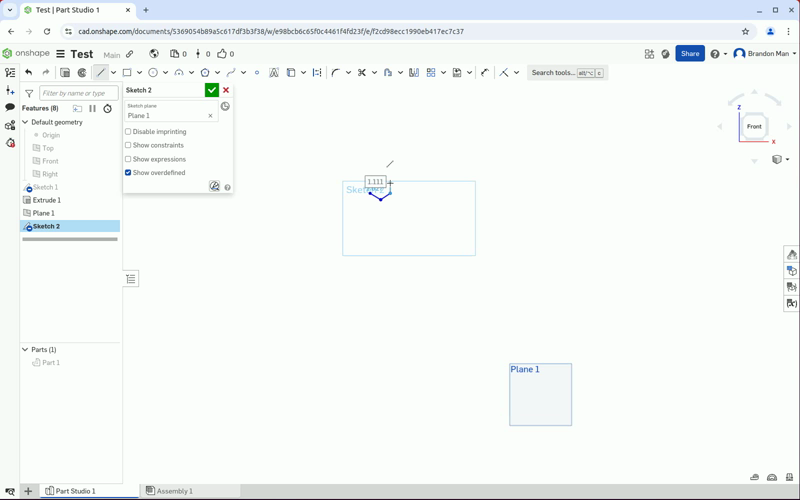
scroll(6)
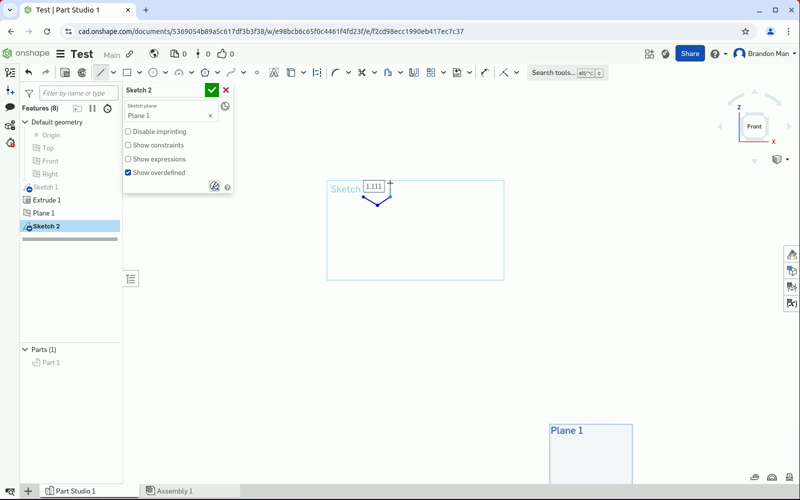
scroll(6)
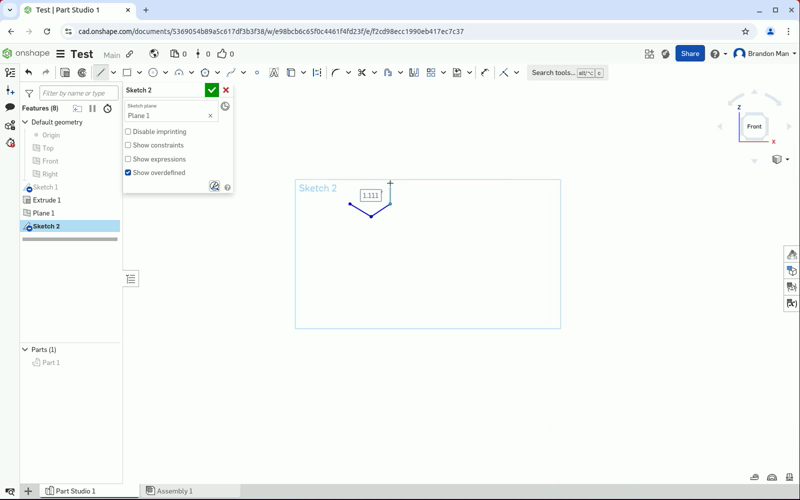
scroll(6)
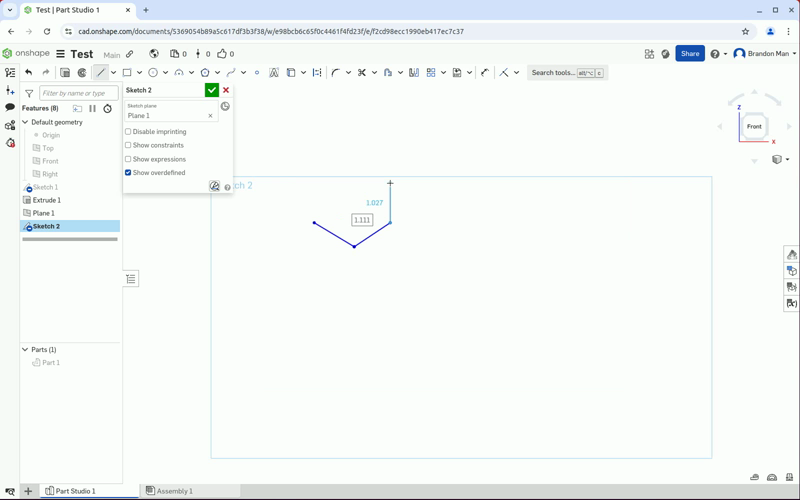
scroll(6)
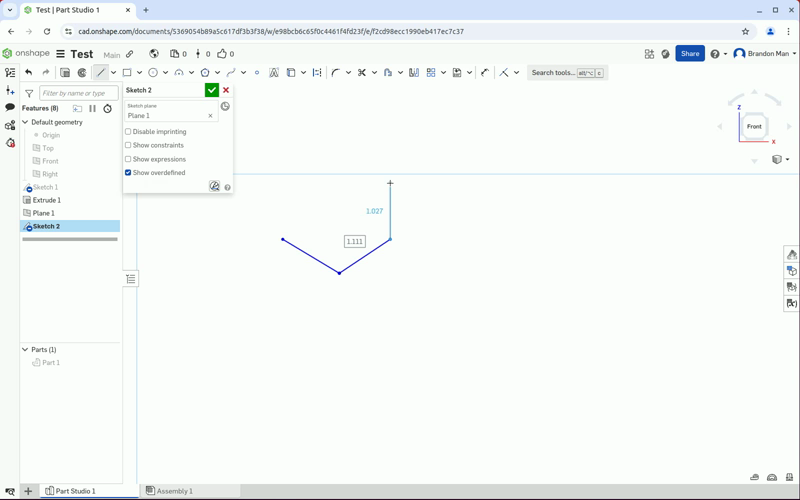
click(390, 182)
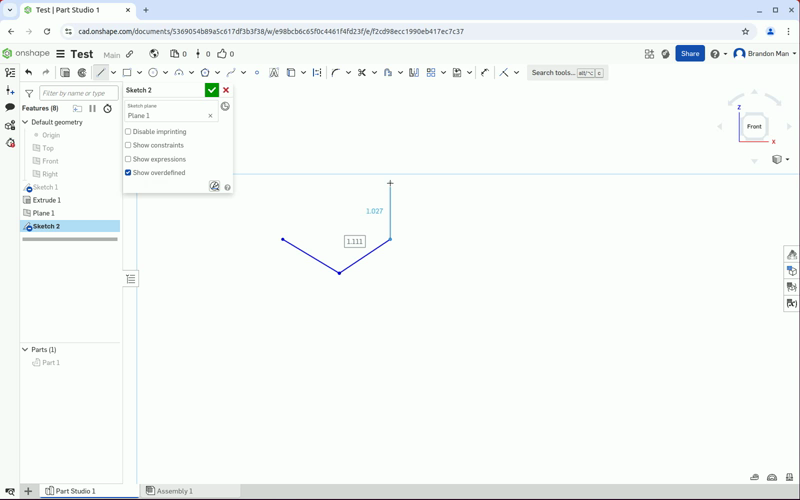
scroll(-6)
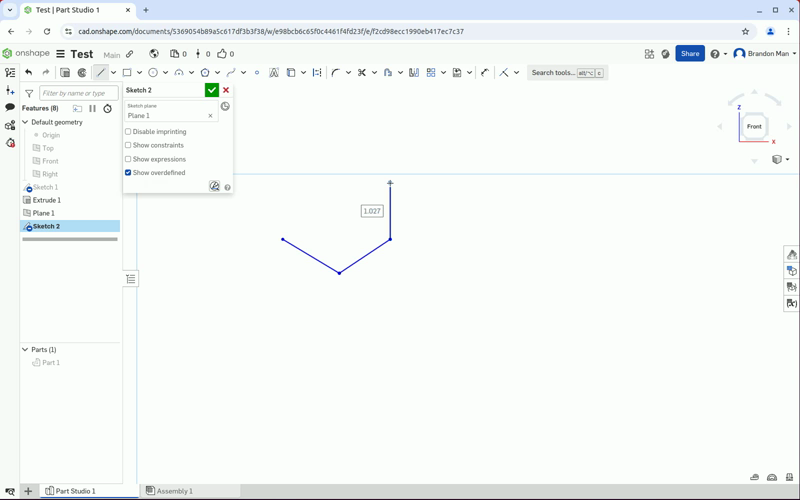
scroll(-6)
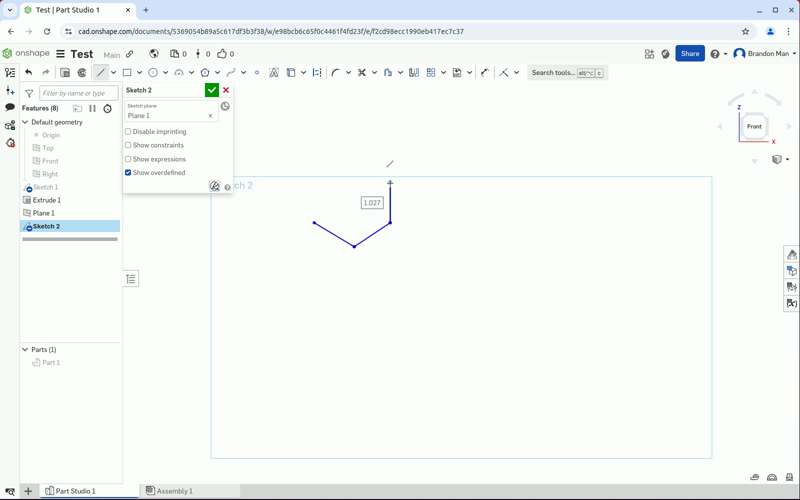
scroll(-6)
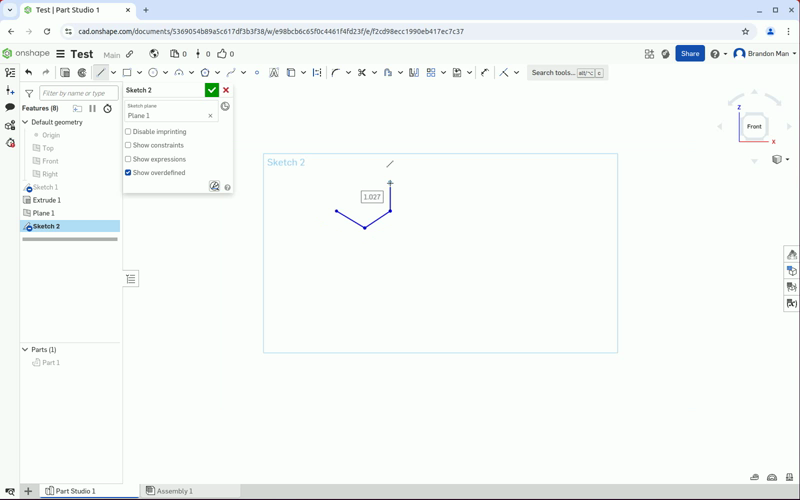
scroll(-6)
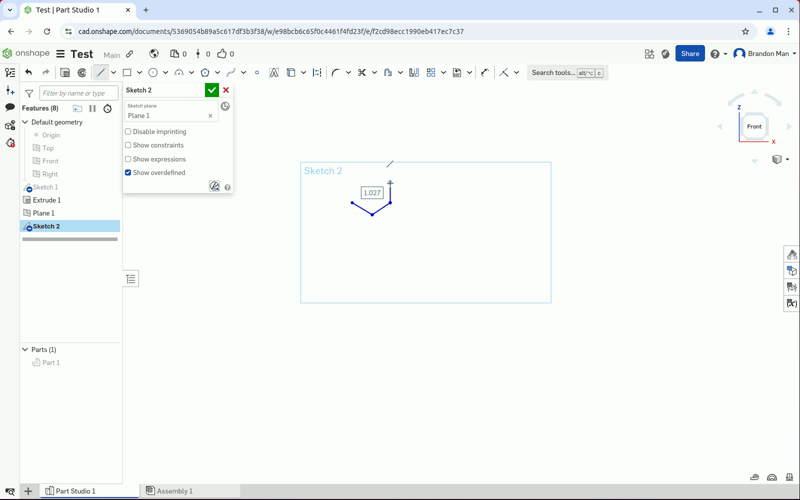
scroll(-6)
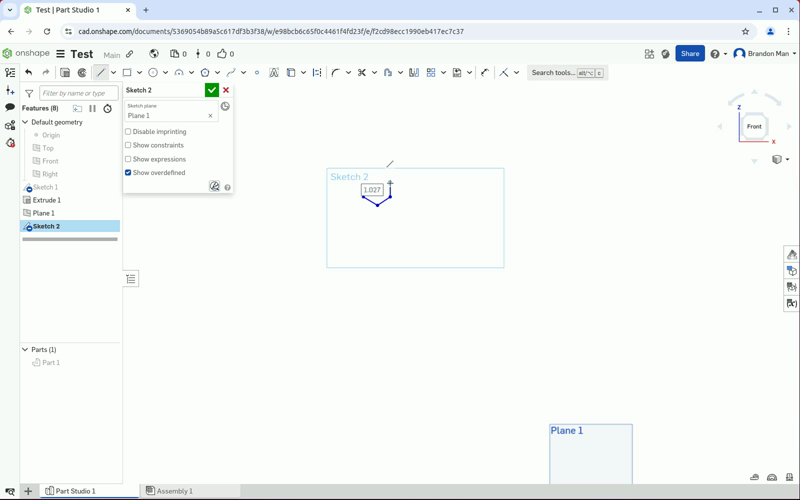
scroll(-6)
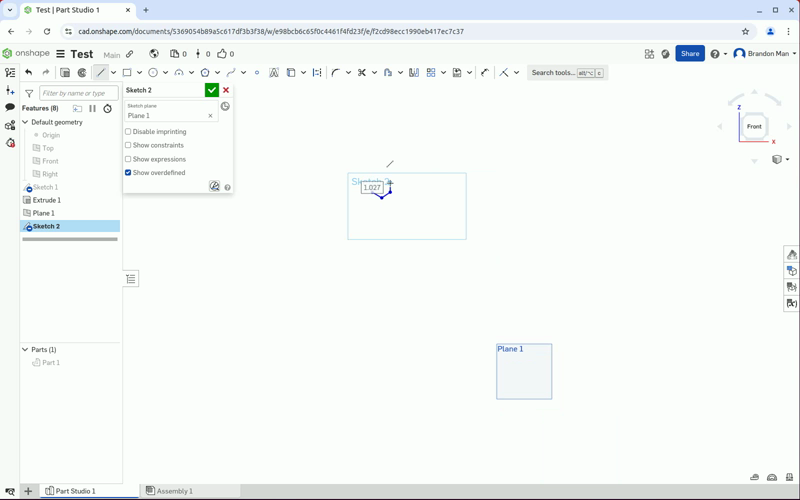
scroll(-6)
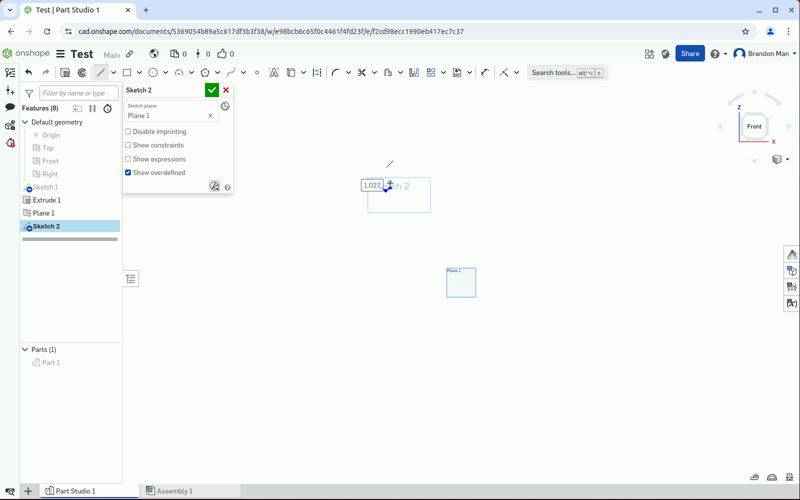
key_up(shift)
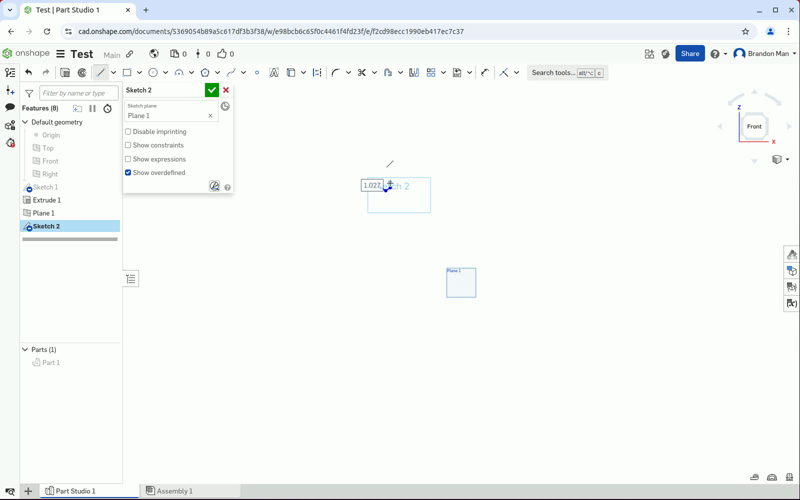
key_down(shift)
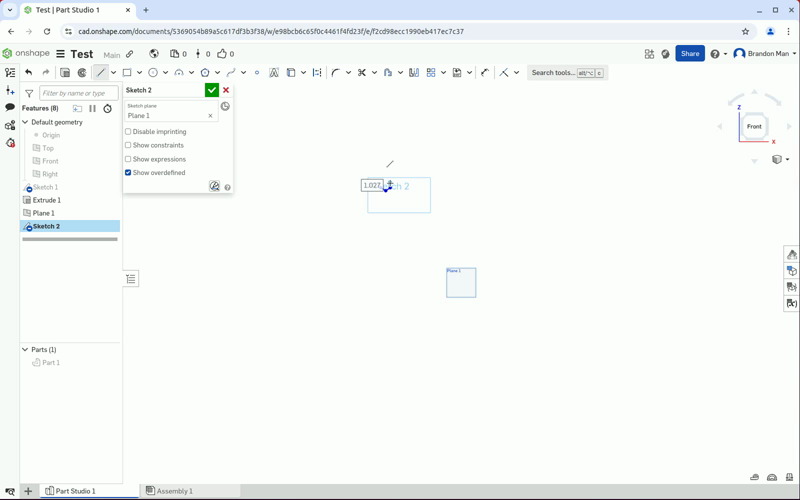
mouse_move(420, 182)
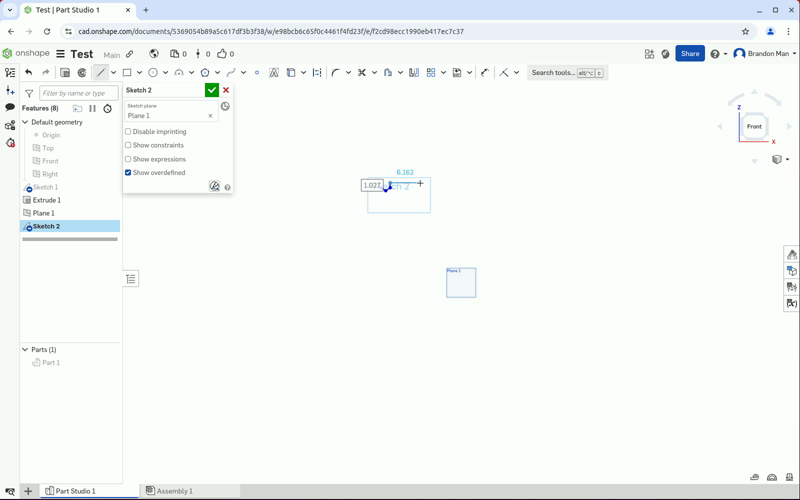
mouse_move(385, 180)
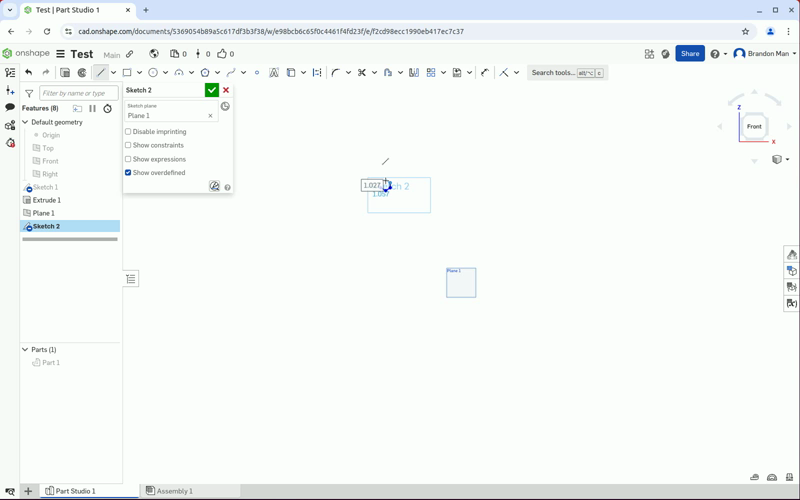
scroll(6)
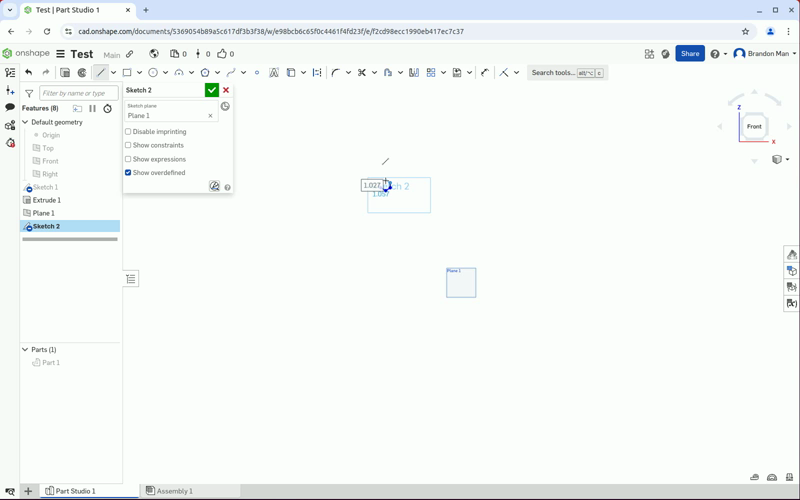
scroll(6)
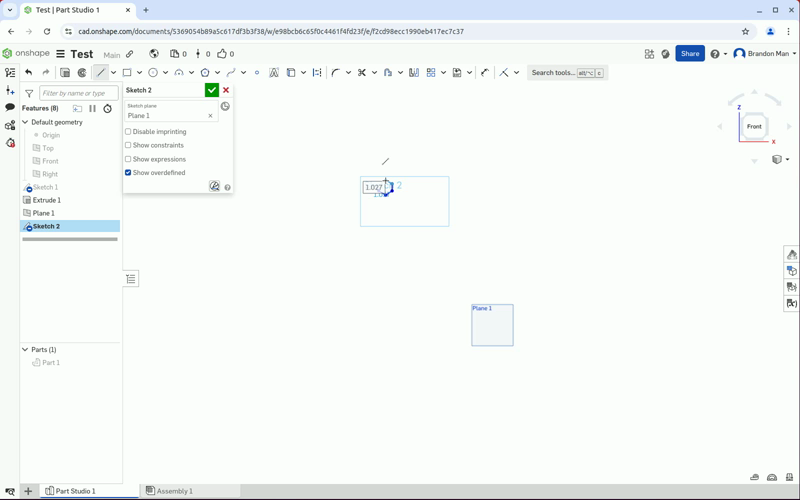
scroll(6)
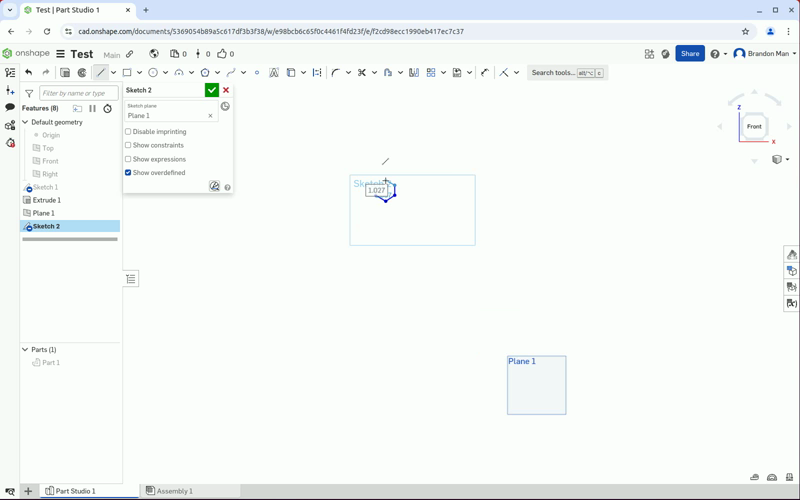
scroll(6)
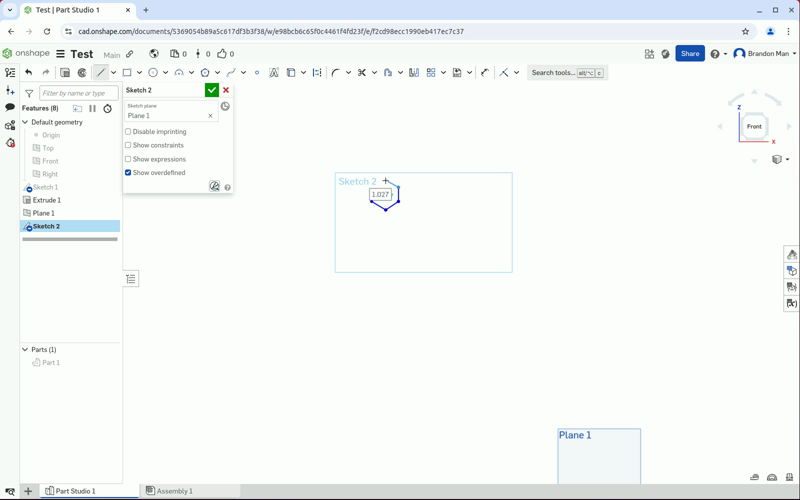
scroll(6)
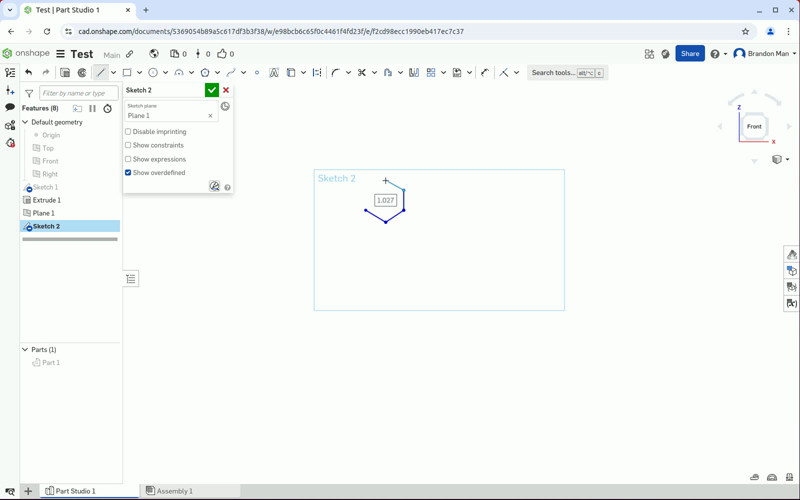
scroll(6)
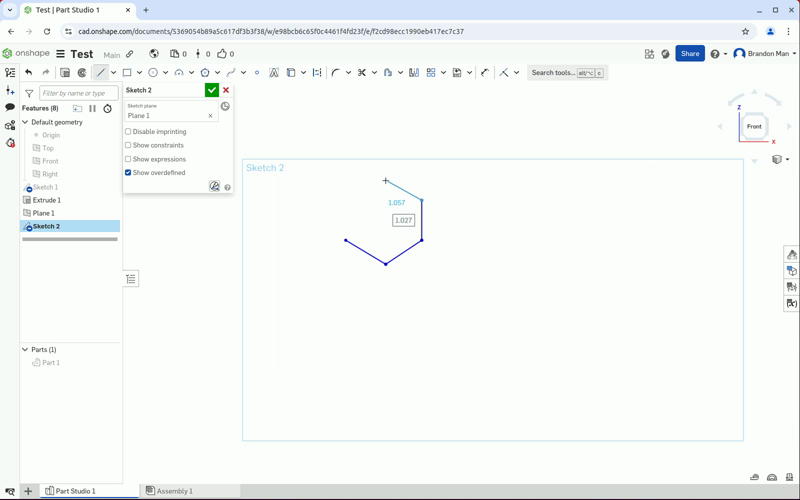
scroll(6)
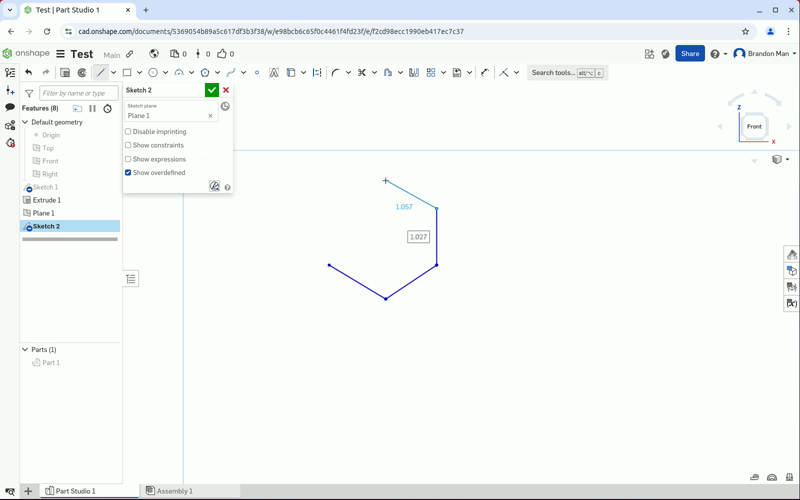
click(385, 180)
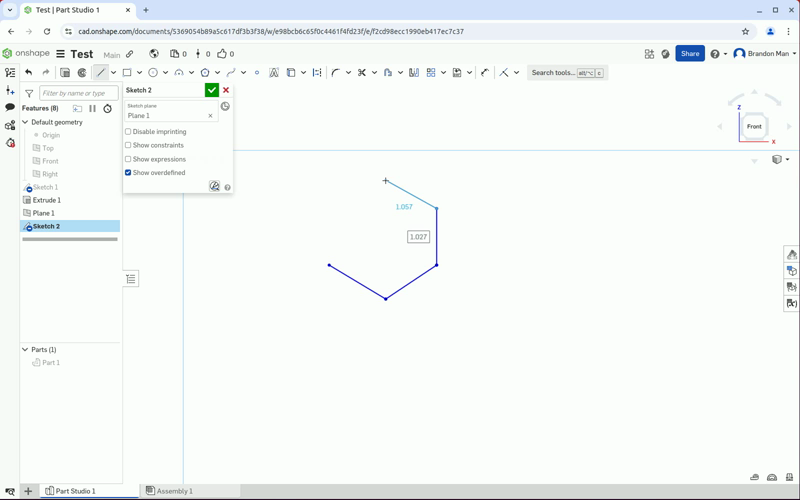
scroll(-6)
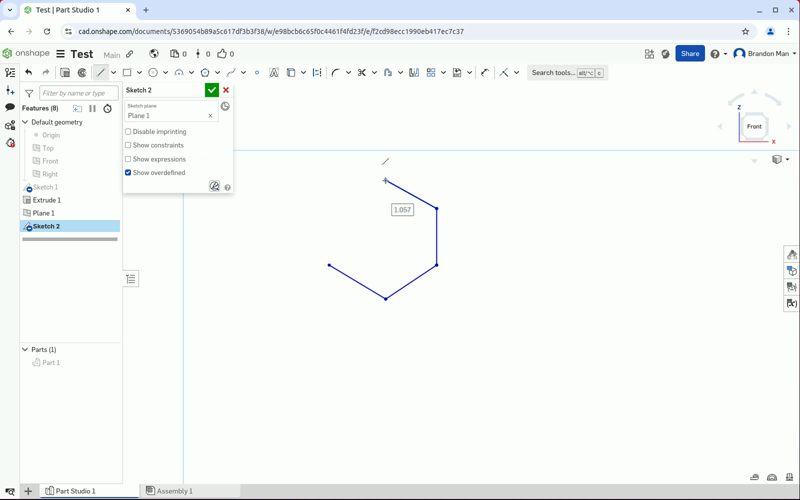
scroll(-6)
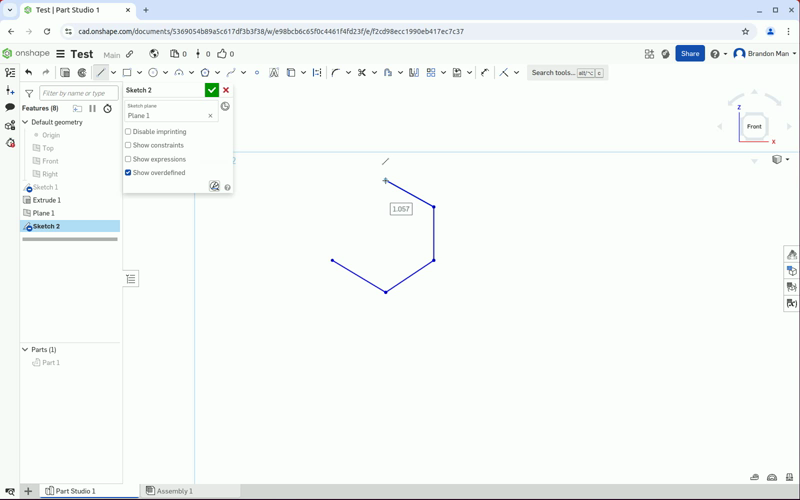
scroll(-6)
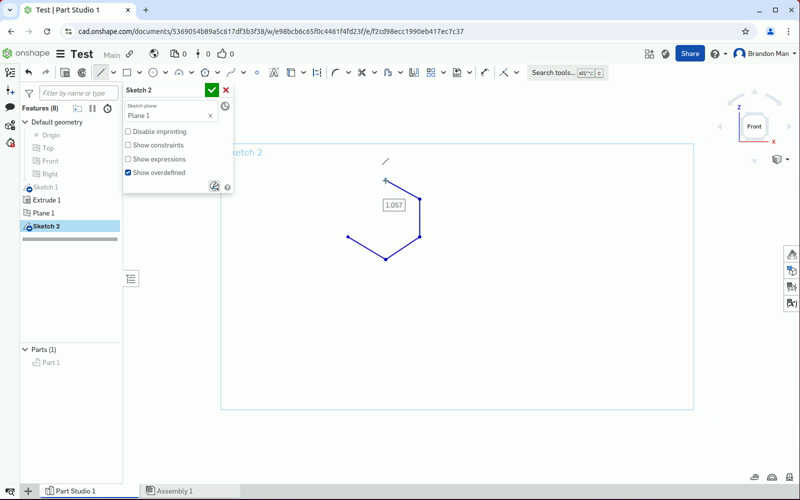
scroll(-6)
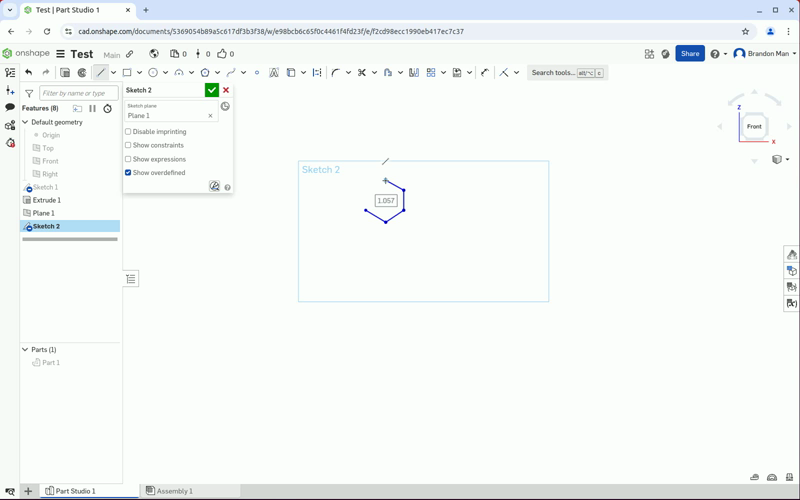
scroll(-6)
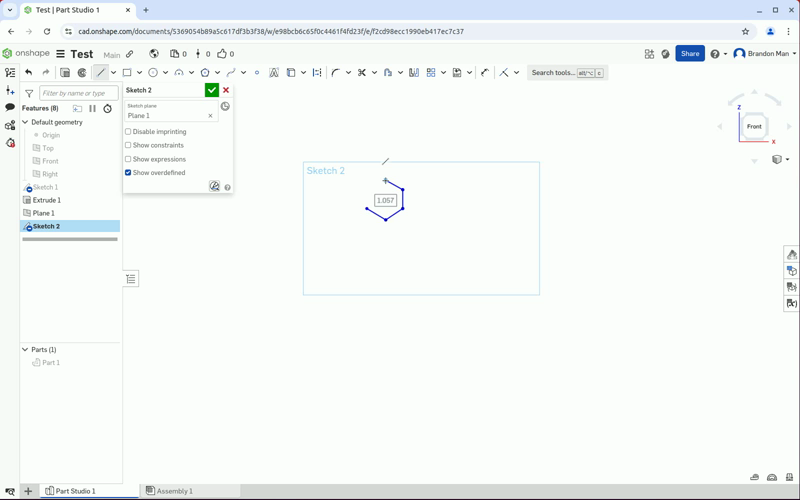
scroll(-6)
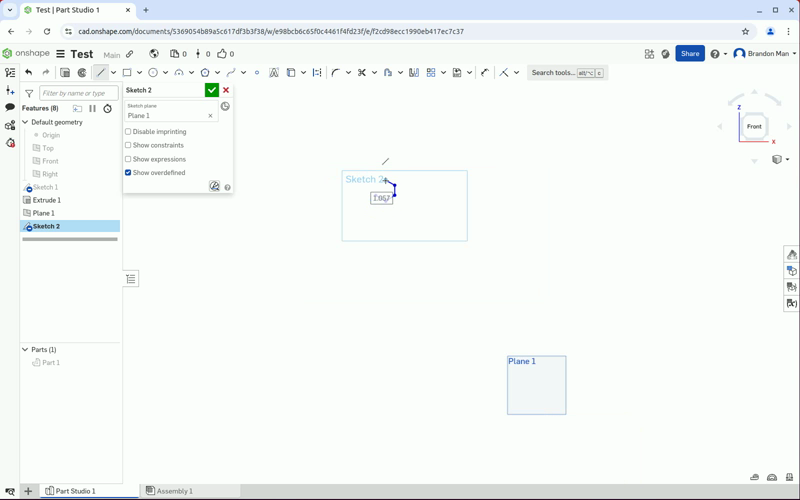
scroll(-6)
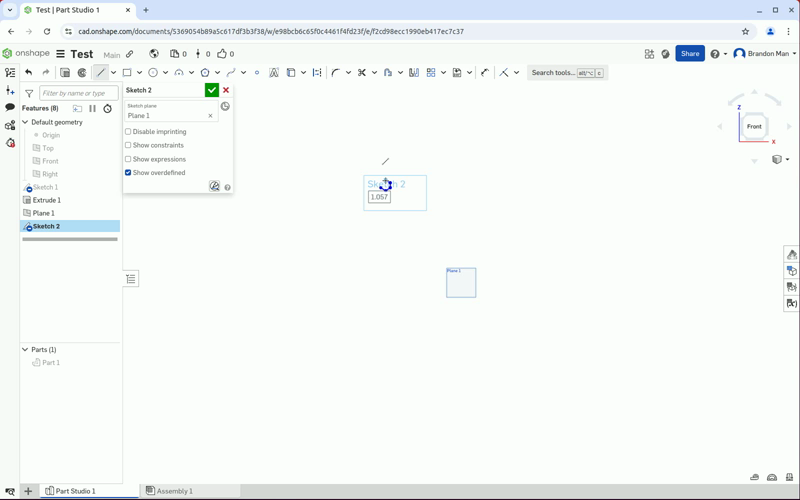
key_up(shift)
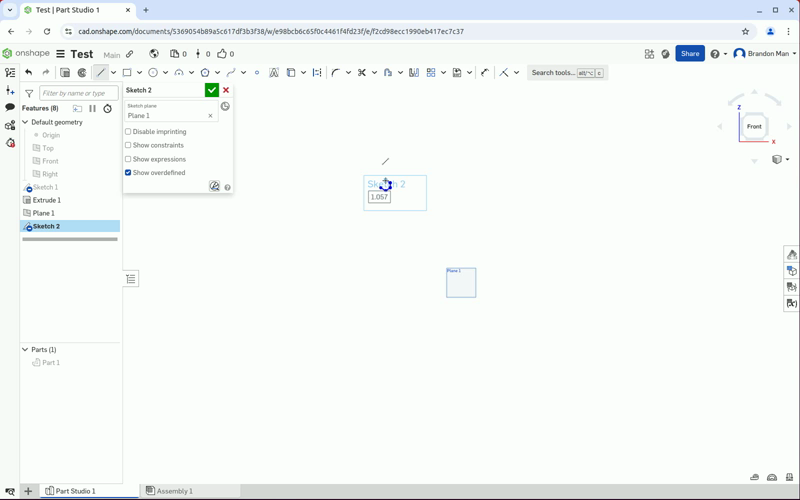
key_down(shift)
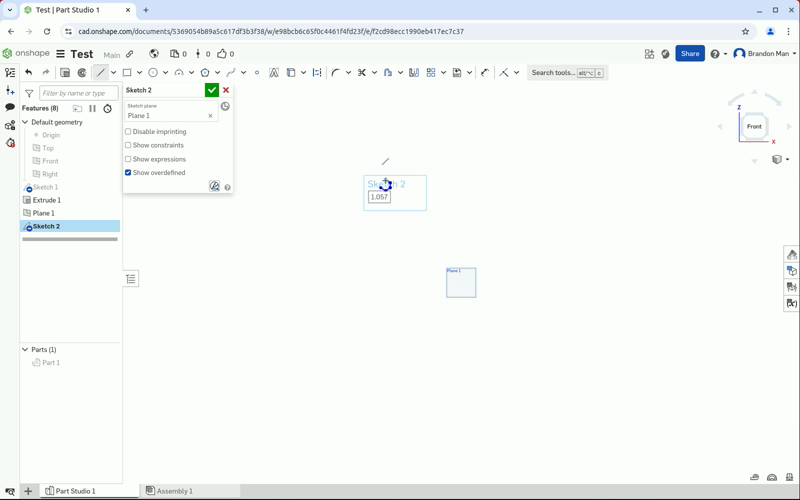
mouse_move(415, 180)
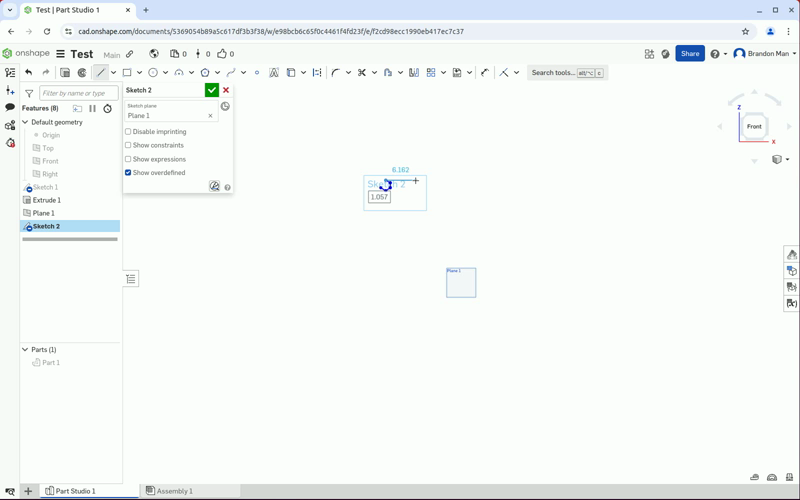
mouse_move(380, 182)
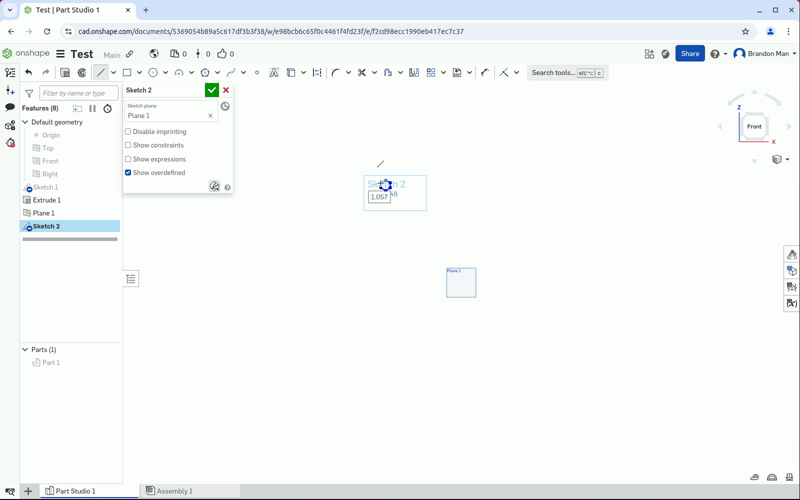
scroll(6)
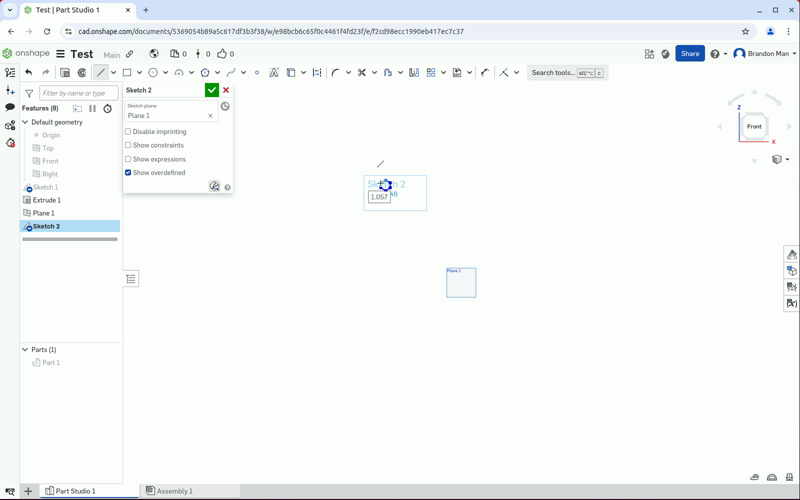
scroll(6)
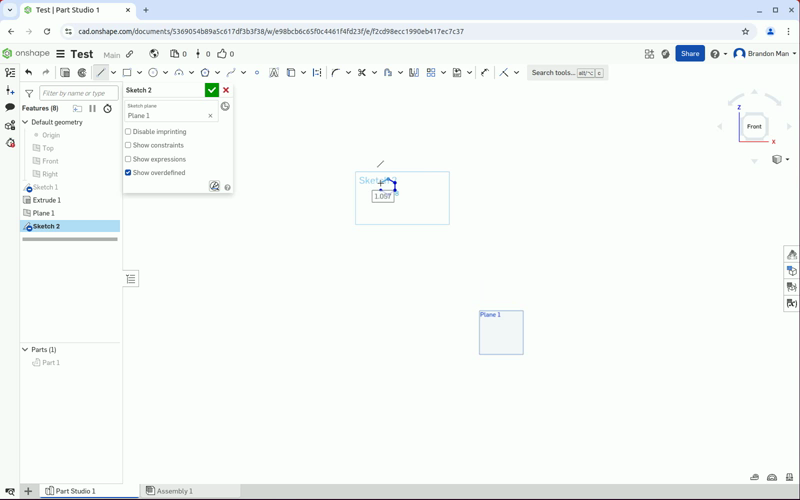
scroll(6)
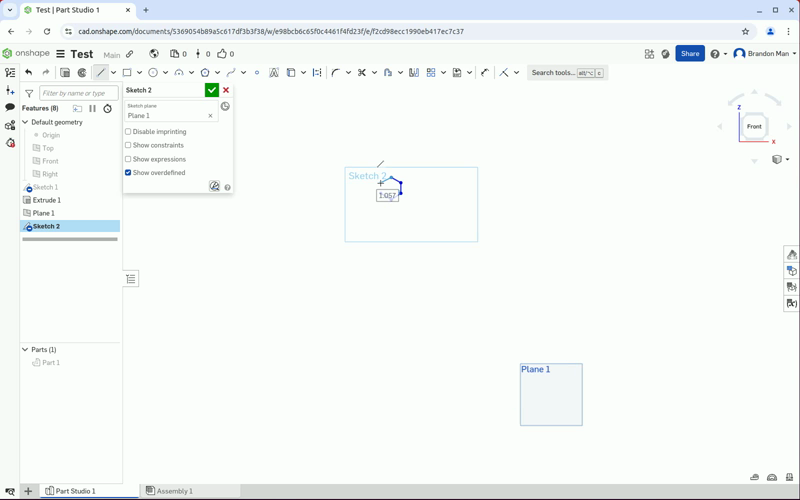
scroll(6)
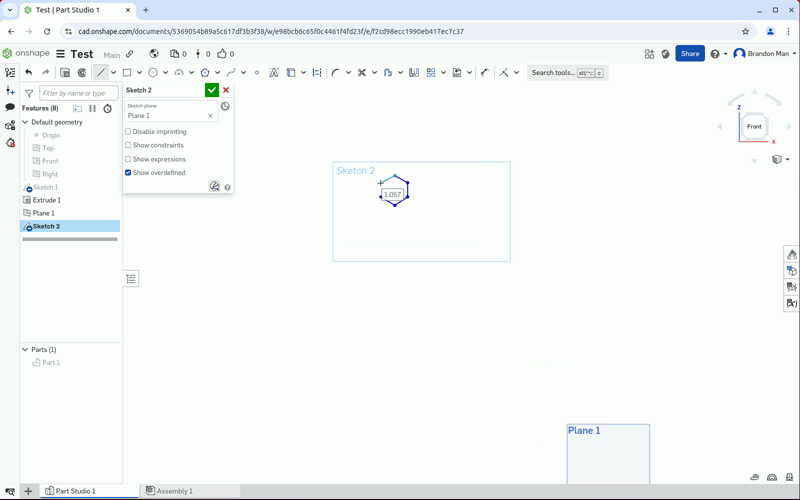
scroll(6)
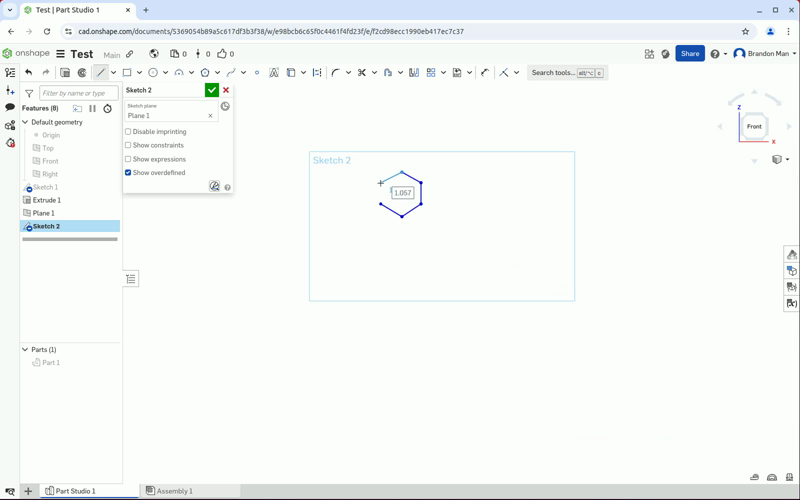
scroll(6)
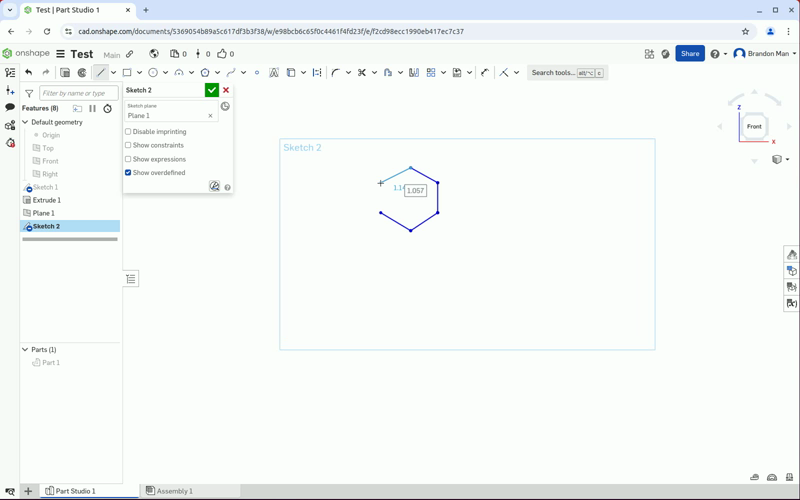
scroll(6)
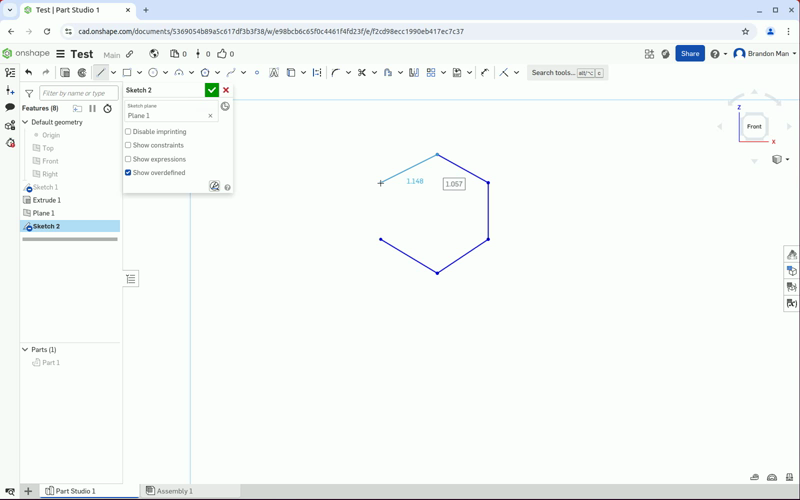
click(380, 182)
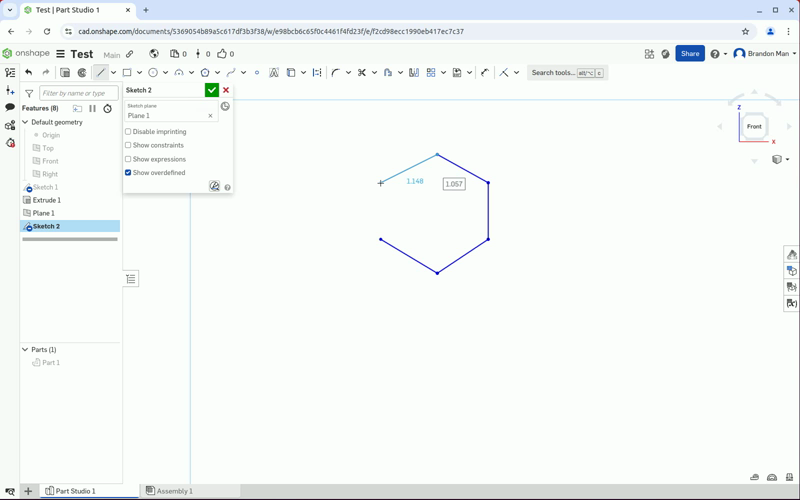
scroll(-6)
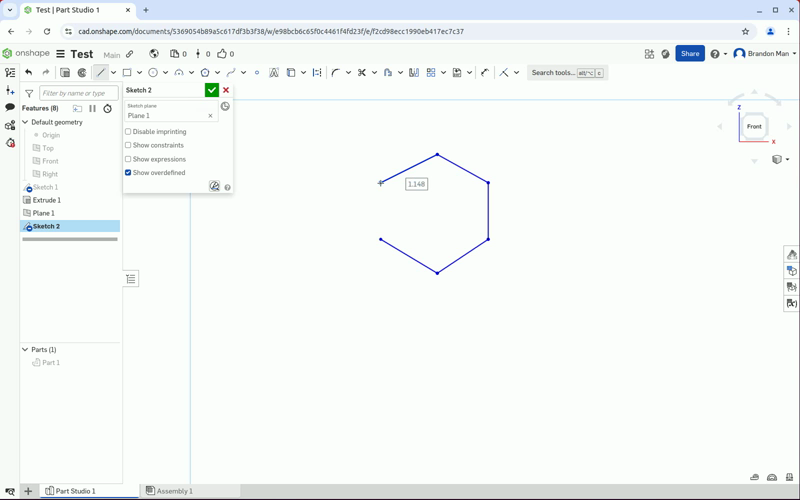
scroll(-6)
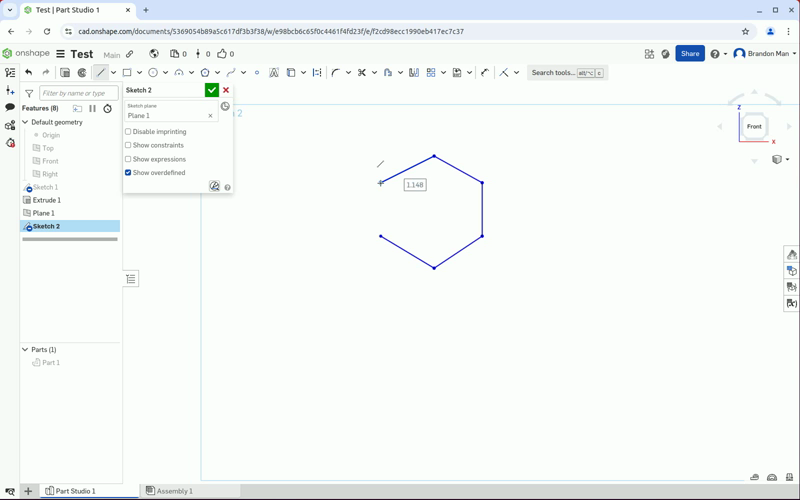
scroll(-6)
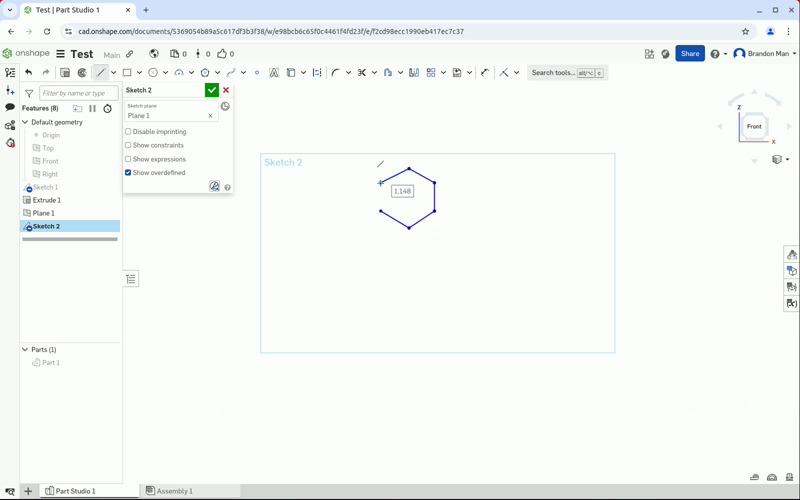
scroll(-6)
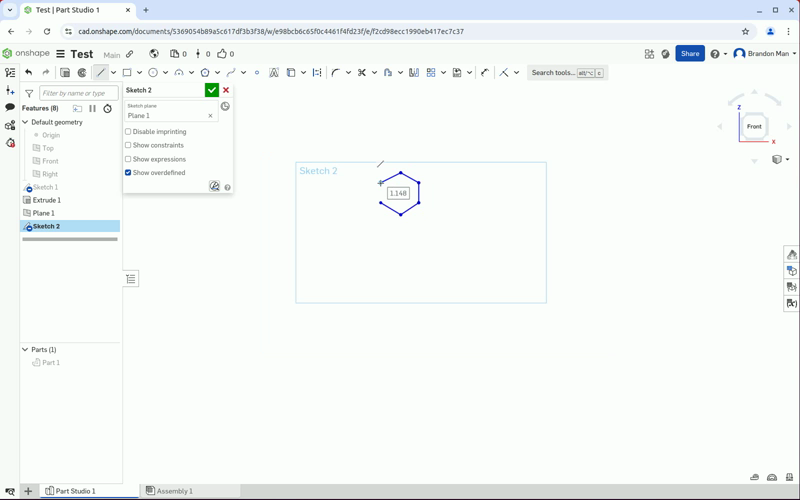
scroll(-6)
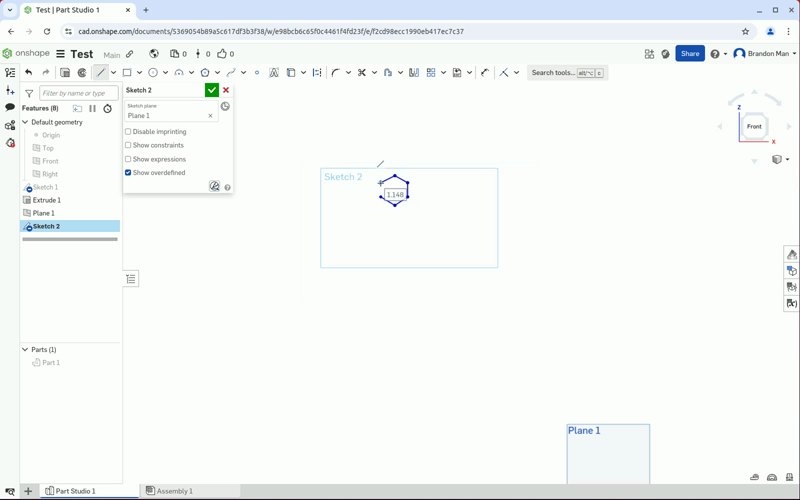
scroll(-6)
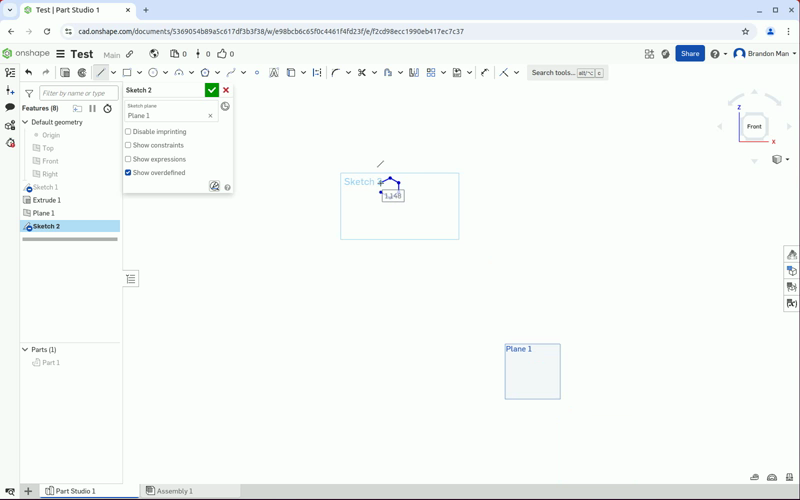
scroll(-6)
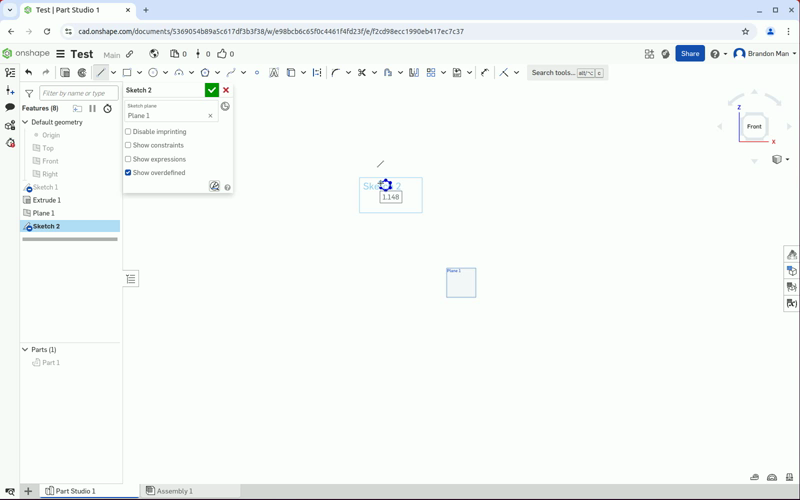
key_up(shift)
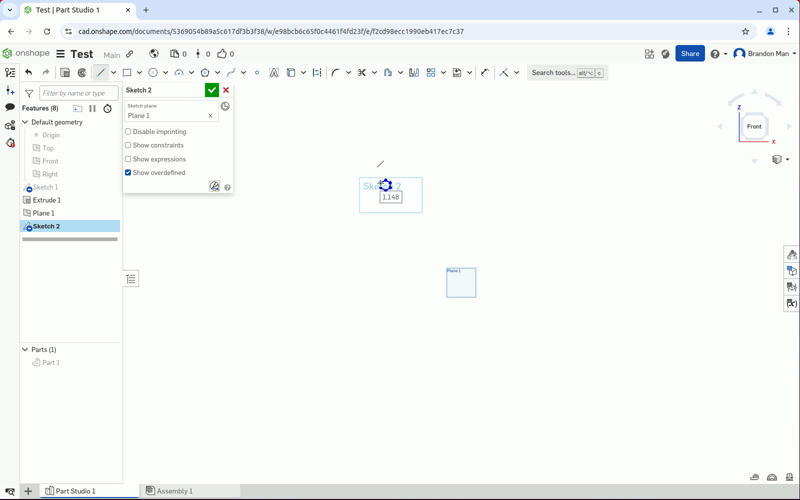
mouse_move(410, 182)
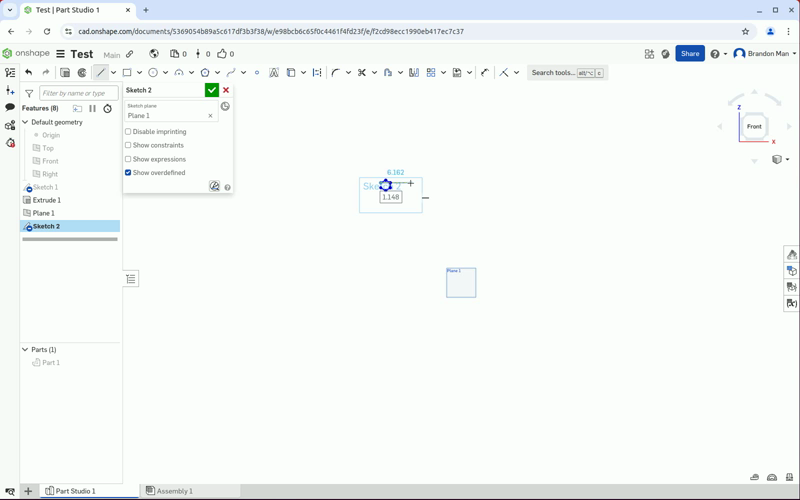
key_down(shift)
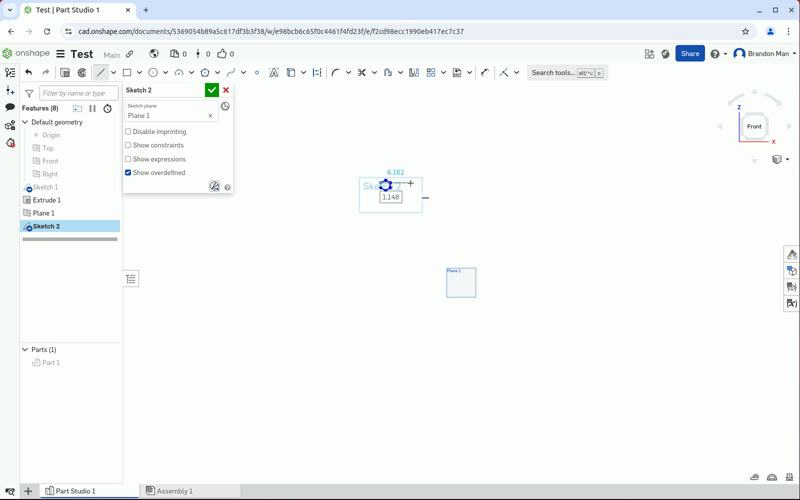
mouse_move(380, 187)
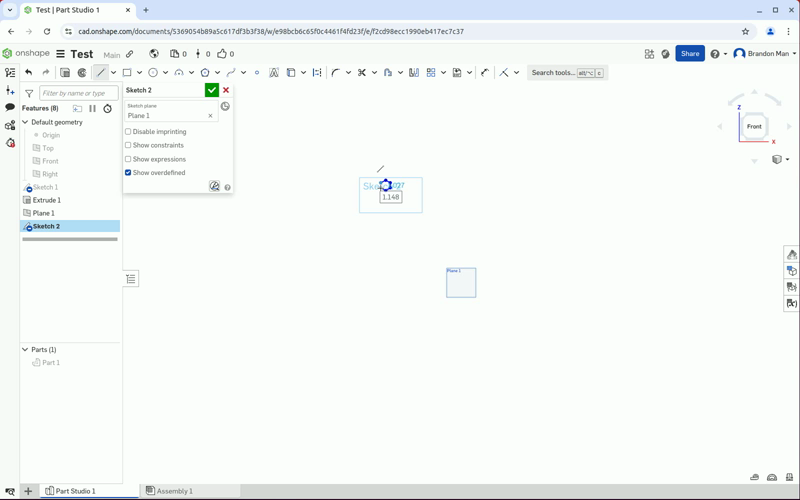
scroll(6)
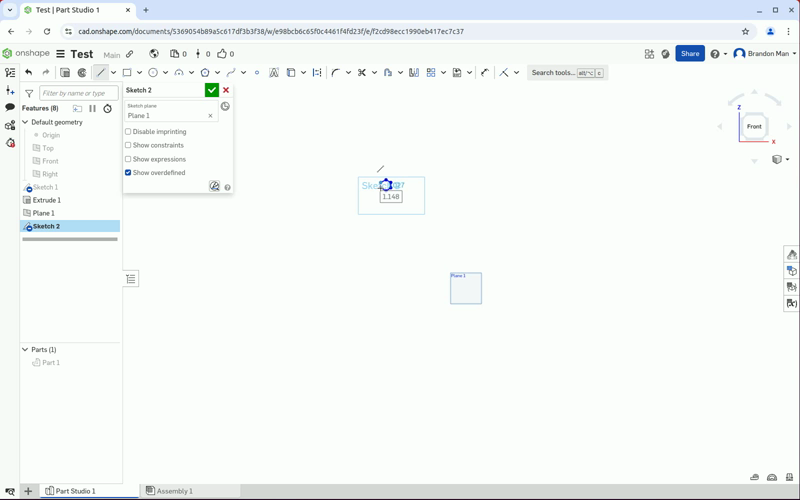
scroll(6)
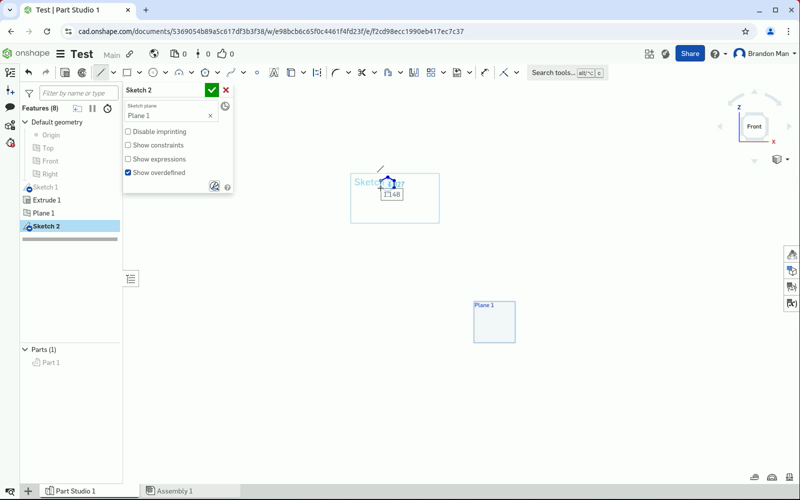
scroll(6)
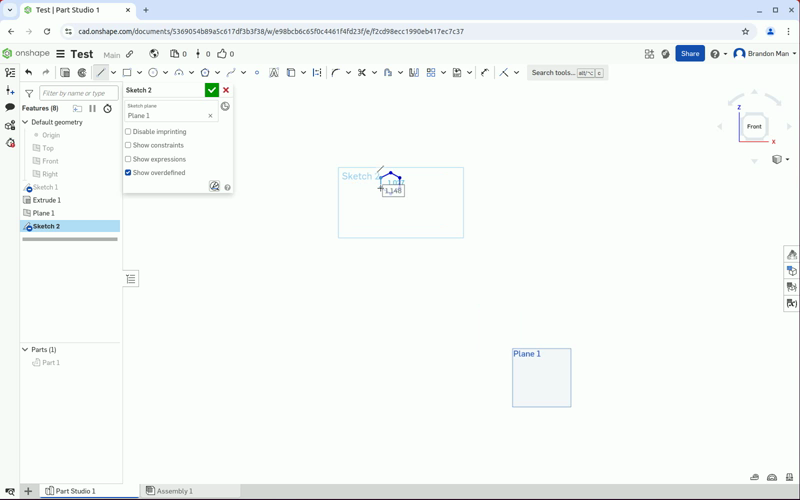
scroll(6)
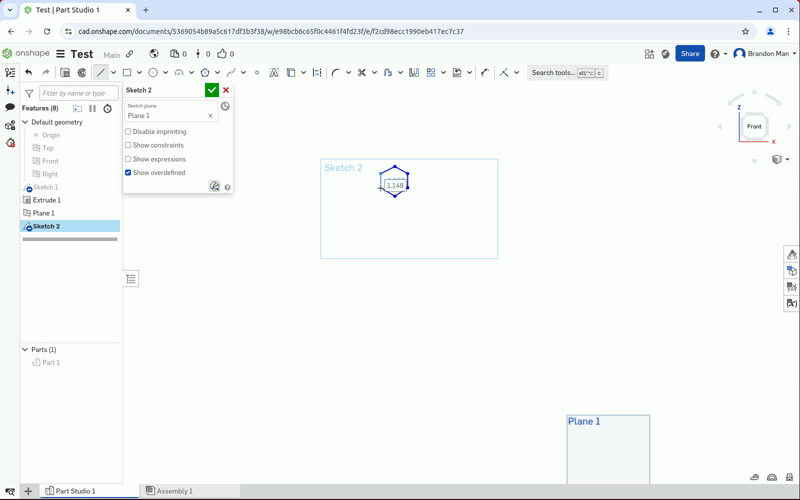
scroll(6)
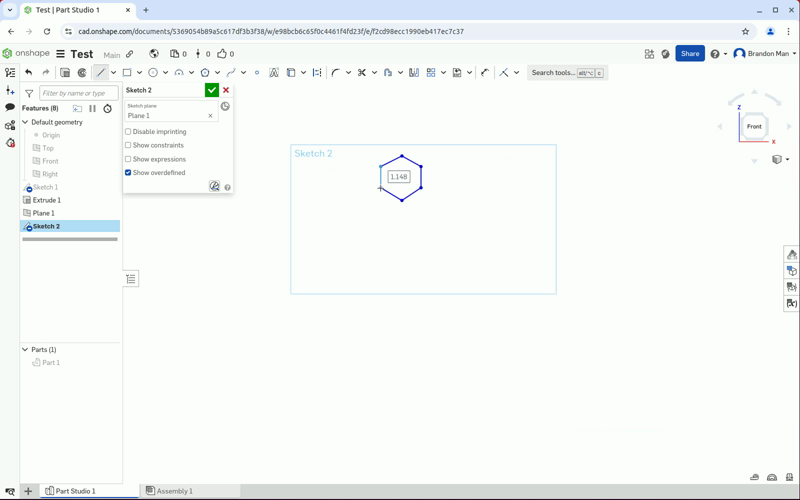
scroll(6)
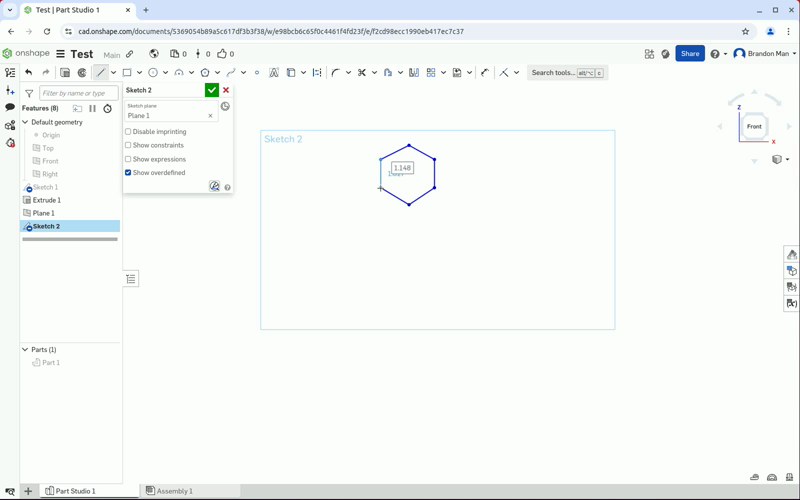
scroll(6)
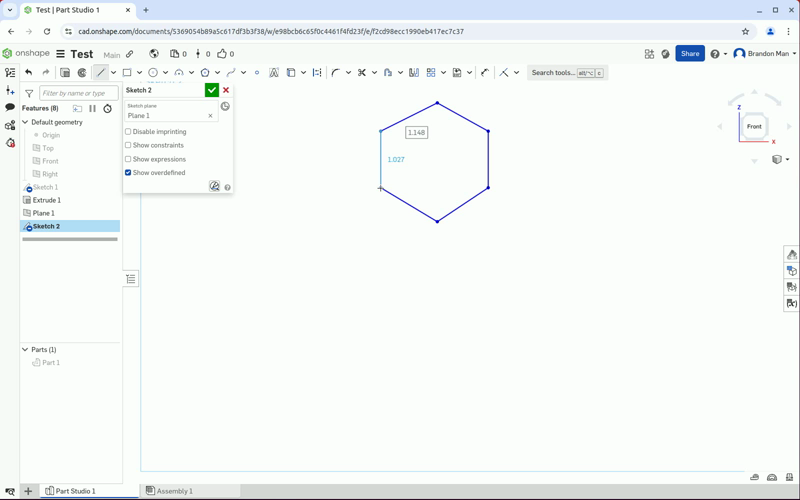
key_up(shift)
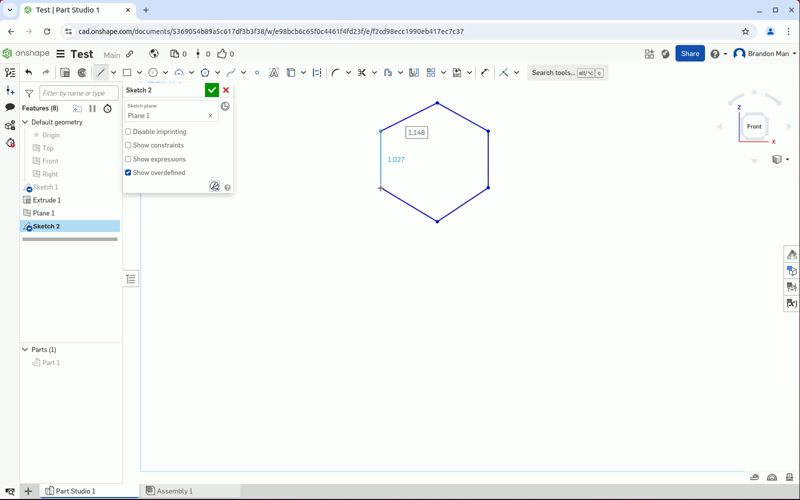
click(380, 187)
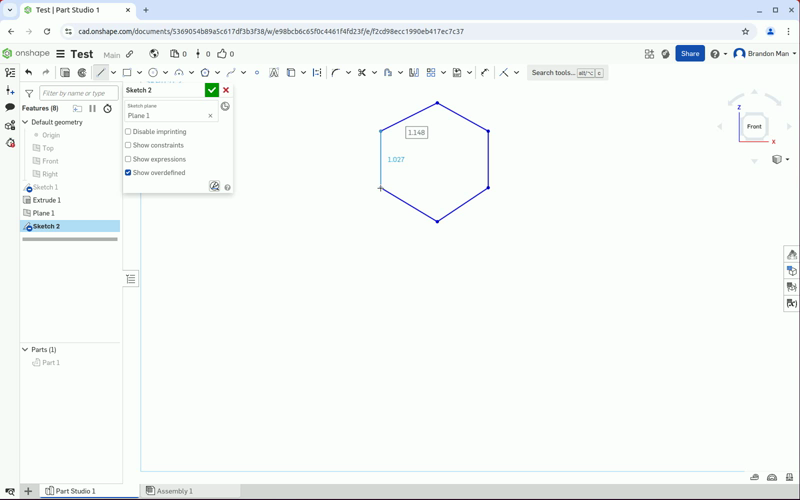
scroll(-6)
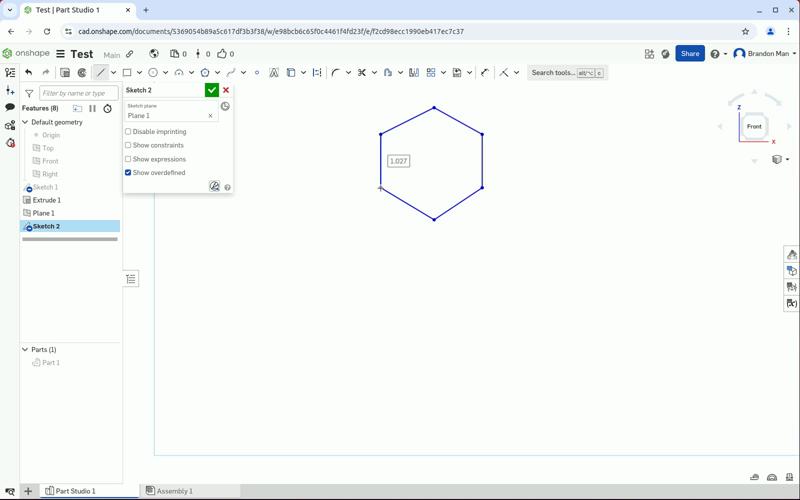
scroll(-6)
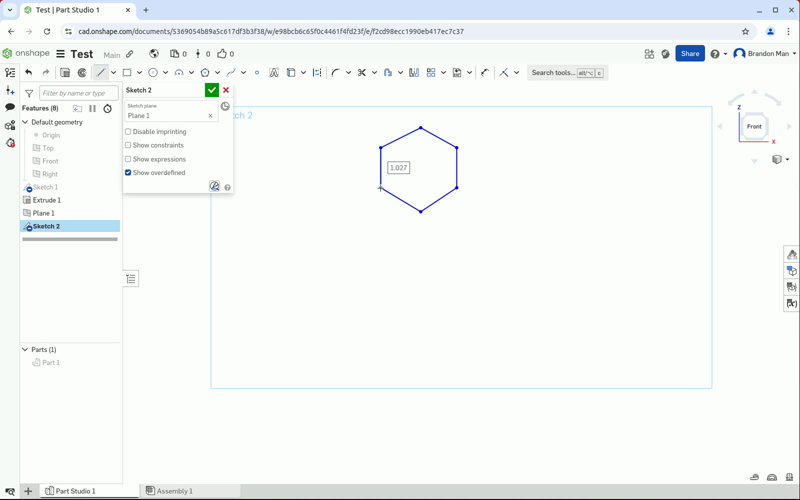
scroll(-6)
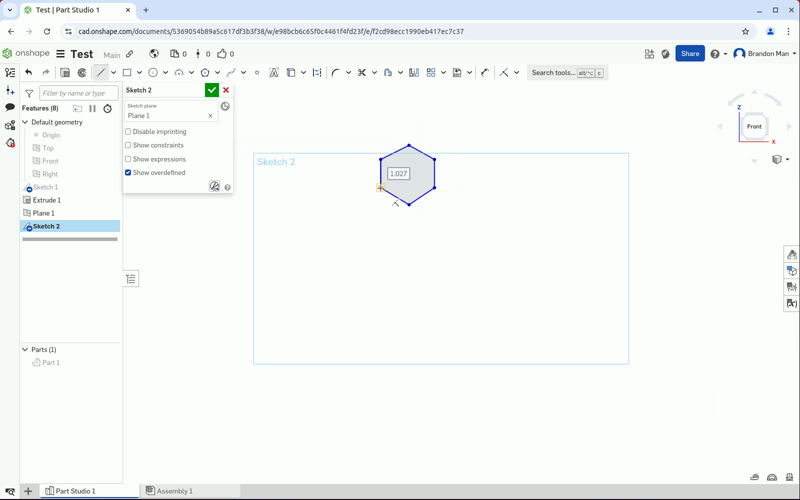
scroll(-6)
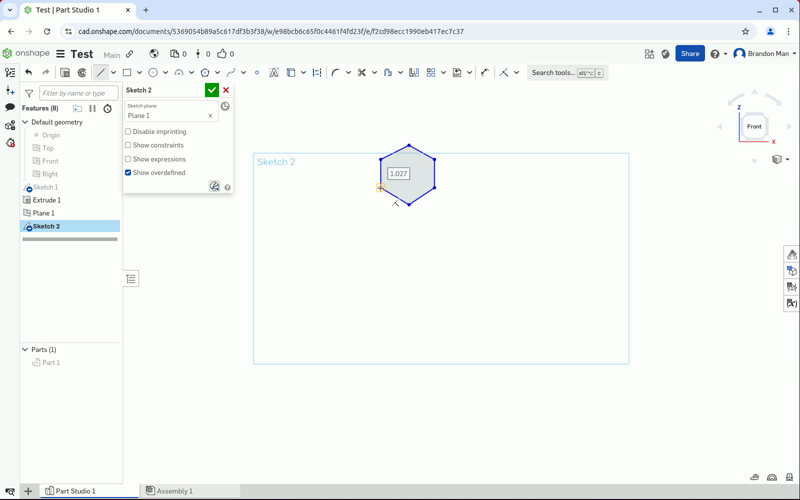
scroll(-6)
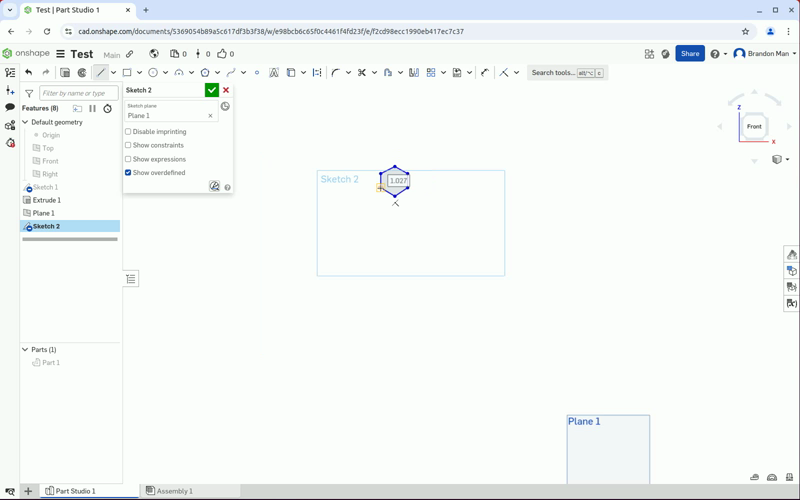
scroll(-6)
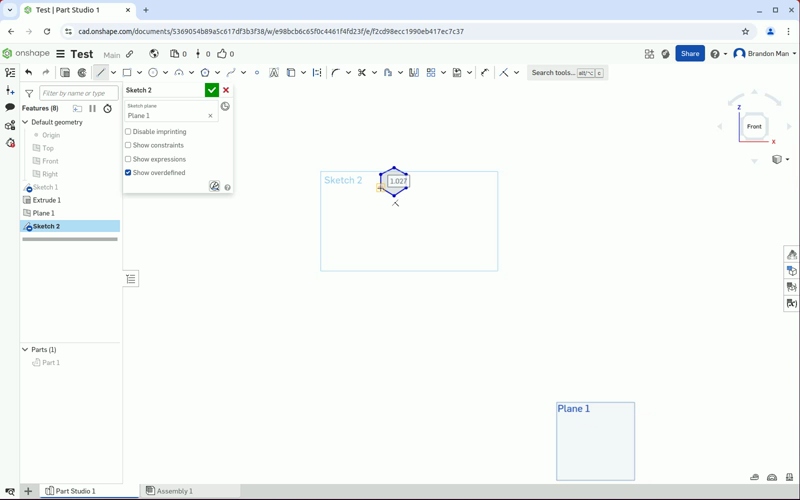
scroll(-6)
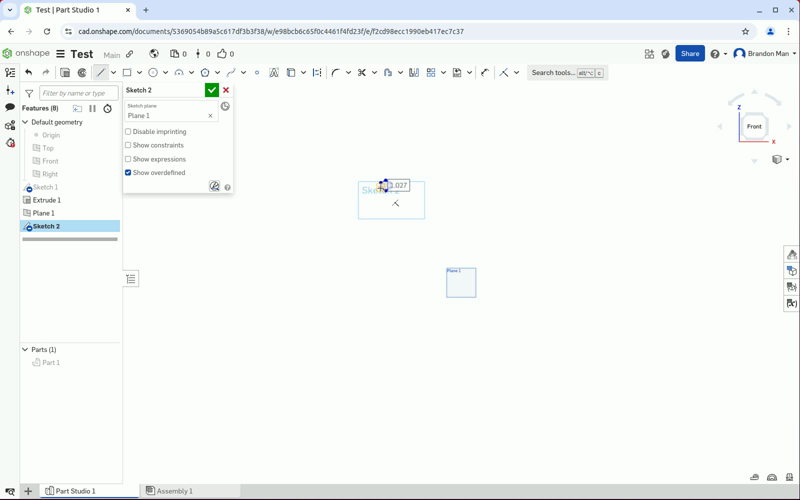
key(esc)
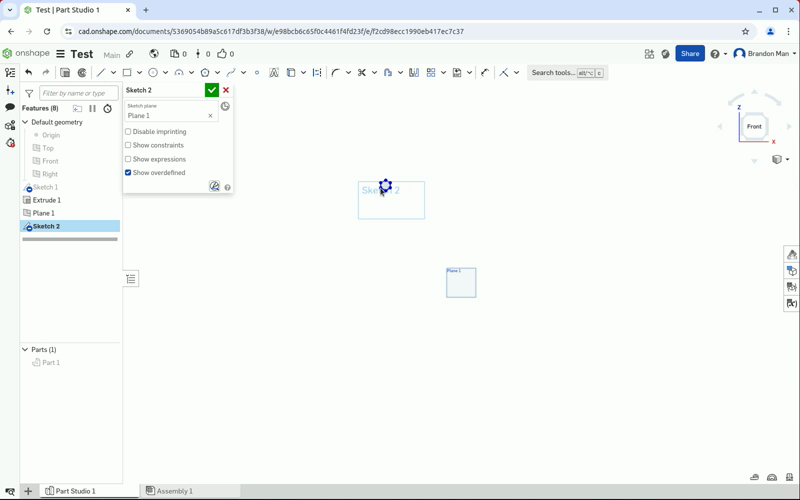
key(c)
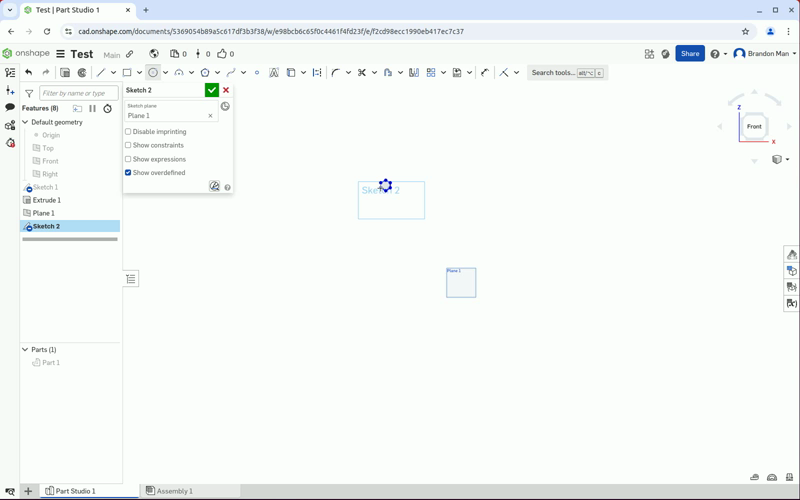
key_down(shift)
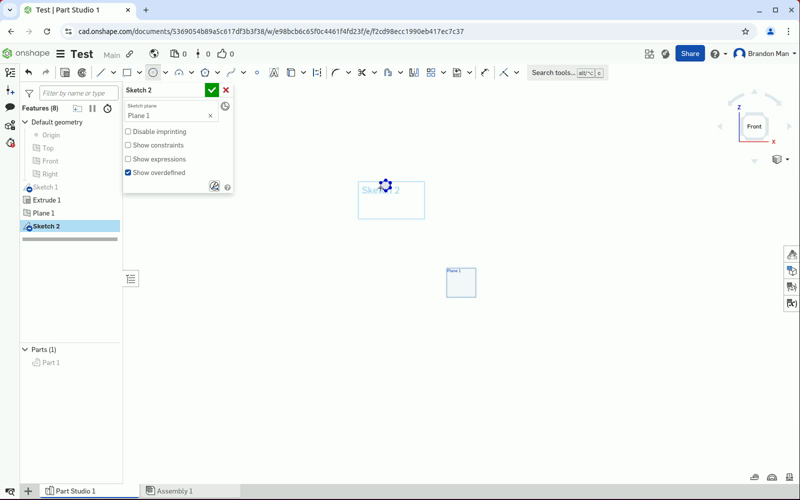
mouse_move(385, 185)
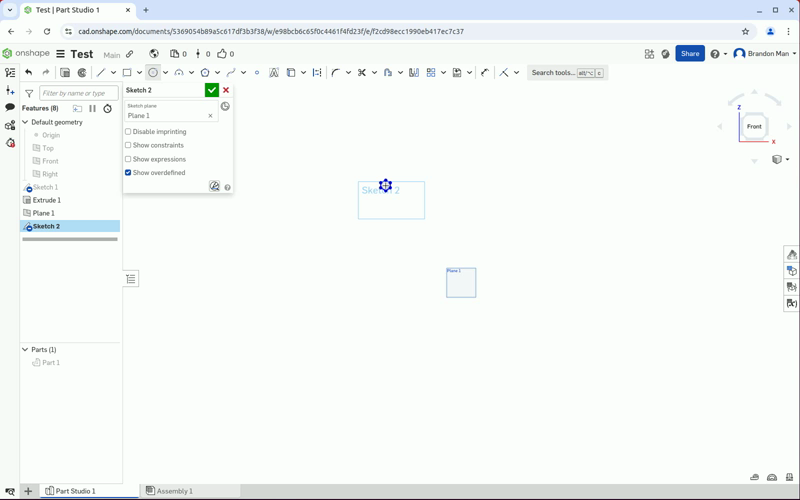
click(385, 185)
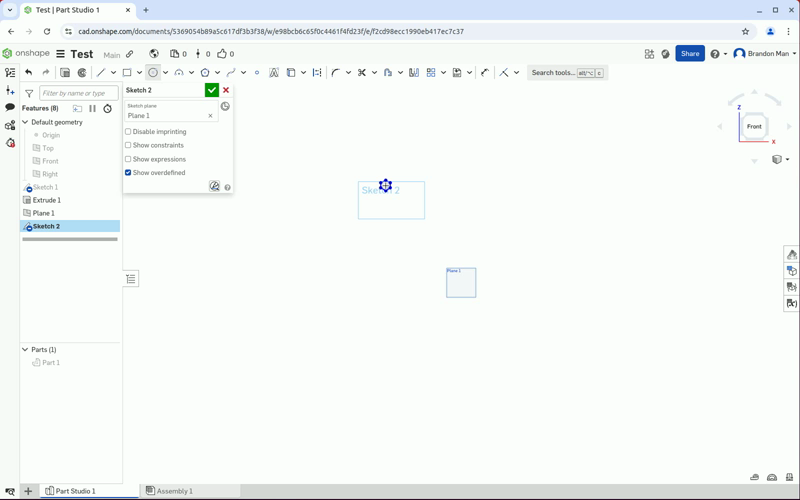
key_up(shift)
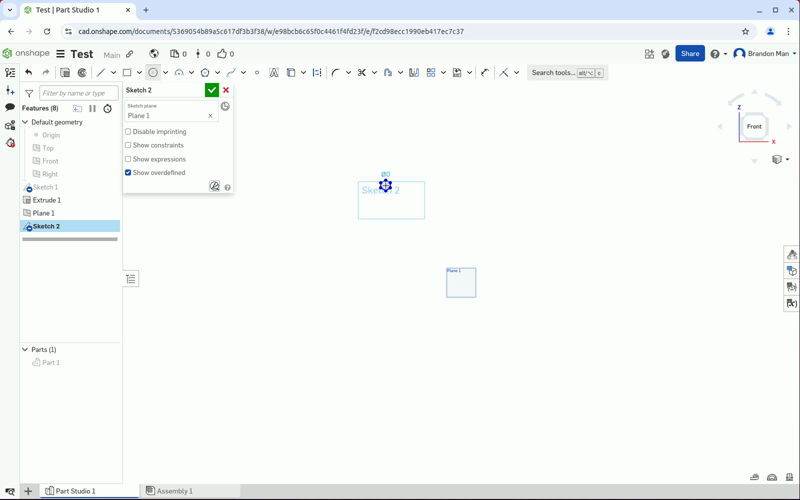
mouse_move(389, 185)
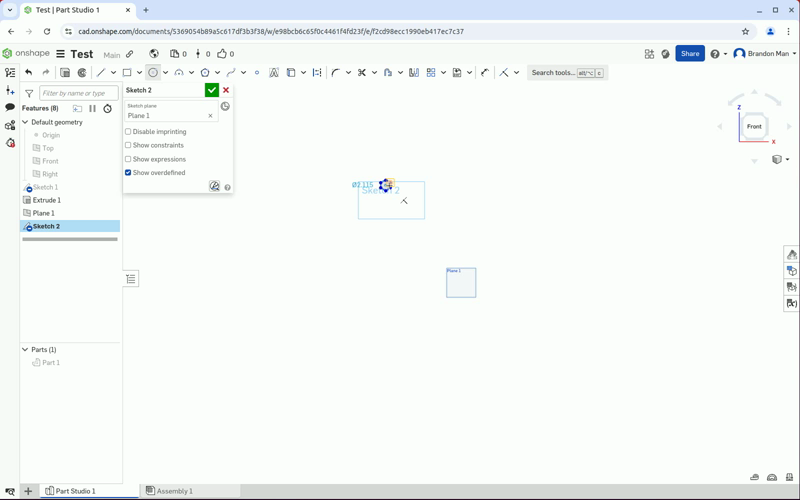
scroll(6)
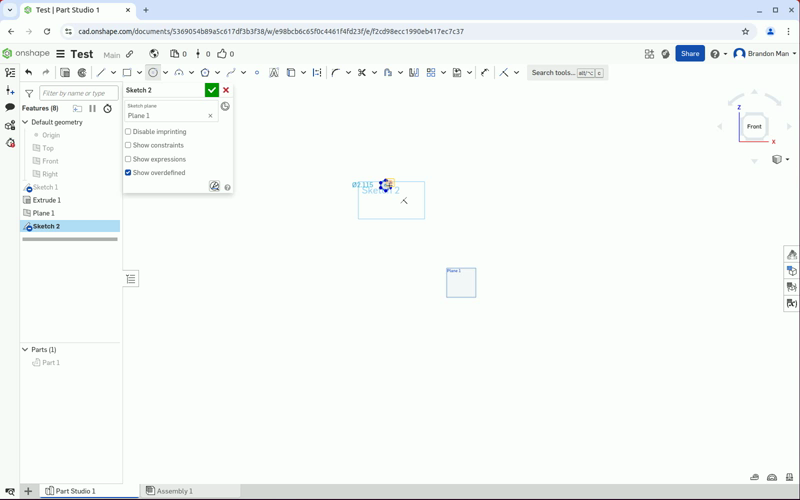
scroll(6)
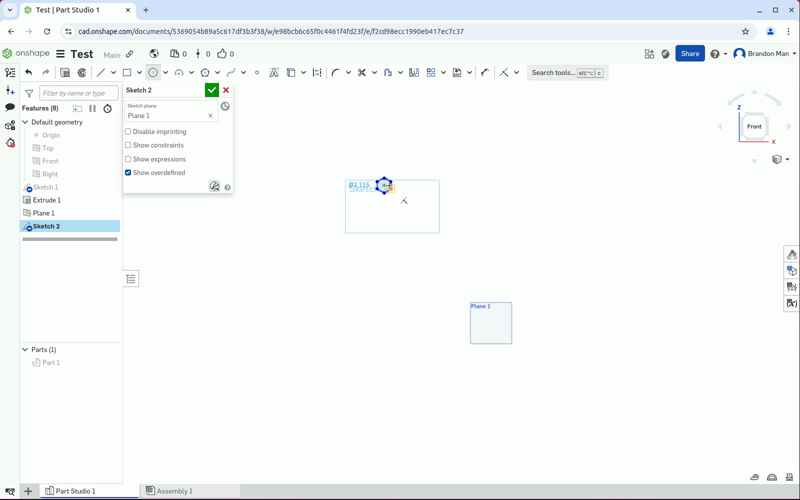
scroll(6)
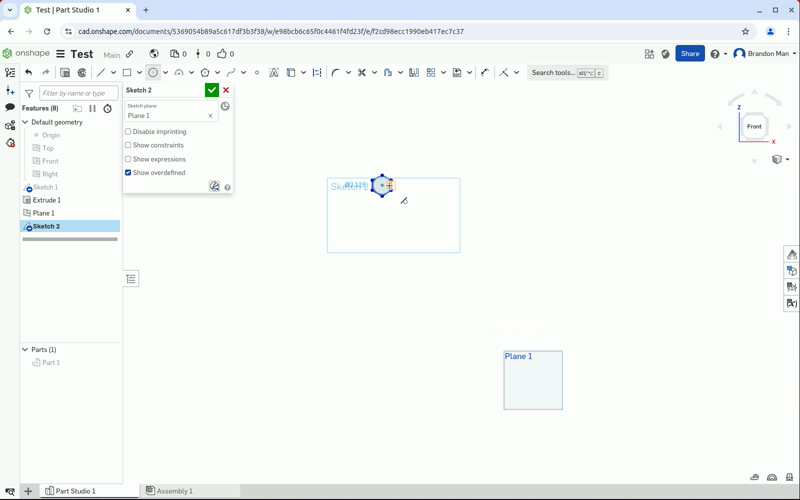
scroll(6)
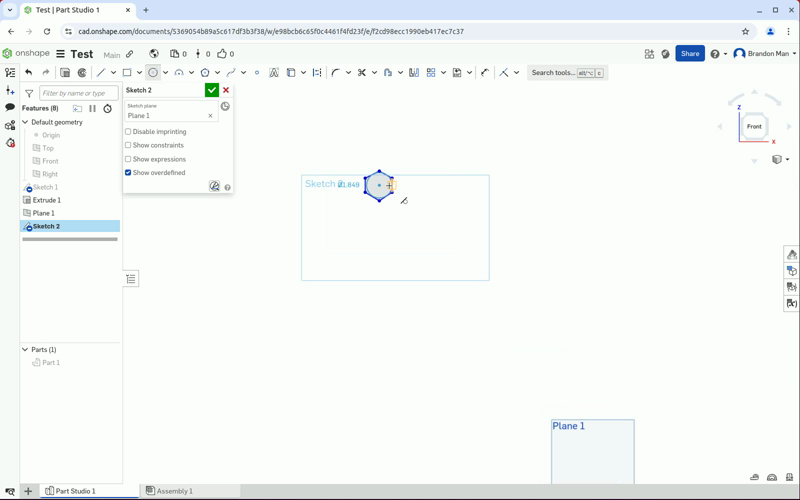
scroll(6)
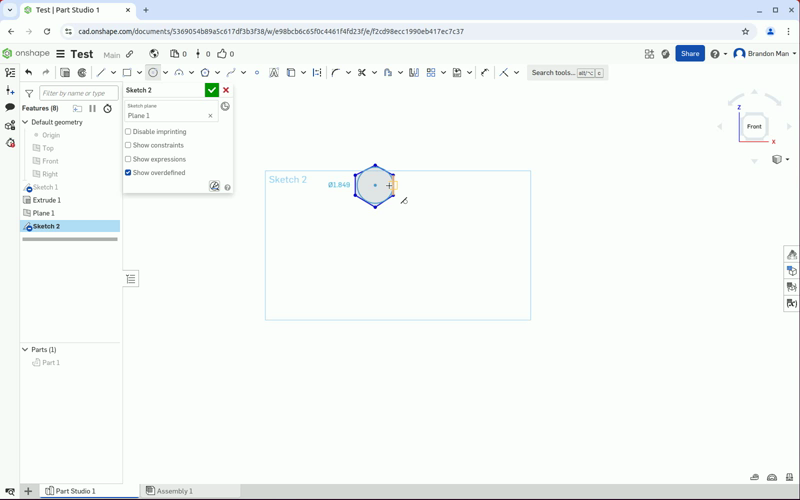
scroll(6)
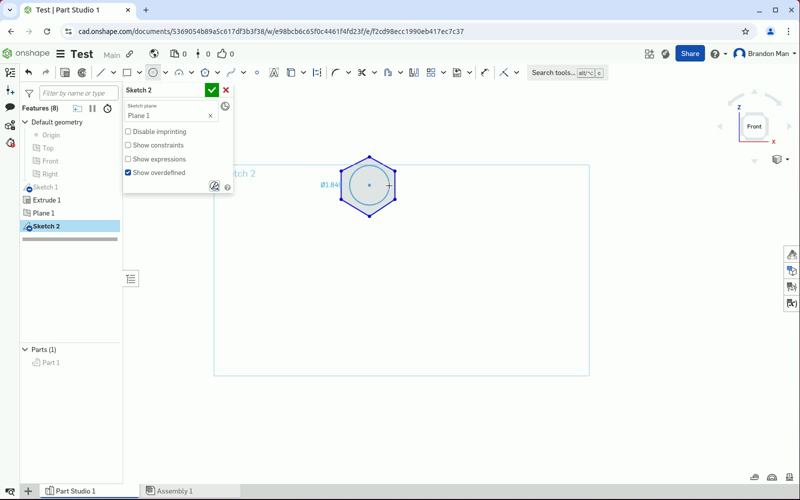
scroll(6)
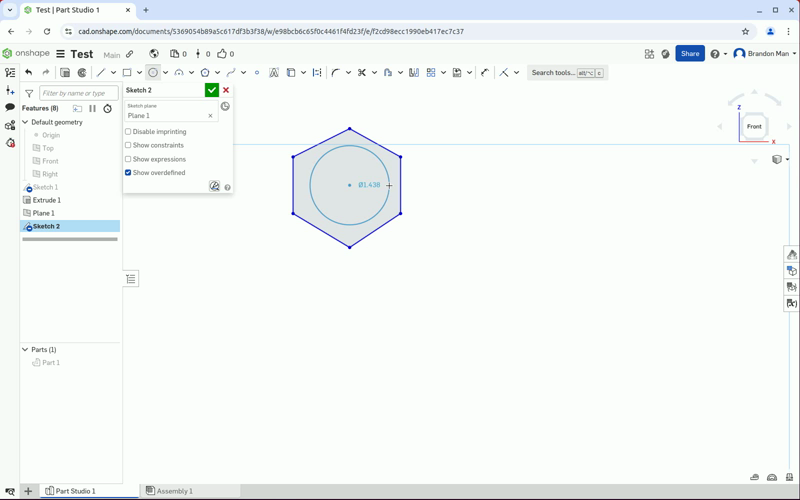
click(389, 185)
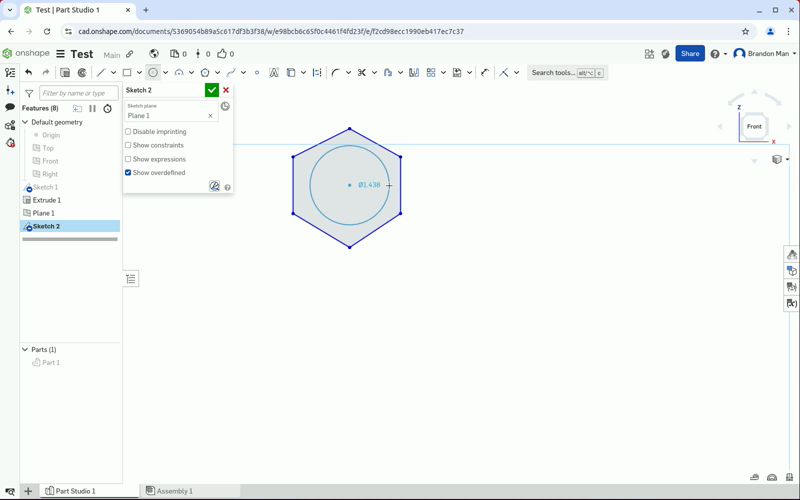
scroll(-6)
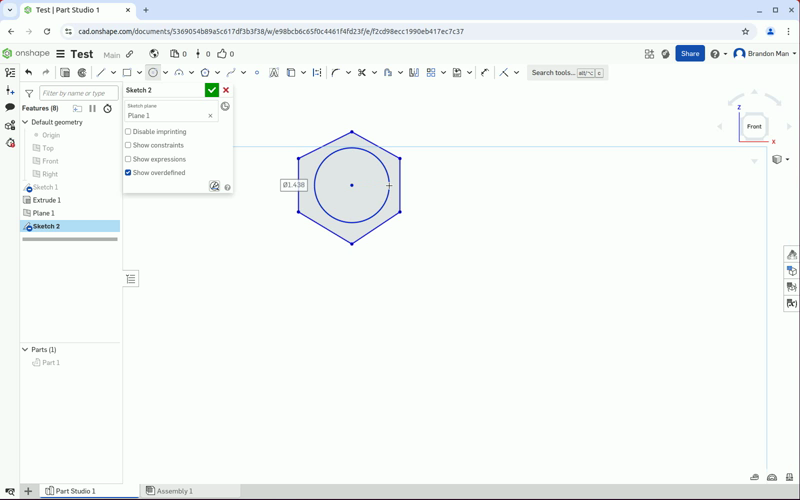
scroll(-6)
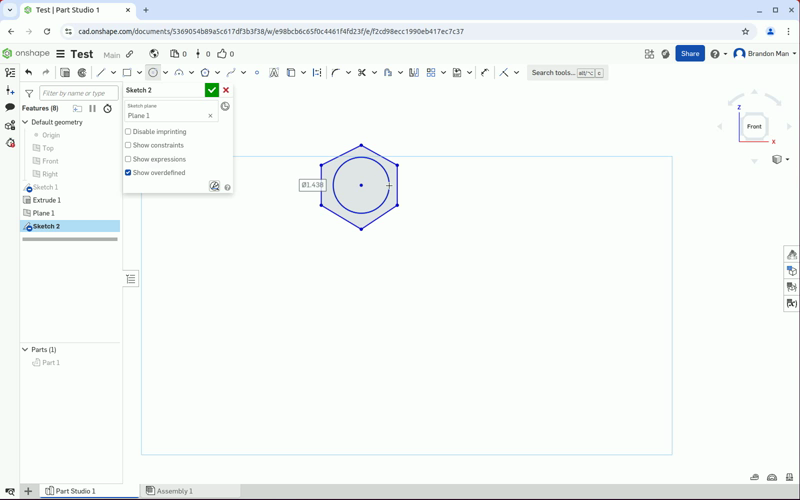
scroll(-6)
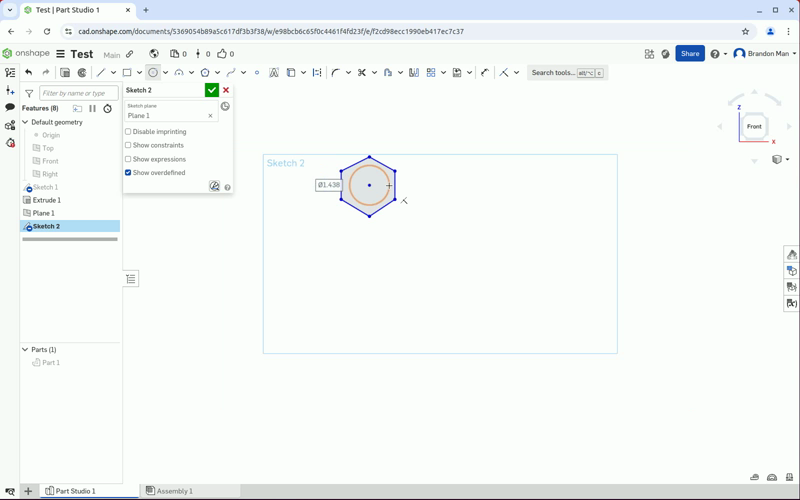
scroll(-6)
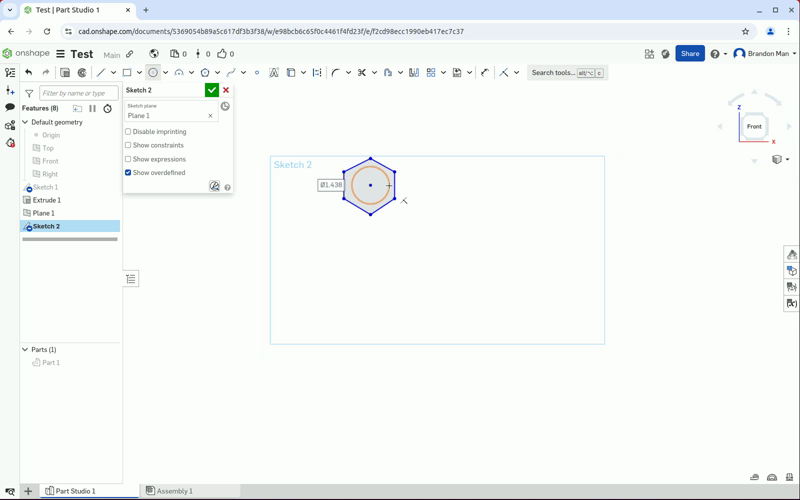
scroll(-6)
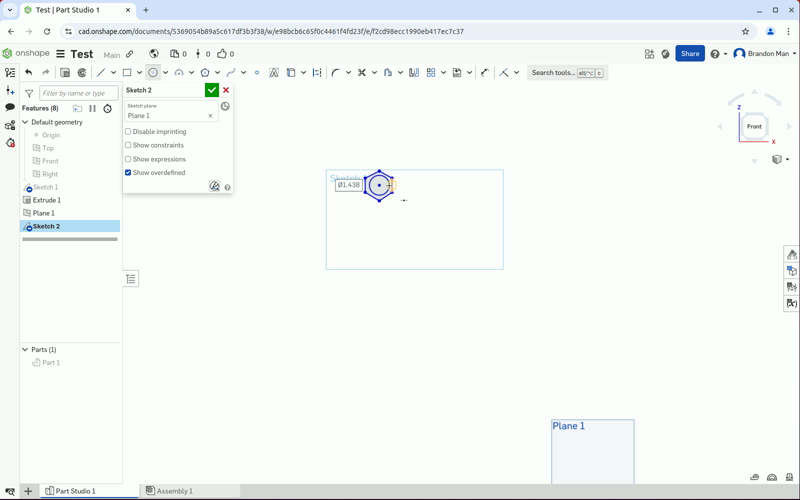
scroll(-6)
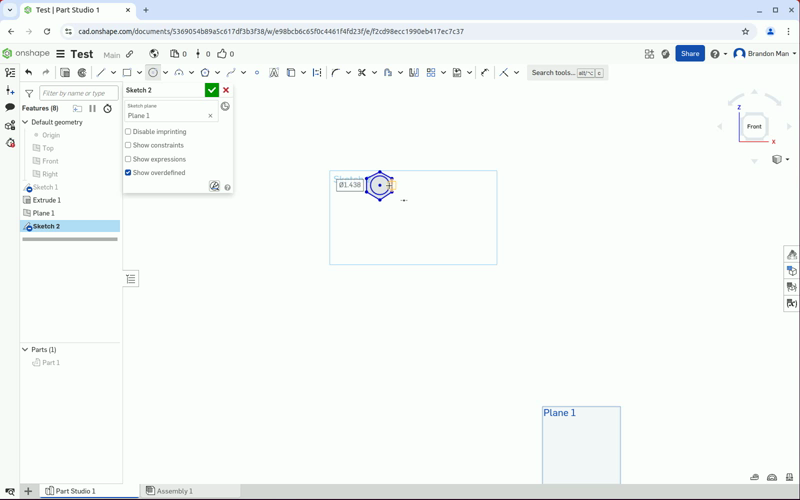
scroll(-6)
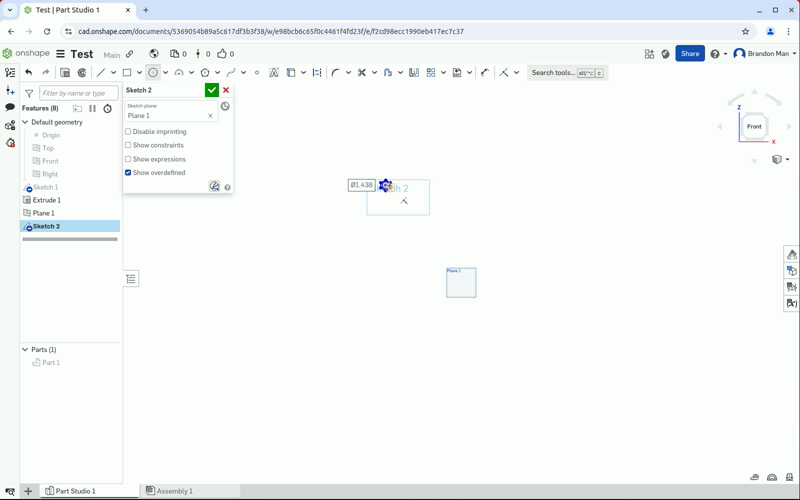
key(esc)
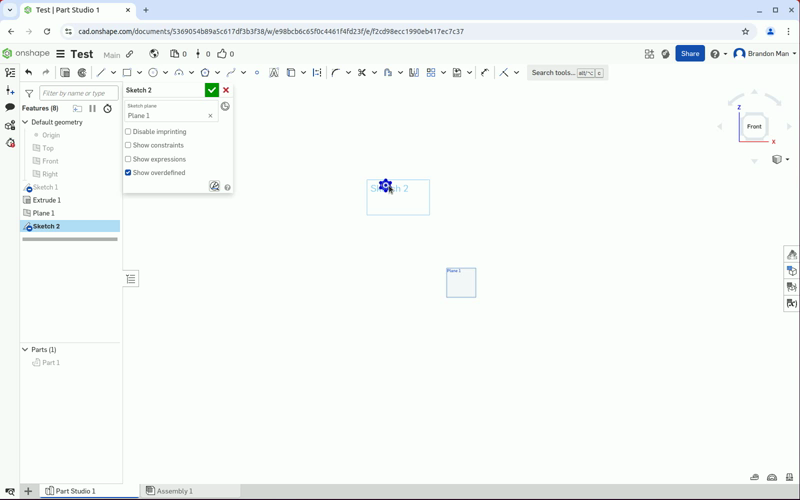
mouse_move(387, 189)
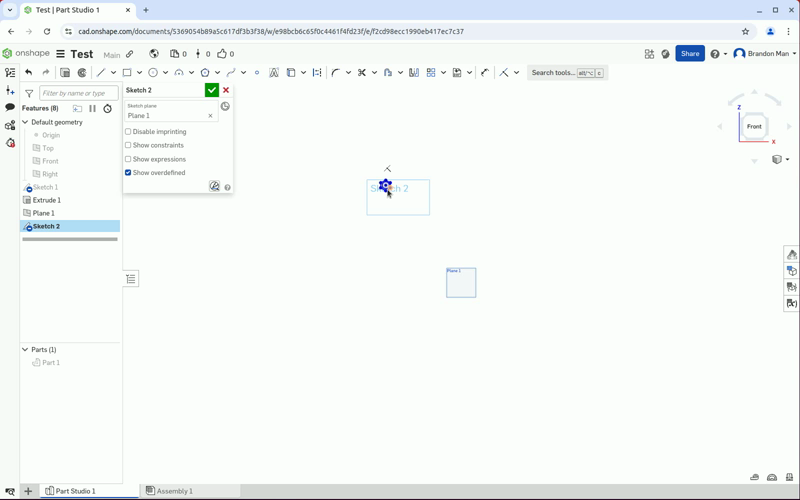
scroll(6)
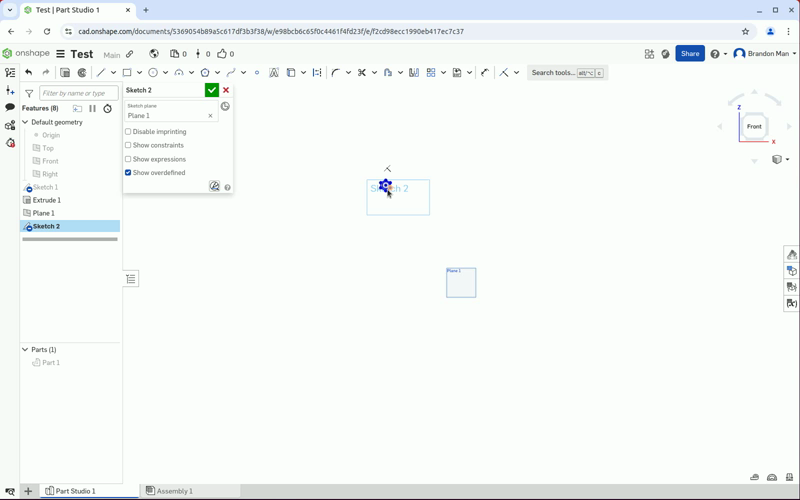
scroll(6)
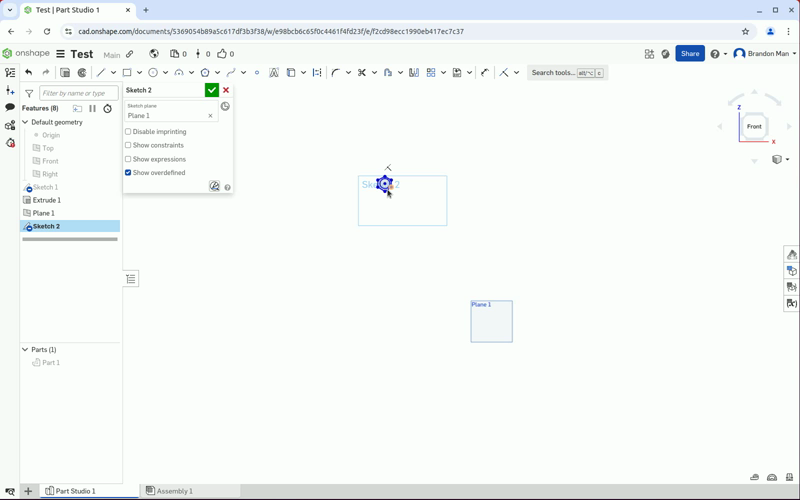
scroll(6)
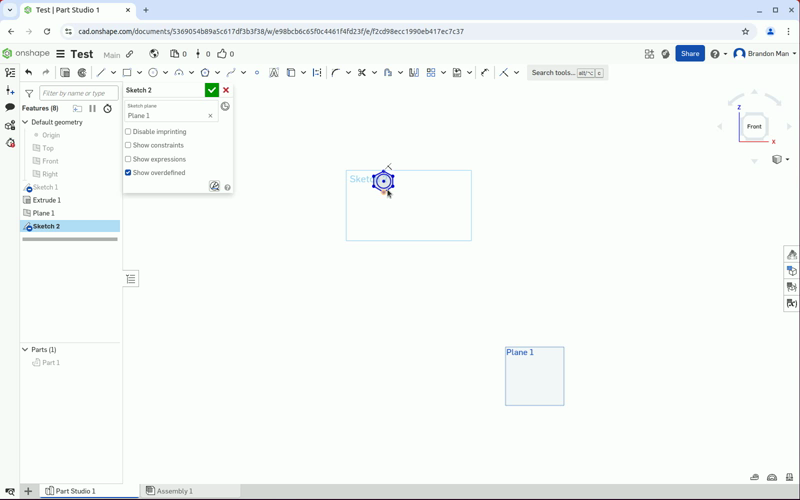
scroll(6)
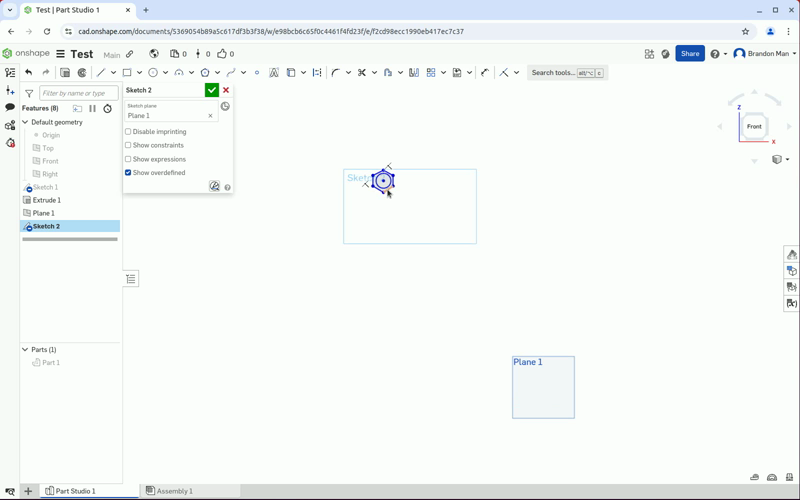
scroll(6)
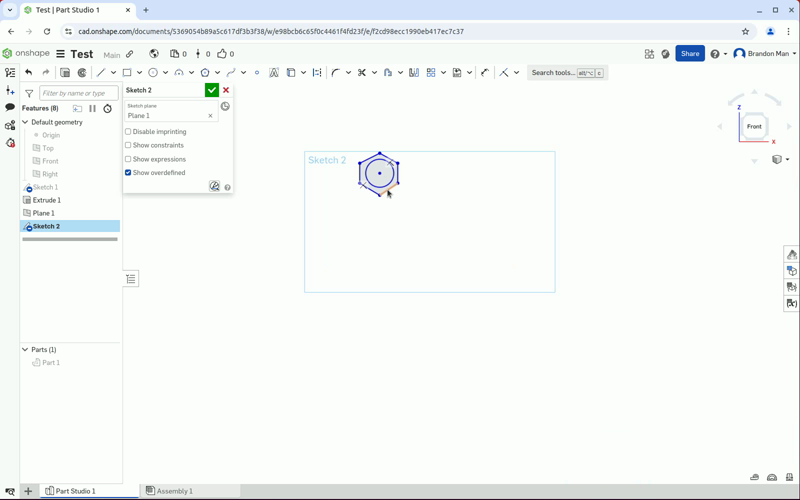
scroll(6)
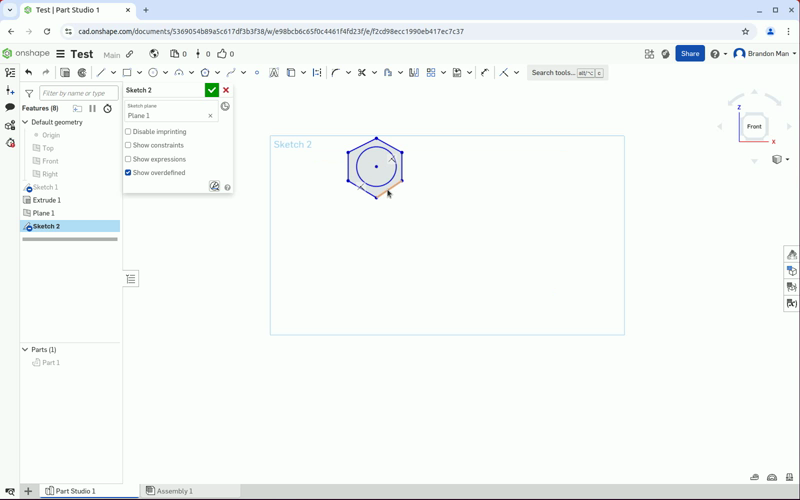
scroll(6)
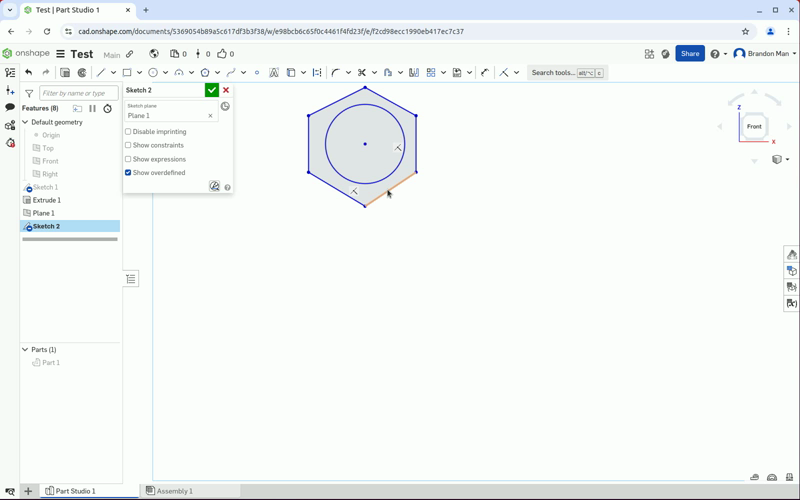
click(387, 189)
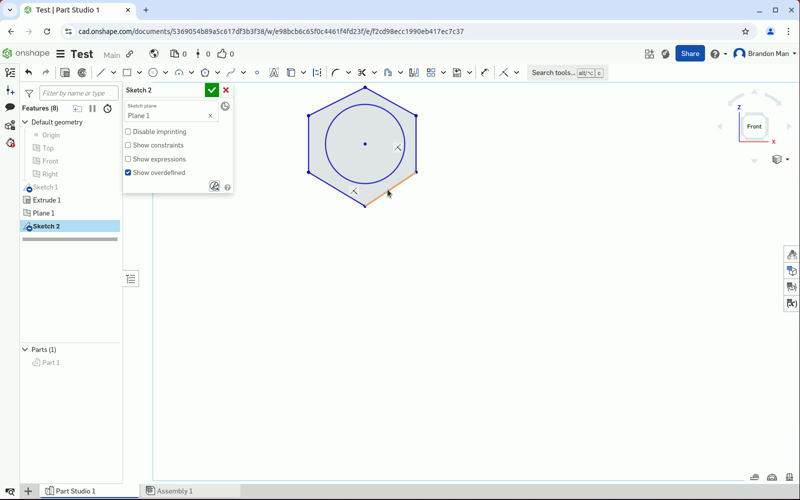
scroll(-6)
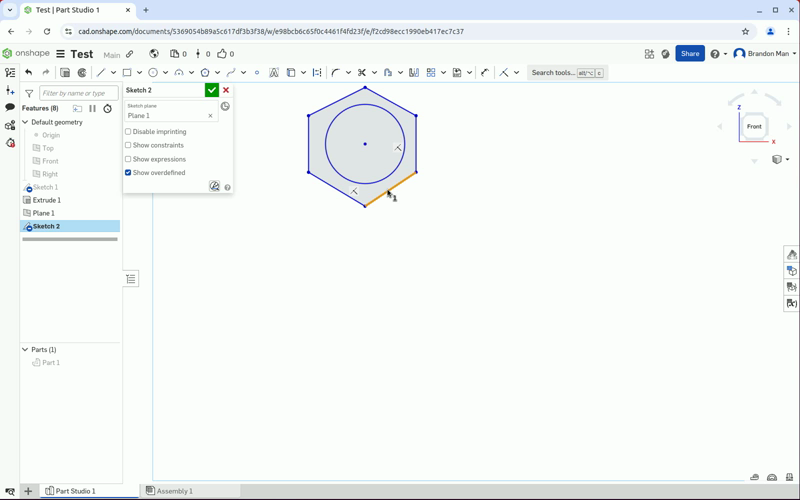
scroll(-6)
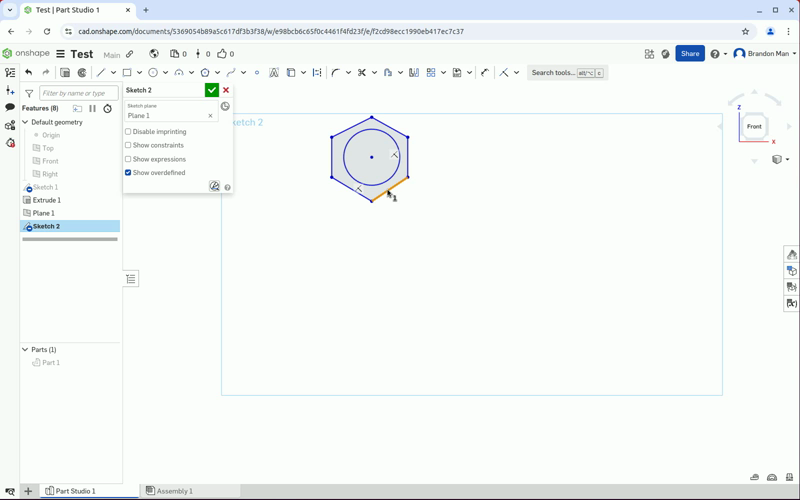
scroll(-6)
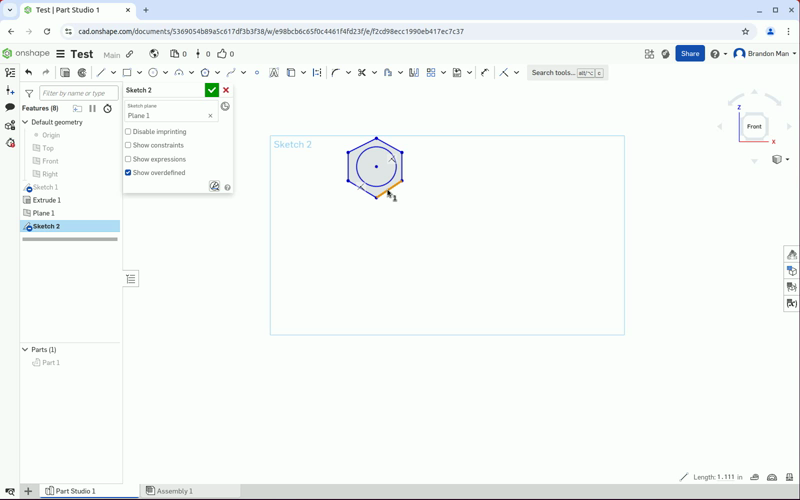
scroll(-6)
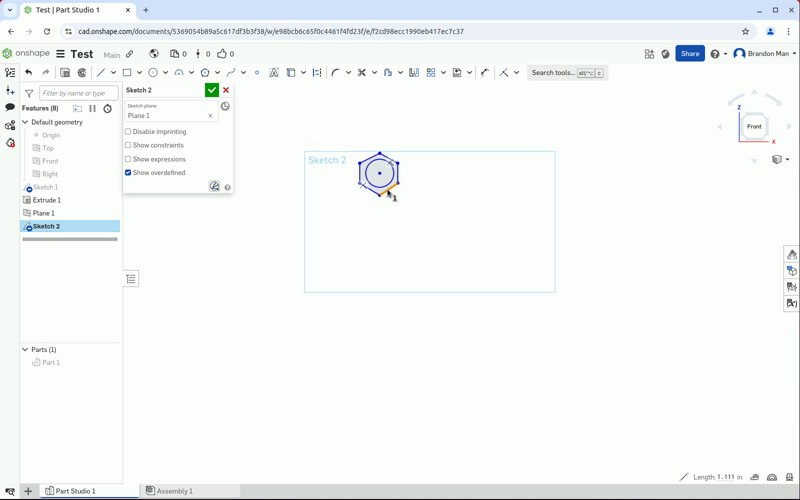
scroll(-6)
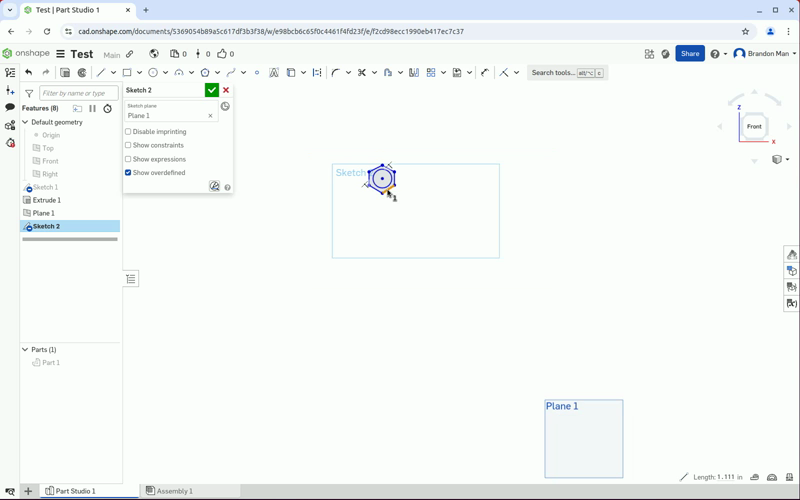
scroll(-6)
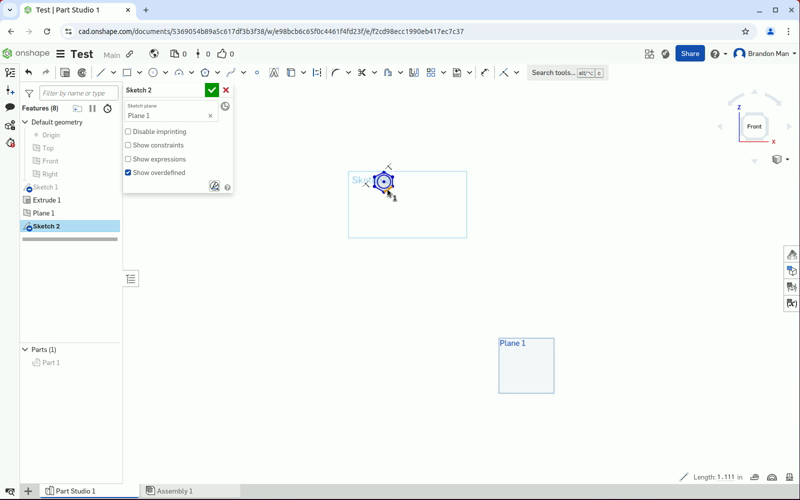
scroll(-6)
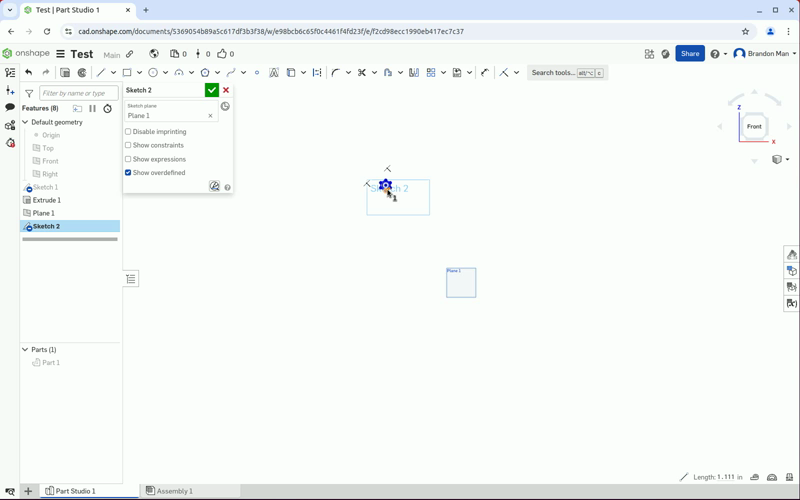
mouse_move(73, 352)
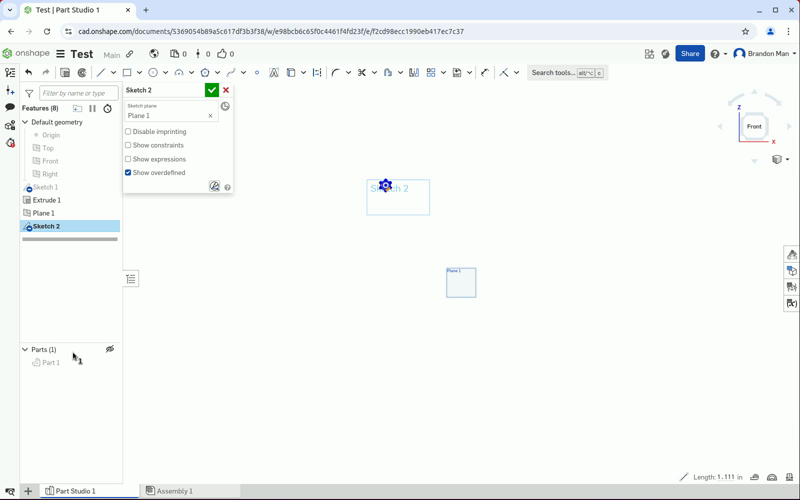
key(shift+y)
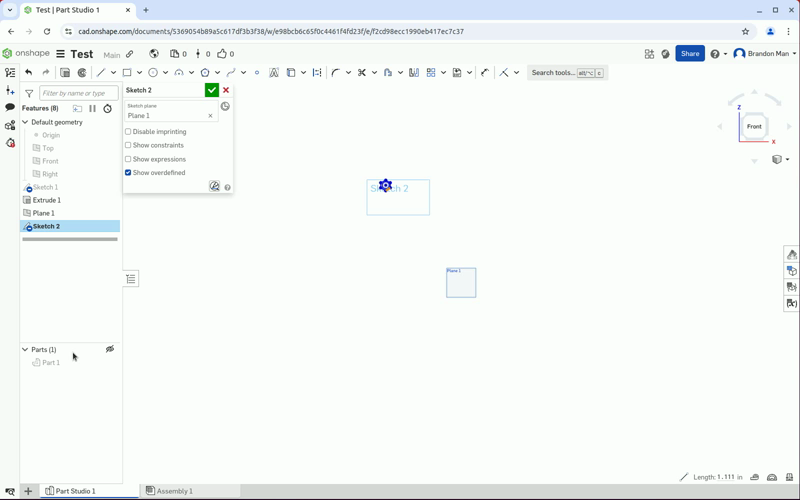
key(shift+e)
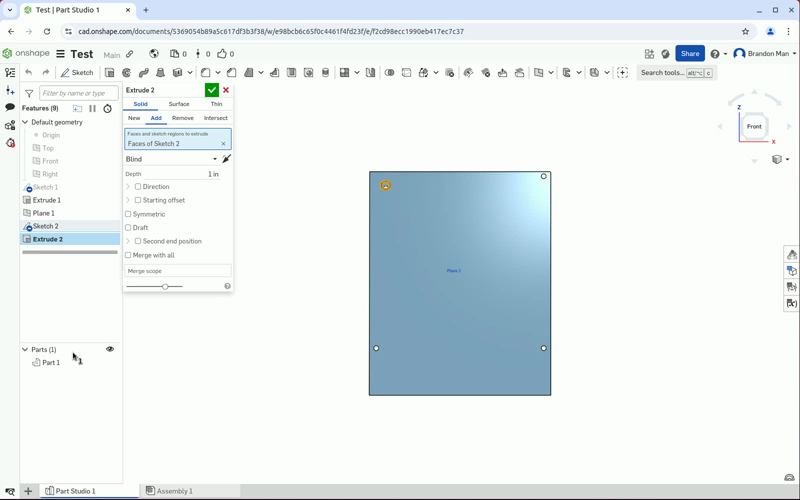
mouse_move(143, 106)
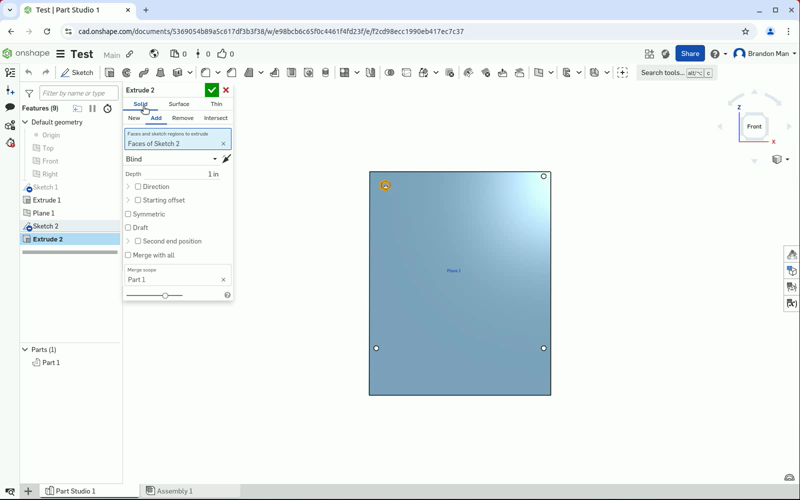
click(143, 106)
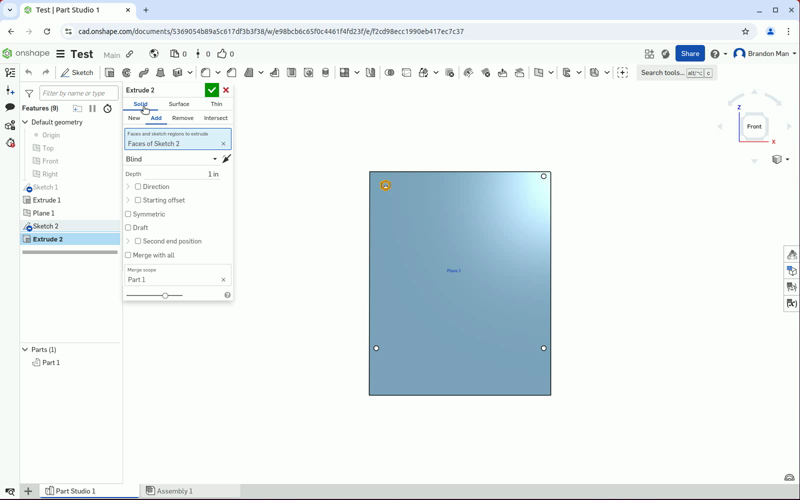
mouse_move(137, 120)
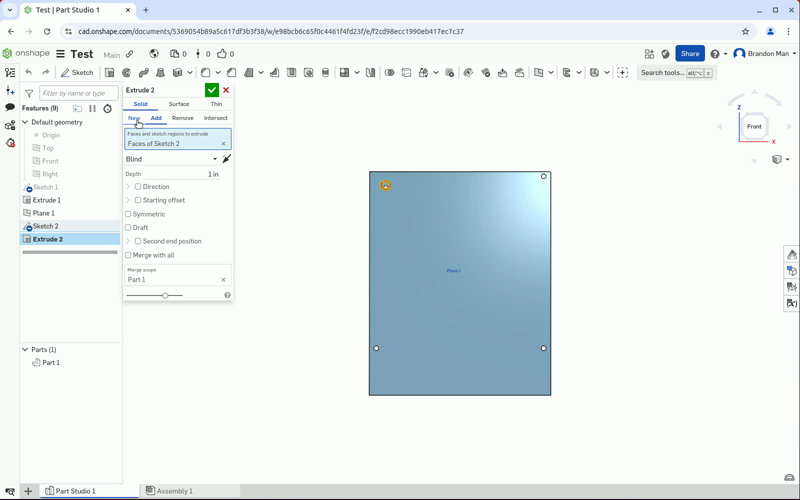
click(137, 120)
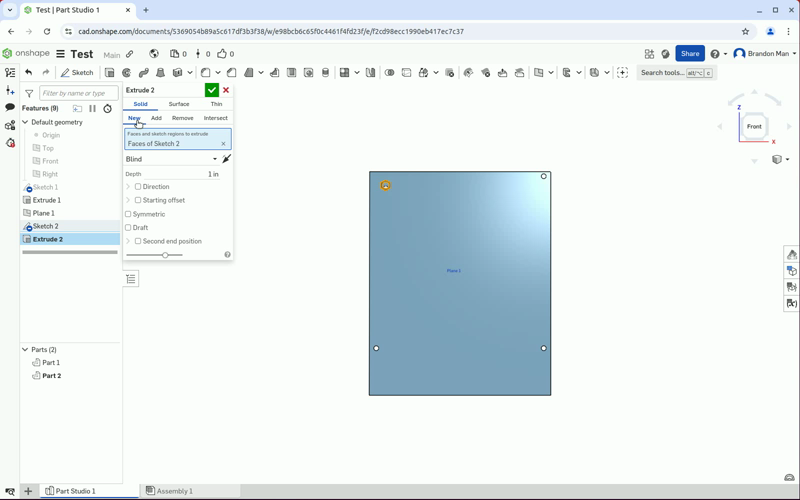
key(tab, 4)
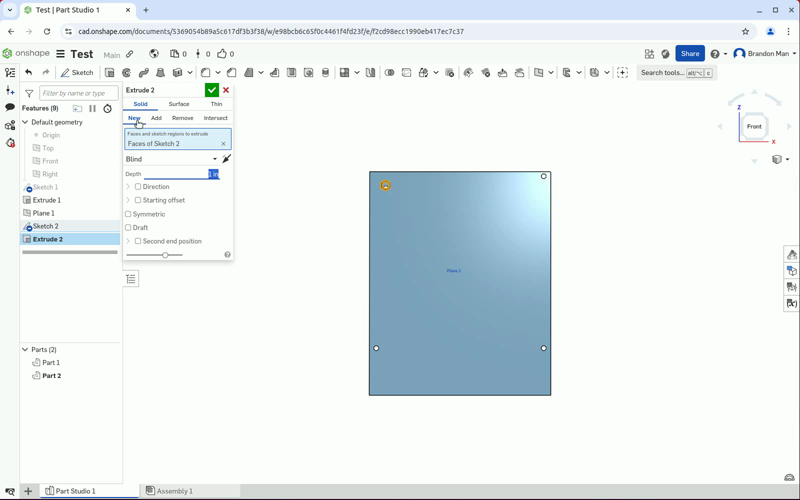
text(3.611)
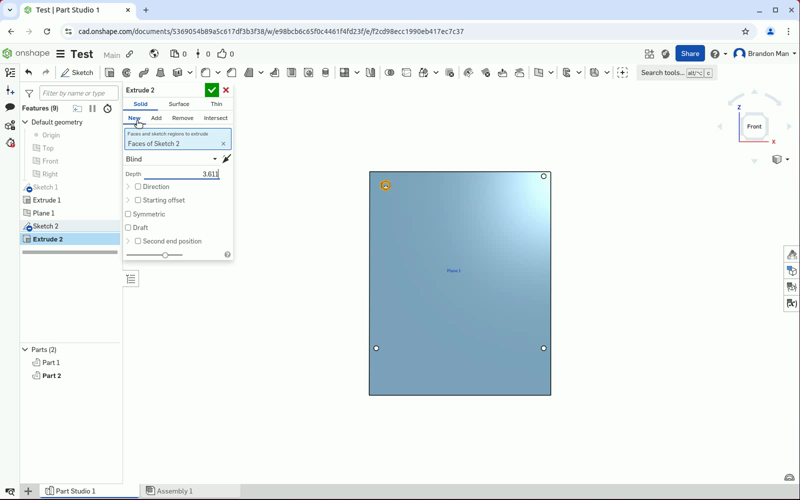
key(enter)
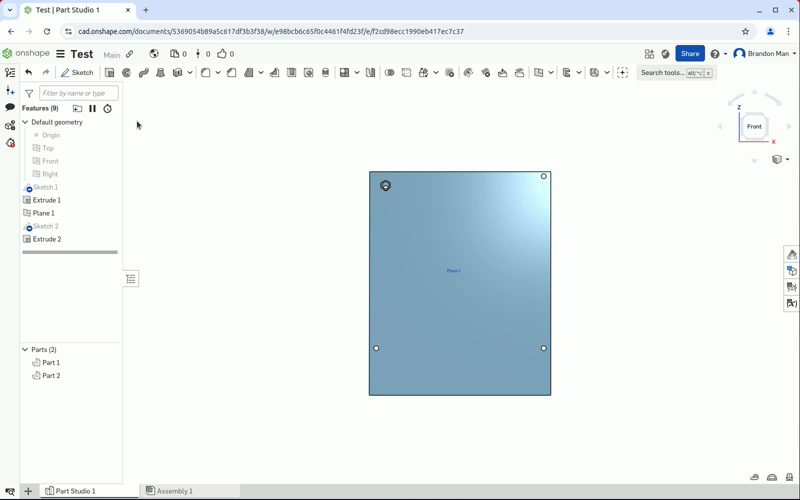
key(shift+h)
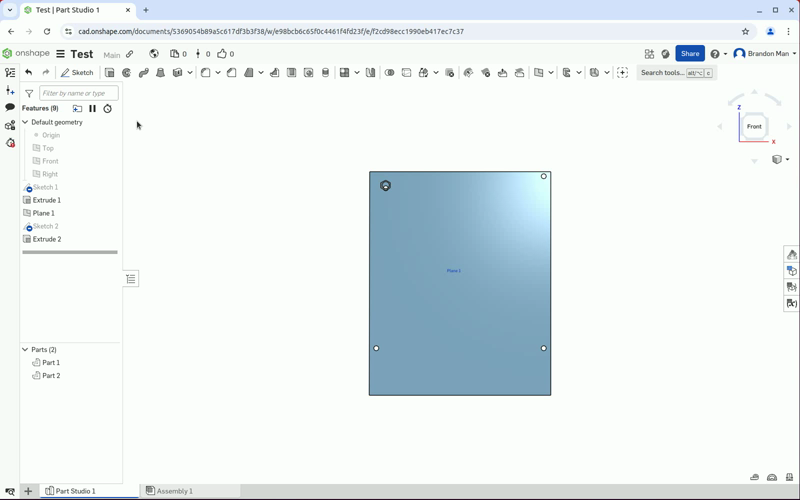
key(shift+h)
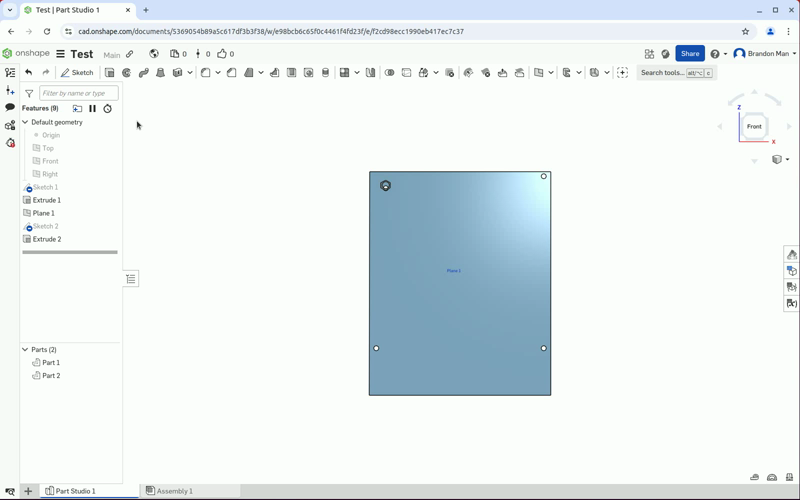
mouse_move(73, 189)
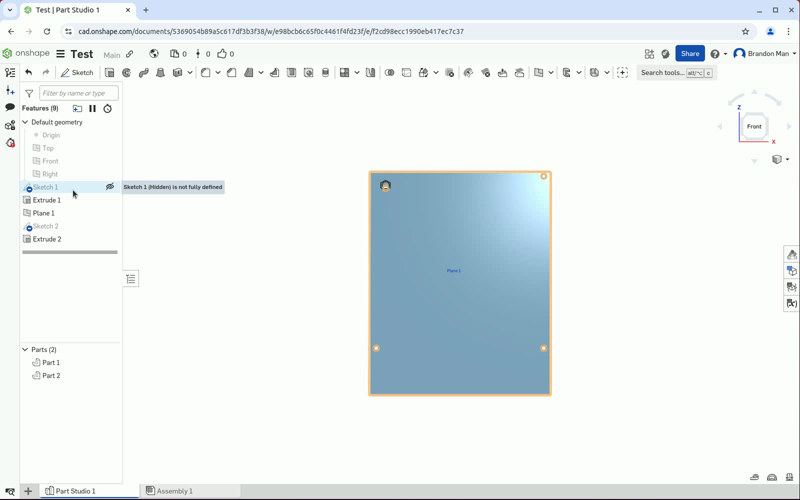
click(73, 189)
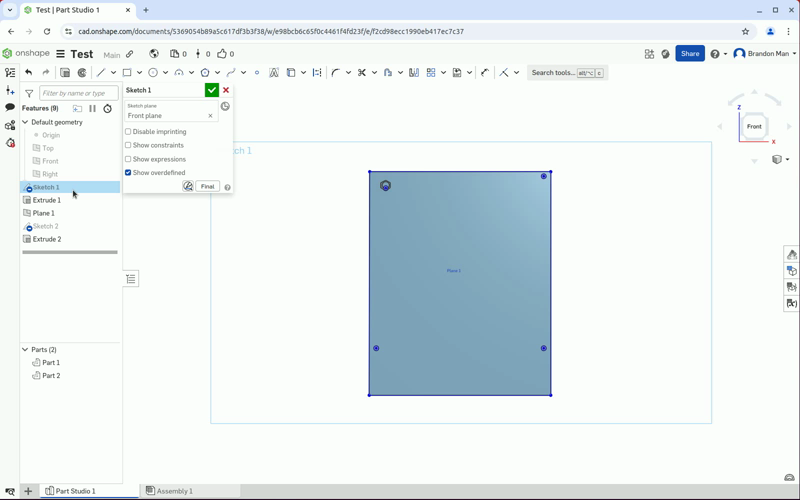
mouse_move(229, 92)
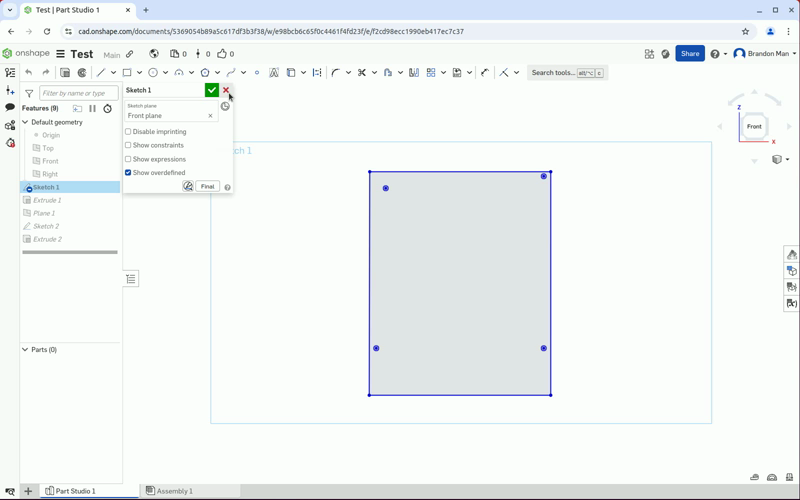
click(229, 92)
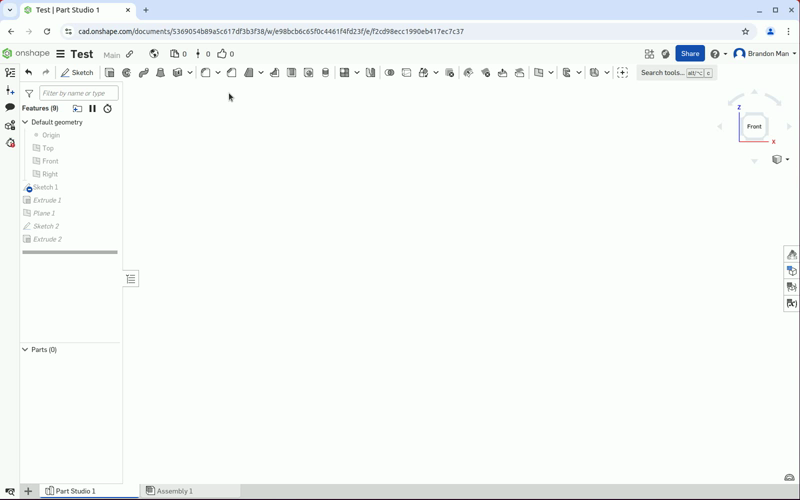
key(shift+s)
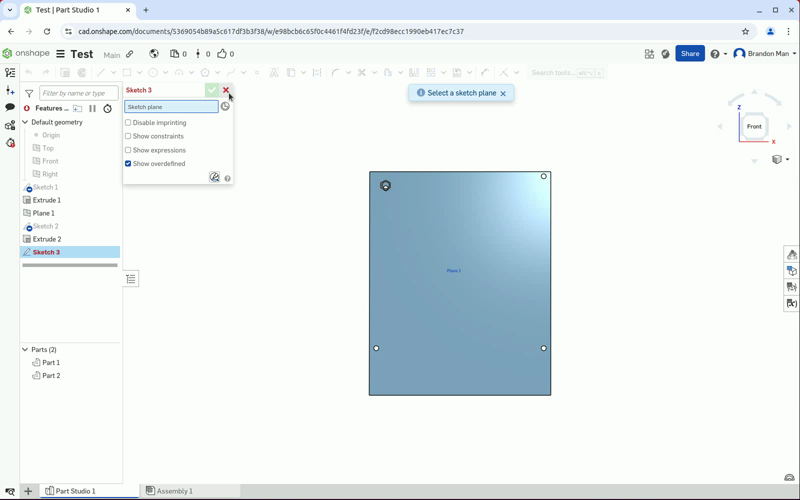
mouse_move(73, 215)
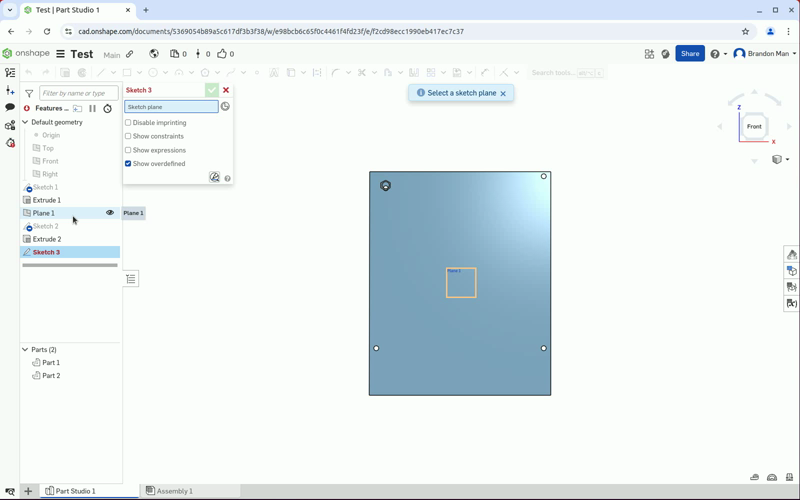
click(73, 215)
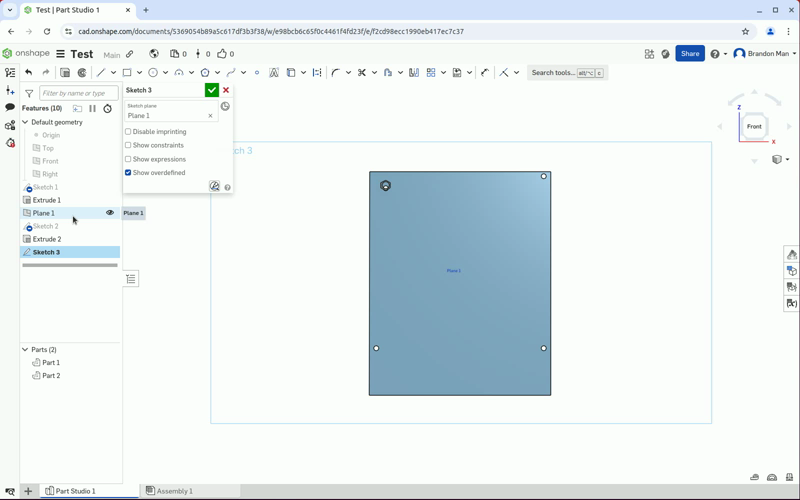
mouse_move(73, 352)
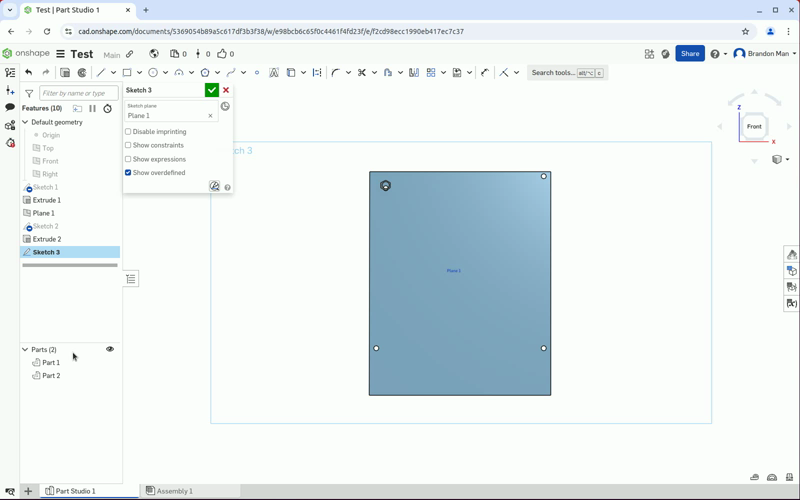
key(y)
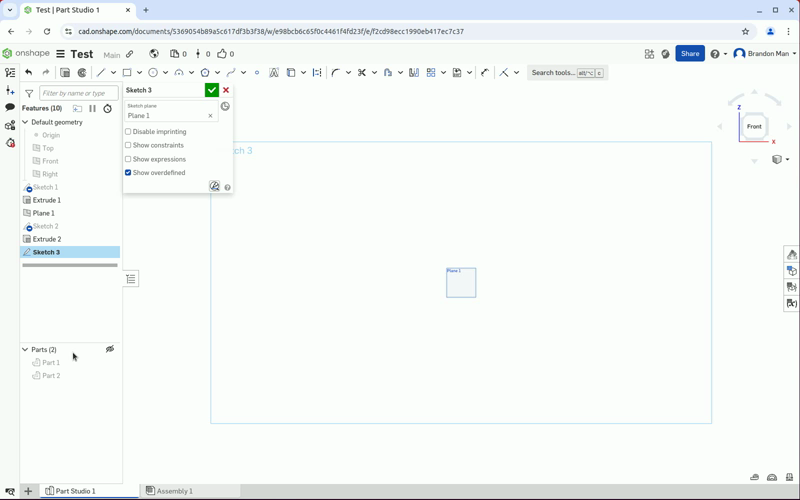
key(l)
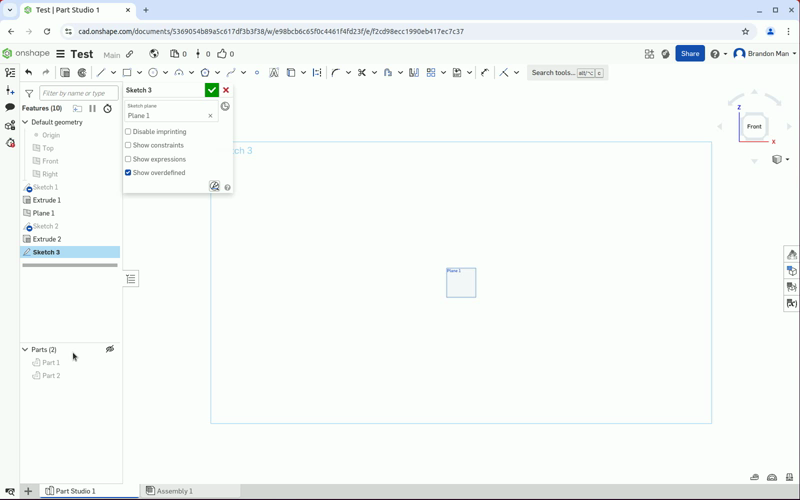
key_down(shift)
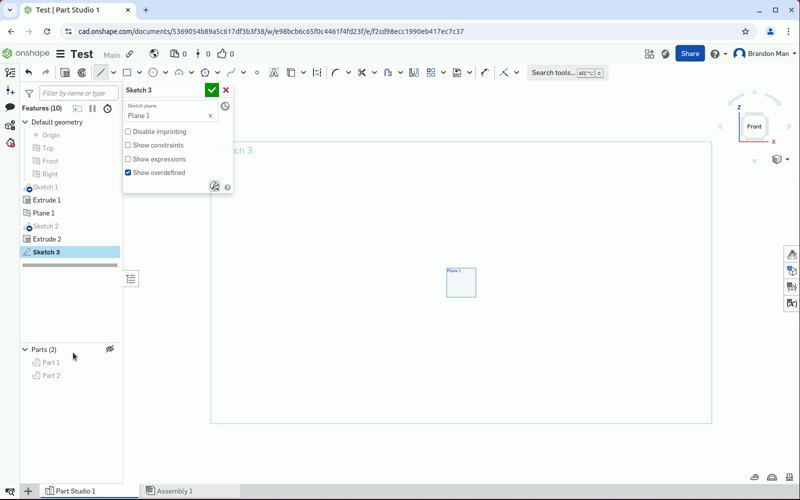
mouse_move(541, 178)
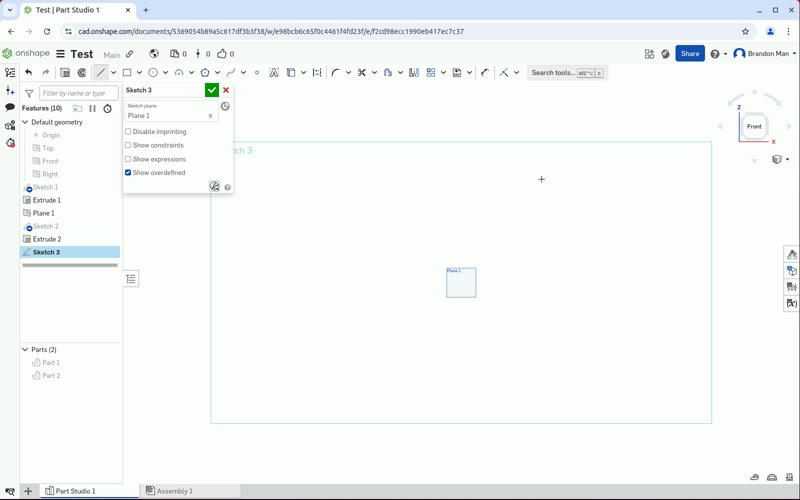
click(541, 178)
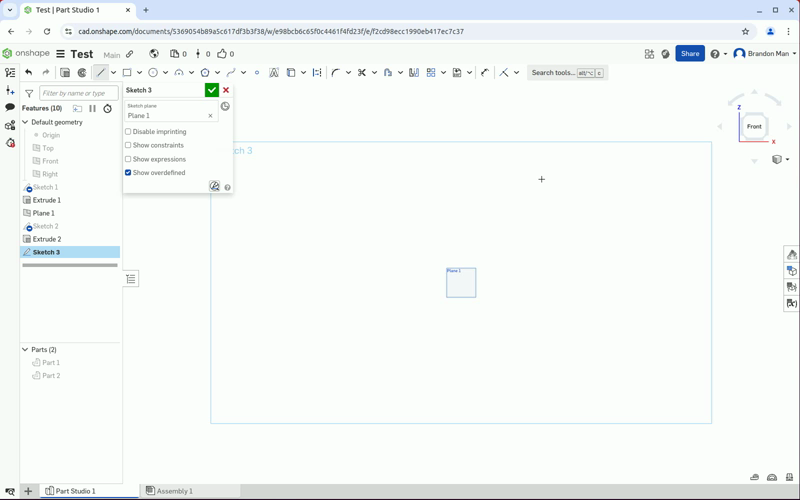
key_up(shift)
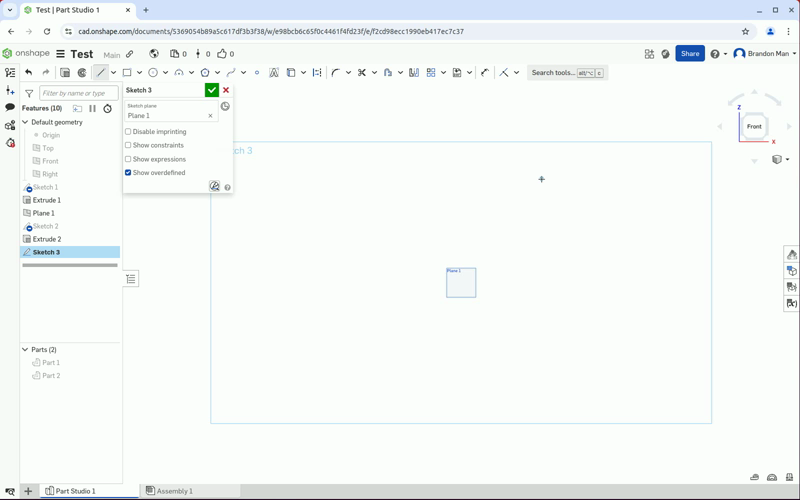
key_down(shift)
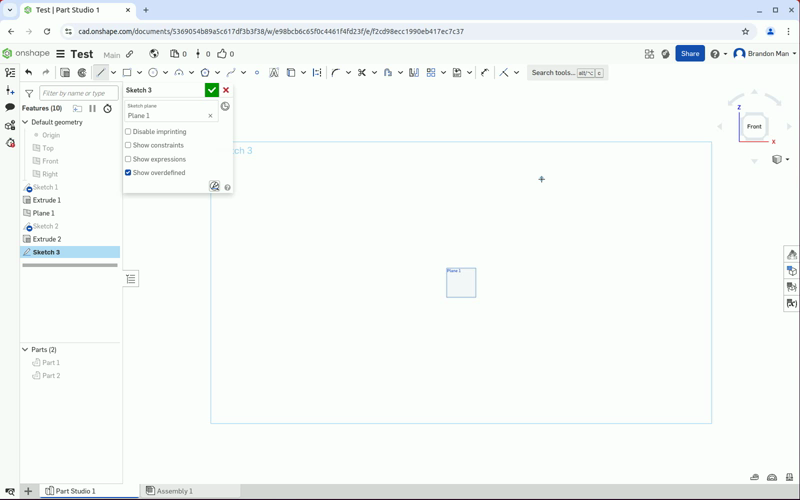
mouse_move(571, 178)
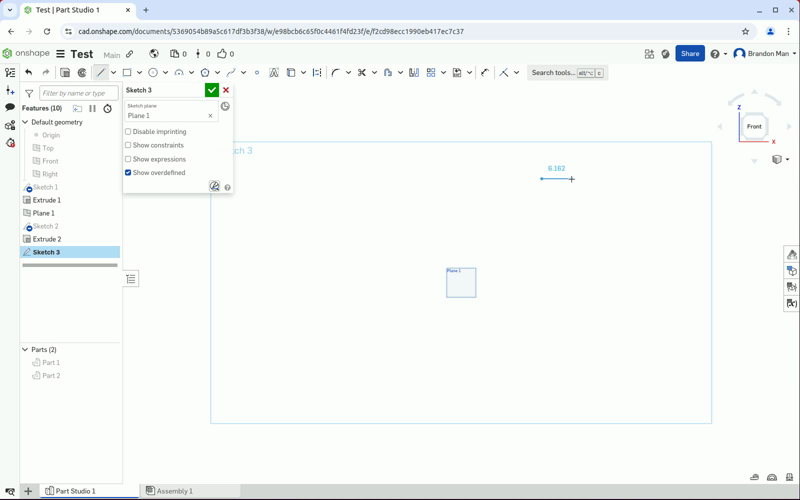
mouse_move(546, 181)
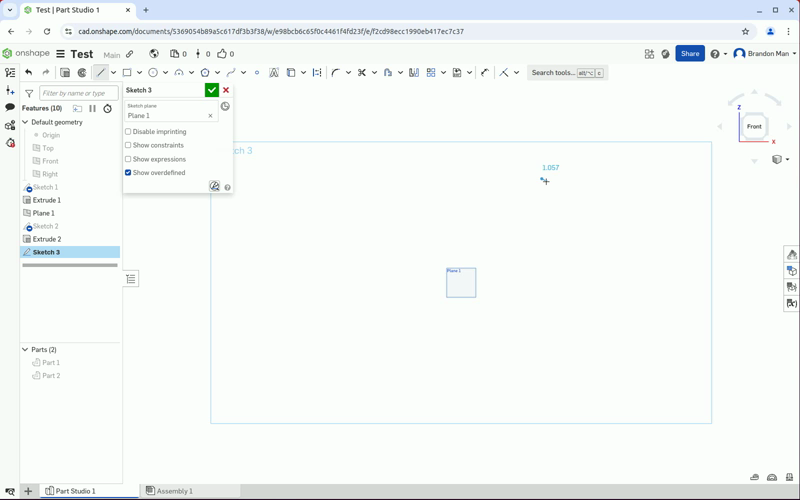
scroll(6)
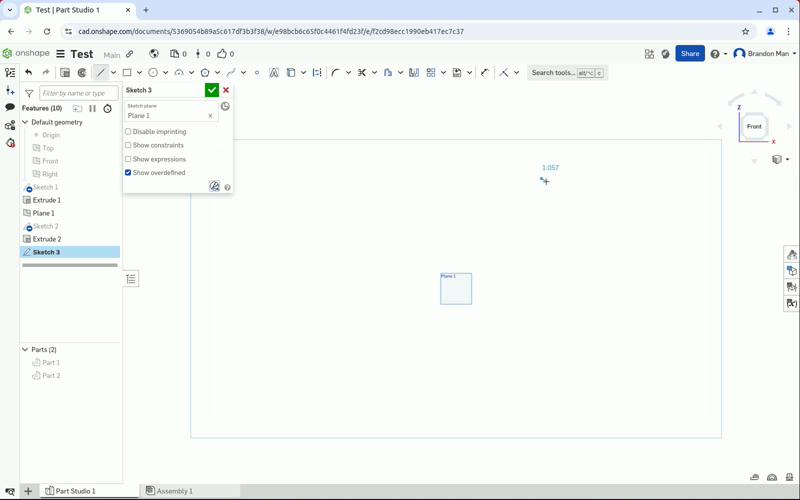
scroll(6)
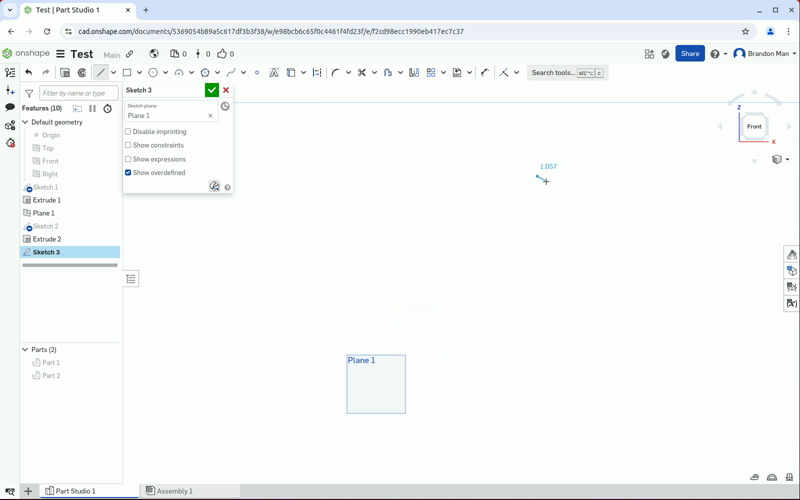
scroll(6)
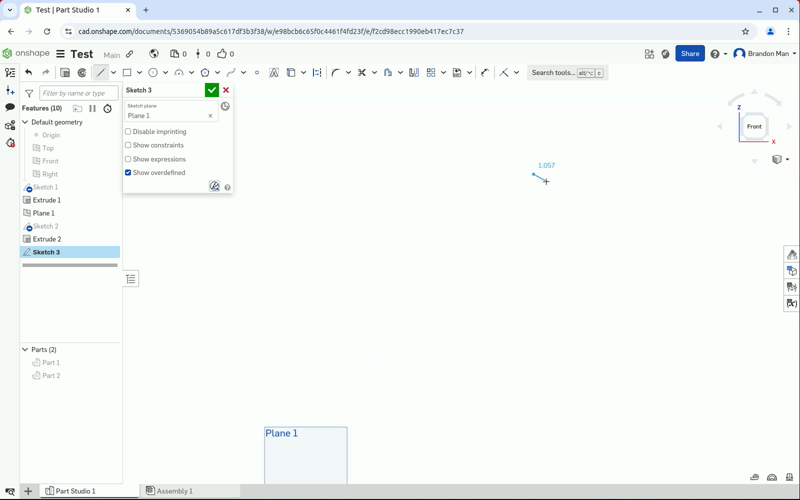
scroll(6)
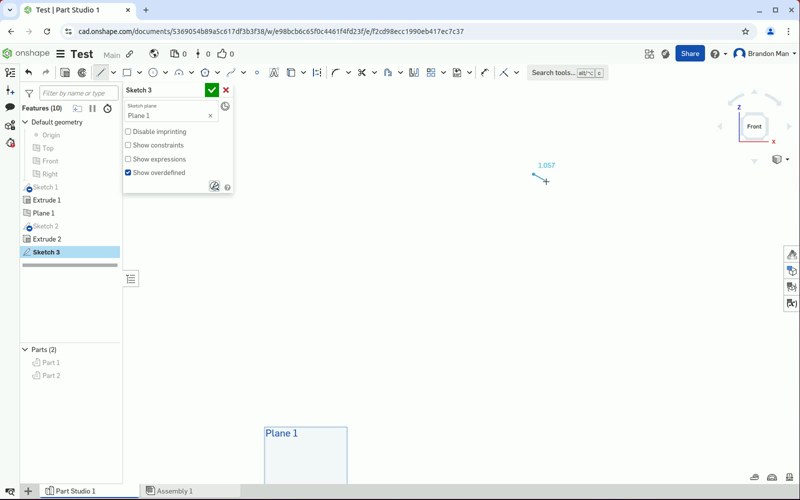
scroll(6)
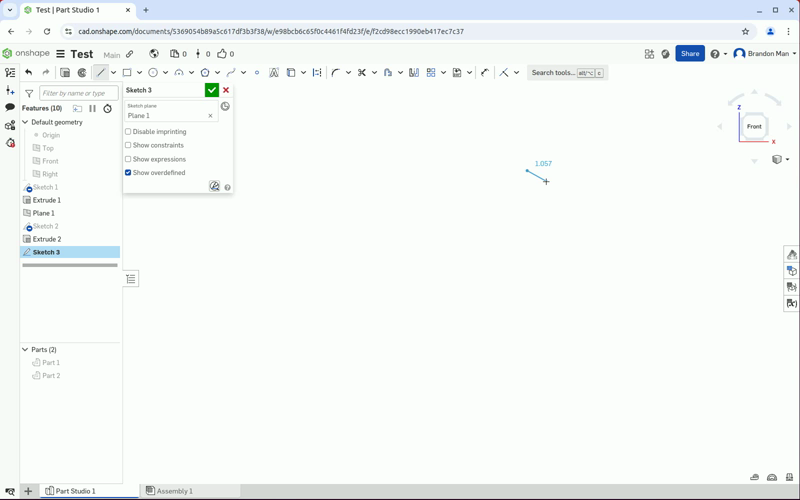
scroll(6)
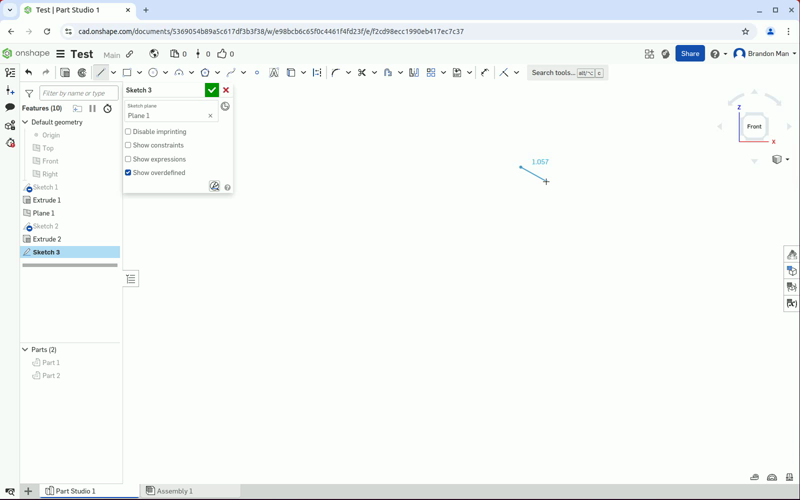
scroll(6)
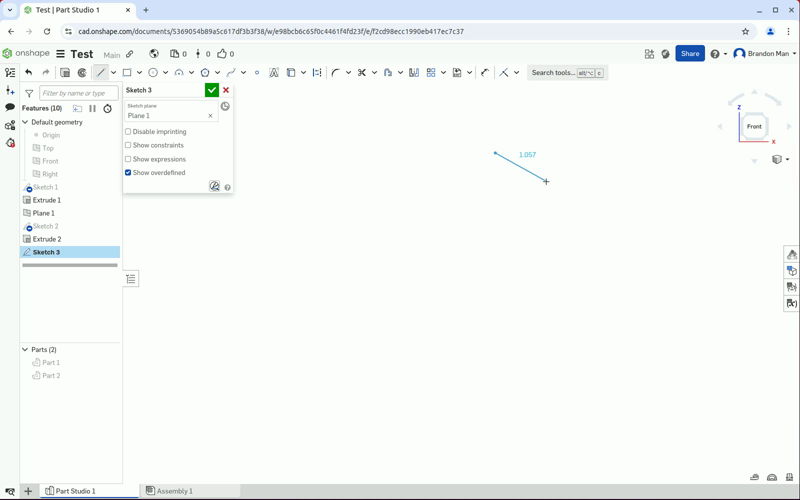
click(546, 181)
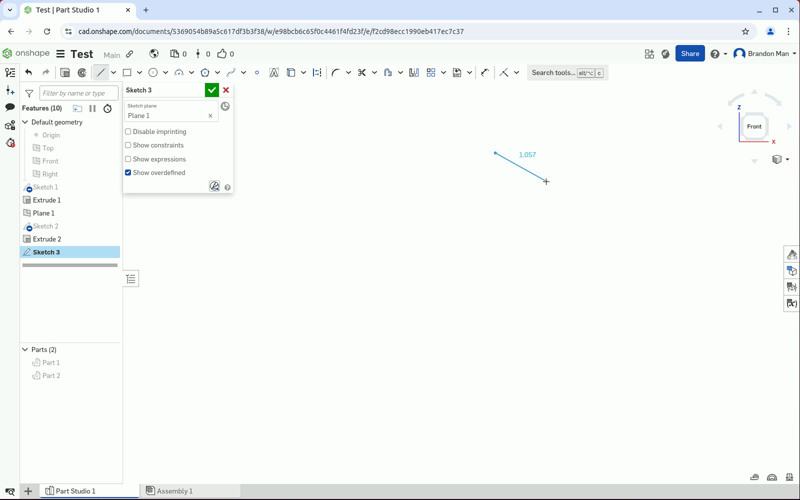
scroll(-6)
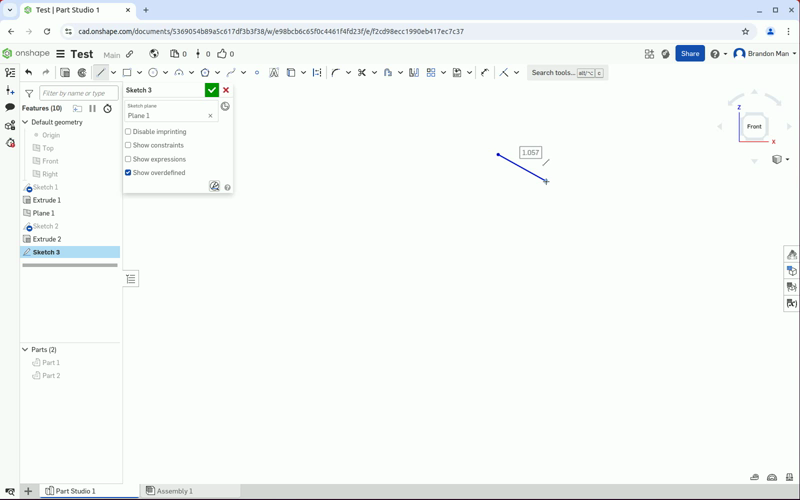
scroll(-6)
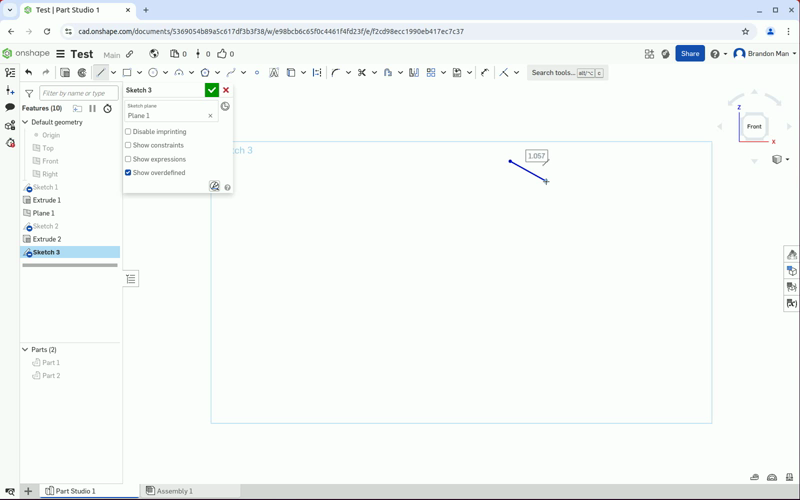
scroll(-6)
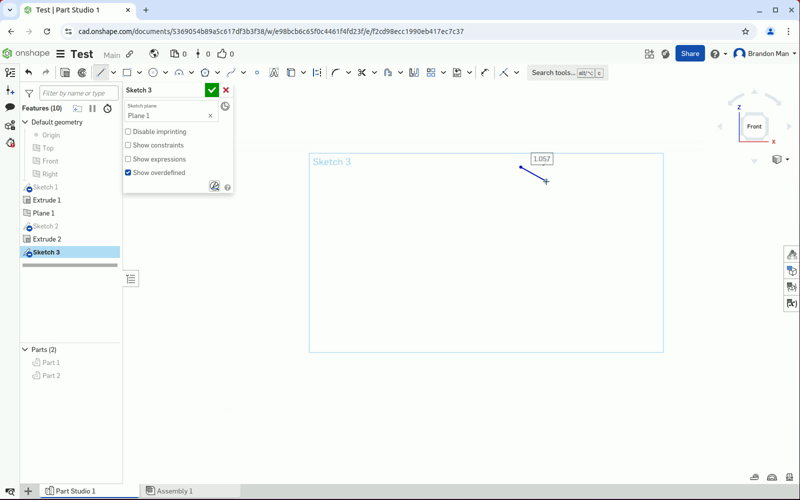
scroll(-6)
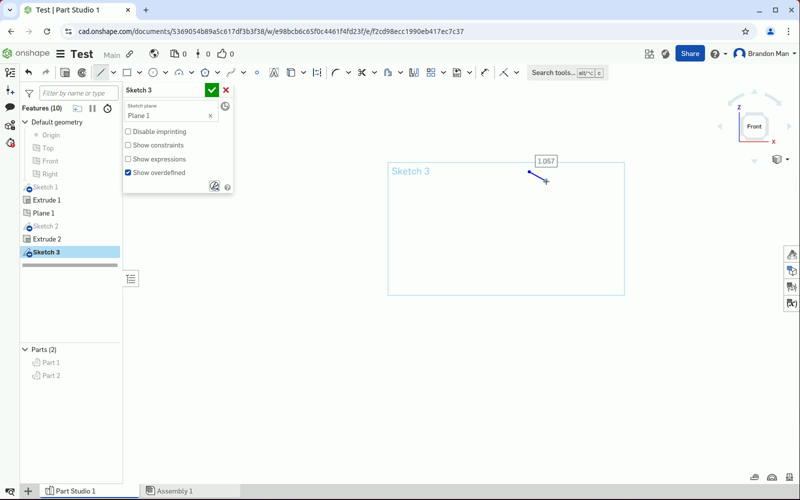
scroll(-6)
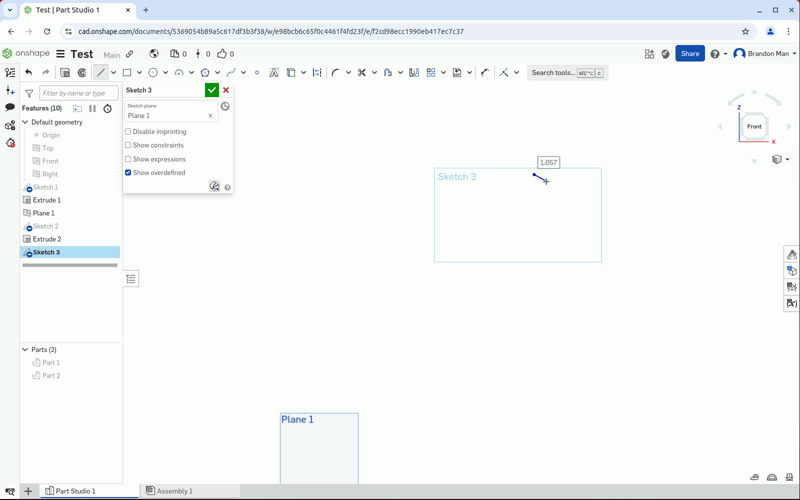
scroll(-6)
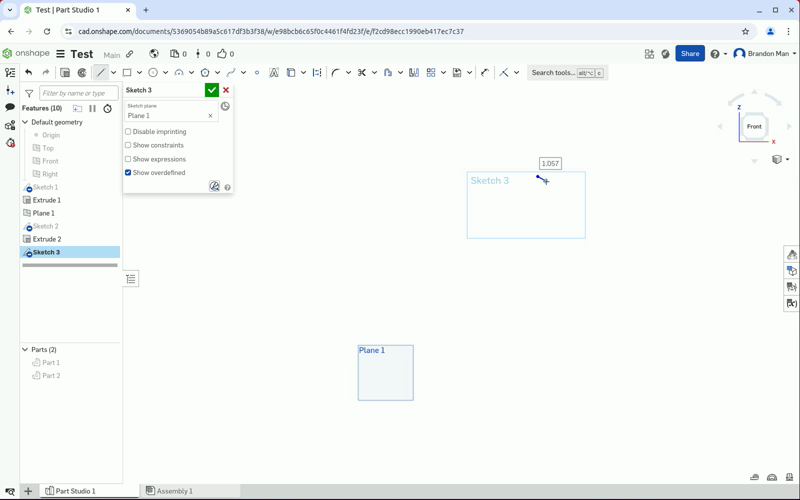
scroll(-6)
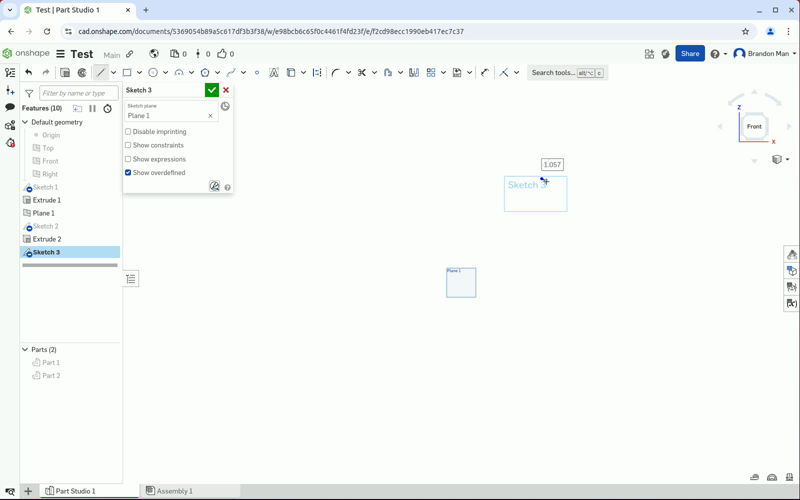
key_up(shift)
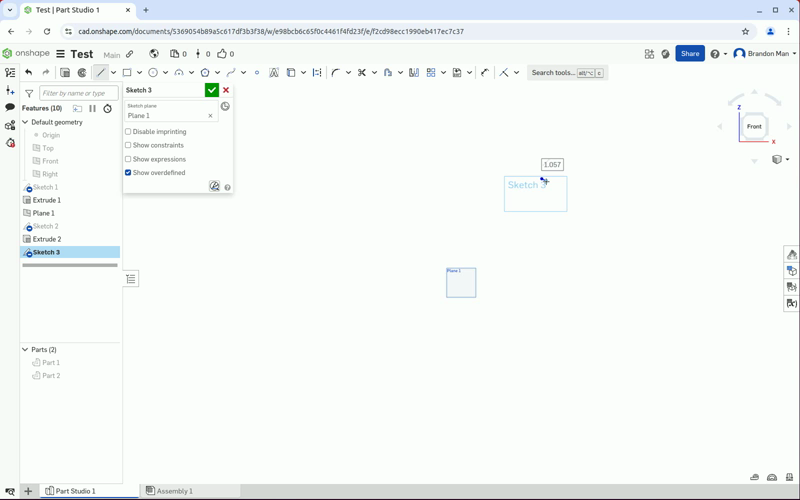
key_down(shift)
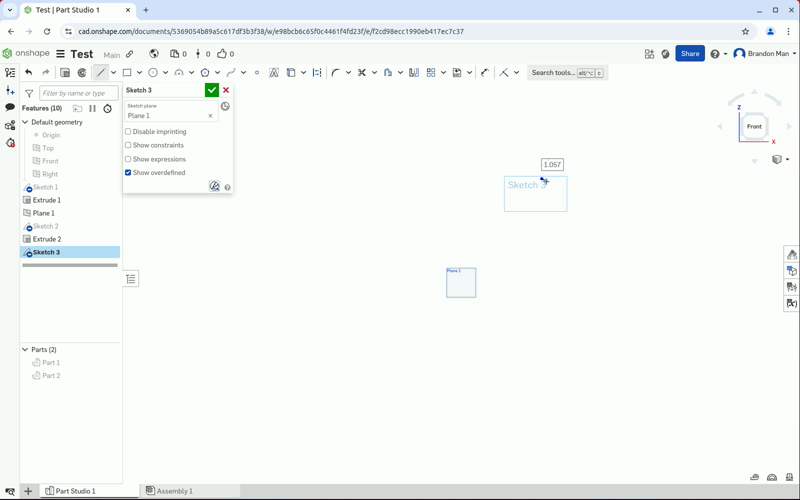
mouse_move(576, 181)
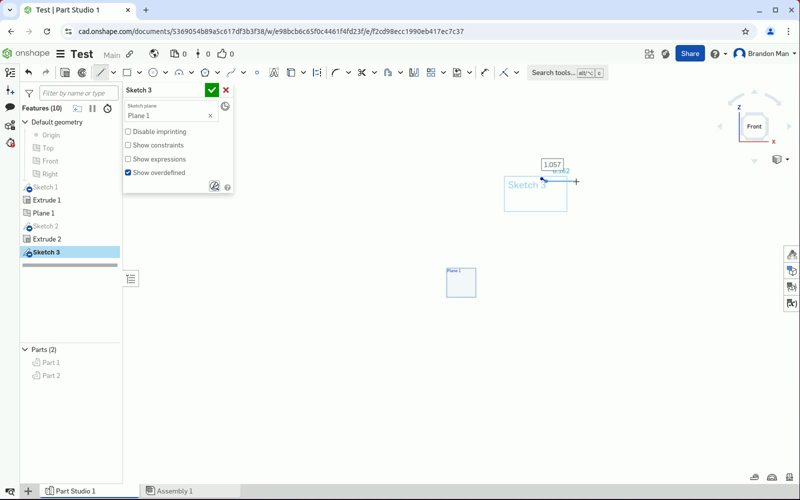
mouse_move(550, 178)
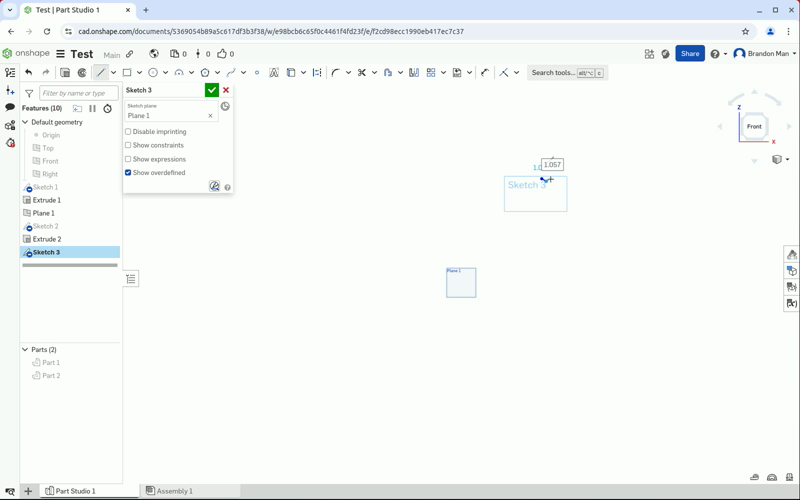
scroll(6)
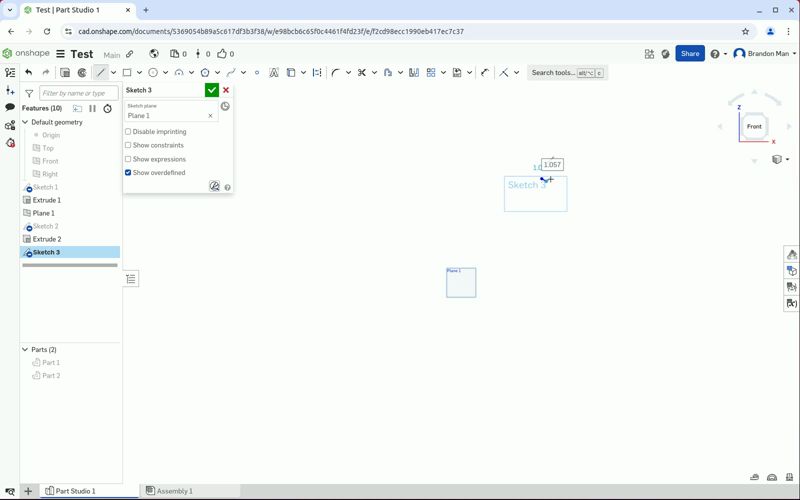
scroll(6)
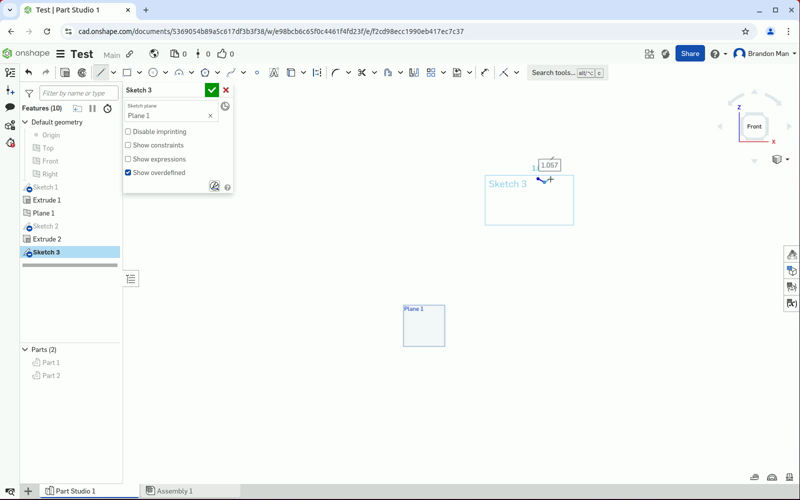
scroll(6)
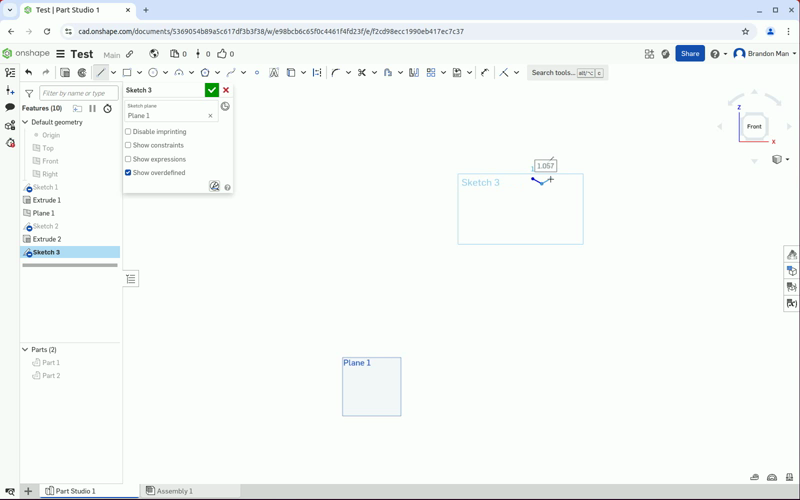
scroll(6)
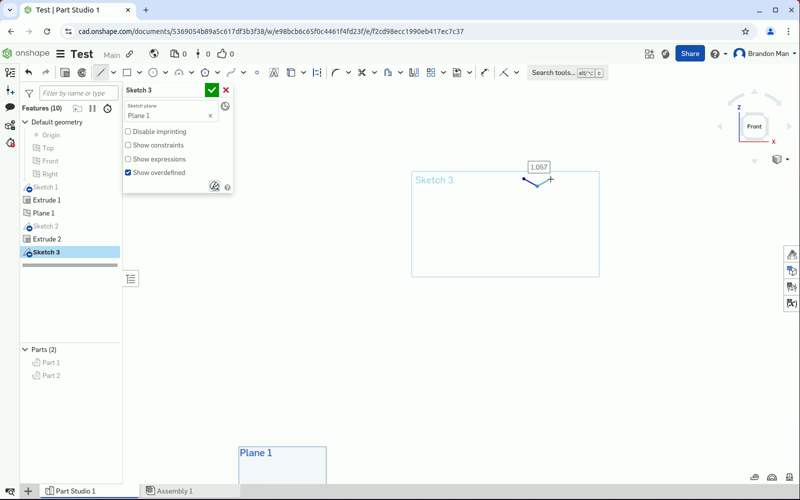
scroll(6)
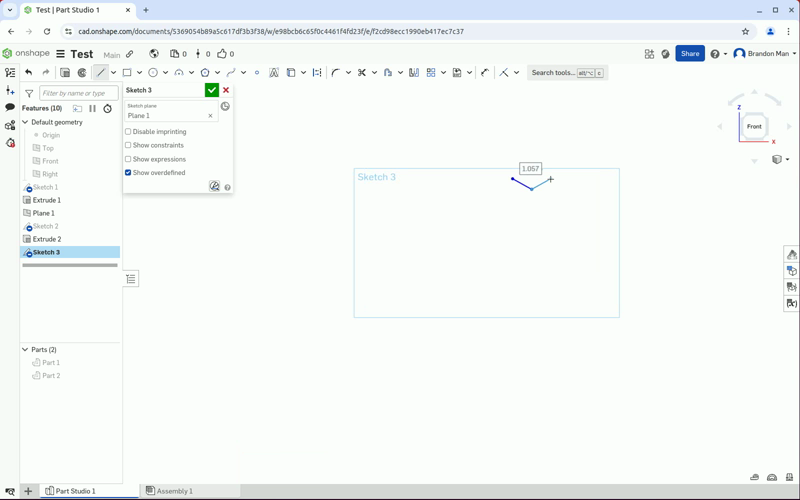
scroll(6)
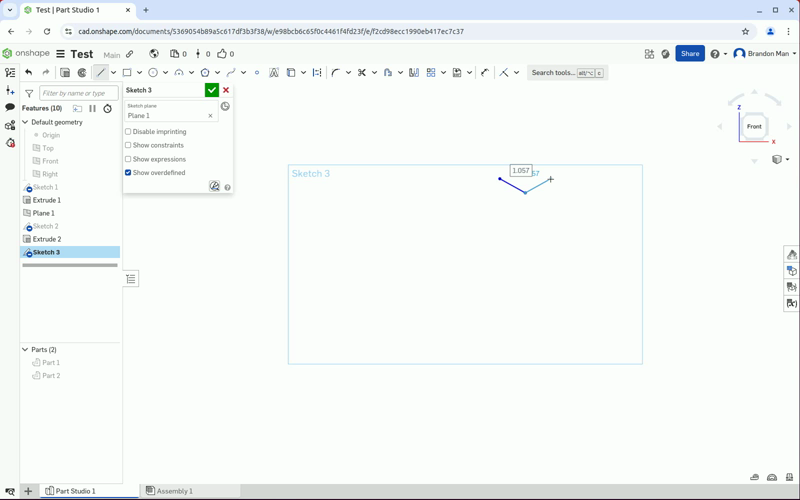
scroll(6)
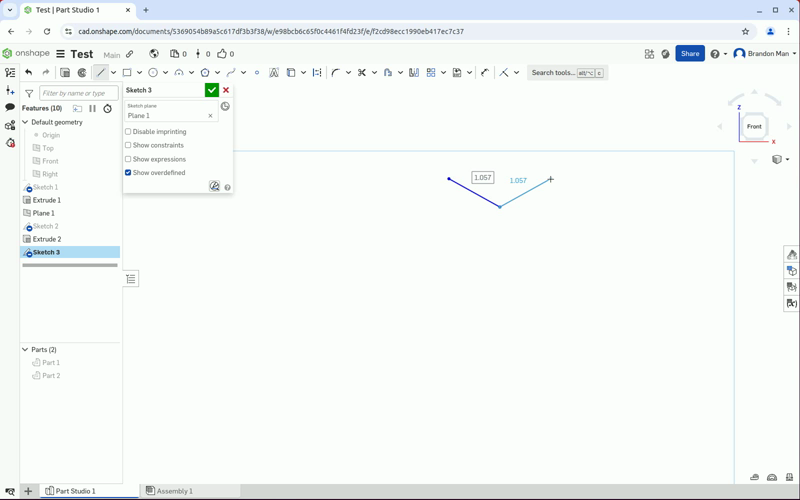
click(550, 178)
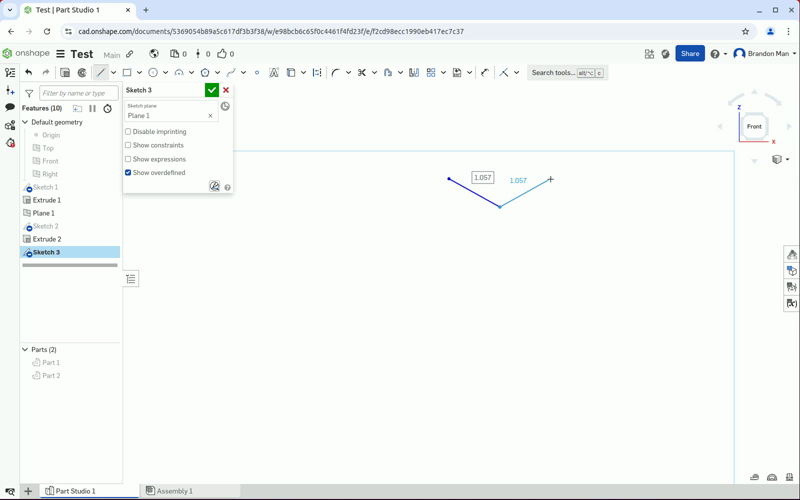
scroll(-6)
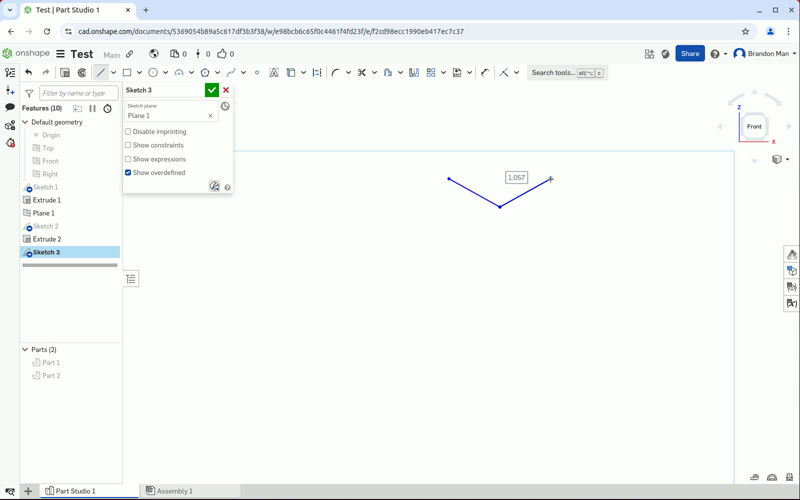
scroll(-6)
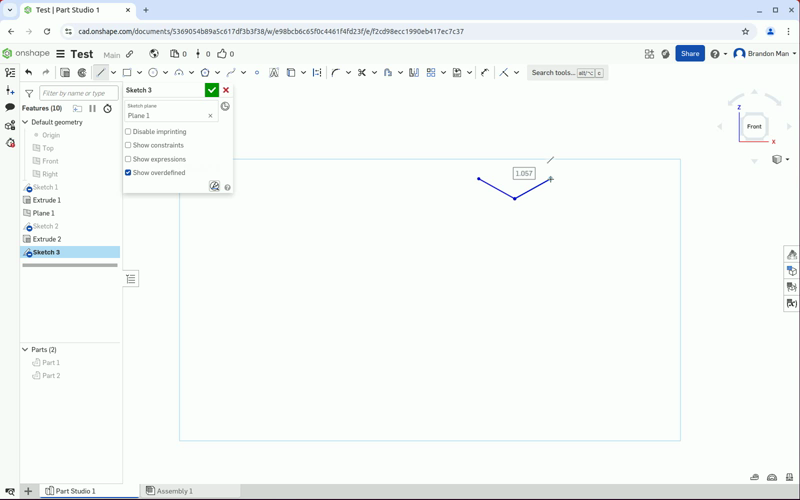
scroll(-6)
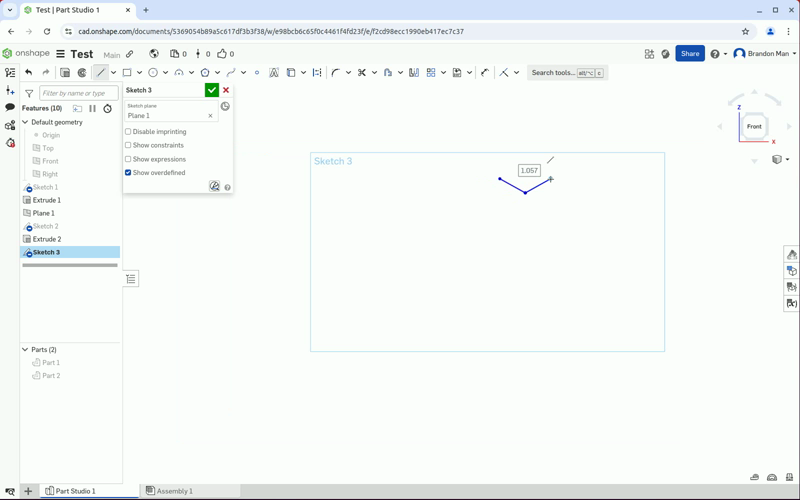
scroll(-6)
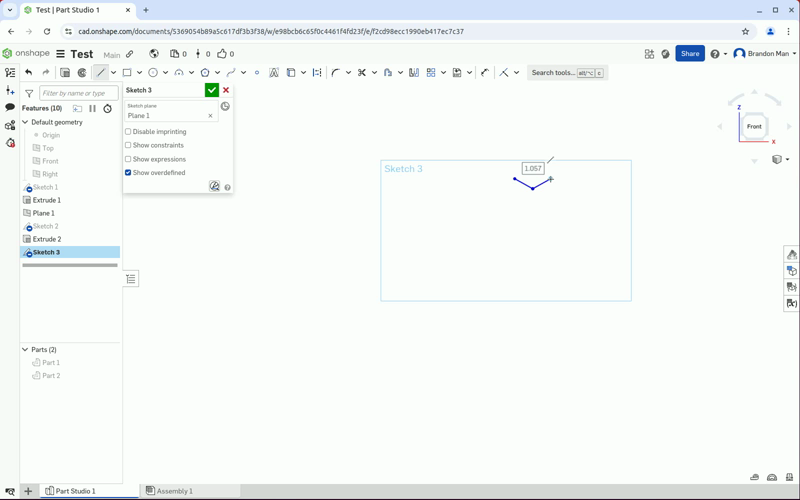
scroll(-6)
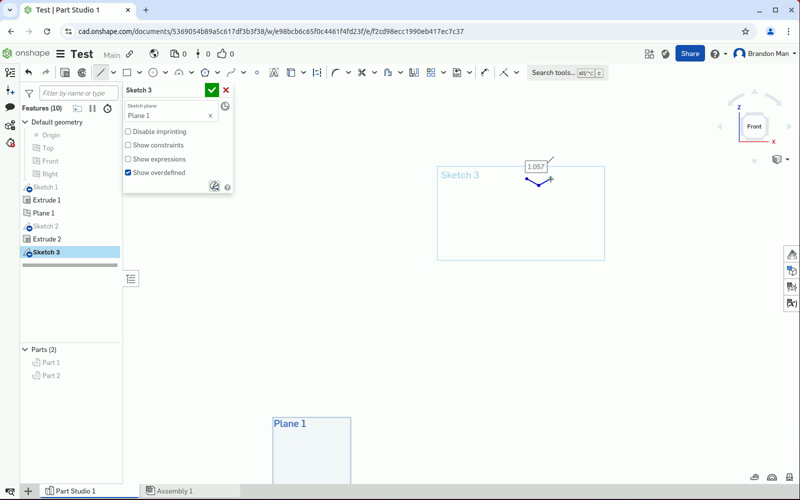
scroll(-6)
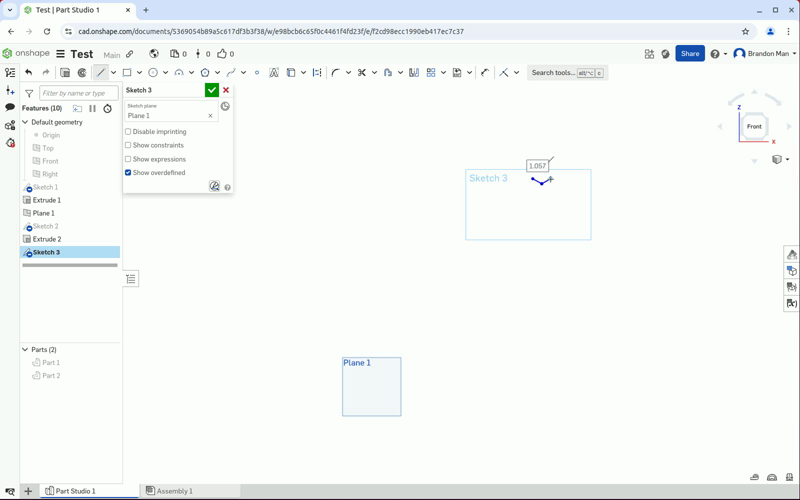
scroll(-6)
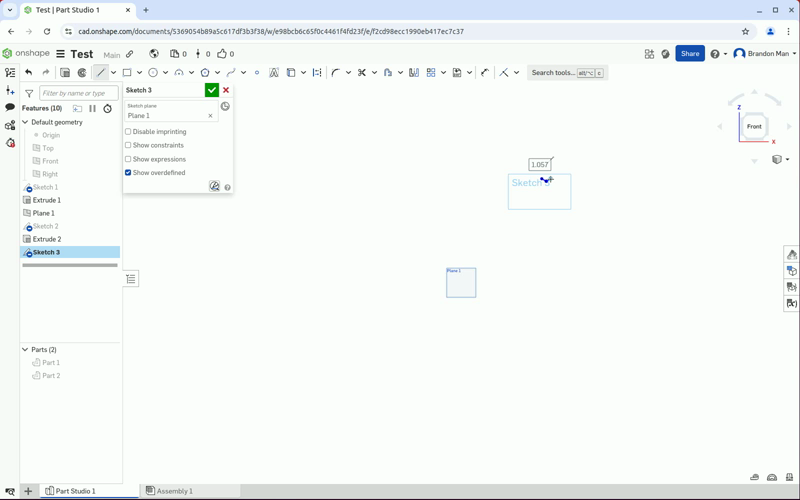
key_up(shift)
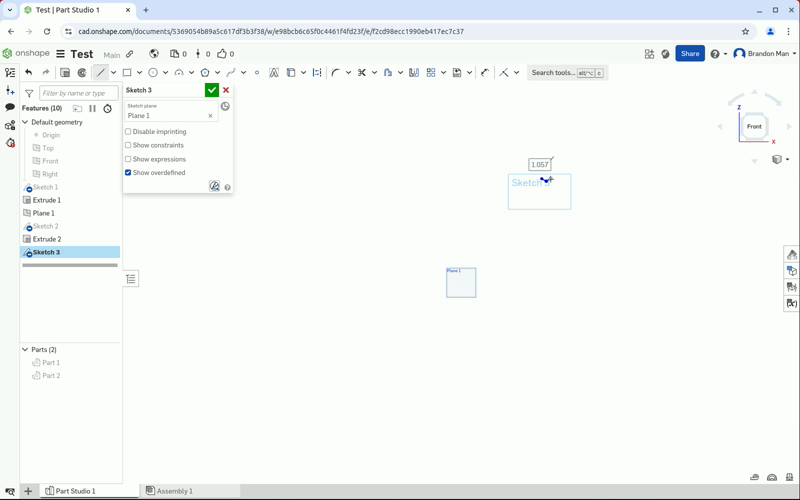
key_down(shift)
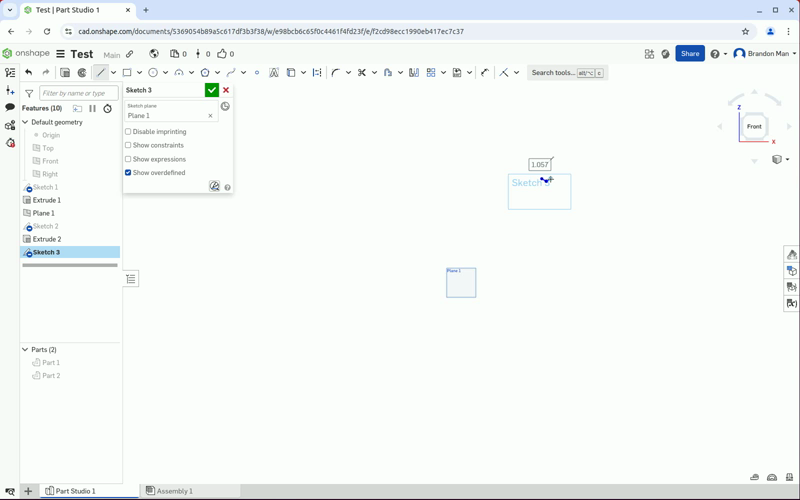
mouse_move(580, 178)
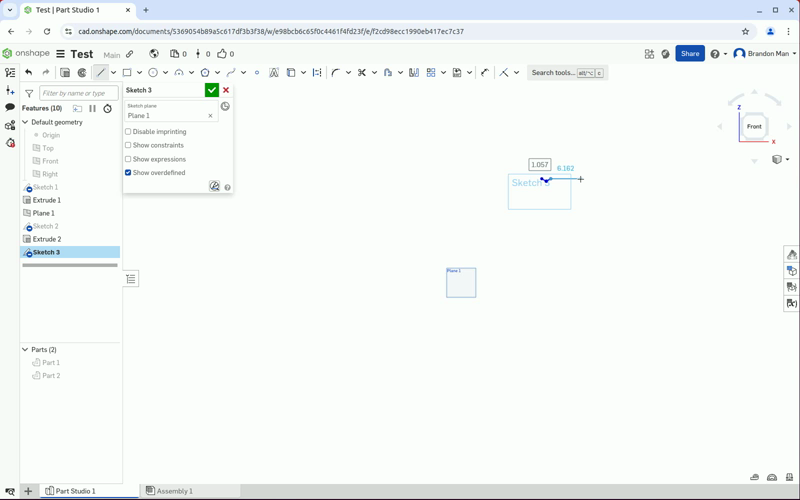
mouse_move(550, 173)
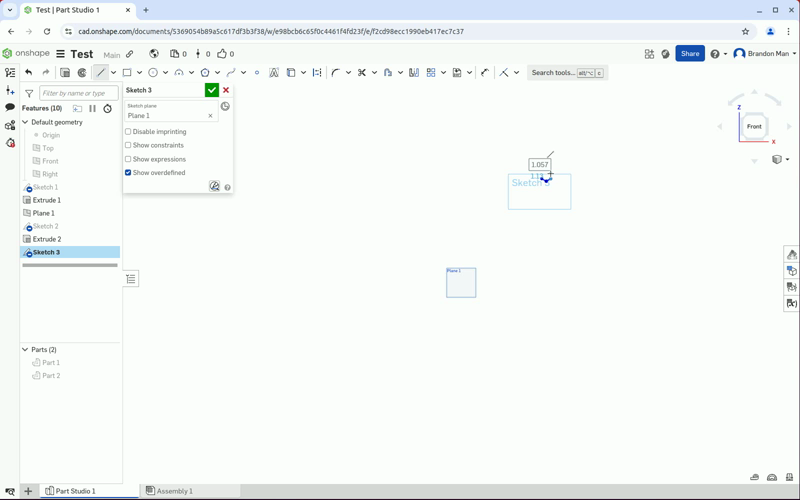
scroll(6)
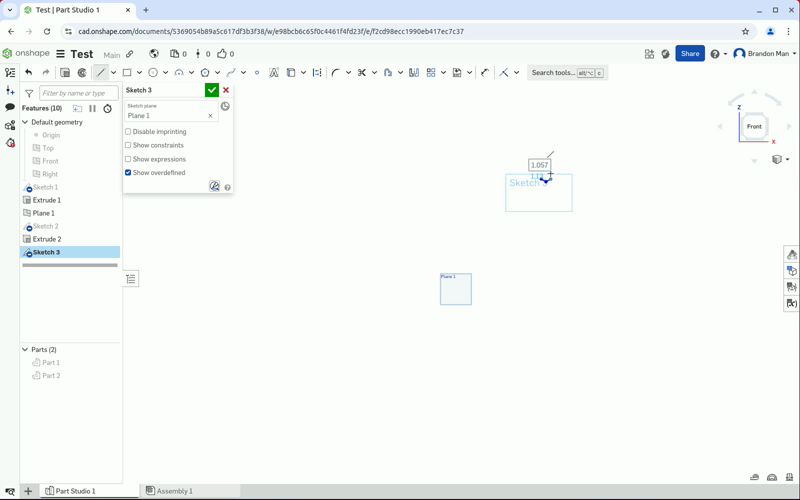
scroll(6)
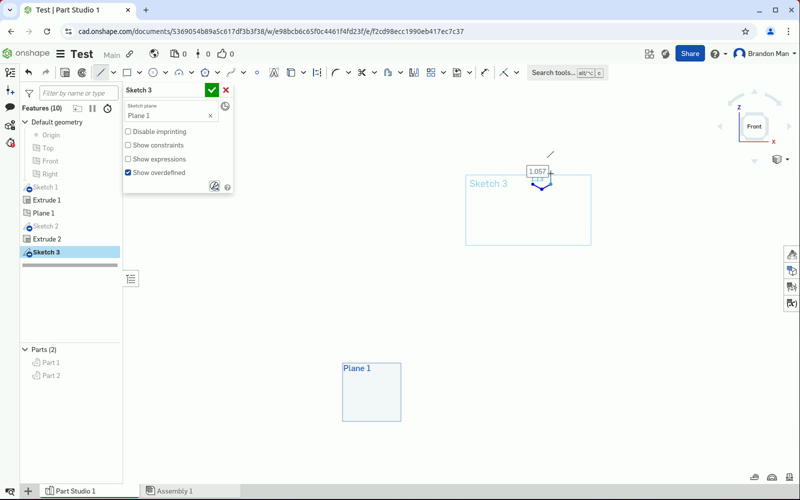
scroll(6)
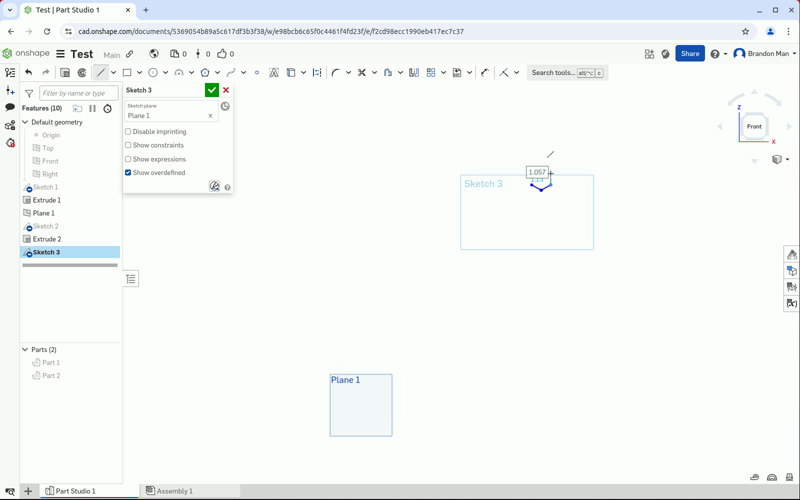
scroll(6)
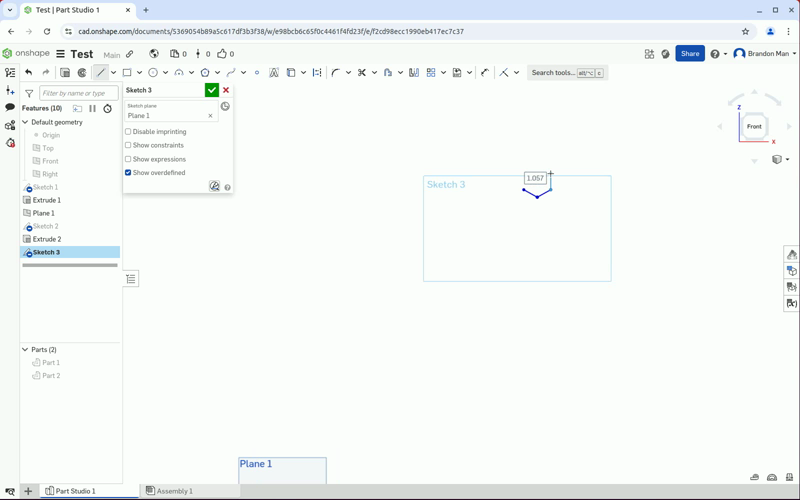
scroll(6)
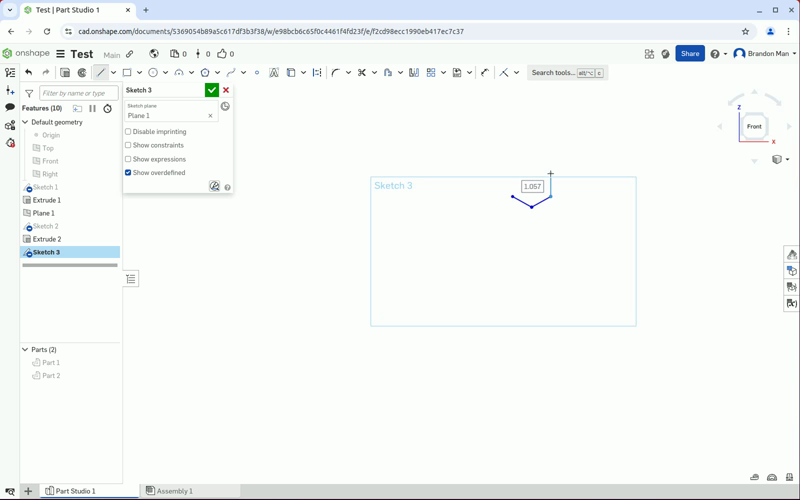
scroll(6)
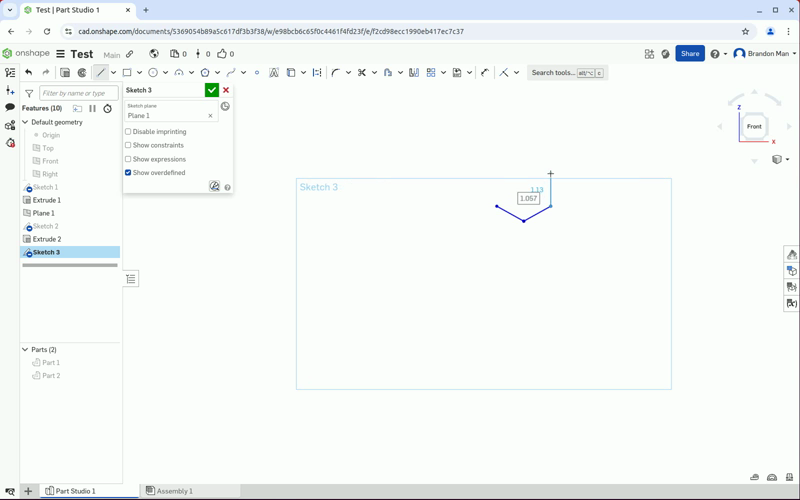
scroll(6)
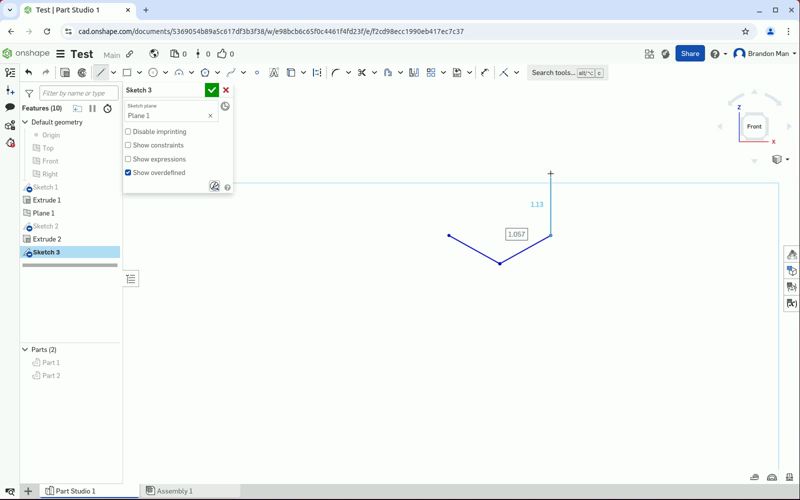
click(550, 173)
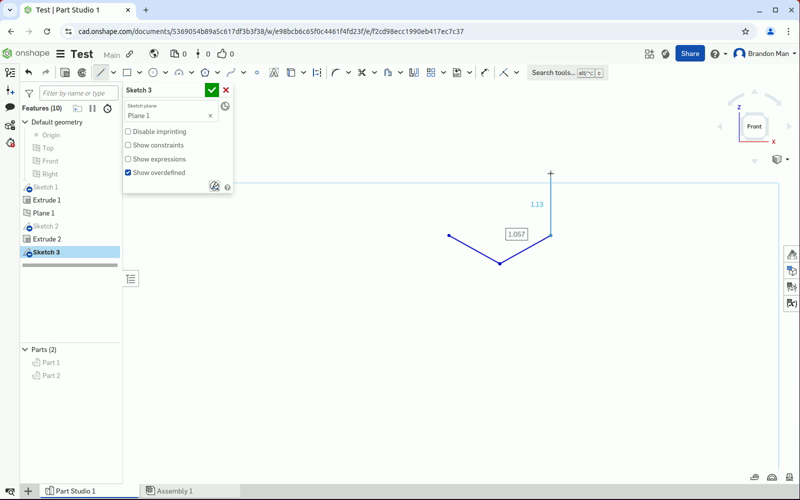
scroll(-6)
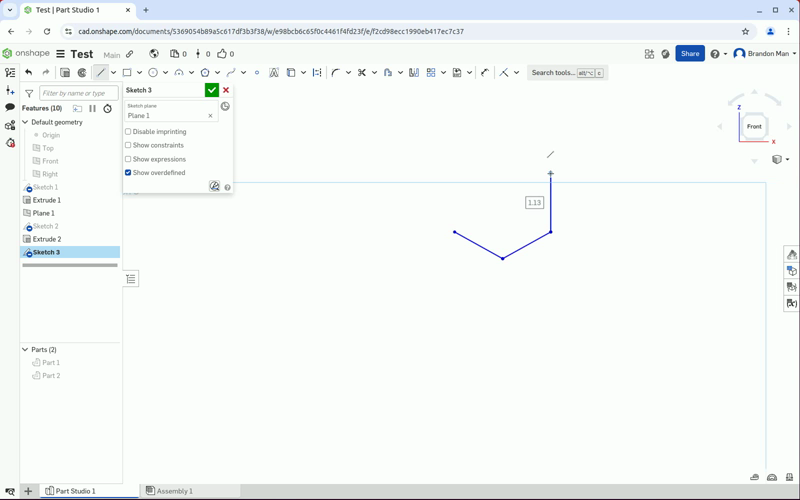
scroll(-6)
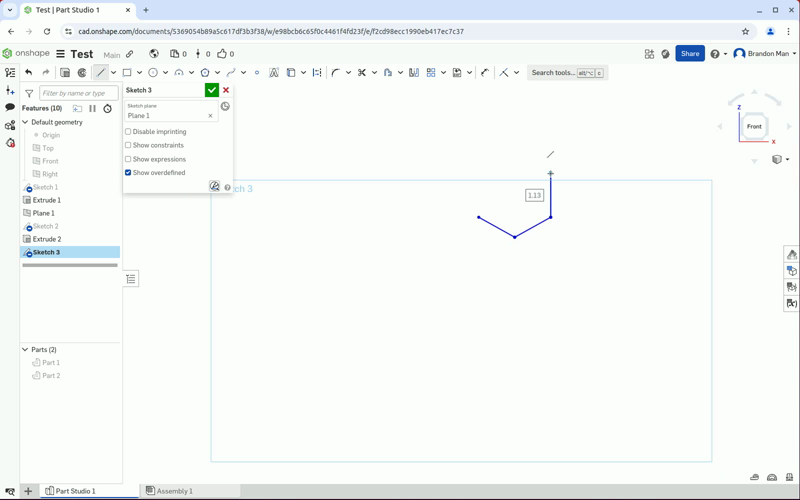
scroll(-6)
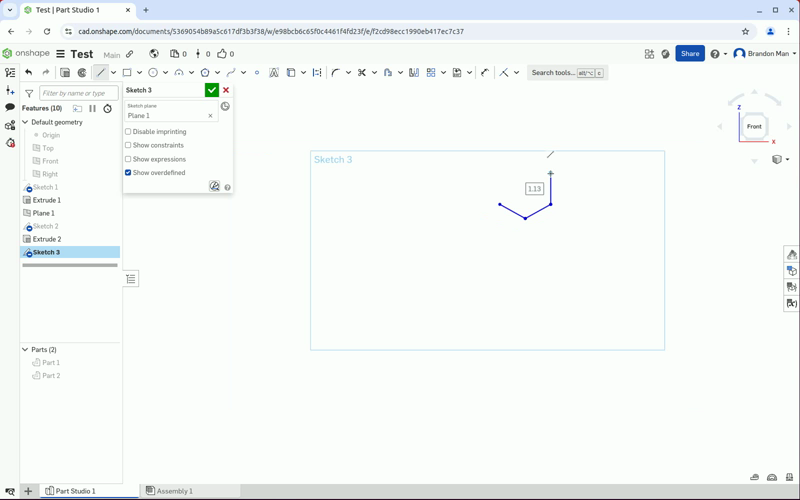
scroll(-6)
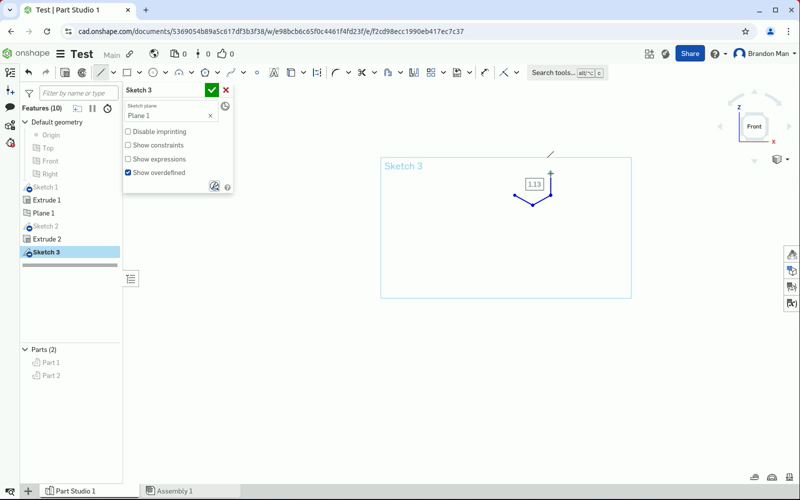
scroll(-6)
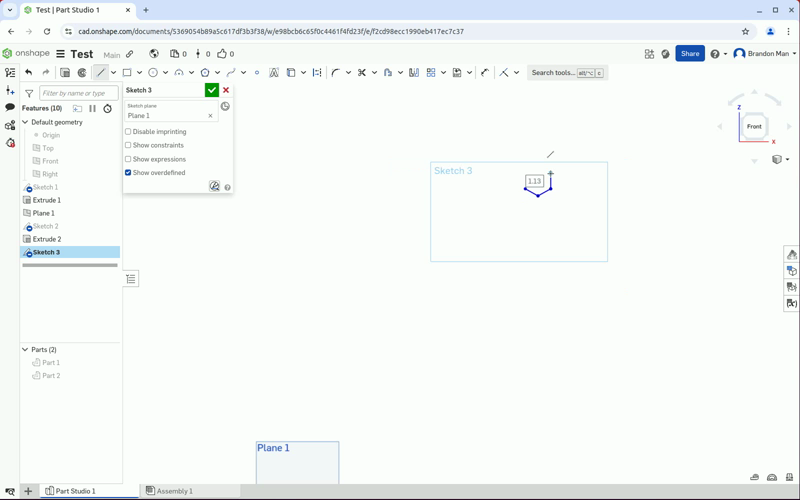
scroll(-6)
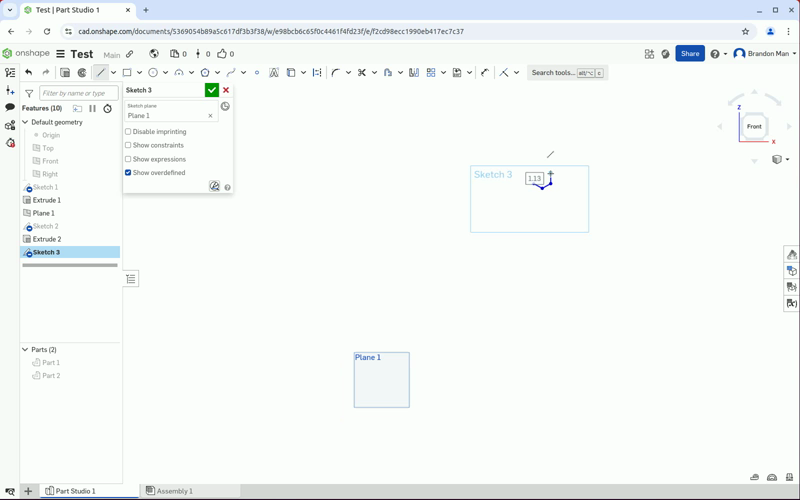
scroll(-6)
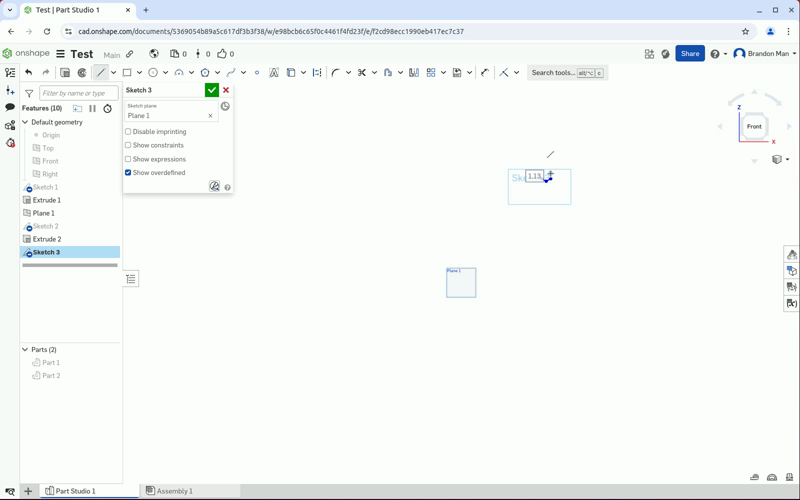
key_up(shift)
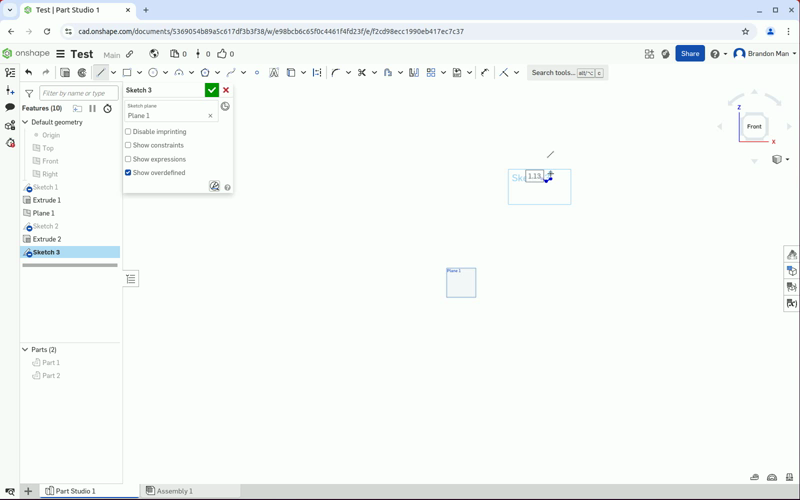
key_down(shift)
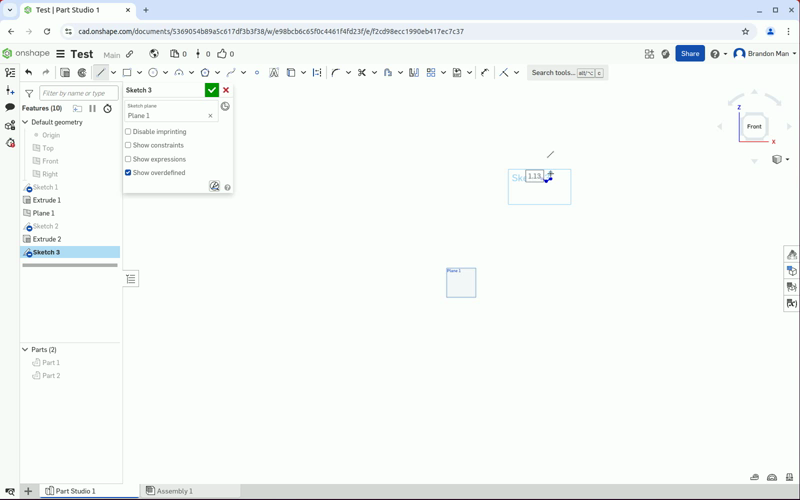
mouse_move(580, 173)
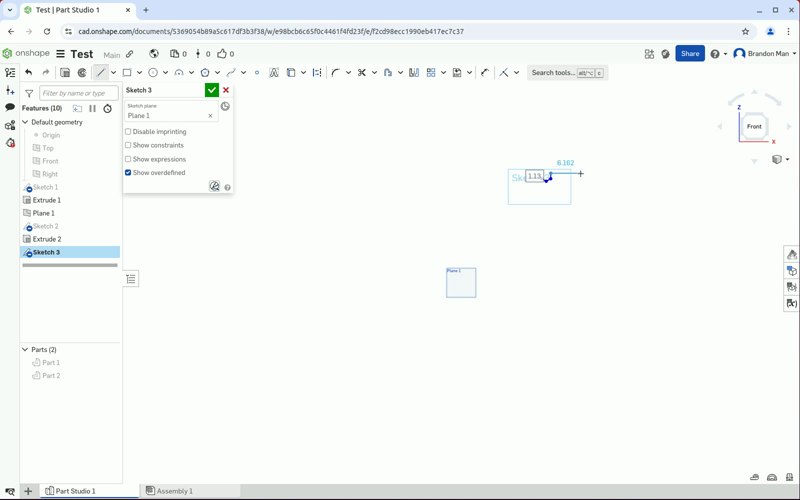
mouse_move(546, 170)
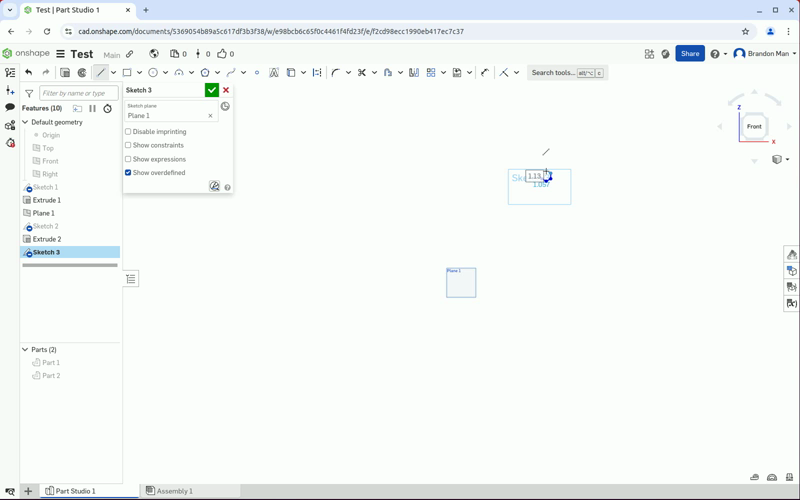
scroll(6)
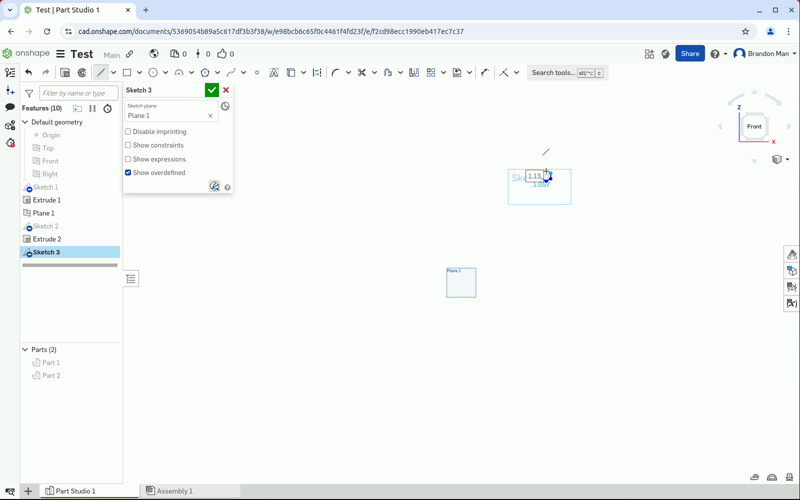
scroll(6)
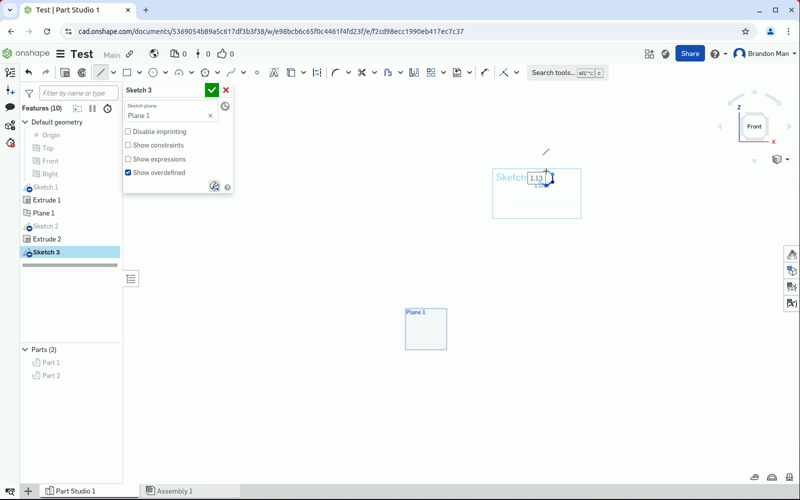
scroll(6)
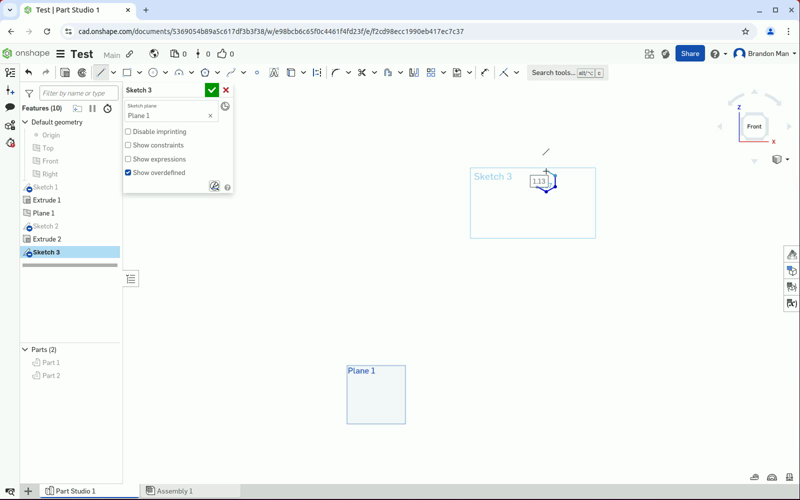
scroll(6)
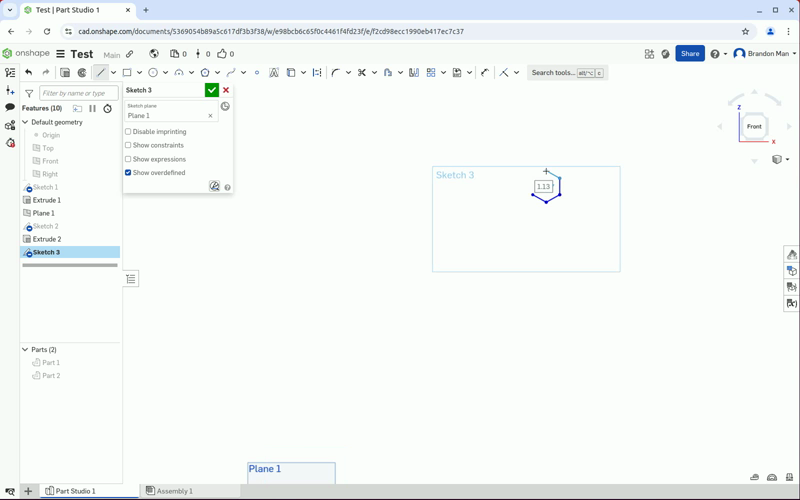
scroll(6)
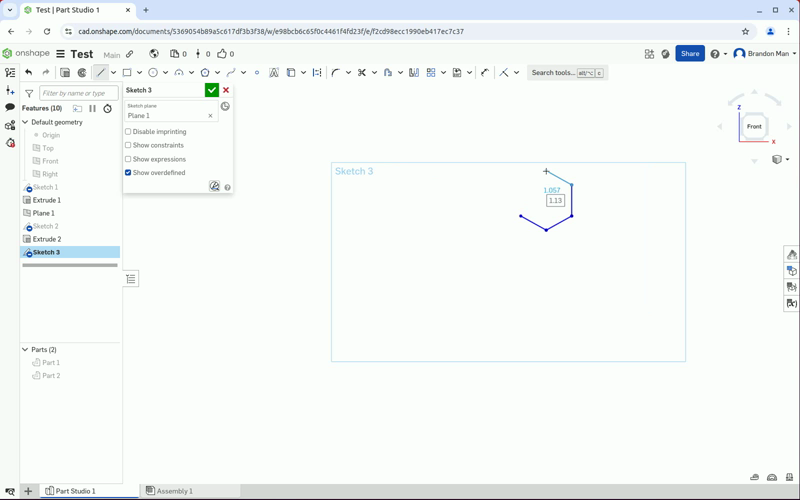
scroll(6)
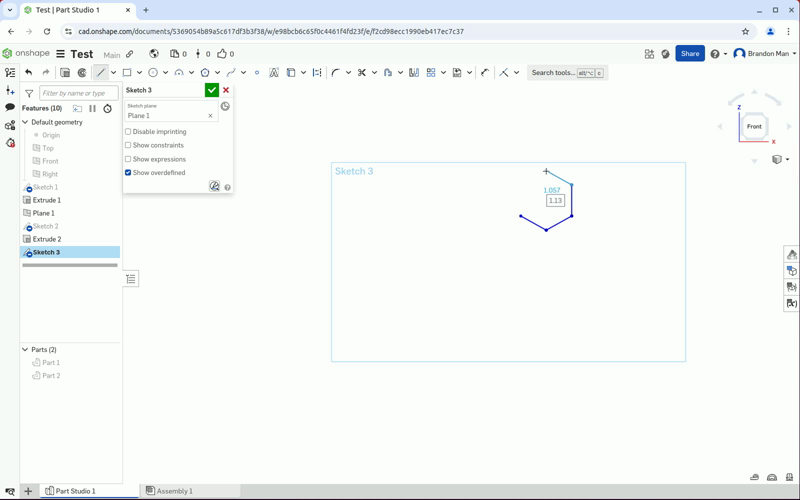
scroll(6)
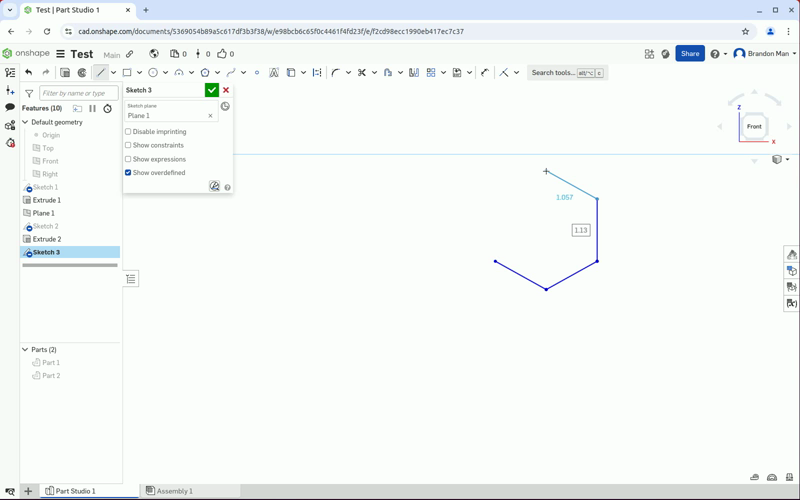
click(546, 170)
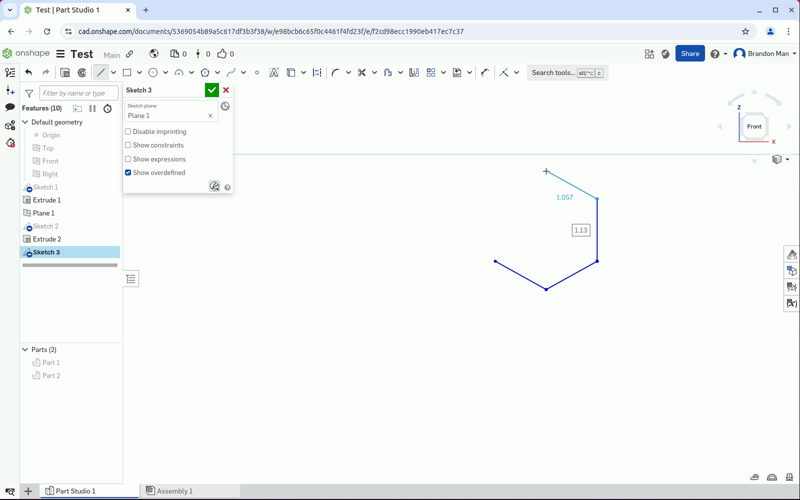
scroll(-6)
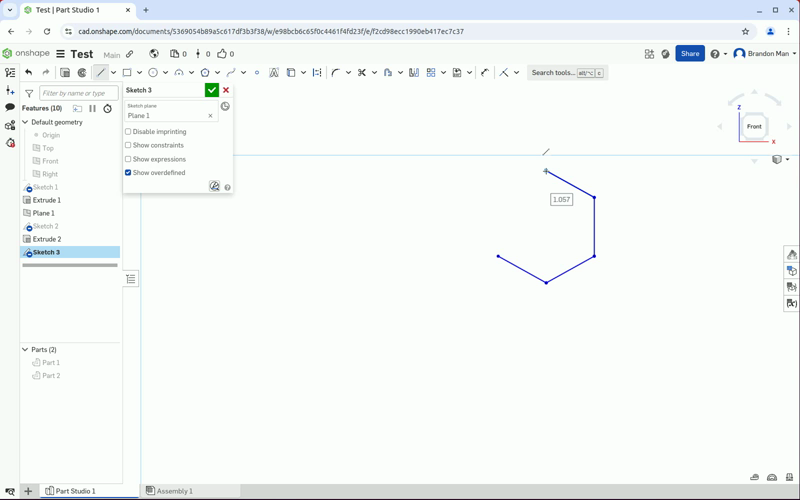
scroll(-6)
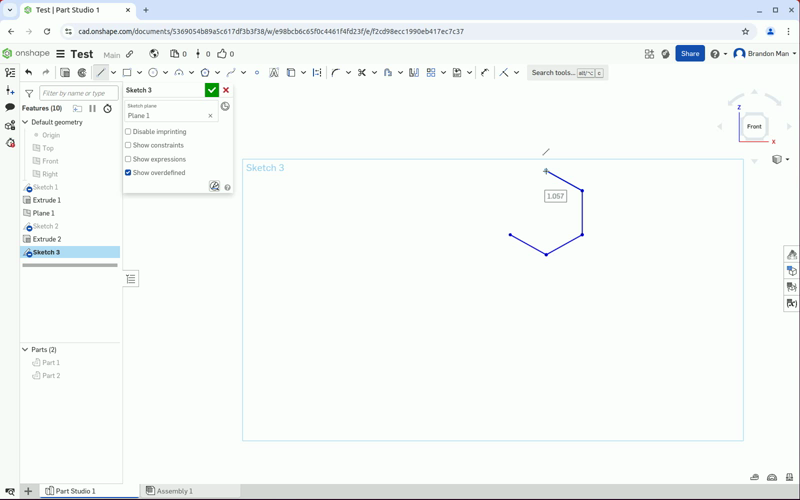
scroll(-6)
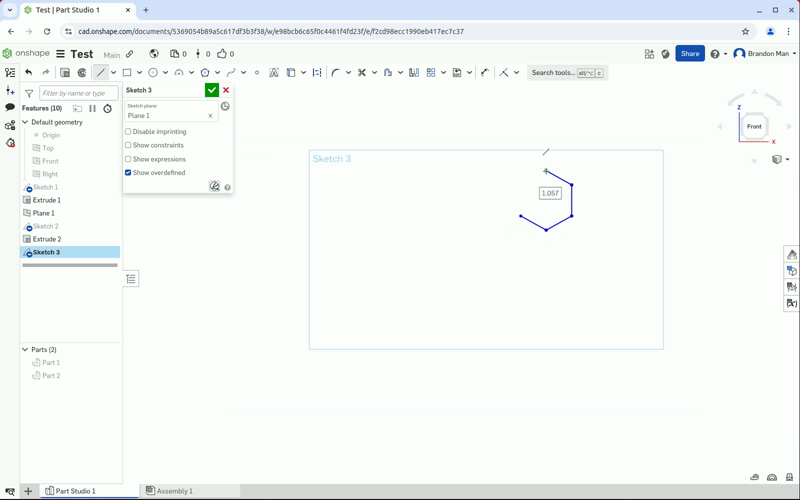
scroll(-6)
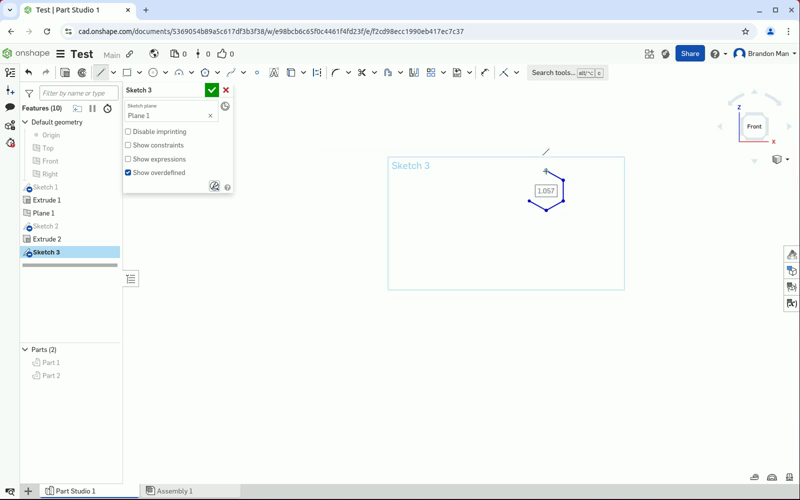
scroll(-6)
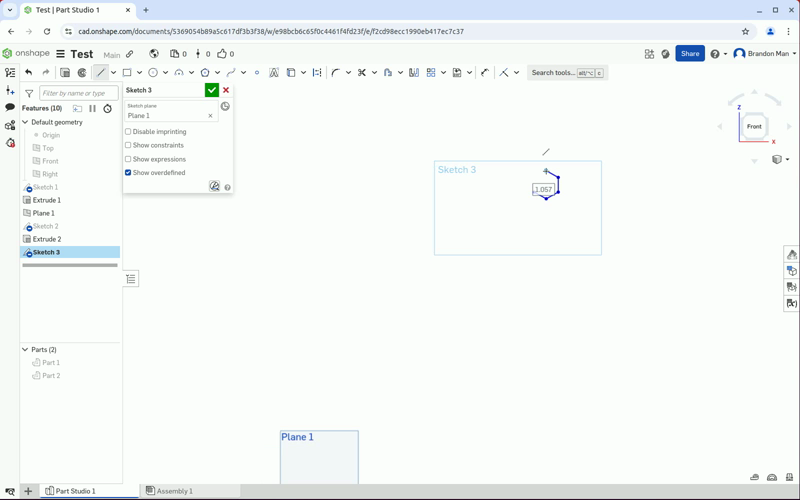
scroll(-6)
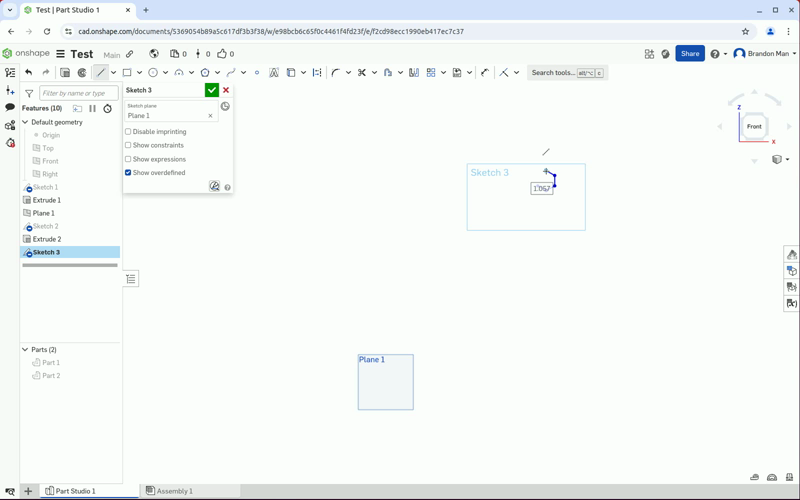
scroll(-6)
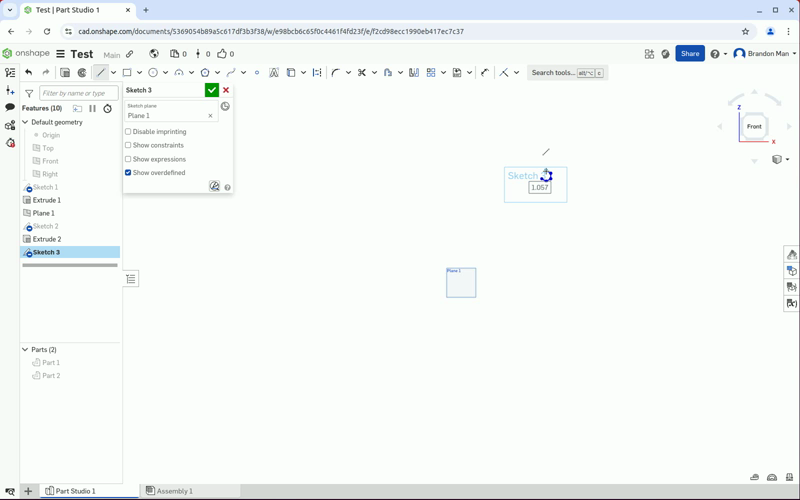
key_up(shift)
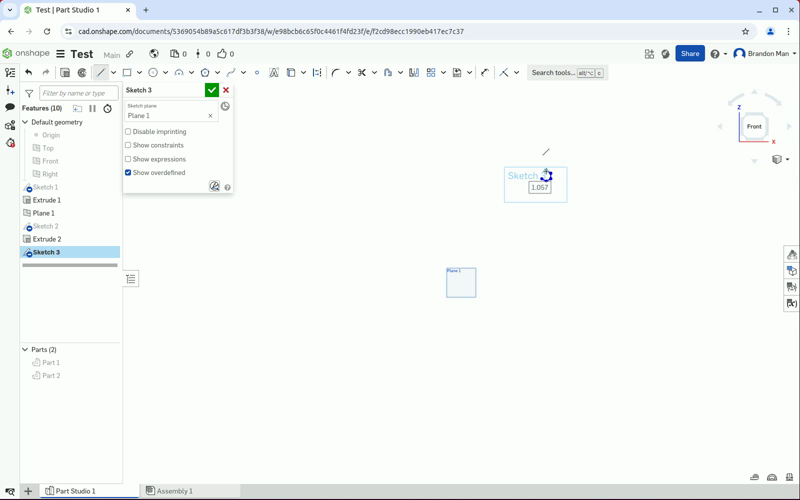
key_down(shift)
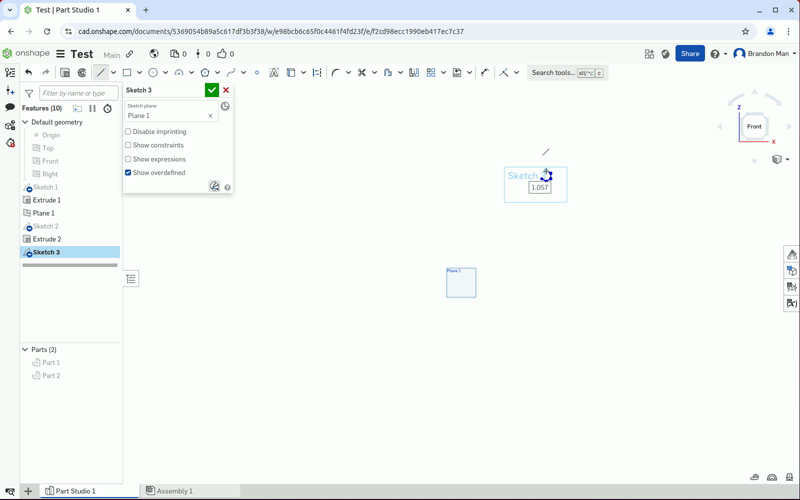
mouse_move(576, 170)
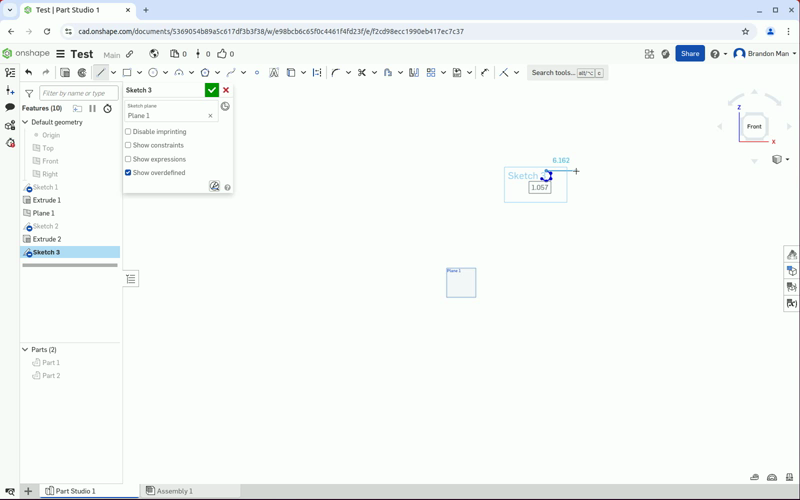
mouse_move(541, 173)
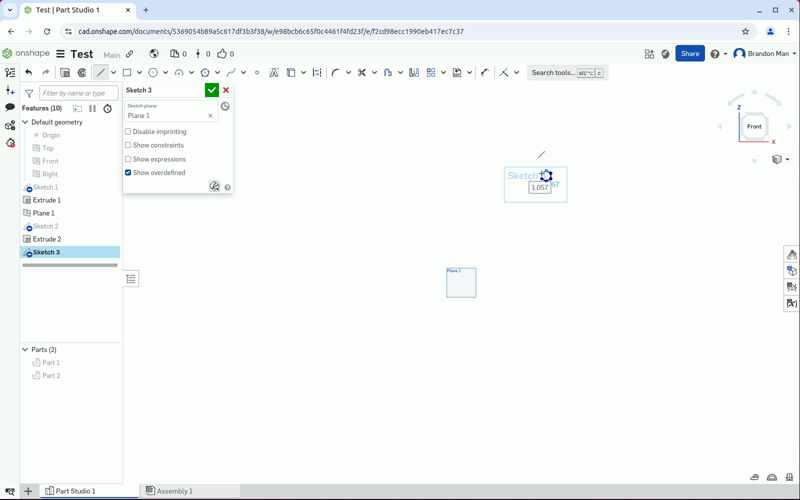
scroll(6)
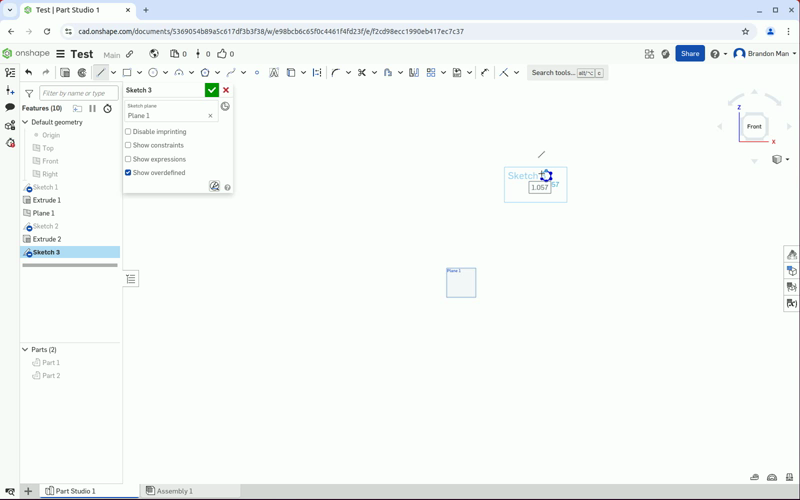
scroll(6)
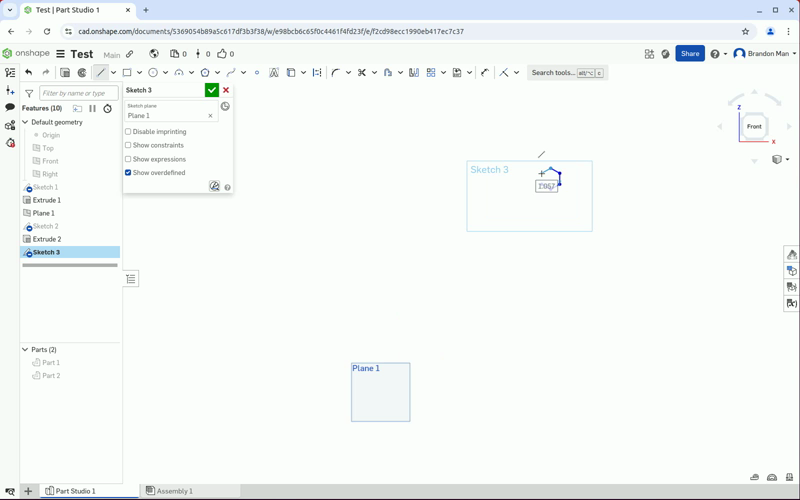
scroll(6)
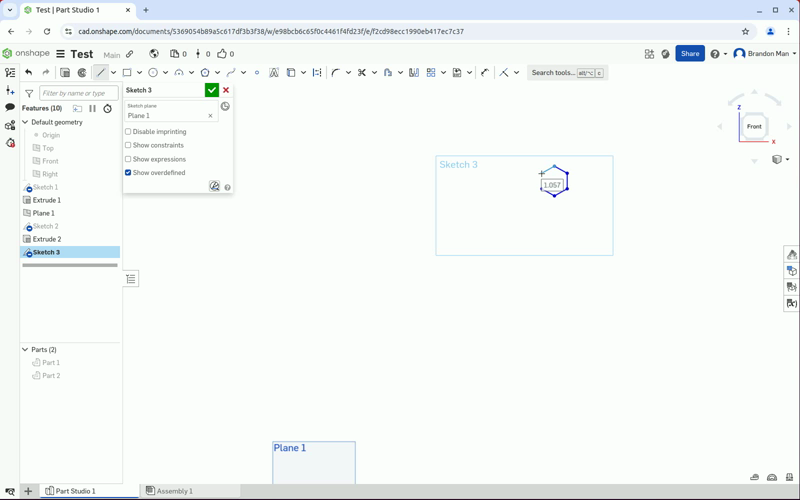
scroll(6)
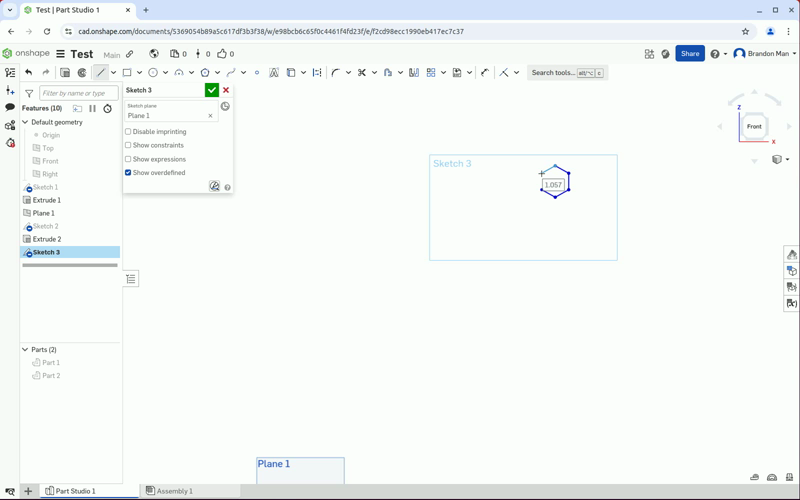
scroll(6)
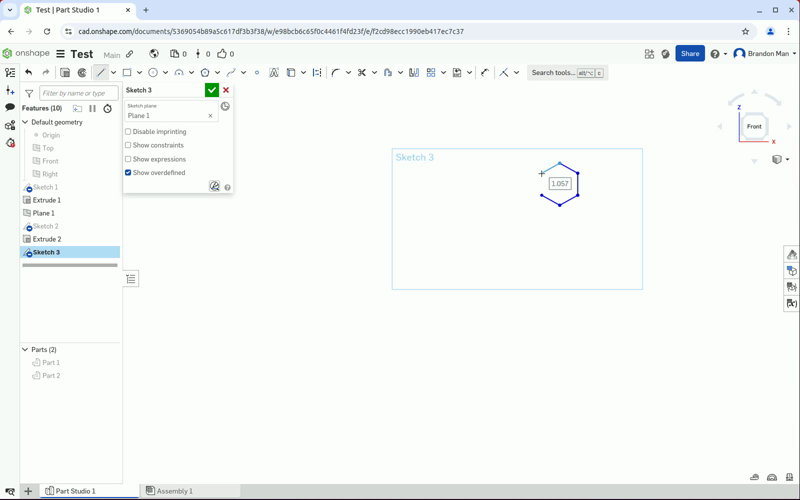
scroll(6)
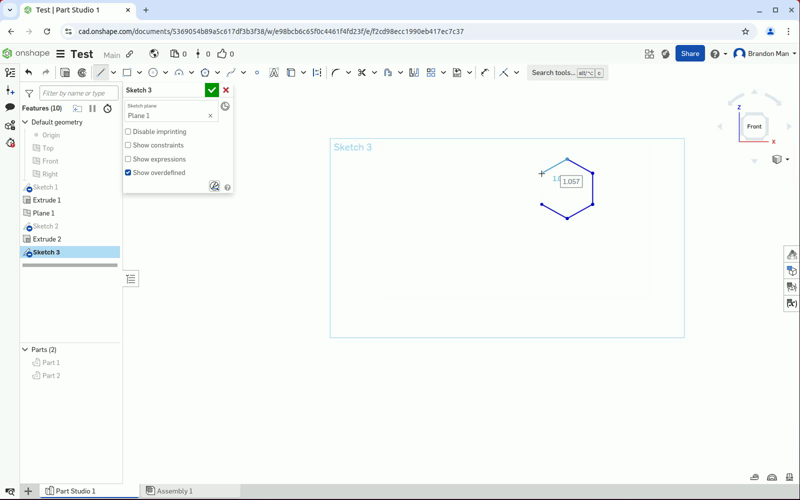
scroll(6)
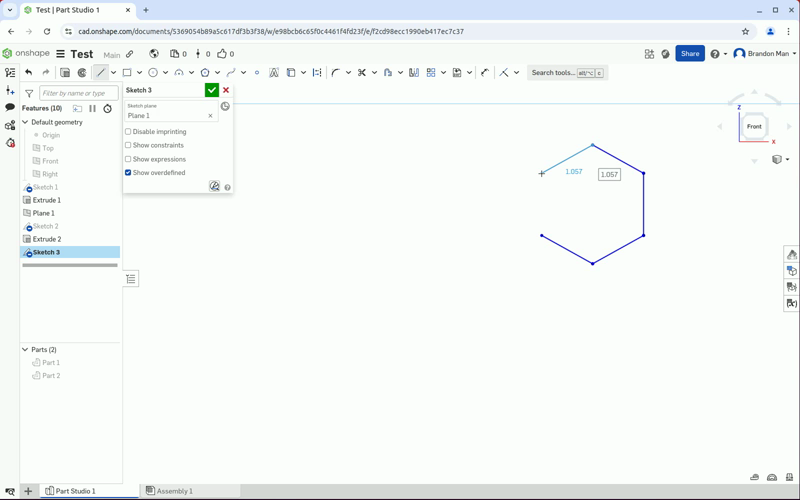
click(541, 173)
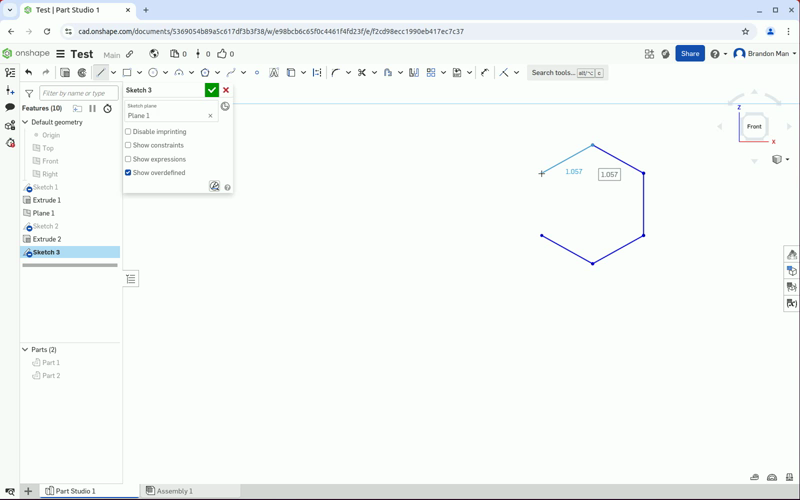
scroll(-6)
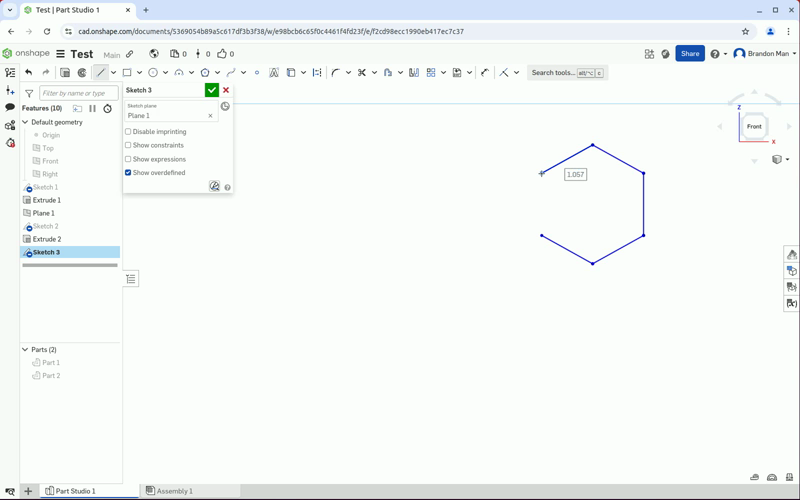
scroll(-6)
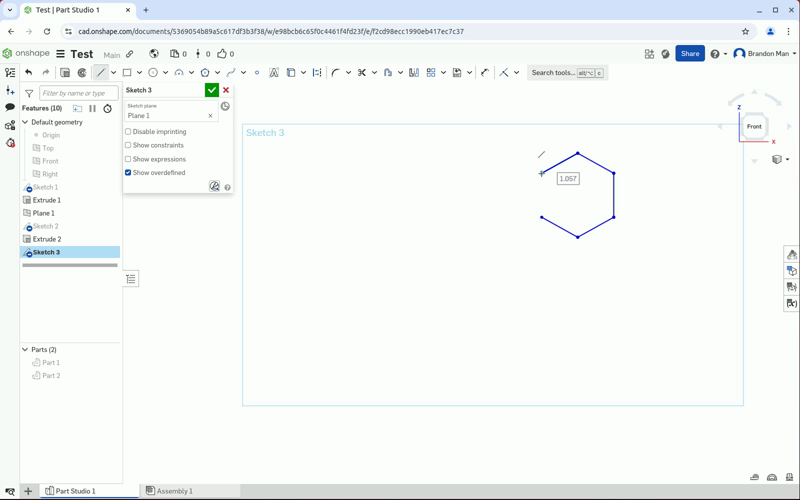
scroll(-6)
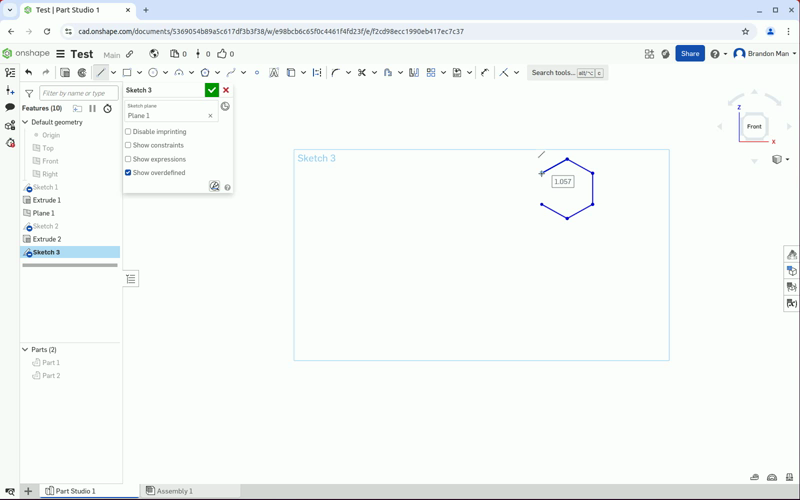
scroll(-6)
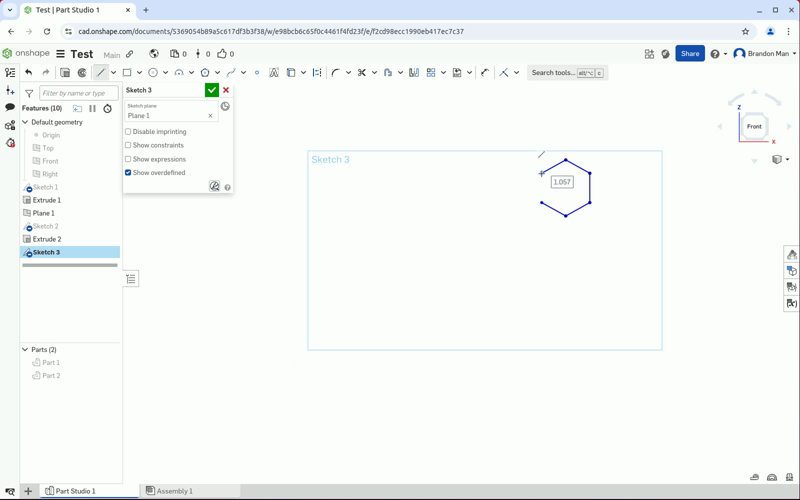
scroll(-6)
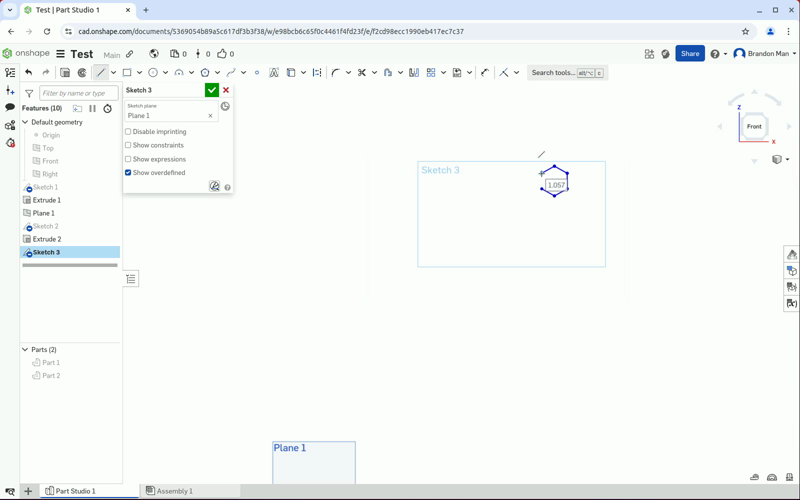
scroll(-6)
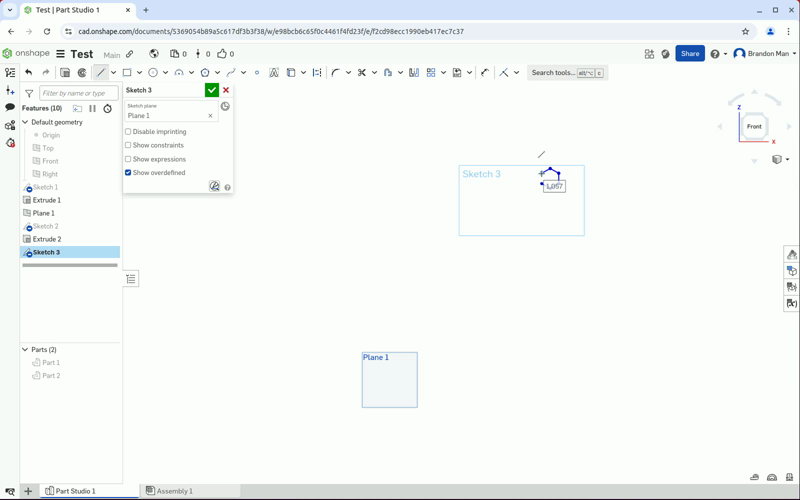
scroll(-6)
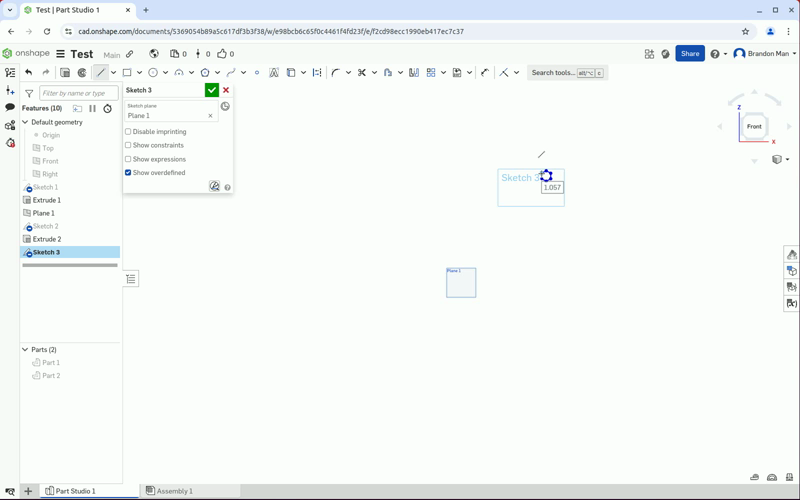
key_up(shift)
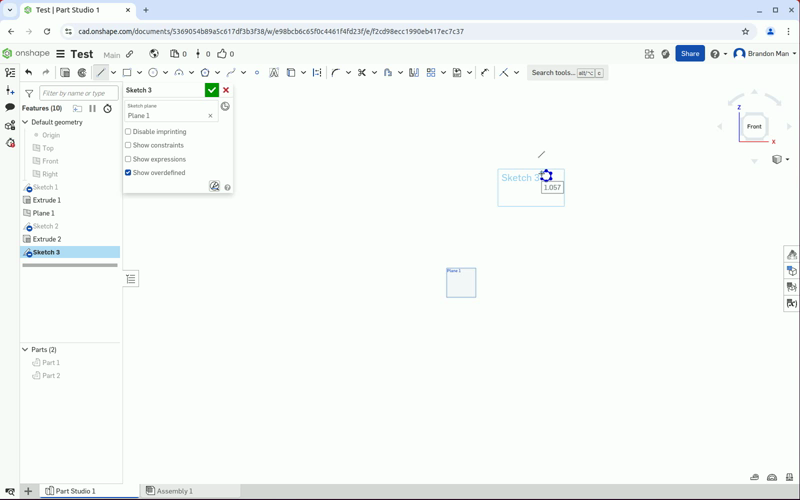
mouse_move(571, 173)
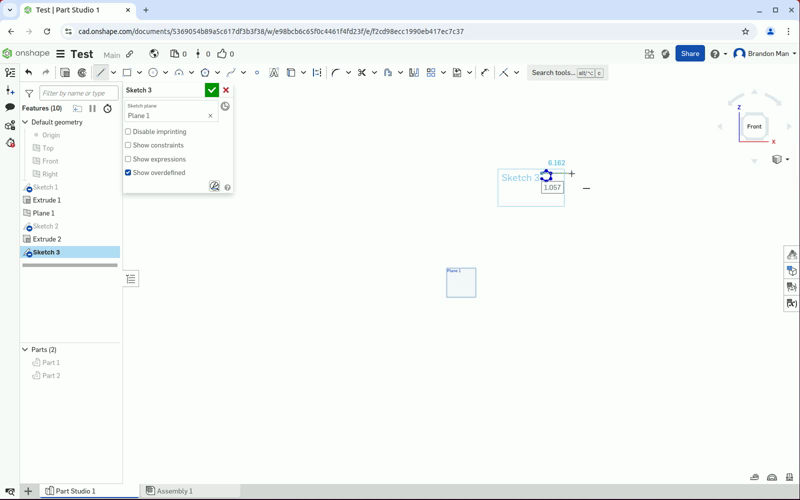
key_down(shift)
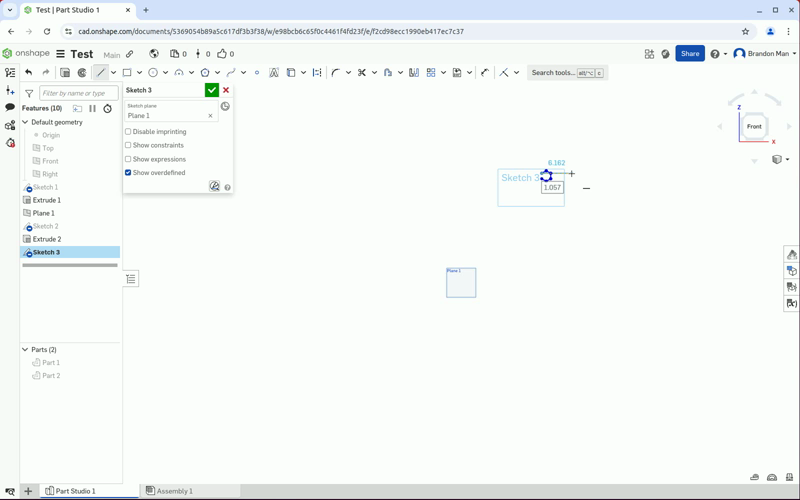
mouse_move(541, 178)
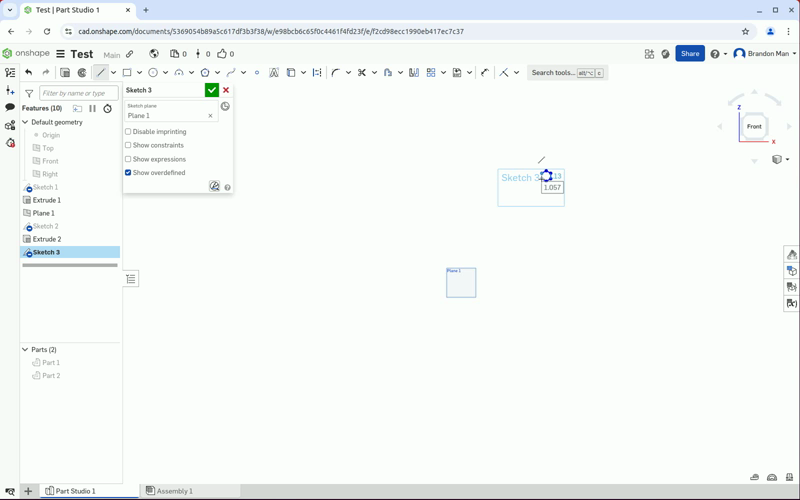
scroll(6)
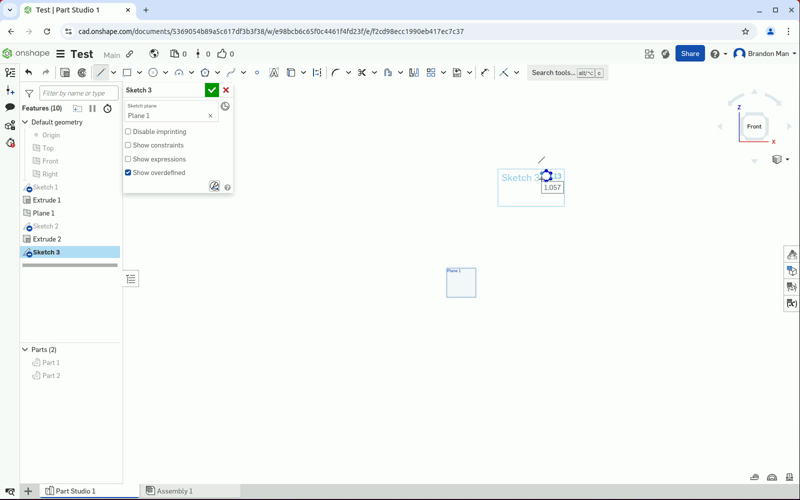
scroll(6)
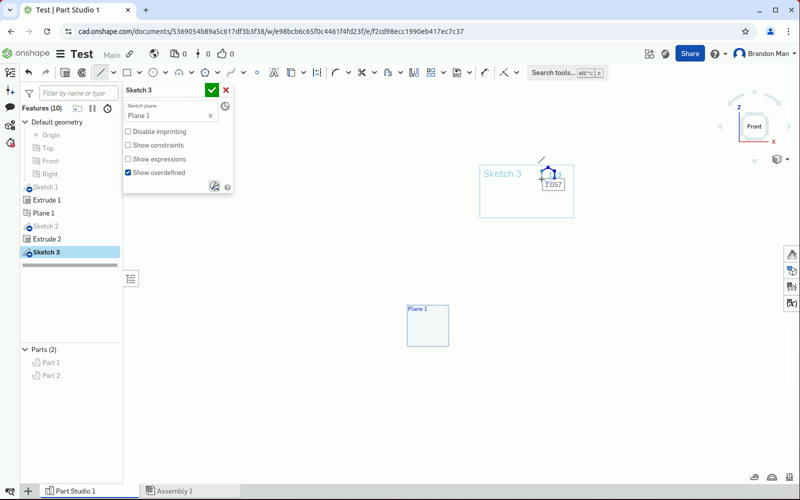
scroll(6)
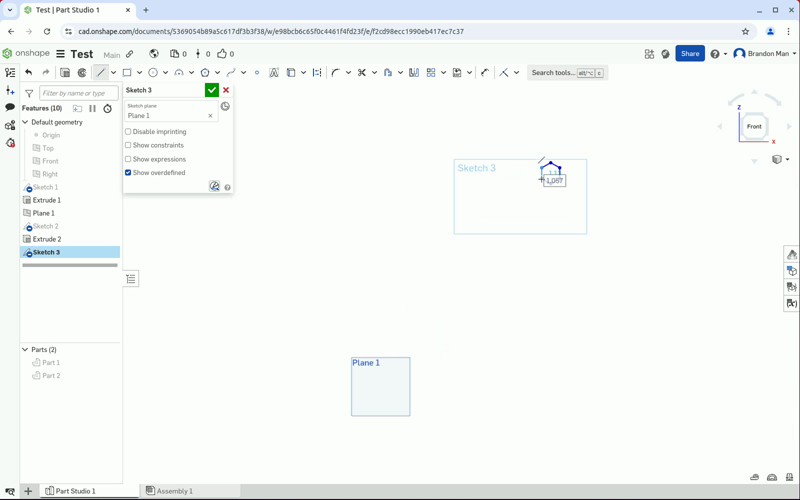
scroll(6)
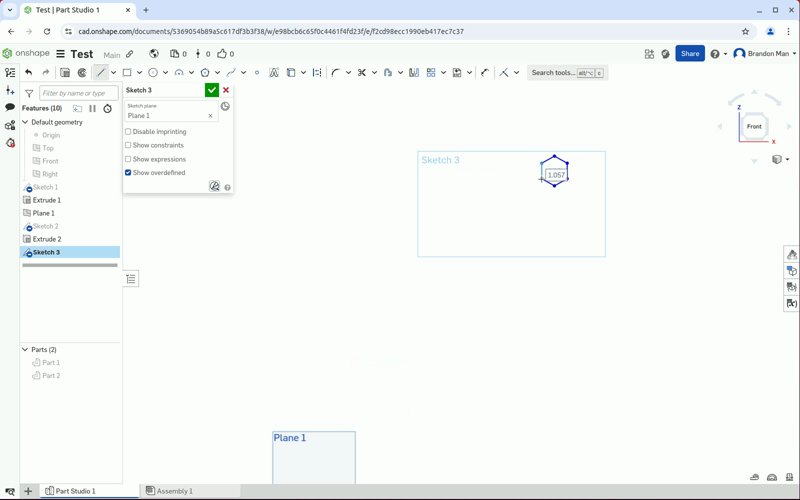
scroll(6)
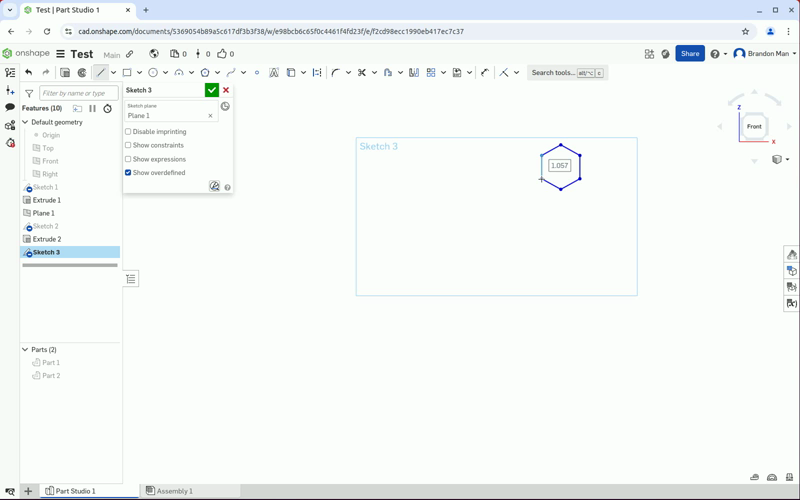
scroll(6)
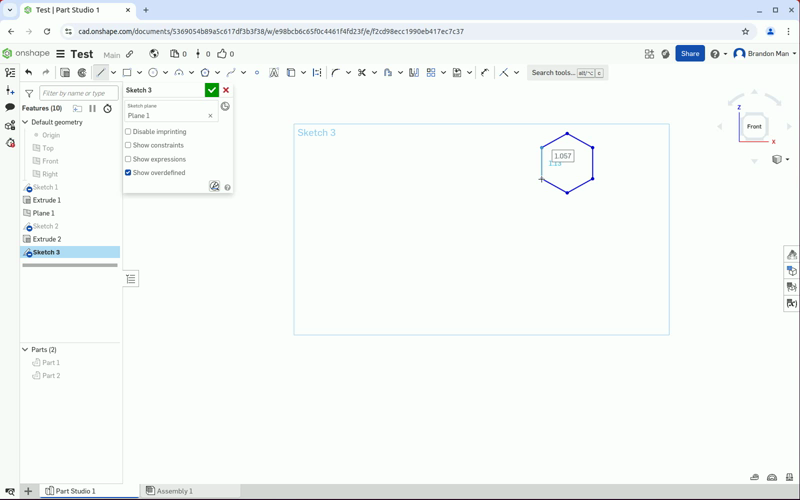
scroll(6)
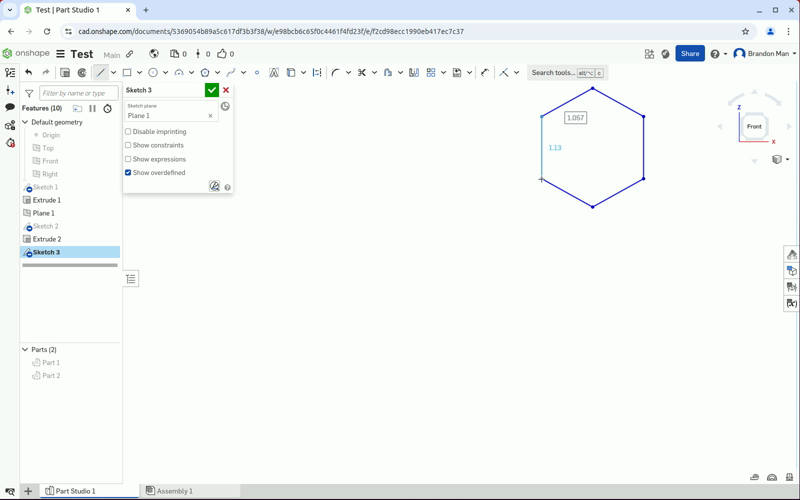
key_up(shift)
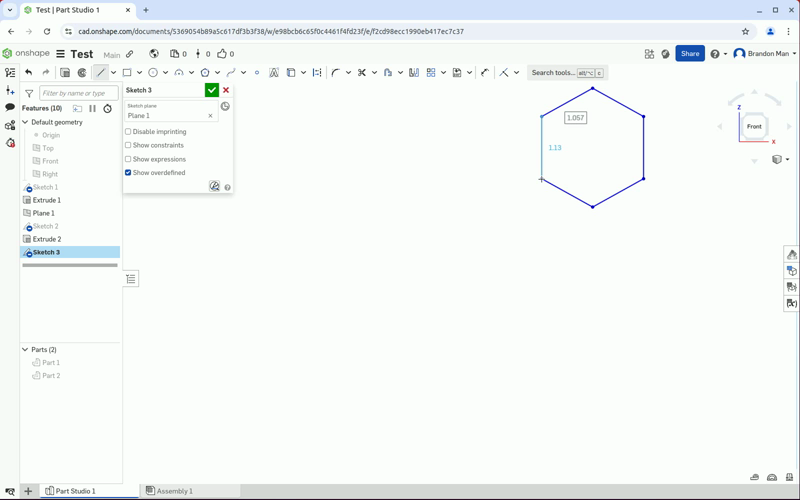
click(541, 178)
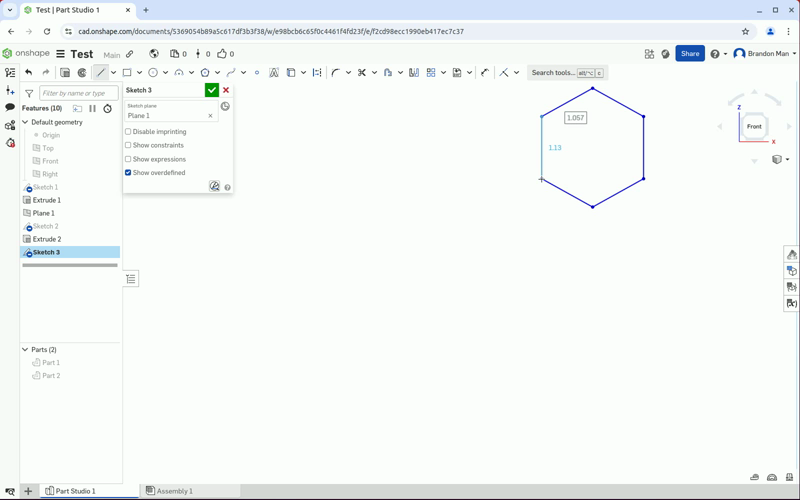
scroll(-6)
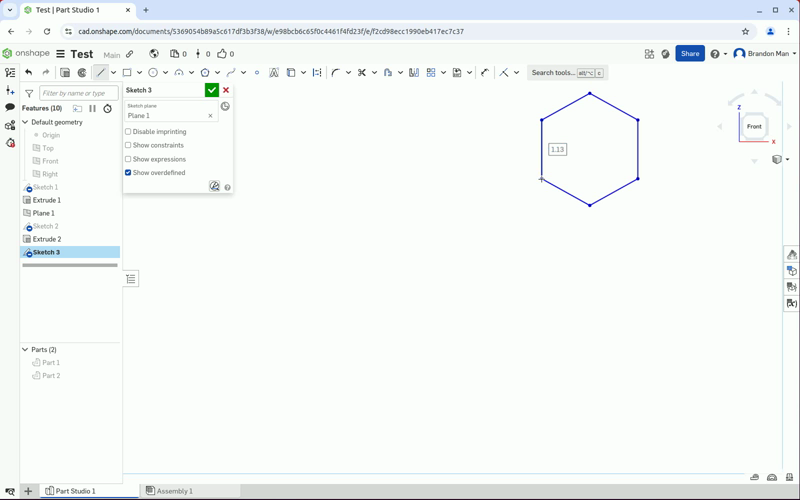
scroll(-6)
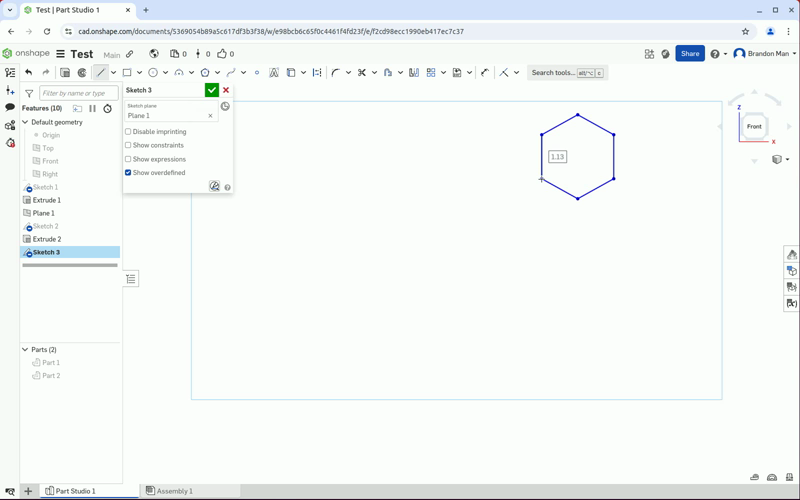
scroll(-6)
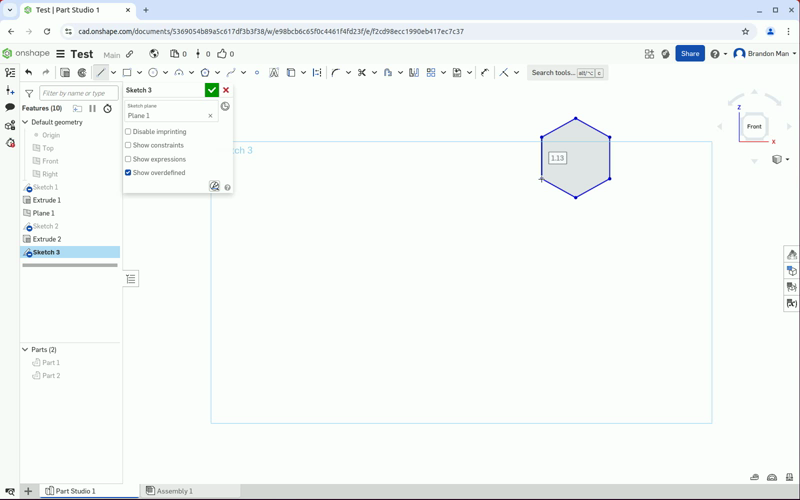
scroll(-6)
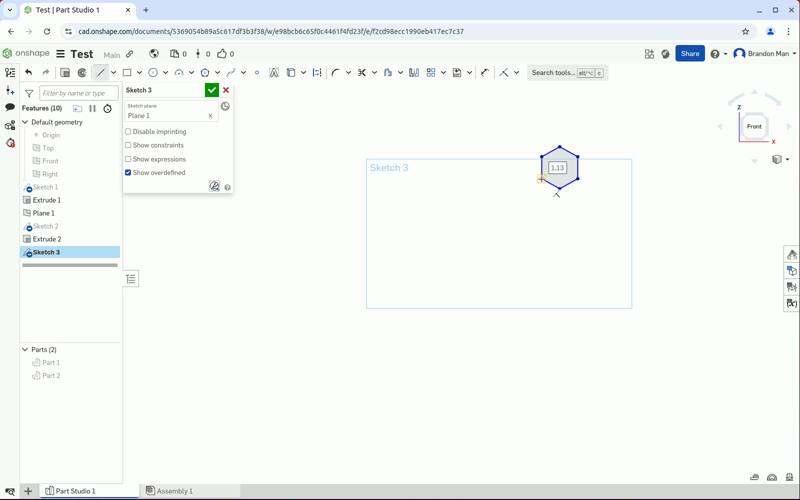
scroll(-6)
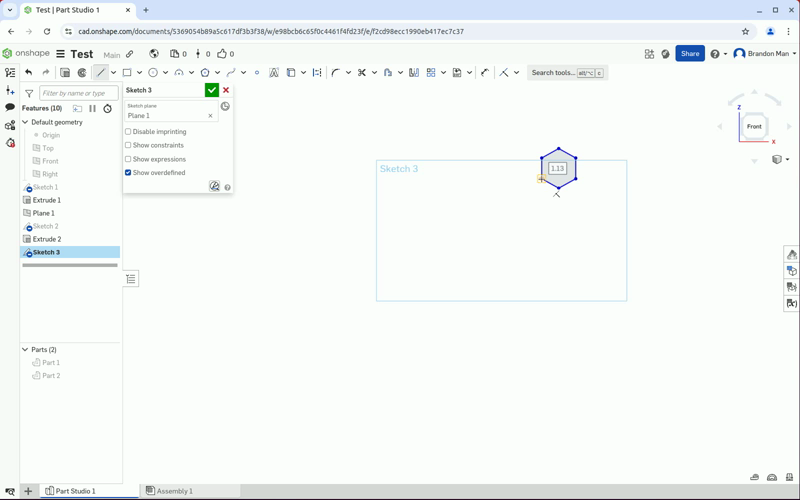
scroll(-6)
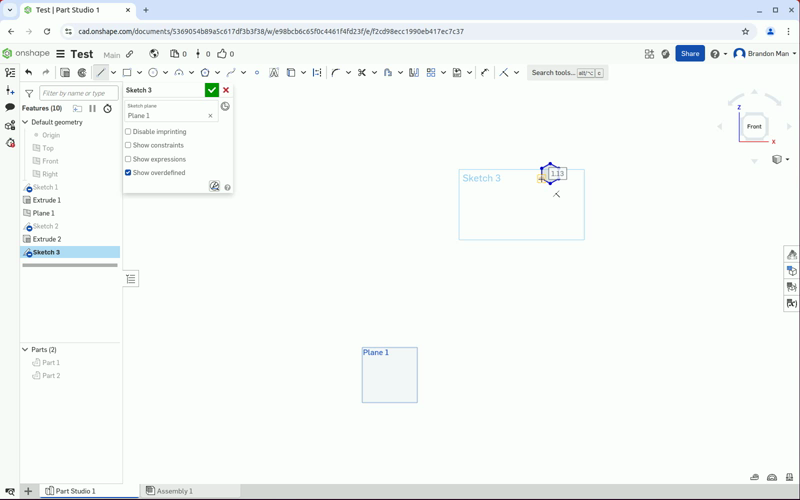
scroll(-6)
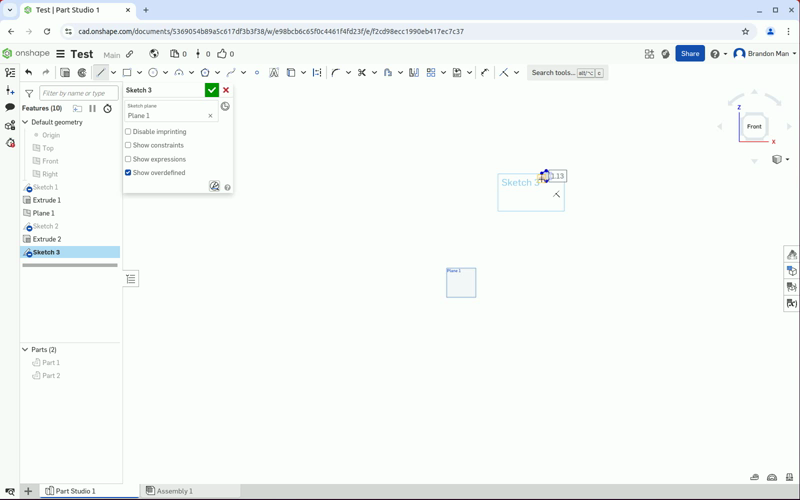
key(esc)
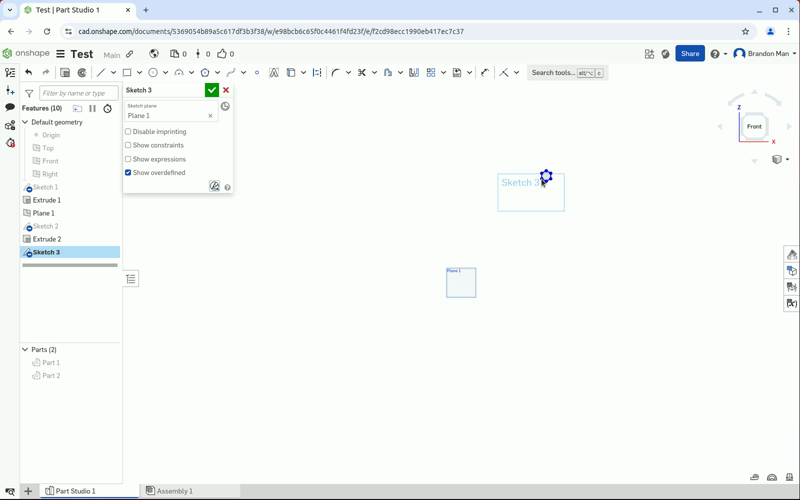
key(c)
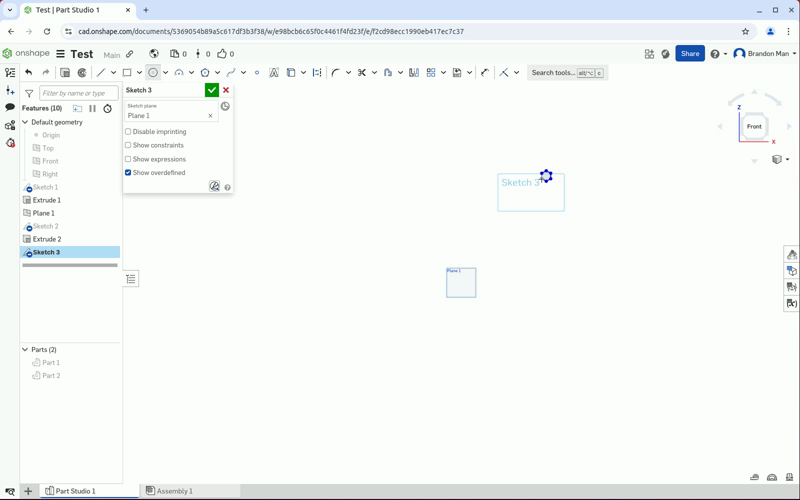
key_down(shift)
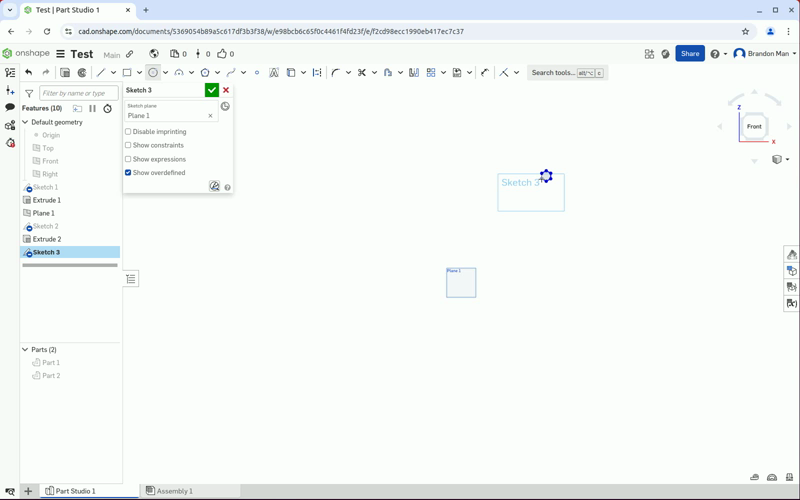
mouse_move(546, 176)
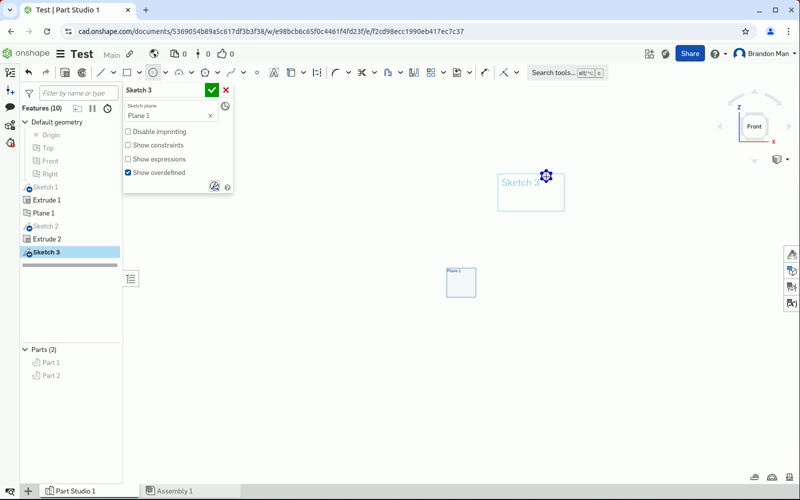
click(546, 176)
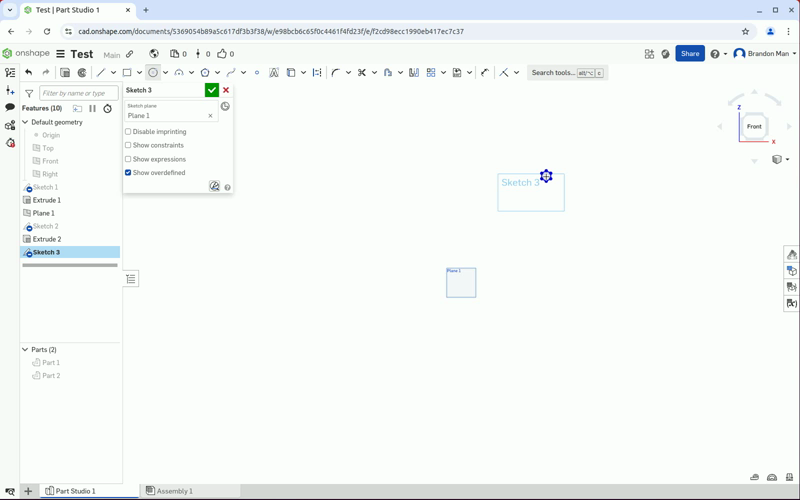
key_up(shift)
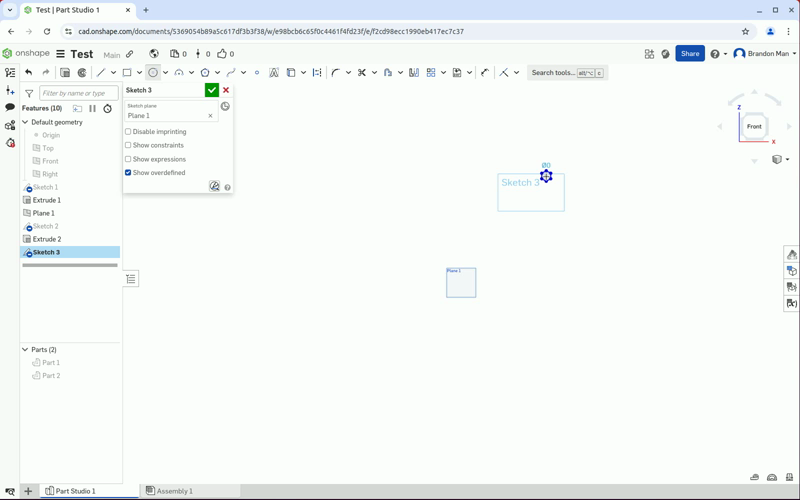
mouse_move(549, 176)
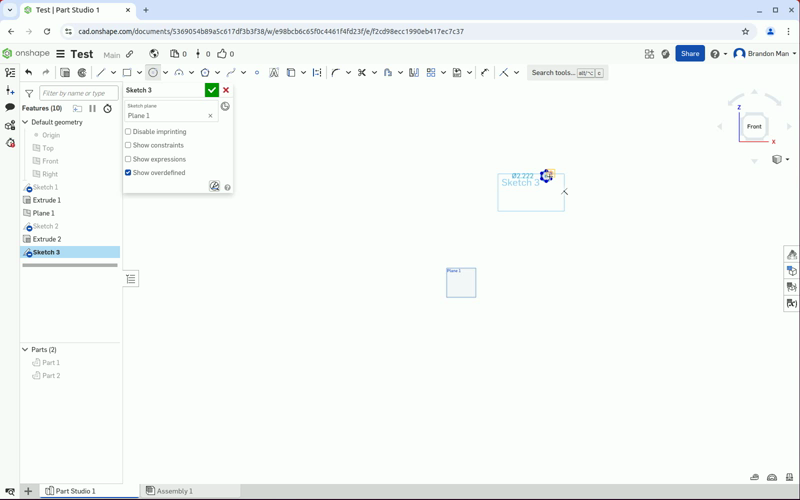
scroll(6)
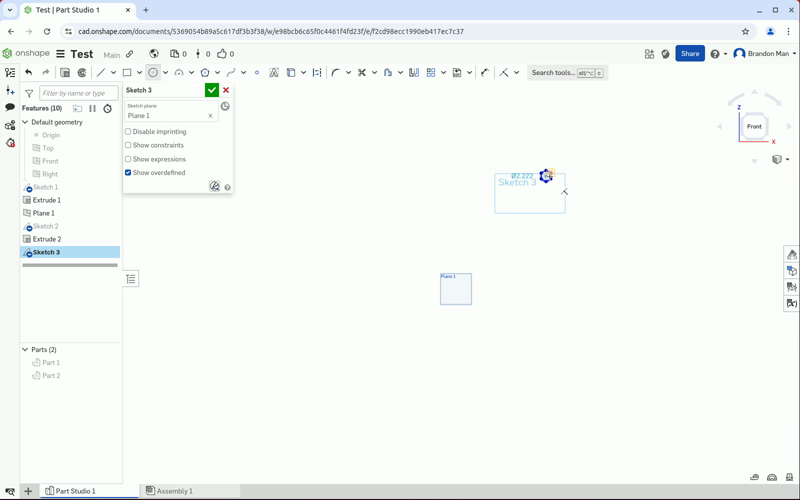
scroll(6)
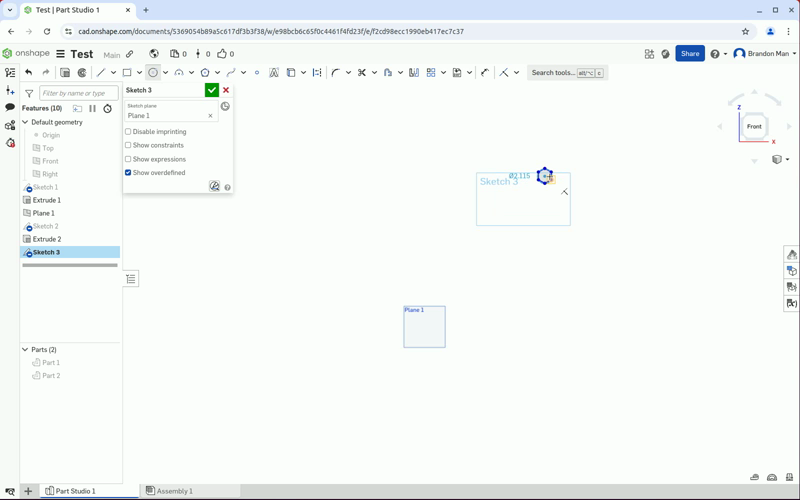
scroll(6)
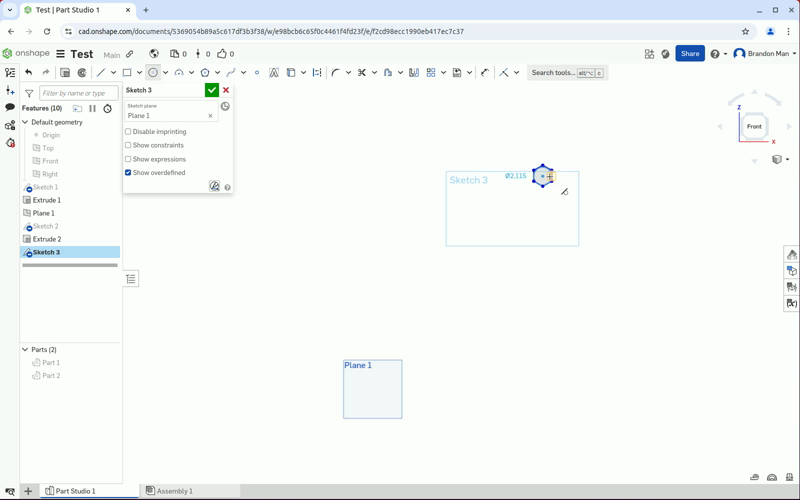
scroll(6)
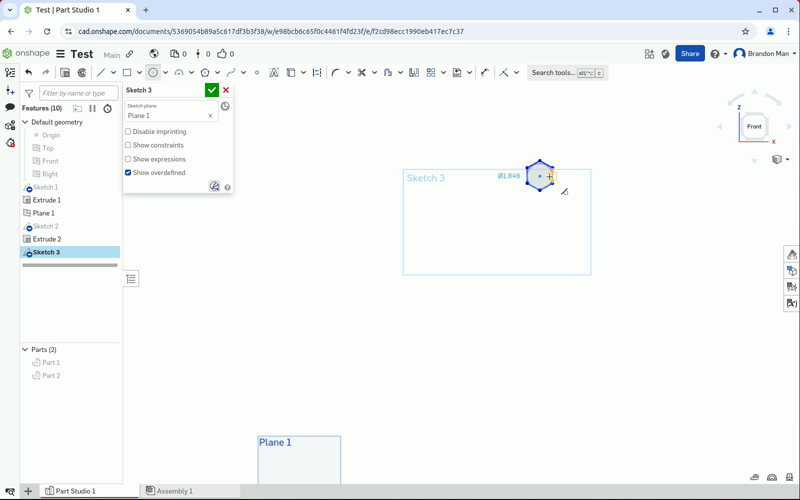
scroll(6)
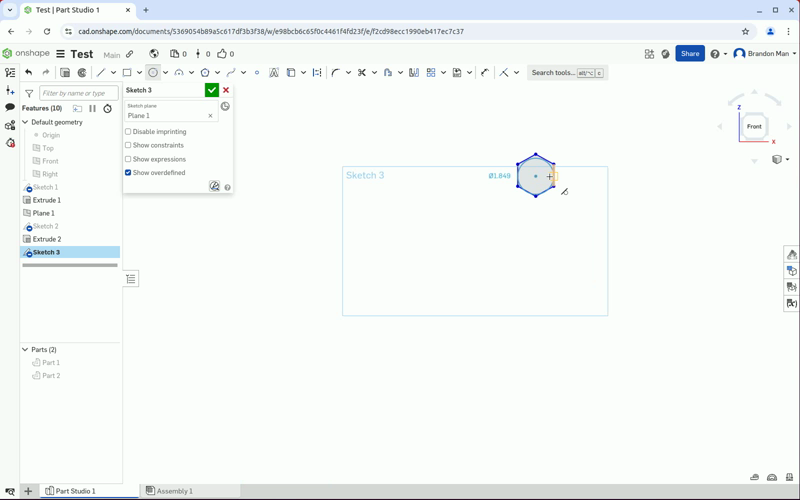
scroll(6)
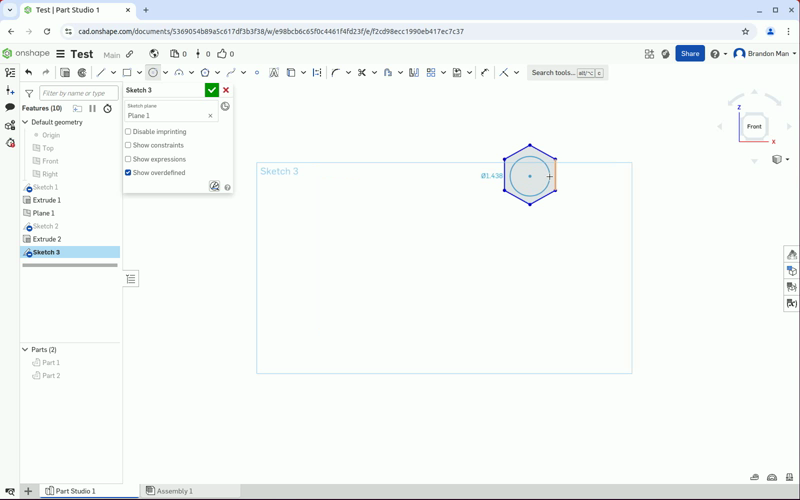
scroll(6)
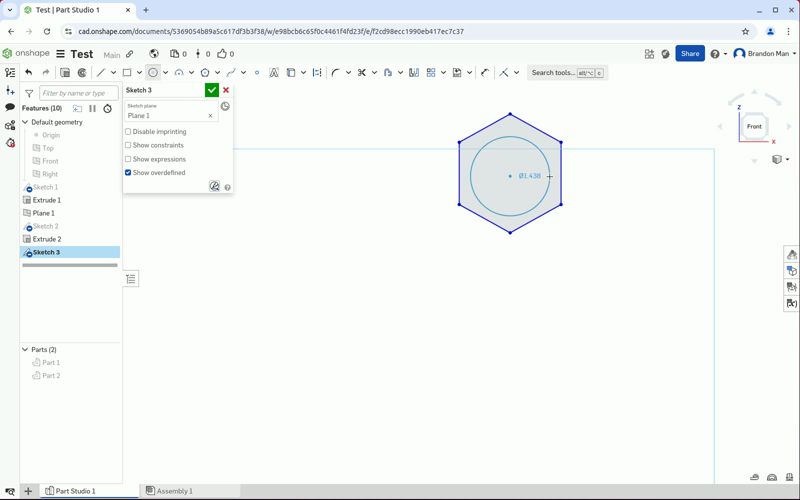
click(549, 176)
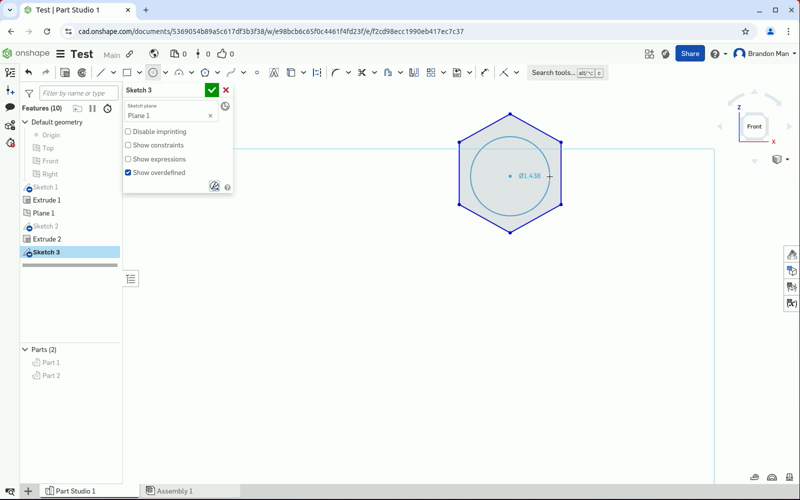
scroll(-6)
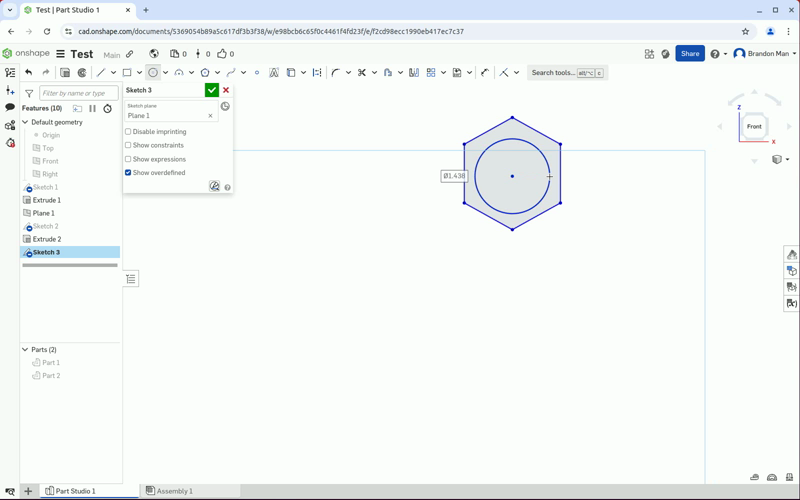
scroll(-6)
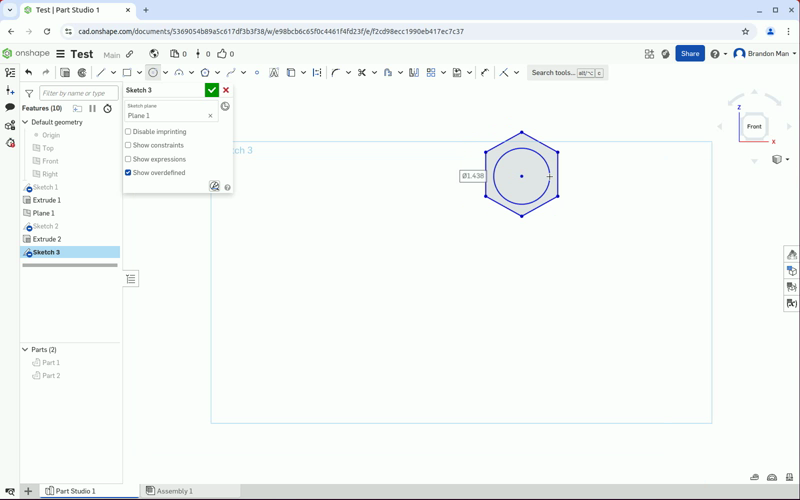
scroll(-6)
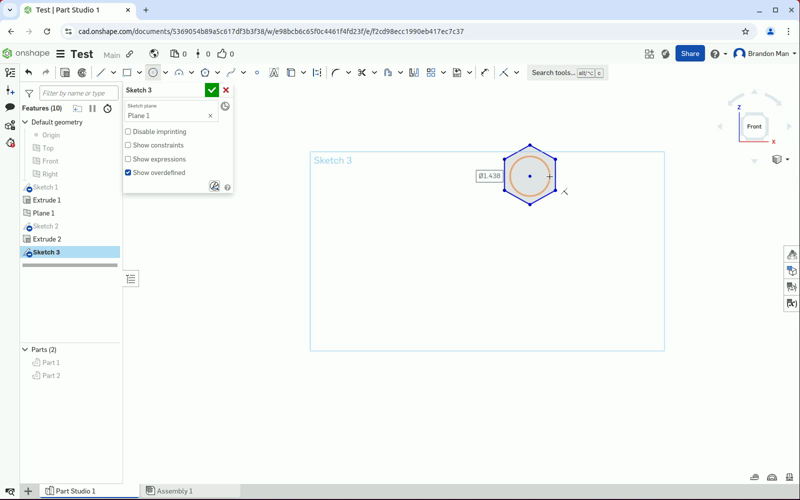
scroll(-6)
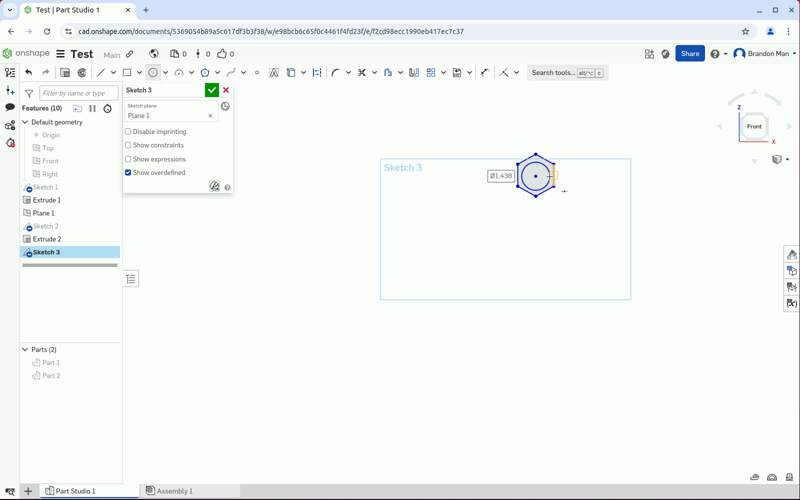
scroll(-6)
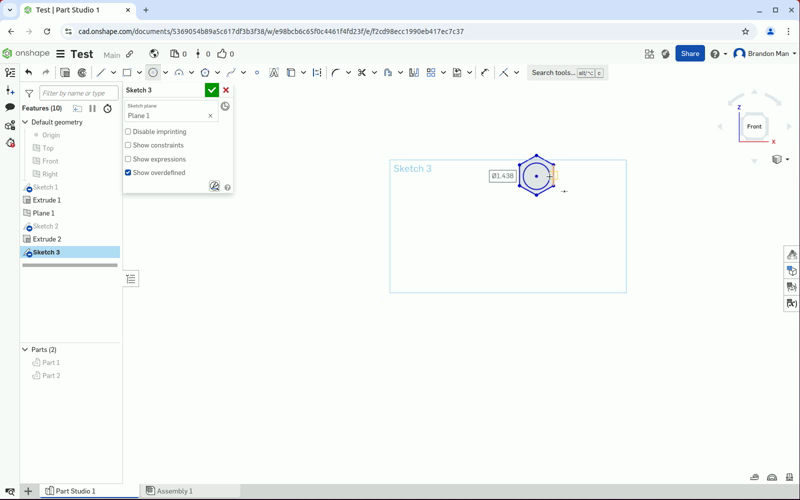
scroll(-6)
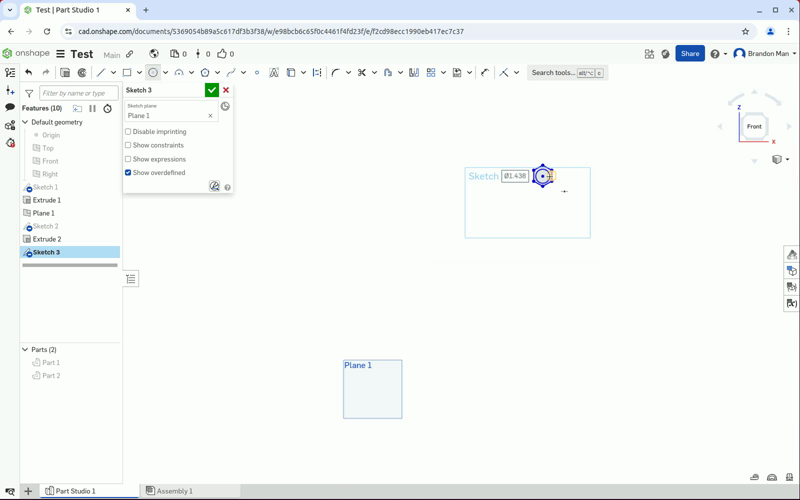
scroll(-6)
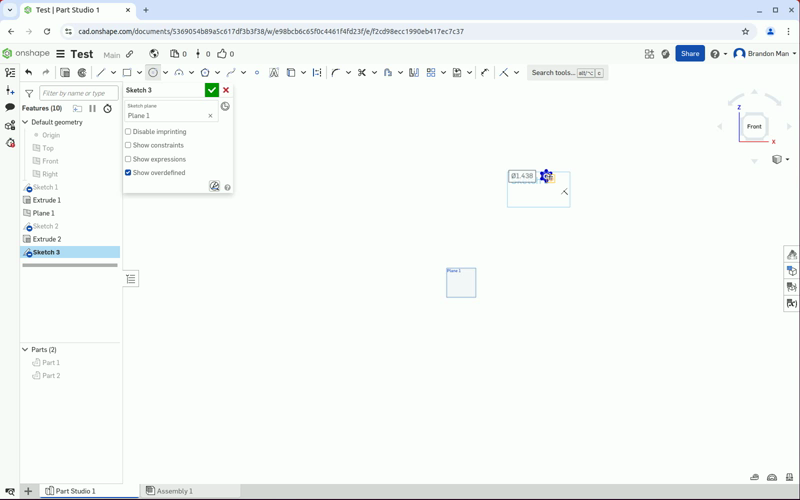
key(esc)
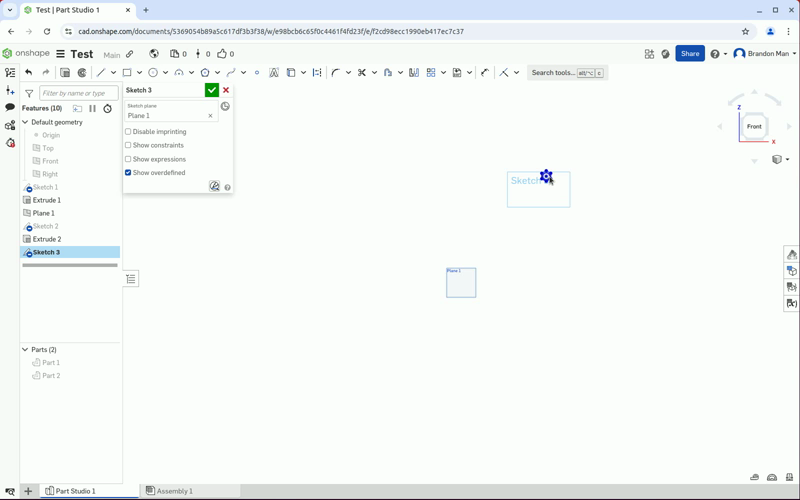
mouse_move(548, 172)
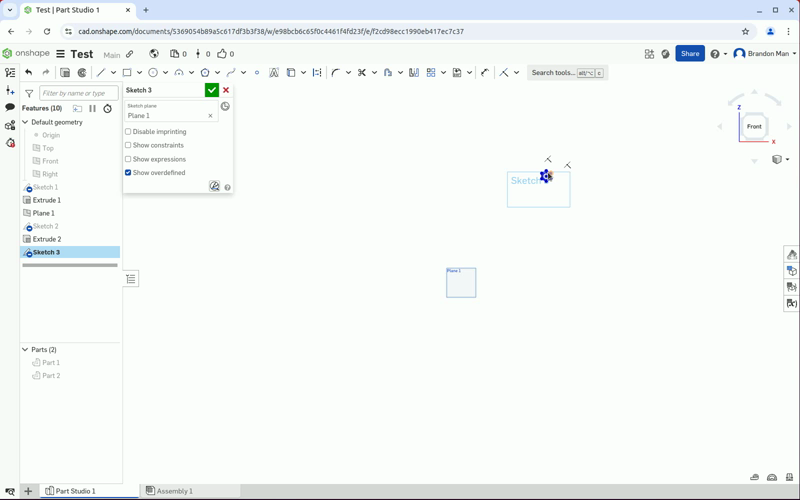
scroll(6)
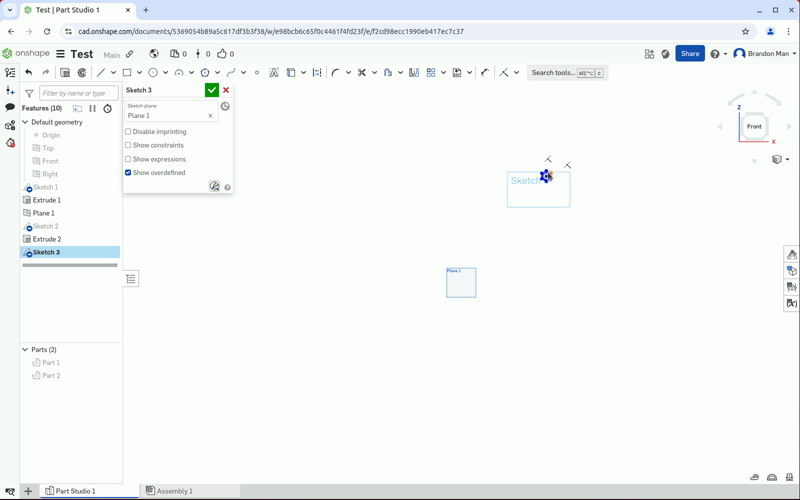
scroll(6)
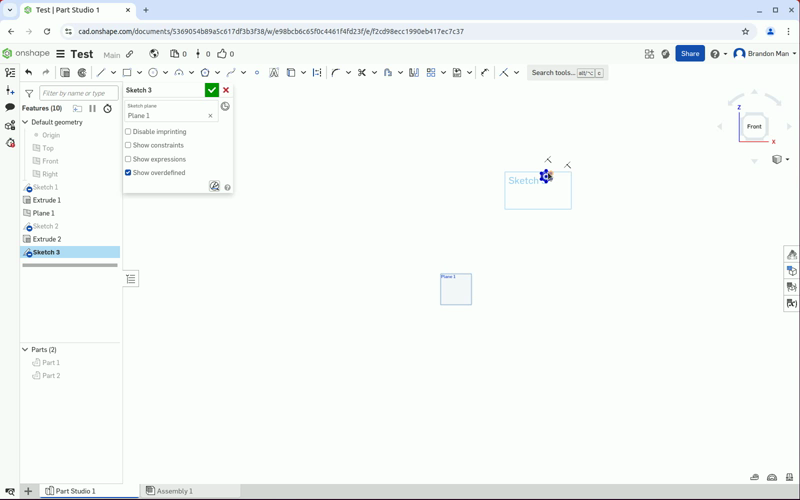
scroll(6)
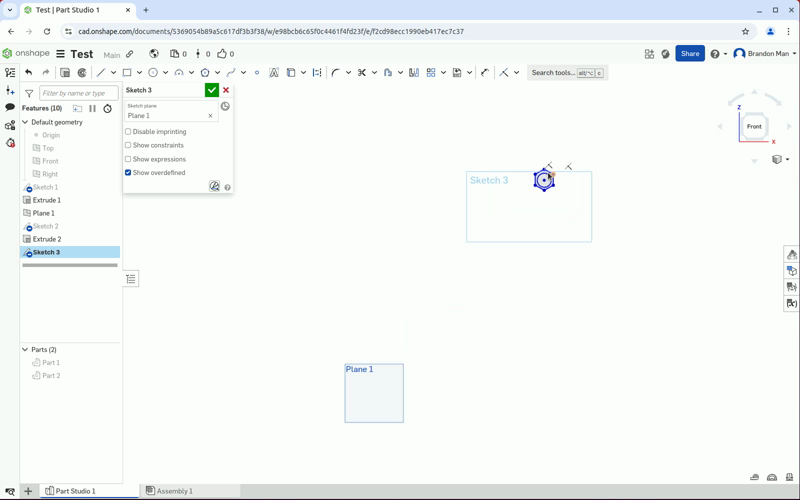
scroll(6)
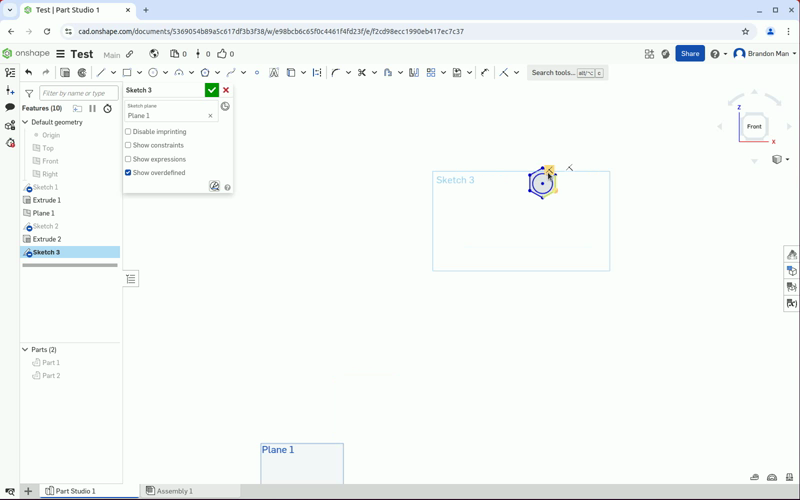
scroll(6)
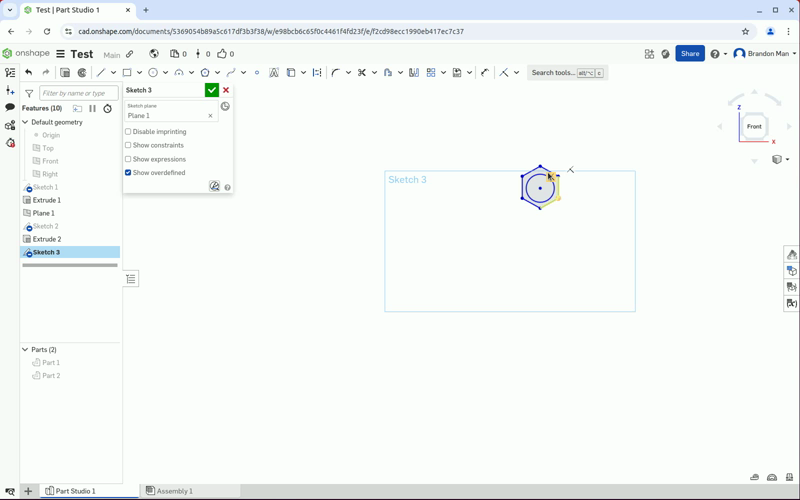
scroll(6)
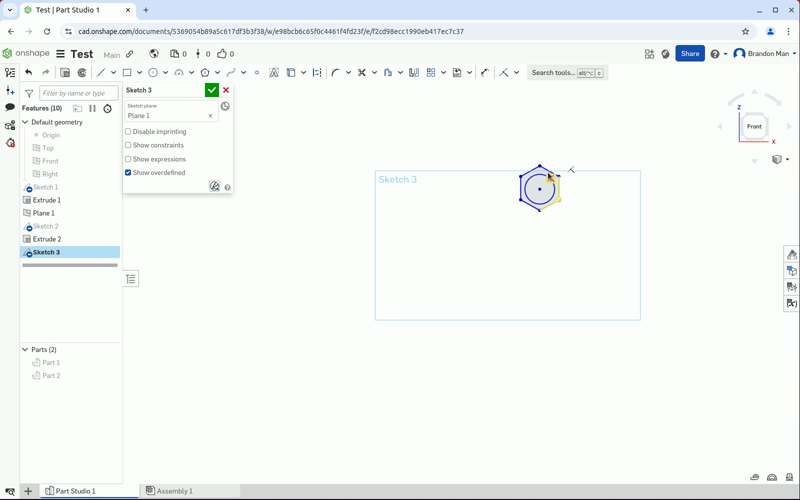
scroll(6)
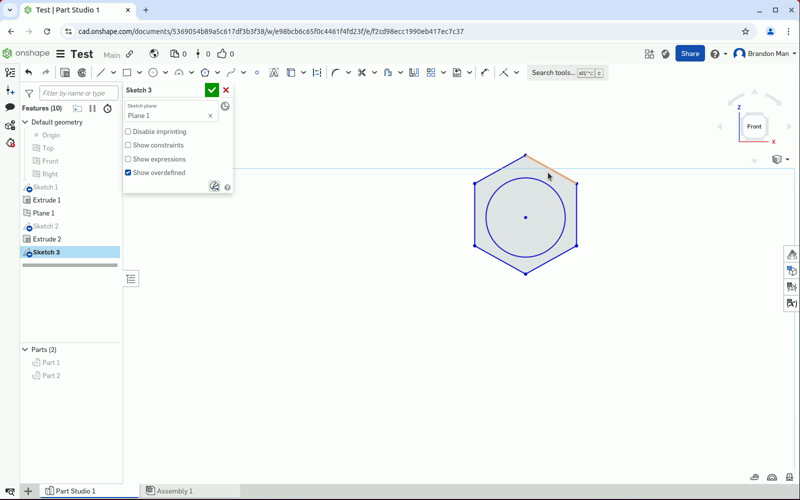
click(548, 172)
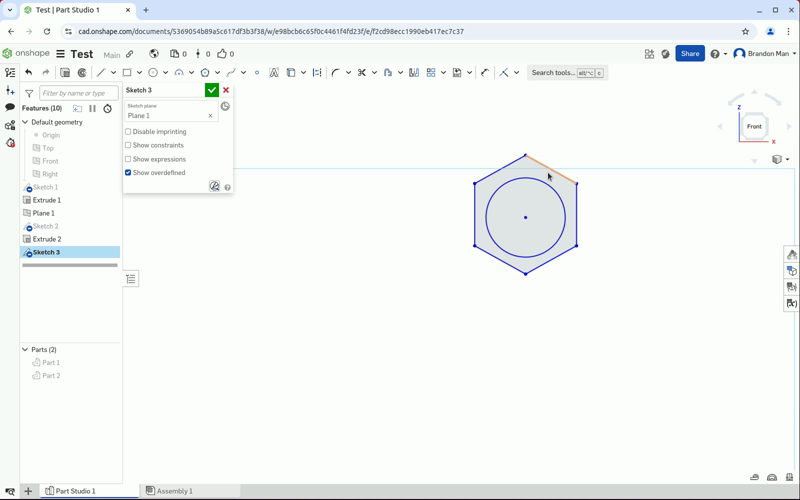
scroll(-6)
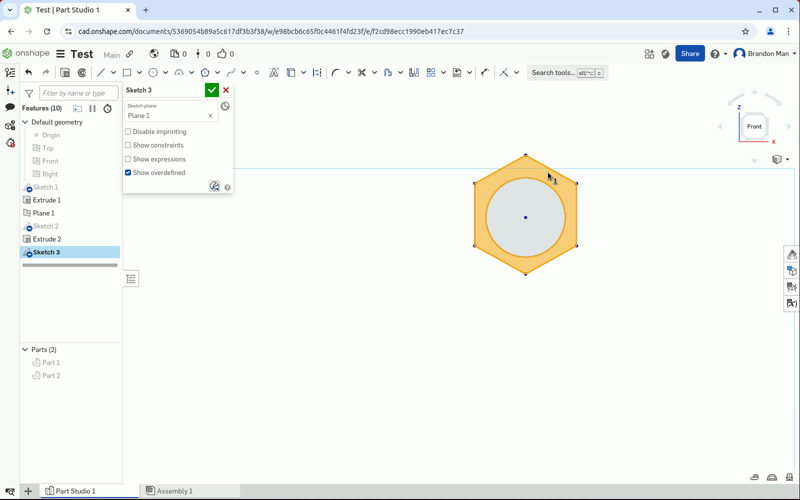
scroll(-6)
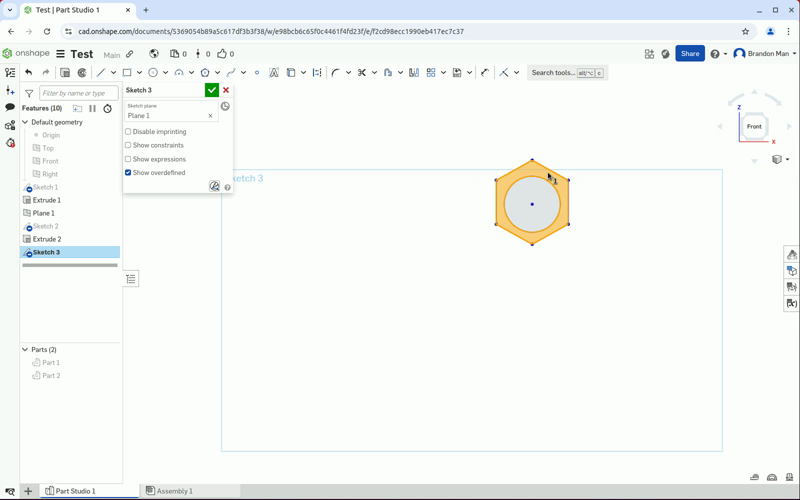
scroll(-6)
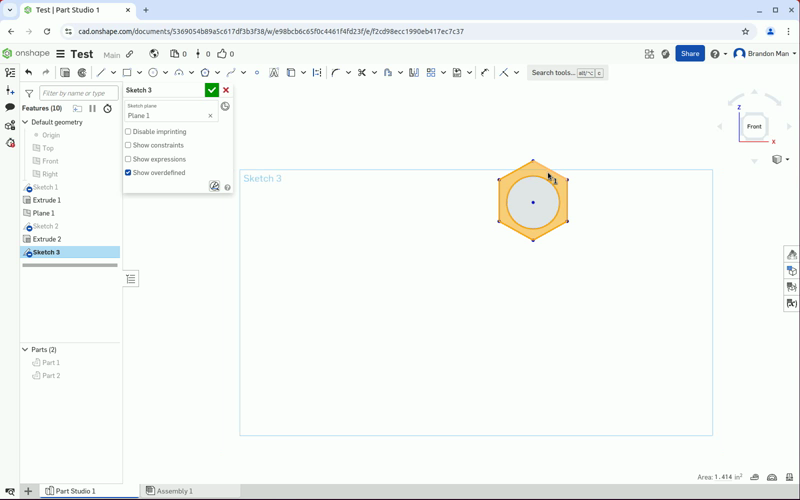
scroll(-6)
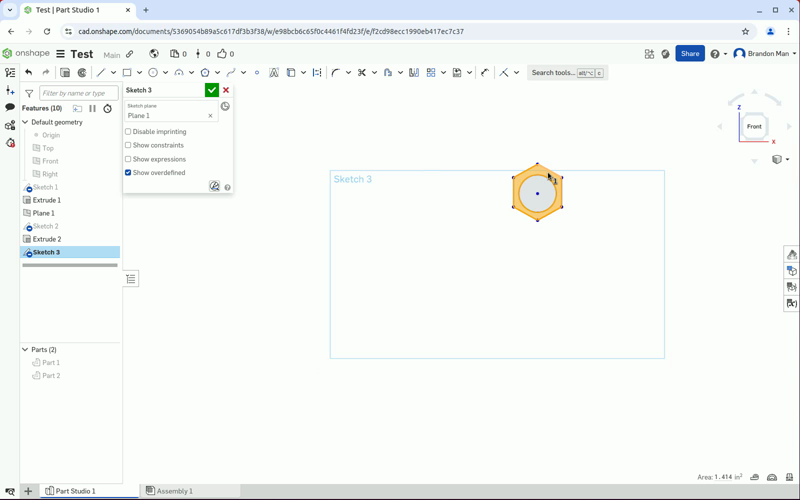
scroll(-6)
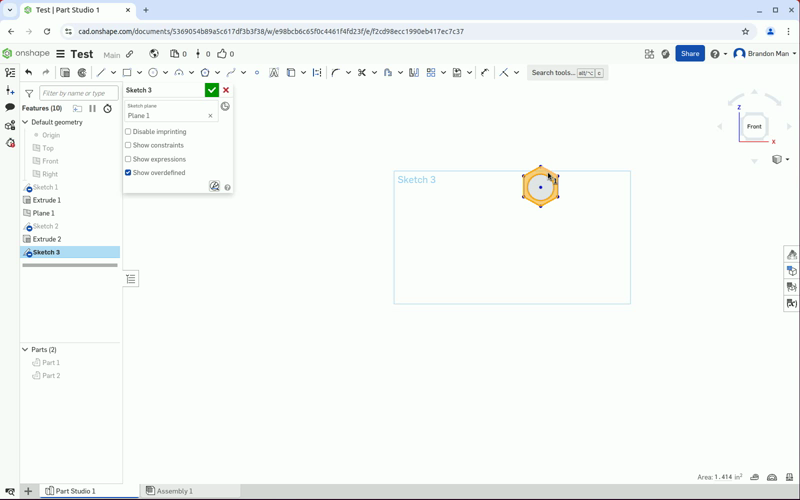
scroll(-6)
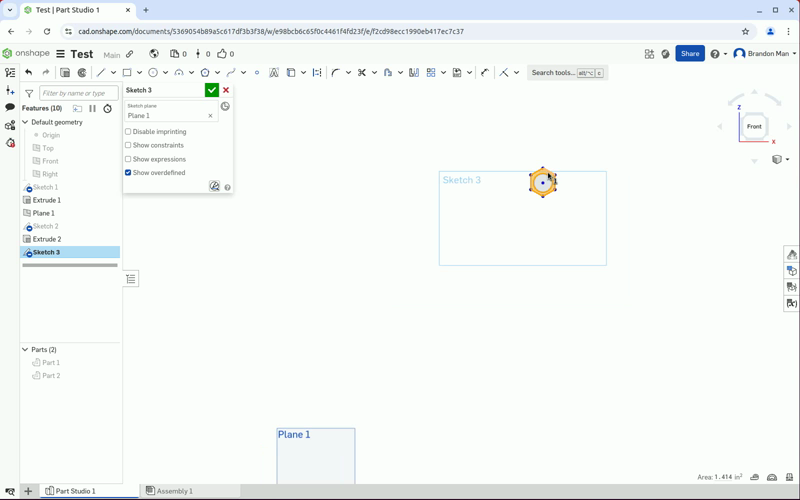
scroll(-6)
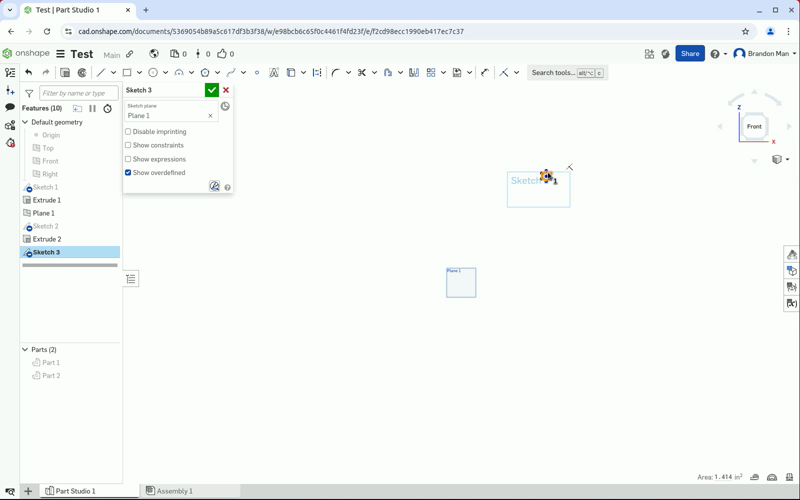
mouse_move(73, 352)
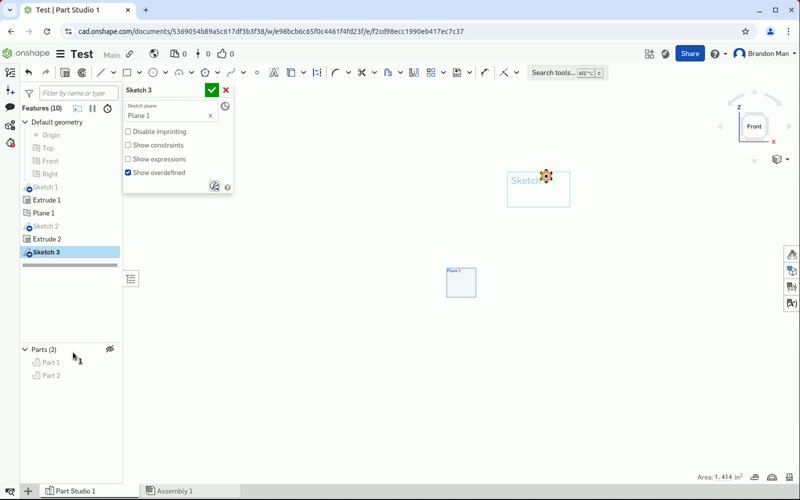
key(shift+y)
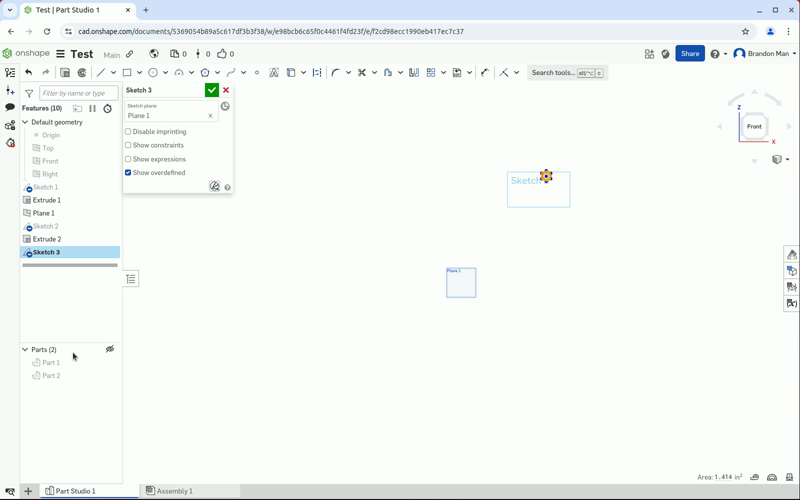
key(shift+e)
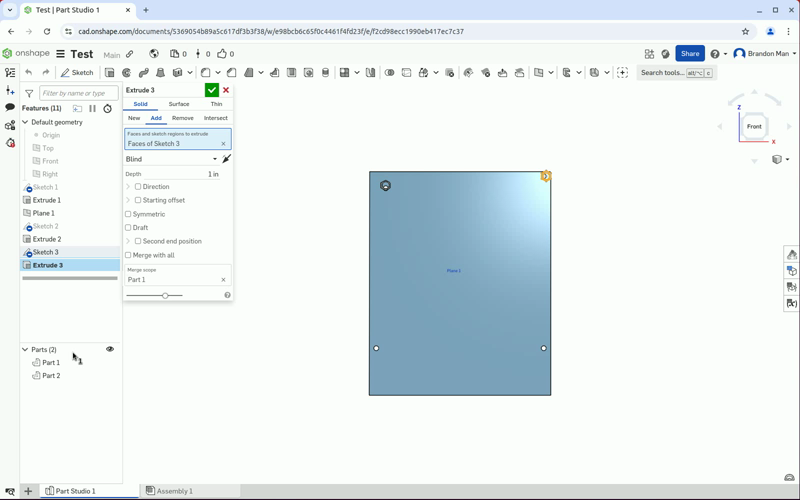
mouse_move(143, 106)
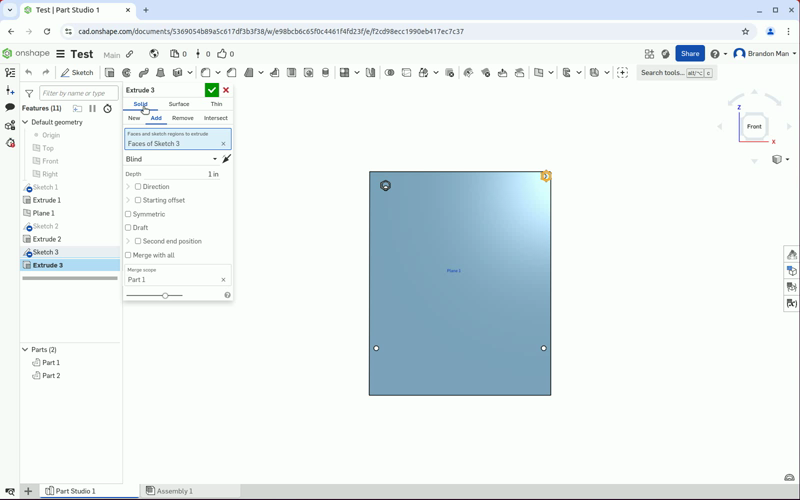
click(143, 106)
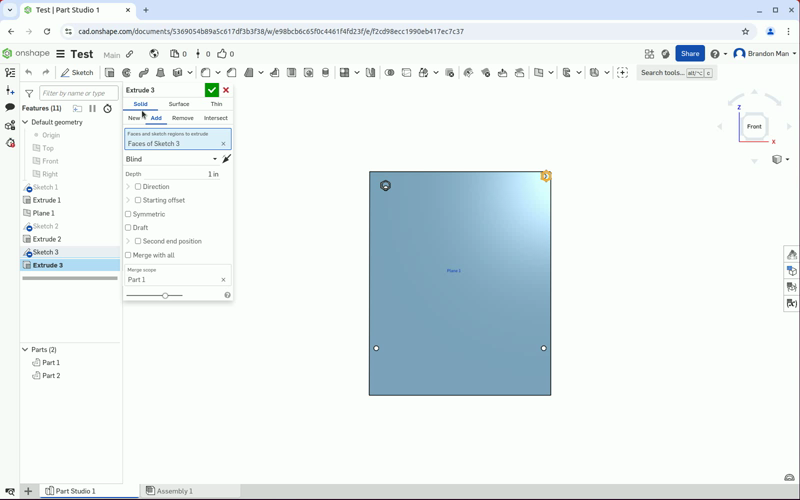
mouse_move(137, 120)
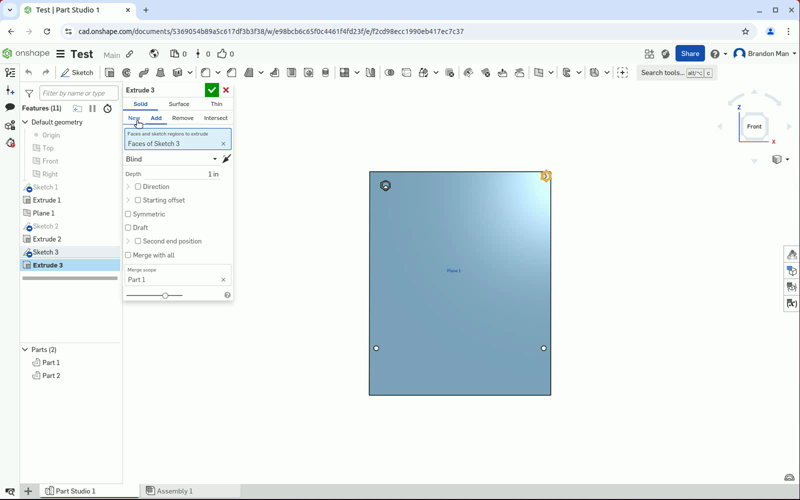
click(137, 120)
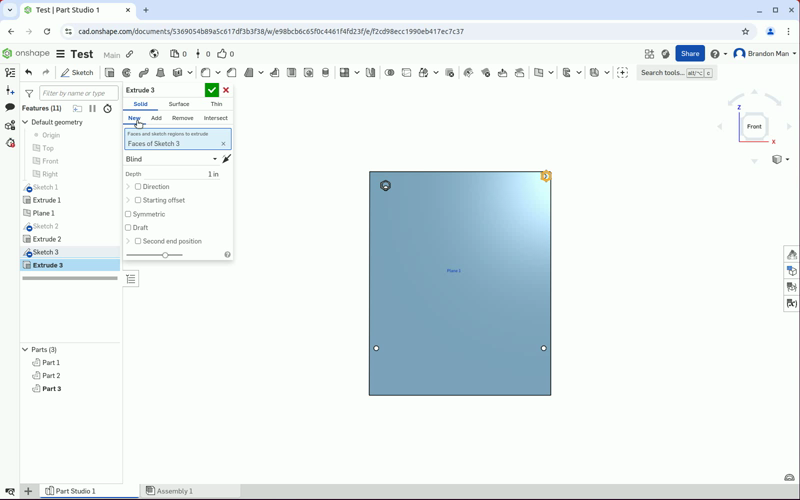
key(tab, 4)
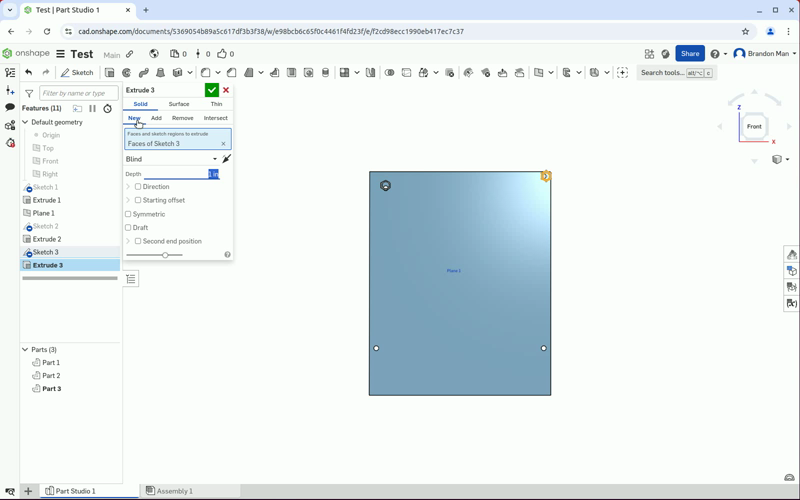
text(3.611)
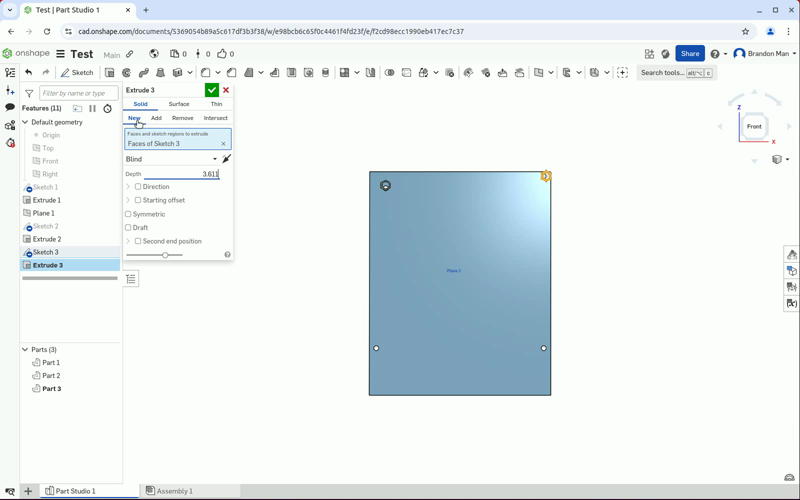
key(enter)
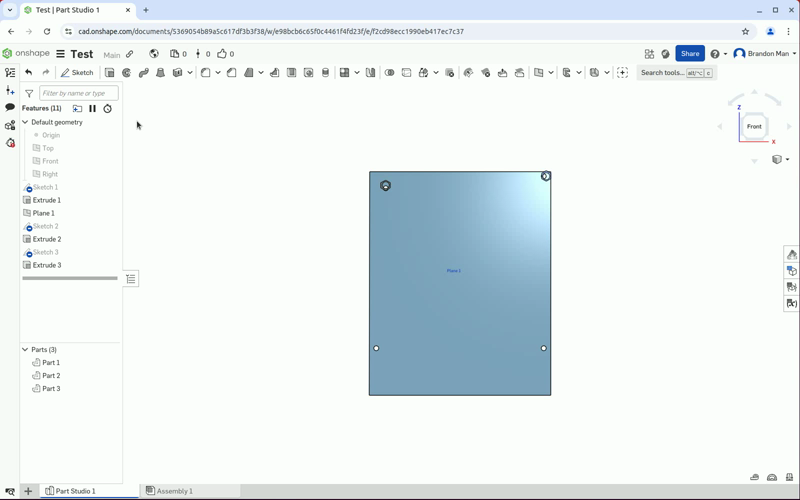
key(shift+h)
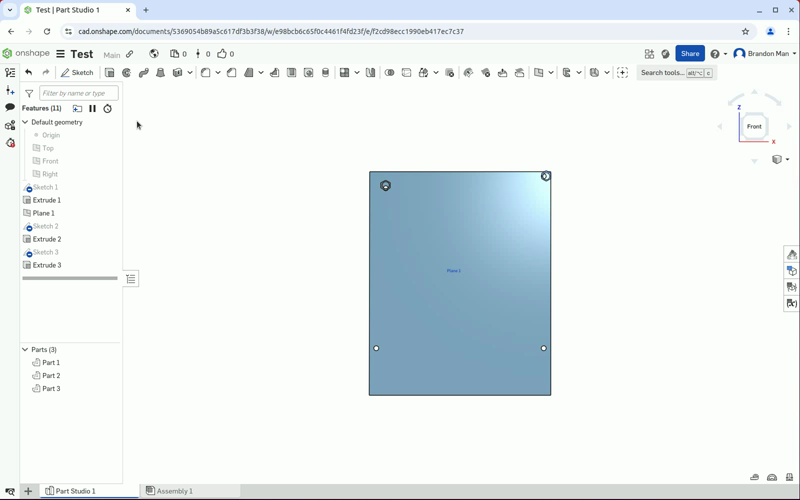
key(shift+h)
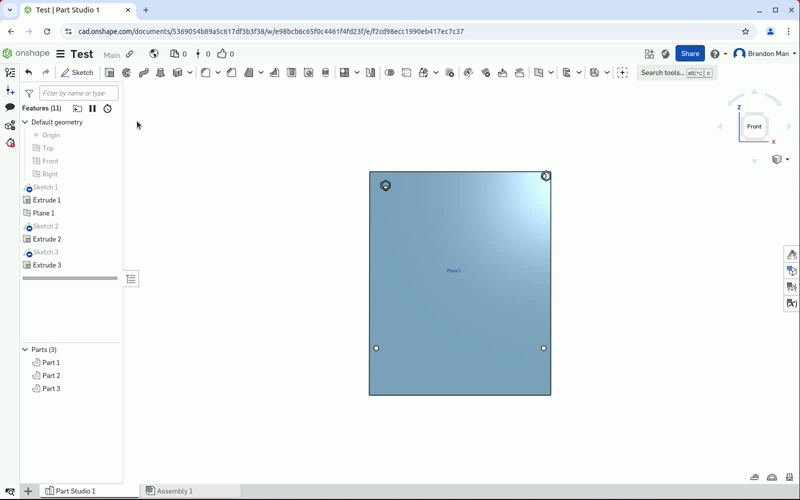
mouse_move(73, 189)
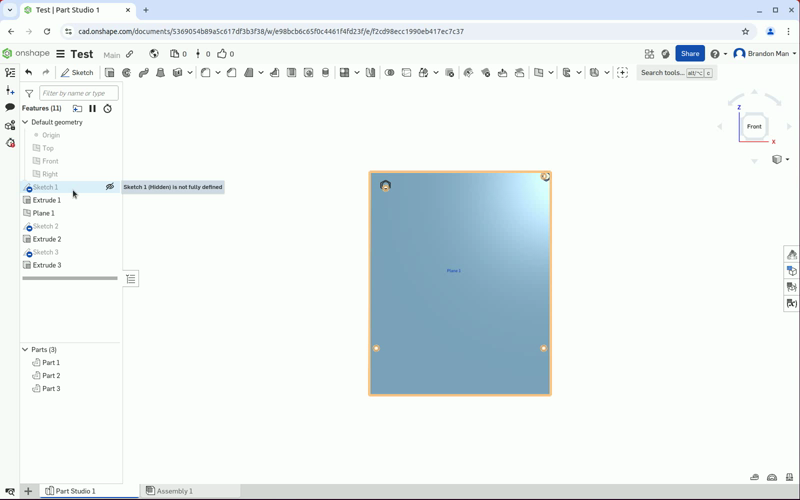
click(73, 189)
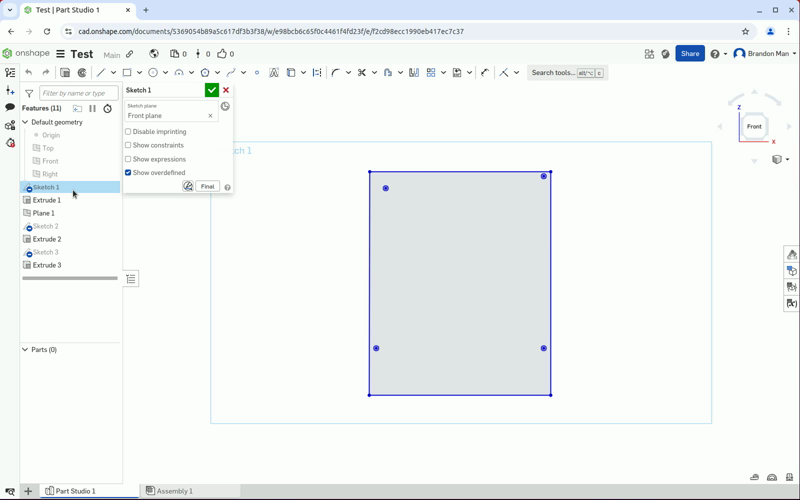
mouse_move(229, 92)
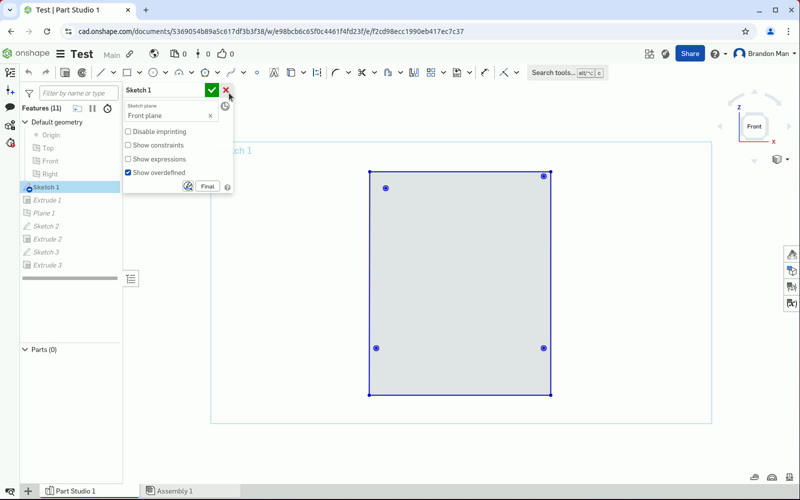
click(229, 92)
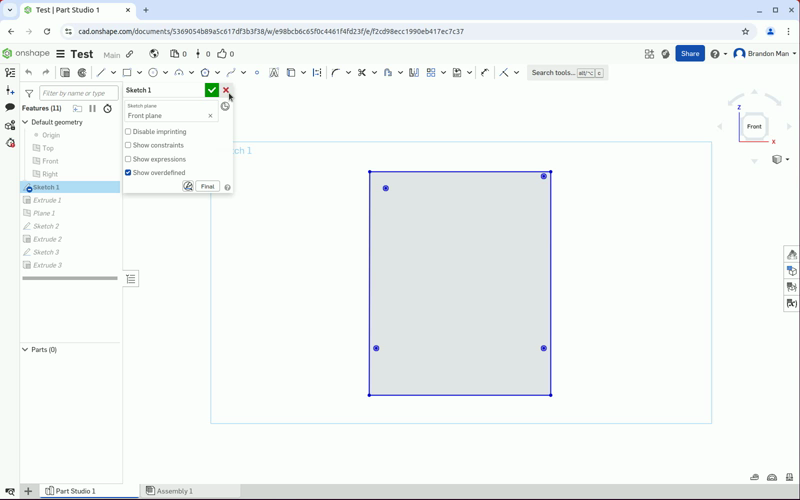
key(shift+s)
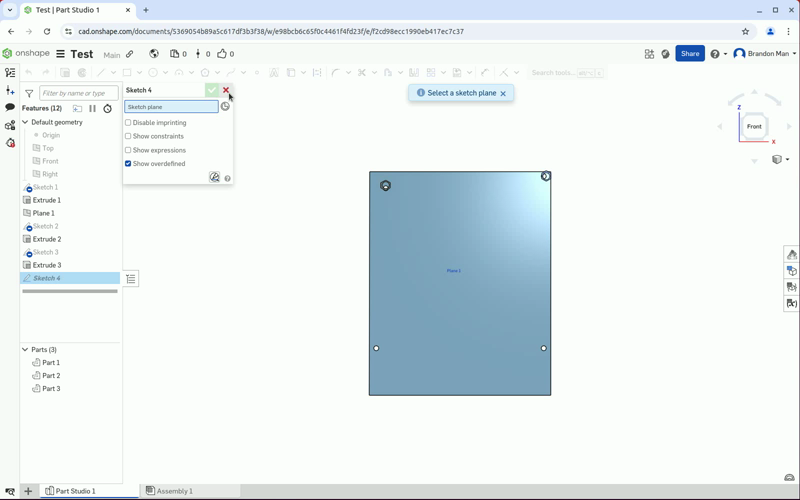
mouse_move(73, 215)
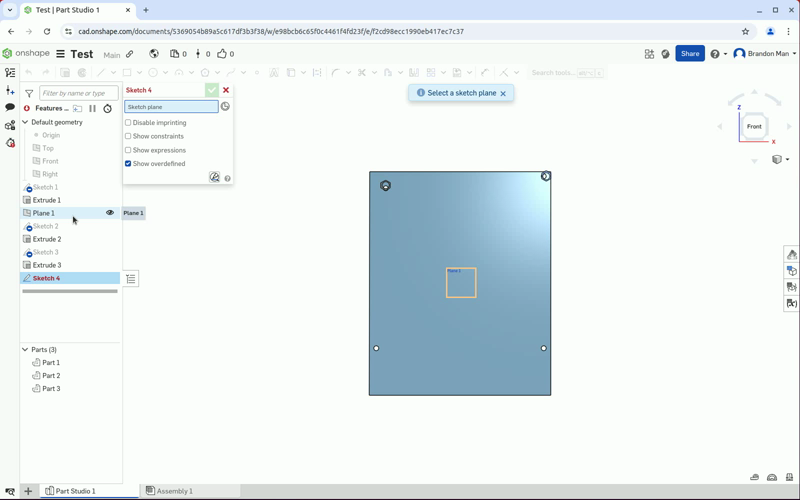
click(73, 215)
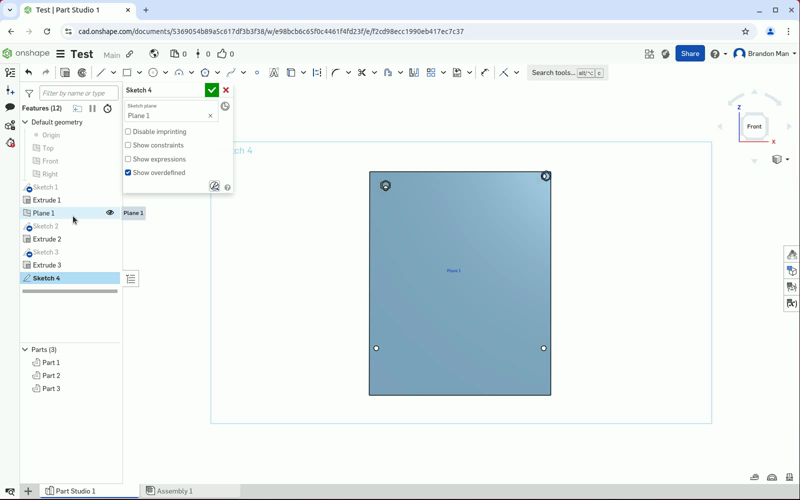
mouse_move(73, 352)
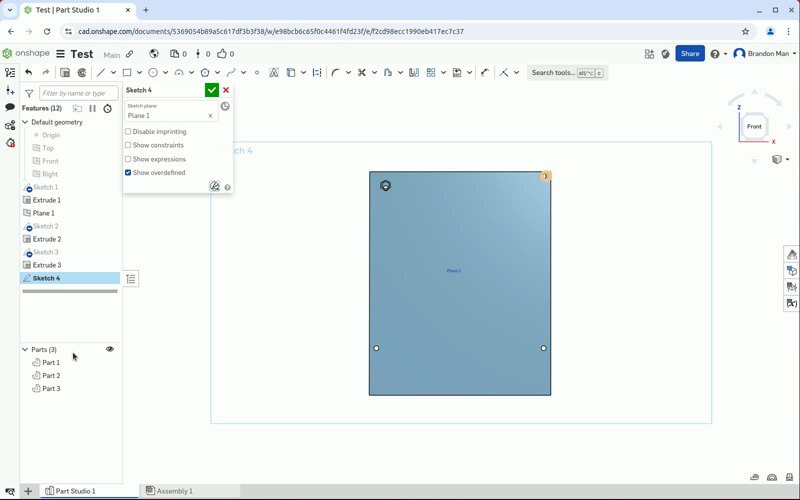
key(y)
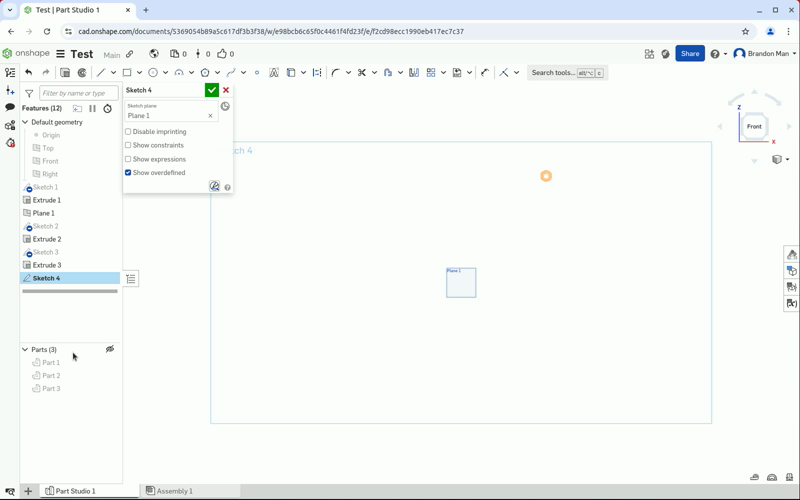
key(l)
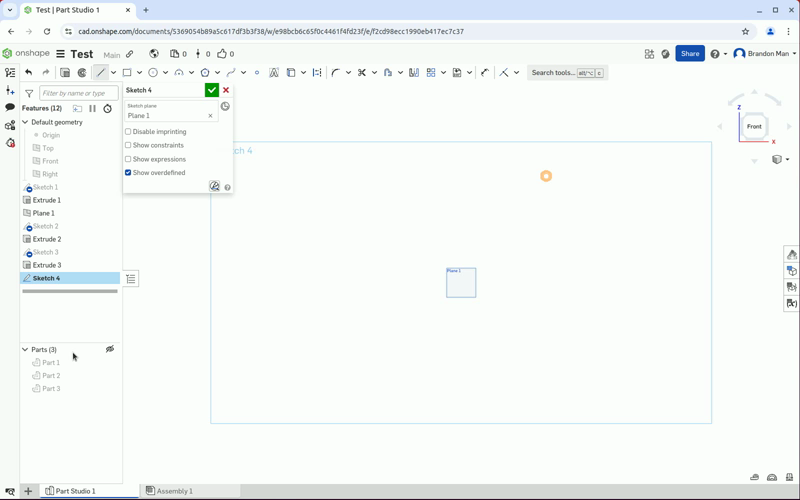
key_down(shift)
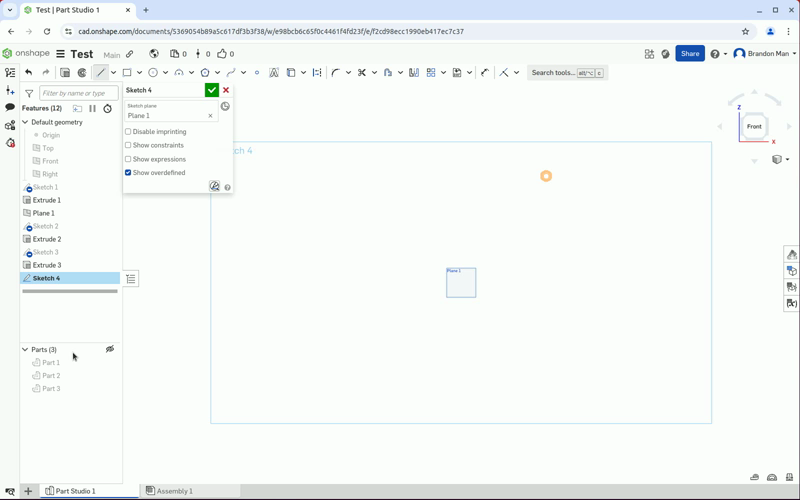
mouse_move(372, 349)
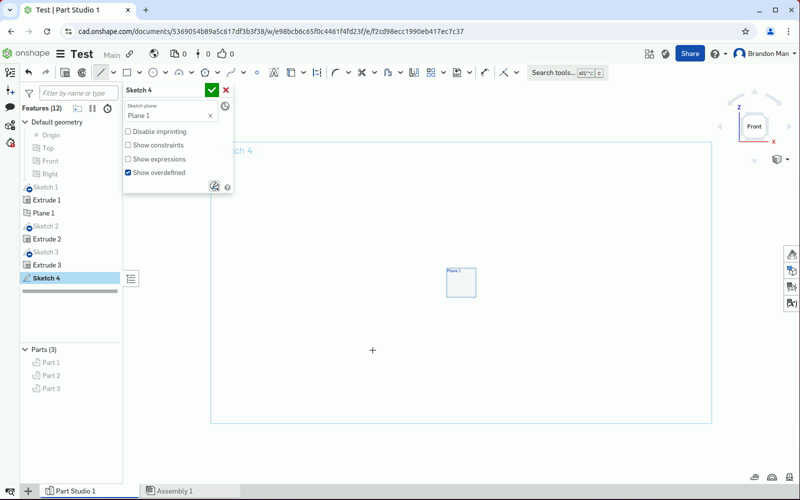
click(372, 349)
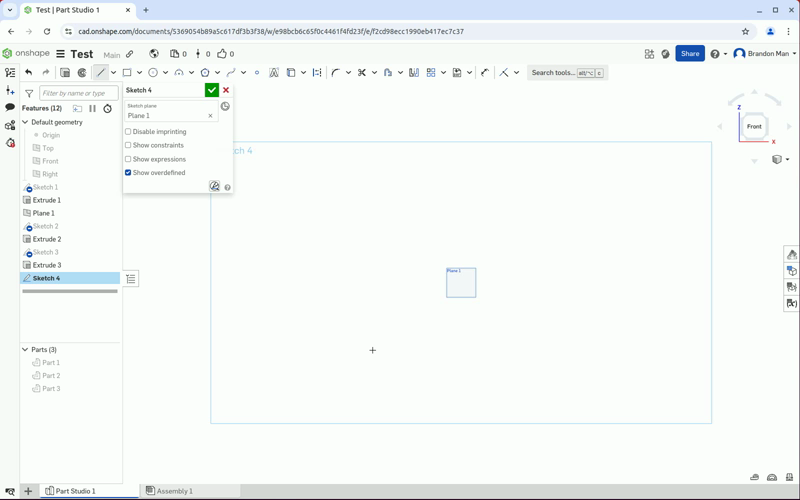
key_up(shift)
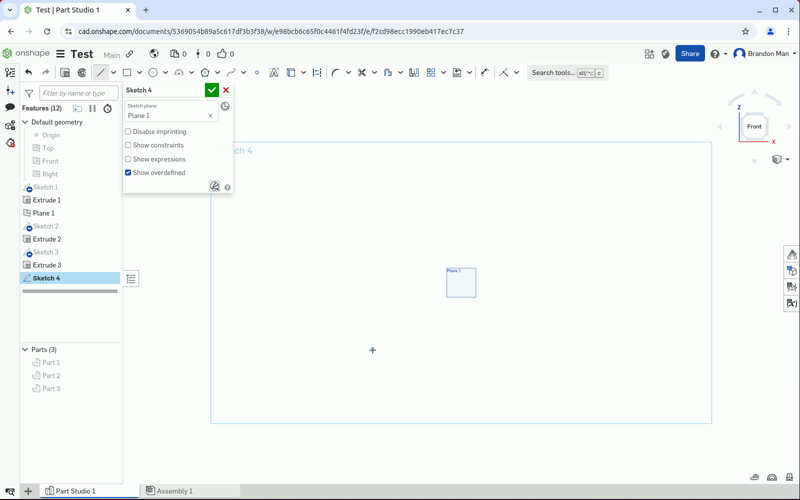
key_down(shift)
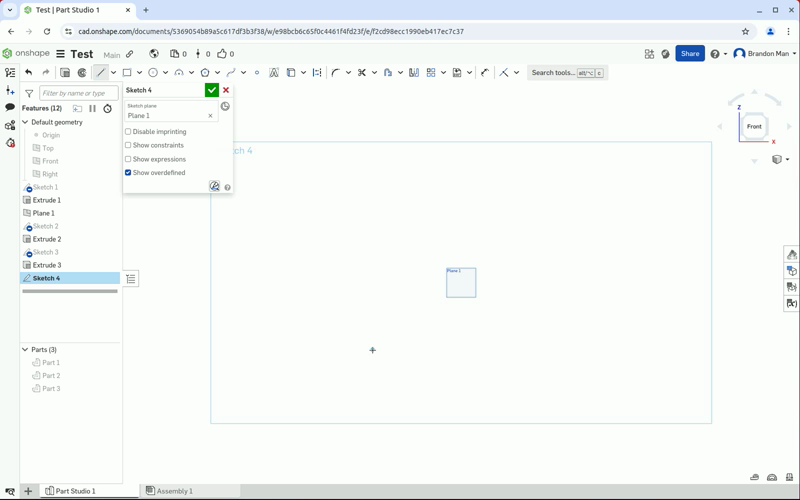
mouse_move(402, 349)
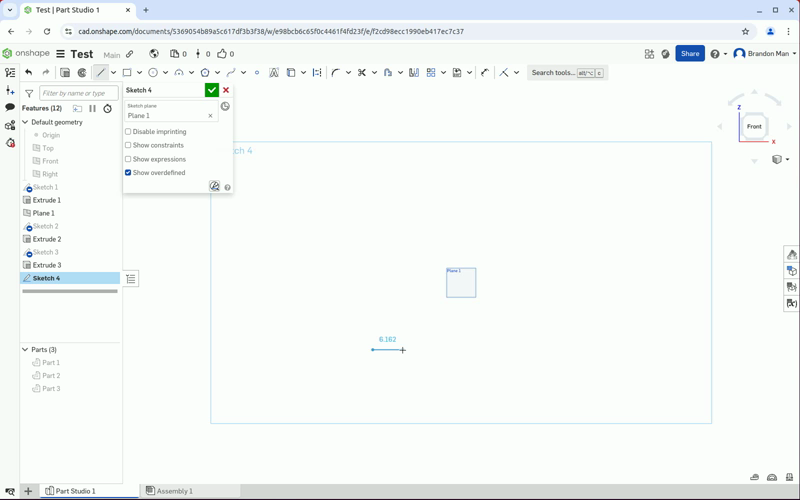
mouse_move(377, 352)
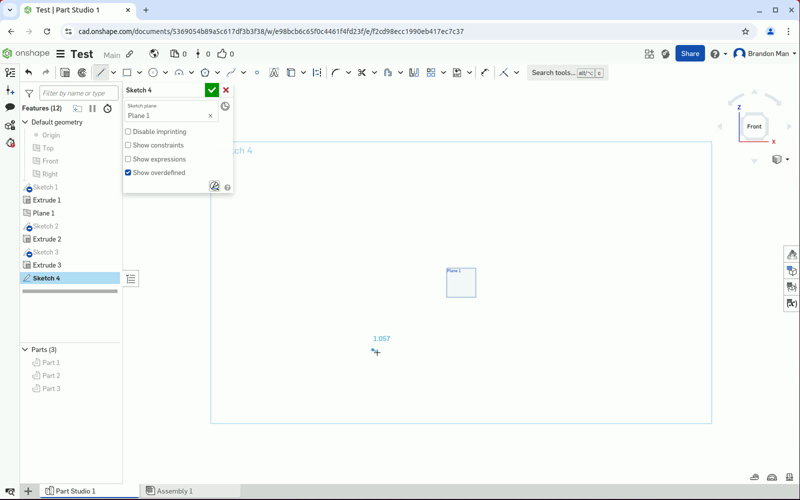
scroll(6)
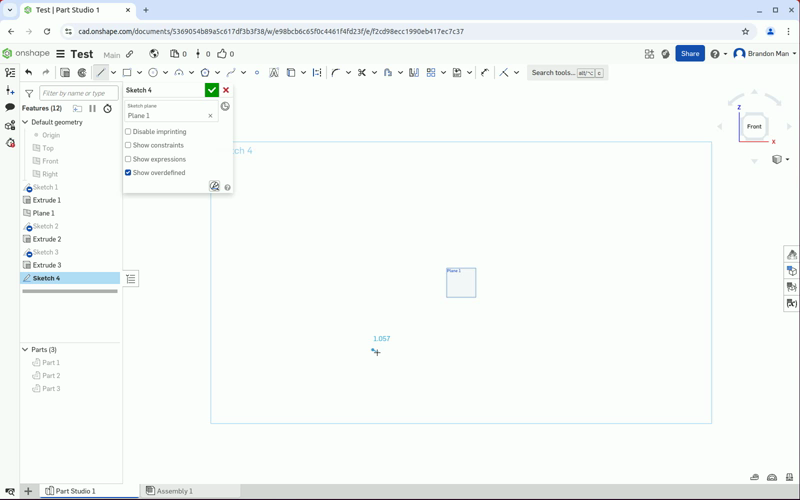
scroll(6)
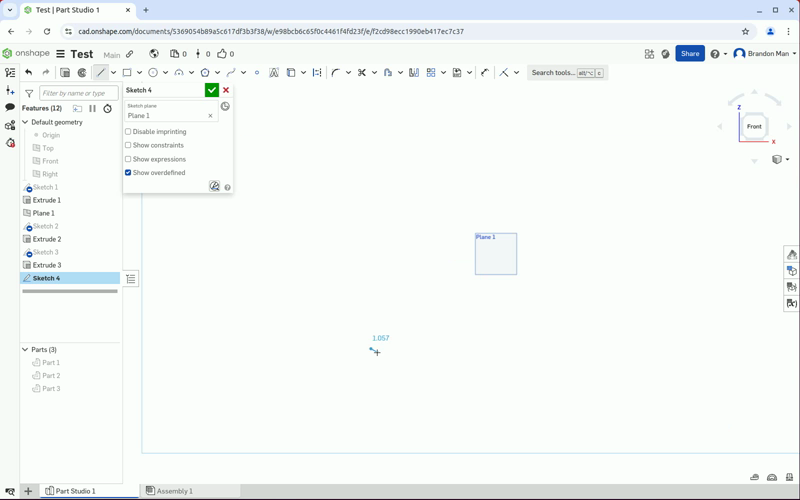
scroll(6)
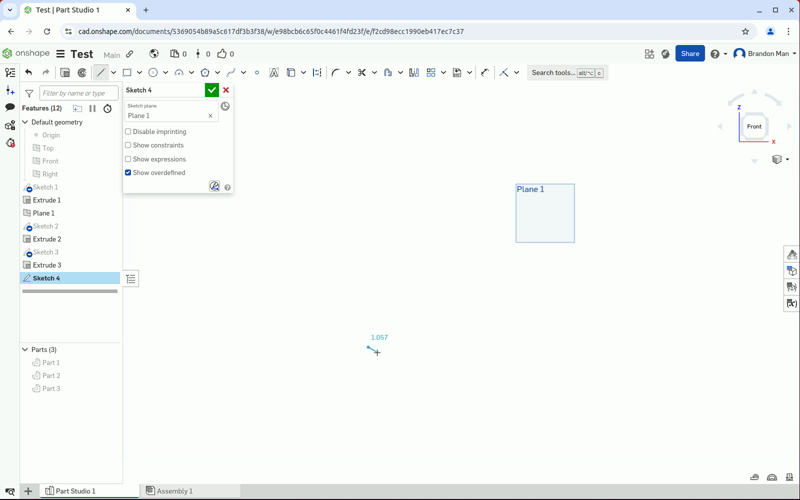
scroll(6)
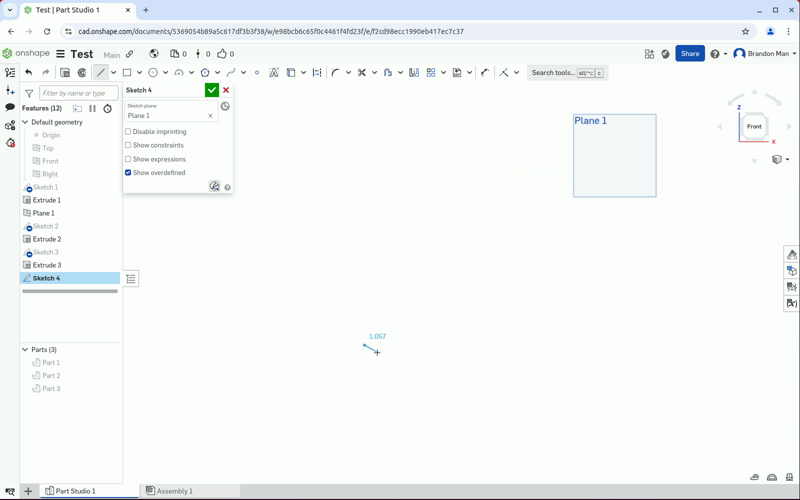
scroll(6)
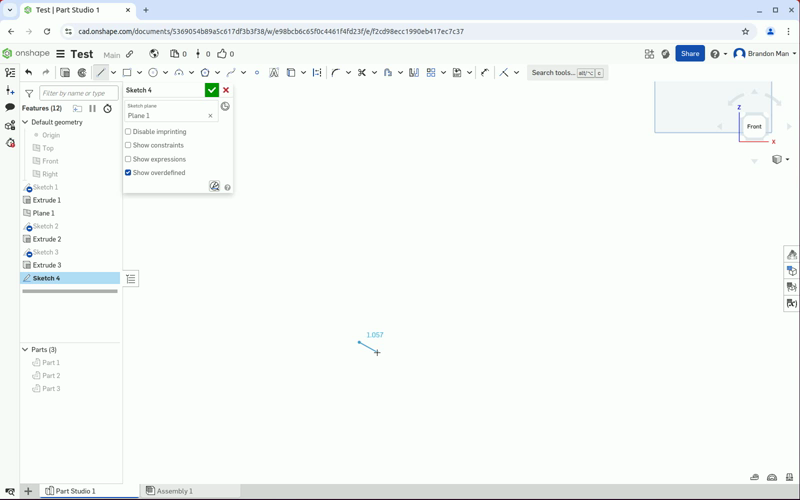
scroll(6)
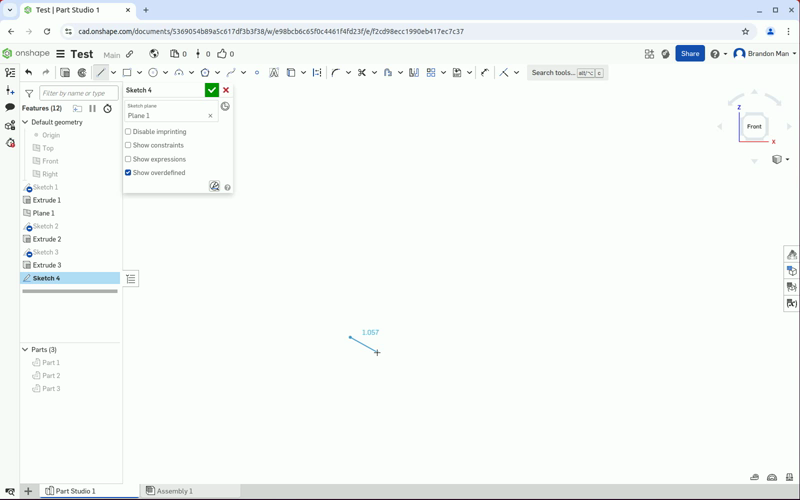
scroll(6)
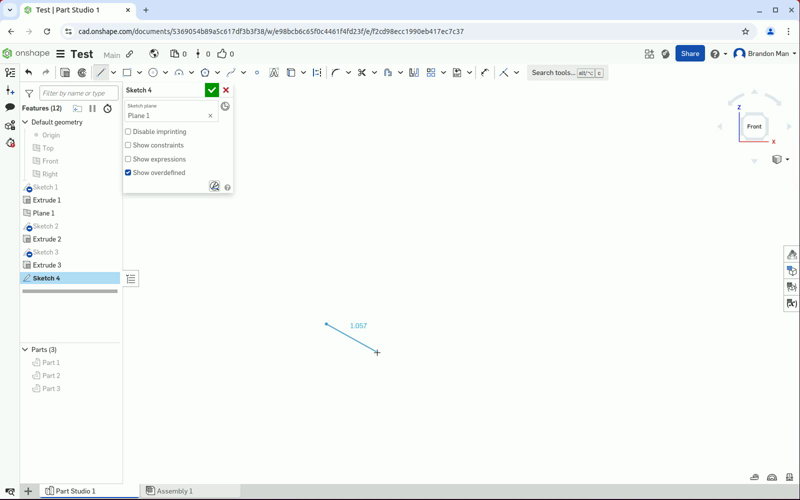
click(377, 352)
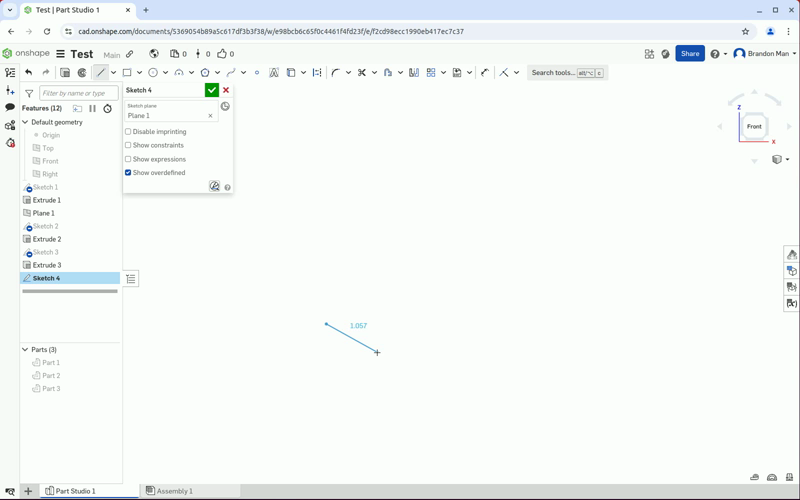
scroll(-6)
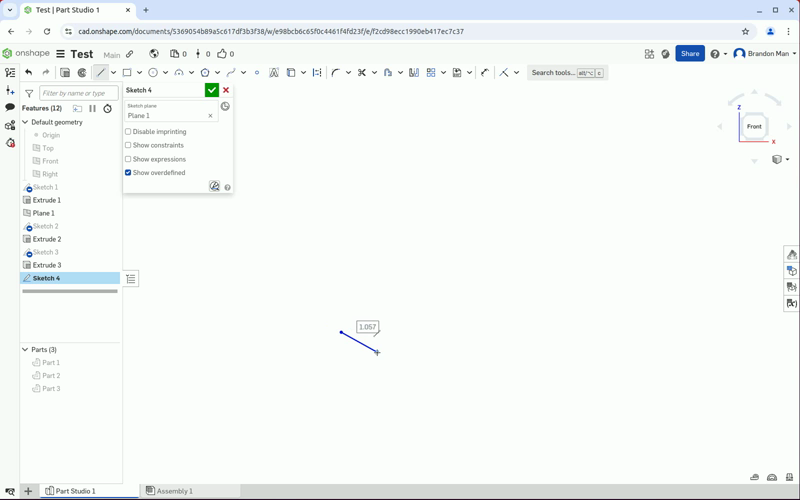
scroll(-6)
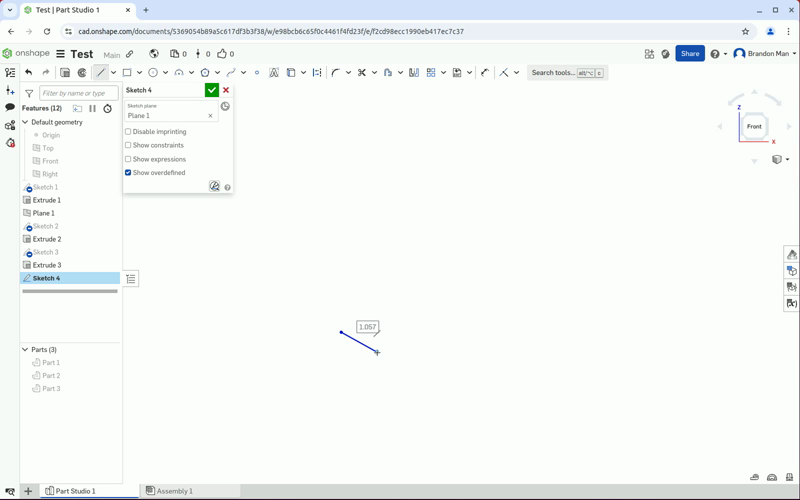
scroll(-6)
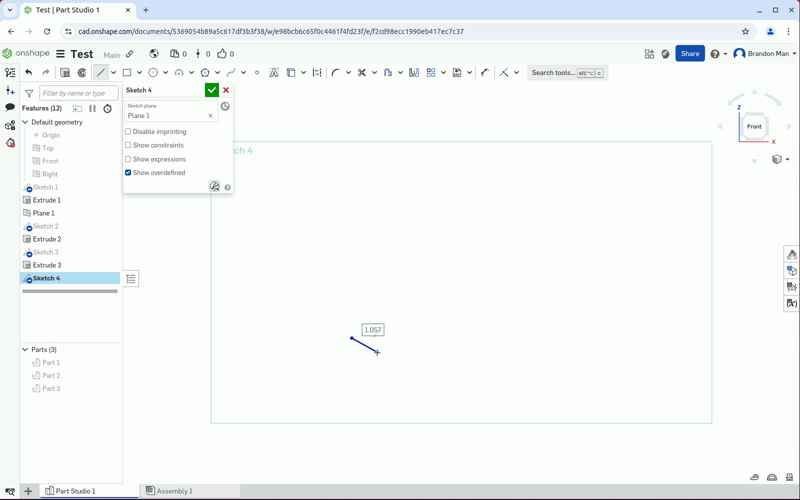
scroll(-6)
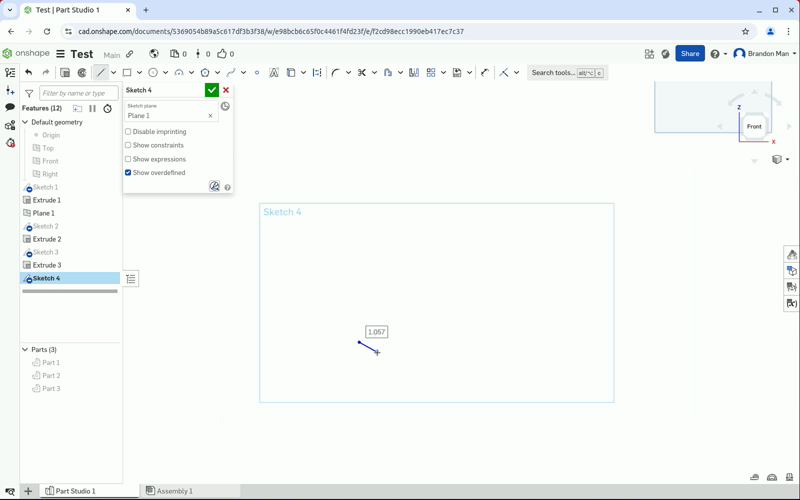
scroll(-6)
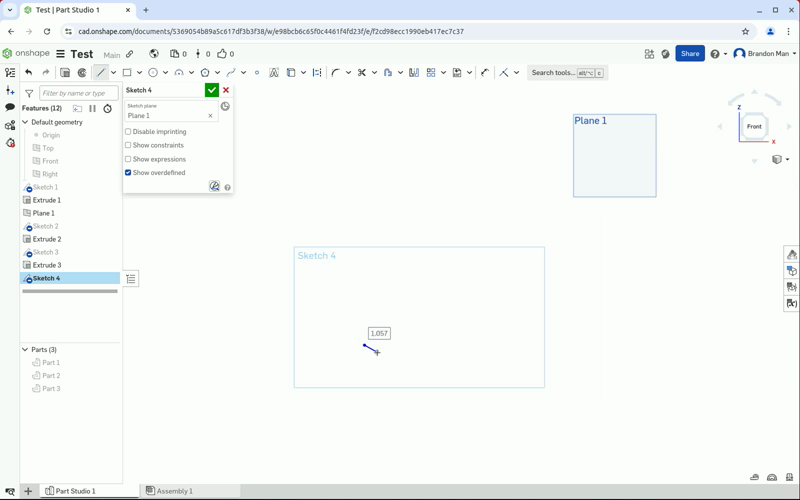
scroll(-6)
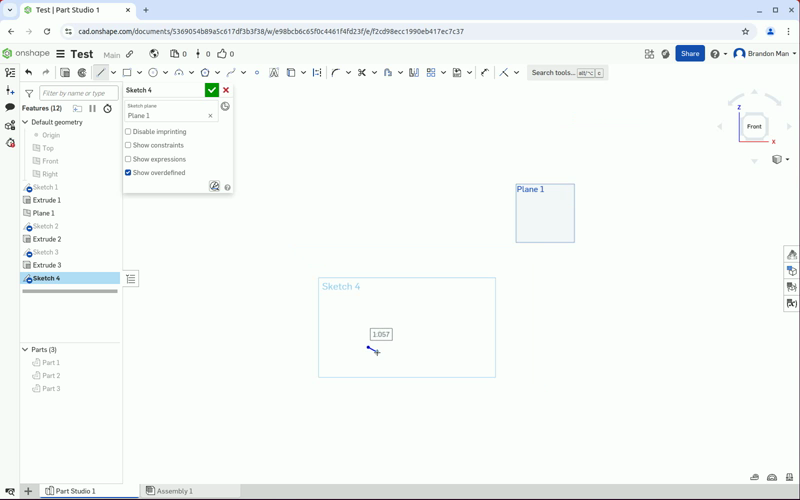
scroll(-6)
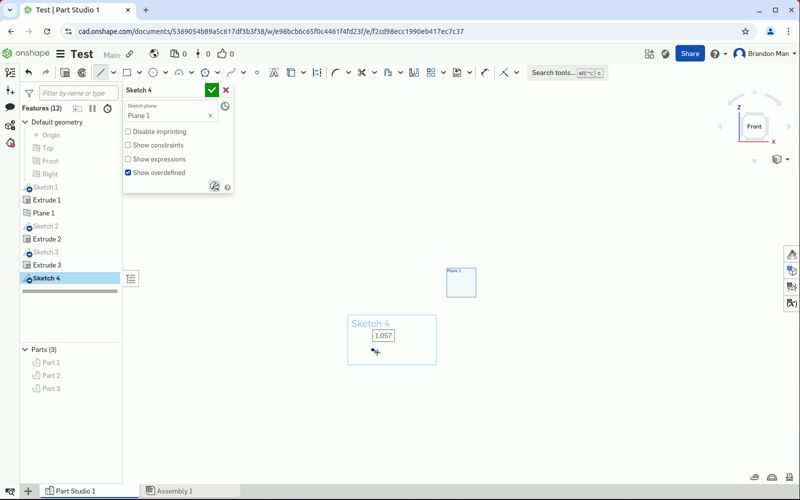
key_up(shift)
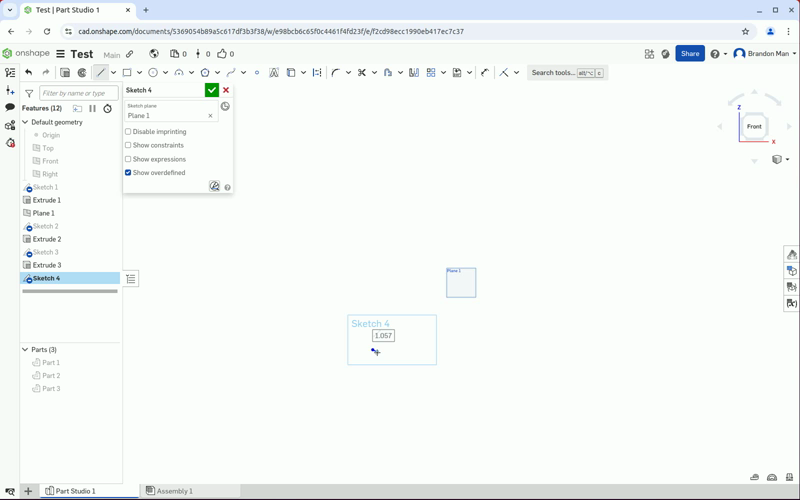
key_down(shift)
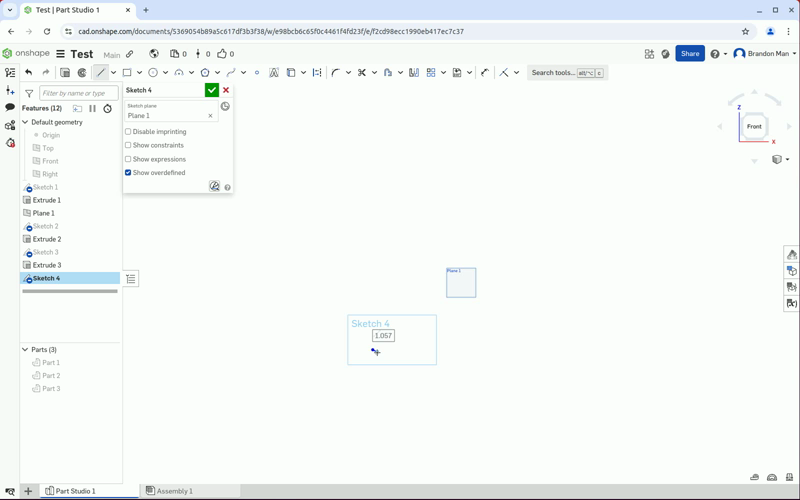
mouse_move(407, 352)
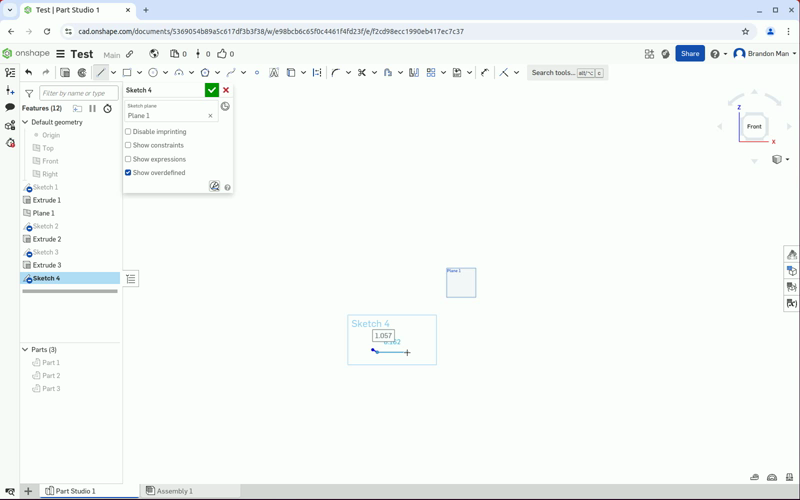
mouse_move(382, 349)
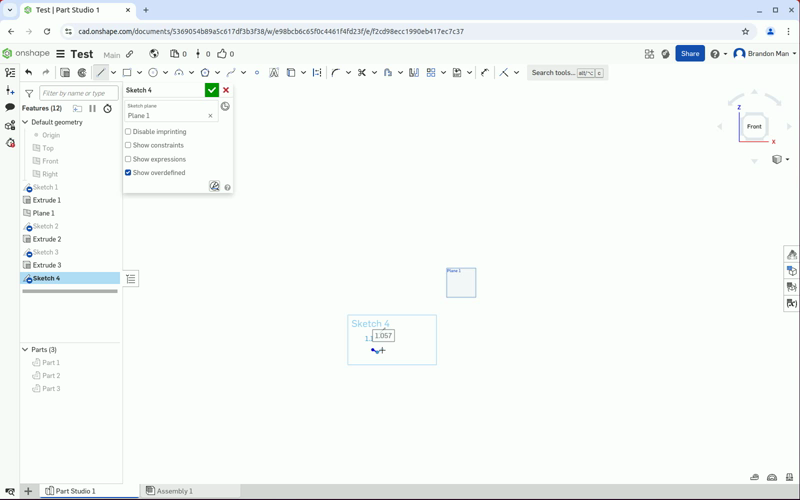
scroll(6)
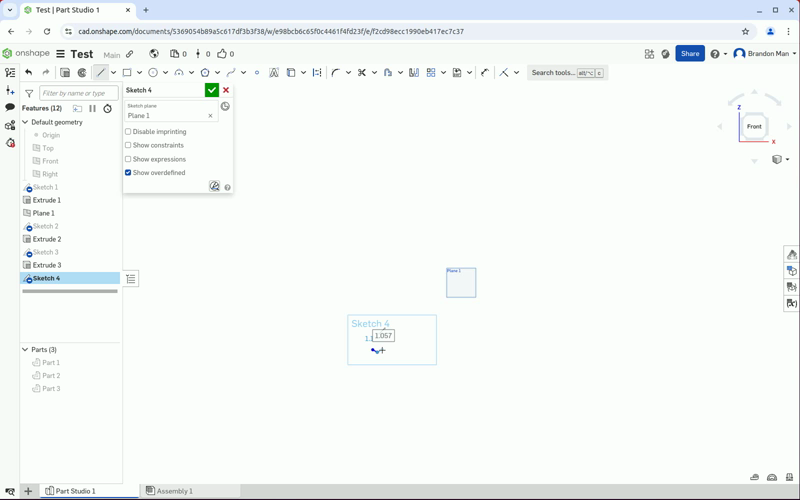
scroll(6)
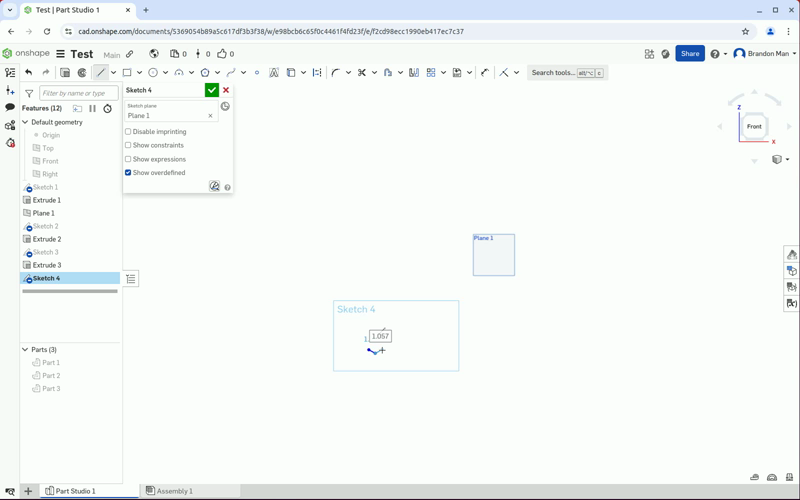
scroll(6)
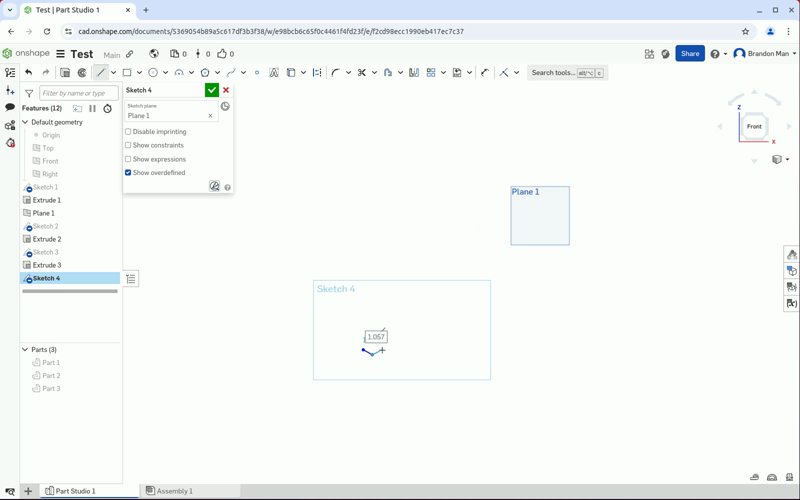
scroll(6)
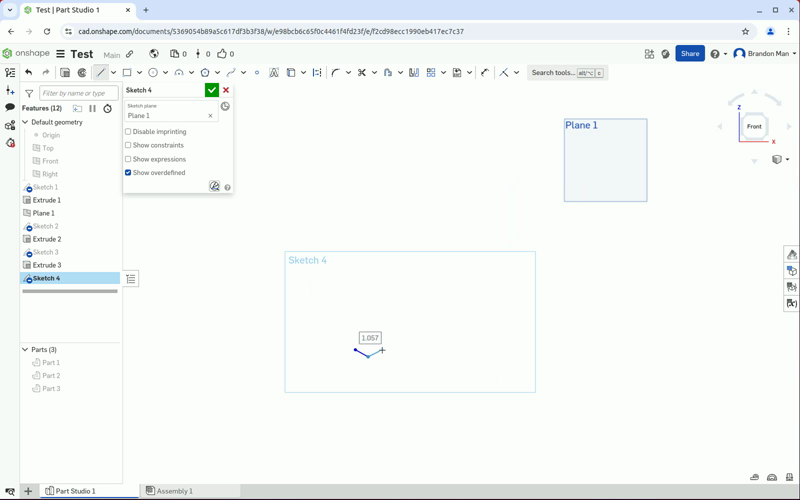
scroll(6)
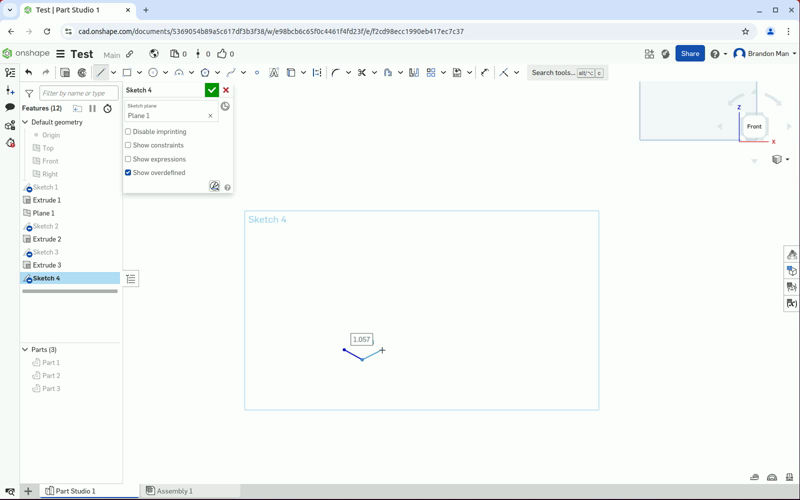
scroll(6)
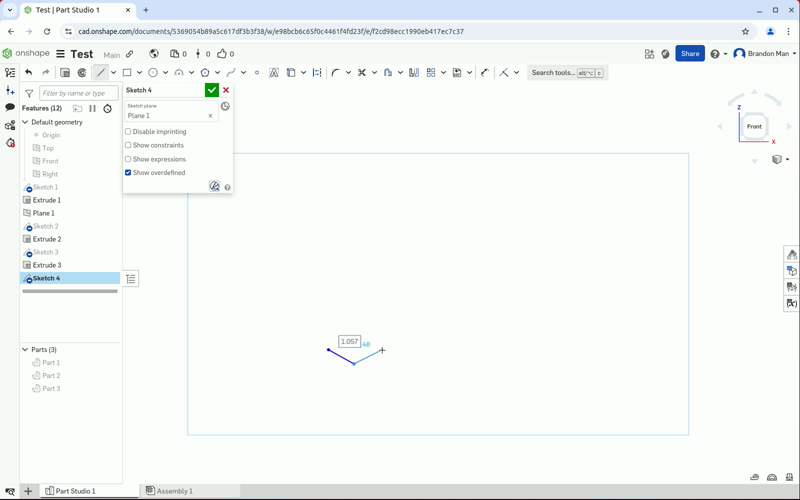
scroll(6)
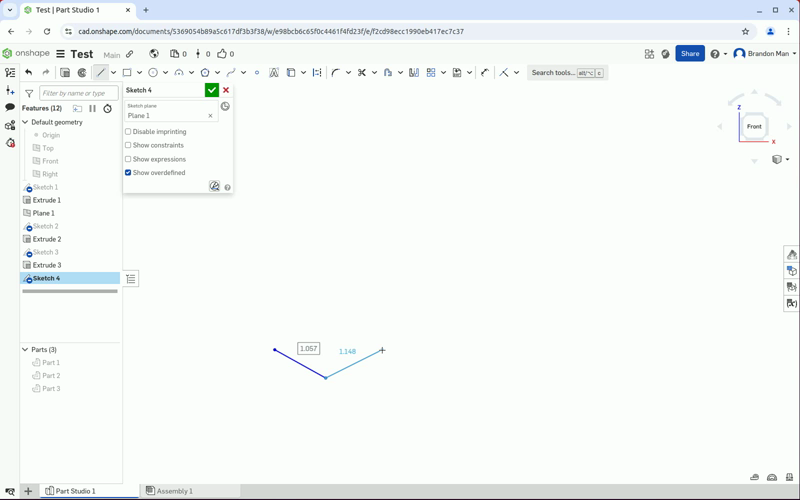
click(382, 349)
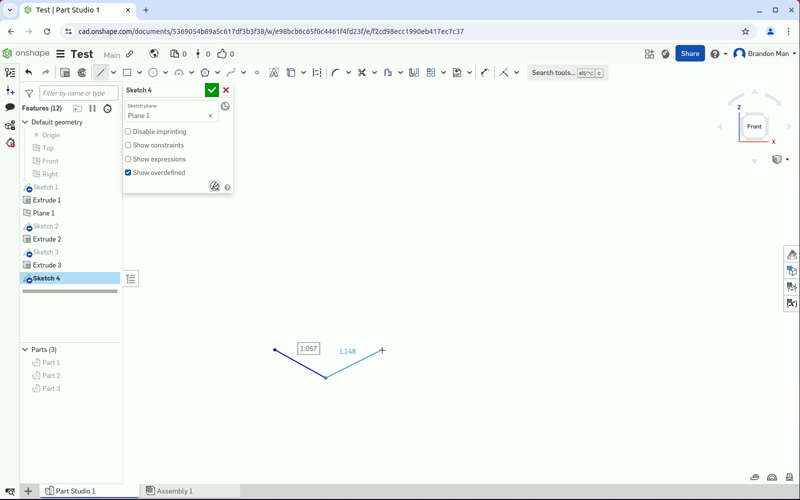
scroll(-6)
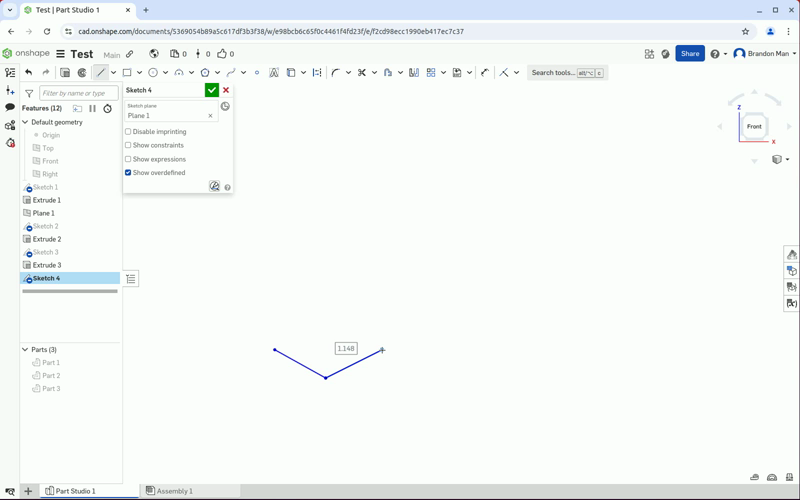
scroll(-6)
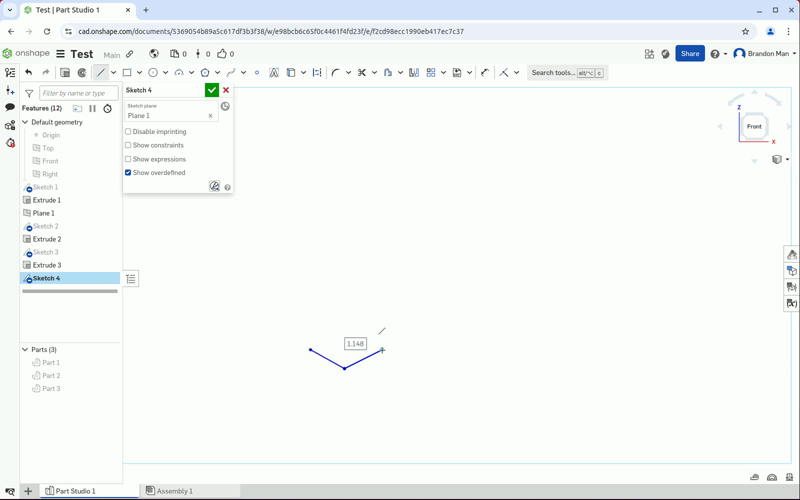
scroll(-6)
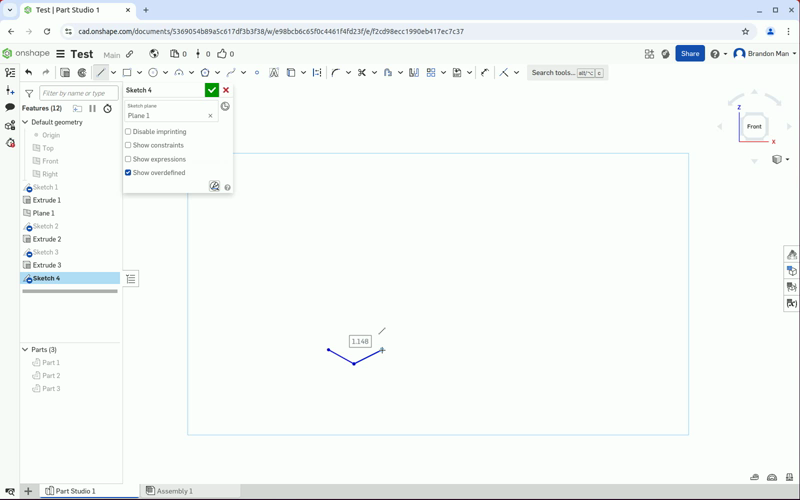
scroll(-6)
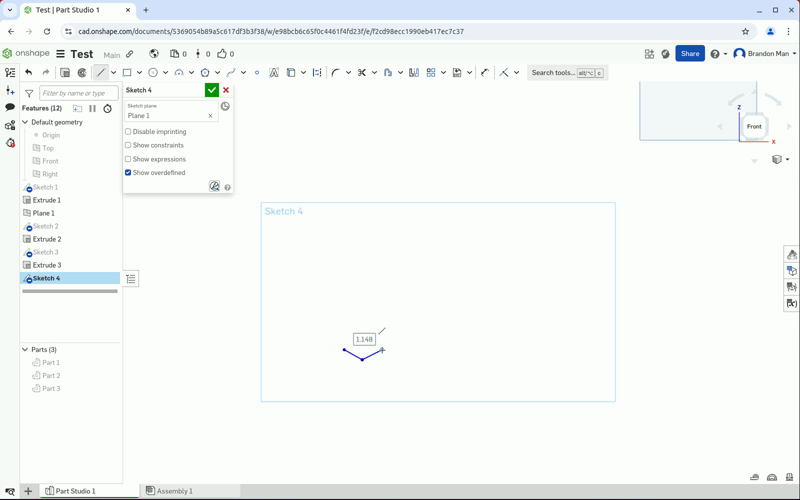
scroll(-6)
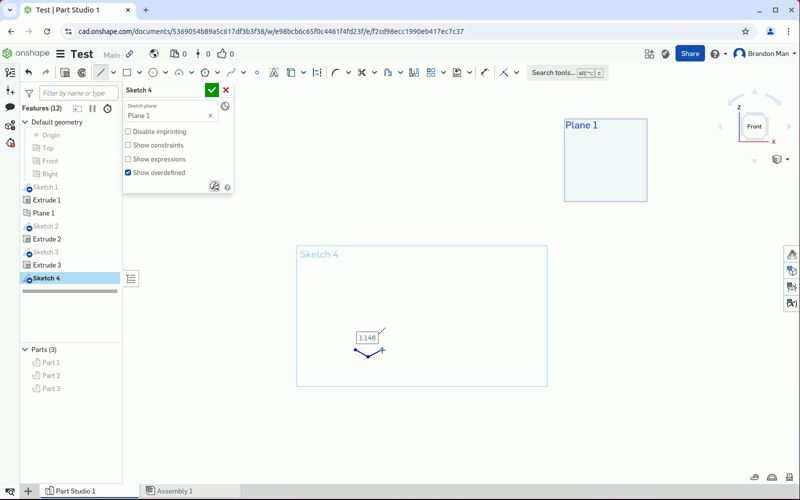
scroll(-6)
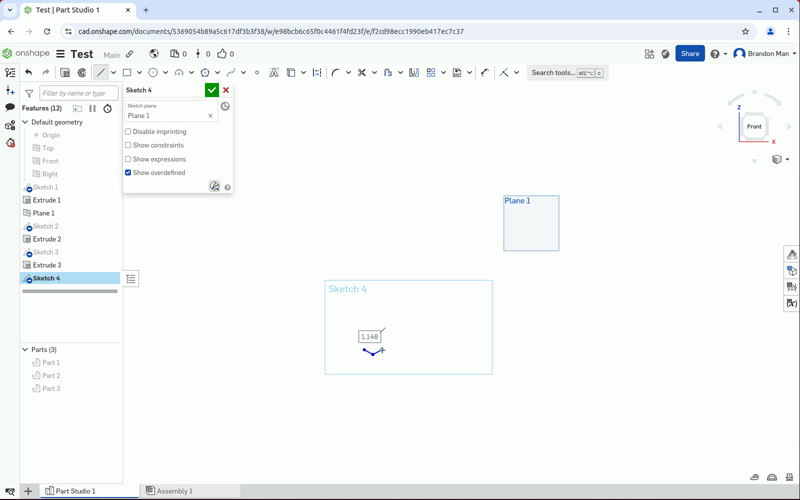
scroll(-6)
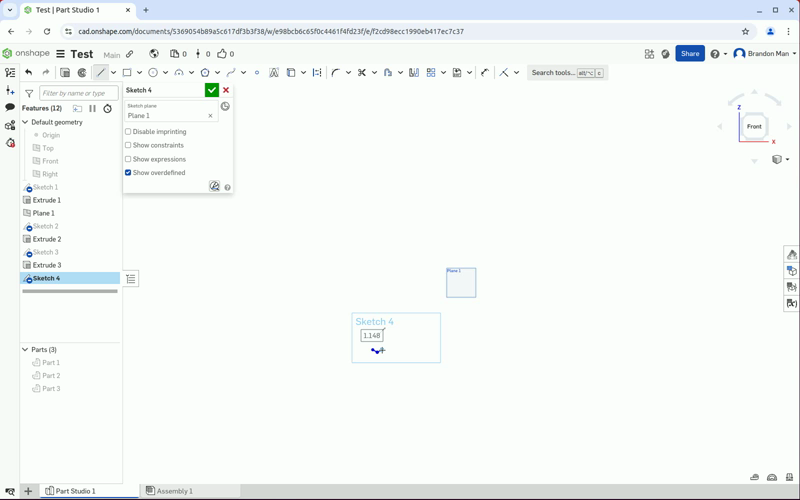
key_up(shift)
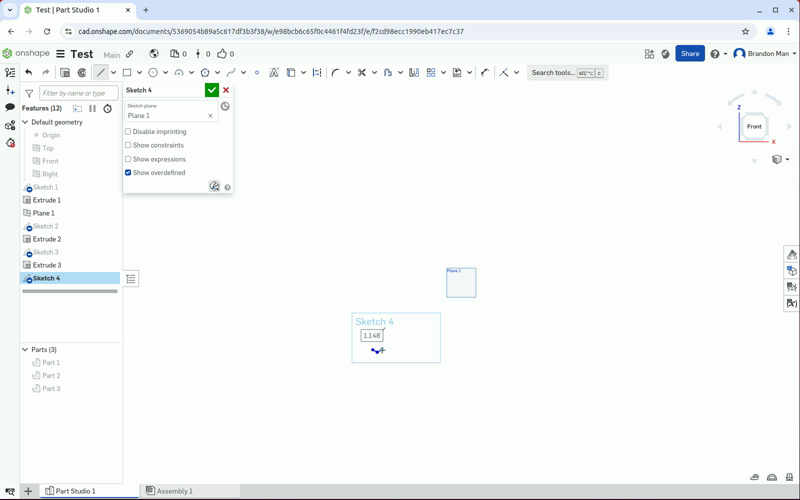
key_down(shift)
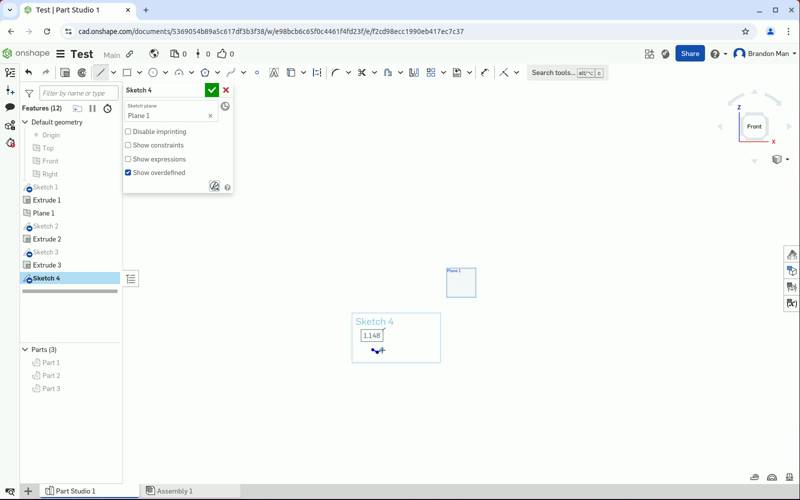
mouse_move(412, 349)
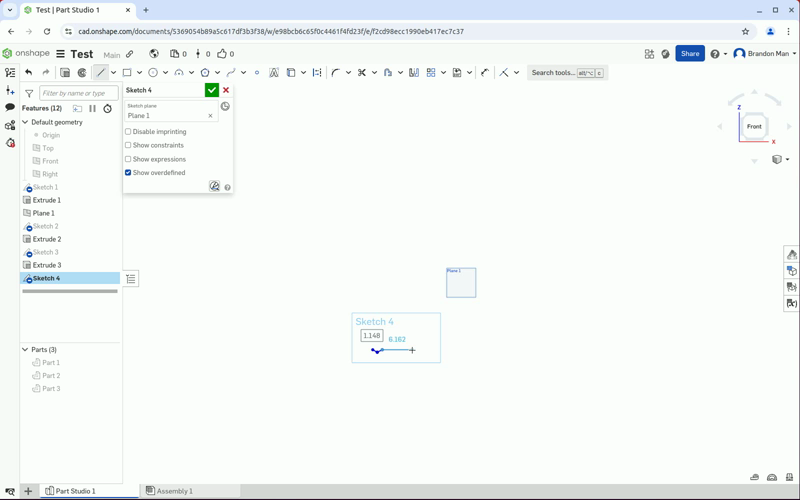
mouse_move(382, 344)
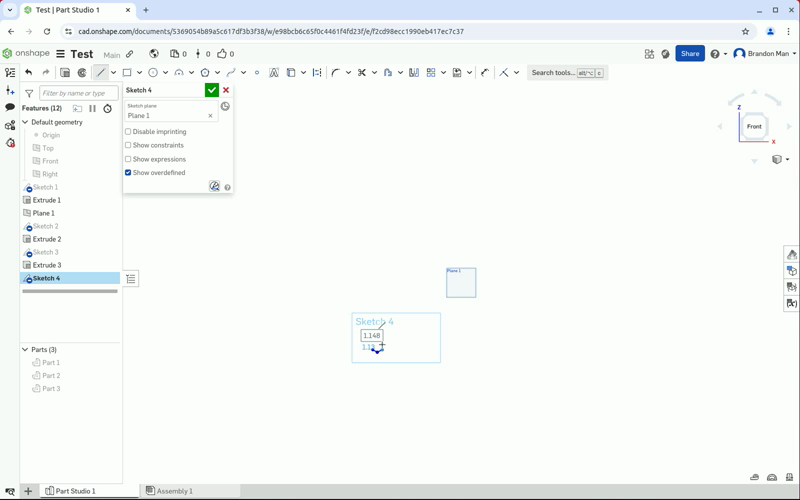
scroll(6)
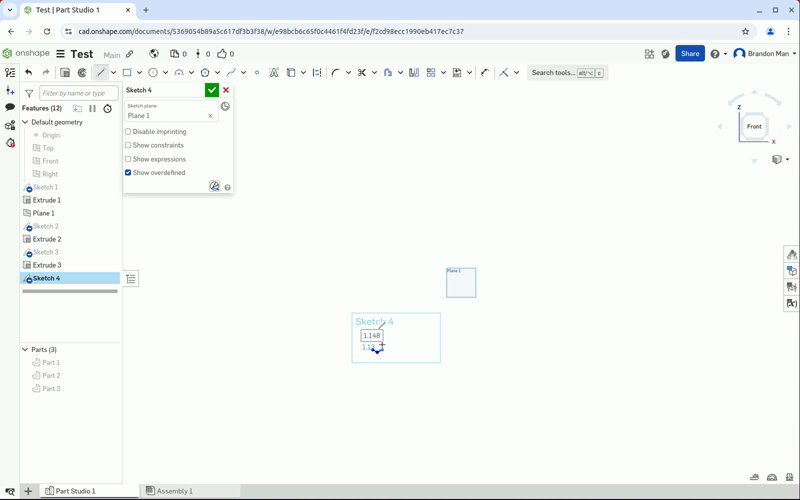
scroll(6)
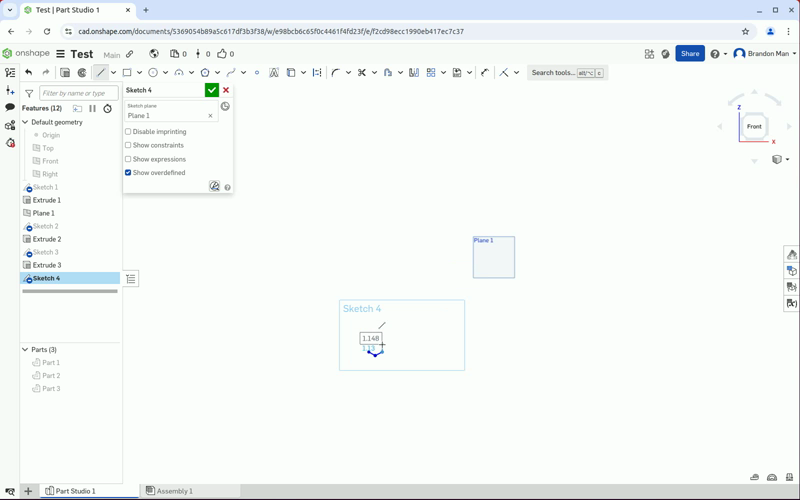
scroll(6)
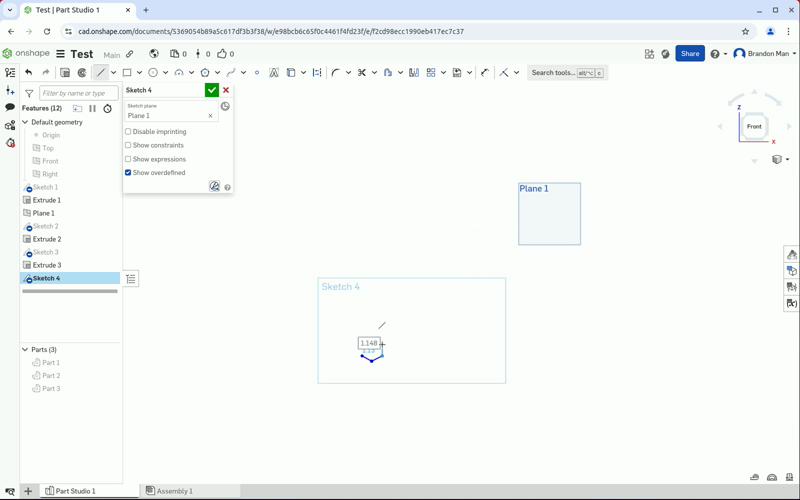
scroll(6)
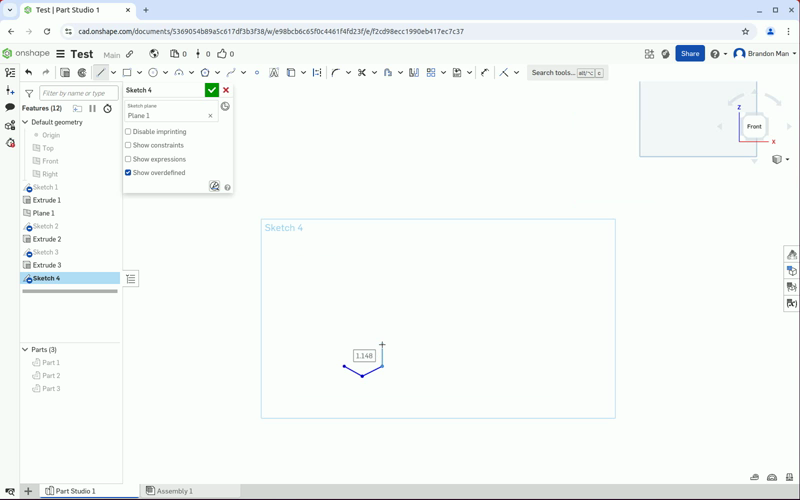
scroll(6)
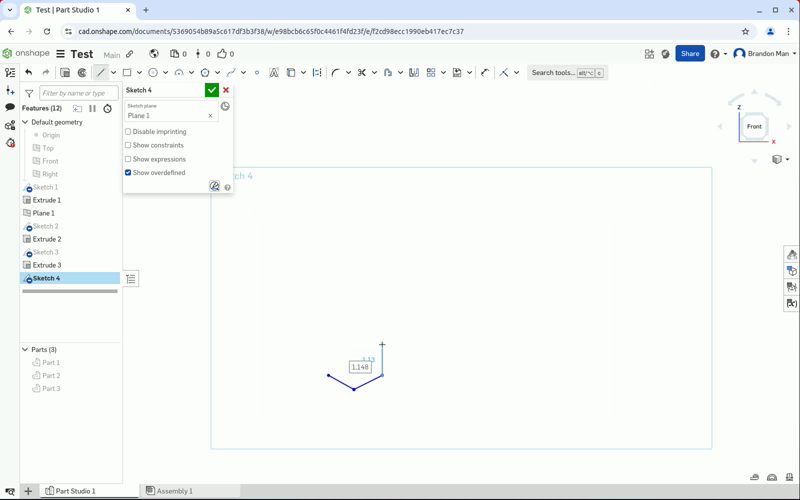
scroll(6)
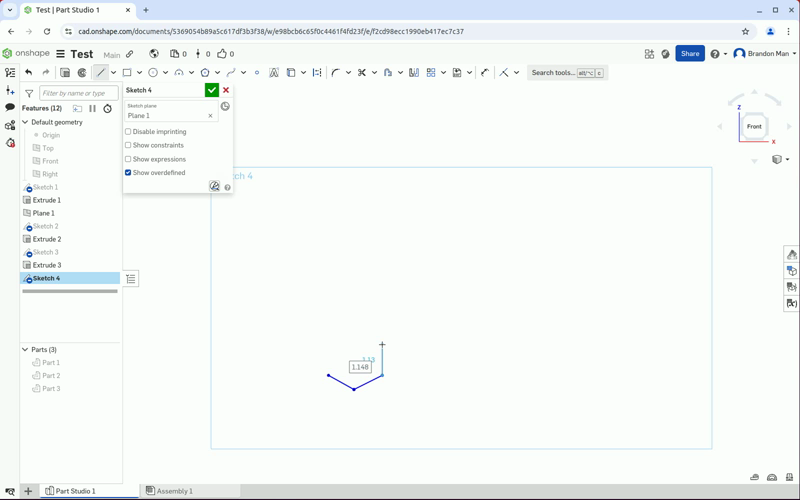
scroll(6)
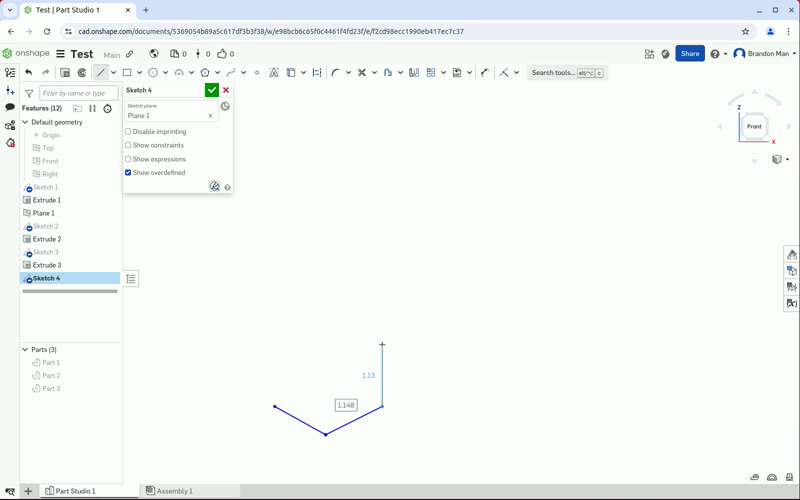
click(382, 344)
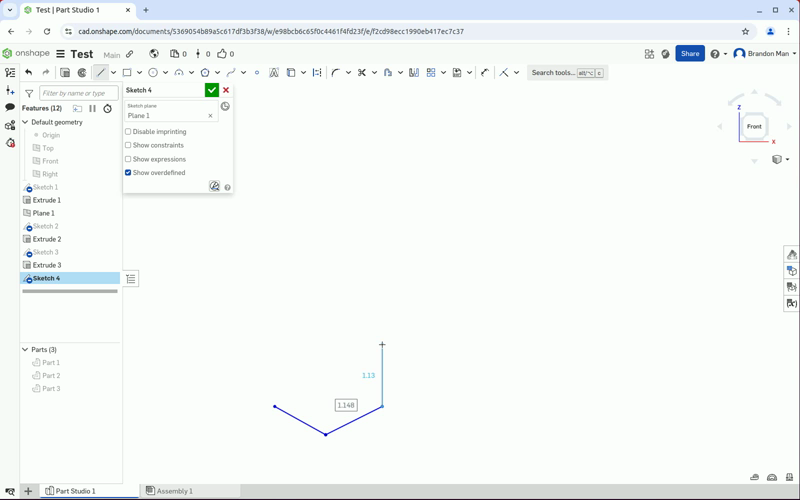
scroll(-6)
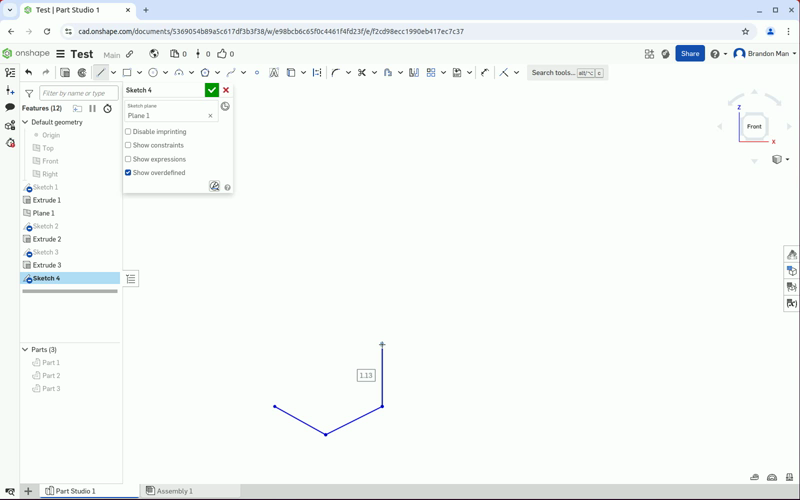
scroll(-6)
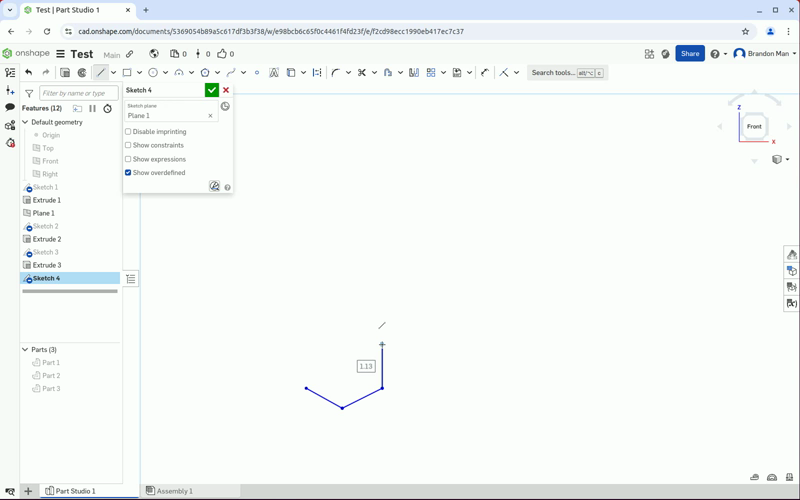
scroll(-6)
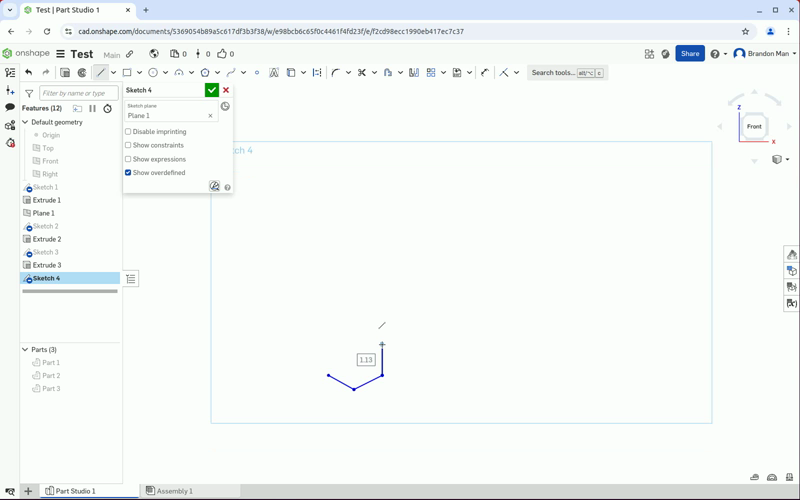
scroll(-6)
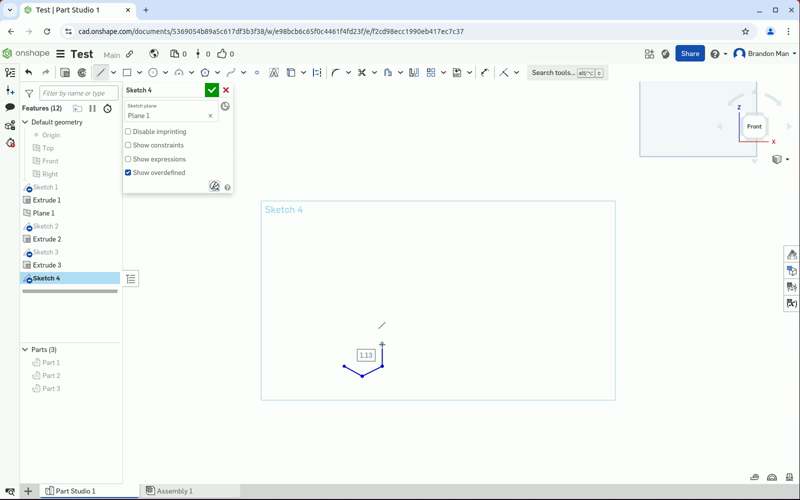
scroll(-6)
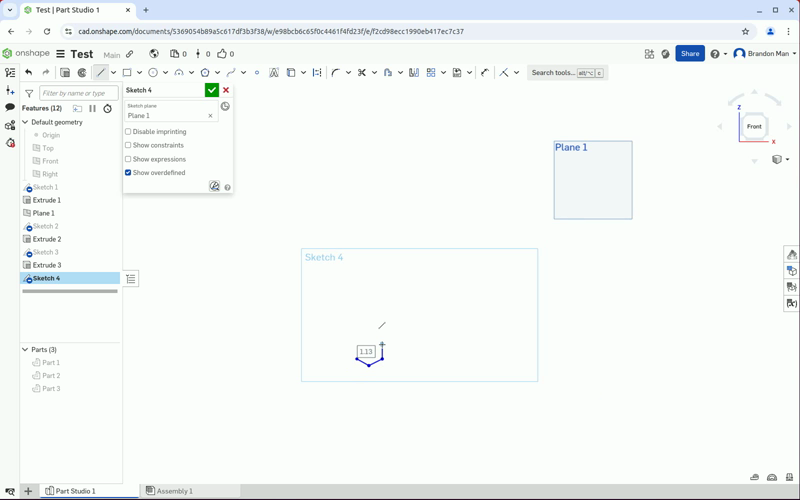
scroll(-6)
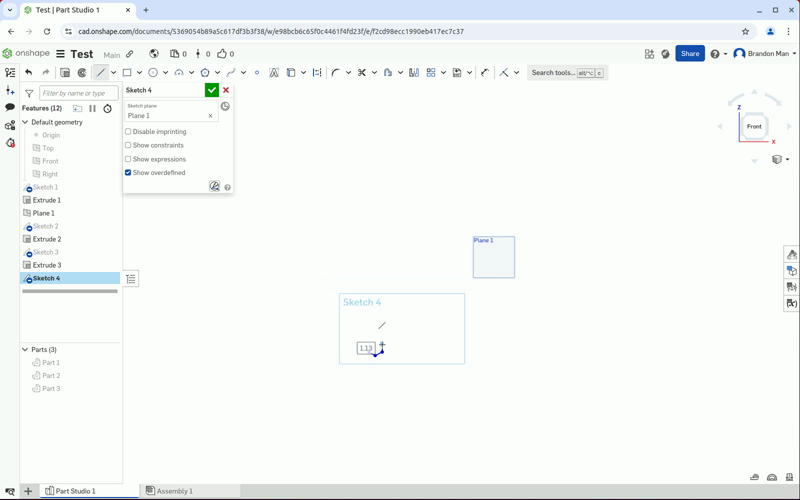
scroll(-6)
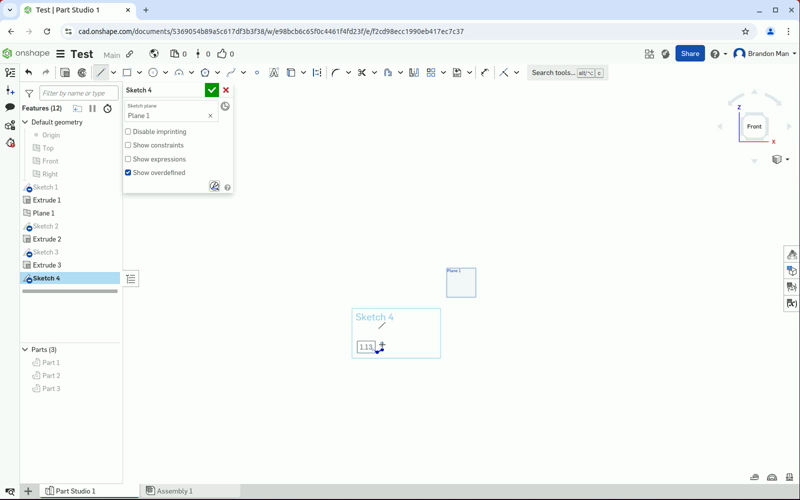
key_up(shift)
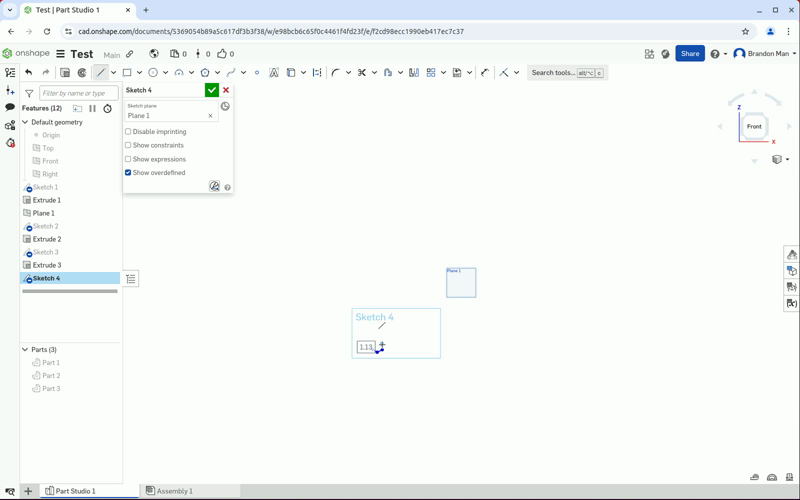
key_down(shift)
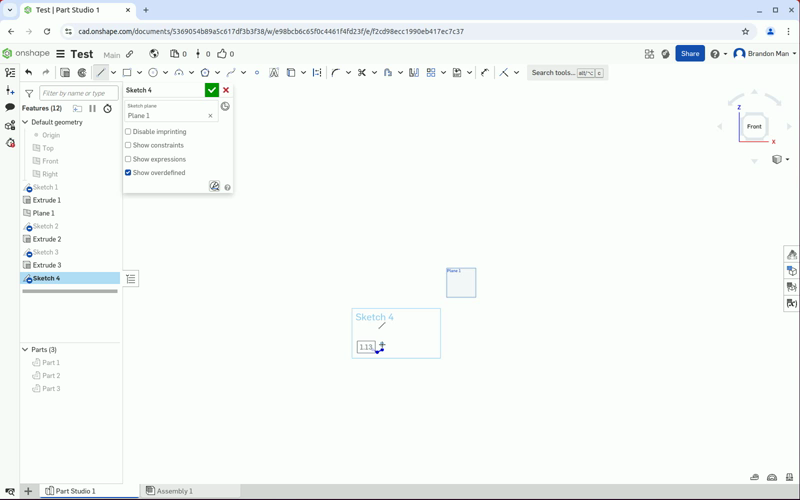
mouse_move(412, 344)
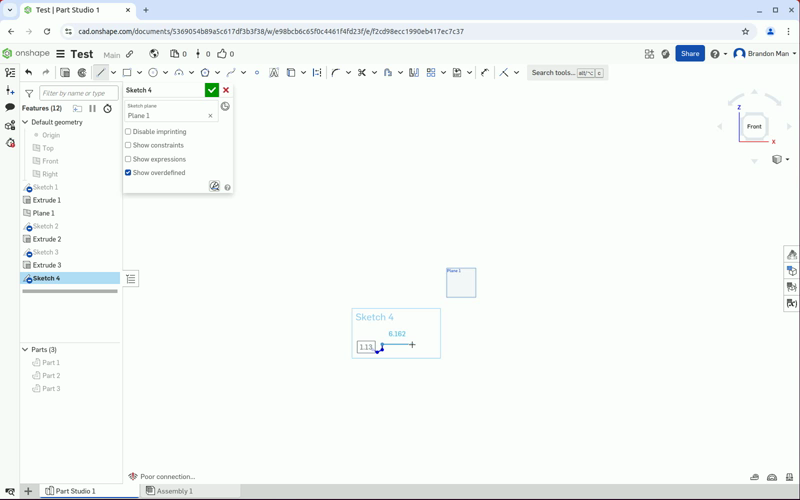
mouse_move(377, 341)
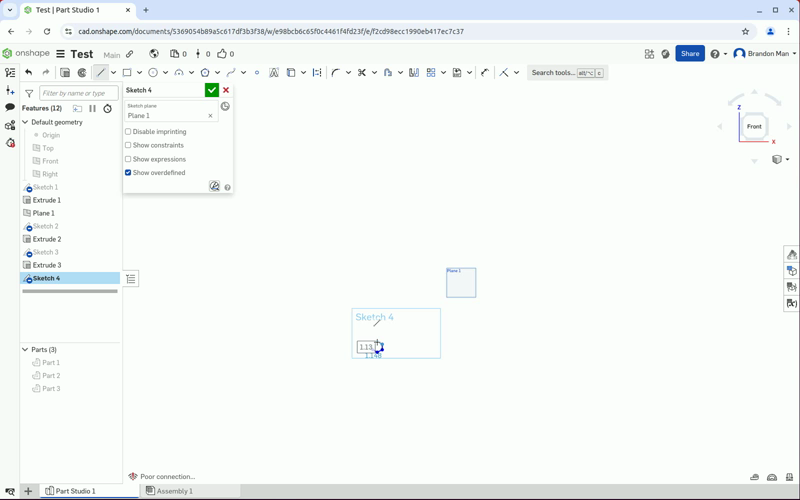
scroll(6)
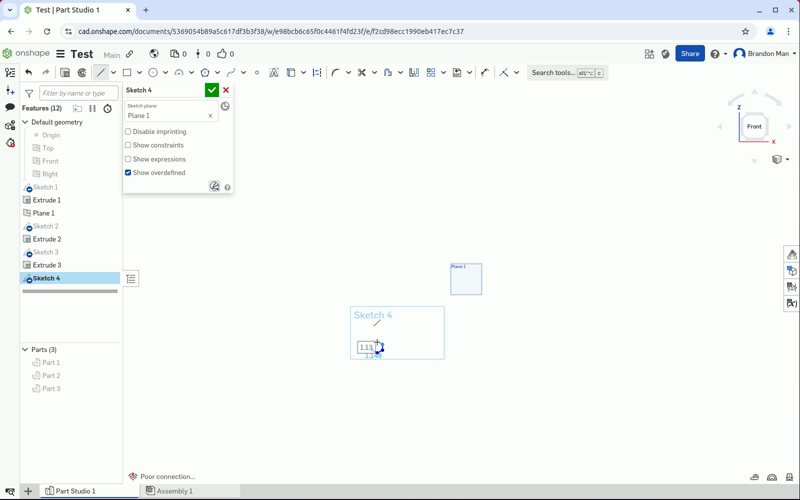
scroll(6)
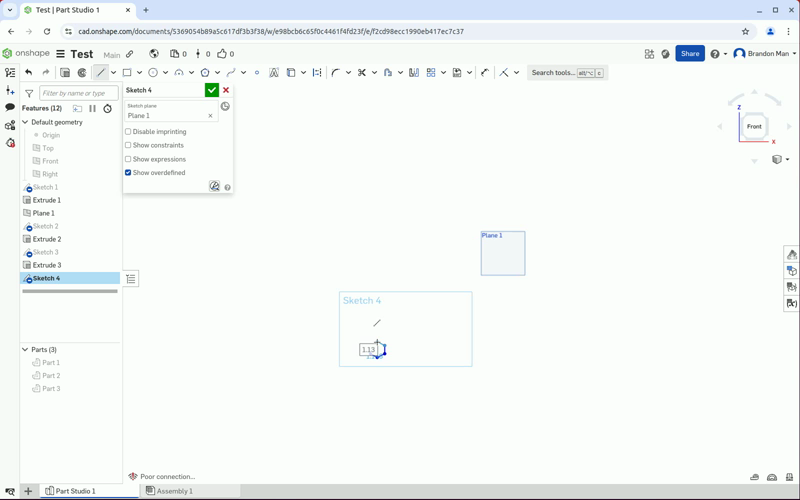
scroll(6)
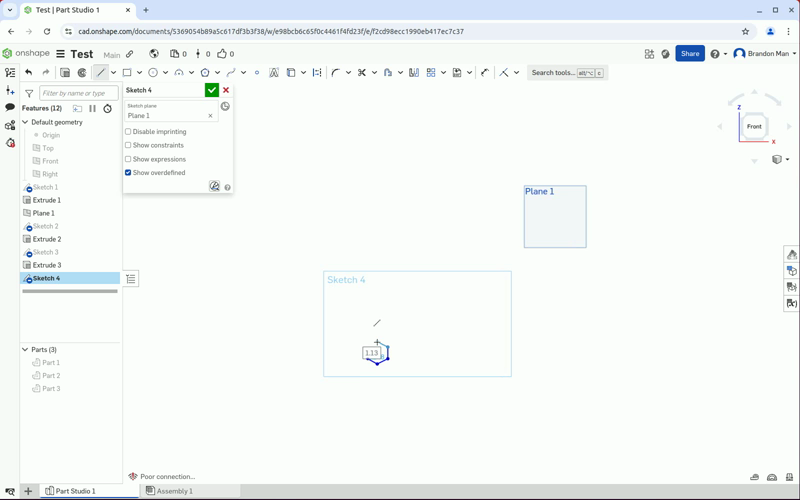
scroll(6)
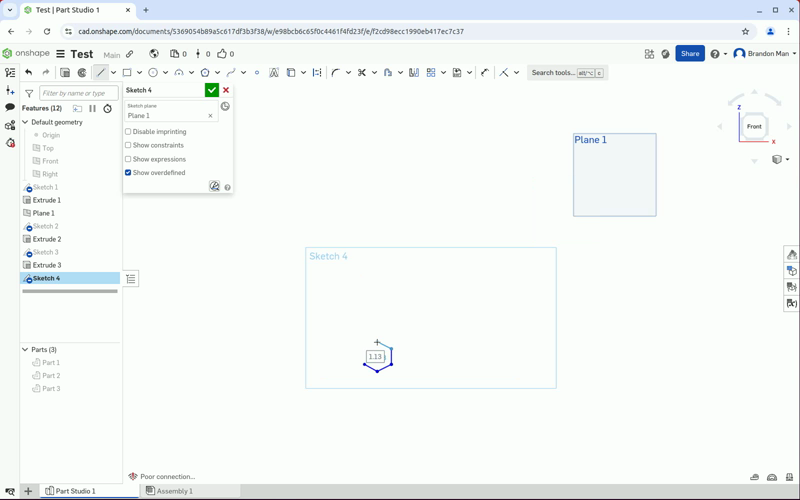
scroll(6)
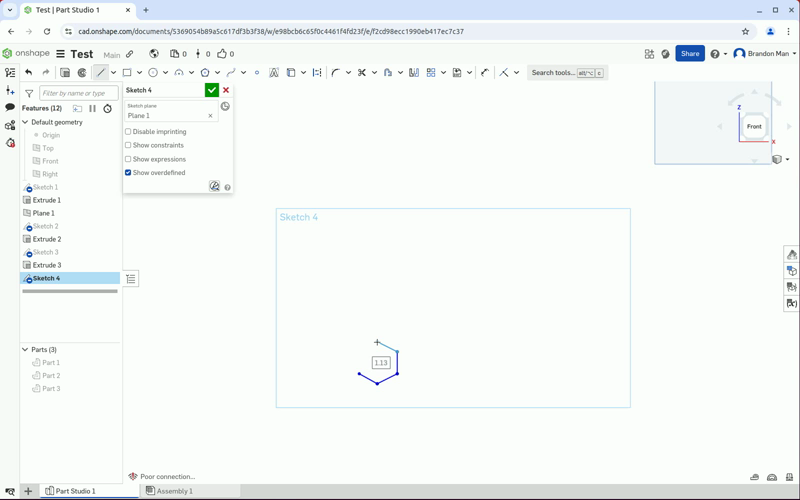
scroll(6)
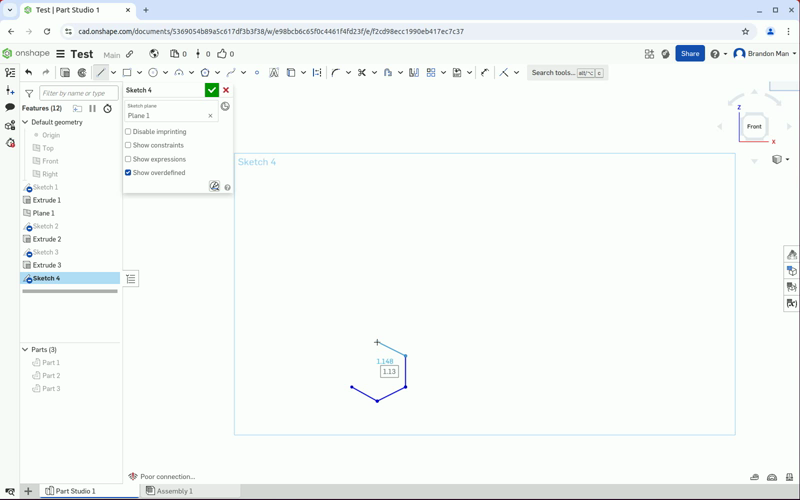
scroll(6)
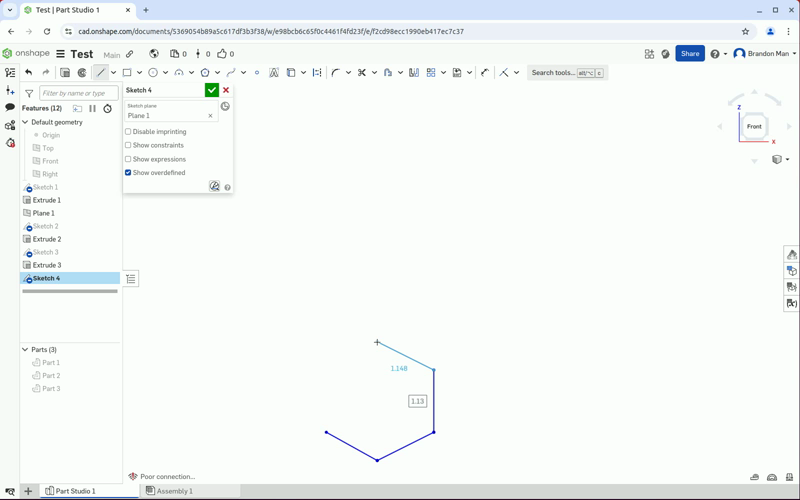
click(377, 341)
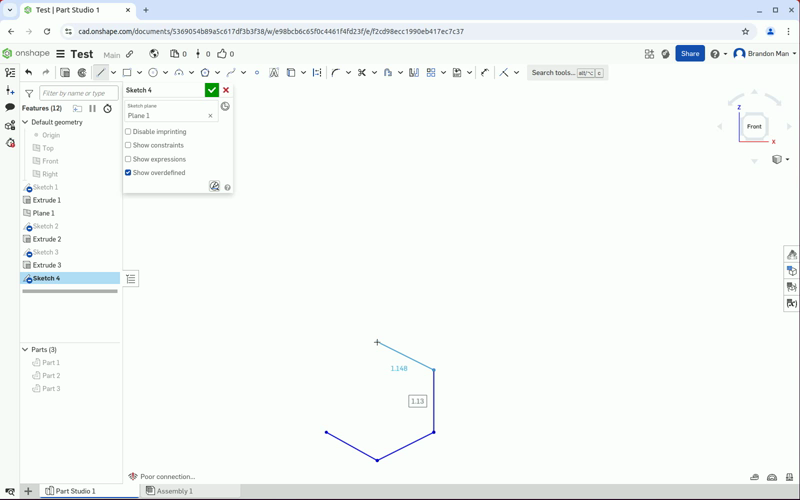
scroll(-6)
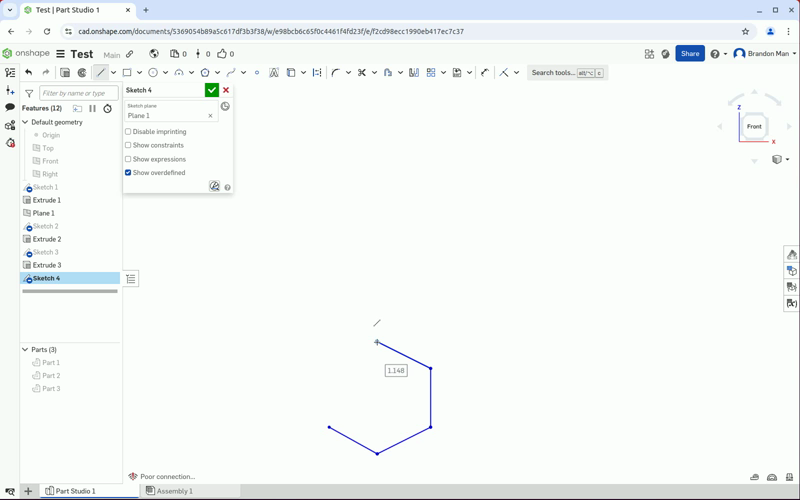
scroll(-6)
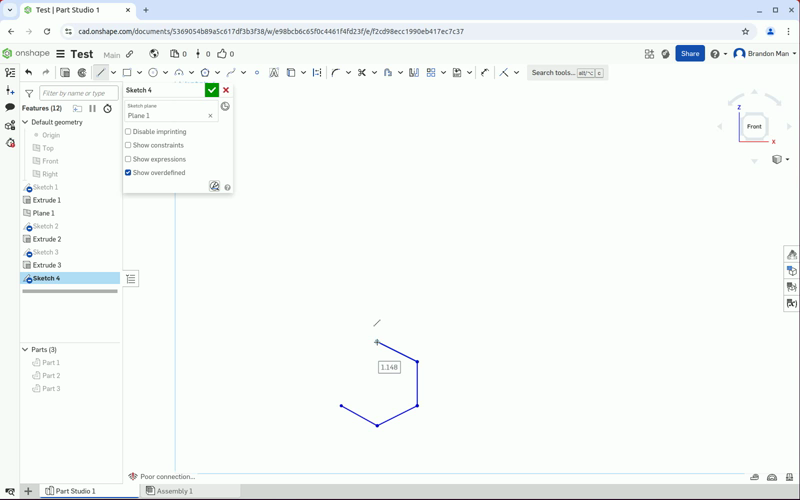
scroll(-6)
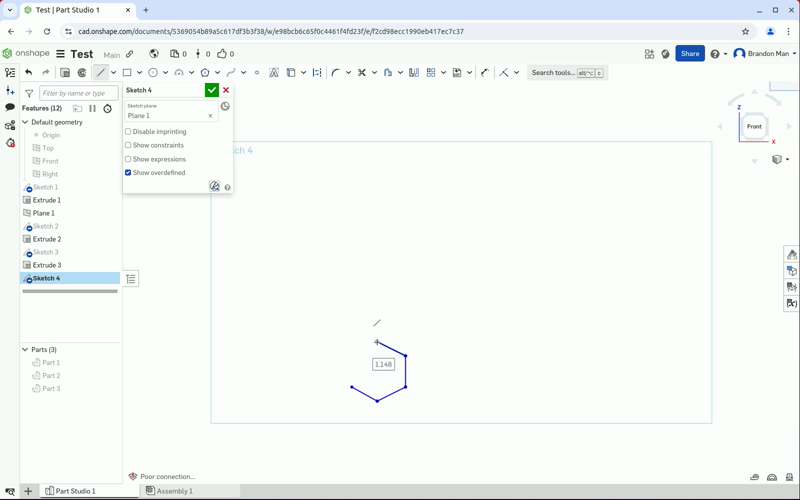
scroll(-6)
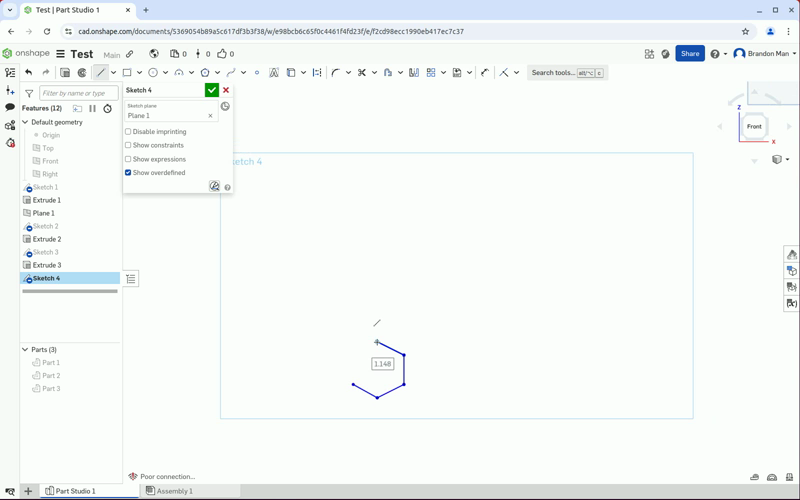
scroll(-6)
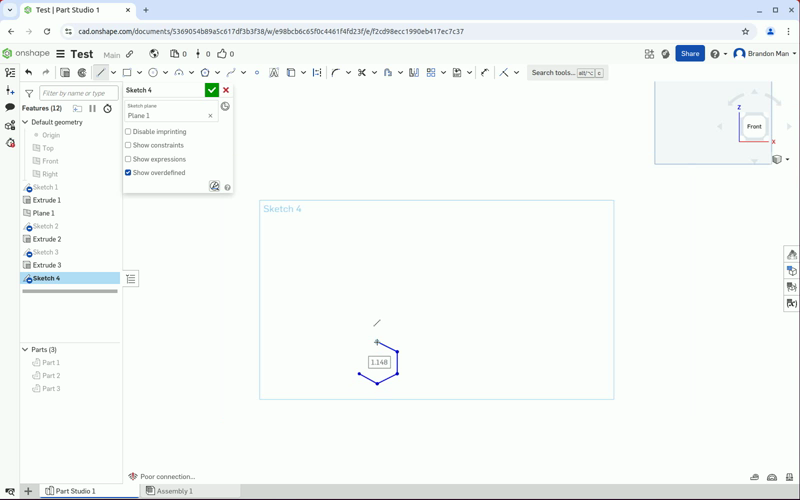
scroll(-6)
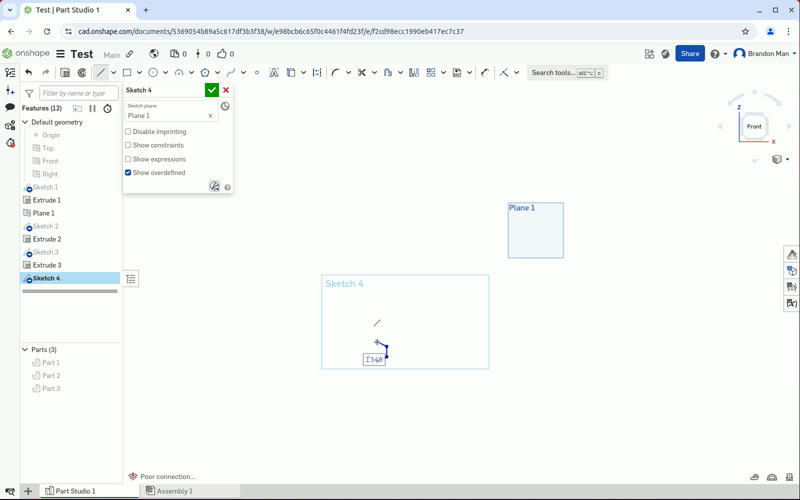
scroll(-6)
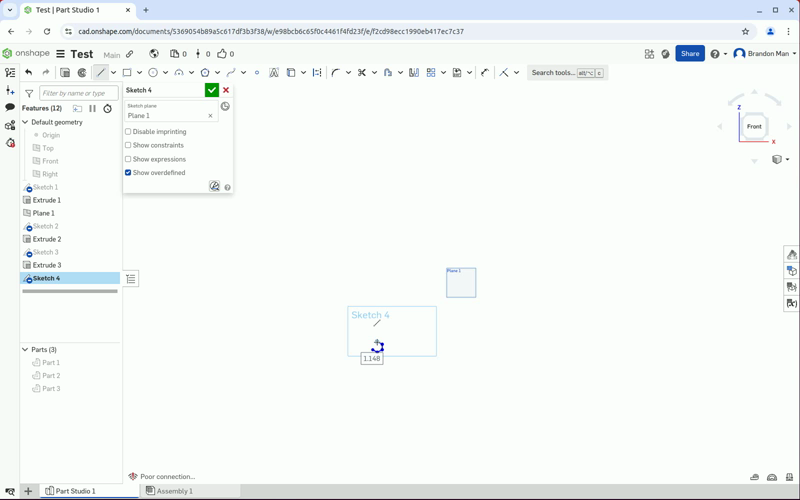
key_up(shift)
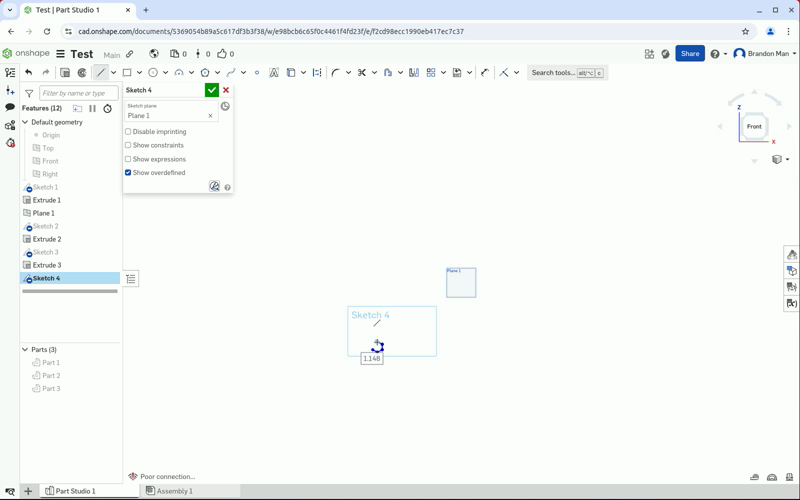
key_down(shift)
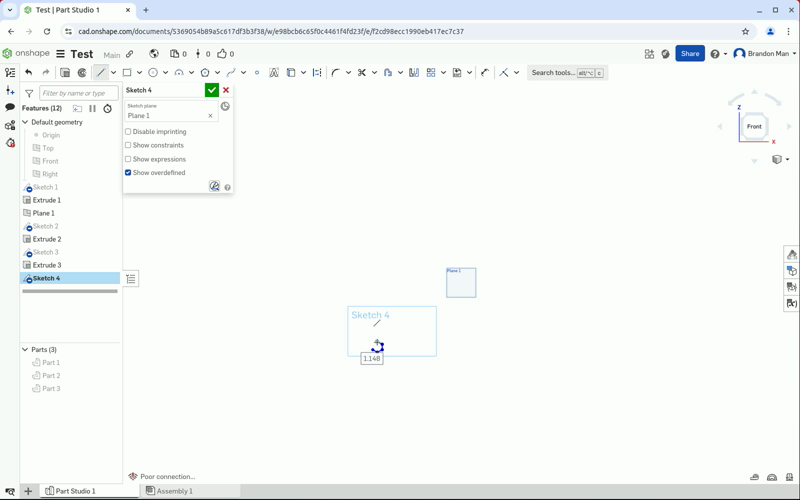
mouse_move(407, 341)
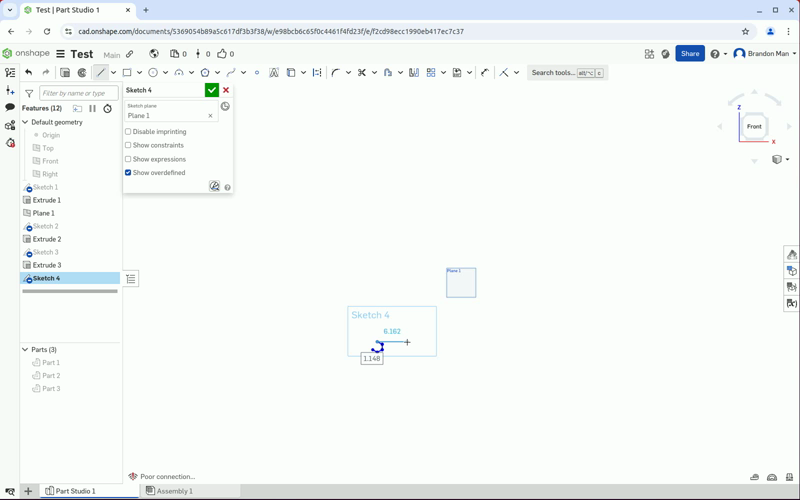
mouse_move(372, 344)
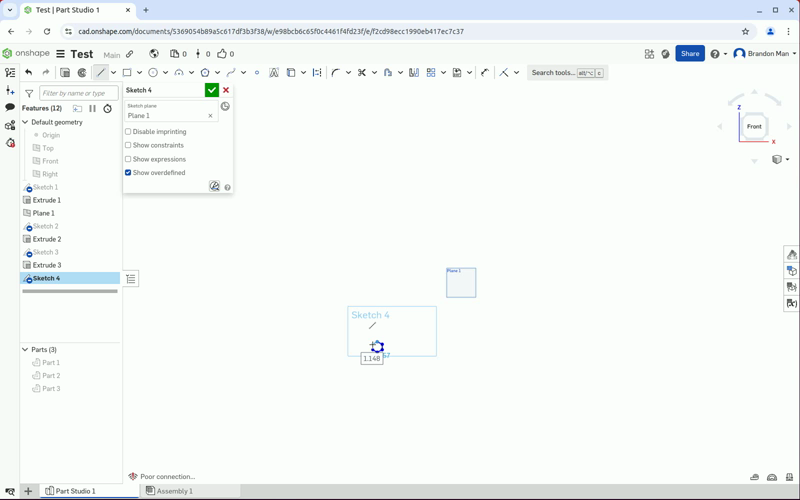
scroll(6)
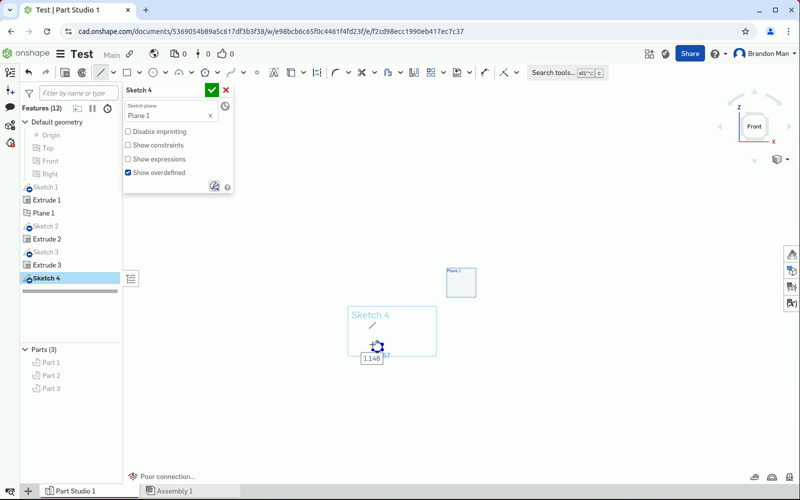
scroll(6)
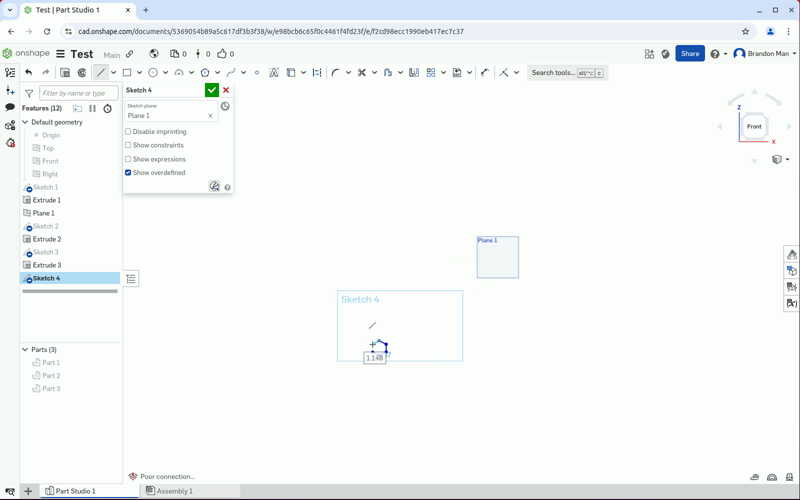
scroll(6)
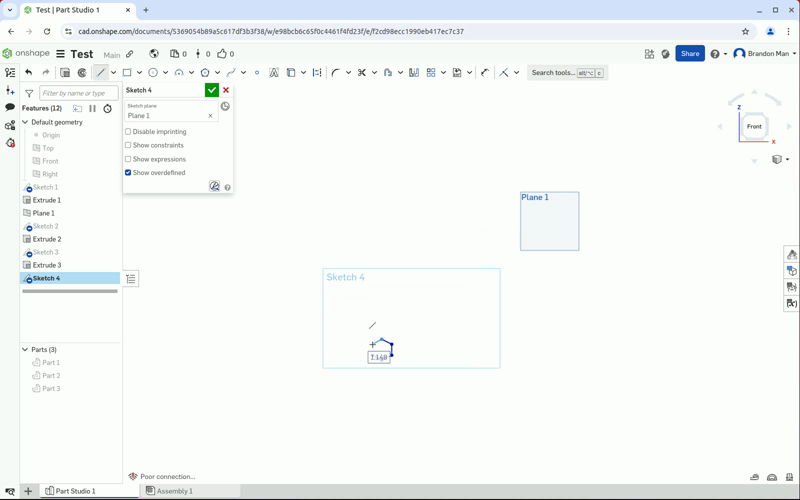
scroll(6)
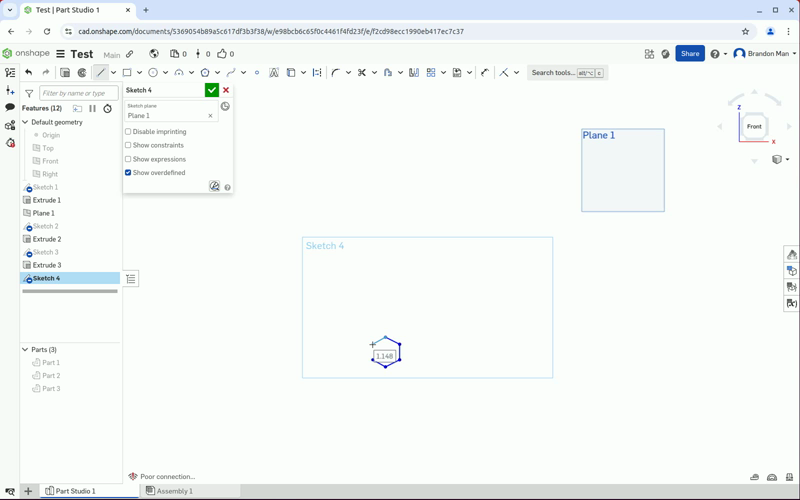
scroll(6)
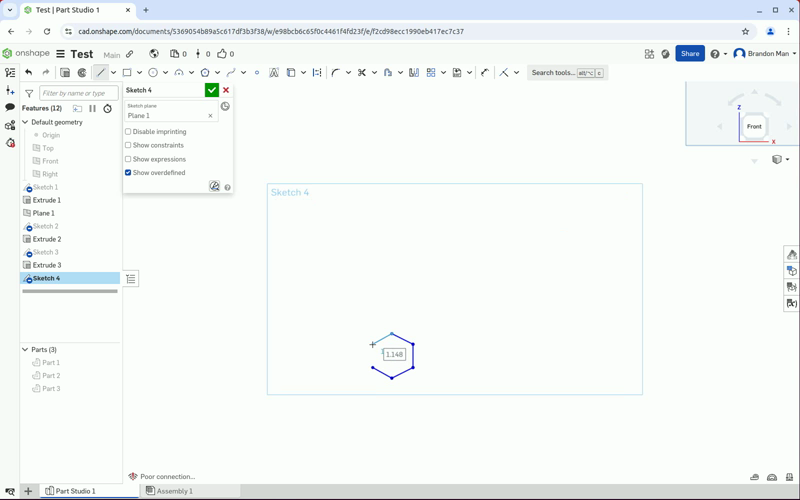
scroll(6)
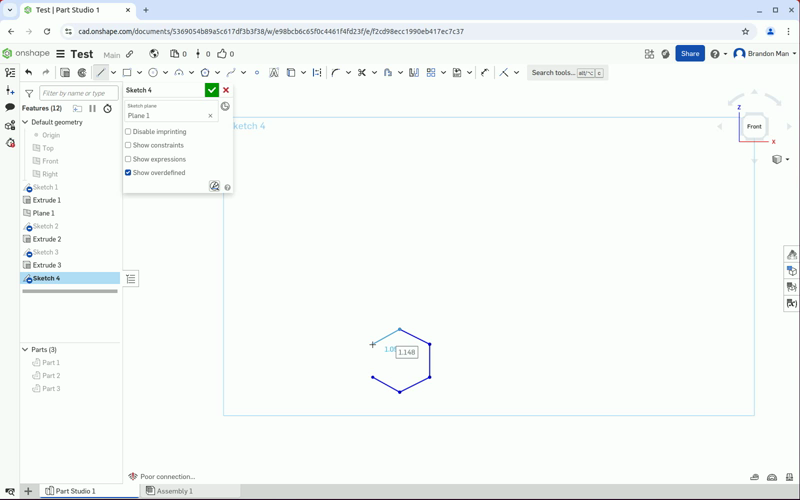
scroll(6)
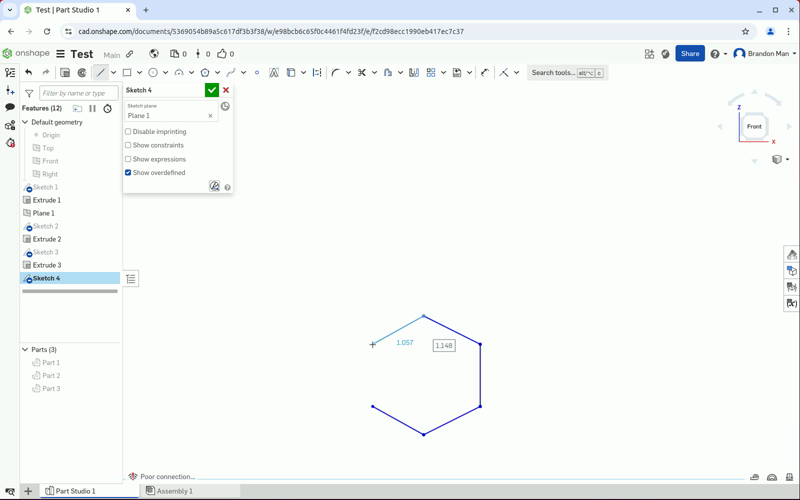
click(372, 344)
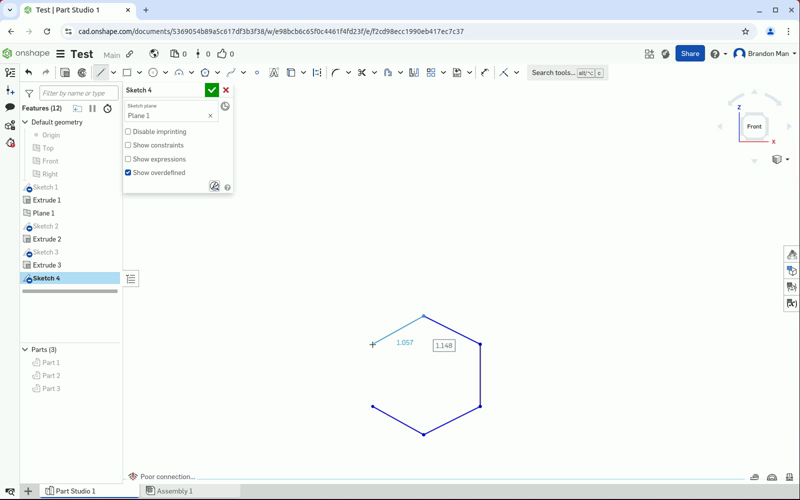
scroll(-6)
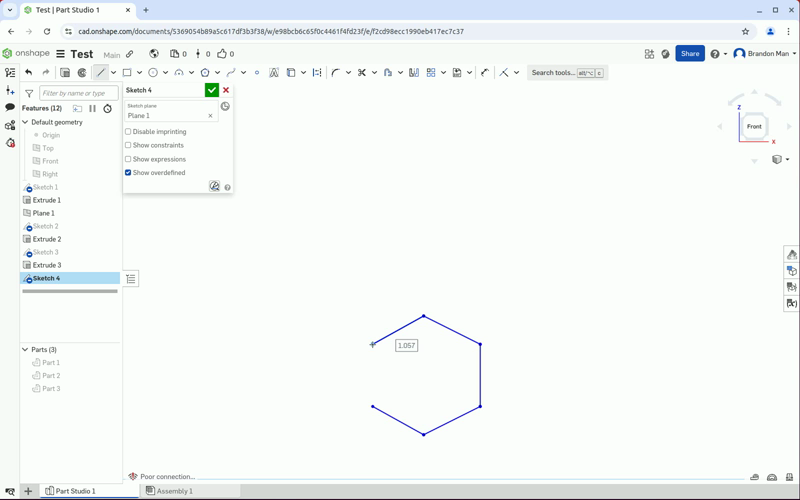
scroll(-6)
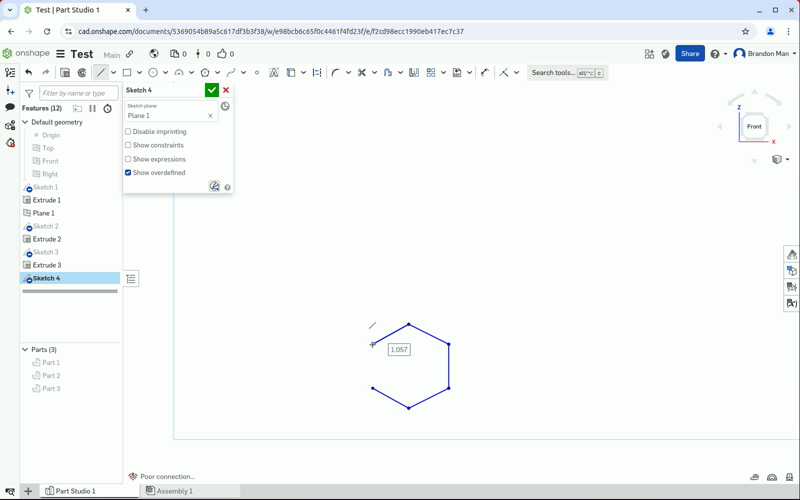
scroll(-6)
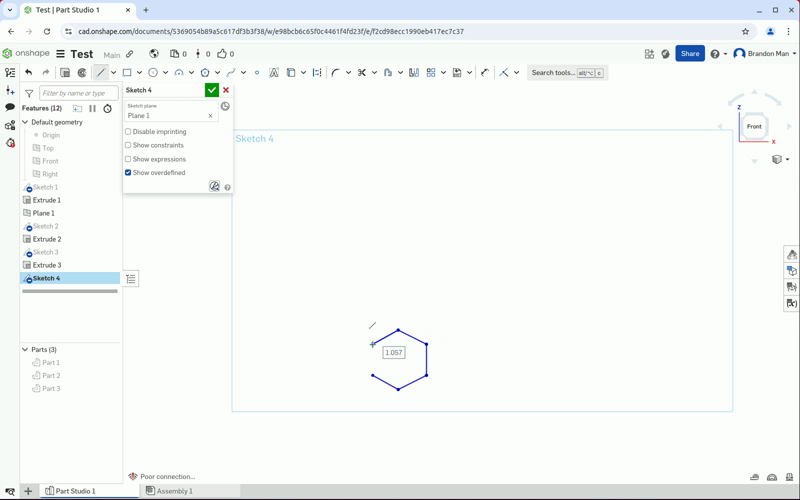
scroll(-6)
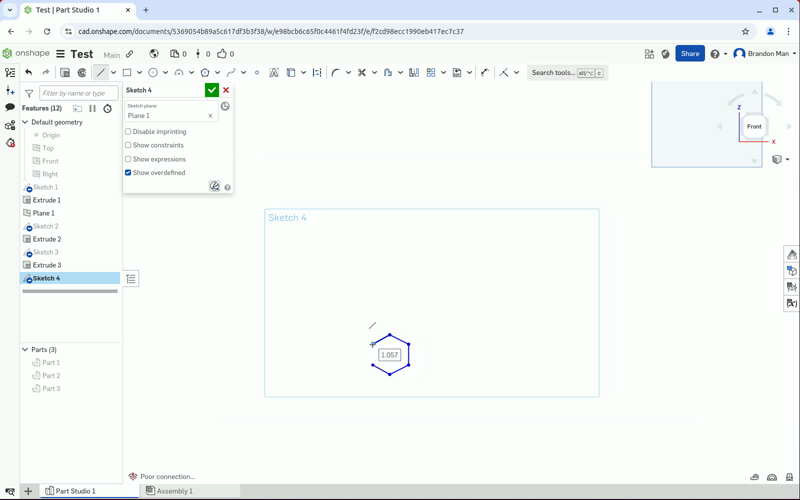
scroll(-6)
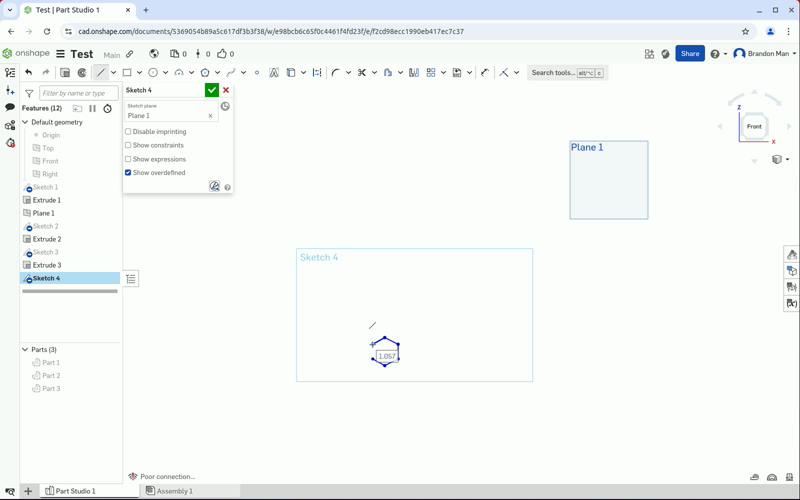
scroll(-6)
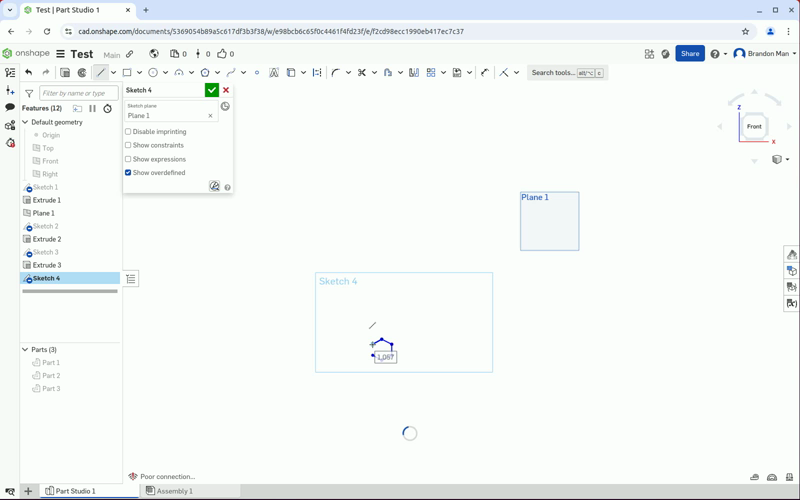
scroll(-6)
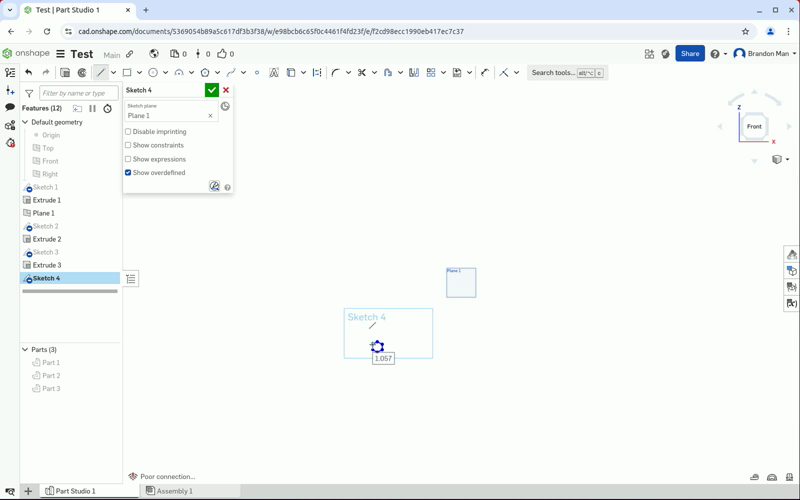
key_up(shift)
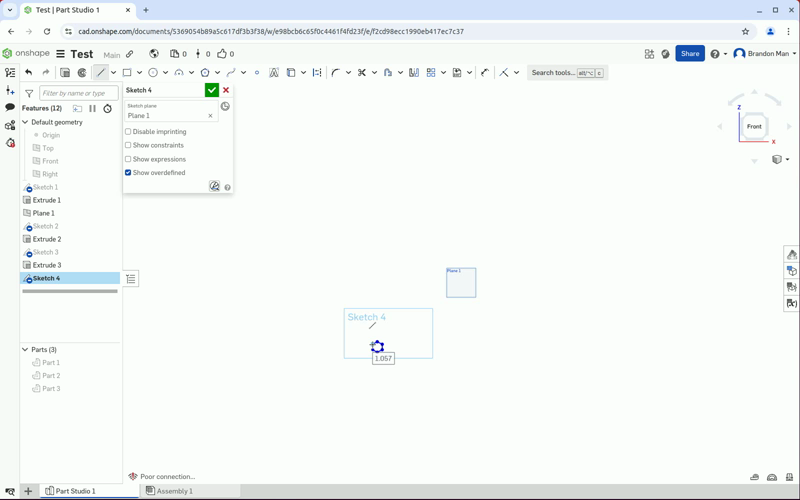
mouse_move(402, 344)
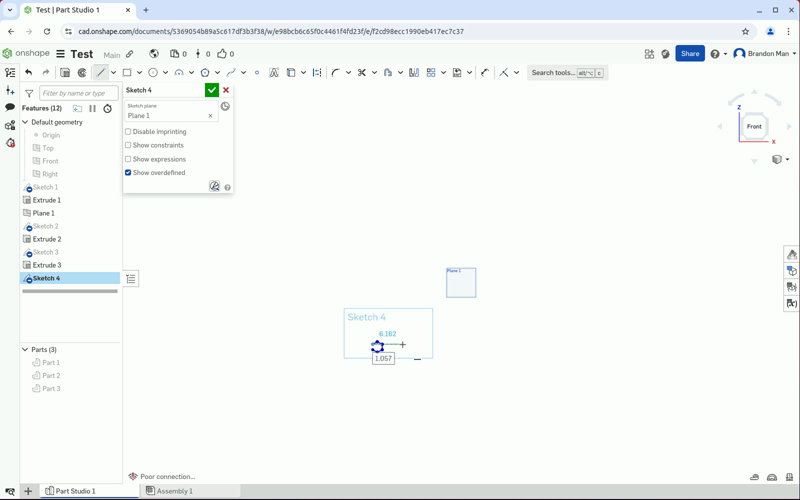
key_down(shift)
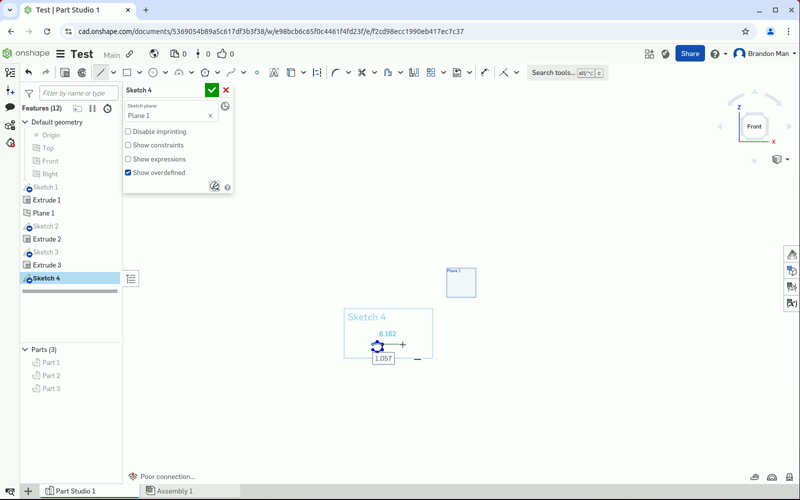
mouse_move(372, 349)
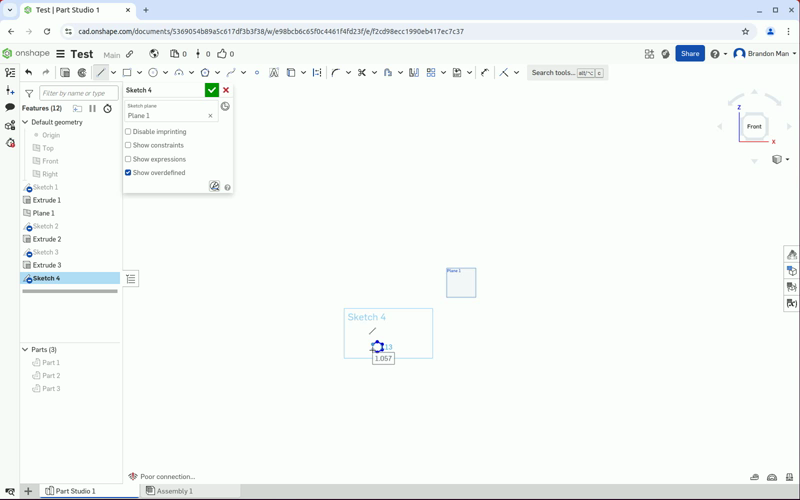
scroll(6)
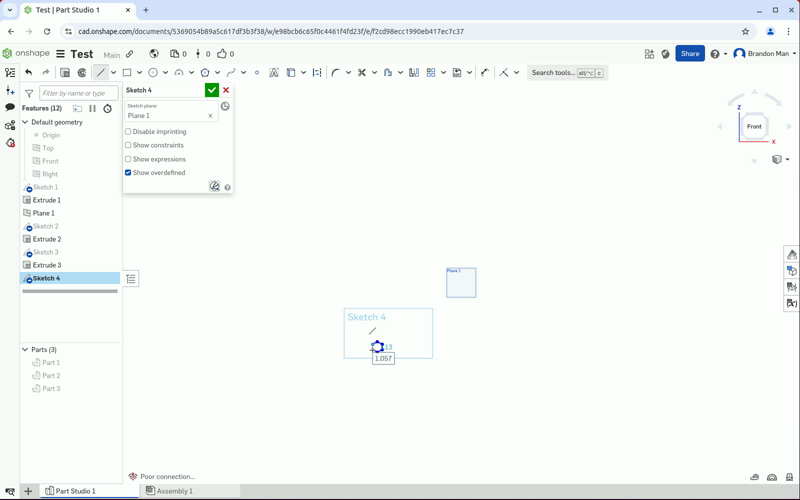
scroll(6)
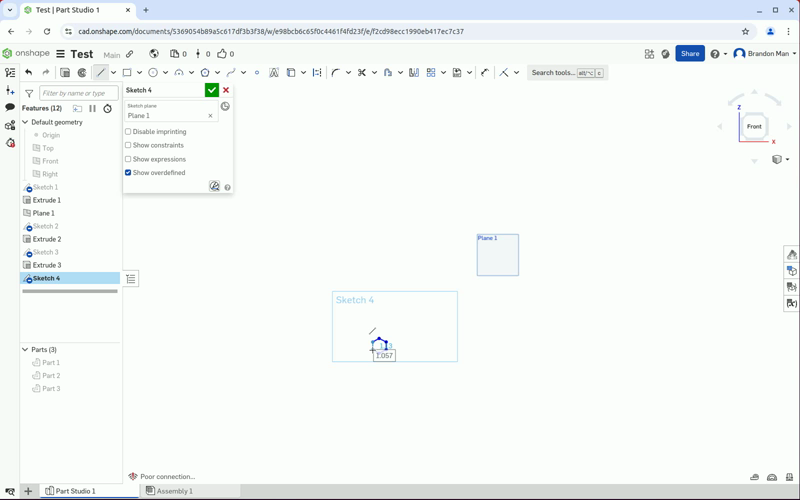
scroll(6)
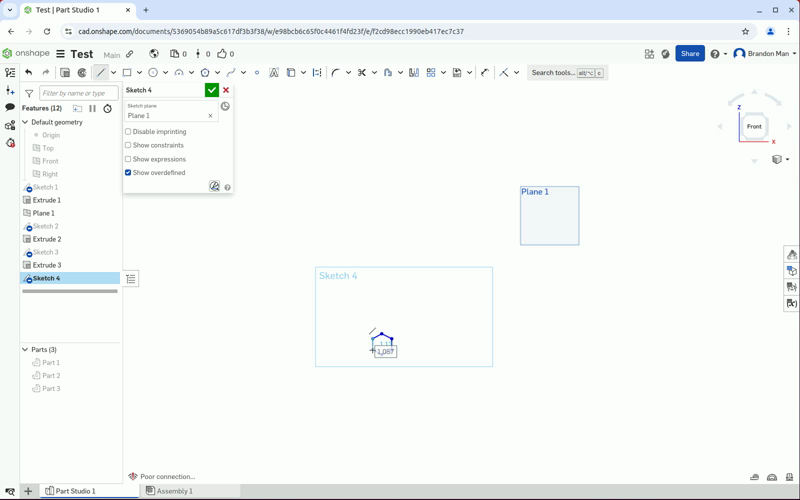
scroll(6)
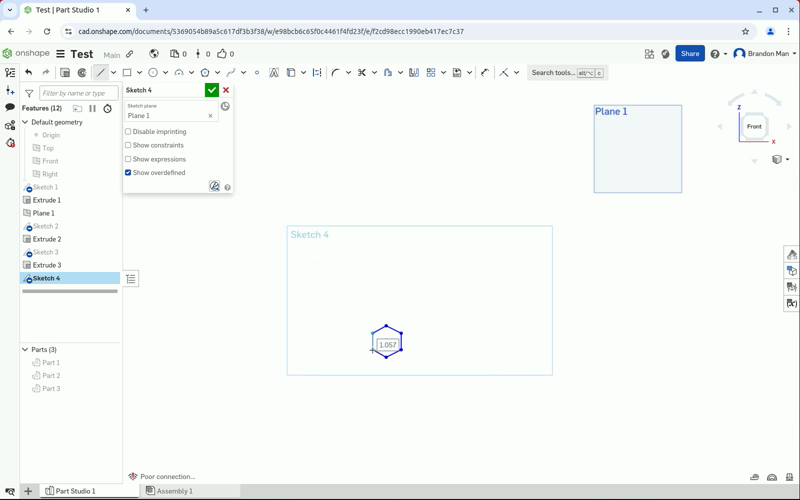
scroll(6)
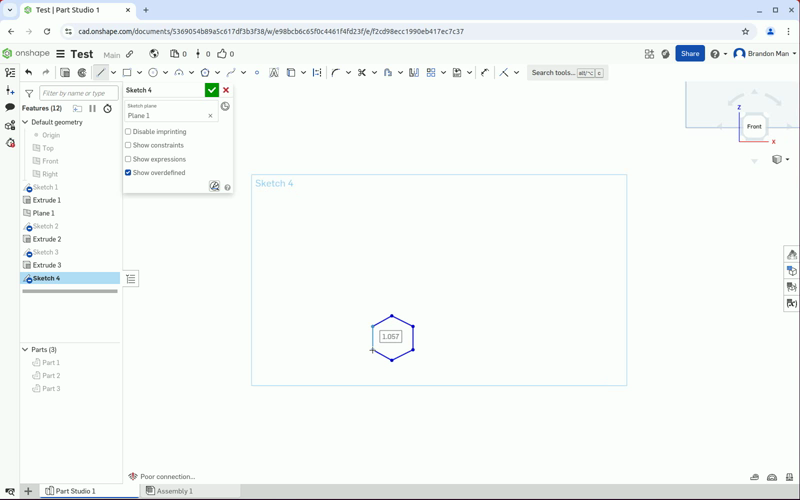
scroll(6)
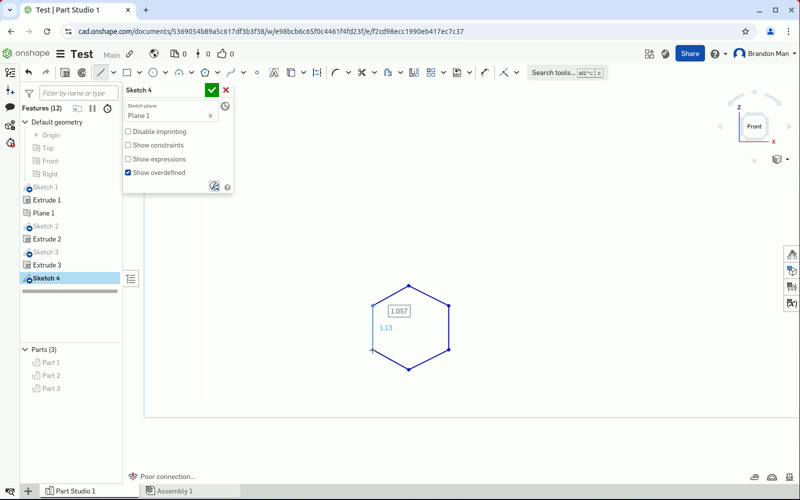
scroll(6)
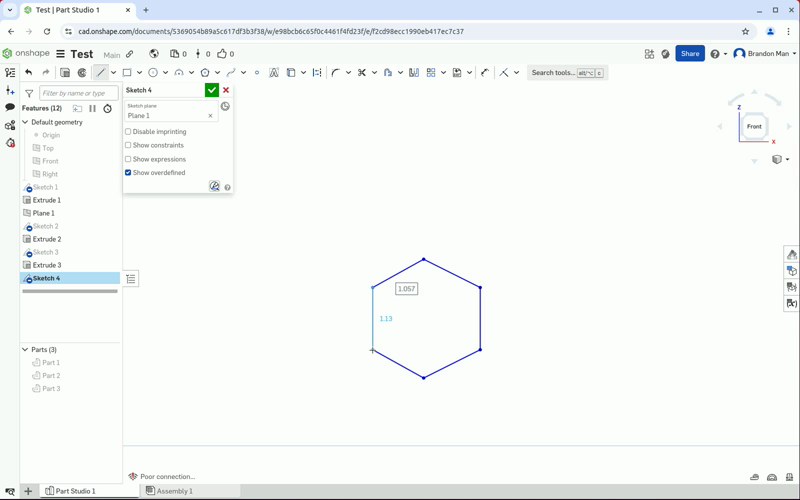
key_up(shift)
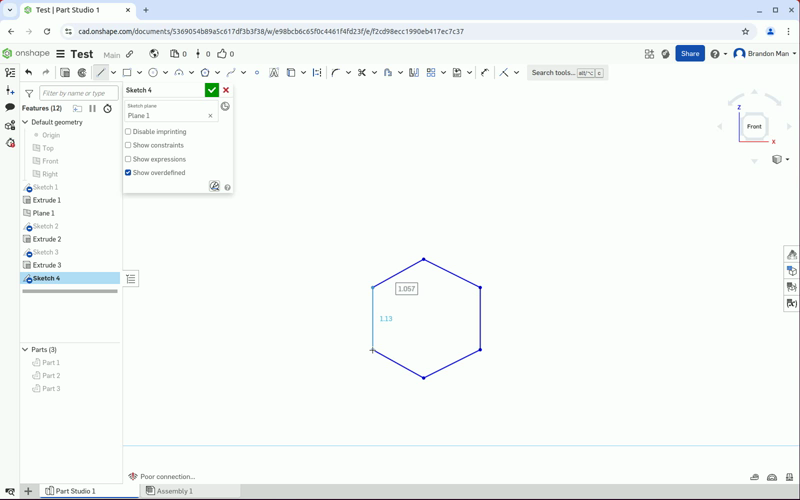
click(372, 349)
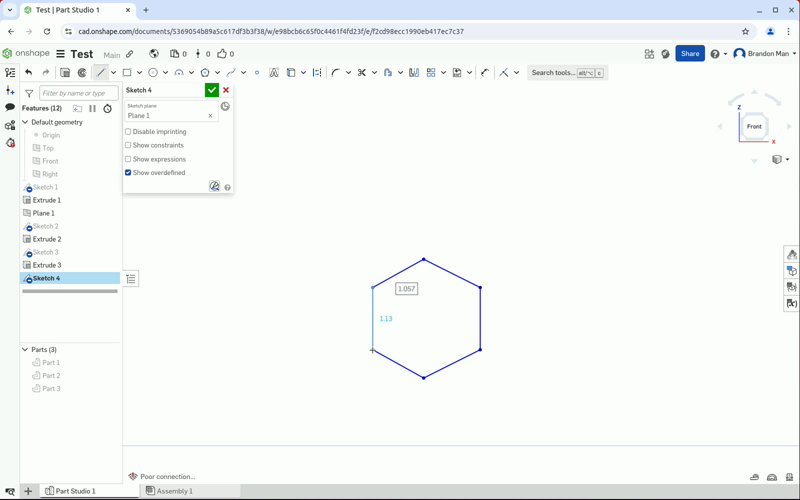
scroll(-6)
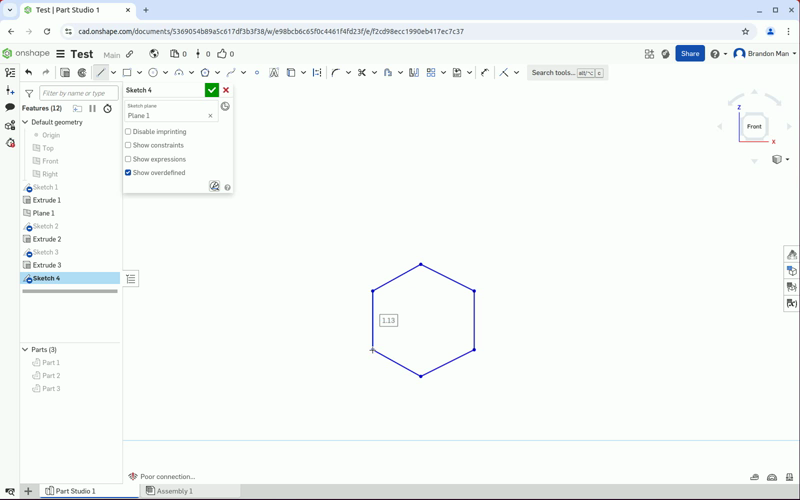
scroll(-6)
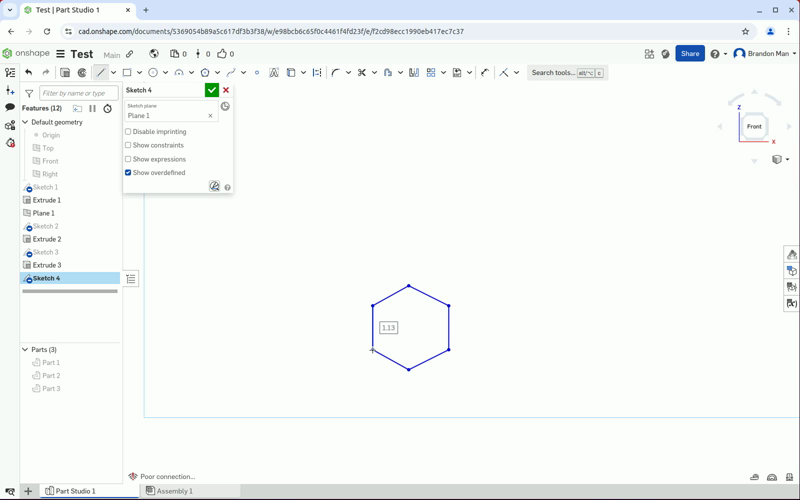
scroll(-6)
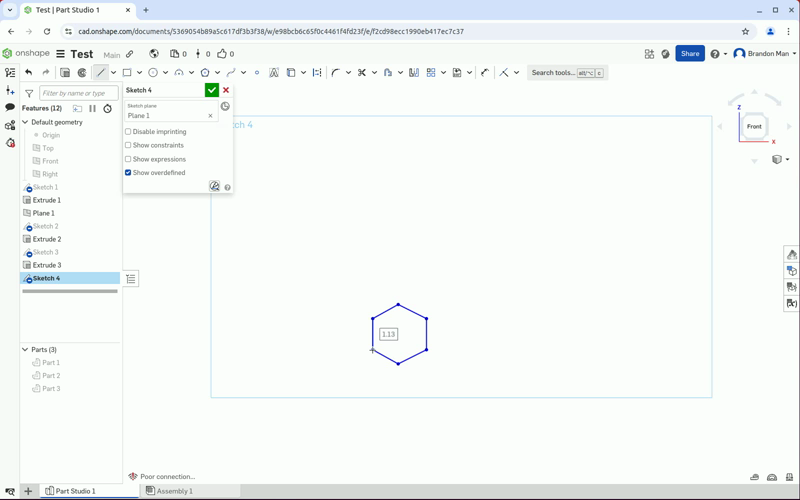
scroll(-6)
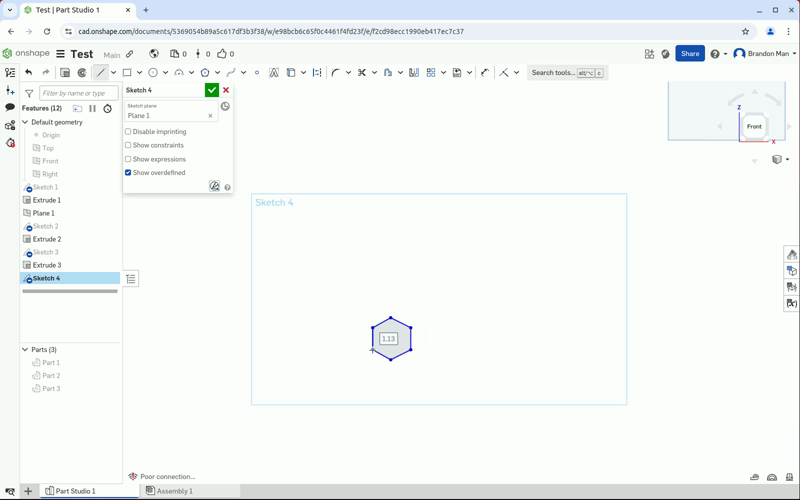
scroll(-6)
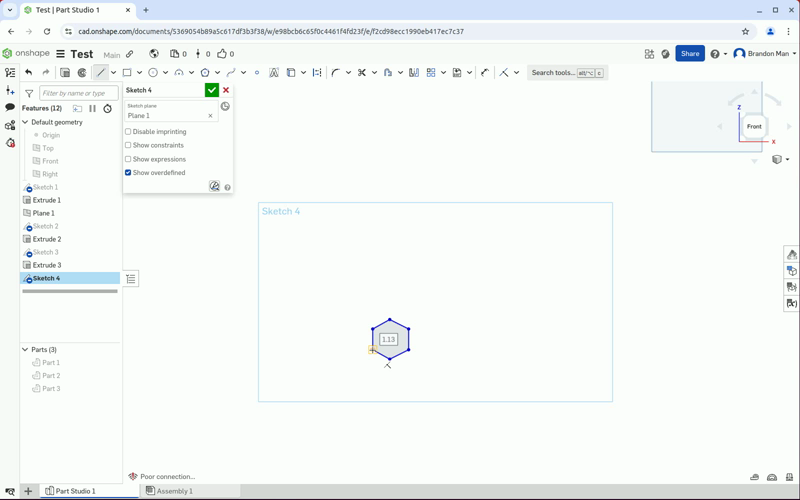
scroll(-6)
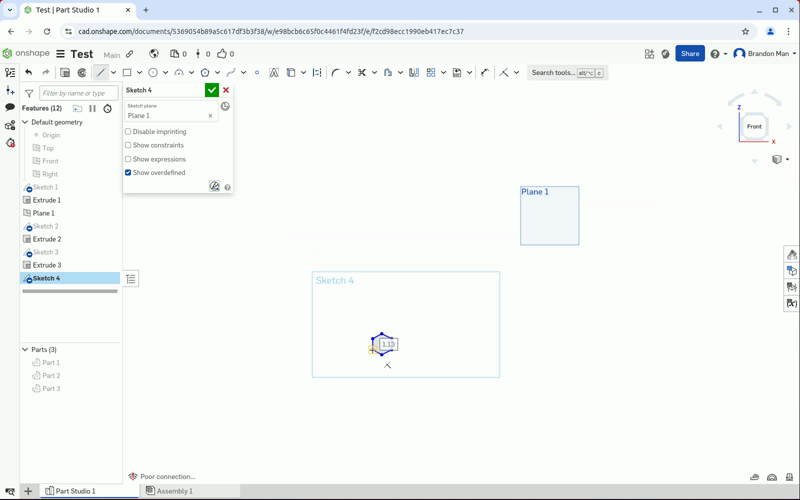
scroll(-6)
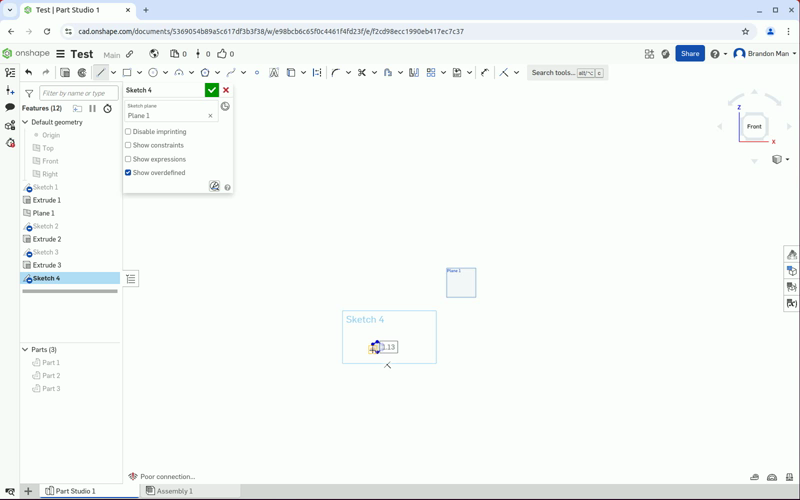
key(esc)
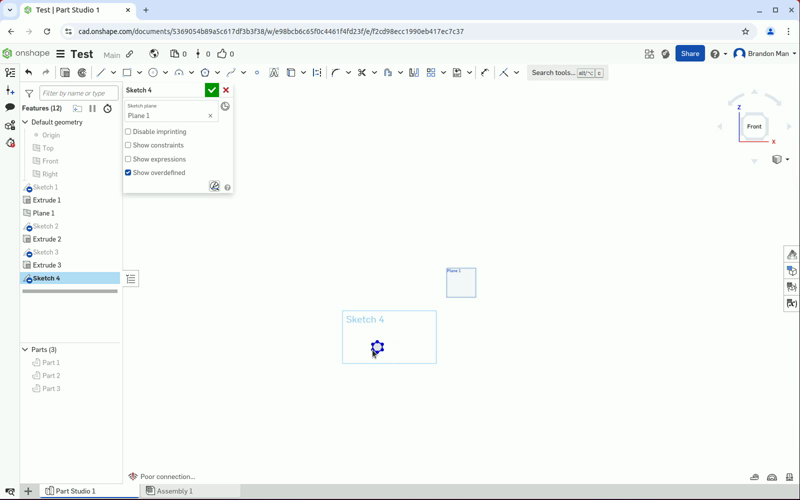
key(c)
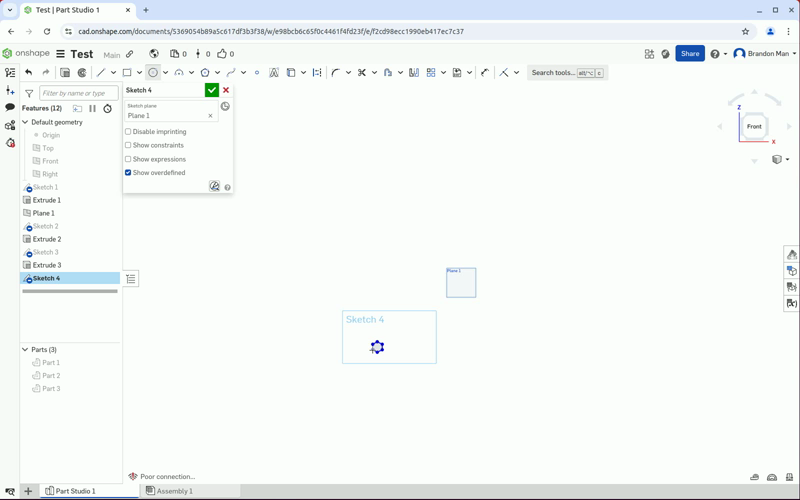
key_down(shift)
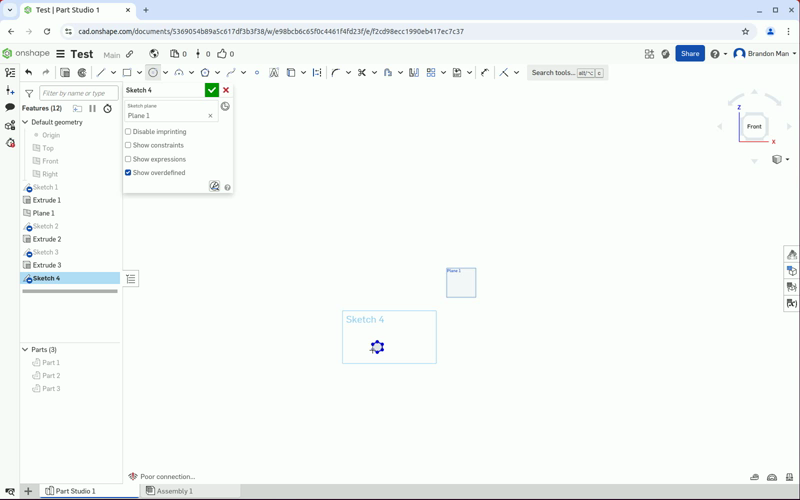
mouse_move(377, 347)
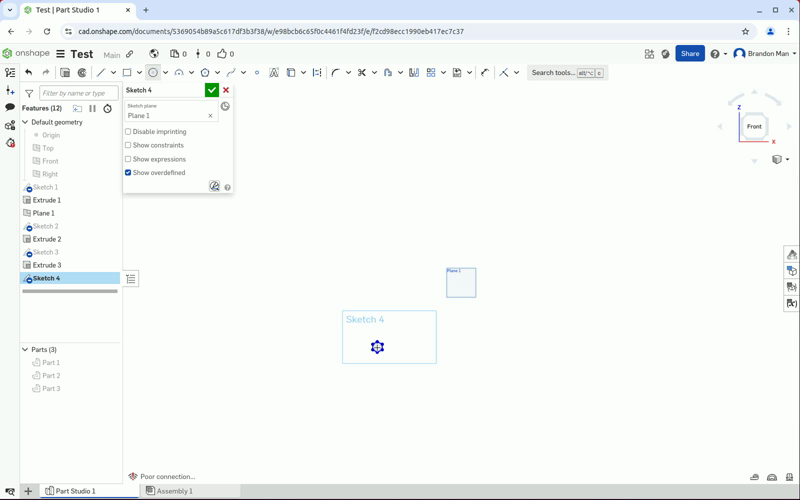
click(377, 347)
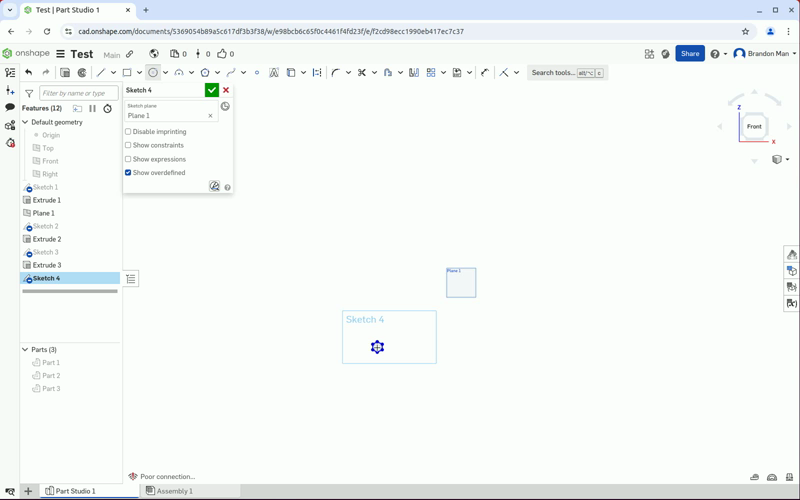
key_up(shift)
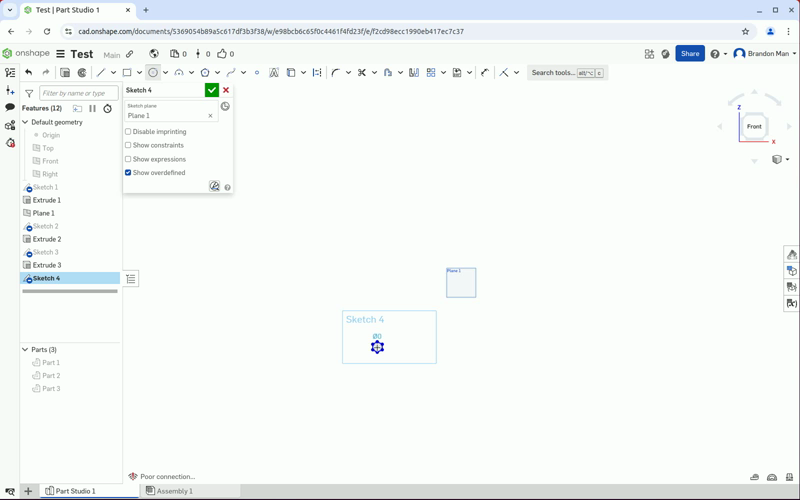
mouse_move(380, 347)
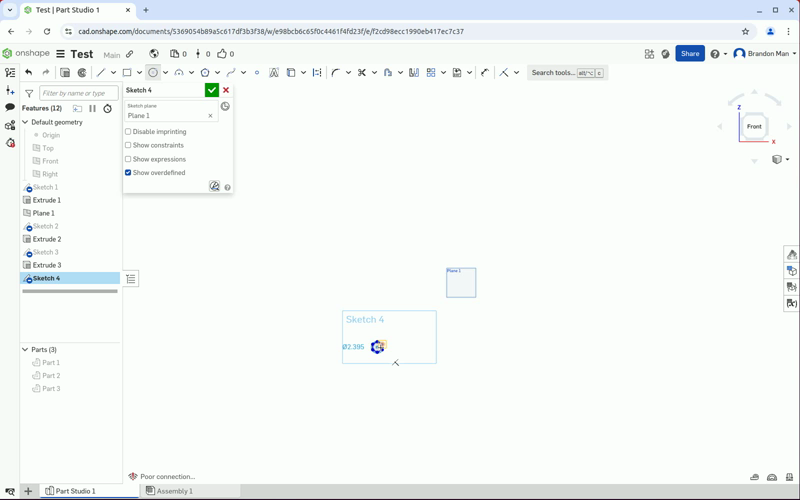
scroll(6)
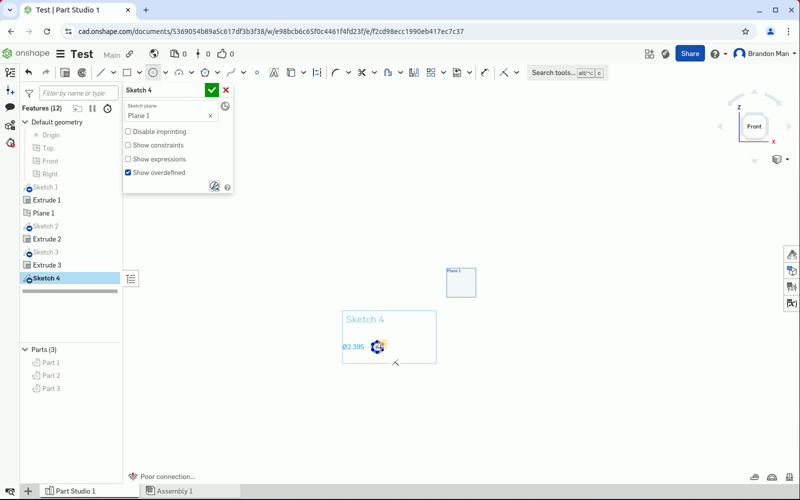
scroll(6)
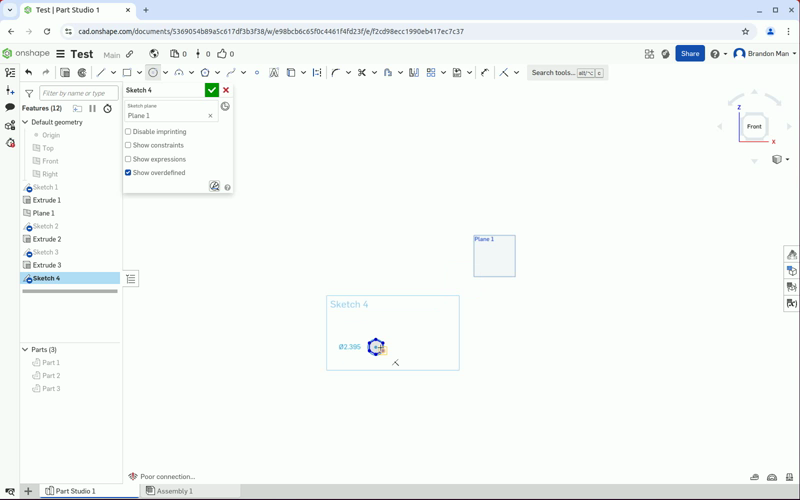
scroll(6)
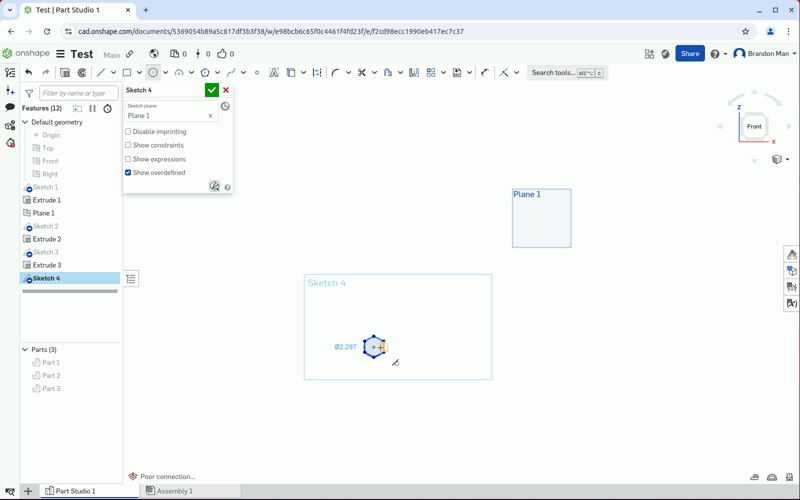
scroll(6)
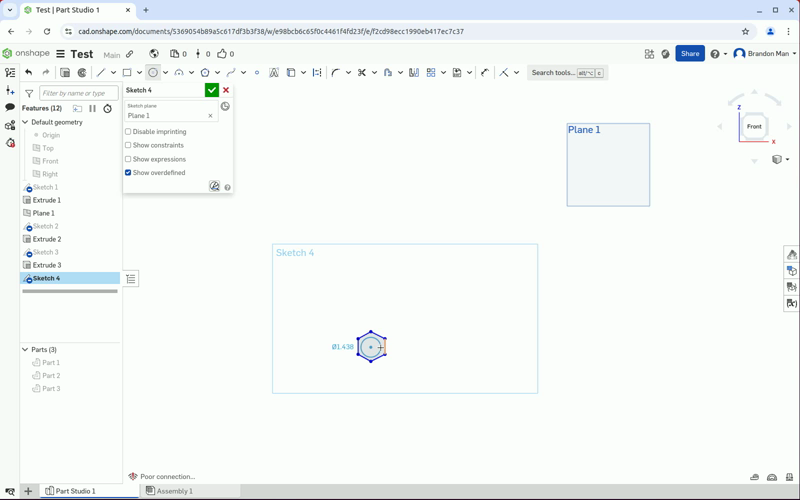
scroll(6)
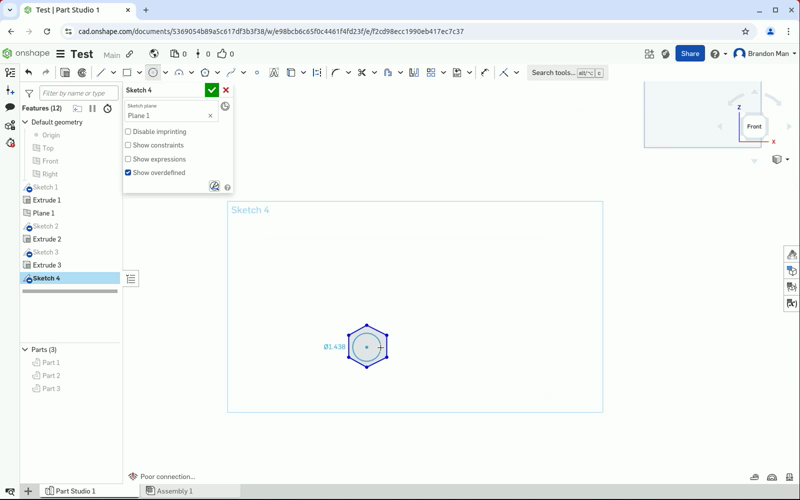
scroll(6)
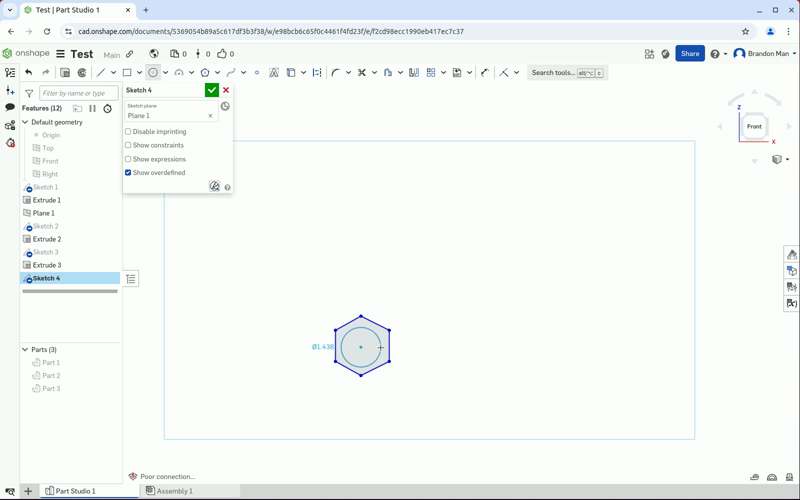
scroll(6)
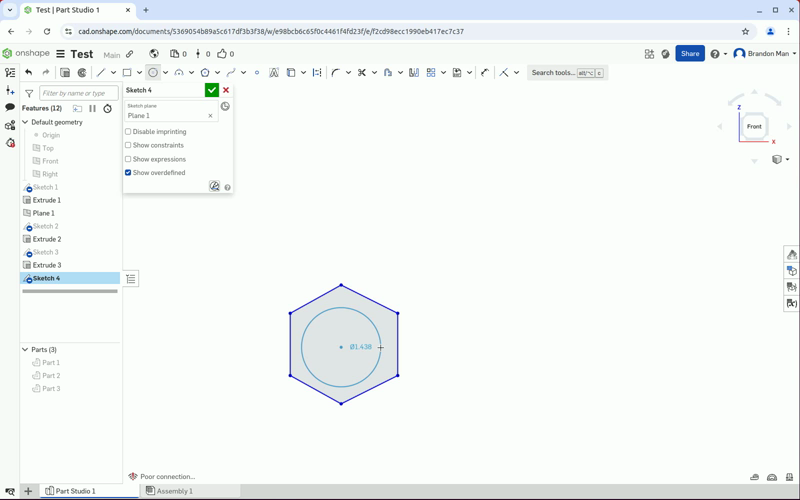
click(380, 347)
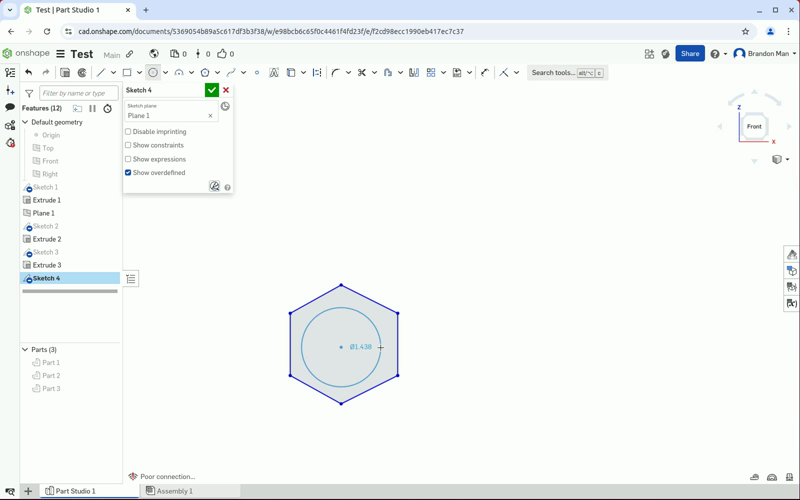
scroll(-6)
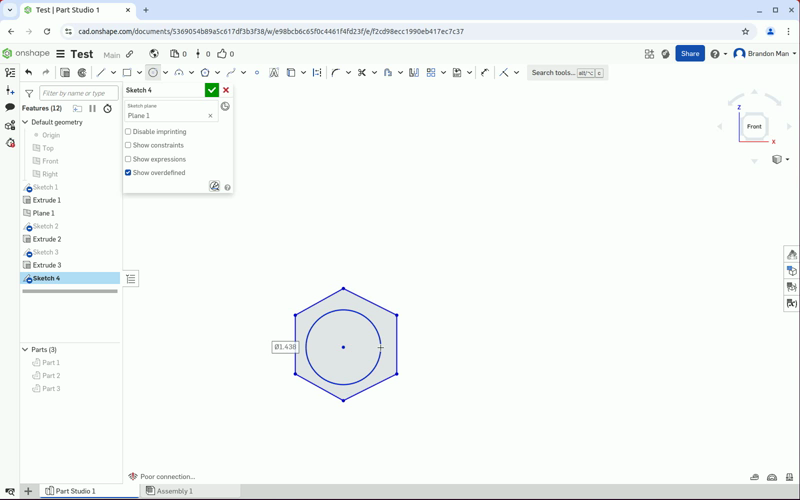
scroll(-6)
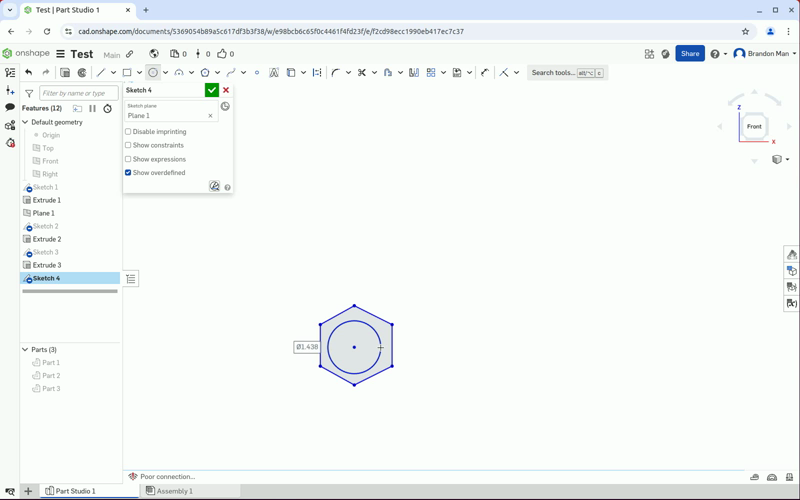
scroll(-6)
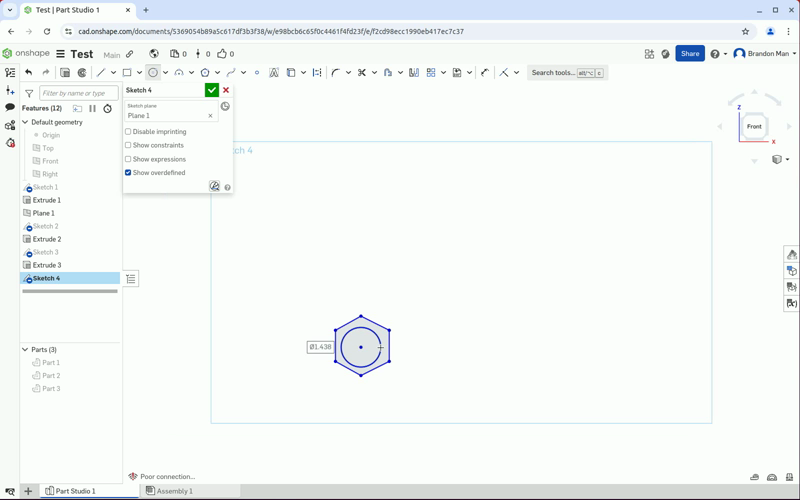
scroll(-6)
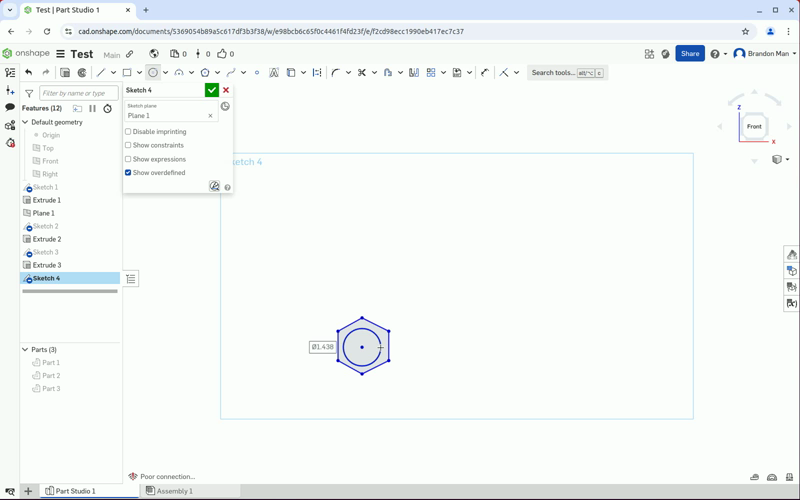
scroll(-6)
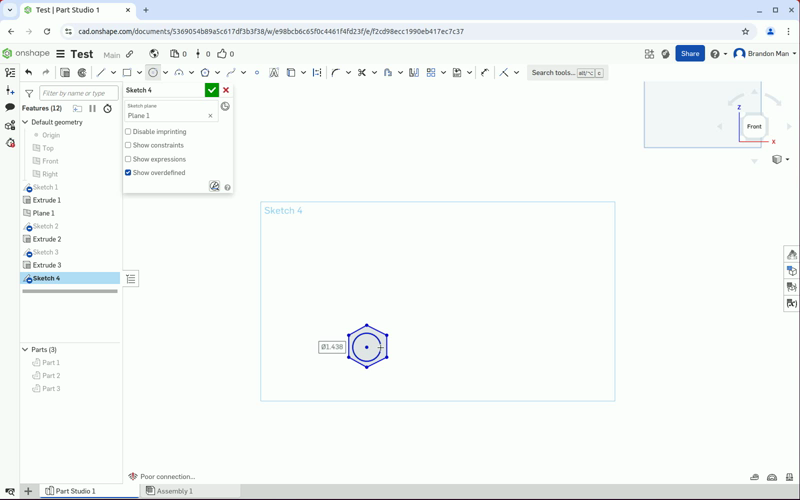
scroll(-6)
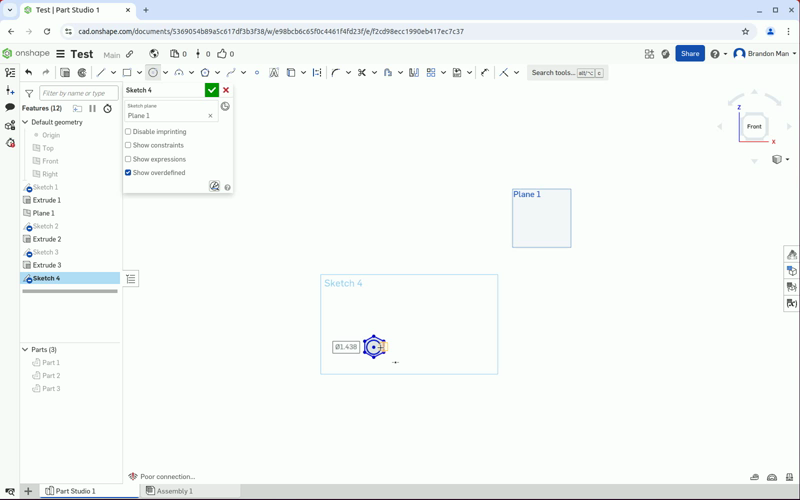
scroll(-6)
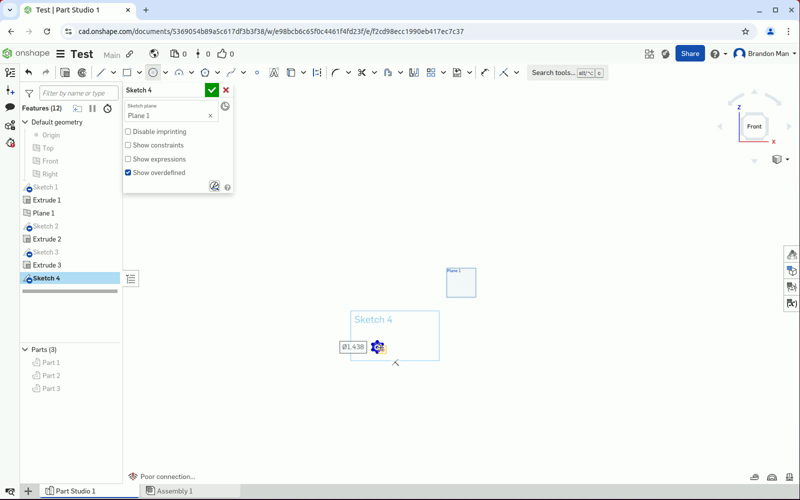
key(esc)
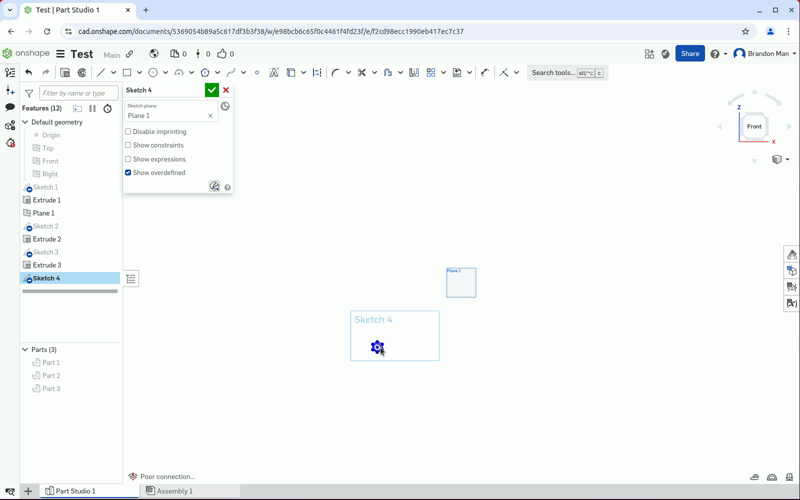
mouse_move(378, 343)
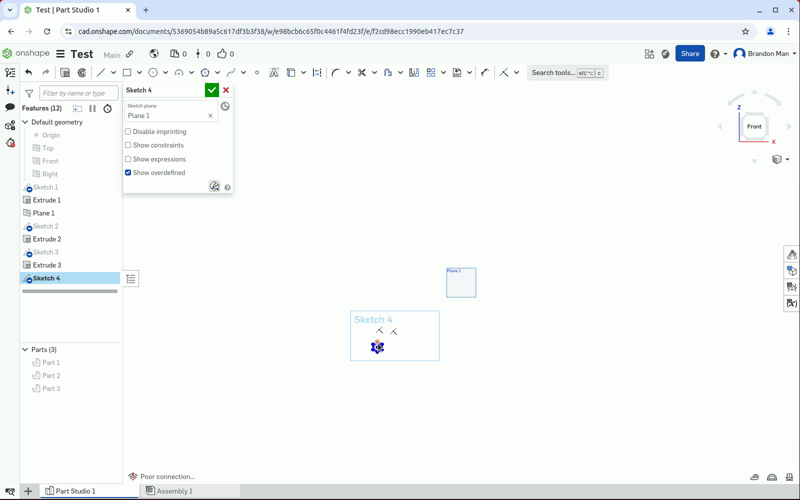
scroll(6)
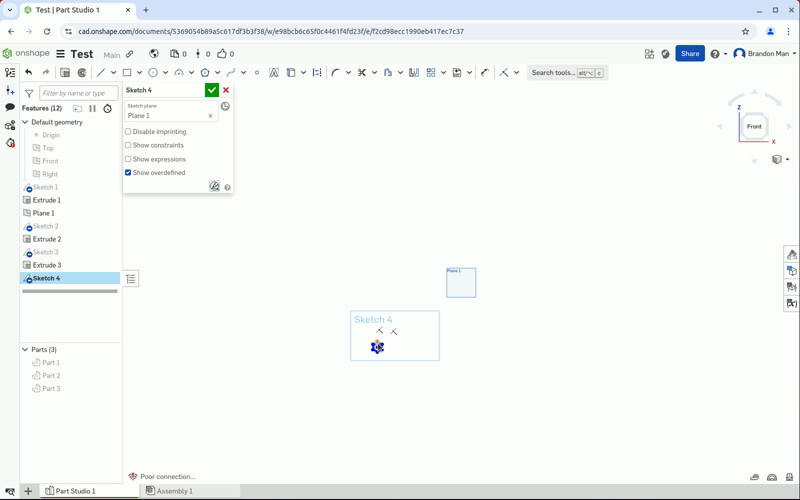
scroll(6)
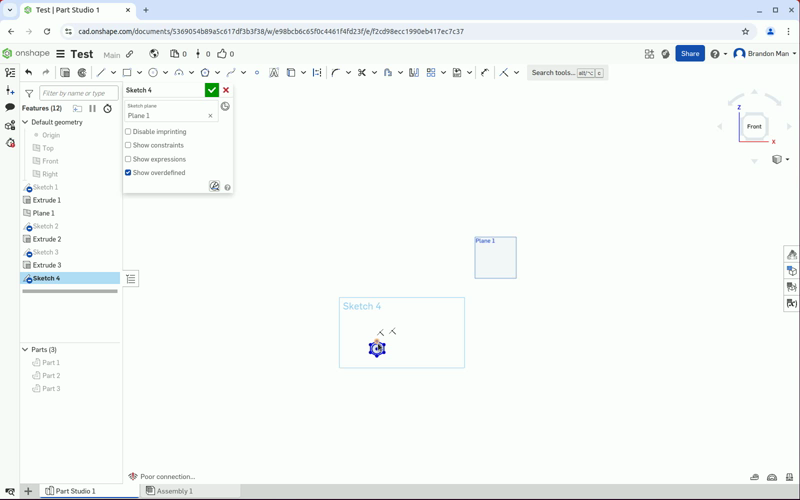
scroll(6)
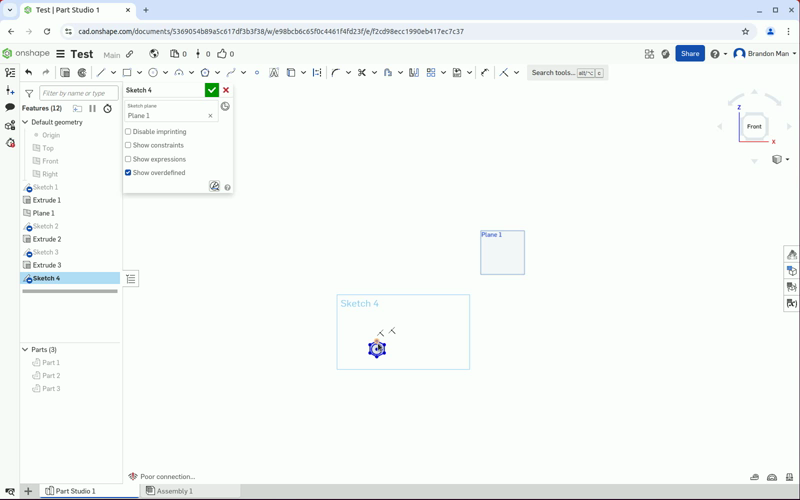
scroll(6)
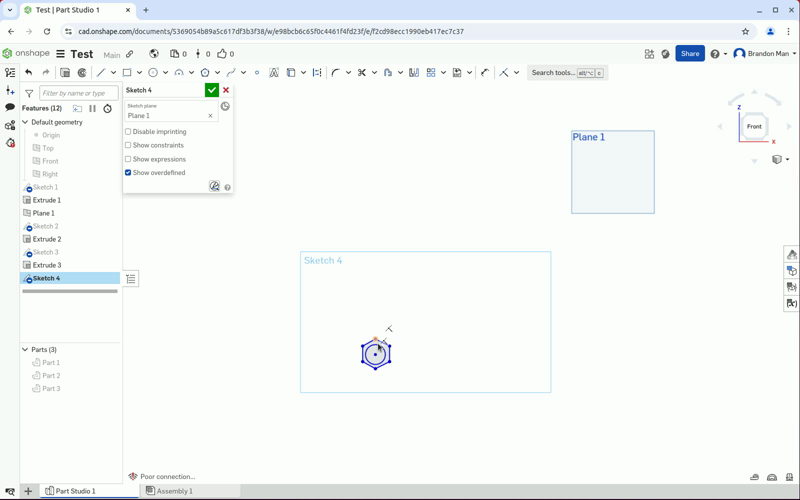
scroll(6)
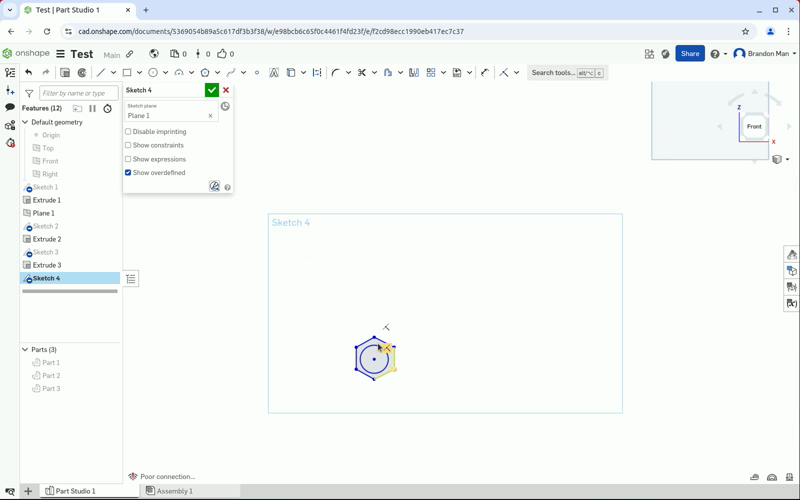
scroll(6)
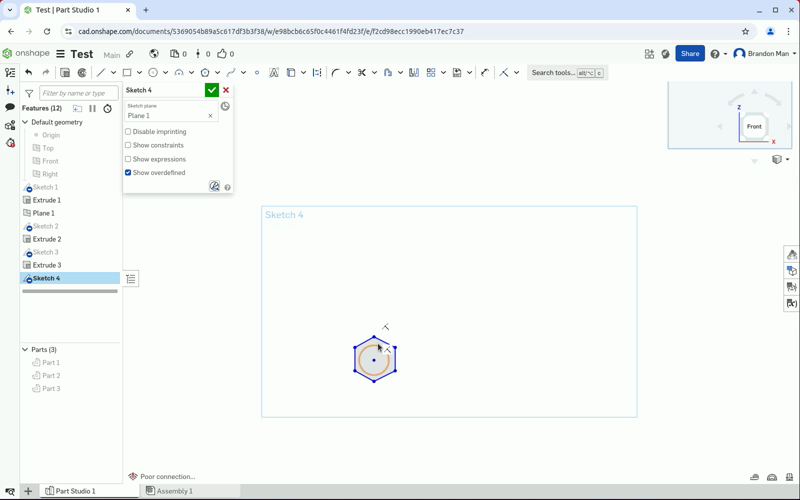
scroll(6)
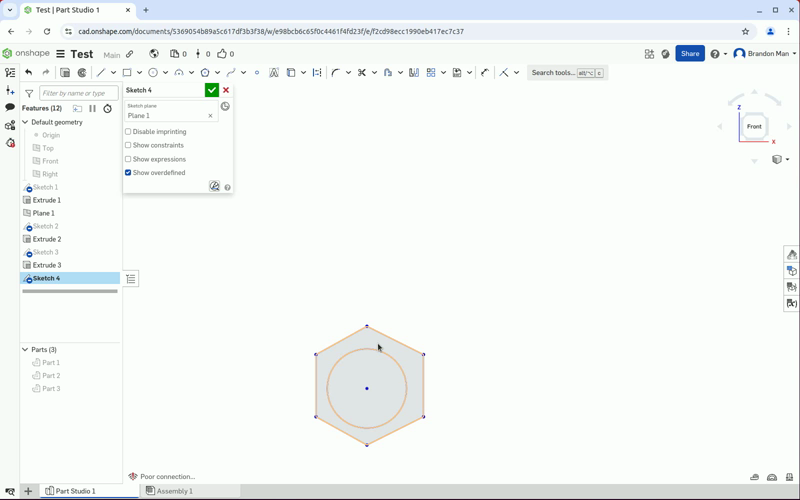
click(378, 343)
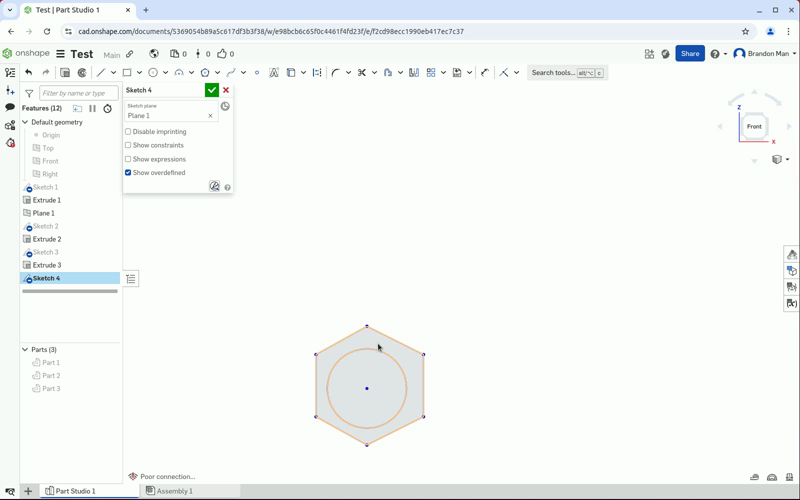
scroll(-6)
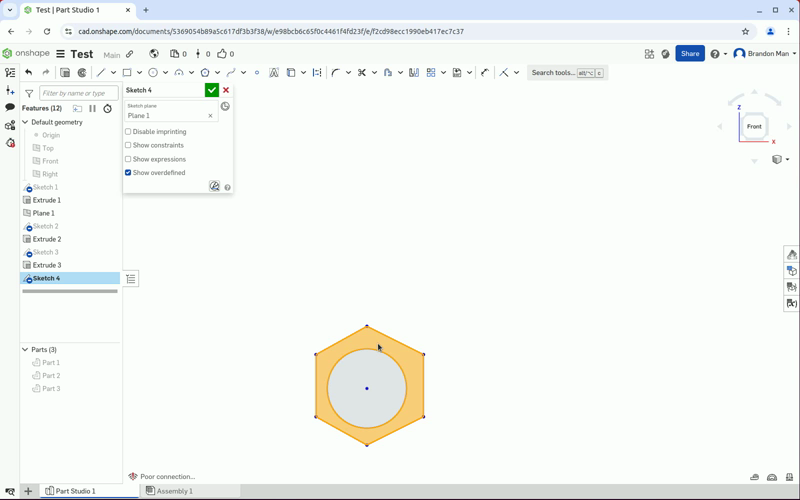
scroll(-6)
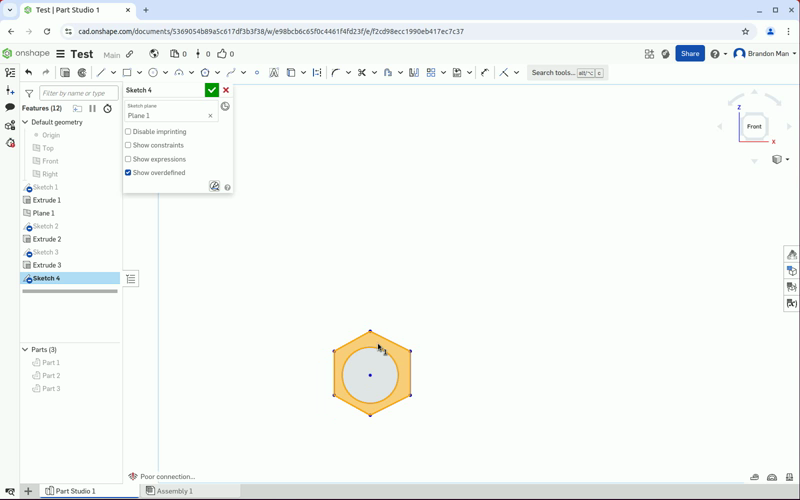
scroll(-6)
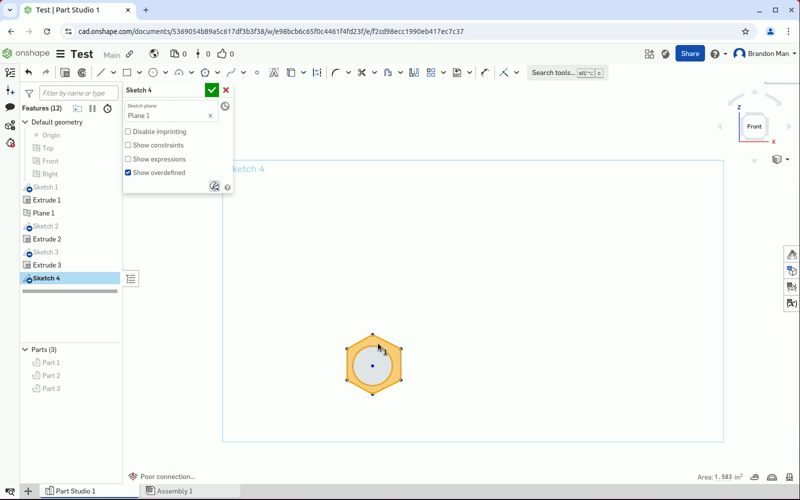
scroll(-6)
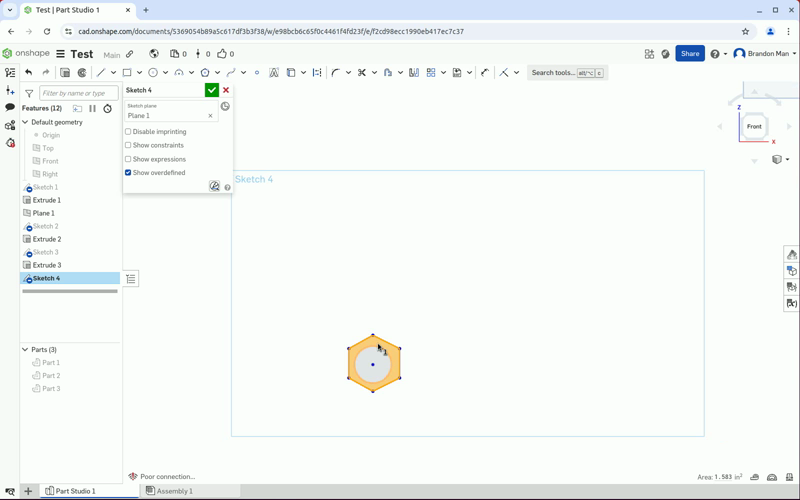
scroll(-6)
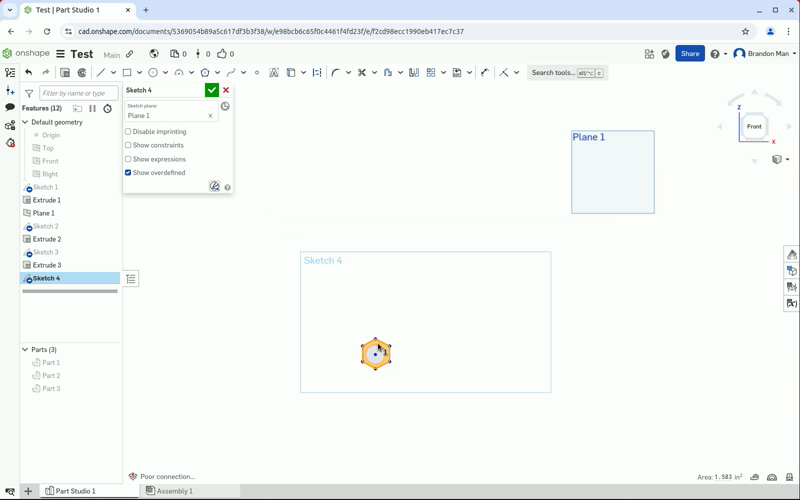
scroll(-6)
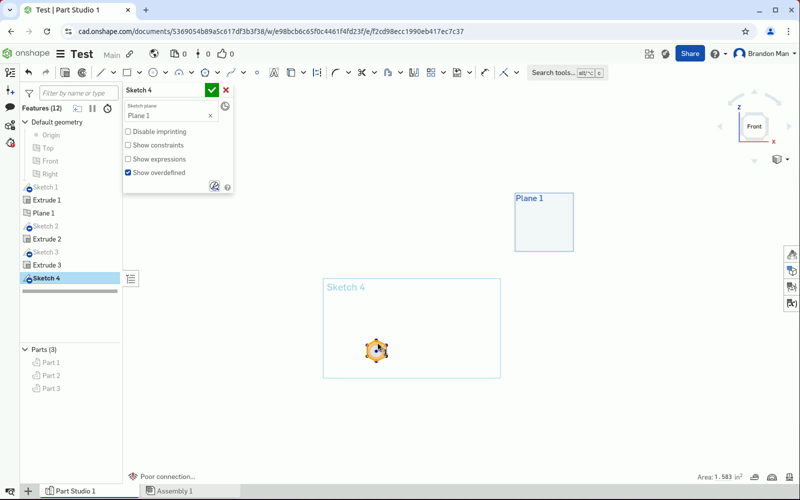
scroll(-6)
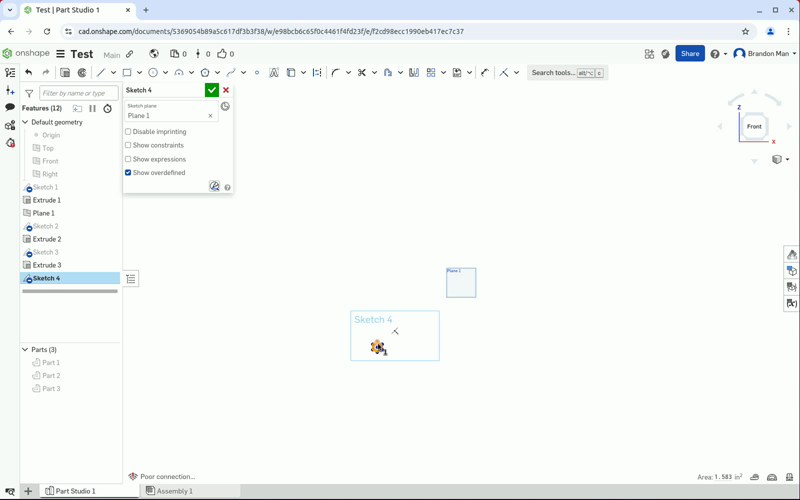
mouse_move(73, 352)
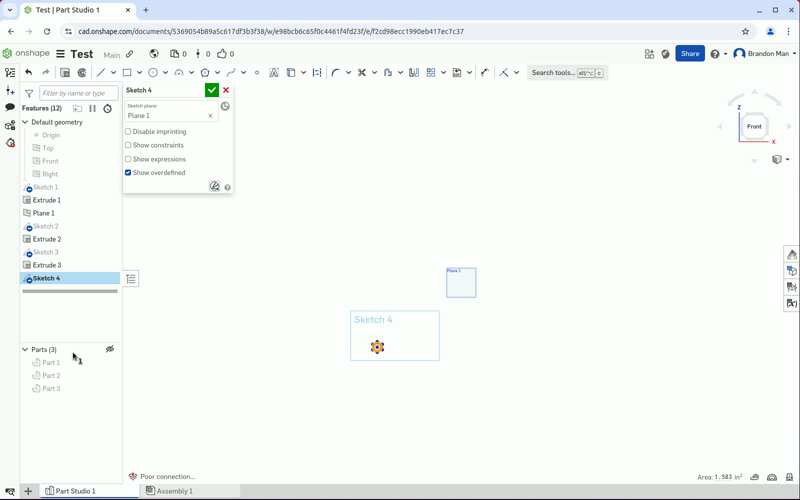
key(shift+y)
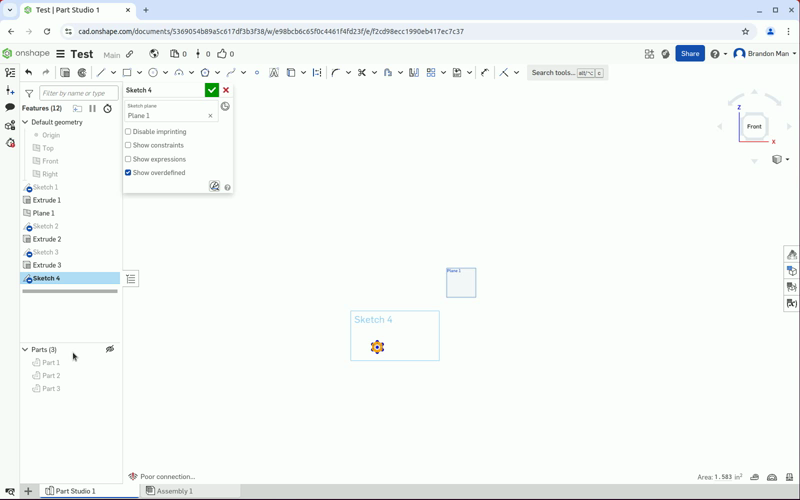
key(shift+e)
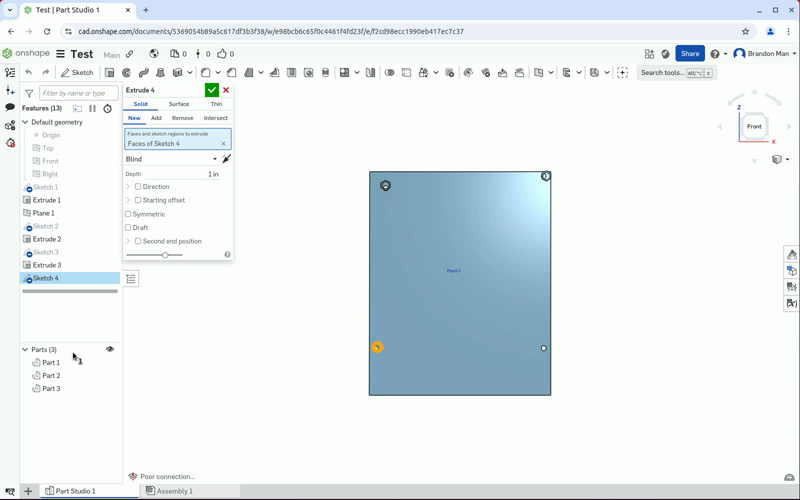
mouse_move(143, 106)
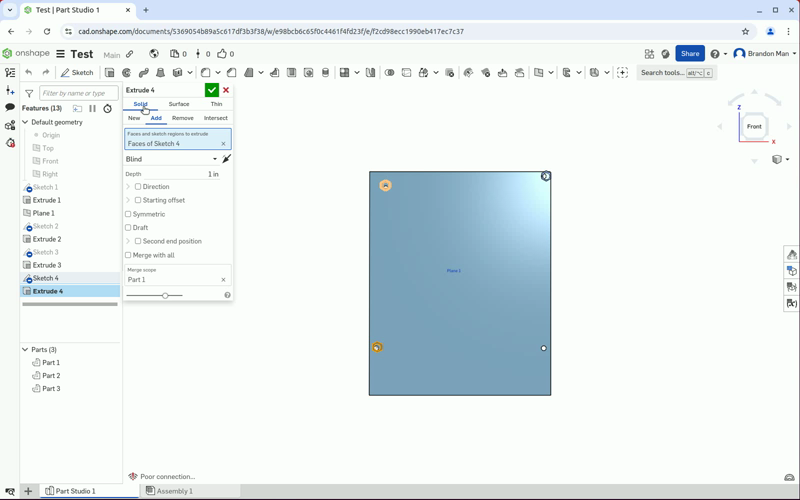
click(143, 106)
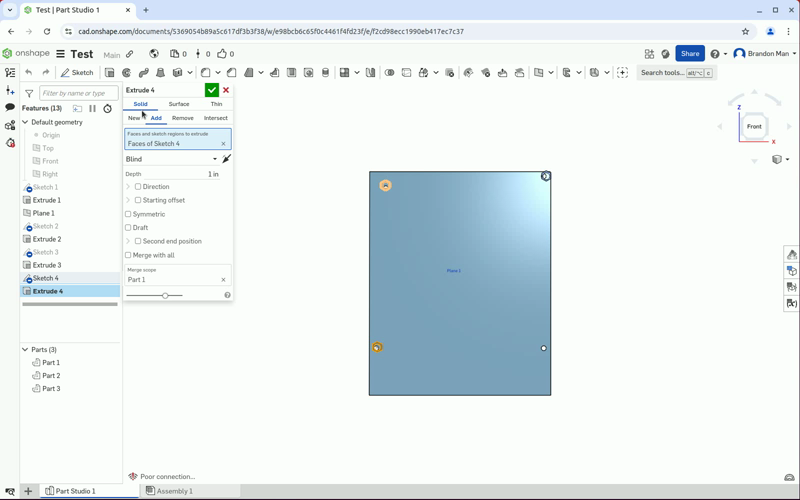
mouse_move(137, 120)
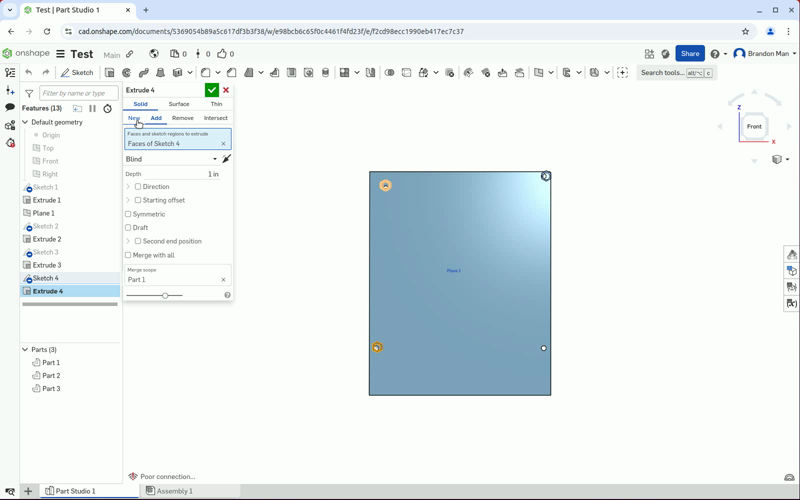
click(137, 120)
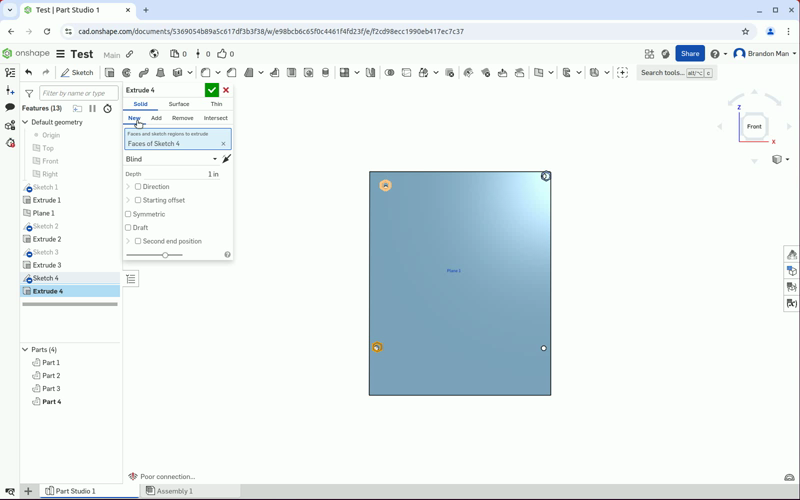
key(tab, 4)
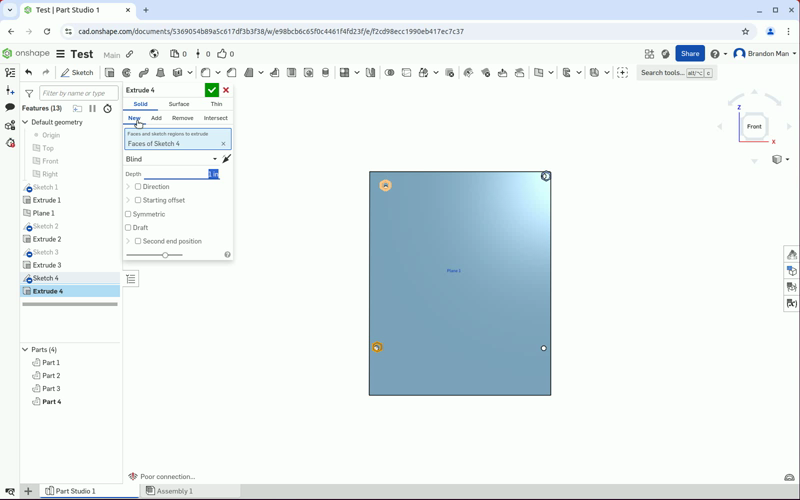
text(3.611)
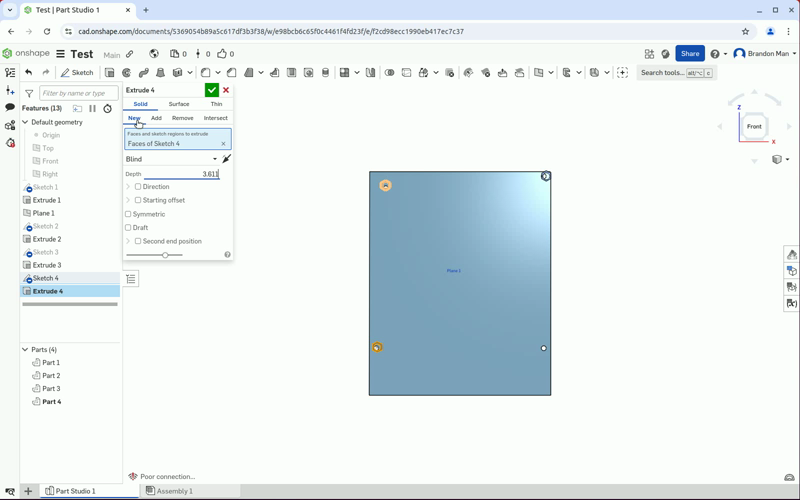
key(enter)
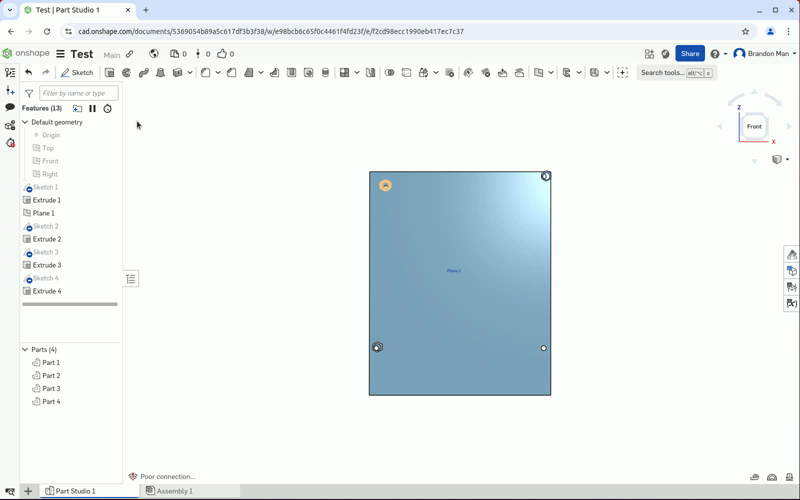
key(shift+h)
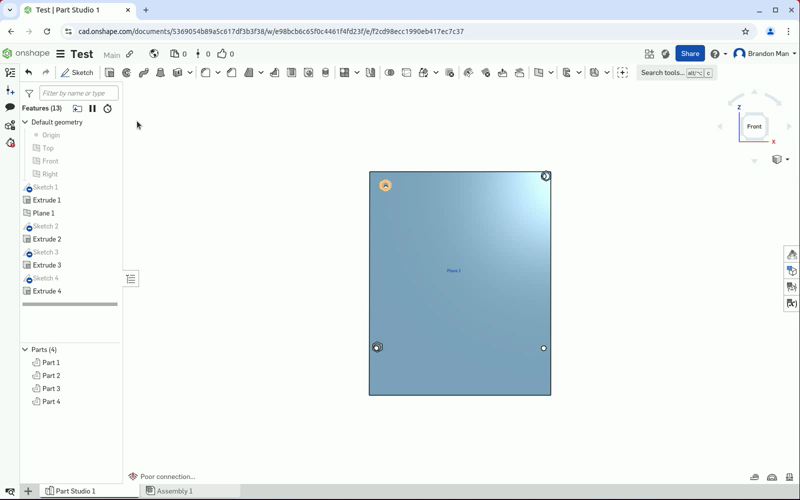
key(shift+h)
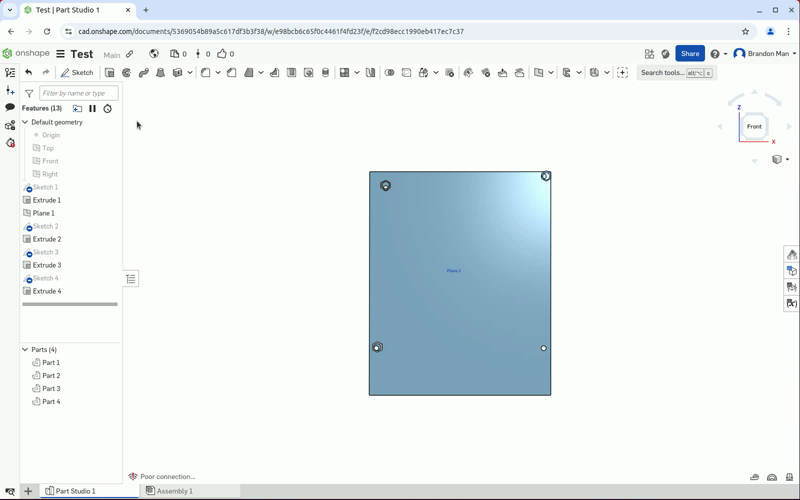
mouse_move(73, 189)
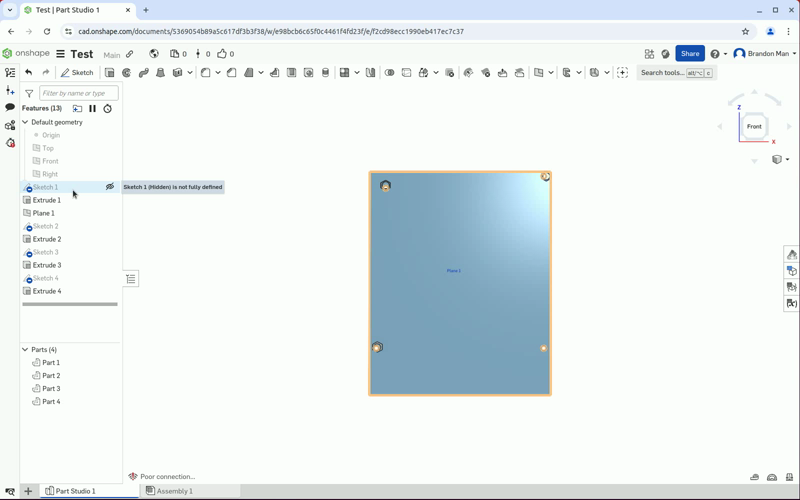
click(73, 189)
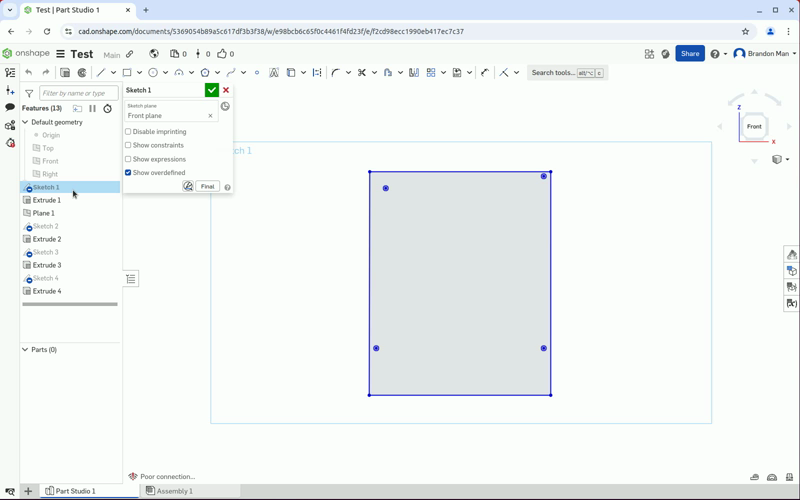
mouse_move(229, 92)
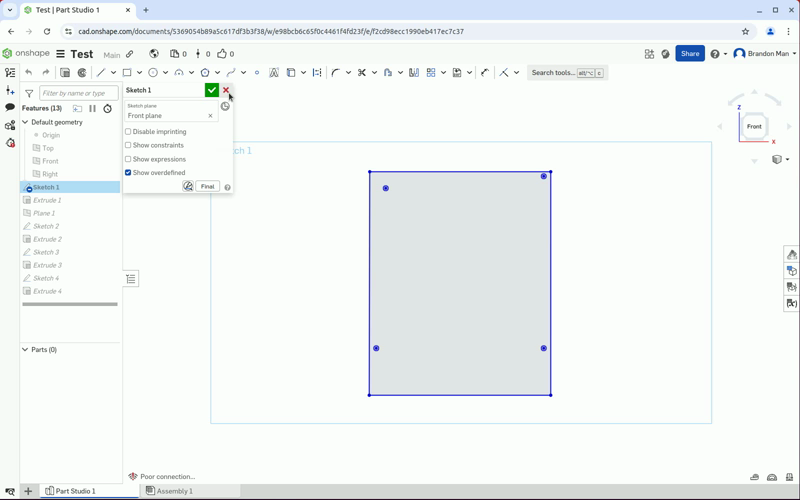
click(229, 92)
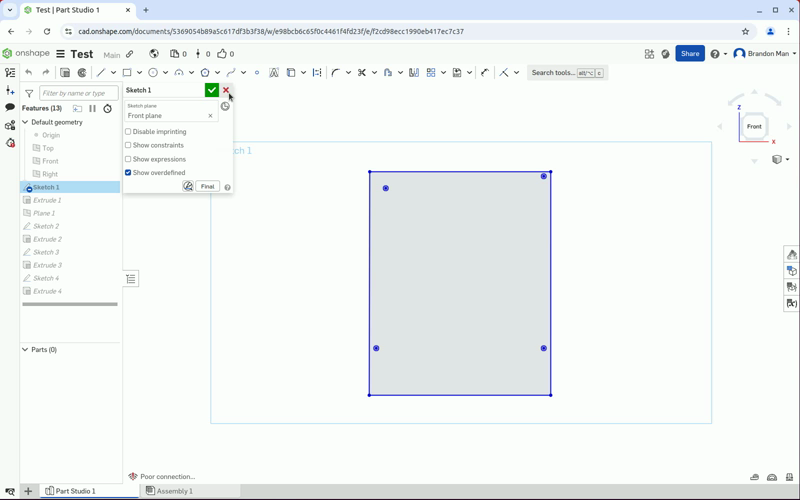
key(shift+s)
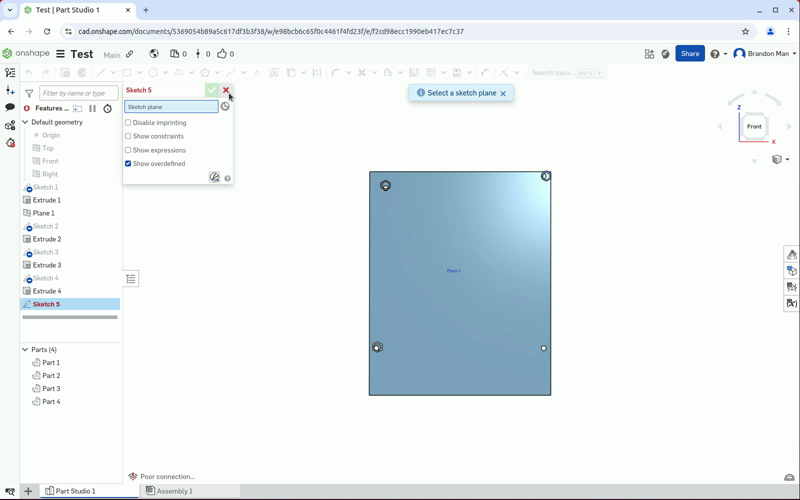
mouse_move(73, 215)
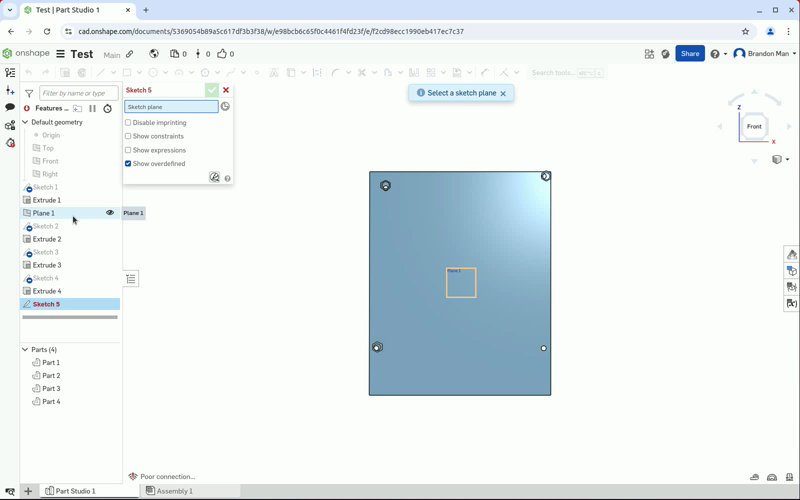
click(73, 215)
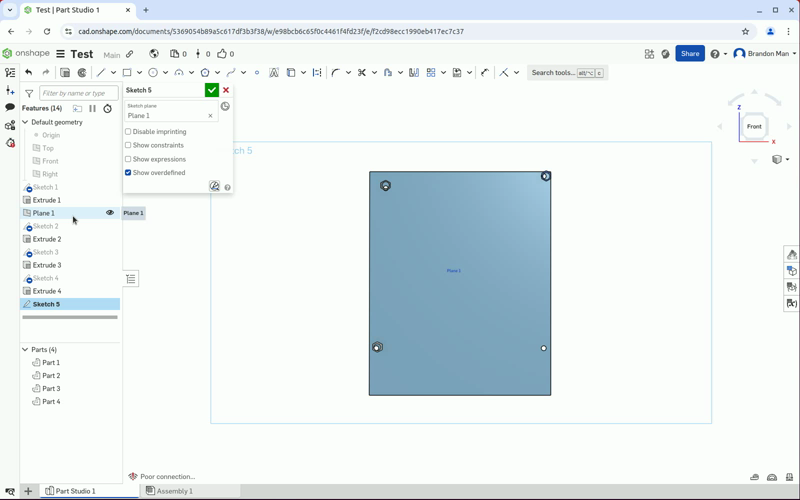
mouse_move(73, 352)
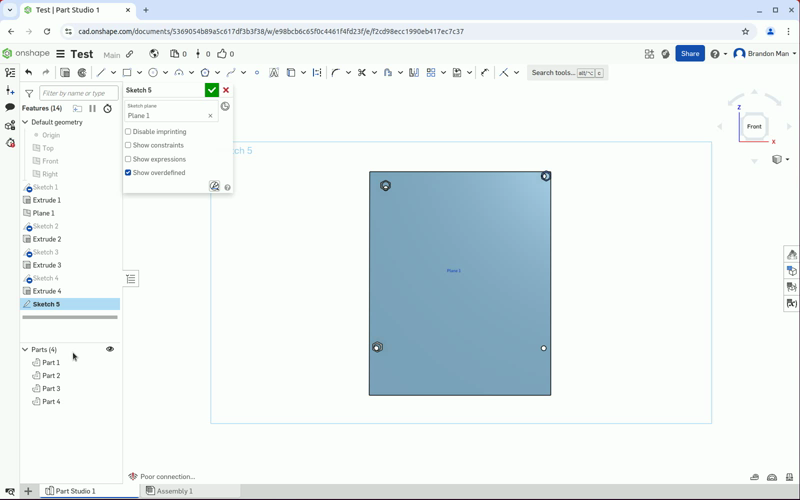
key(y)
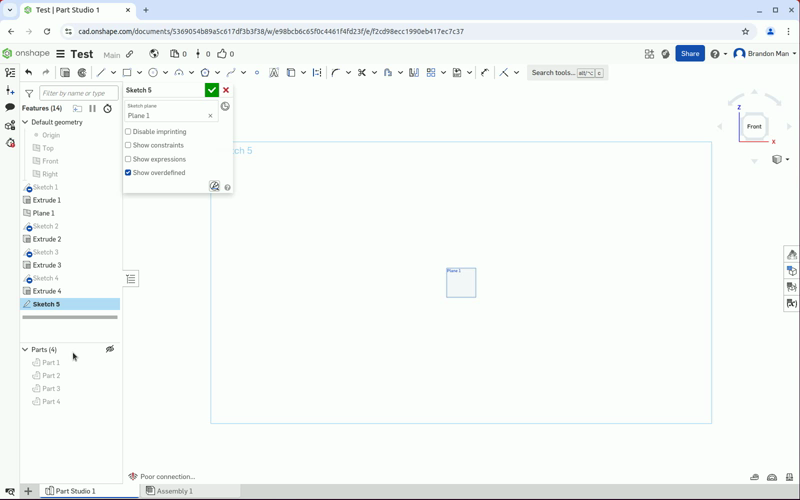
key(l)
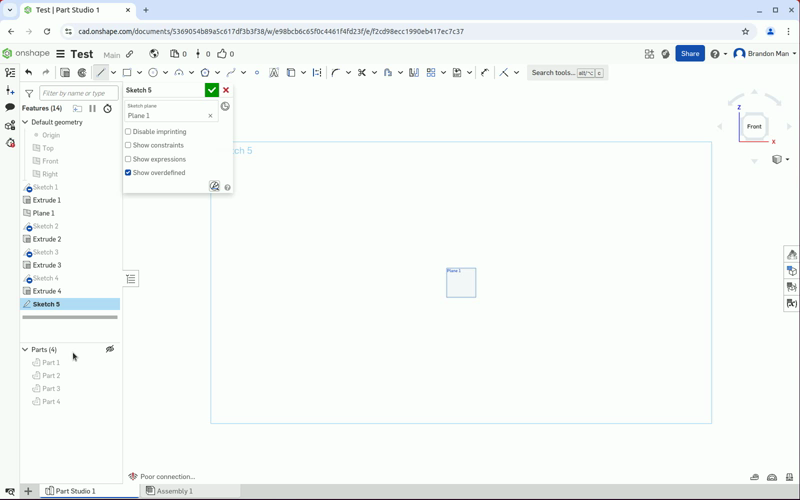
key_down(shift)
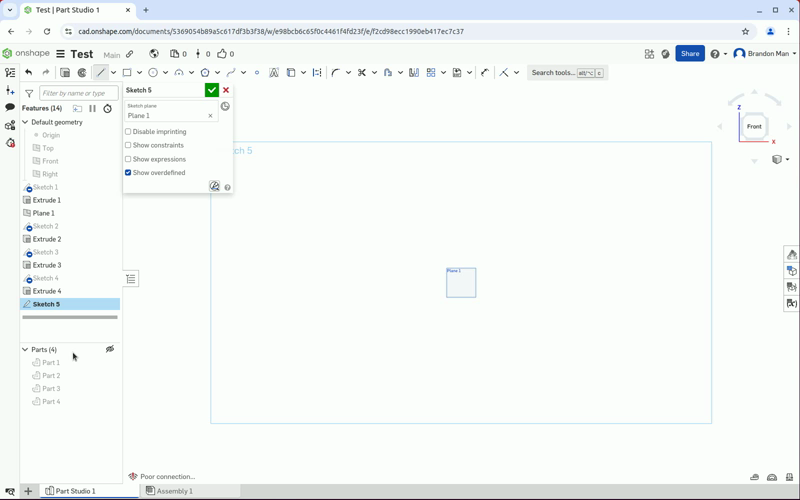
mouse_move(541, 349)
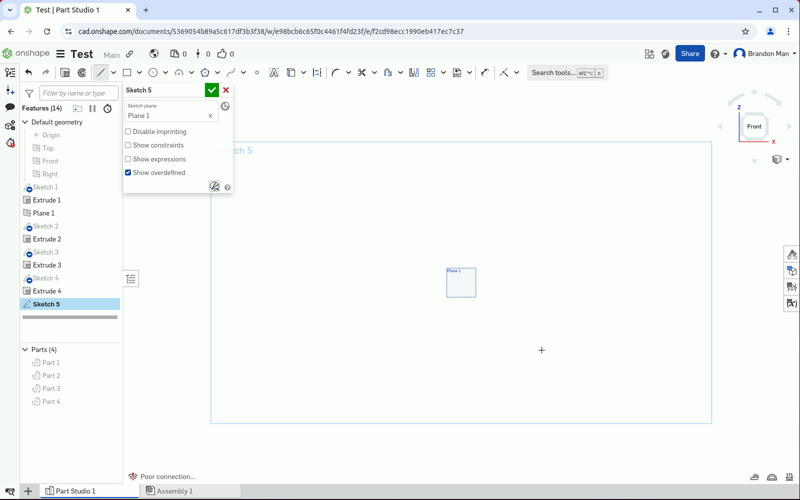
click(541, 349)
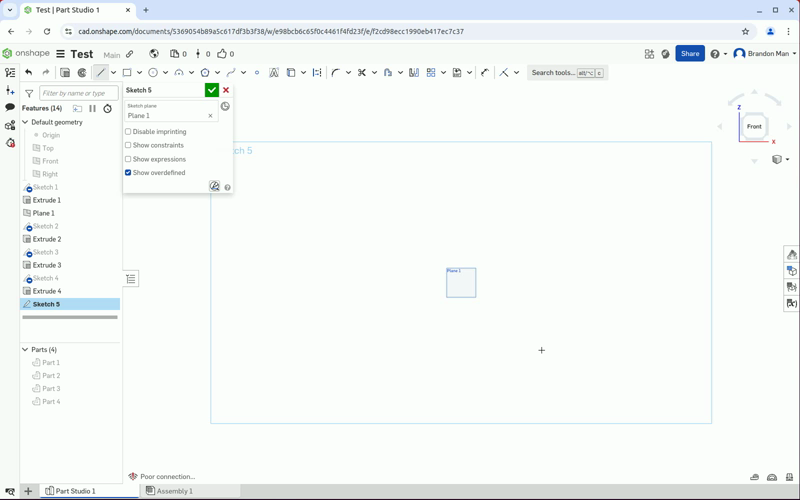
key_up(shift)
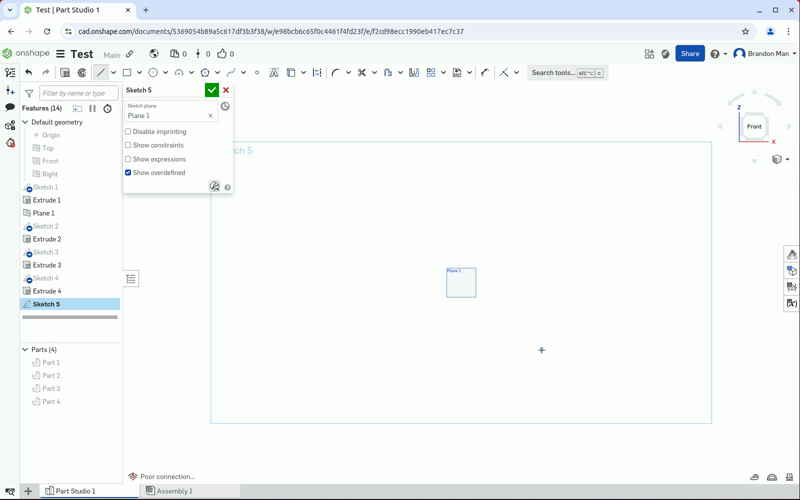
key_down(shift)
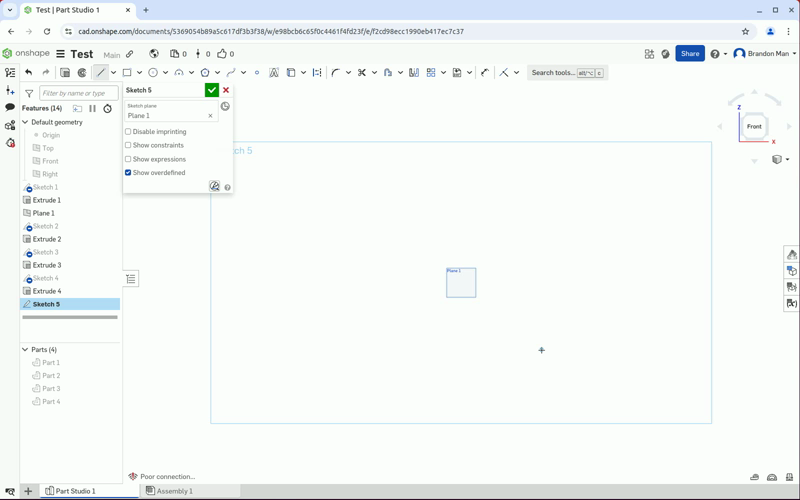
mouse_move(571, 349)
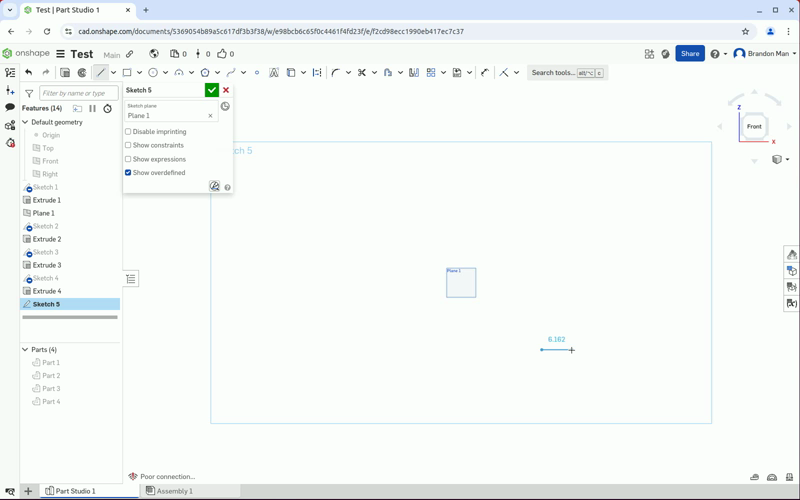
mouse_move(546, 352)
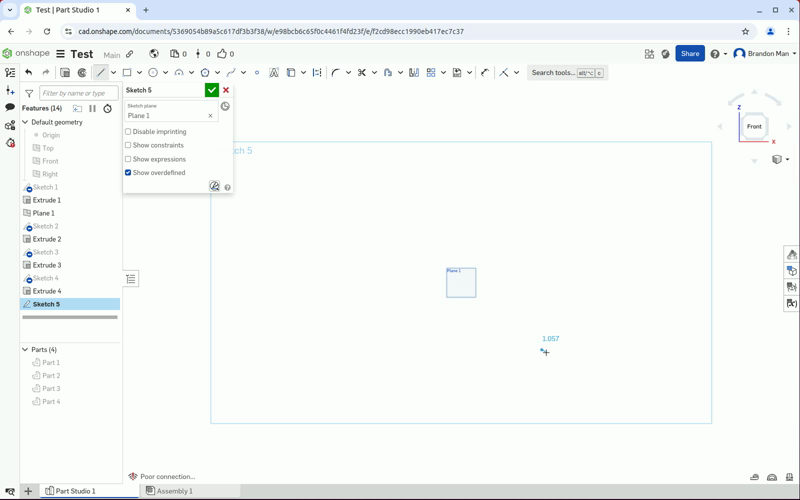
scroll(6)
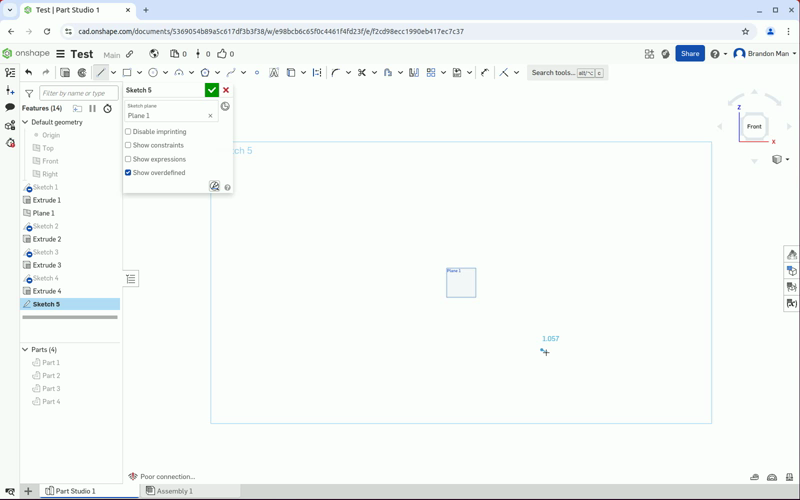
scroll(6)
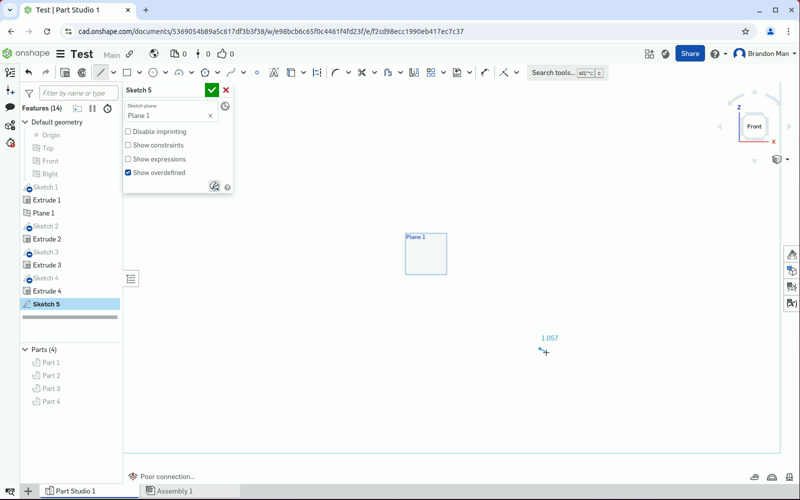
scroll(6)
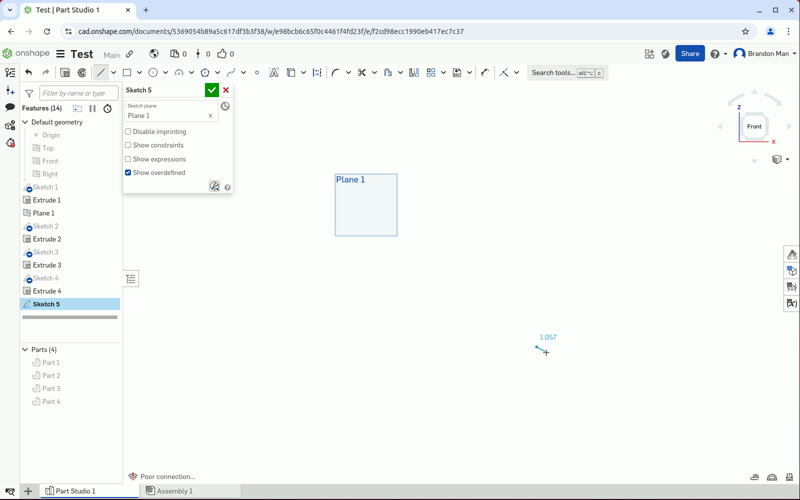
scroll(6)
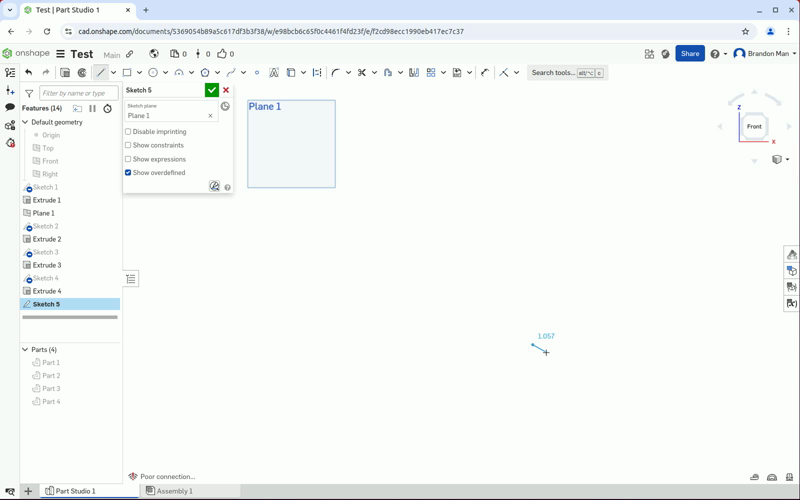
scroll(6)
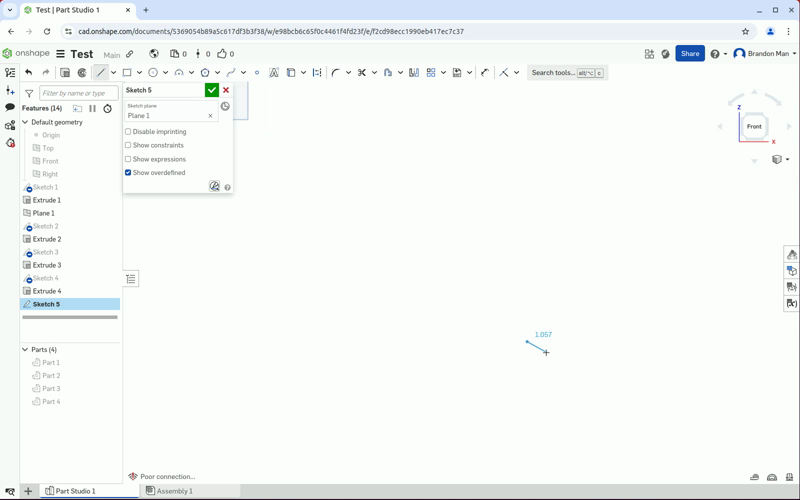
scroll(6)
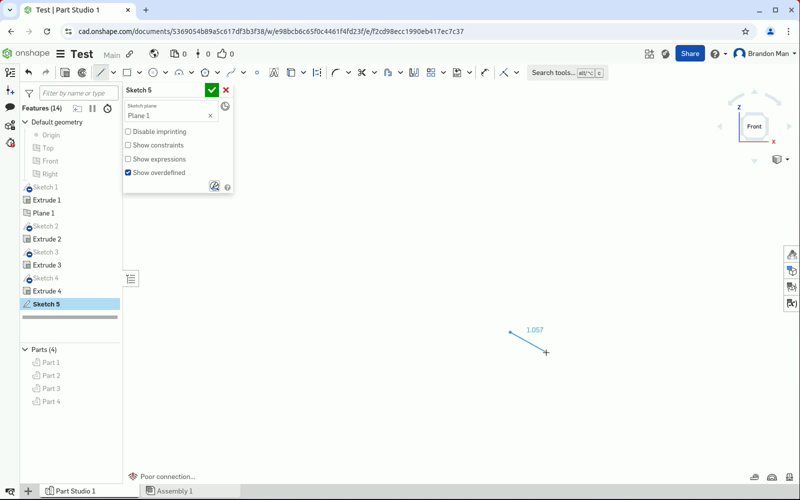
scroll(6)
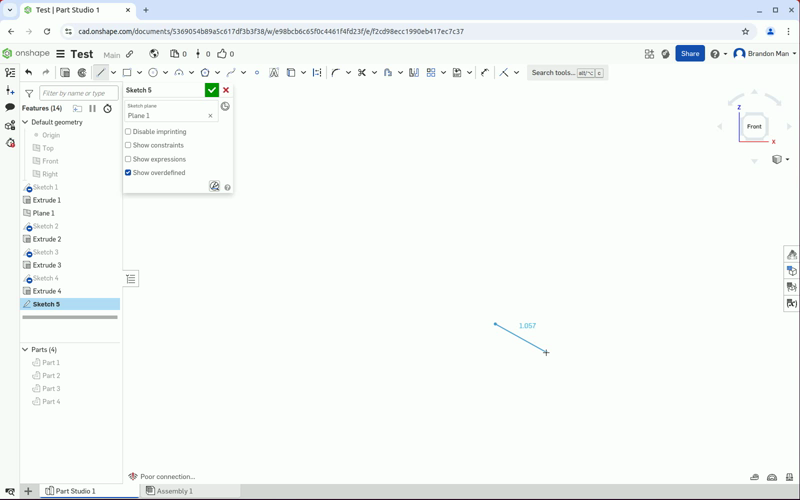
click(546, 352)
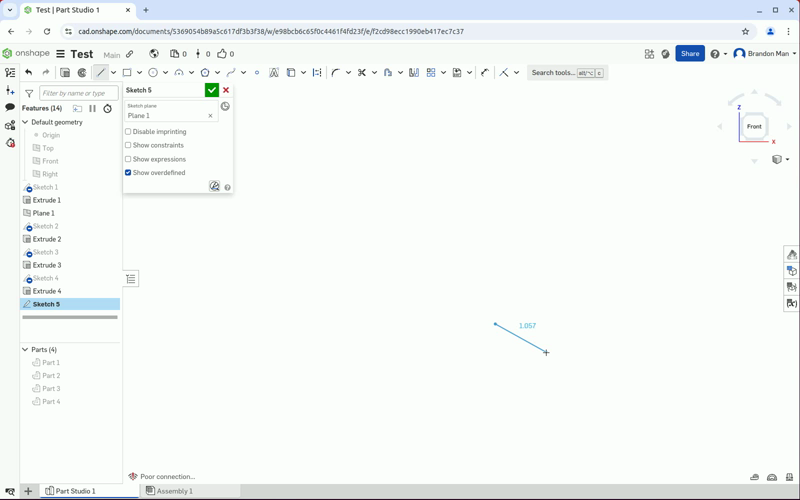
scroll(-6)
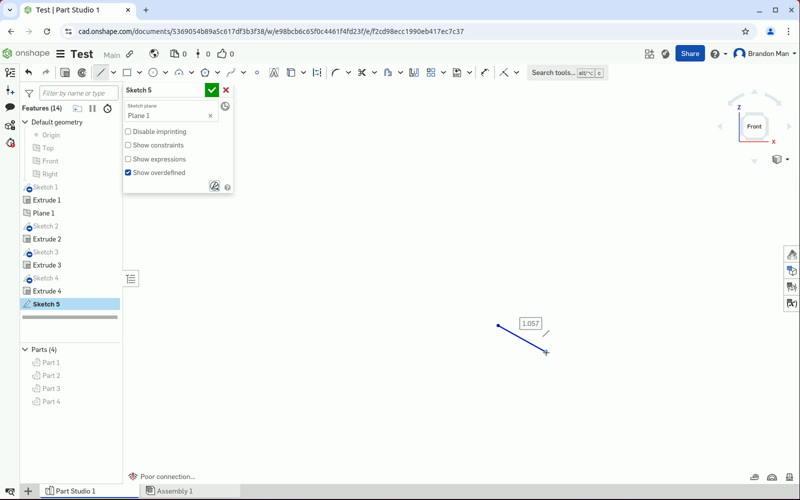
scroll(-6)
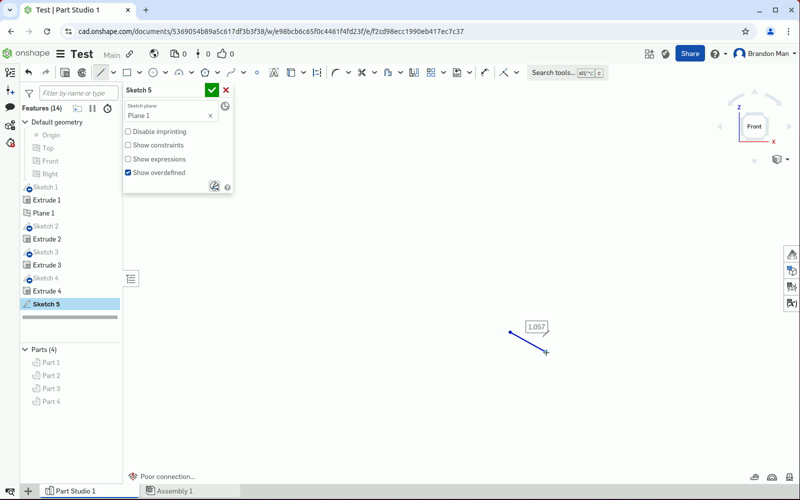
scroll(-6)
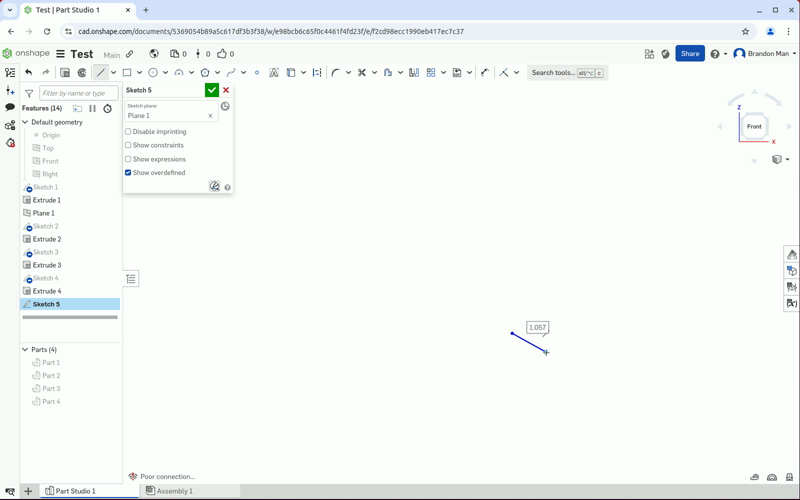
scroll(-6)
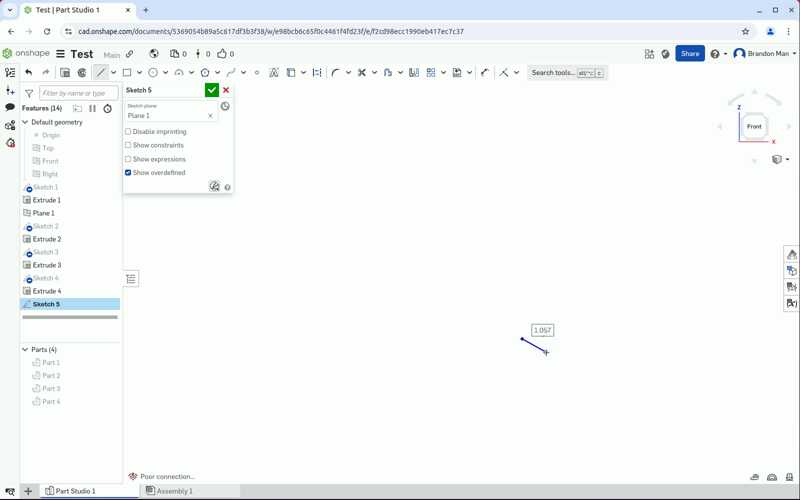
scroll(-6)
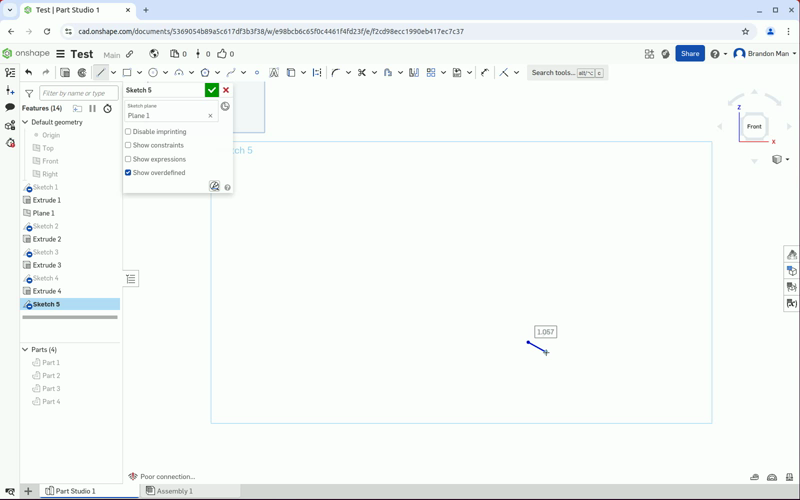
scroll(-6)
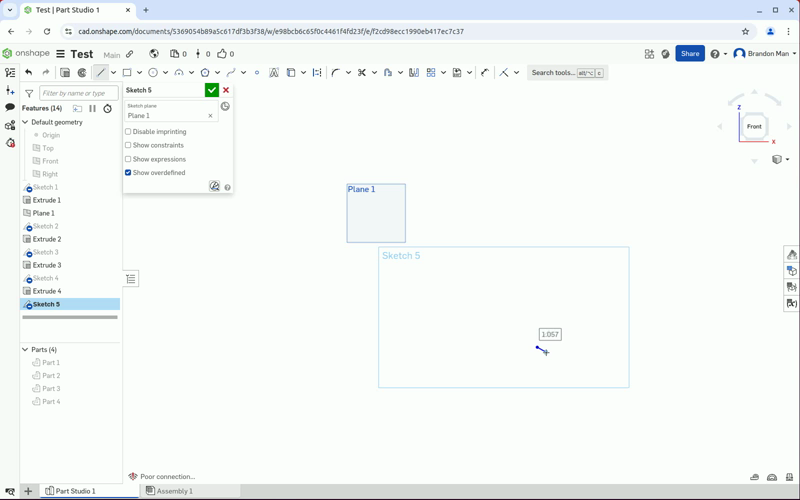
scroll(-6)
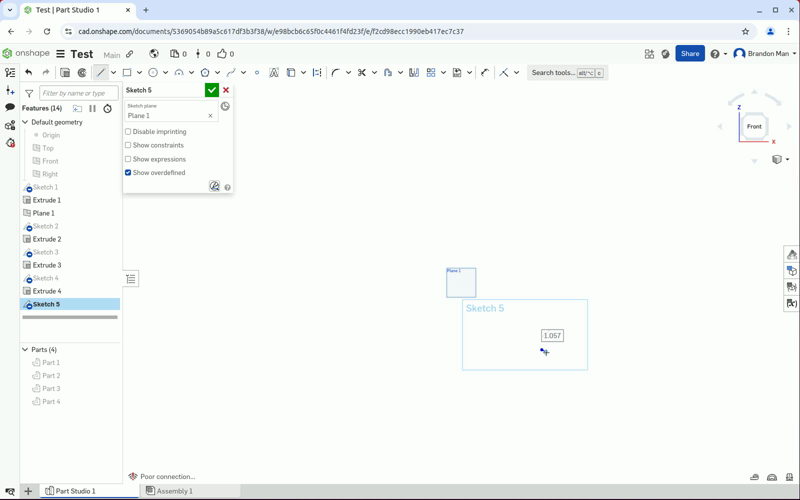
key_up(shift)
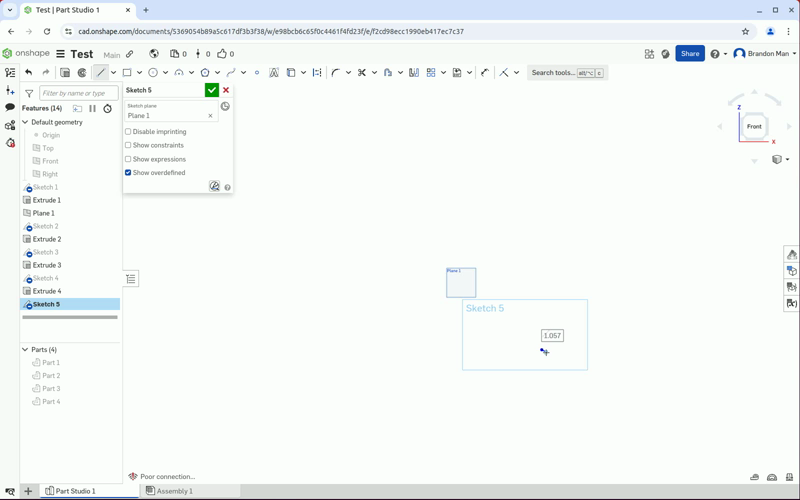
key_down(shift)
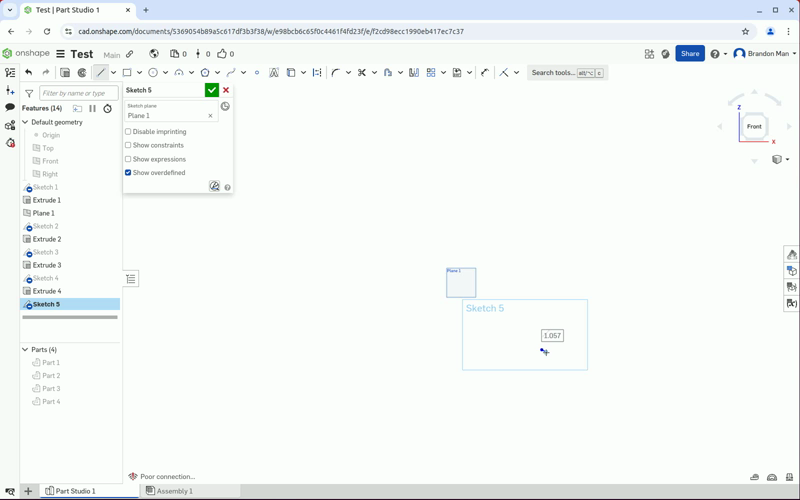
mouse_move(576, 352)
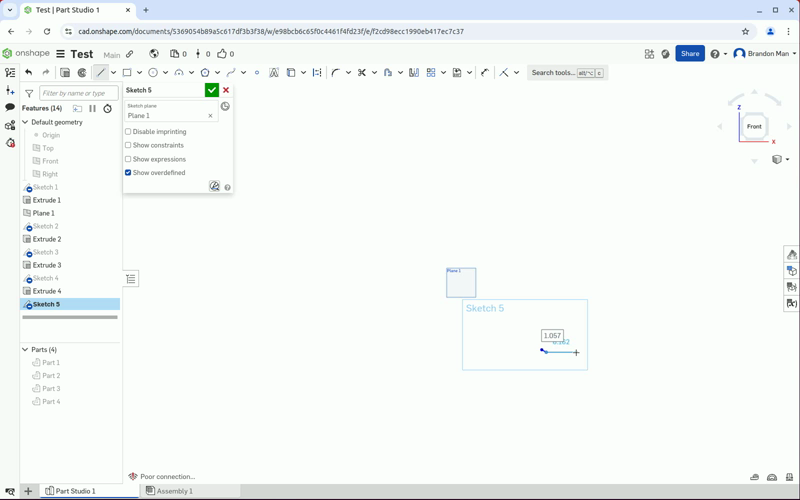
mouse_move(550, 349)
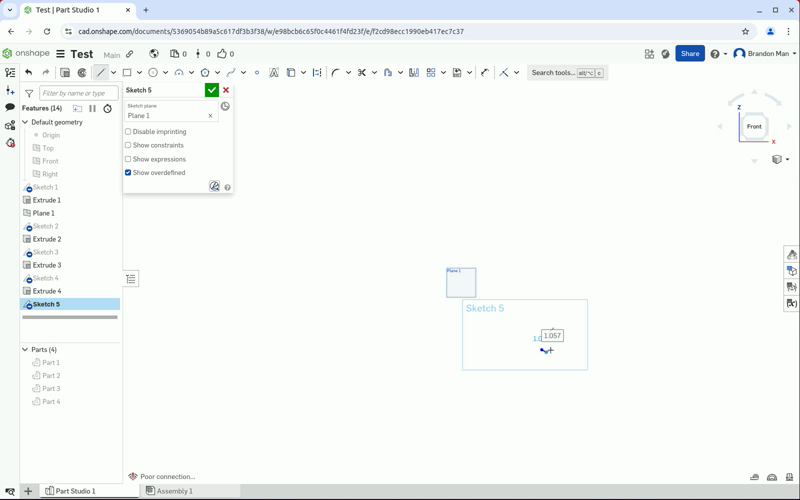
scroll(6)
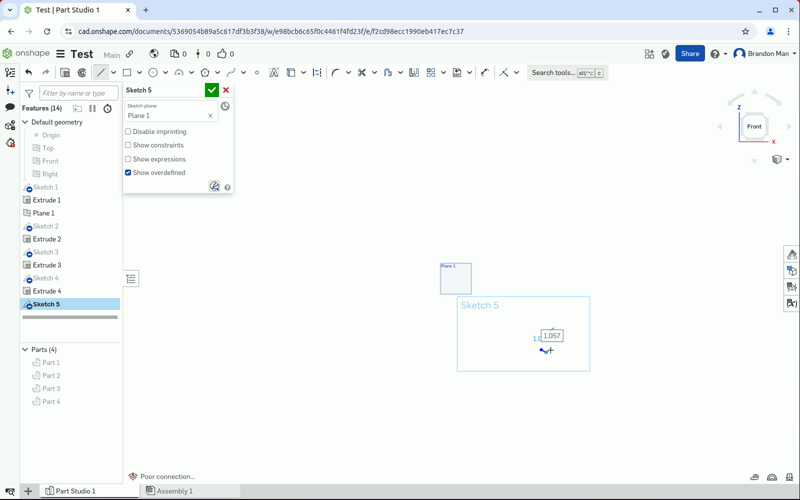
scroll(6)
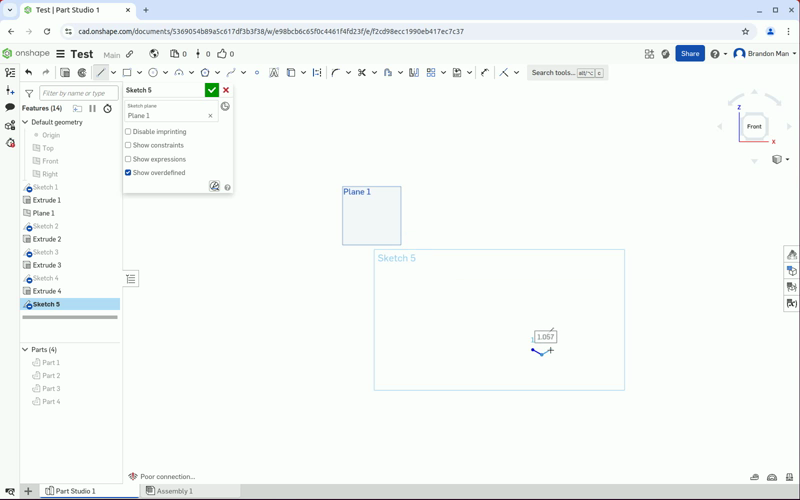
scroll(6)
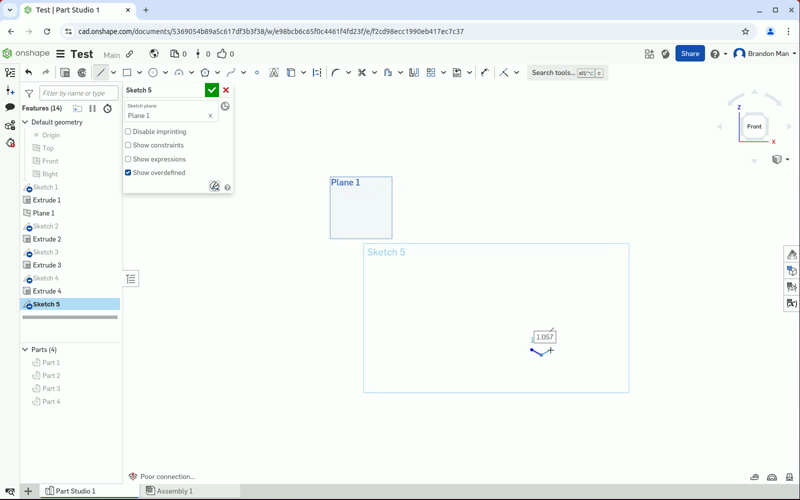
scroll(6)
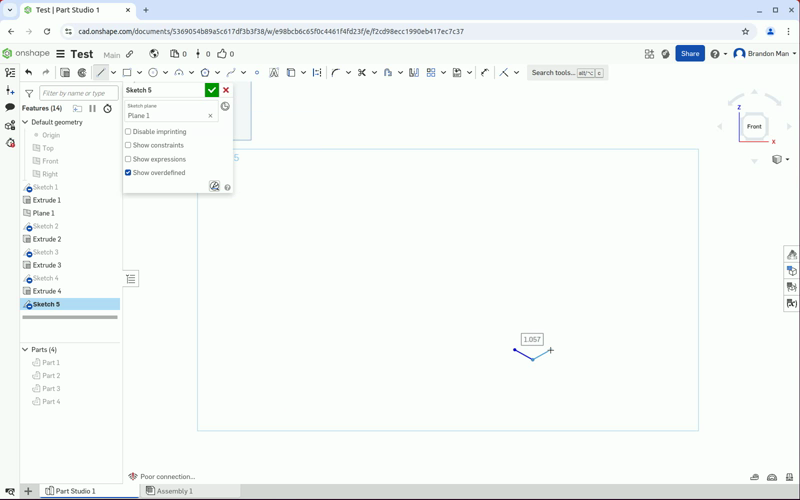
scroll(6)
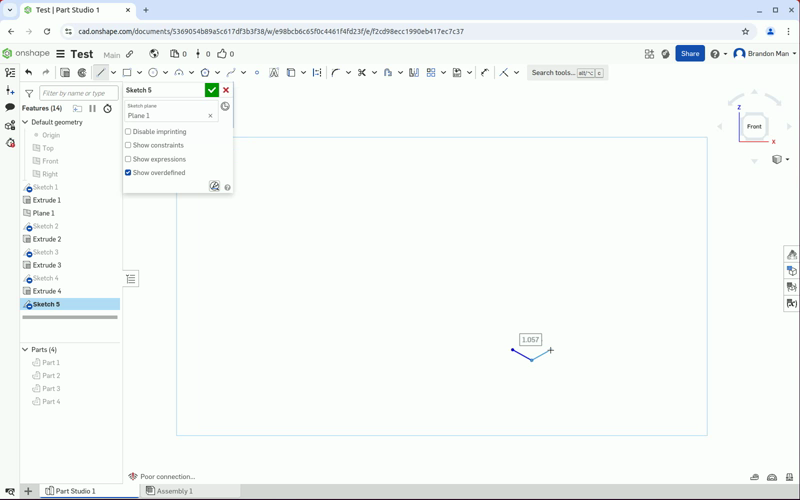
scroll(6)
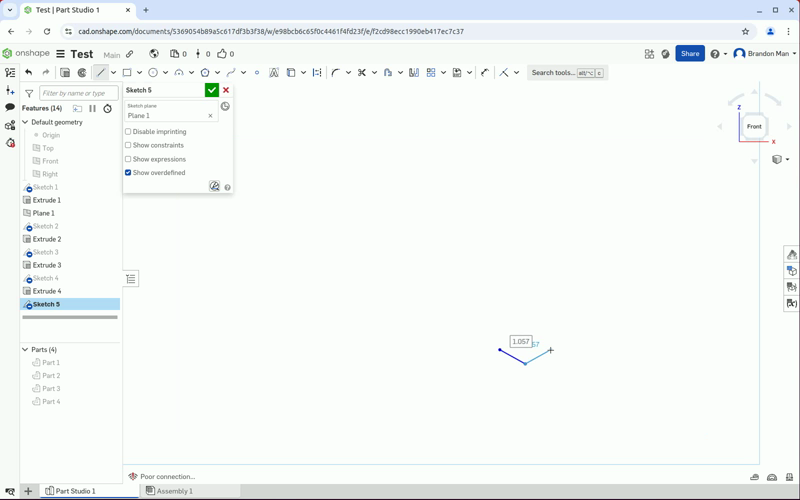
scroll(6)
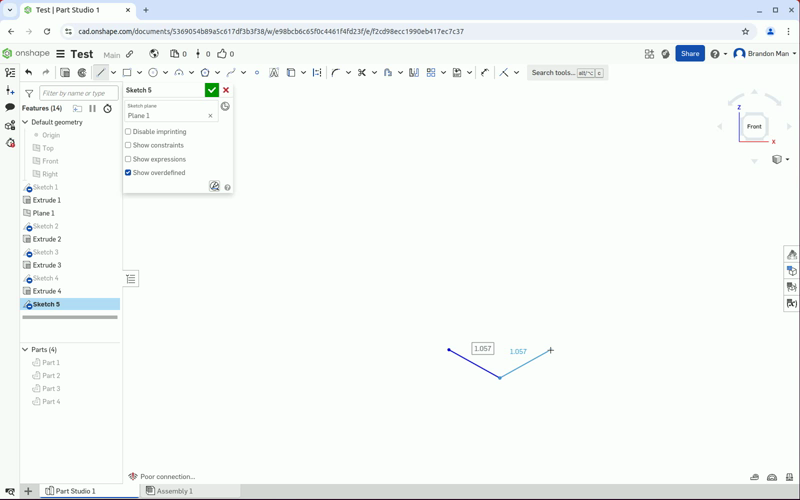
click(550, 349)
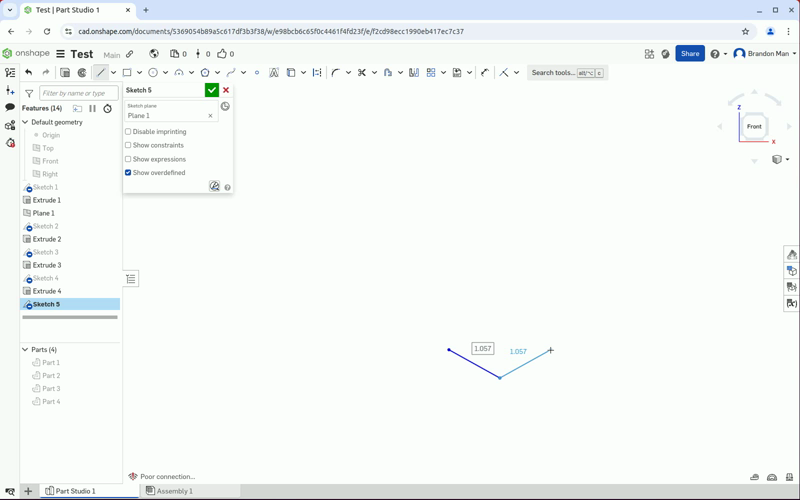
scroll(-6)
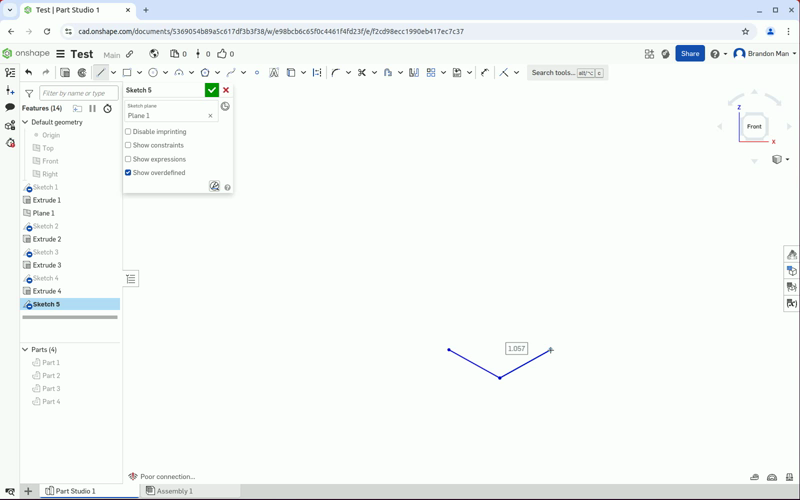
scroll(-6)
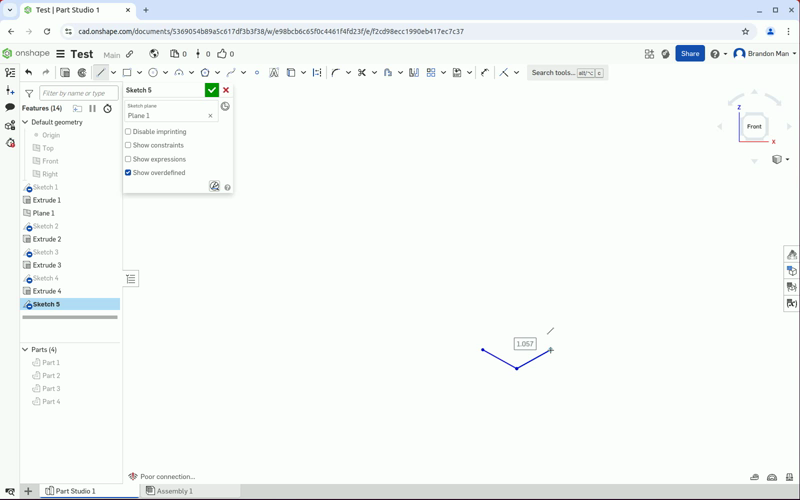
scroll(-6)
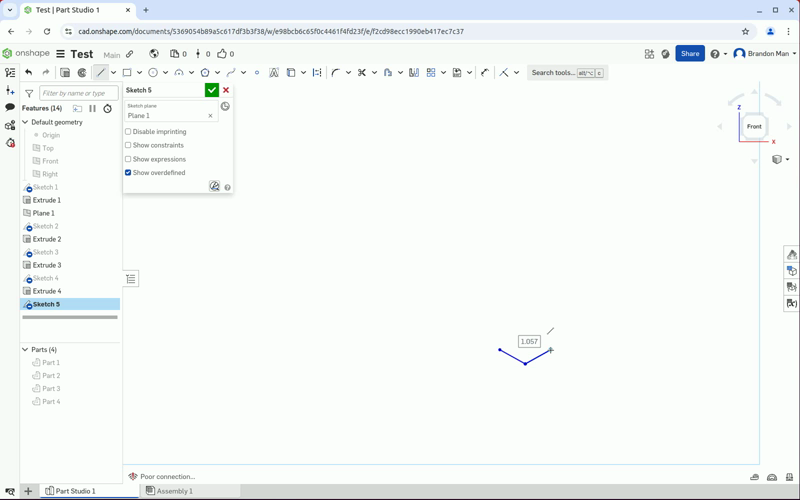
scroll(-6)
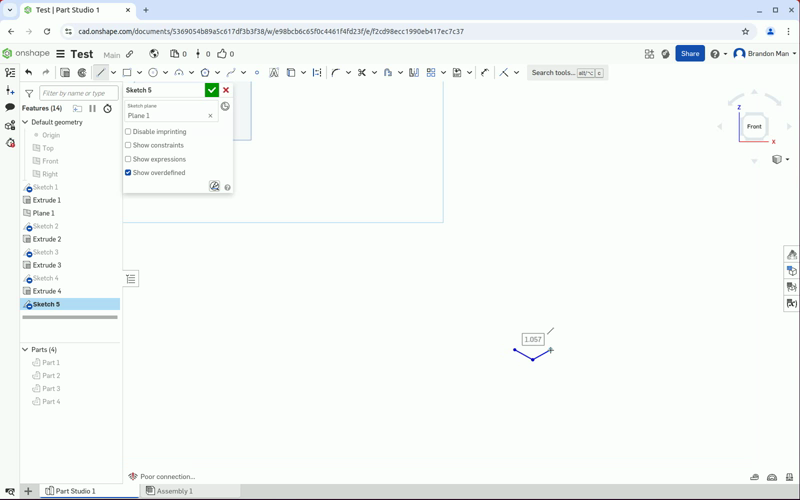
scroll(-6)
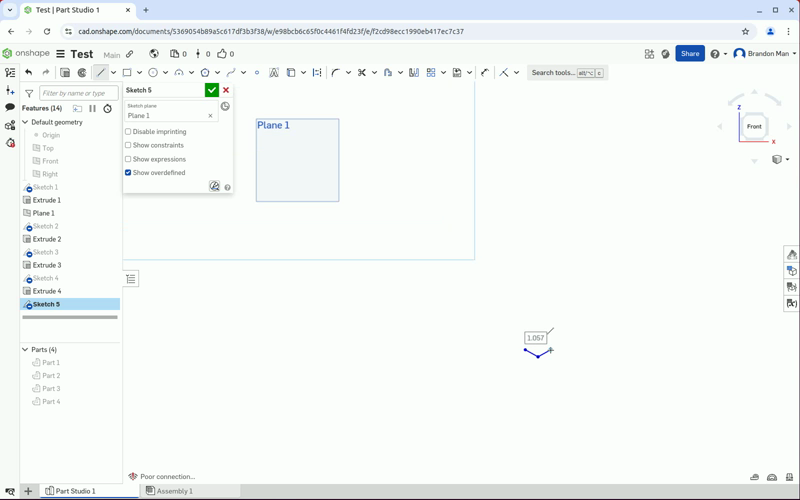
scroll(-6)
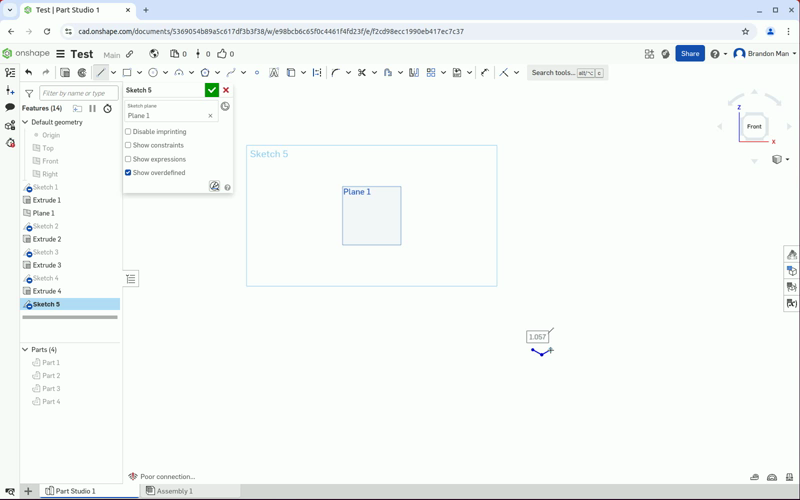
scroll(-6)
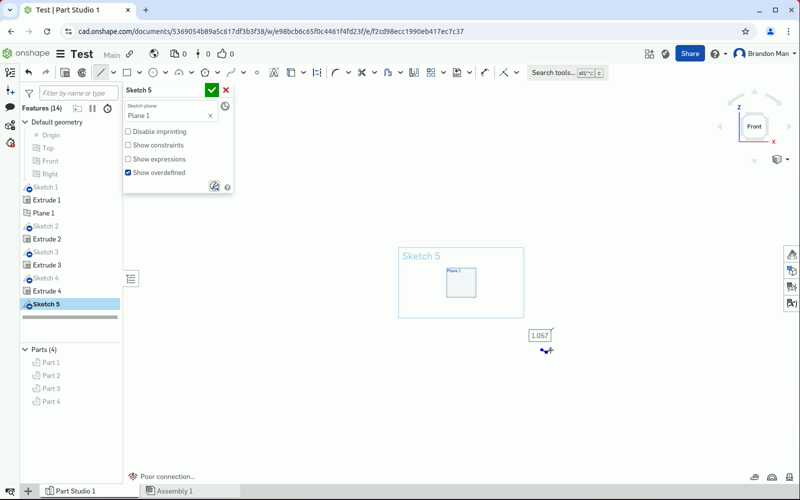
key_up(shift)
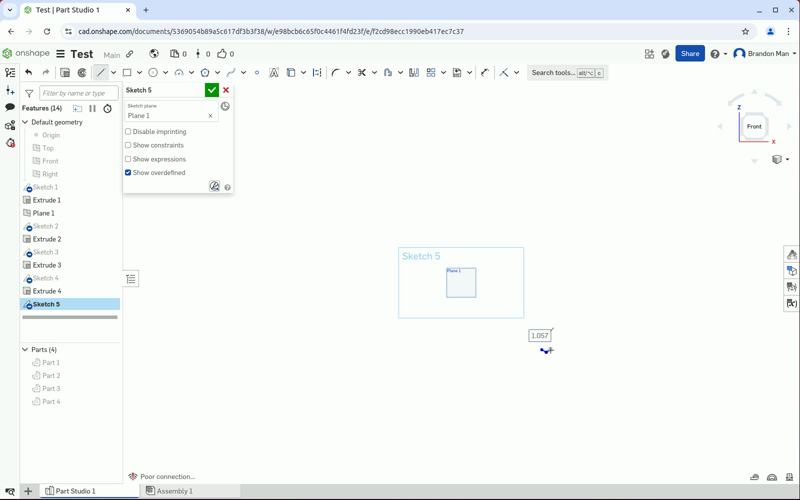
key_down(shift)
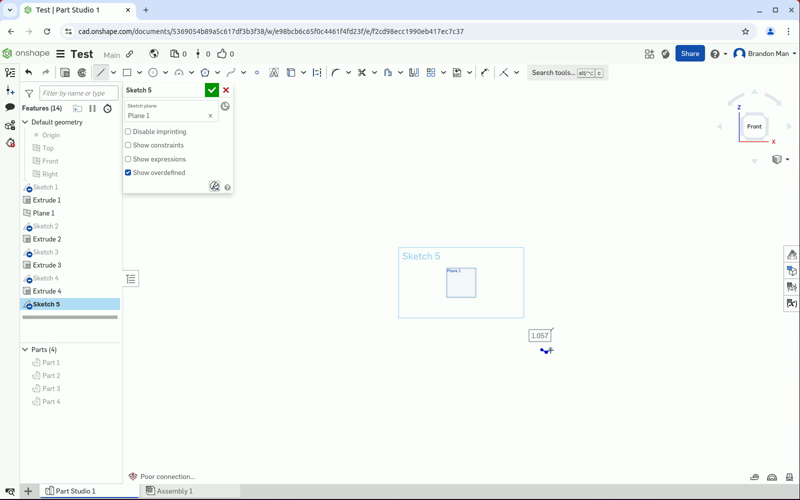
mouse_move(580, 349)
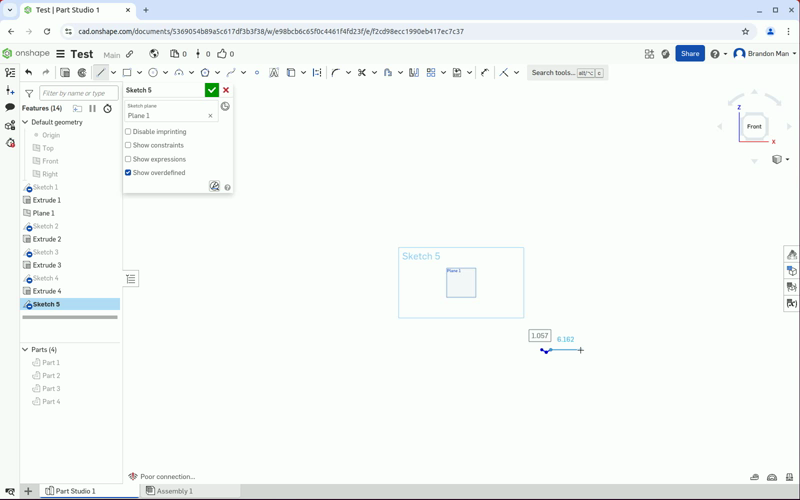
mouse_move(550, 344)
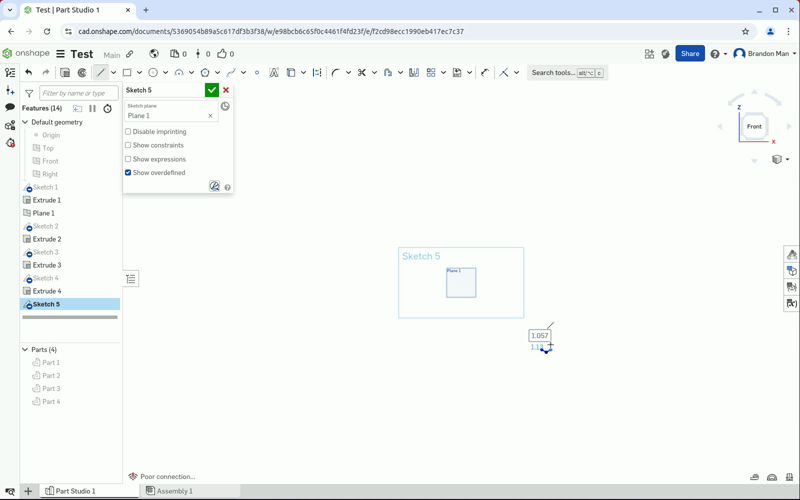
scroll(6)
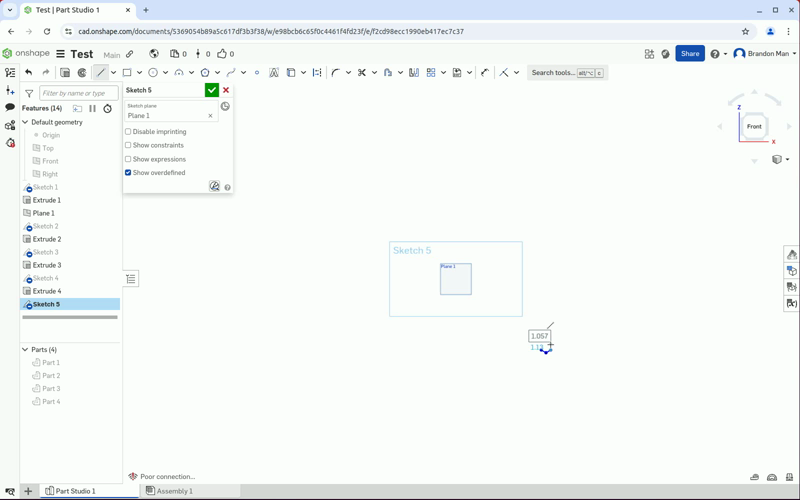
scroll(6)
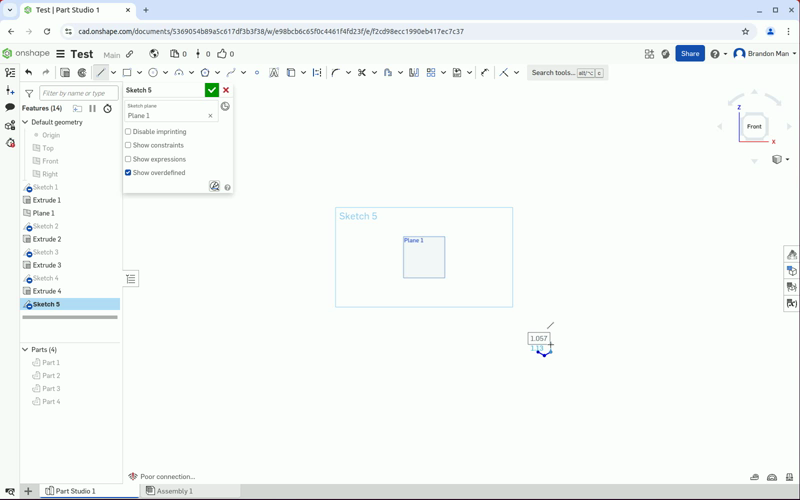
scroll(6)
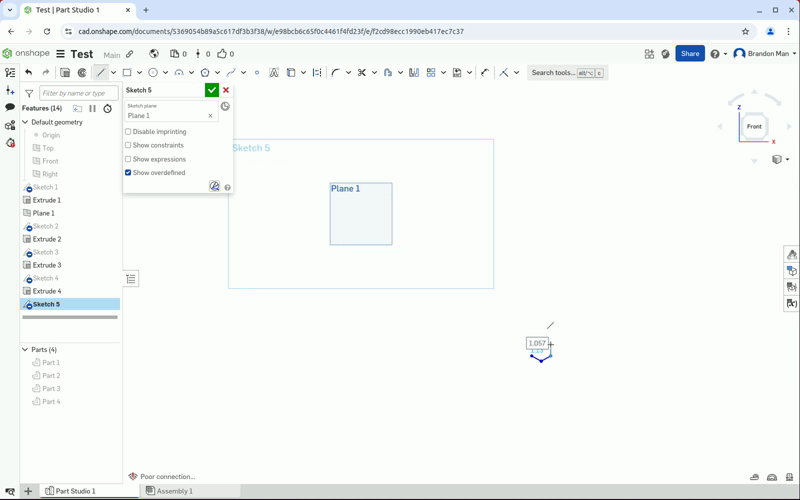
scroll(6)
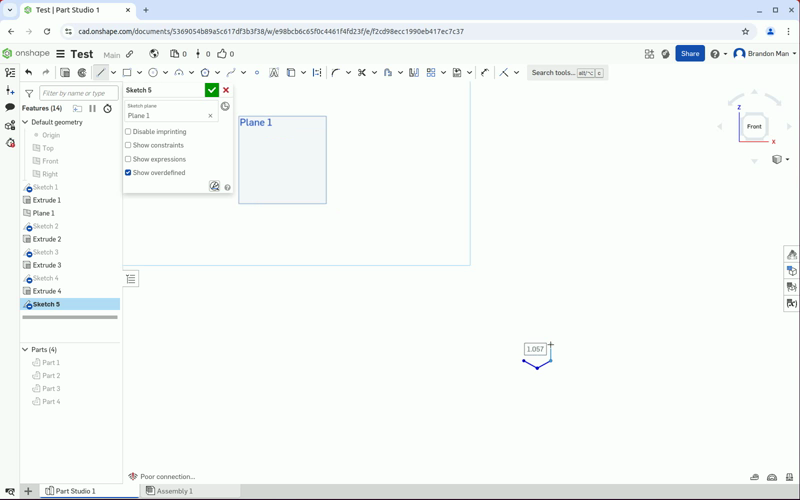
scroll(6)
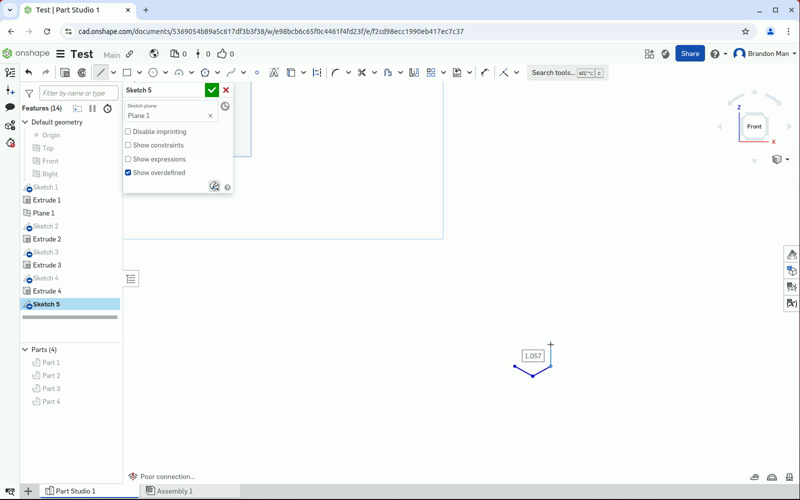
scroll(6)
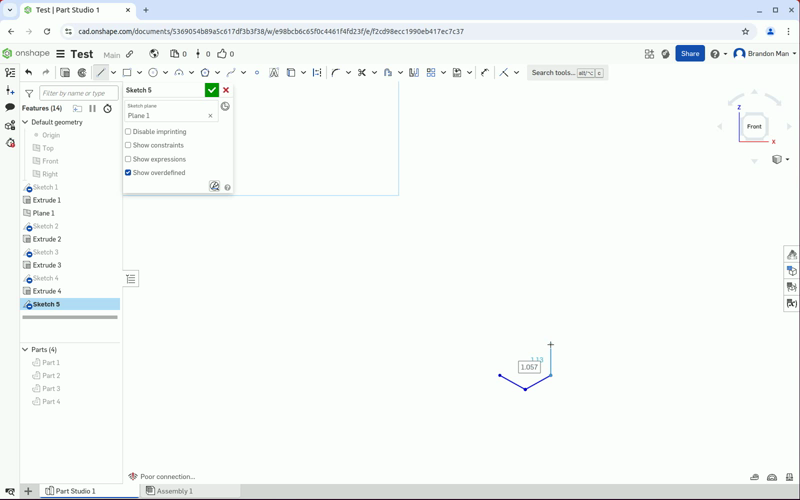
scroll(6)
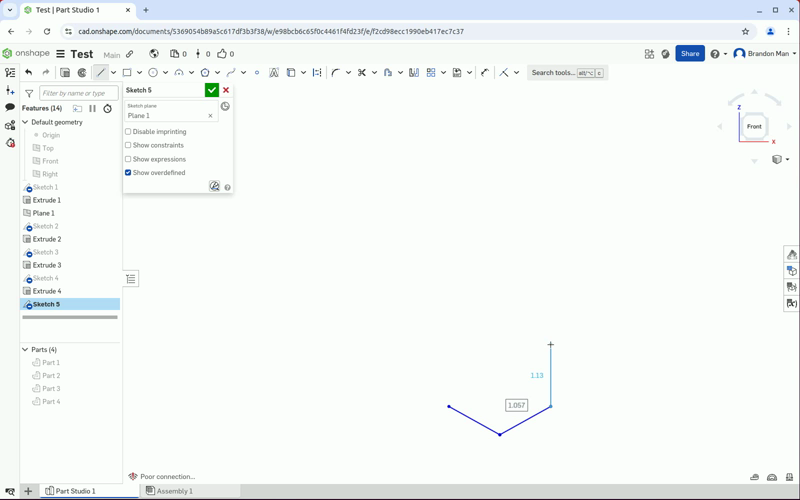
click(550, 344)
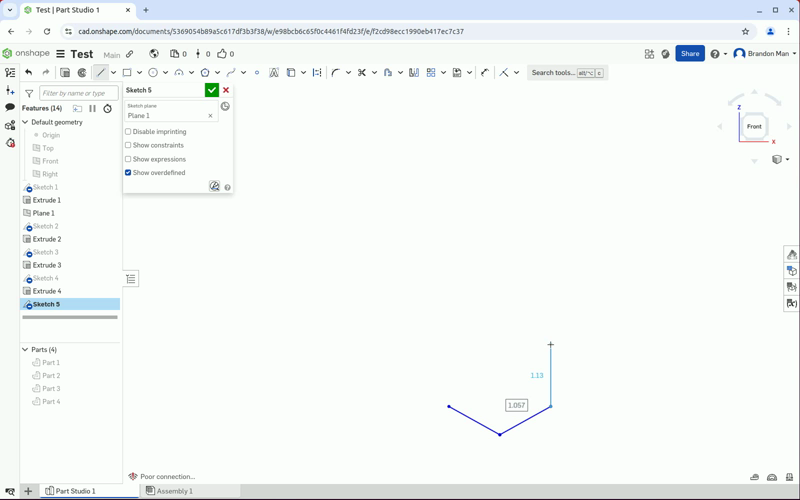
scroll(-6)
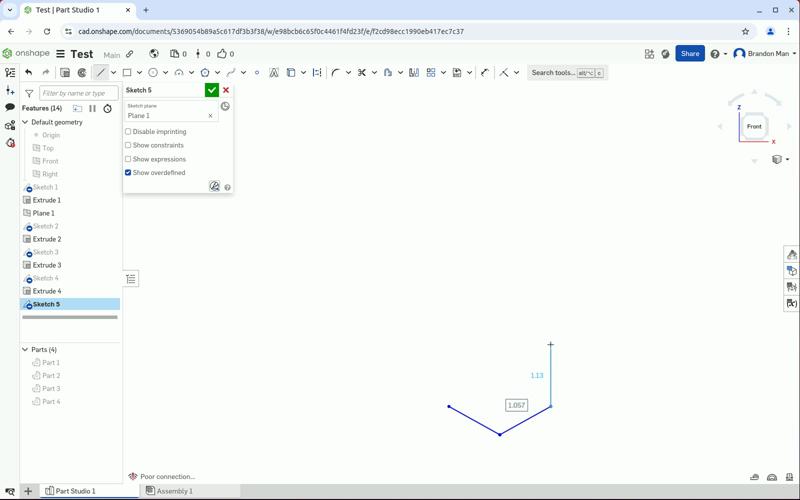
scroll(-6)
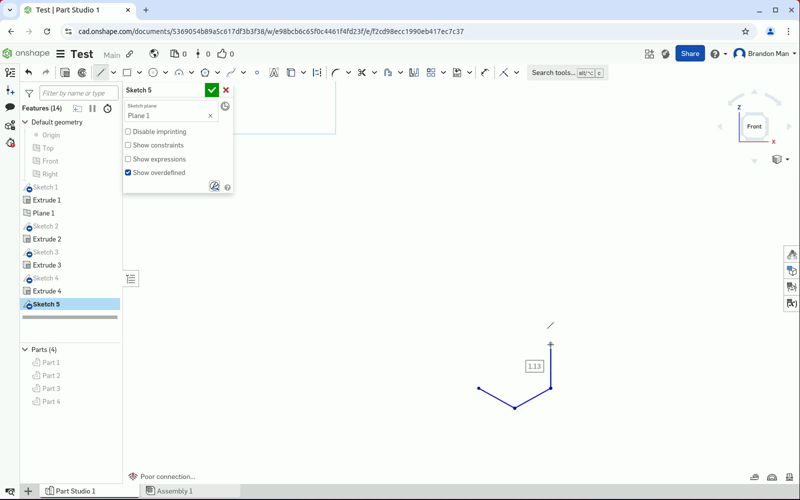
scroll(-6)
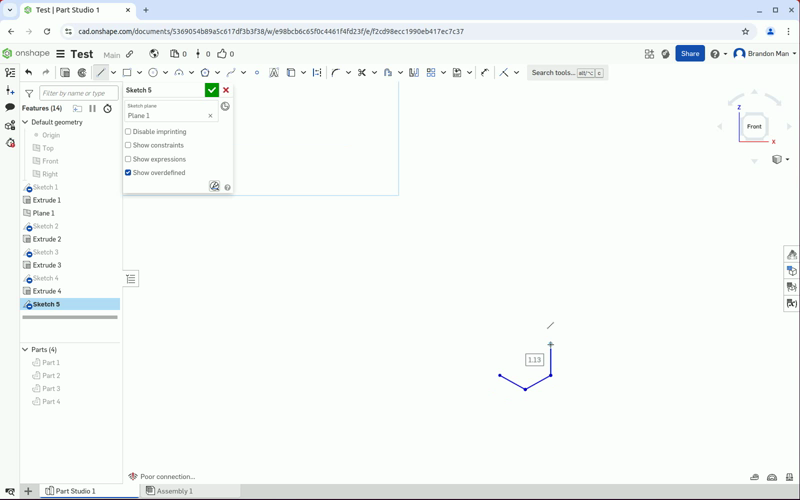
scroll(-6)
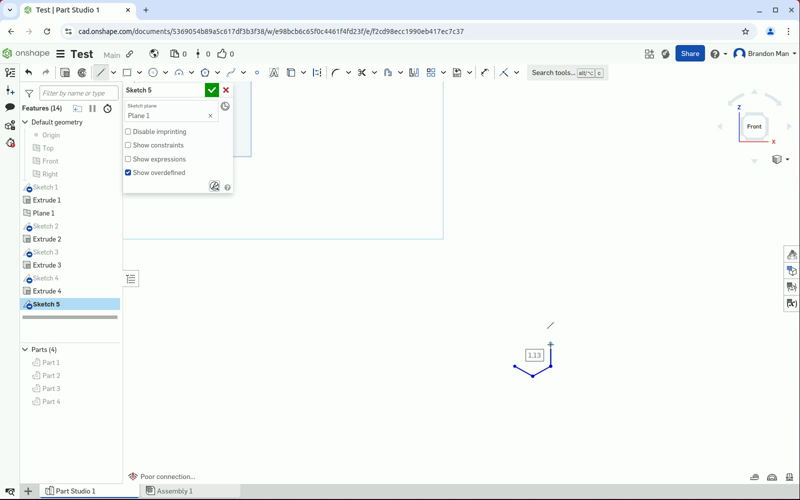
scroll(-6)
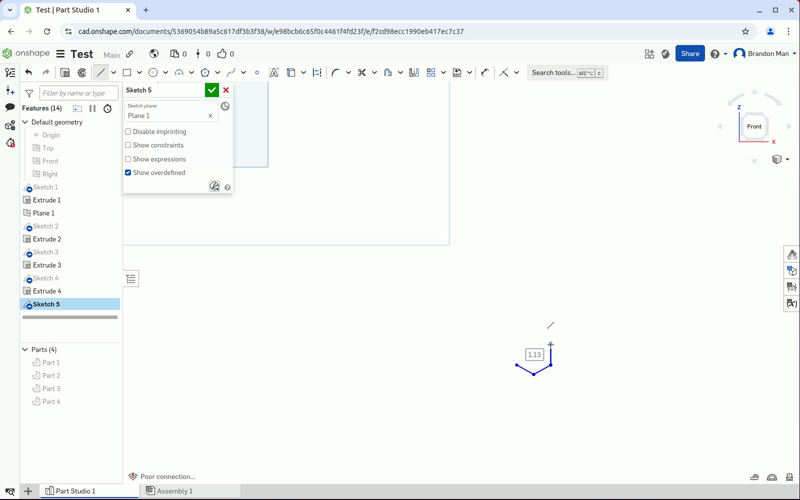
scroll(-6)
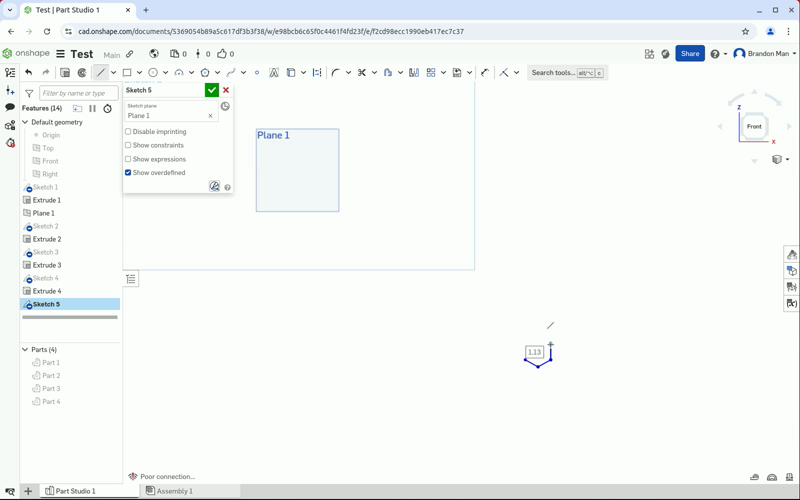
scroll(-6)
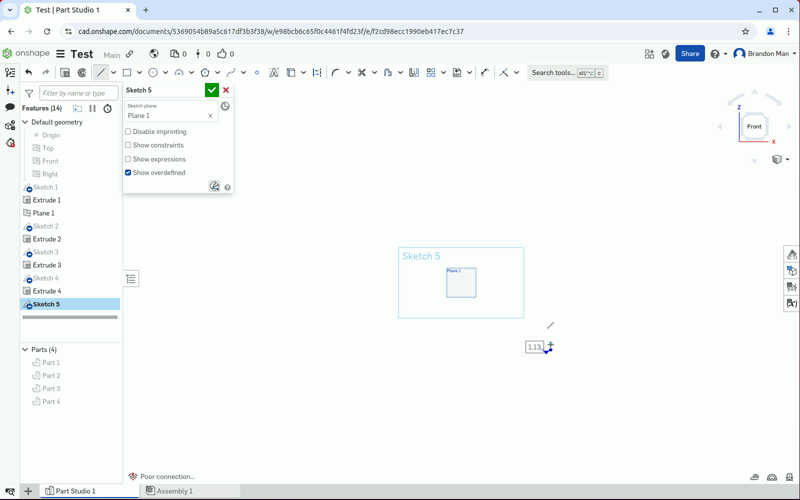
key_up(shift)
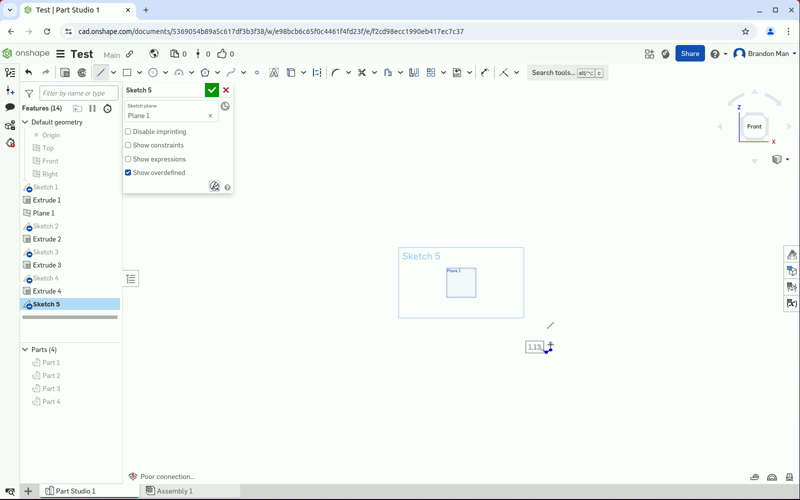
key_down(shift)
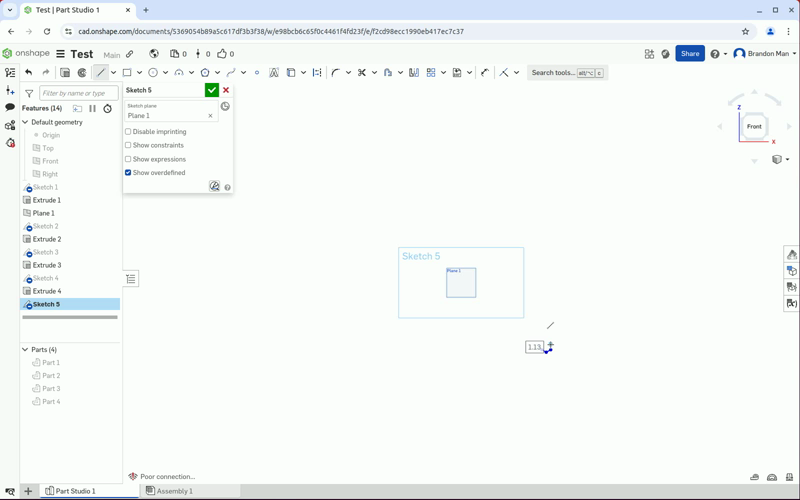
mouse_move(580, 344)
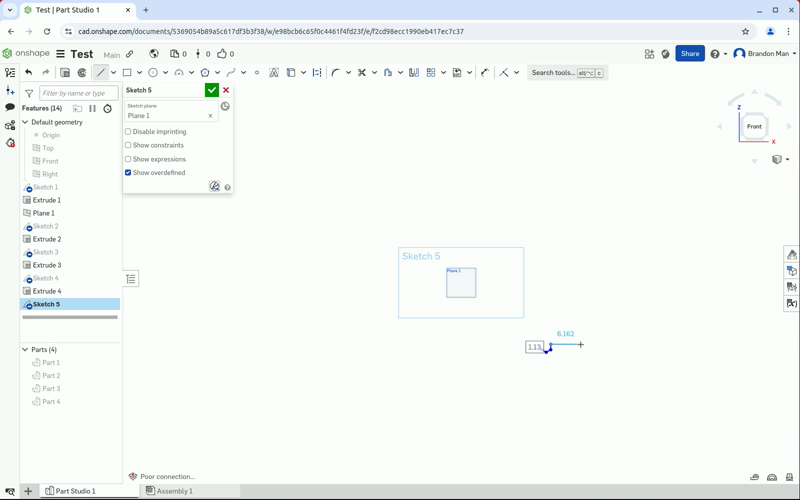
mouse_move(546, 341)
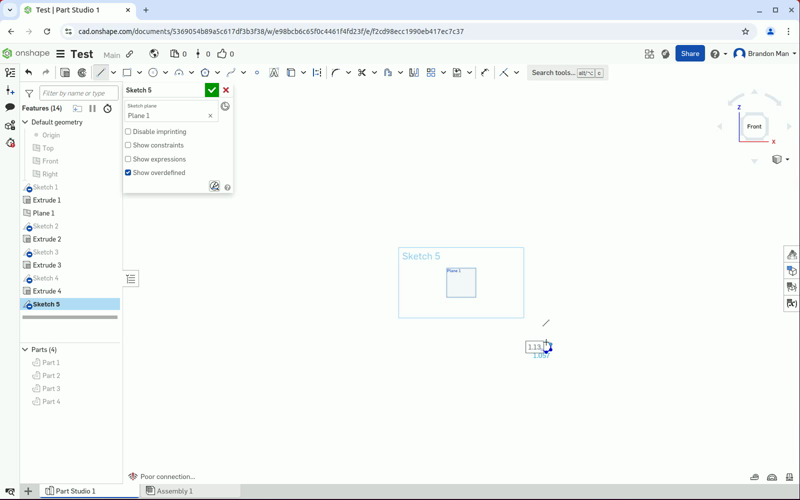
scroll(6)
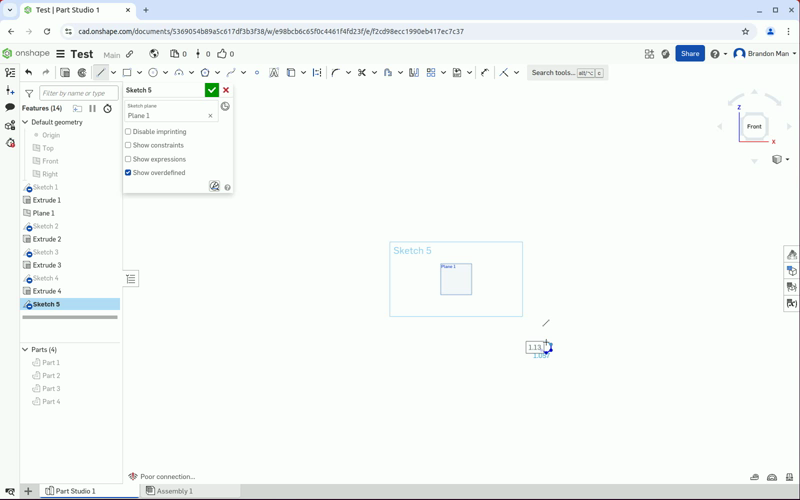
scroll(6)
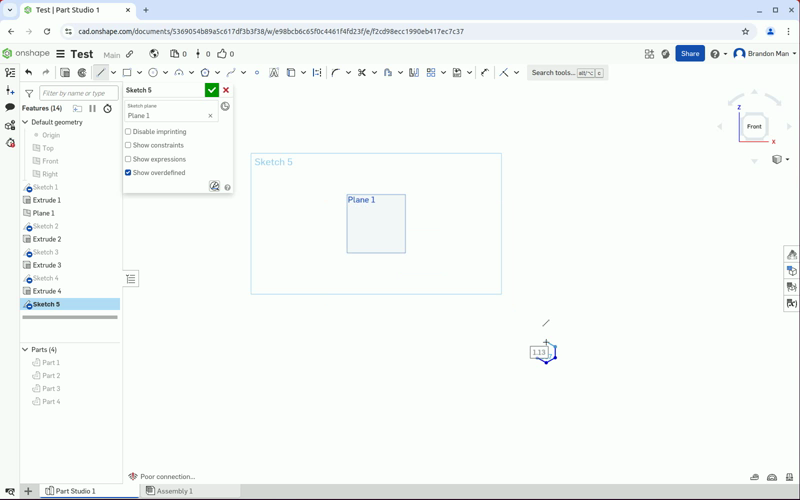
scroll(6)
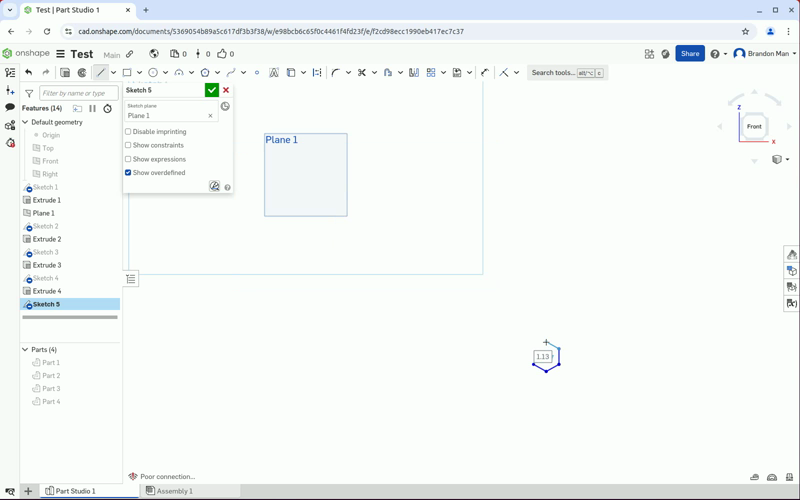
scroll(6)
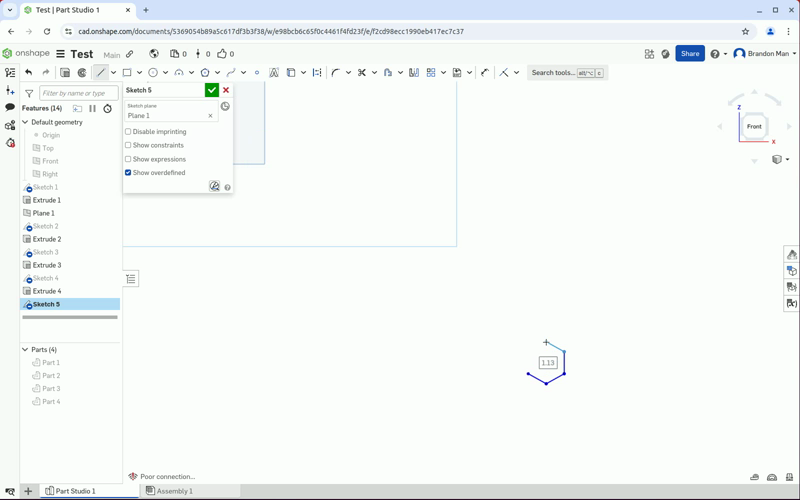
scroll(6)
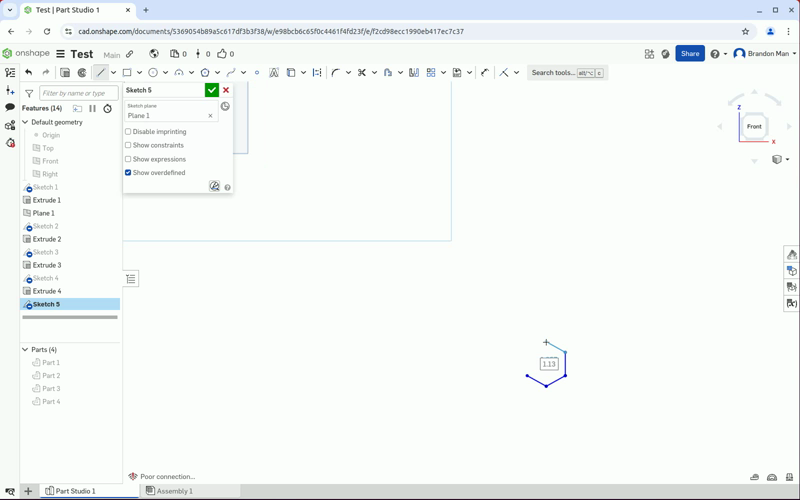
scroll(6)
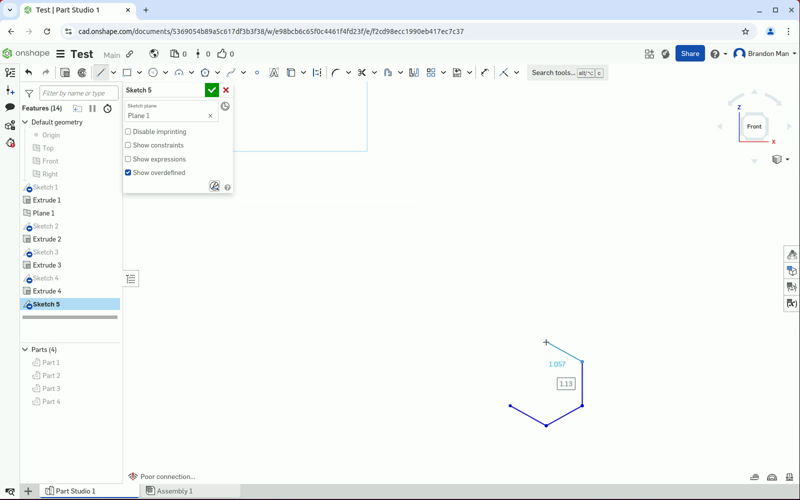
scroll(6)
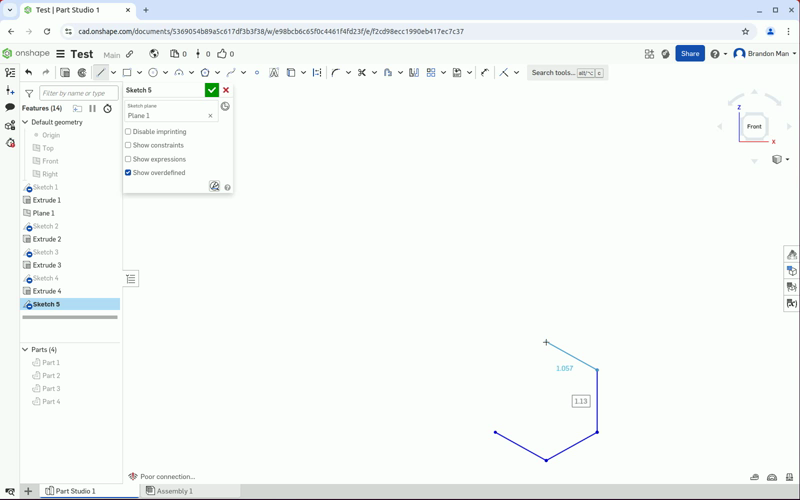
click(546, 341)
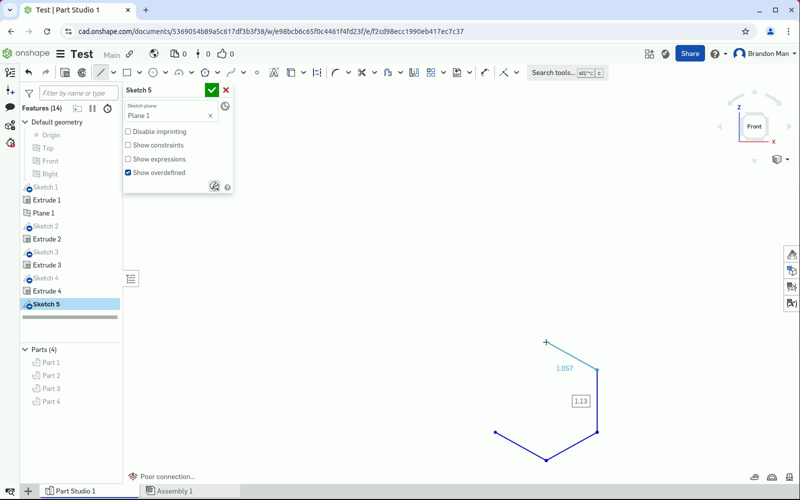
scroll(-6)
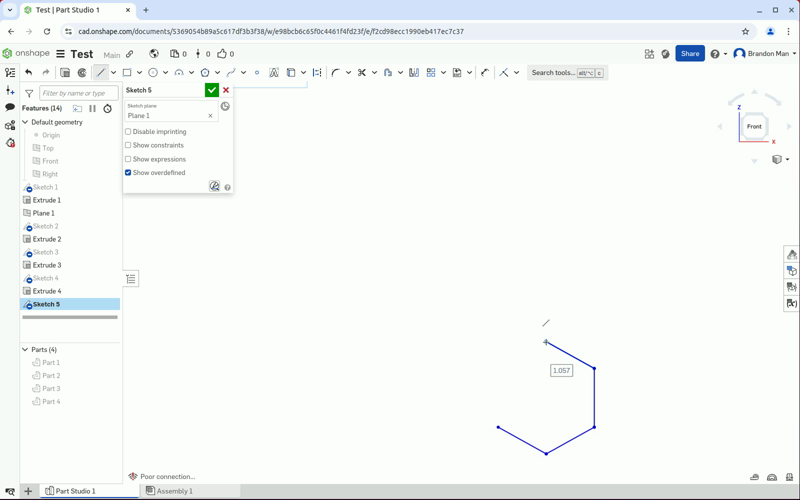
scroll(-6)
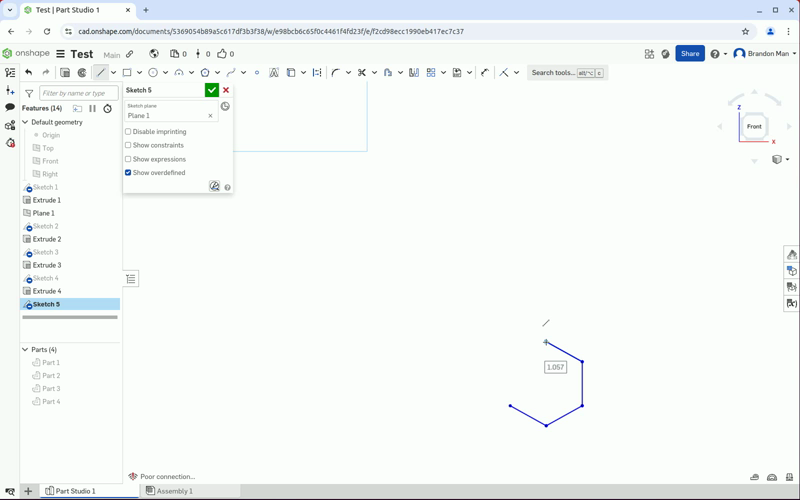
scroll(-6)
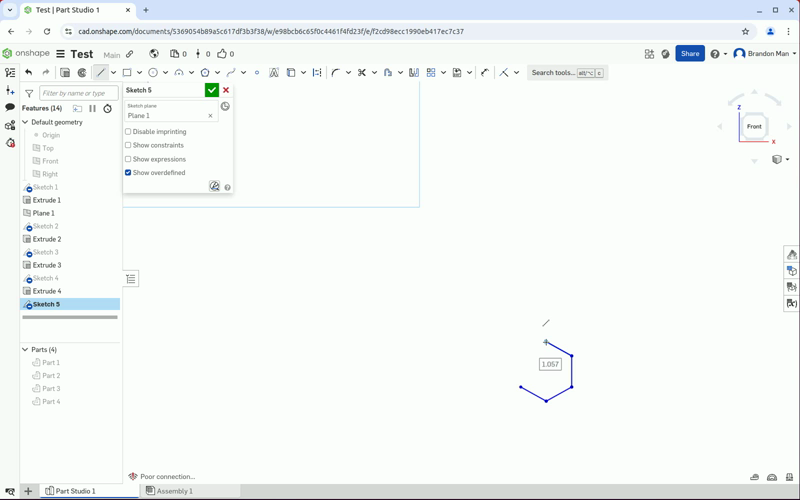
scroll(-6)
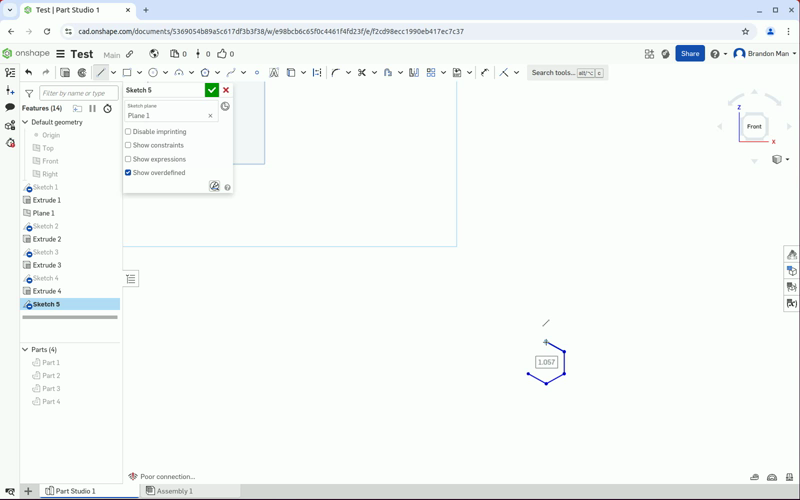
scroll(-6)
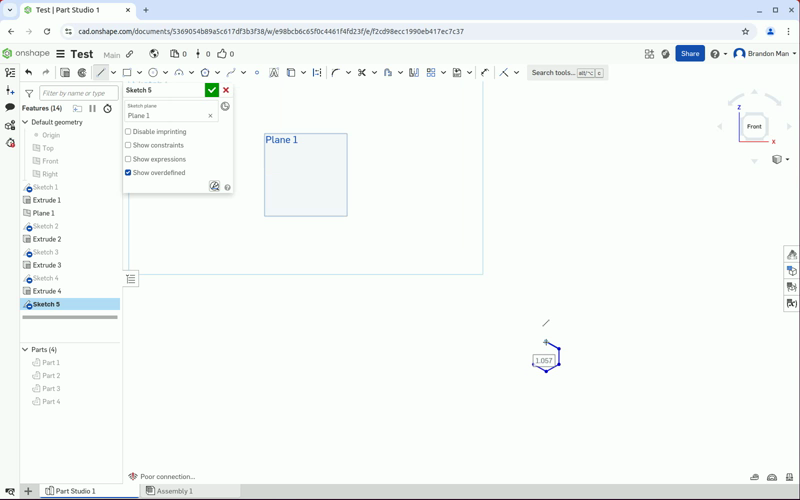
scroll(-6)
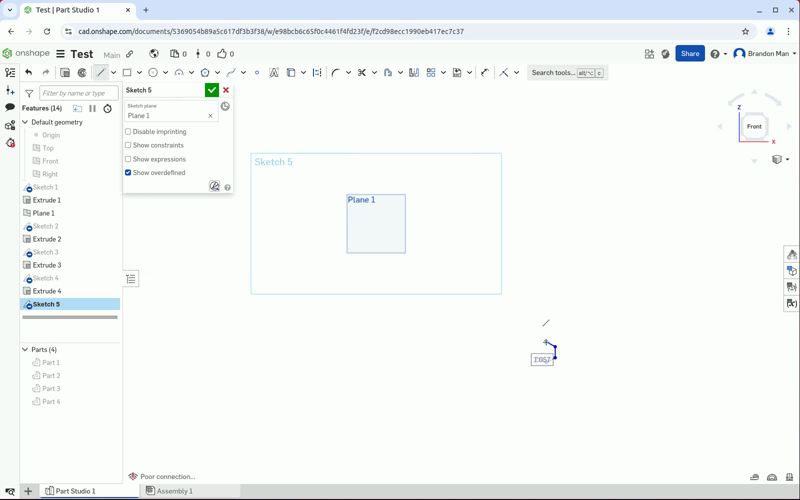
scroll(-6)
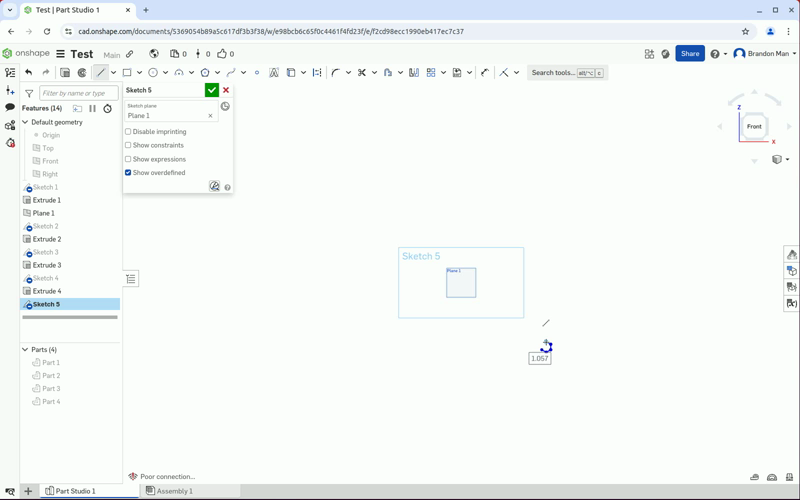
key_up(shift)
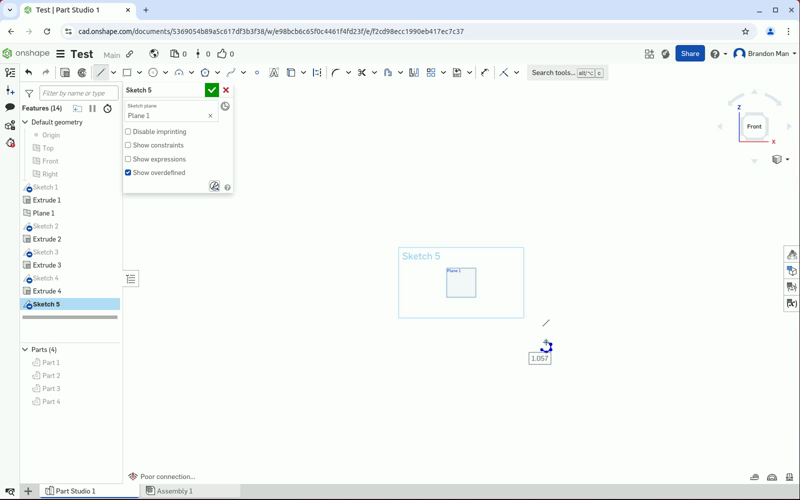
key_down(shift)
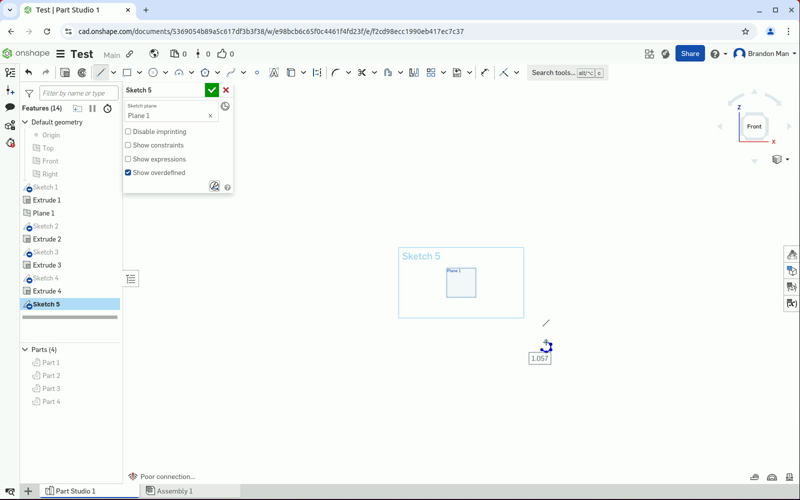
mouse_move(576, 341)
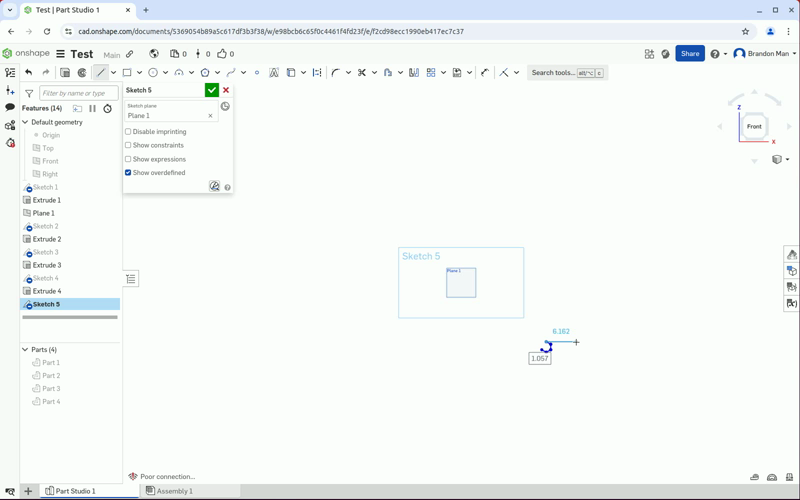
mouse_move(541, 344)
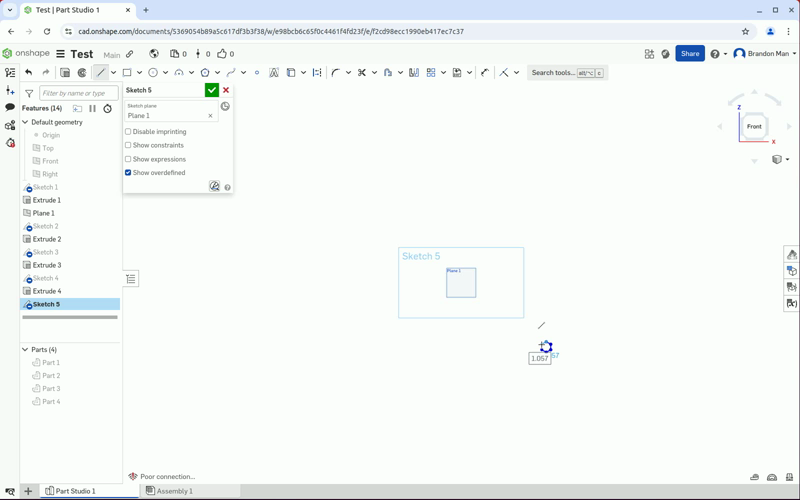
scroll(6)
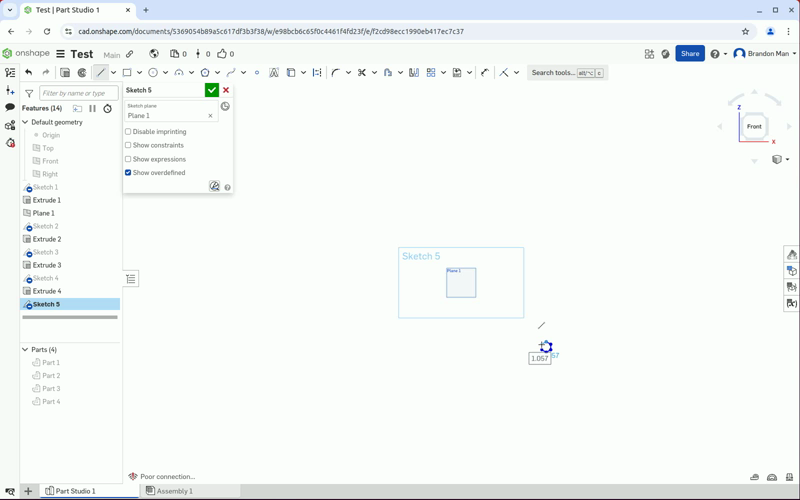
scroll(6)
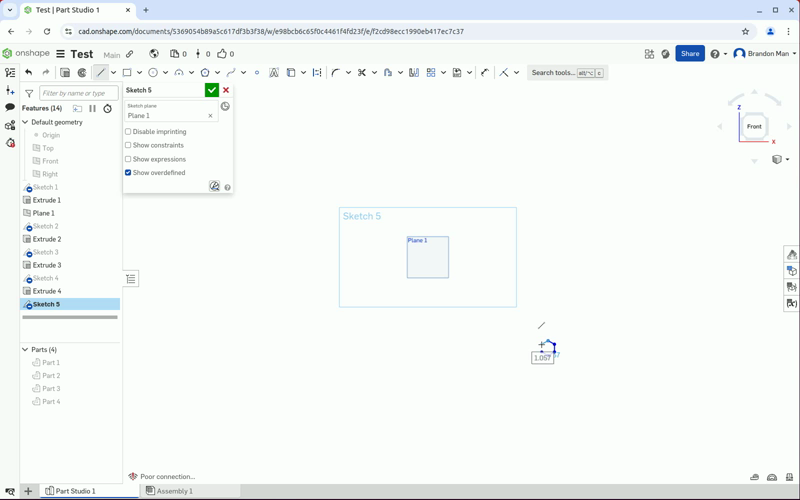
scroll(6)
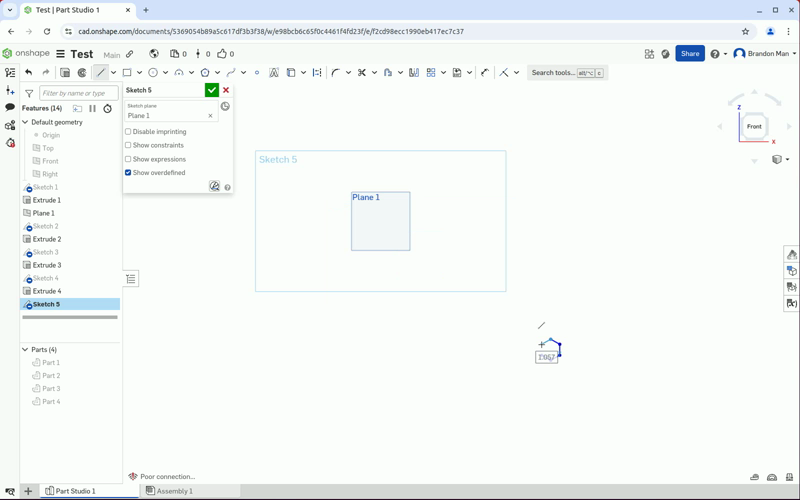
scroll(6)
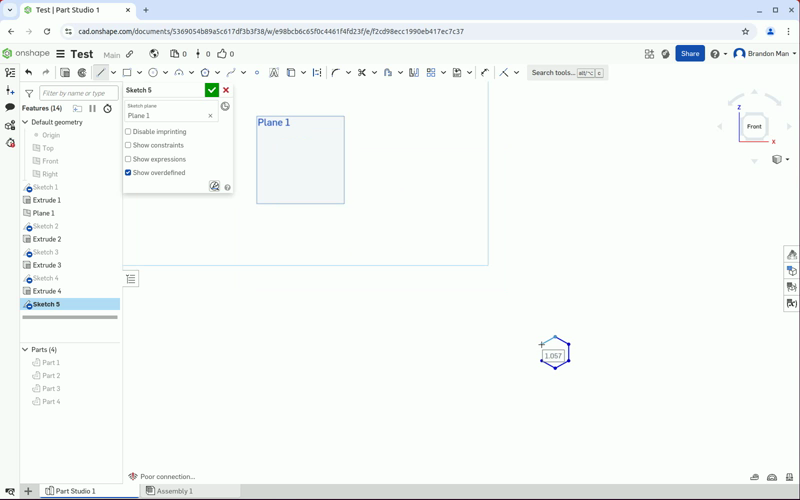
scroll(6)
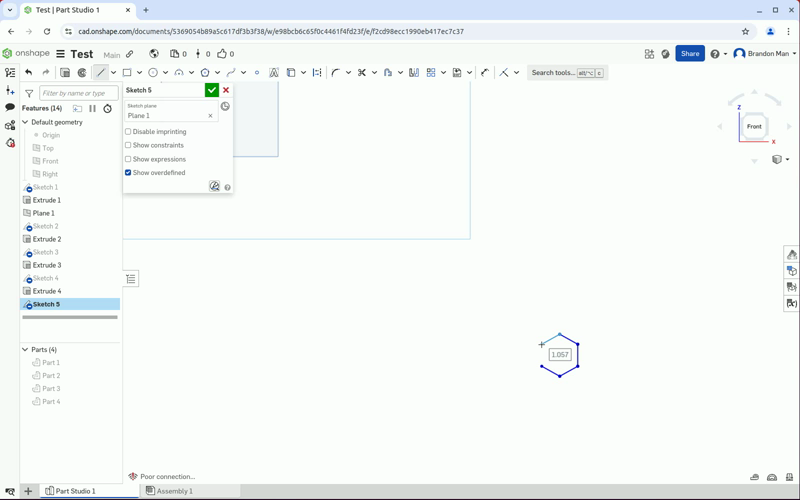
scroll(6)
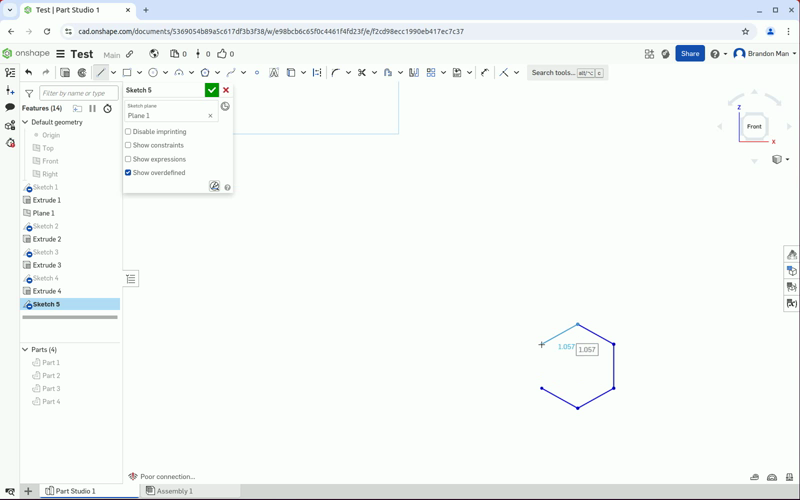
scroll(6)
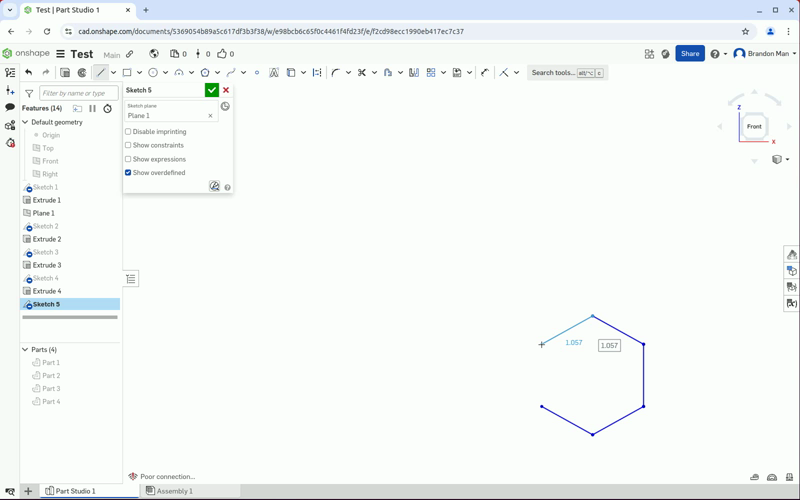
click(541, 344)
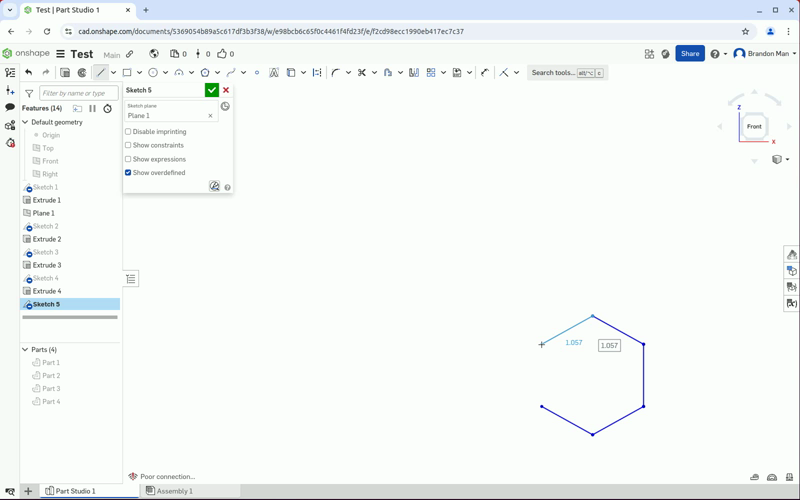
scroll(-6)
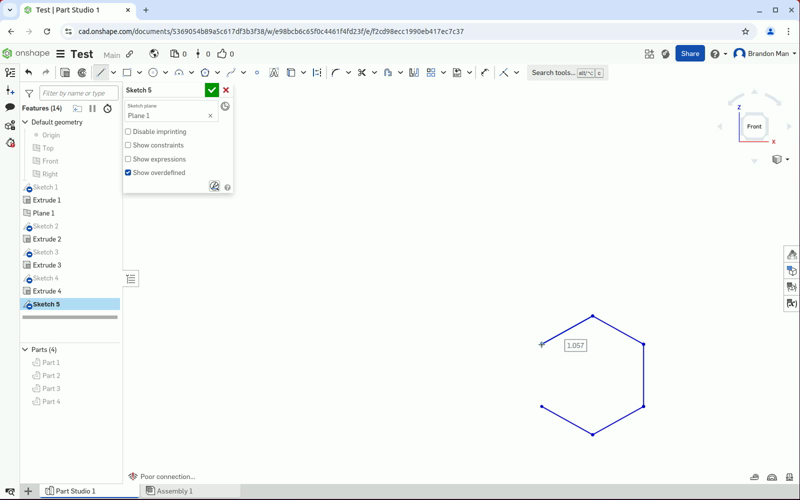
scroll(-6)
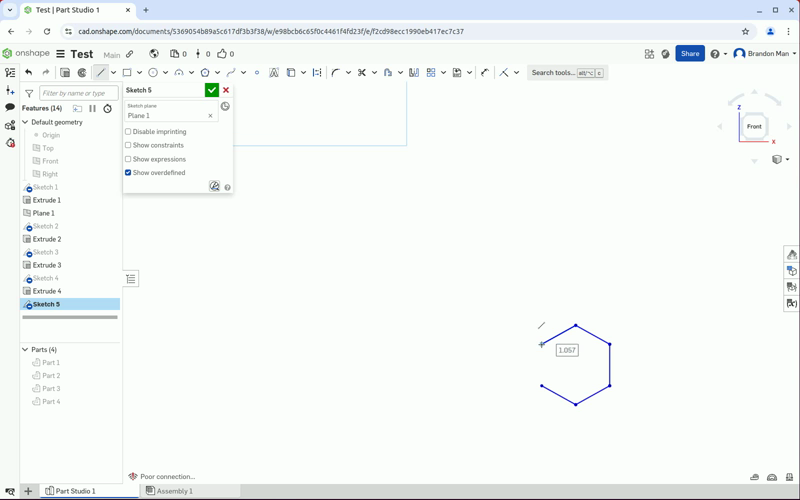
scroll(-6)
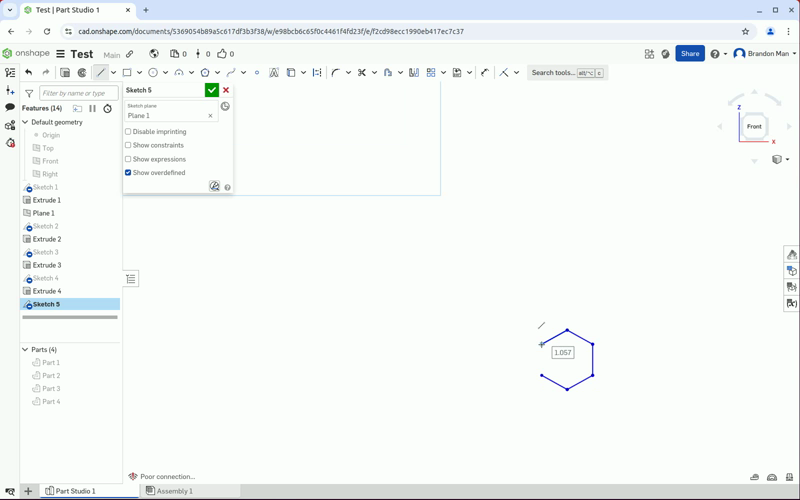
scroll(-6)
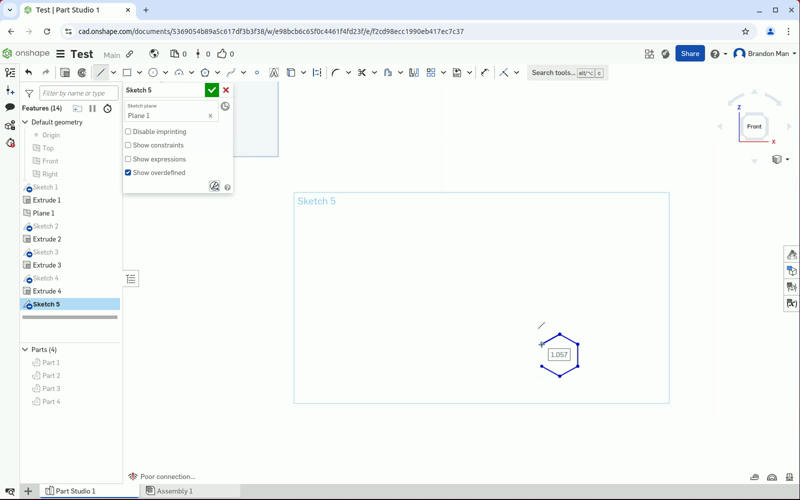
scroll(-6)
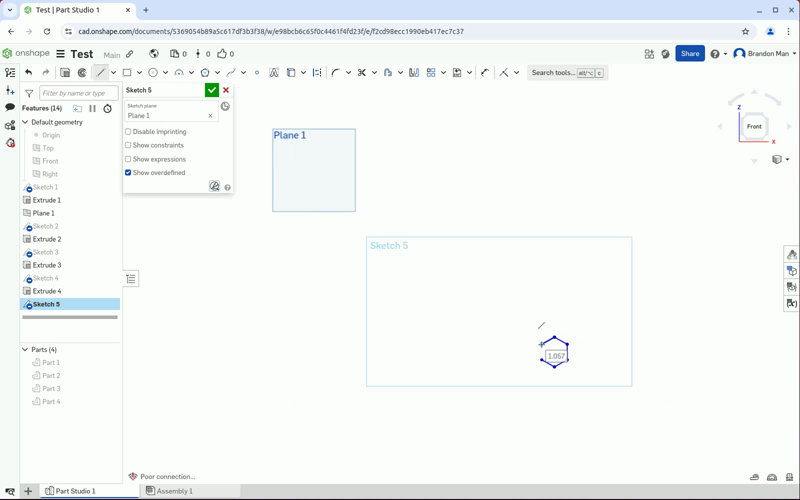
scroll(-6)
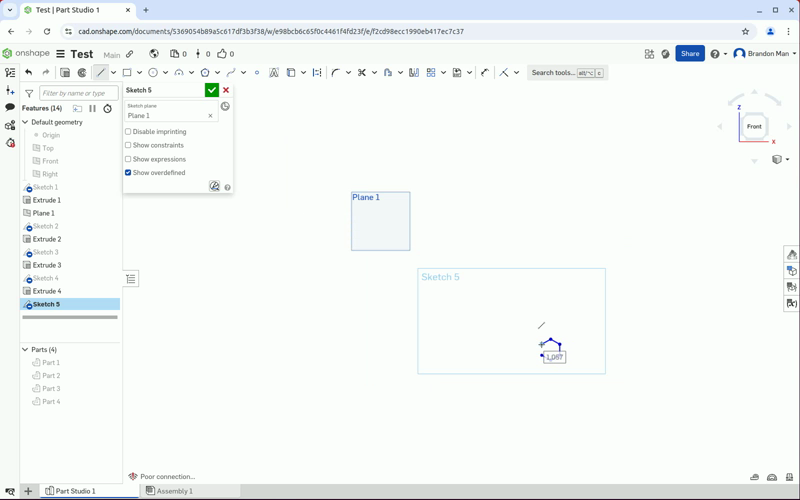
scroll(-6)
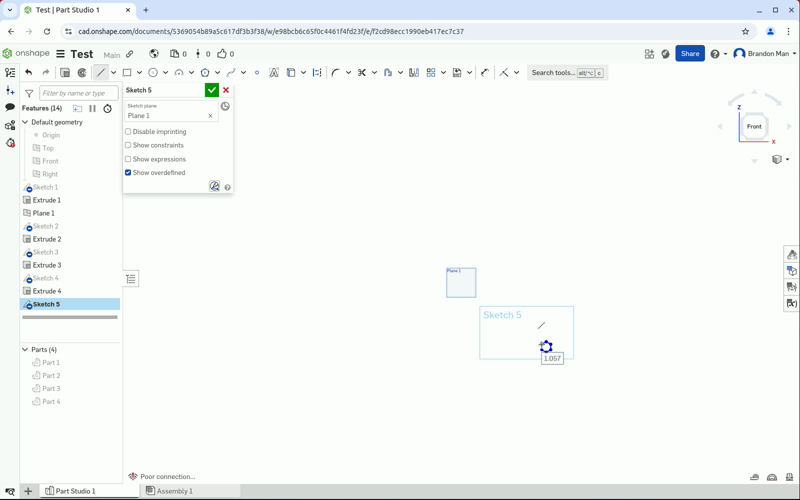
key_up(shift)
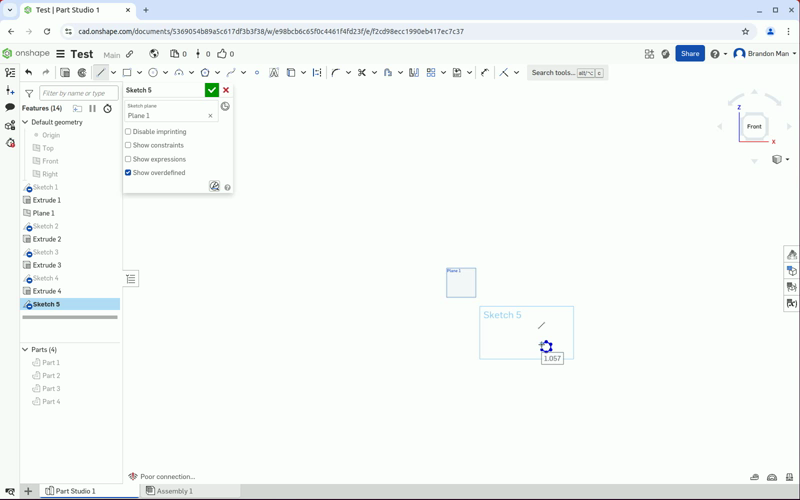
mouse_move(571, 344)
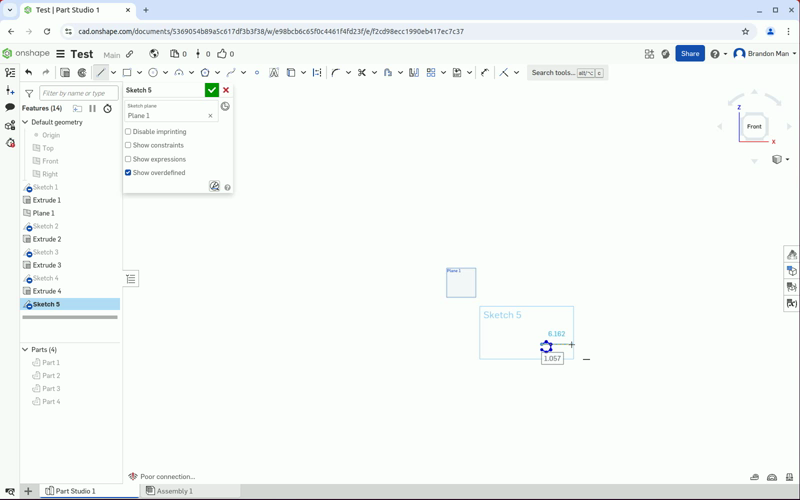
key_down(shift)
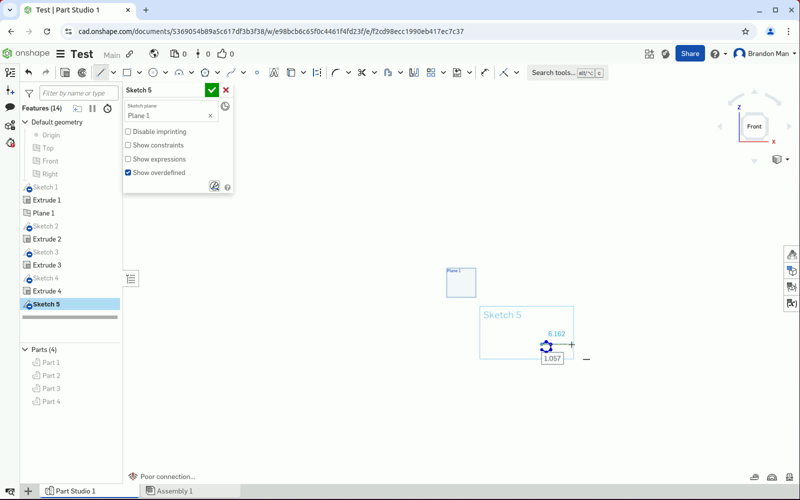
mouse_move(541, 349)
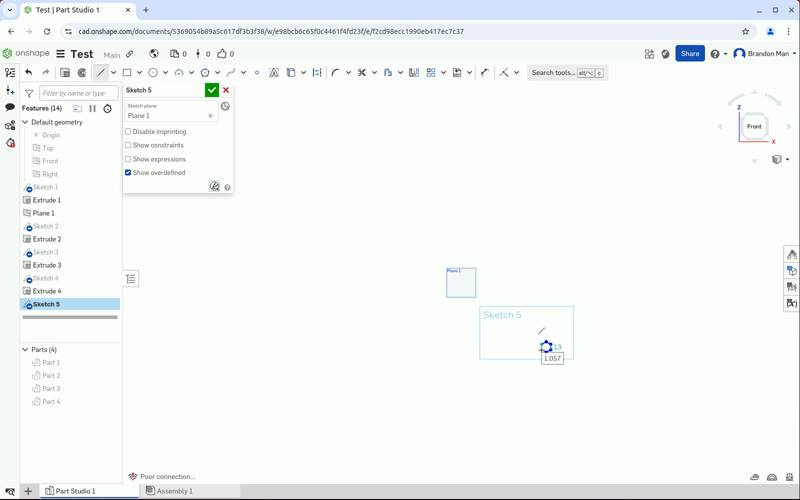
scroll(6)
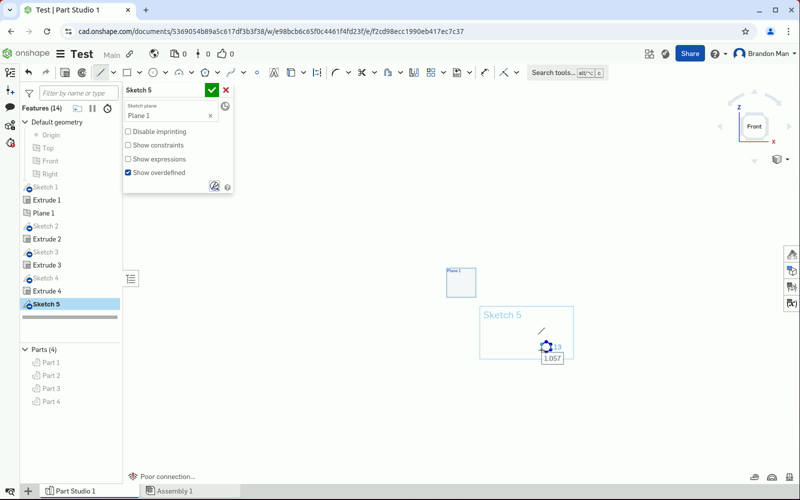
scroll(6)
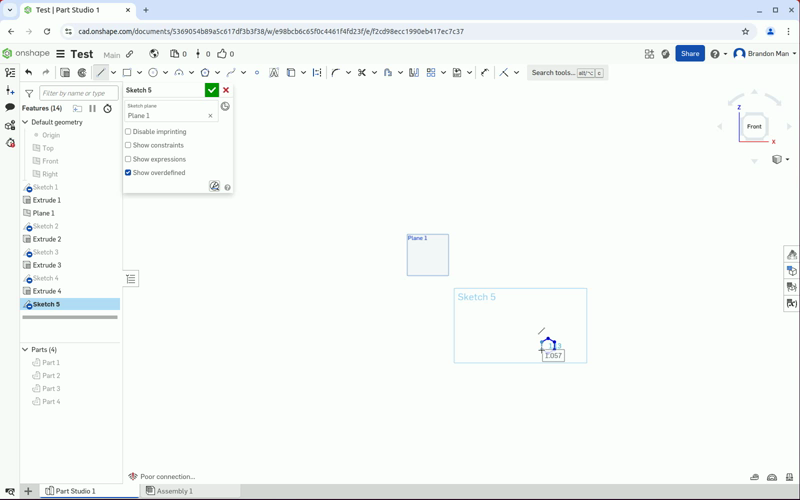
scroll(6)
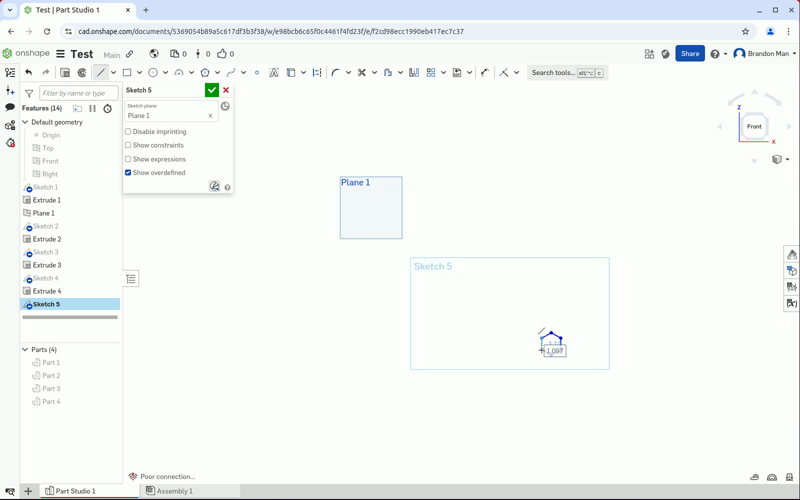
scroll(6)
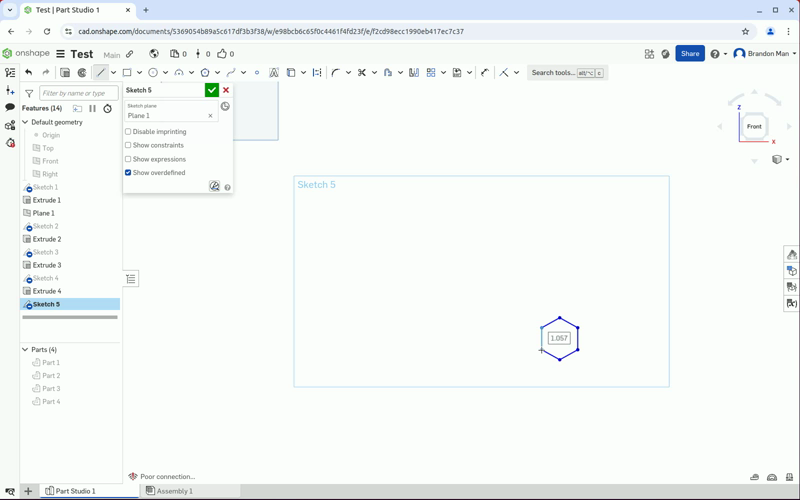
scroll(6)
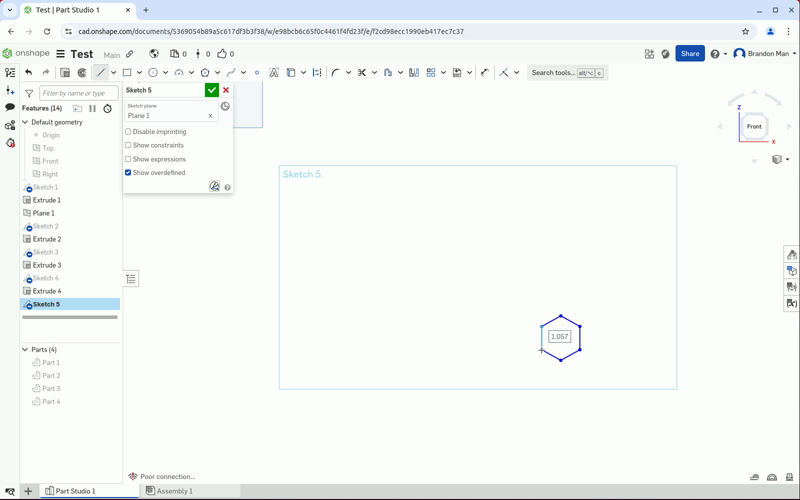
scroll(6)
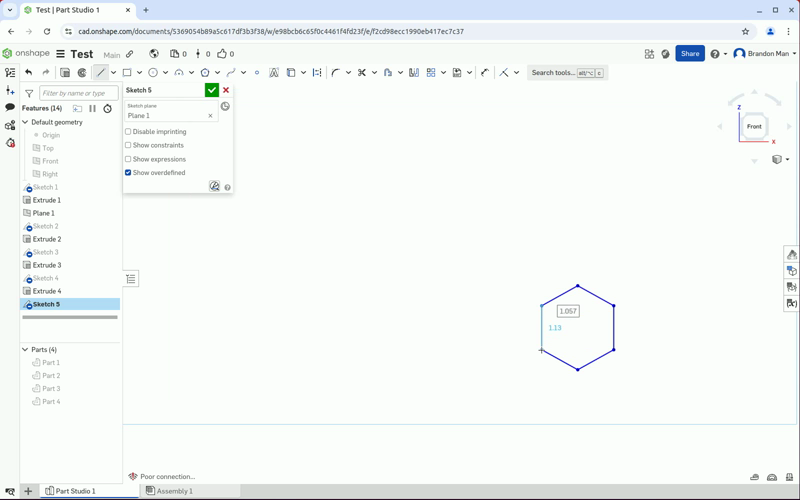
scroll(6)
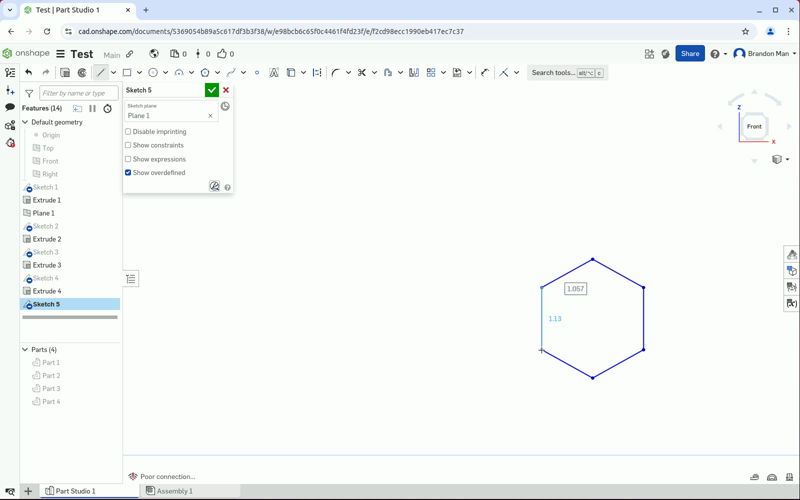
key_up(shift)
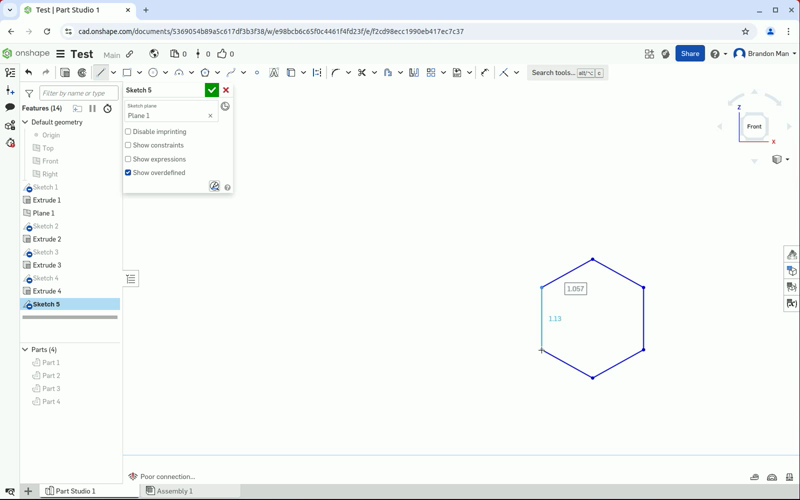
click(541, 349)
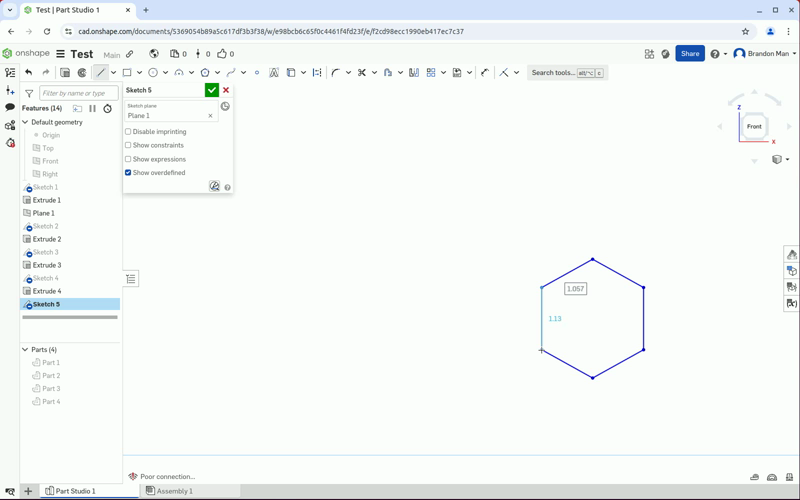
scroll(-6)
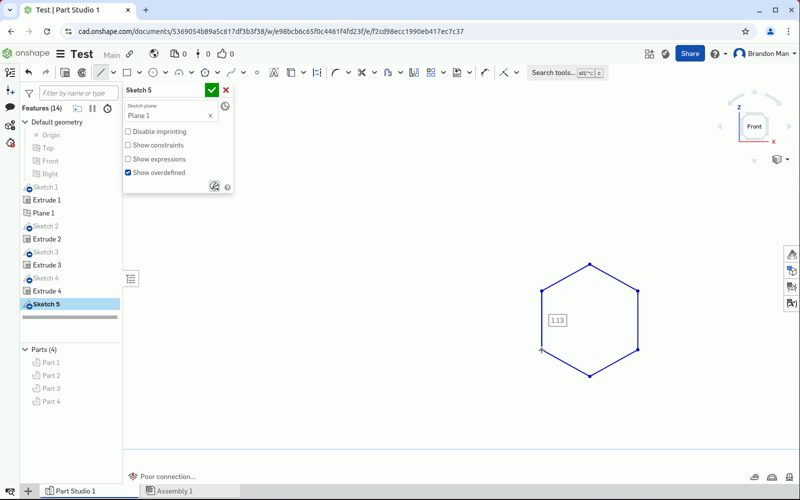
scroll(-6)
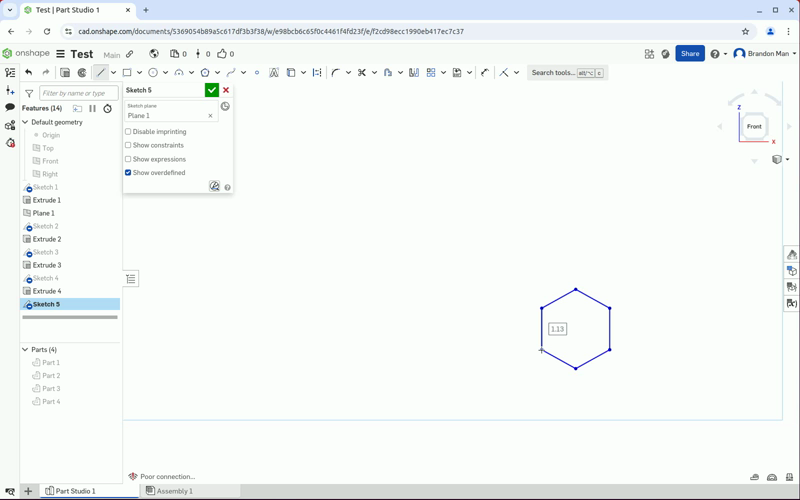
scroll(-6)
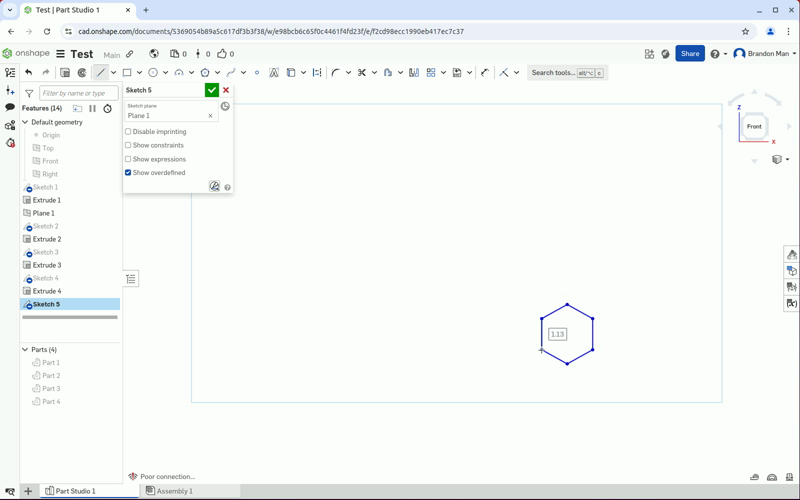
scroll(-6)
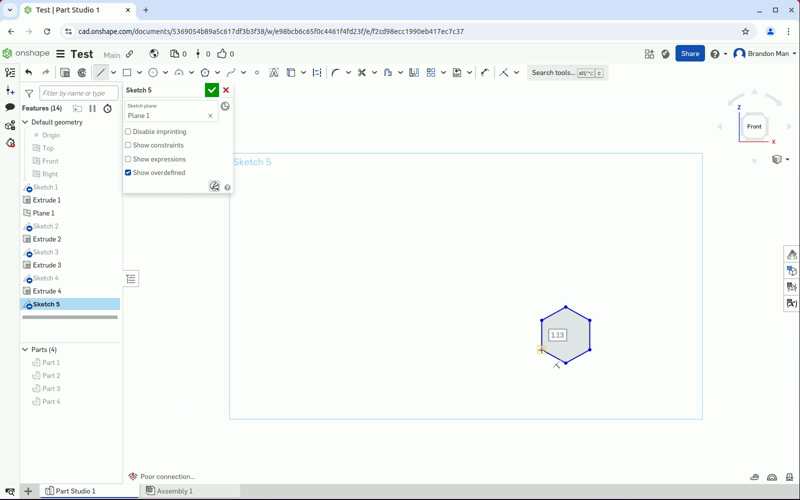
scroll(-6)
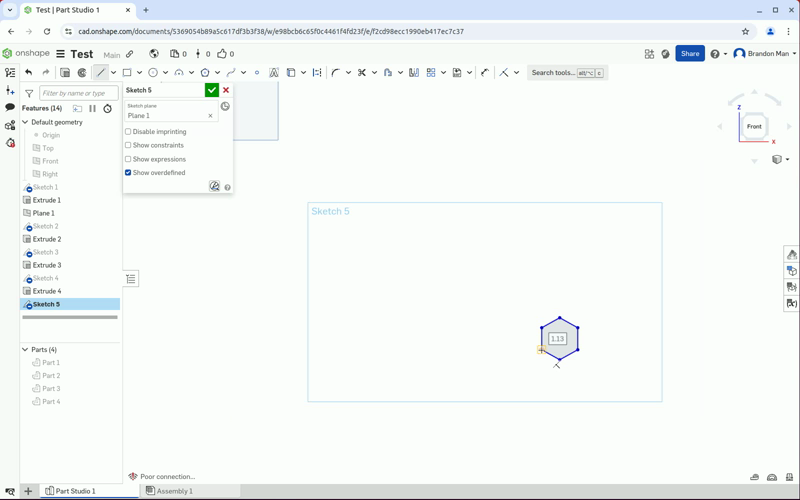
scroll(-6)
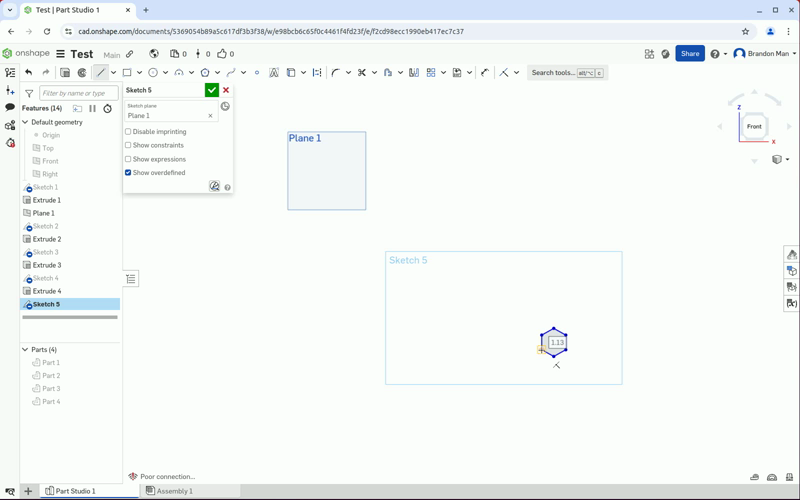
scroll(-6)
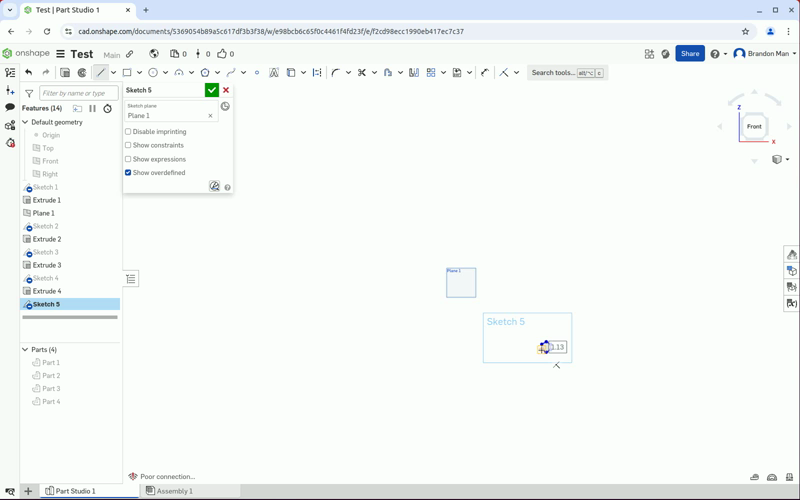
key(esc)
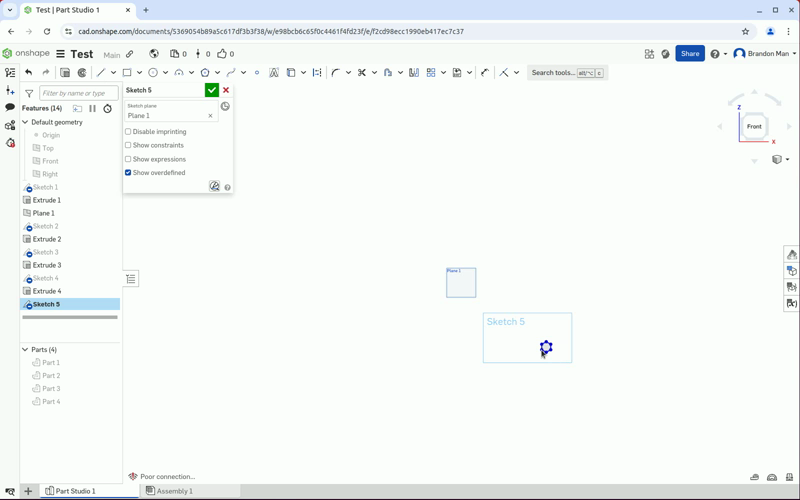
key(c)
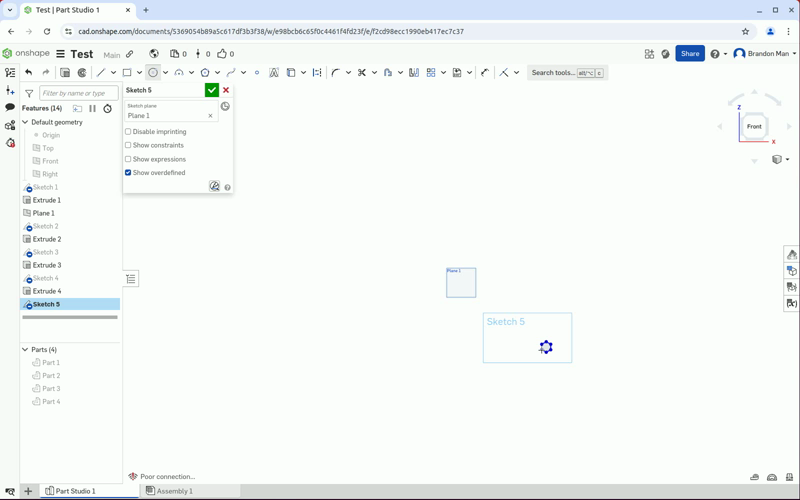
key_down(shift)
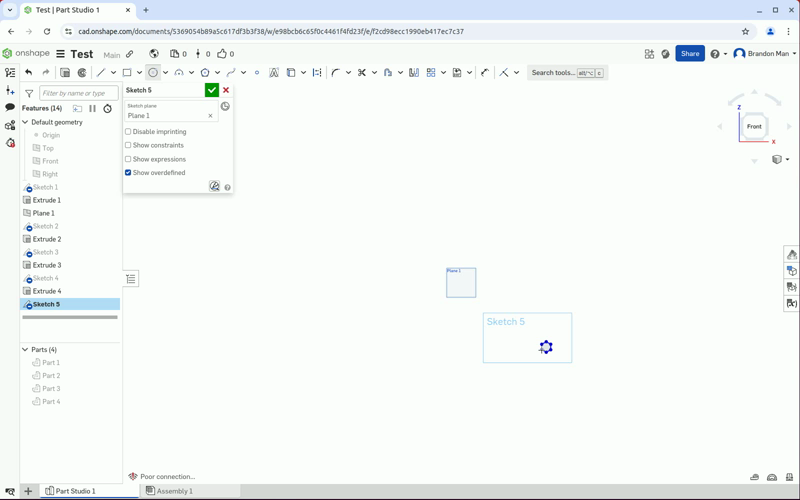
mouse_move(546, 347)
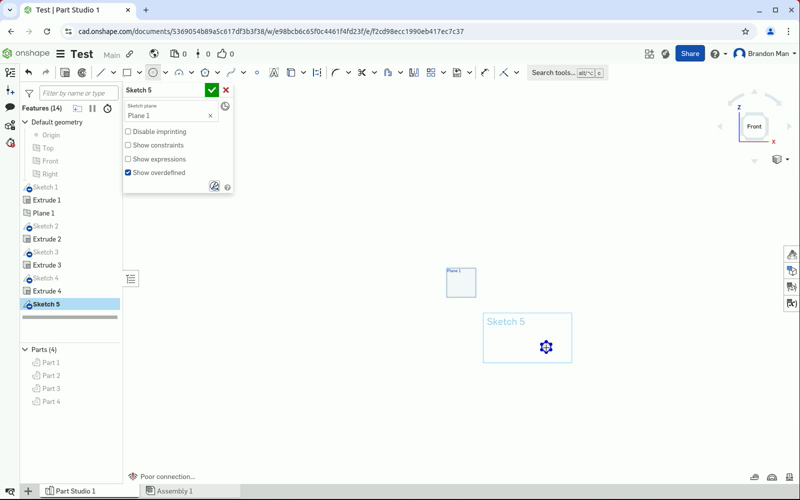
click(546, 347)
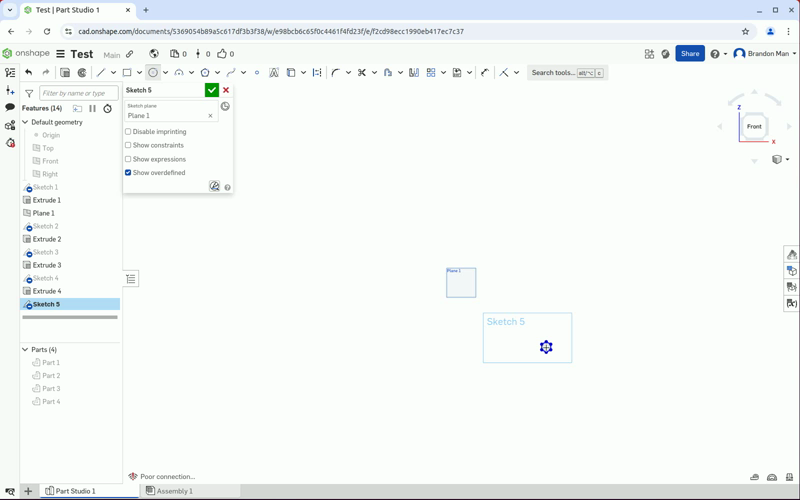
key_up(shift)
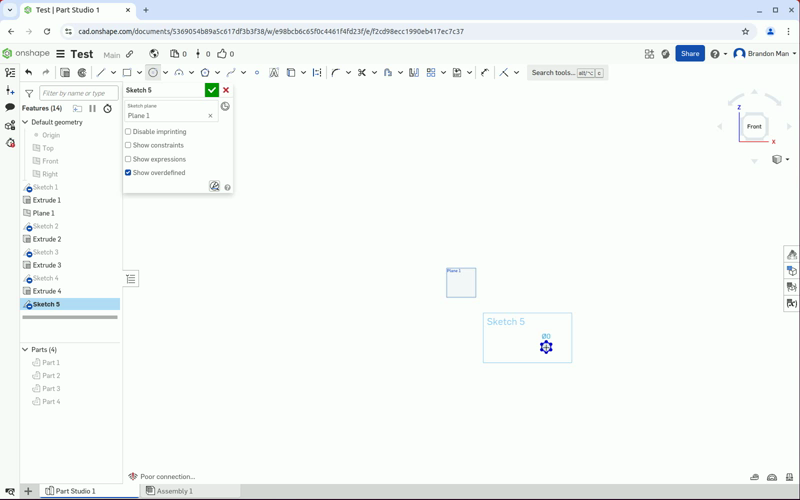
mouse_move(549, 347)
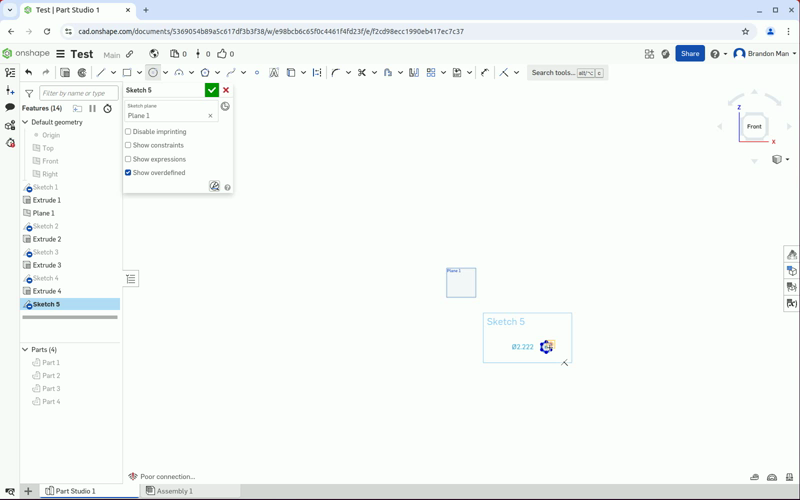
scroll(6)
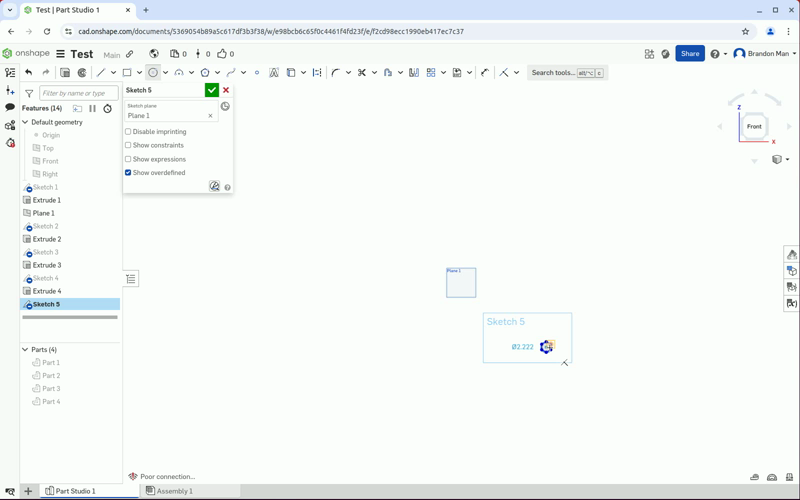
scroll(6)
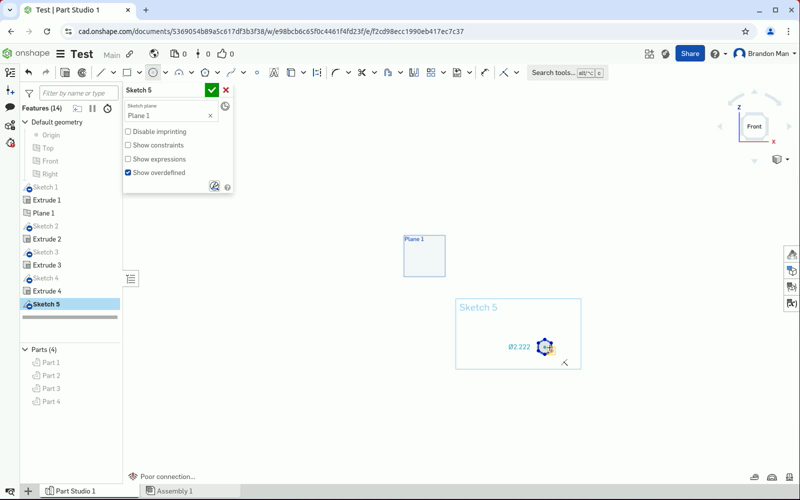
scroll(6)
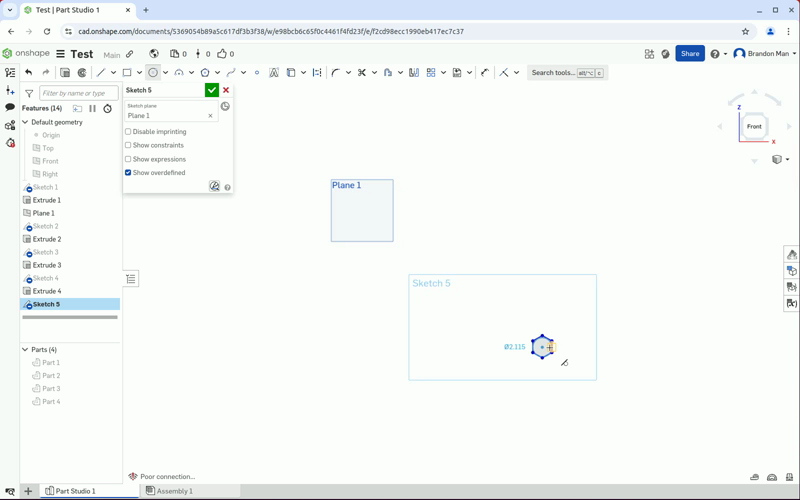
scroll(6)
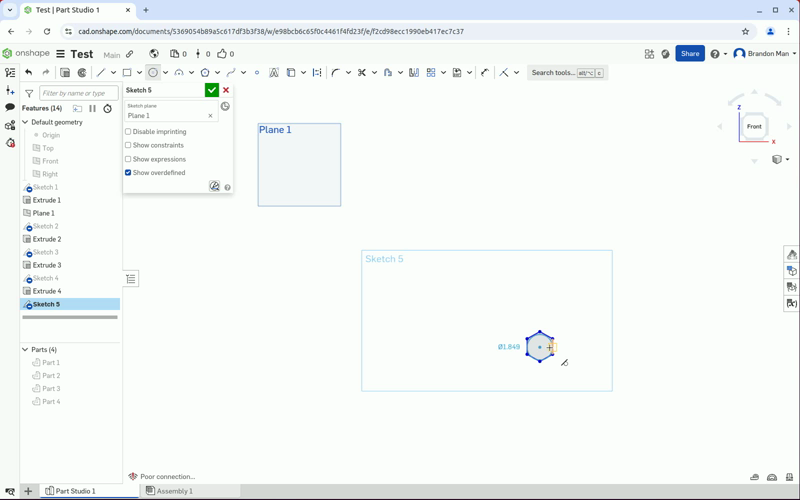
scroll(6)
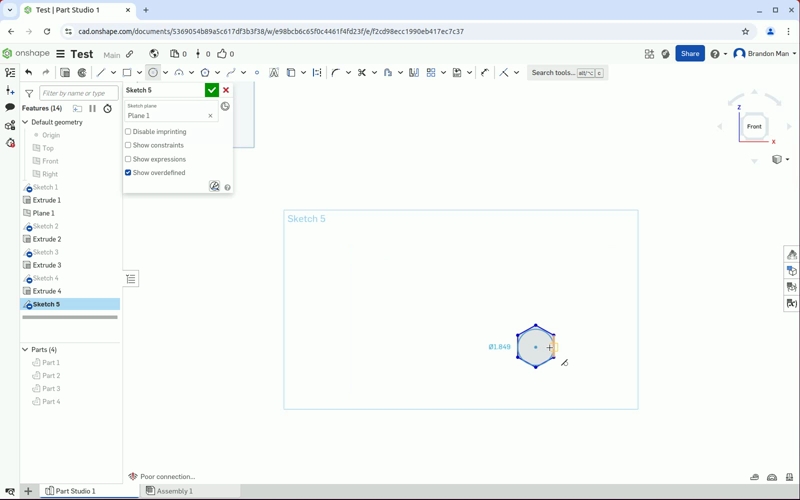
scroll(6)
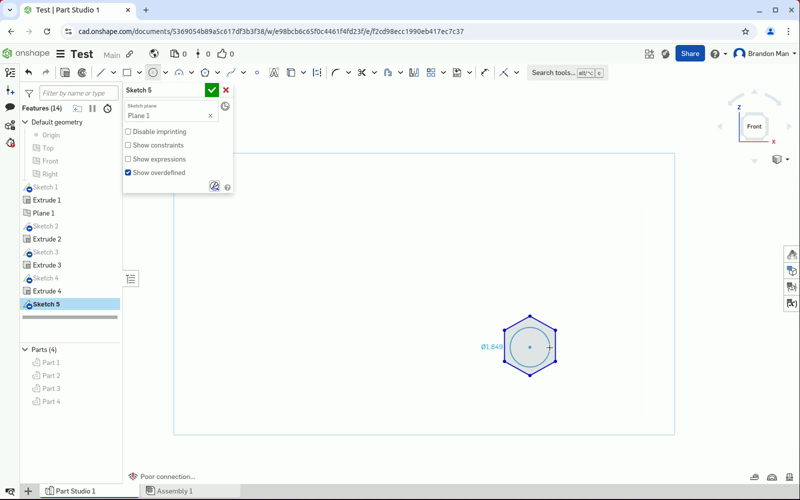
scroll(6)
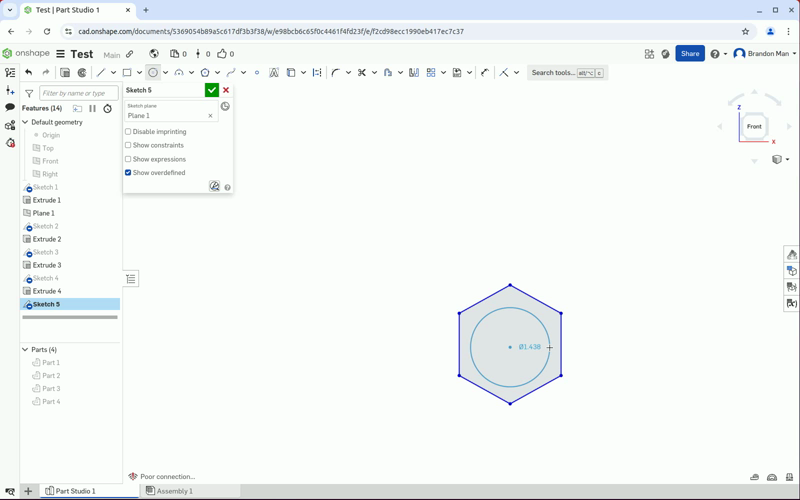
click(549, 347)
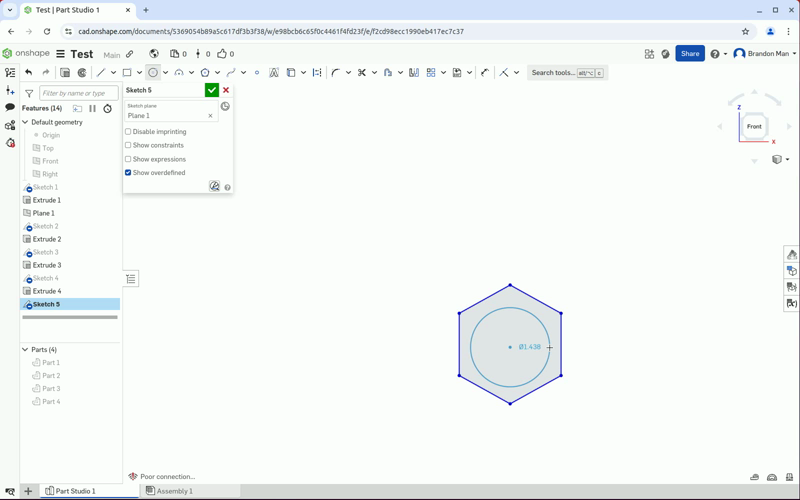
scroll(-6)
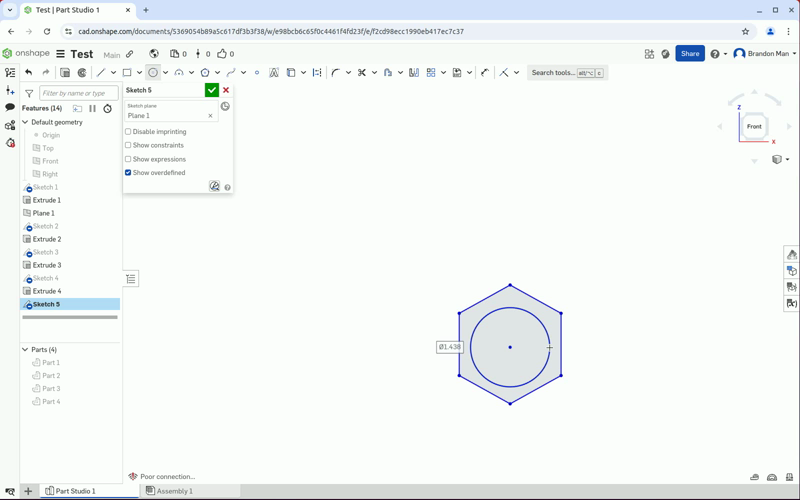
scroll(-6)
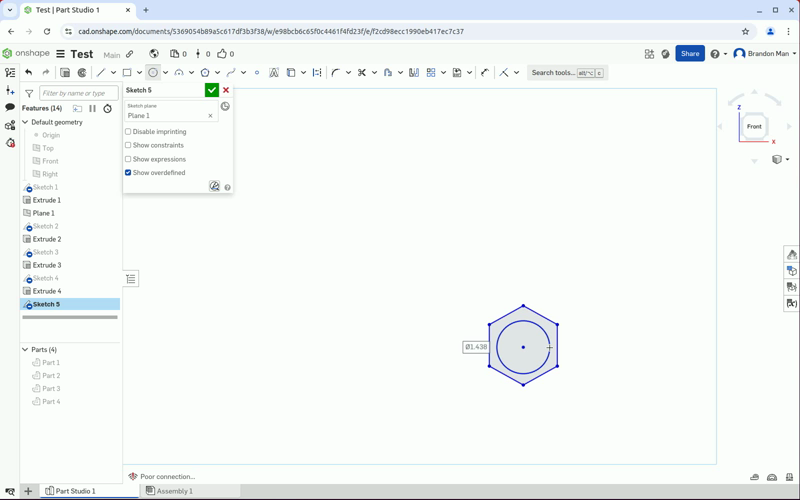
scroll(-6)
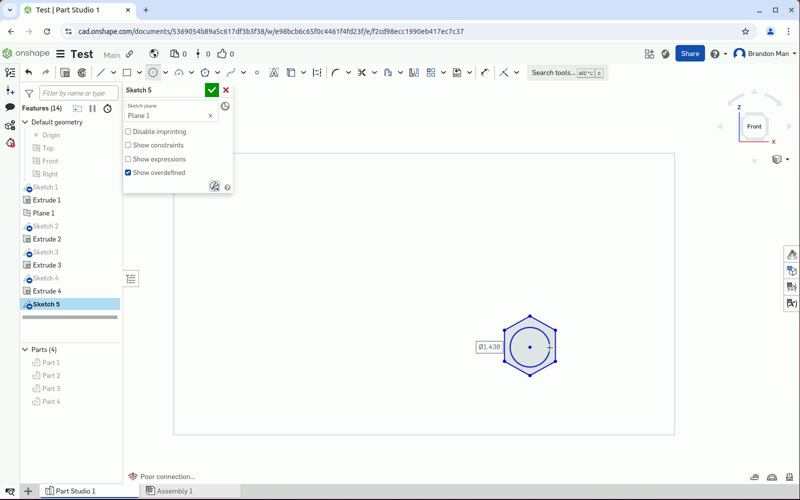
scroll(-6)
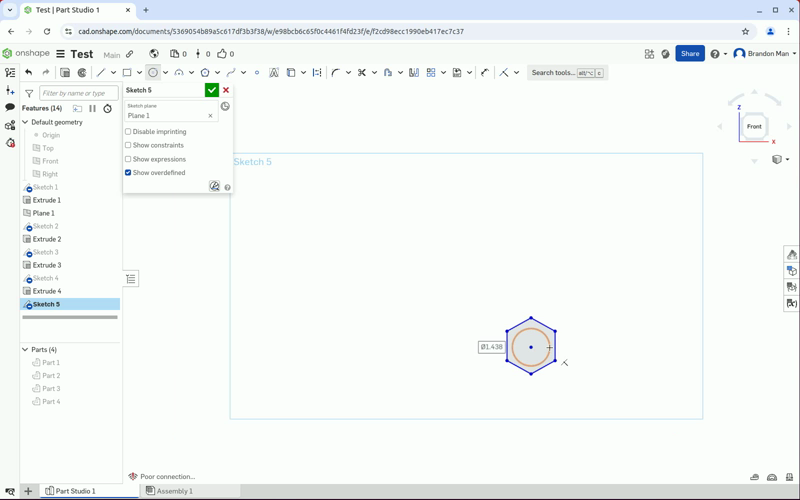
scroll(-6)
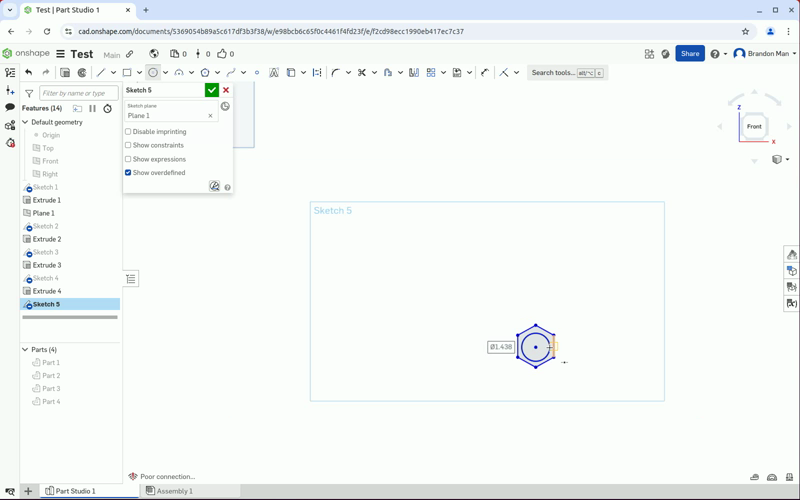
scroll(-6)
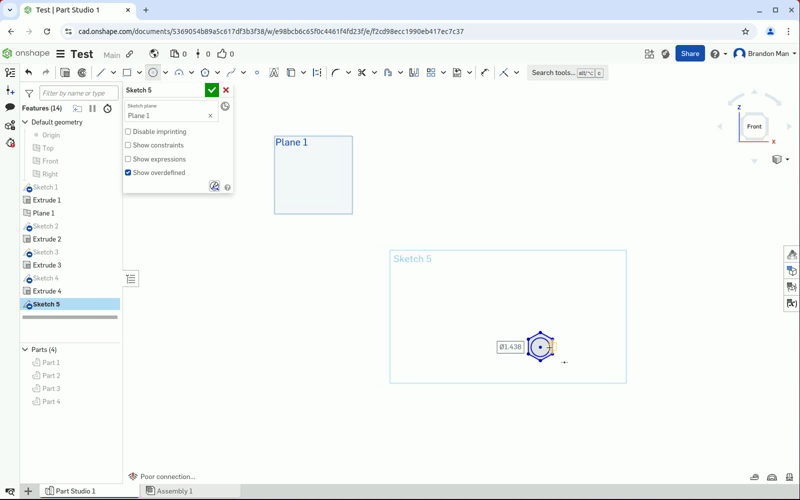
scroll(-6)
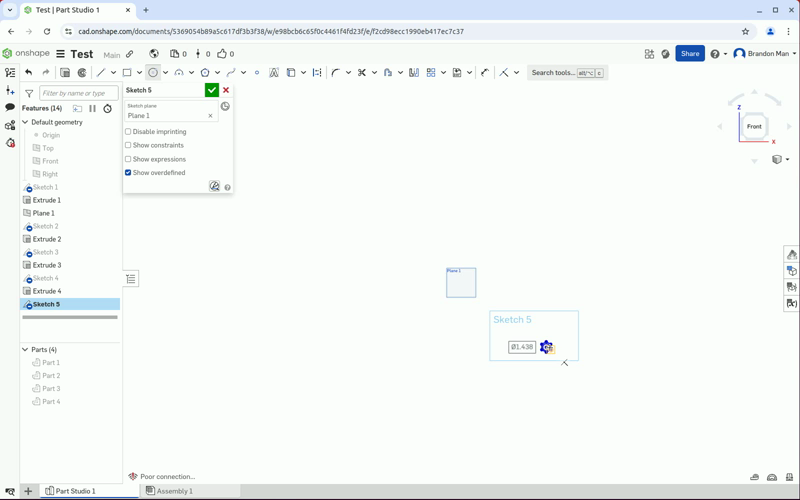
key(esc)
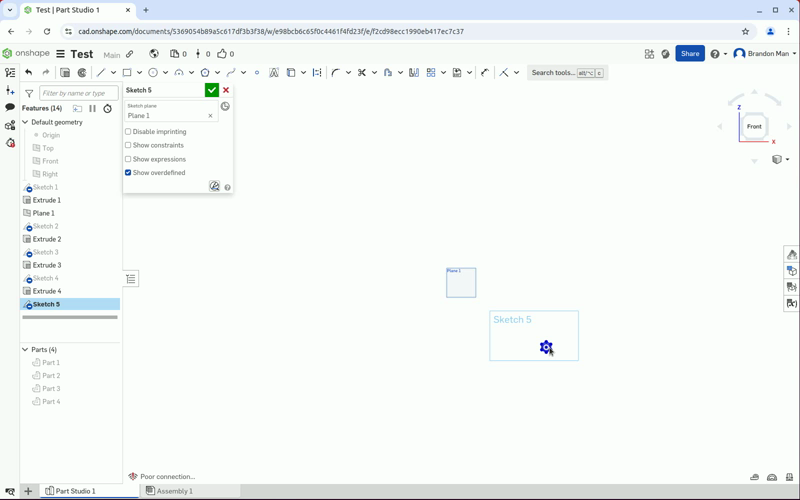
mouse_move(544, 351)
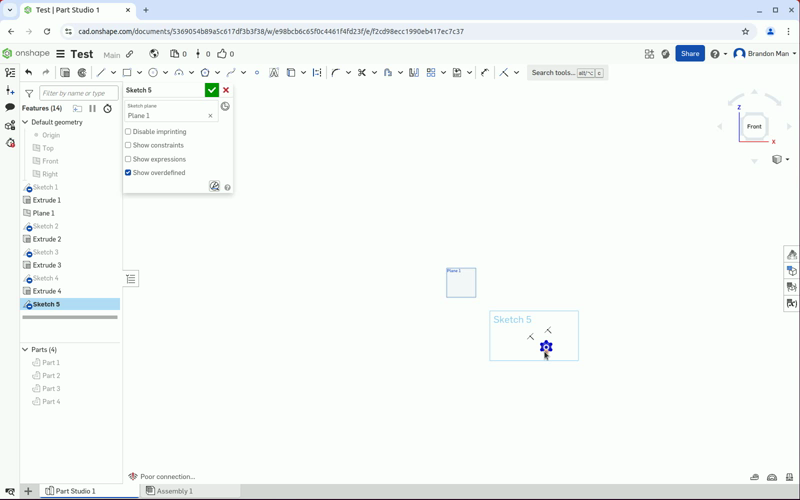
scroll(6)
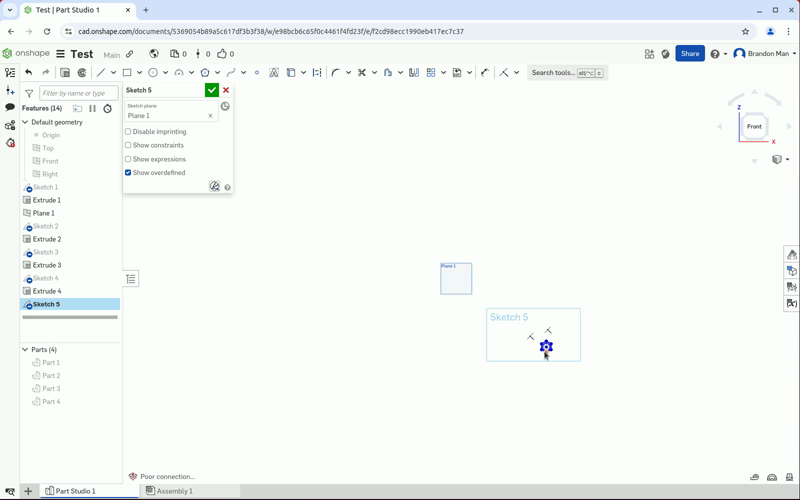
scroll(6)
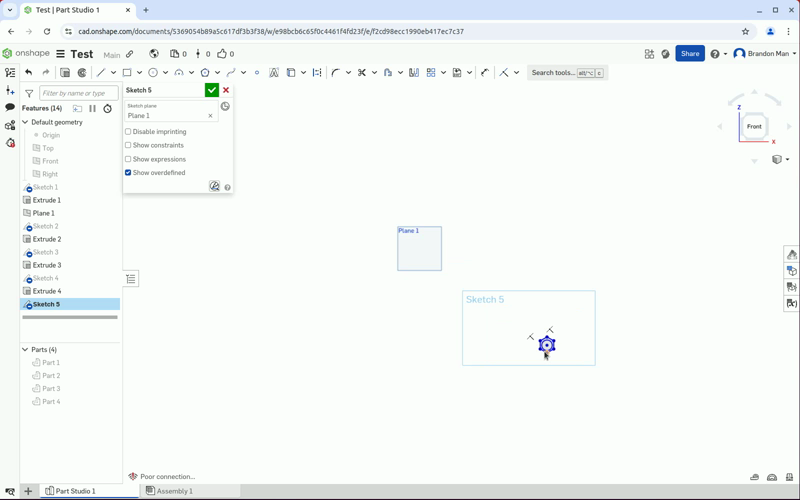
scroll(6)
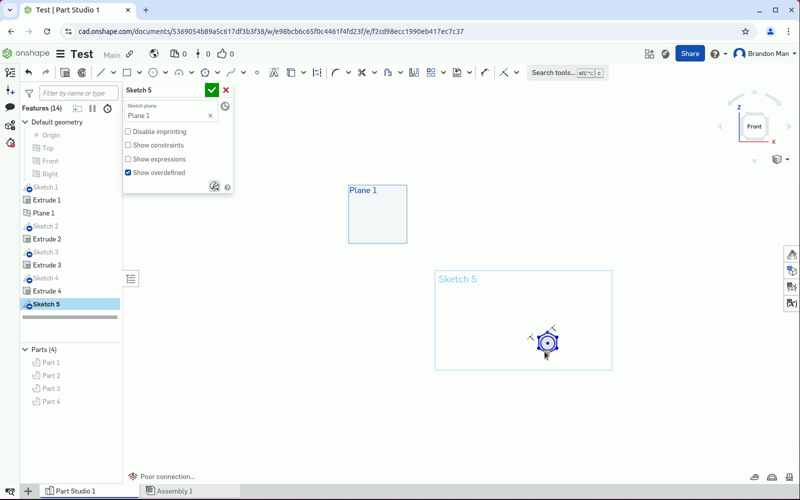
scroll(6)
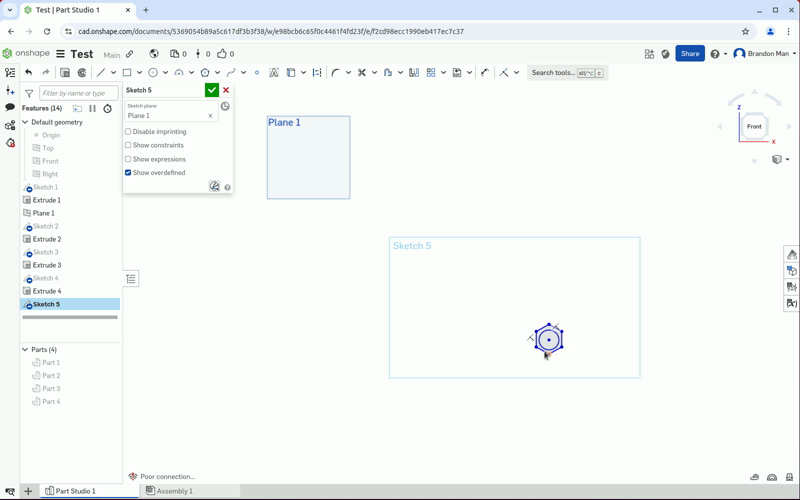
scroll(6)
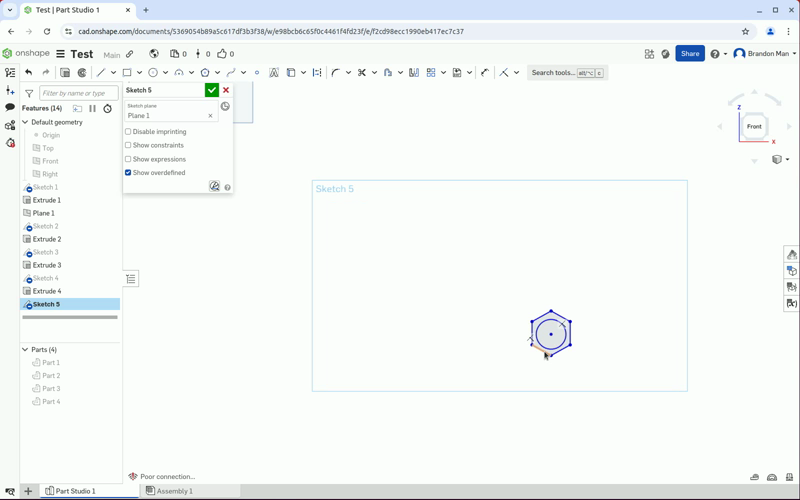
scroll(6)
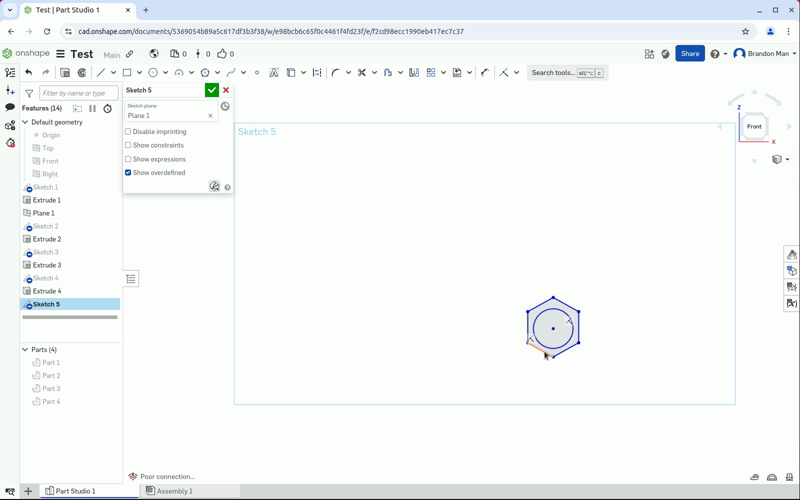
scroll(6)
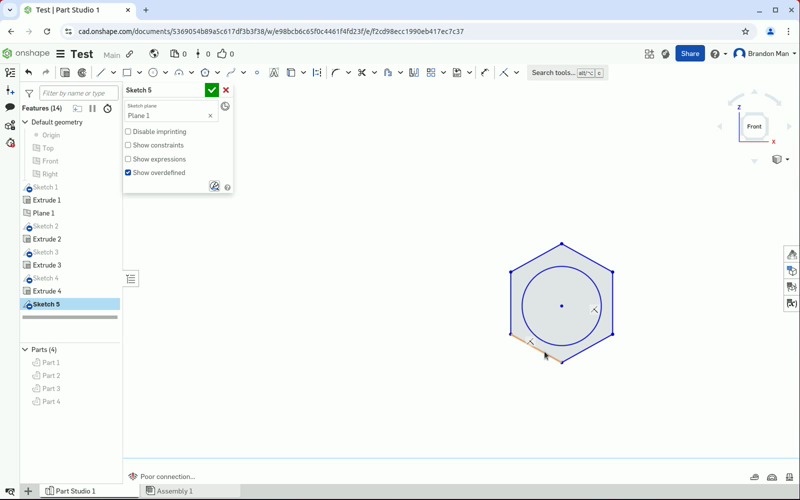
click(544, 351)
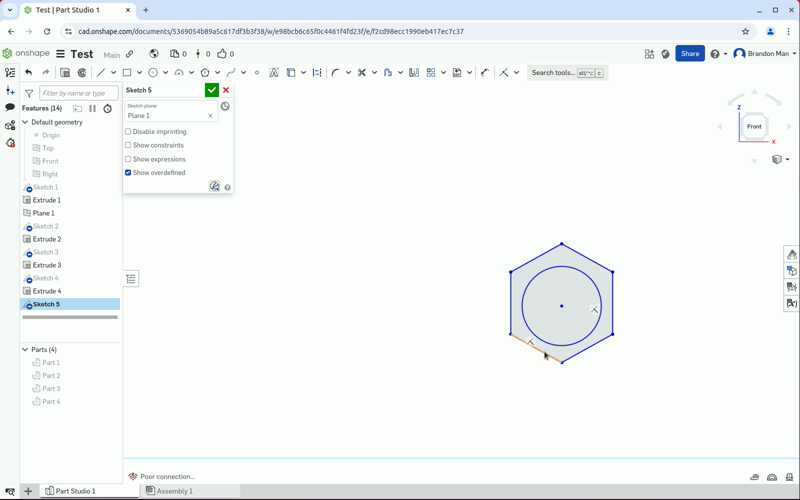
scroll(-6)
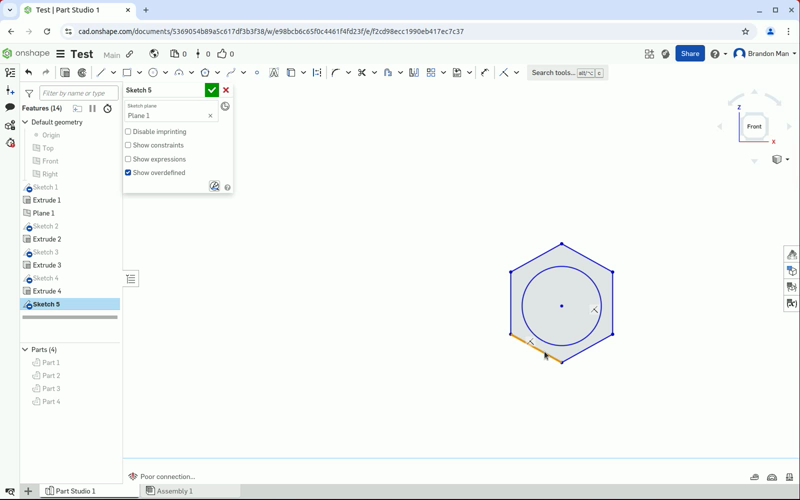
scroll(-6)
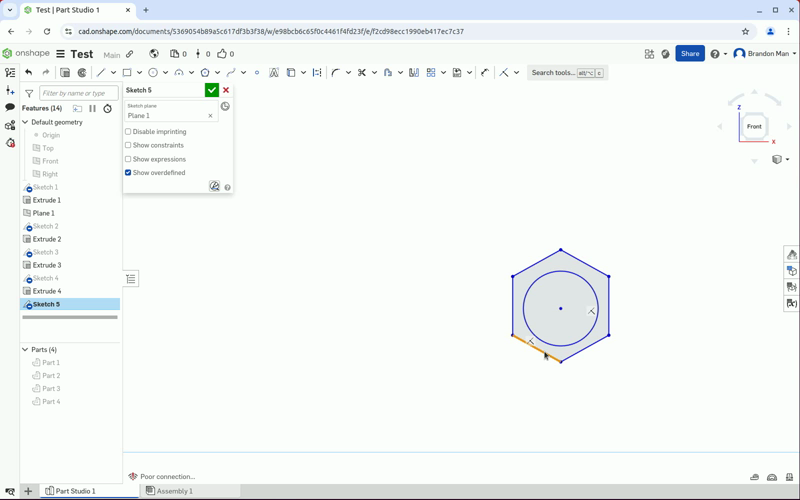
scroll(-6)
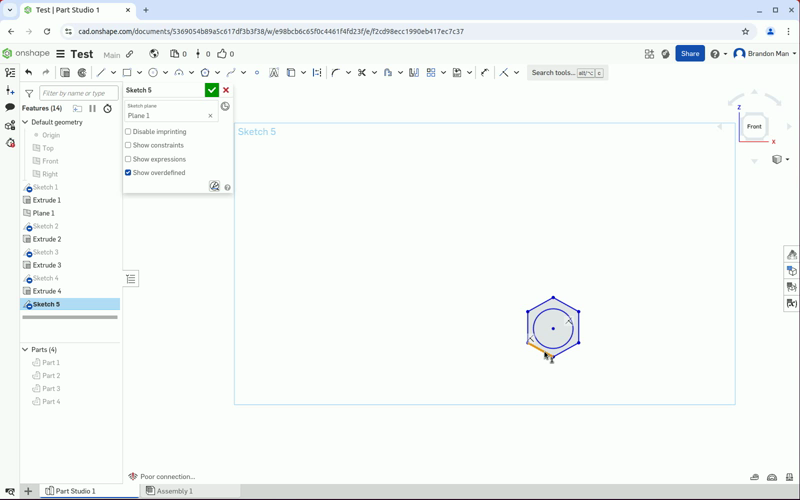
scroll(-6)
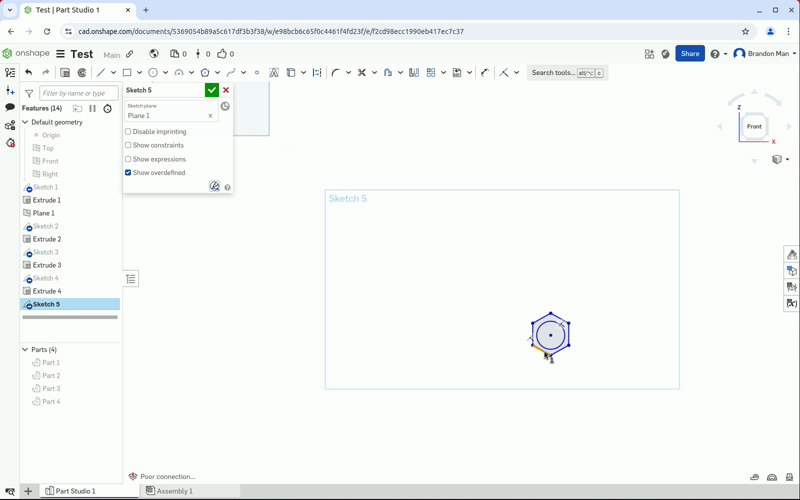
scroll(-6)
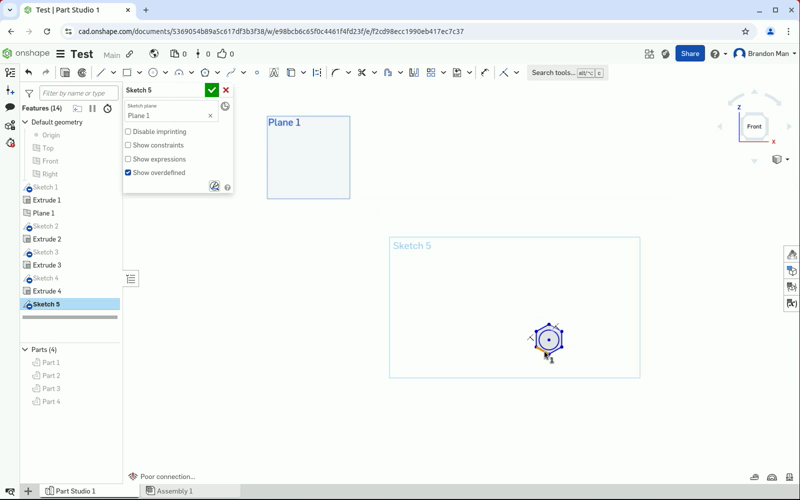
scroll(-6)
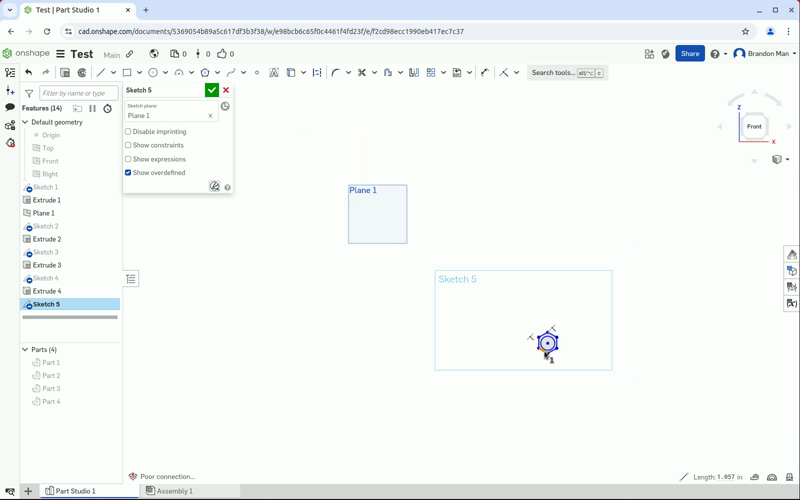
scroll(-6)
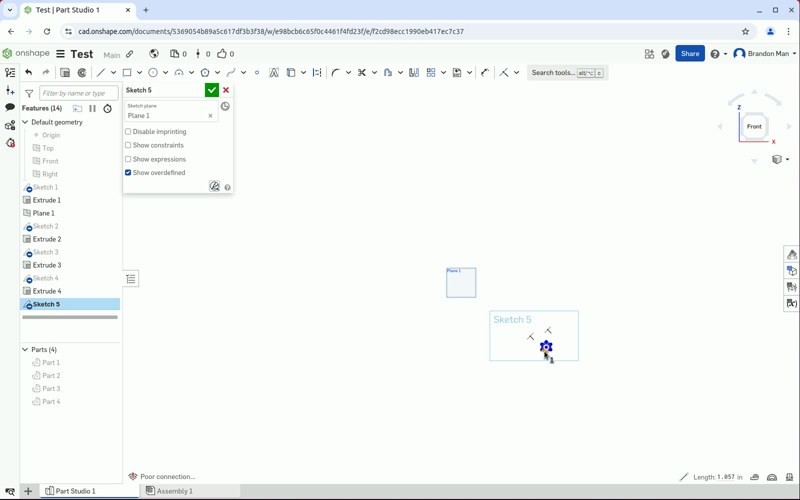
mouse_move(73, 352)
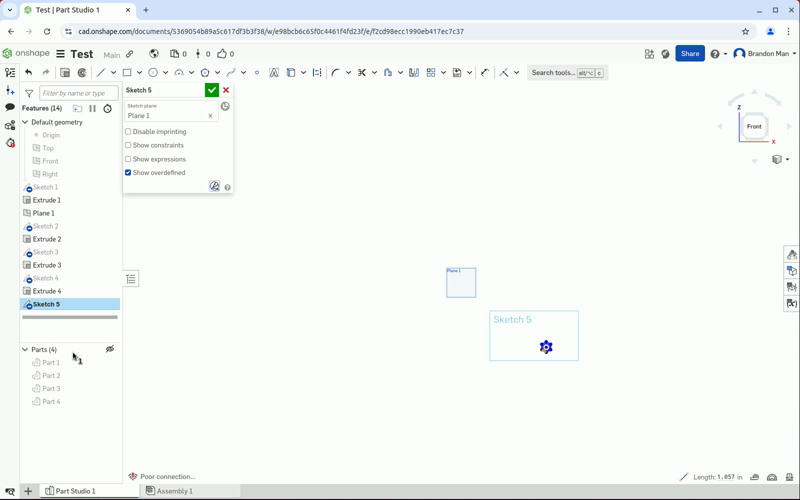
key(shift+y)
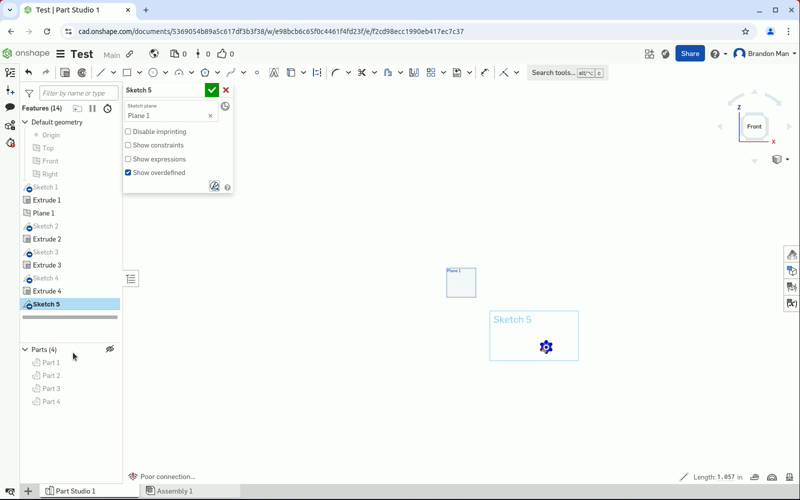
key(shift+e)
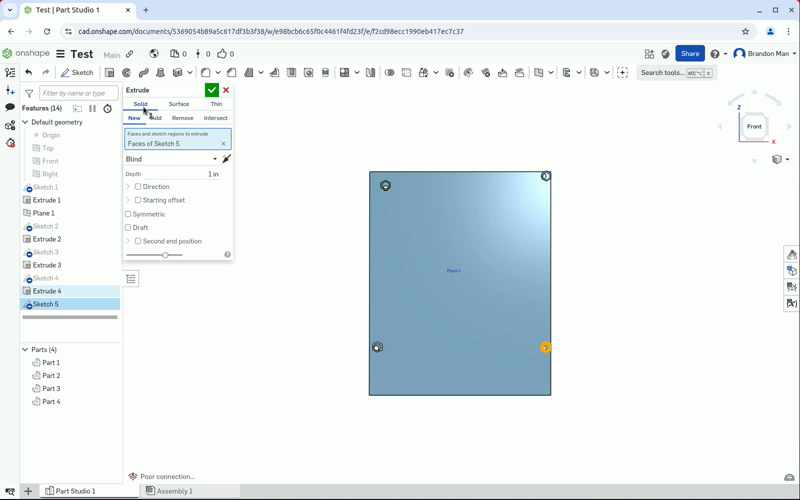
mouse_move(143, 106)
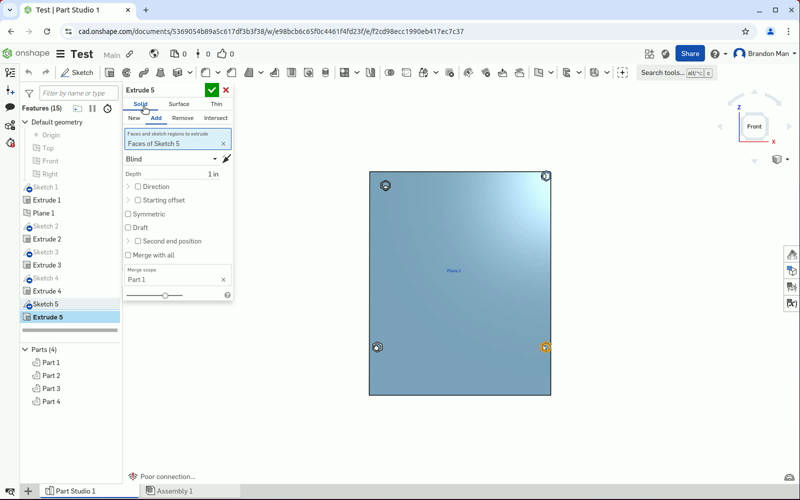
click(143, 106)
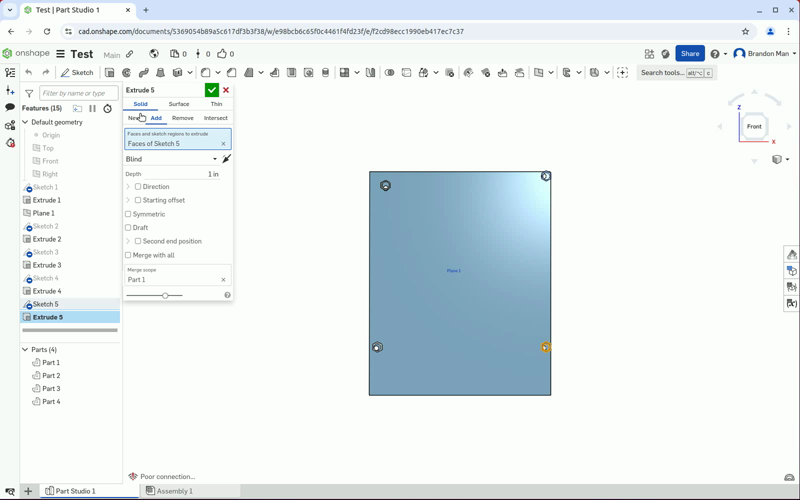
mouse_move(137, 120)
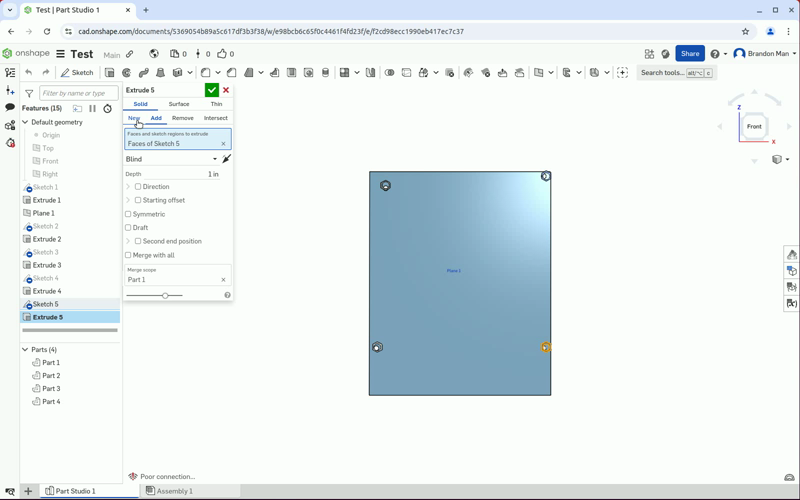
click(137, 120)
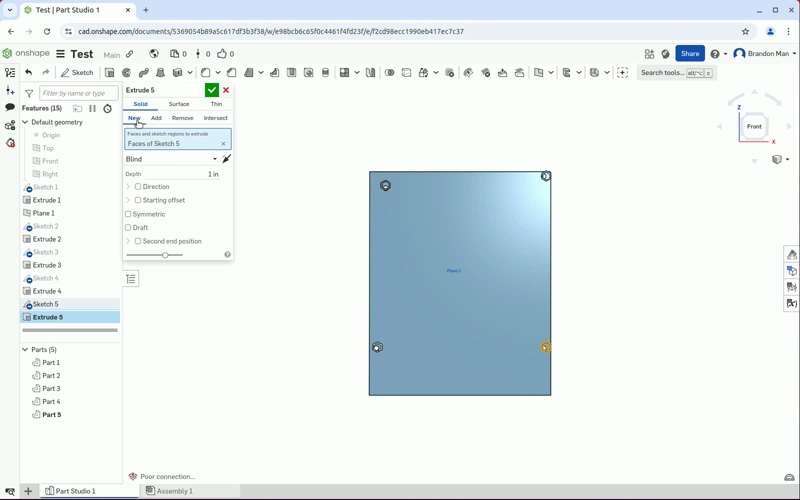
key(tab, 4)
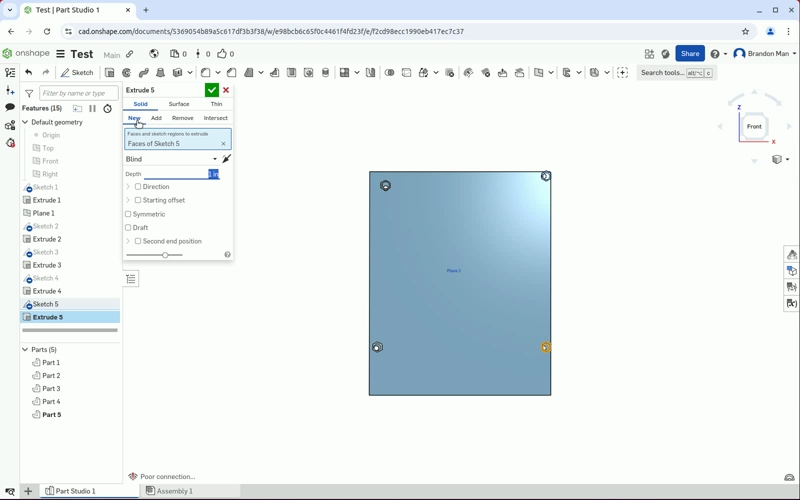
text(3.611)
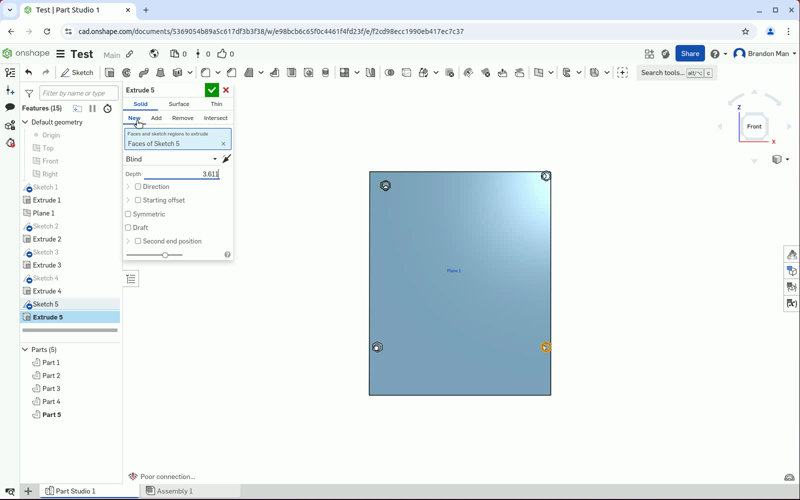
key(enter)
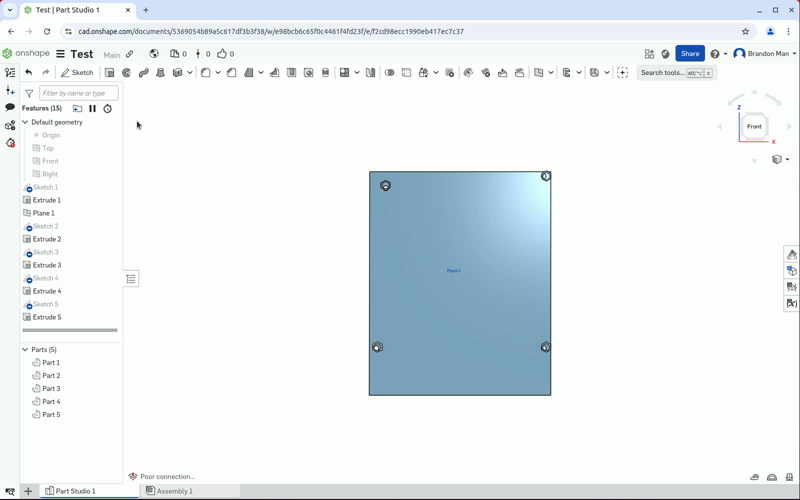
key(shift+h)
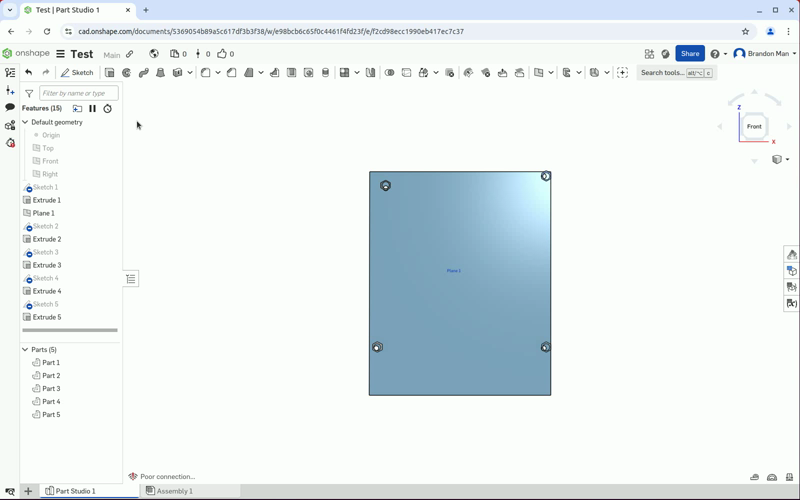
key(shift+h)
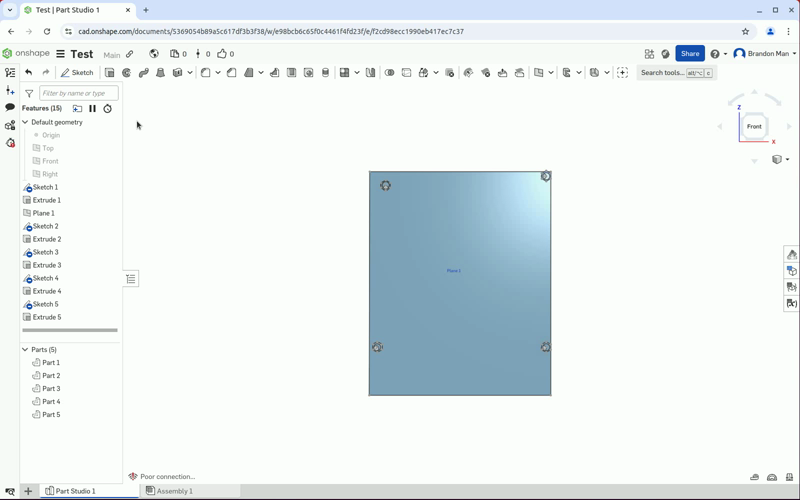
key(shift+7)
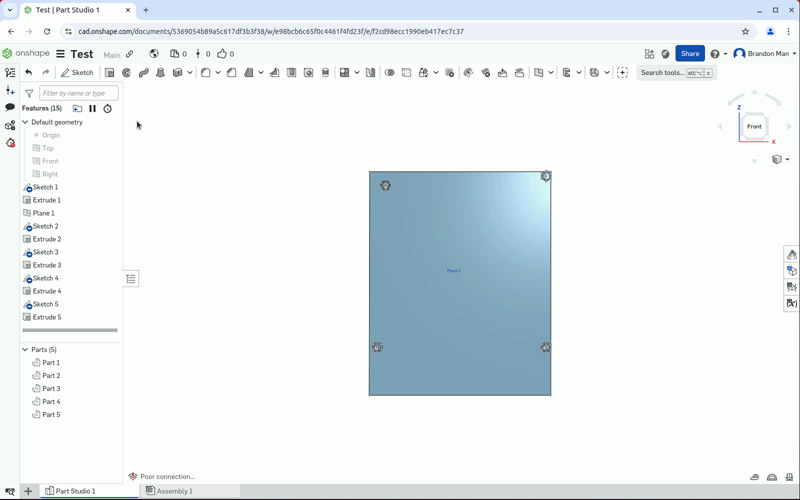
key(left, 2)
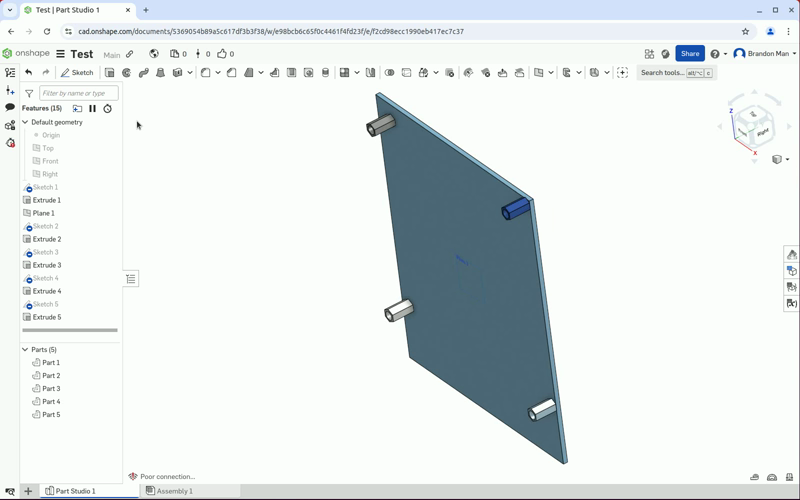
key(down, 2)
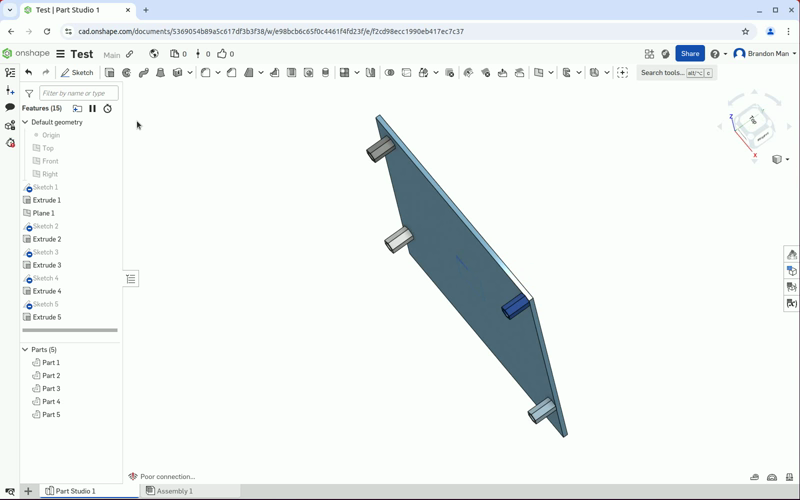
key(up, 2)
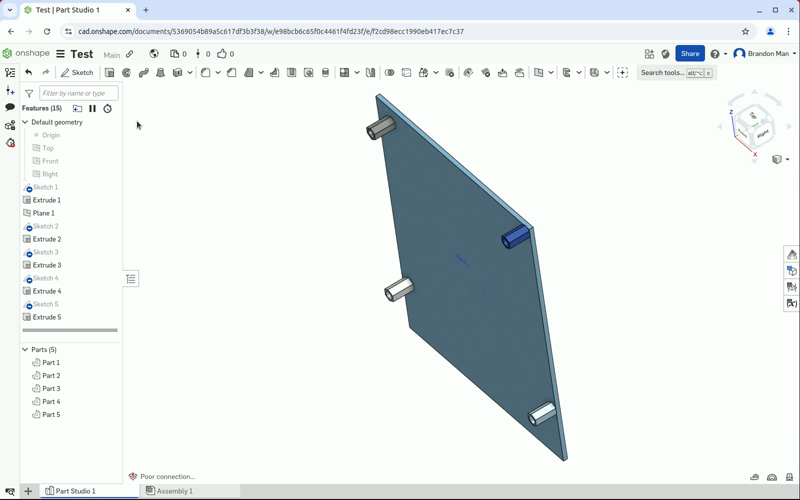
key(right, 2)
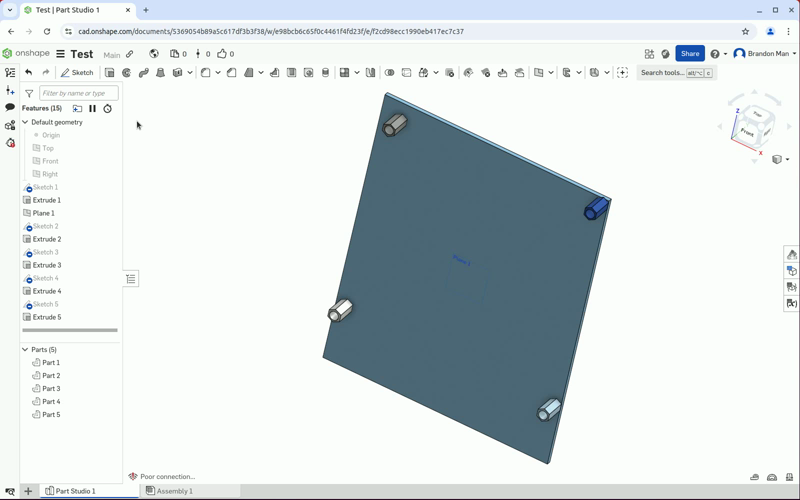
mouse_move(73, 189)
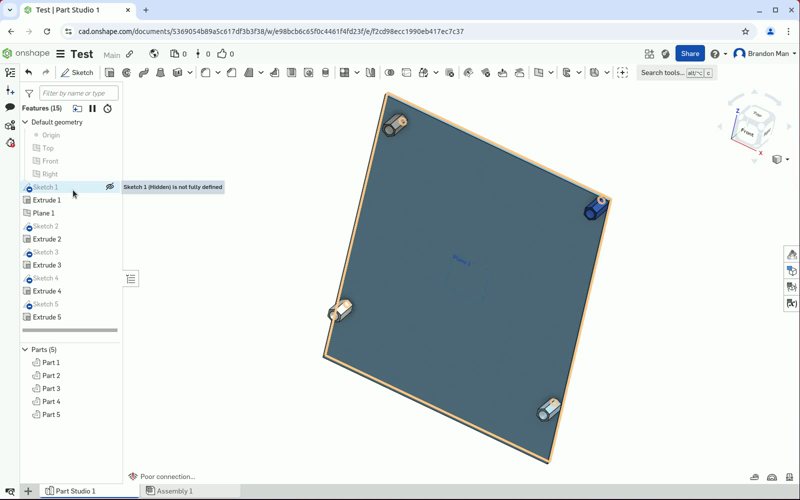
click(73, 189)